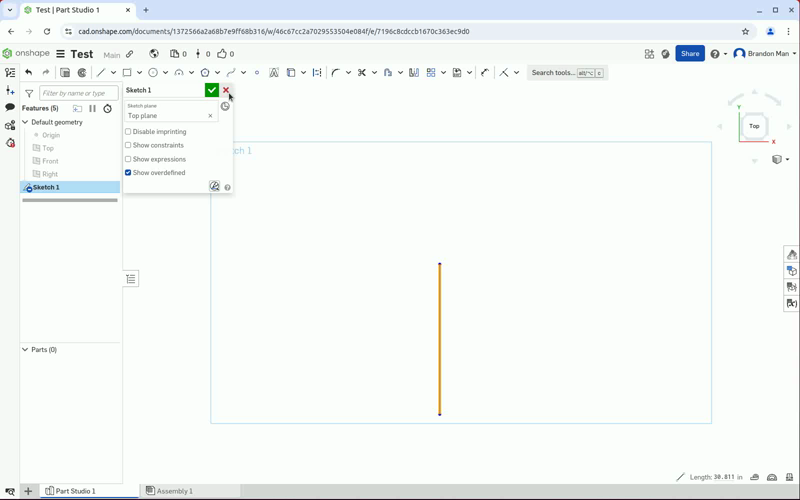
key(shift+h)
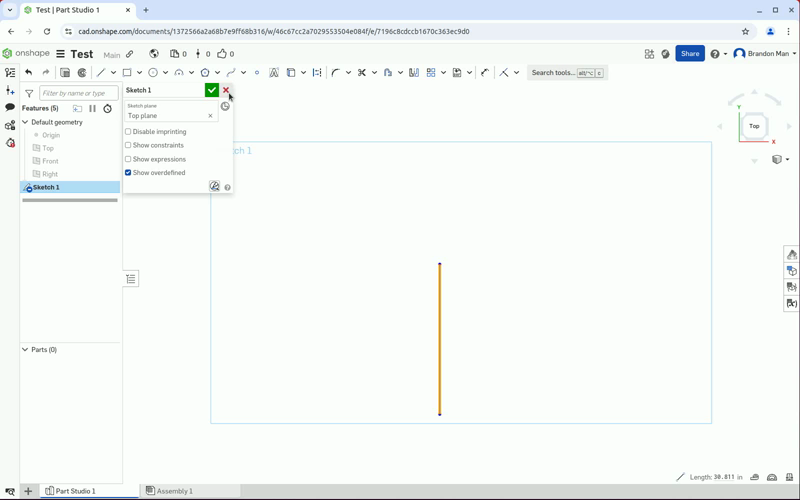
key(shift+s)
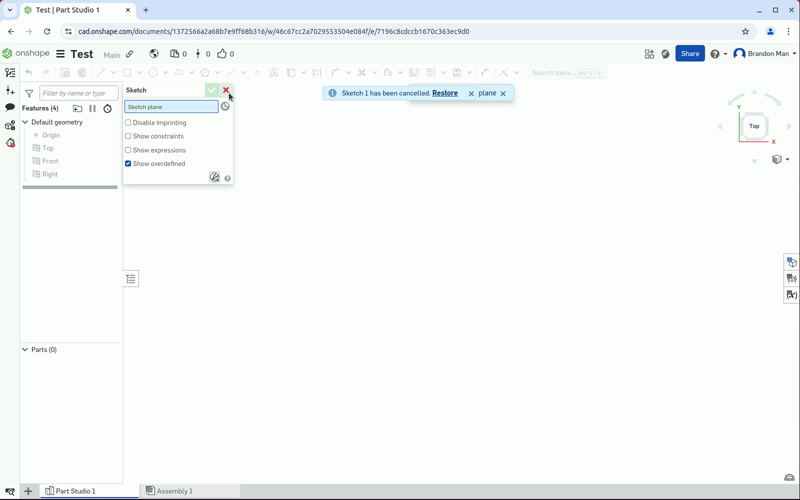
mouse_move(73, 150)
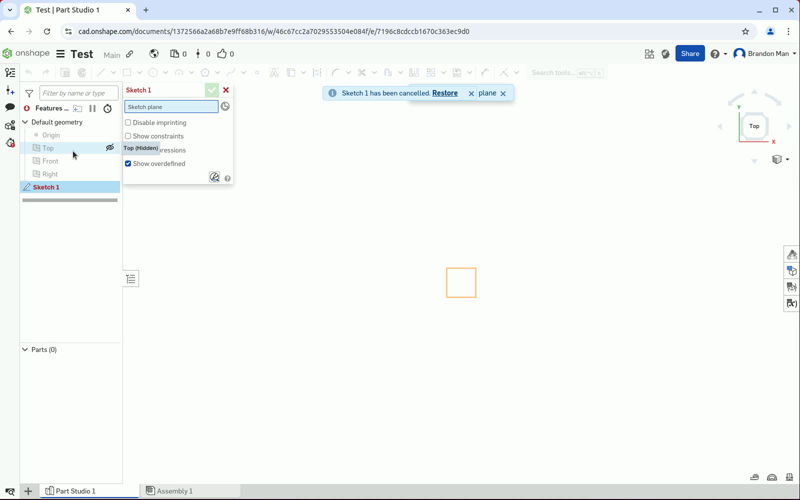
click(73, 150)
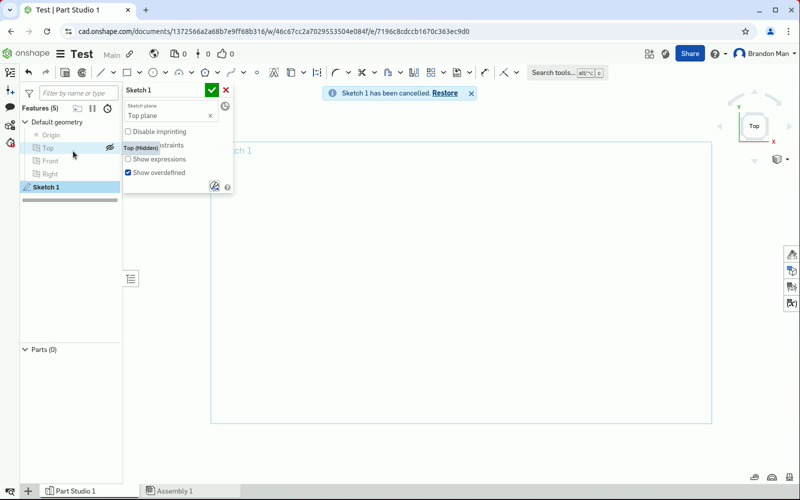
mouse_move(73, 352)
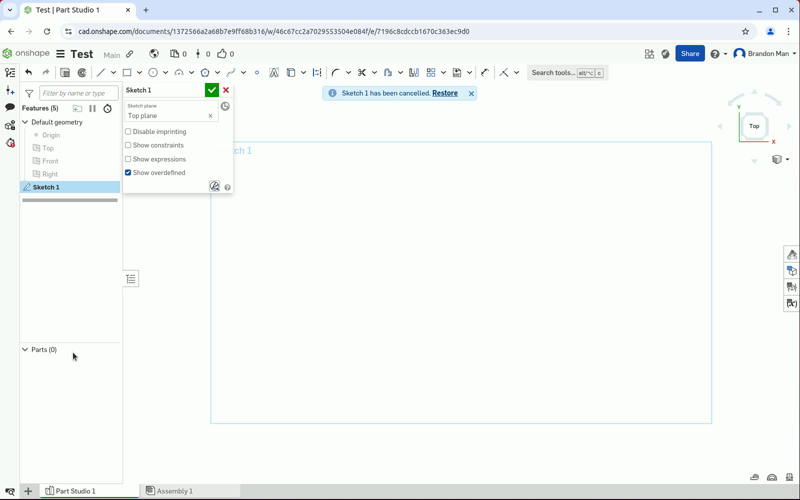
key(y)
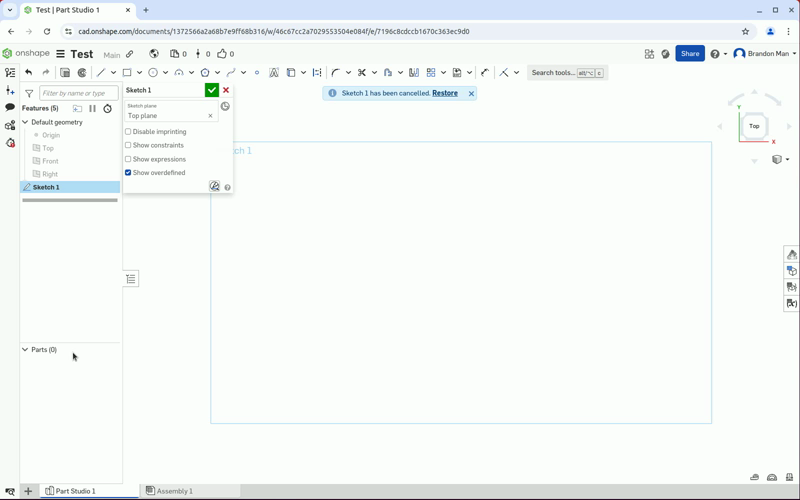
key(l)
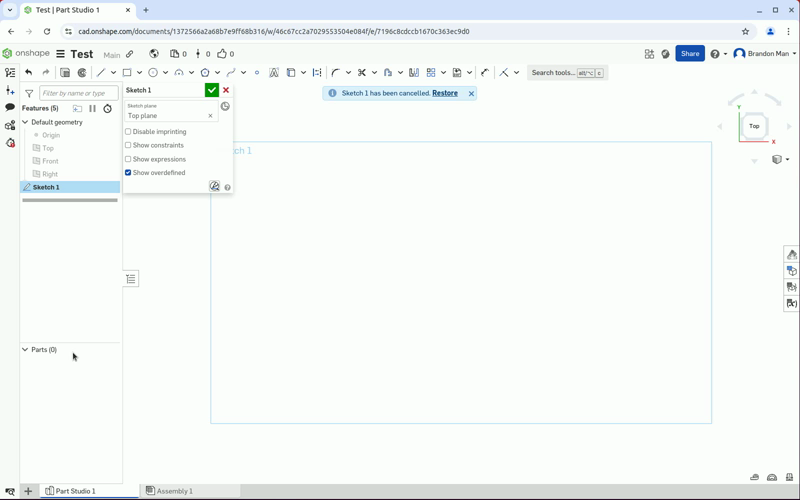
key_down(shift)
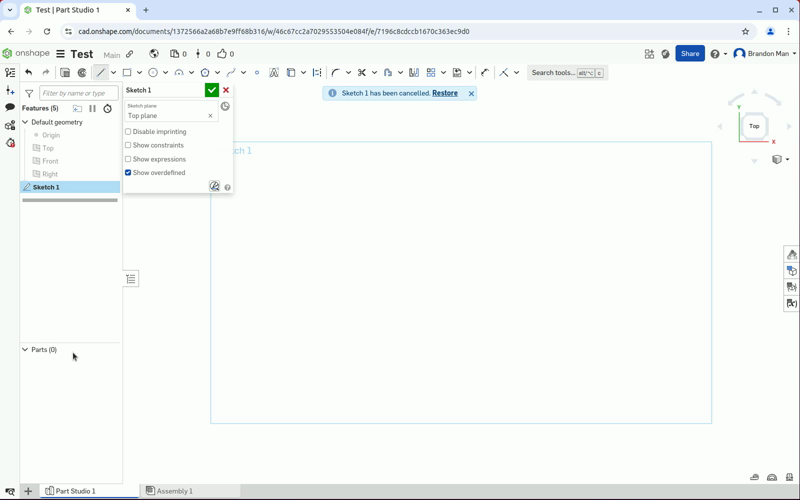
mouse_move(460, 286)
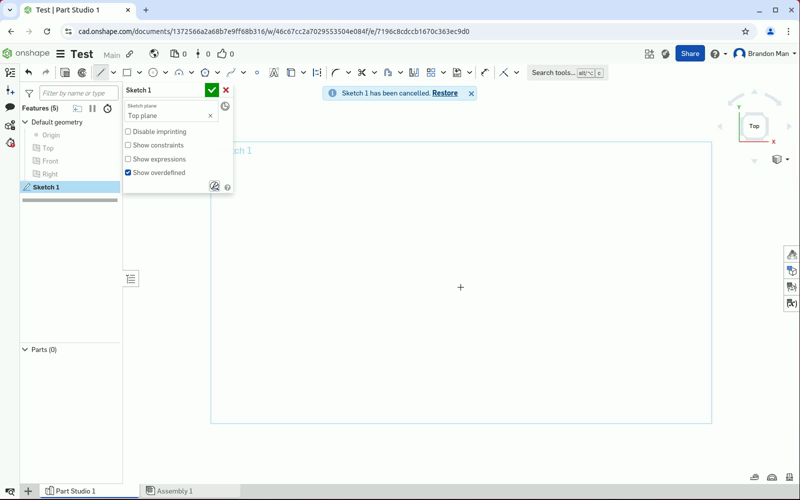
click(460, 286)
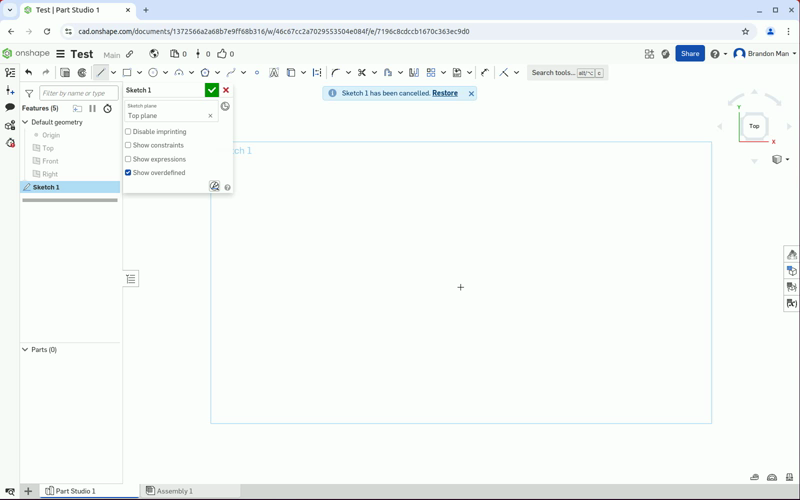
key_up(shift)
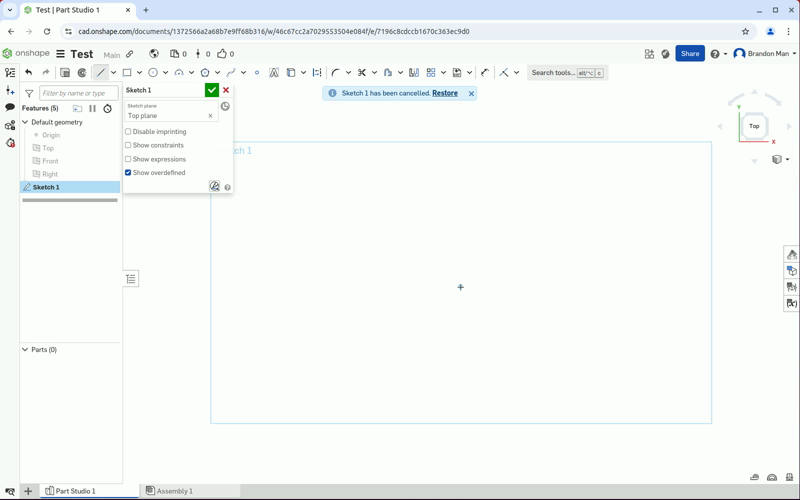
key_down(shift)
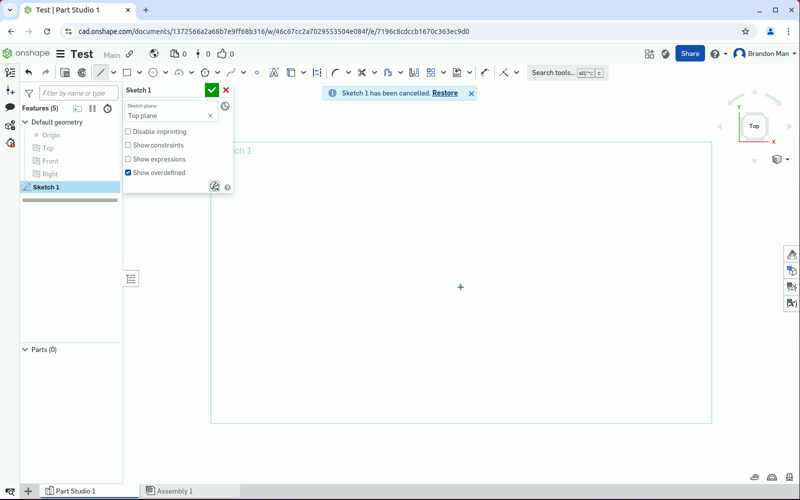
mouse_move(490, 286)
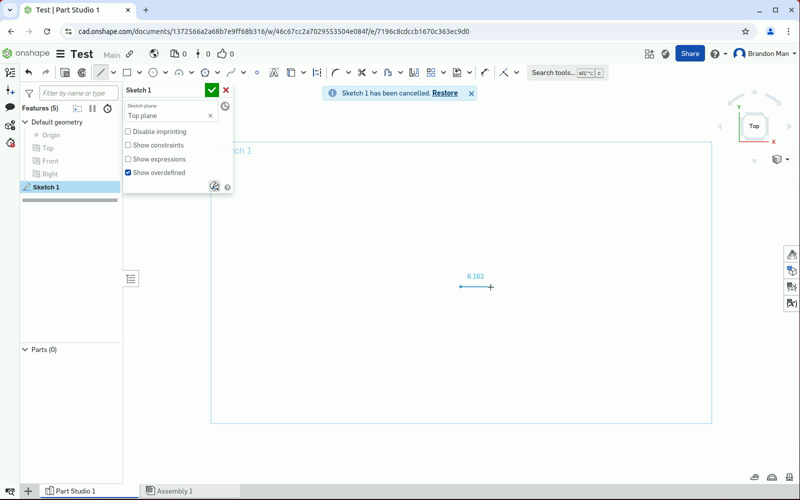
mouse_move(464, 286)
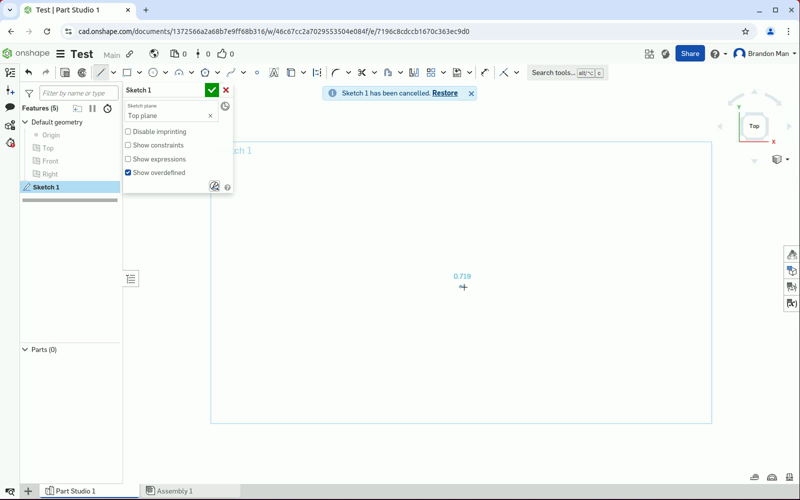
scroll(6)
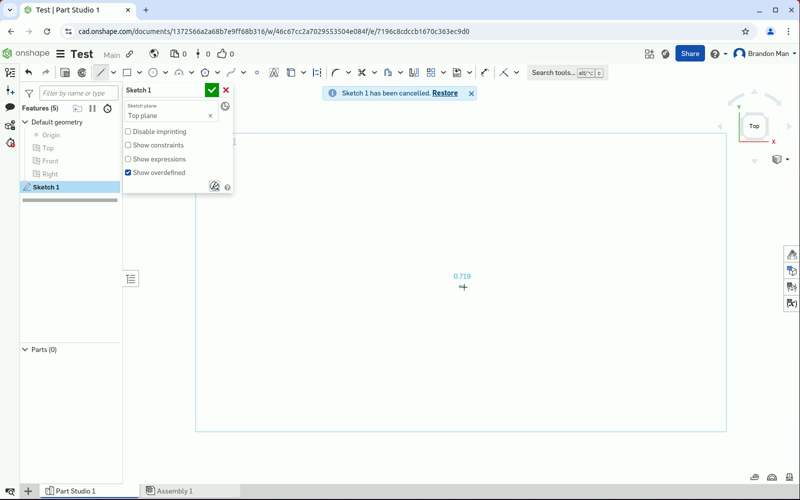
scroll(6)
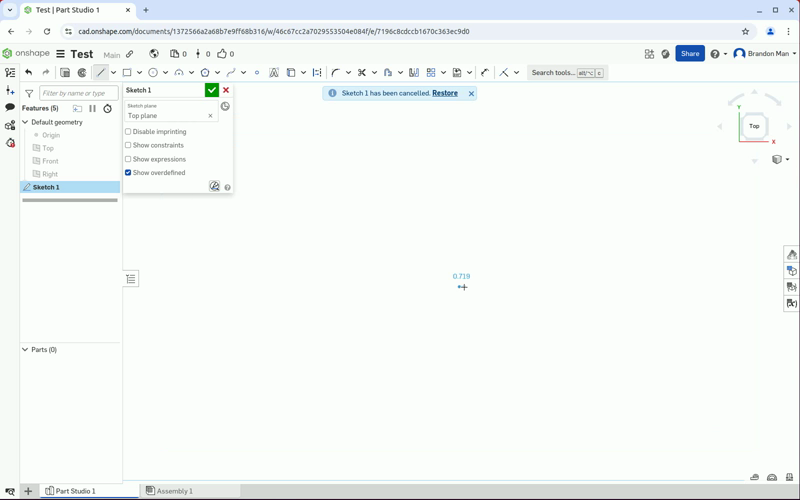
scroll(6)
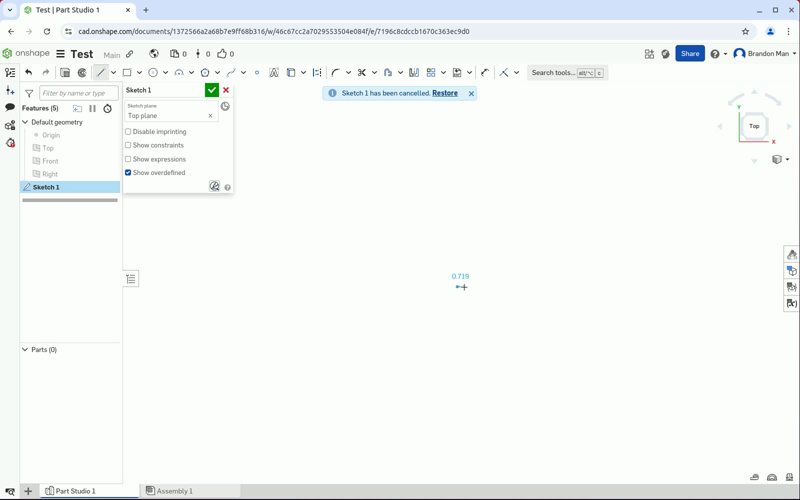
scroll(6)
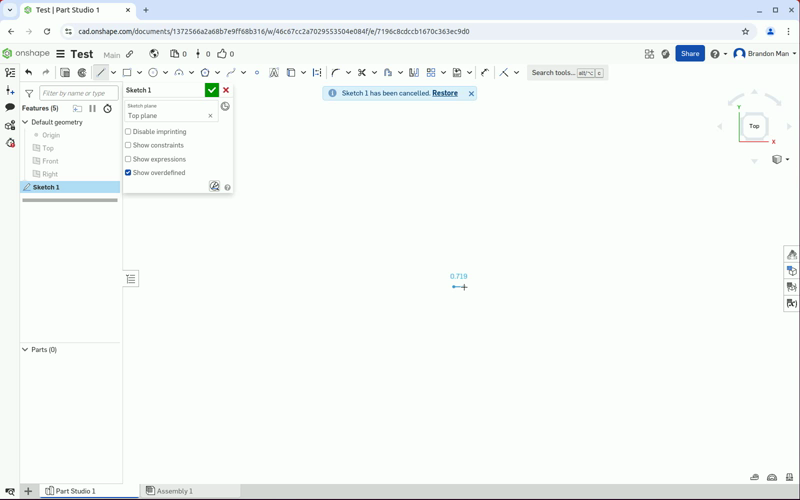
scroll(6)
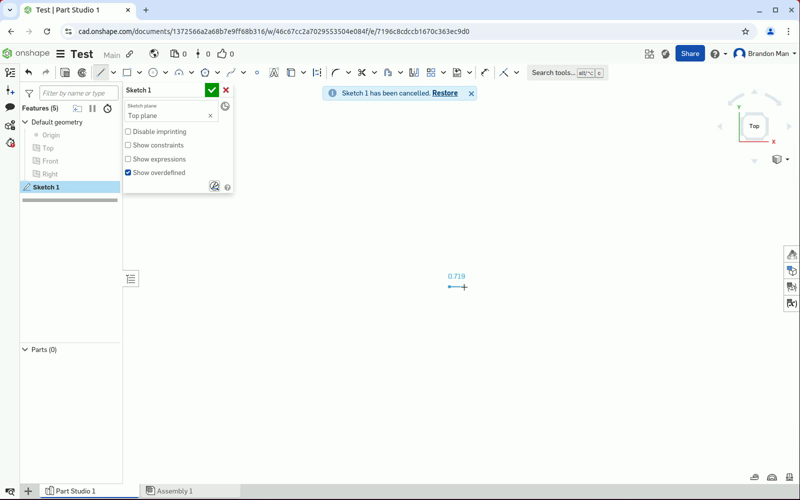
scroll(6)
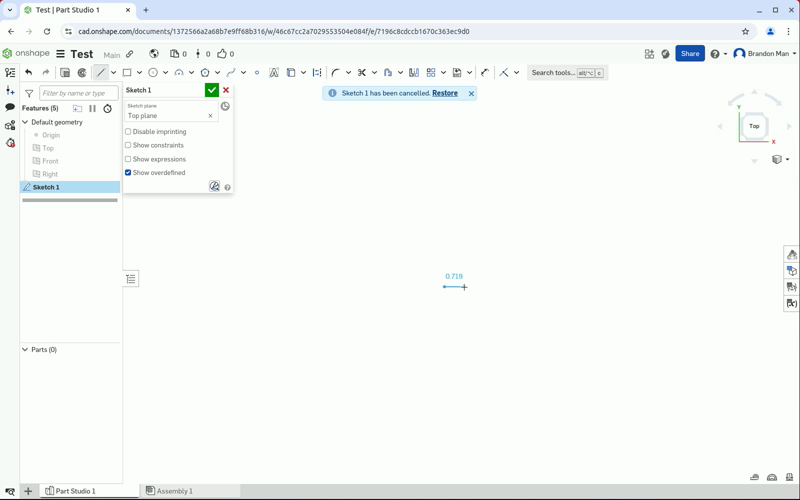
scroll(6)
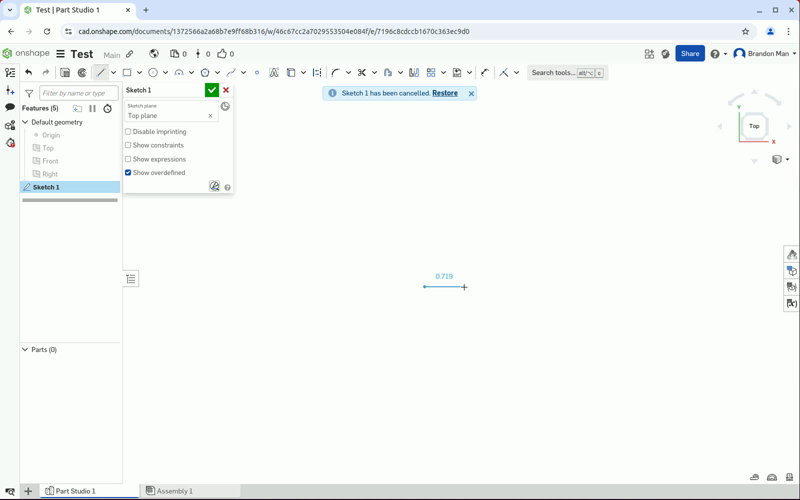
click(464, 286)
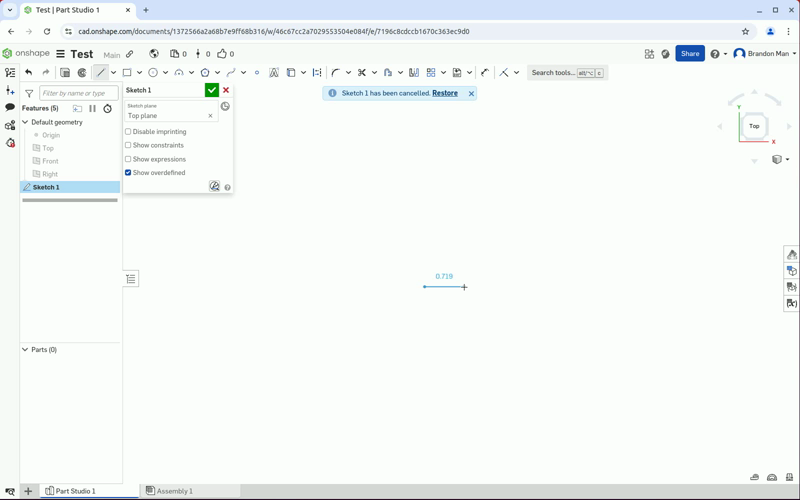
scroll(-6)
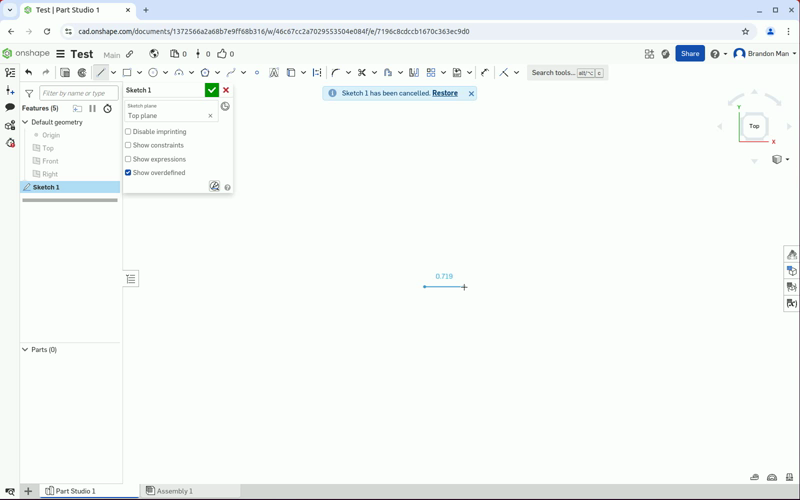
scroll(-6)
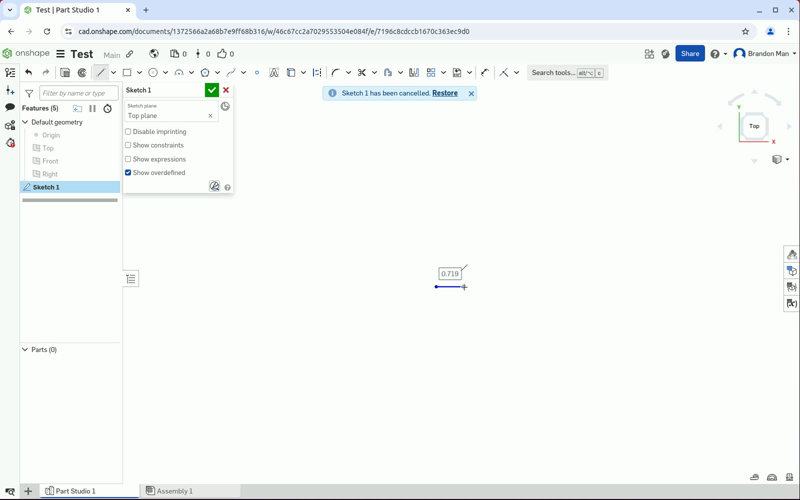
scroll(-6)
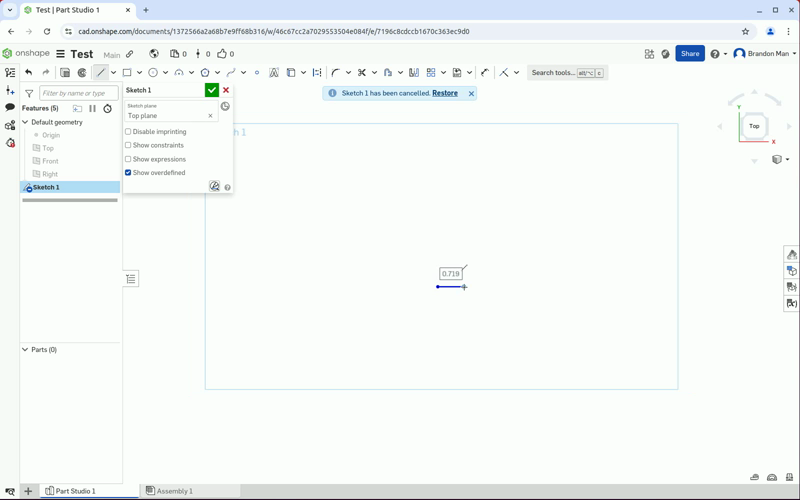
scroll(-6)
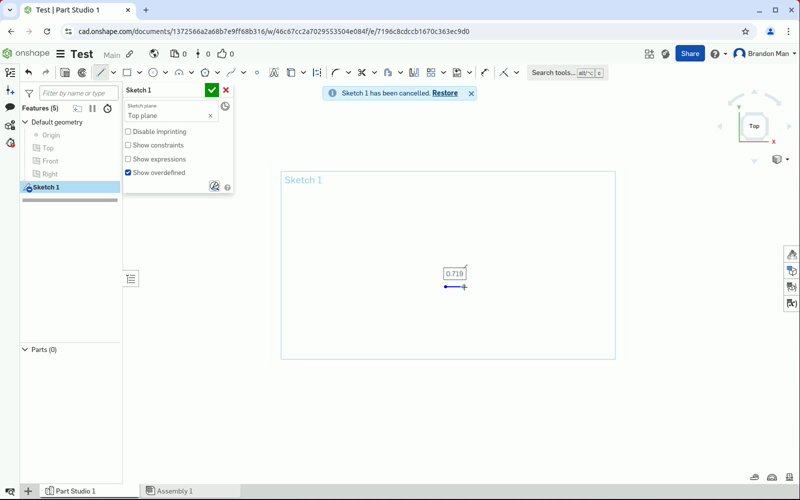
scroll(-6)
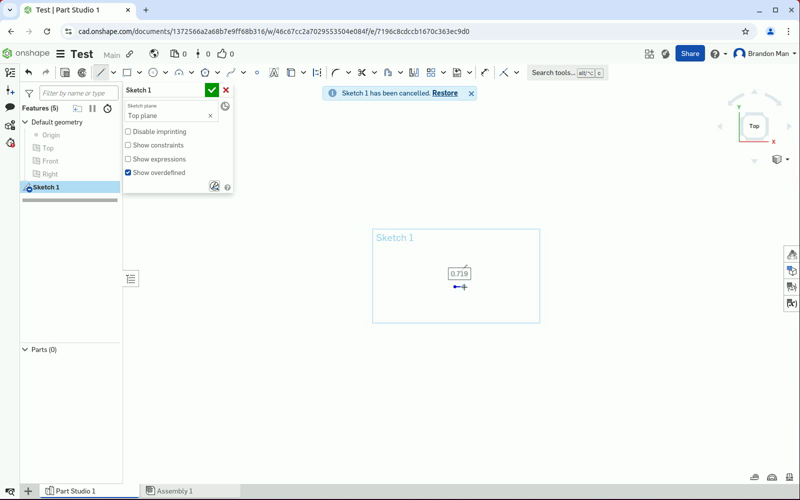
scroll(-6)
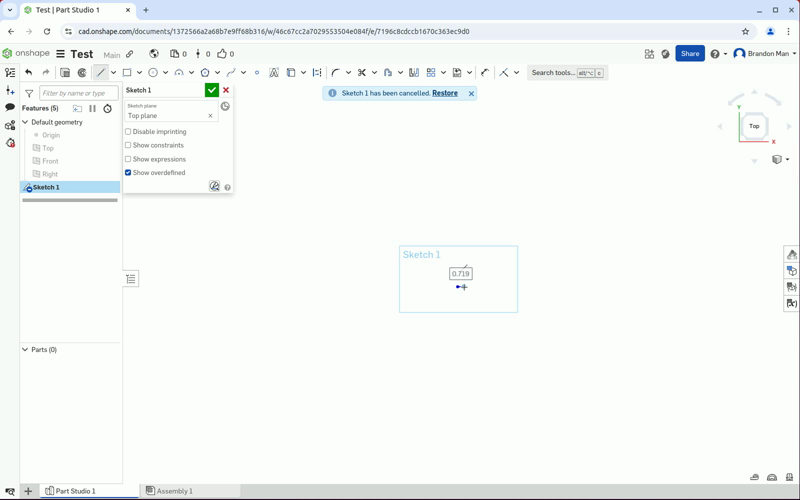
scroll(-6)
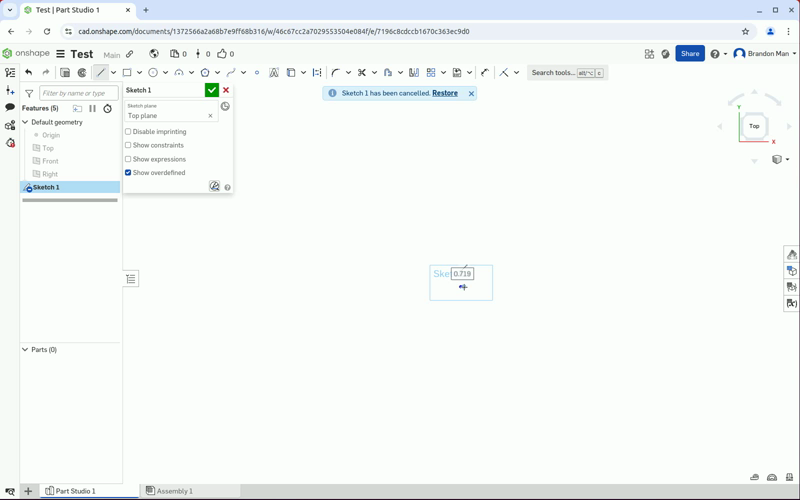
key_up(shift)
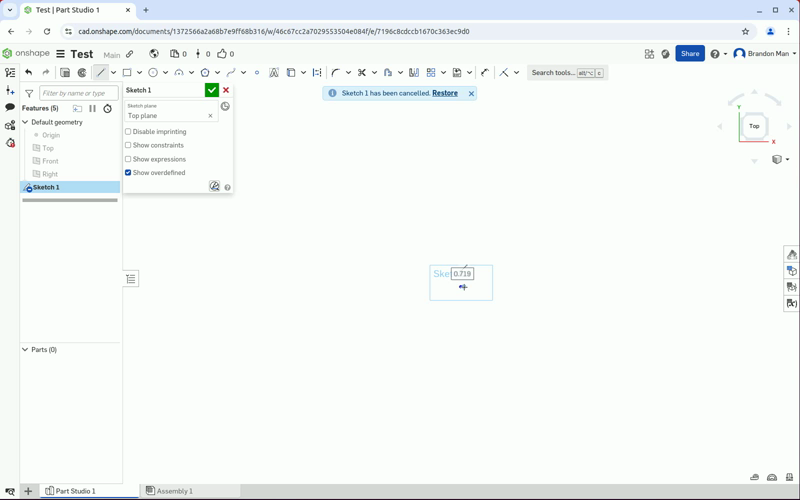
key_down(shift)
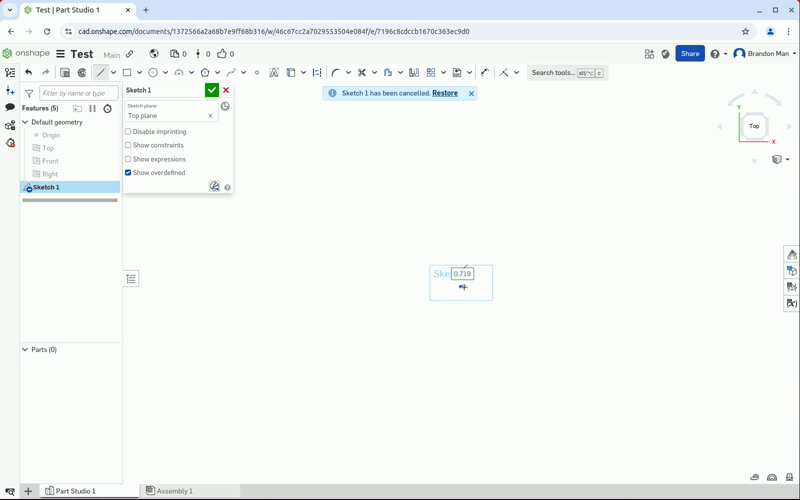
mouse_move(569, 286)
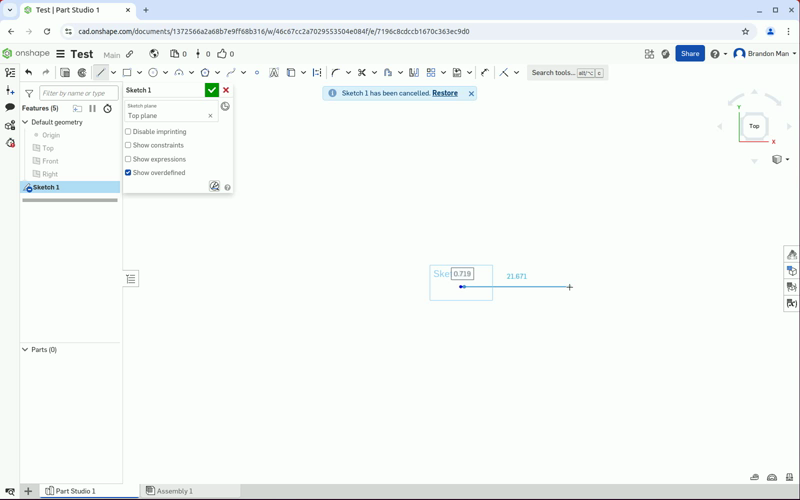
click(569, 286)
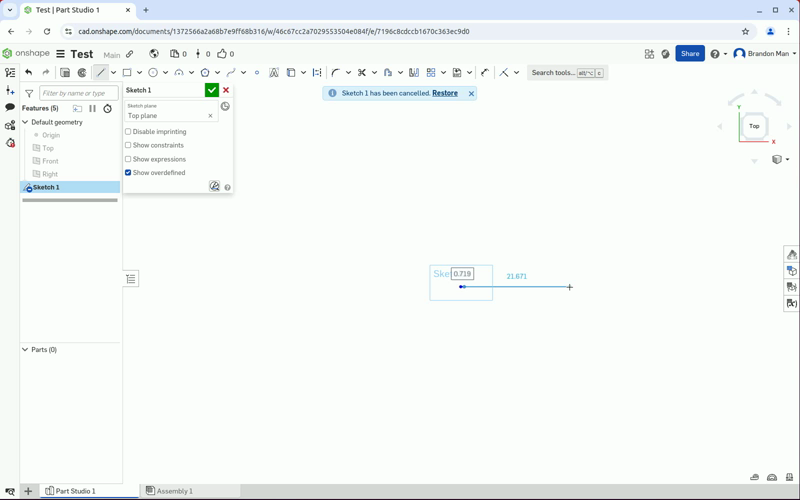
key_up(shift)
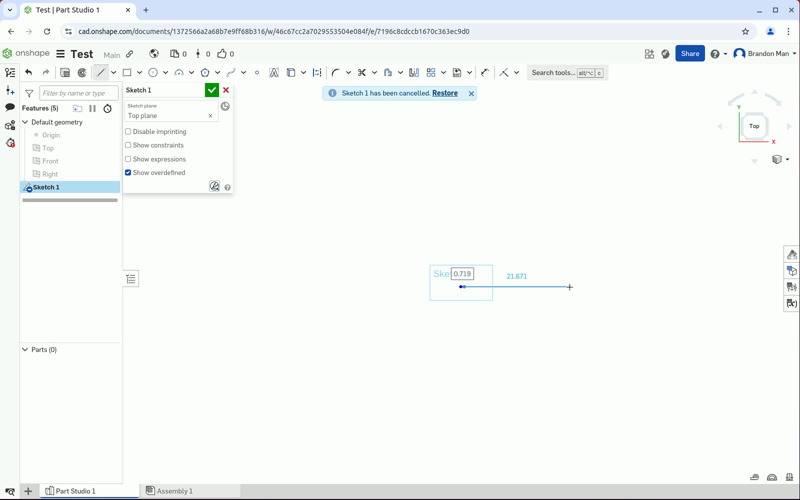
key_down(shift)
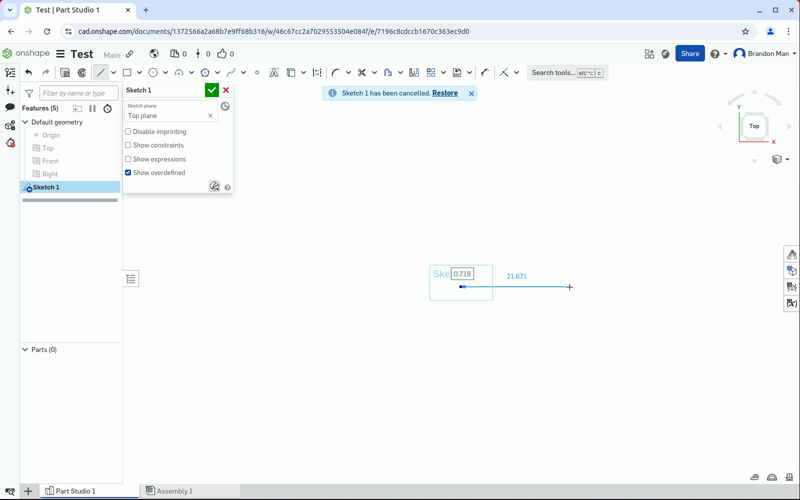
mouse_move(589, 286)
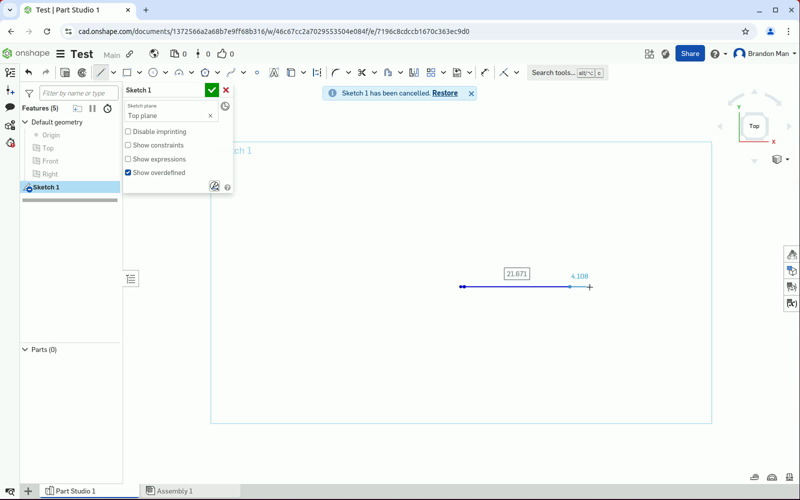
mouse_move(573, 286)
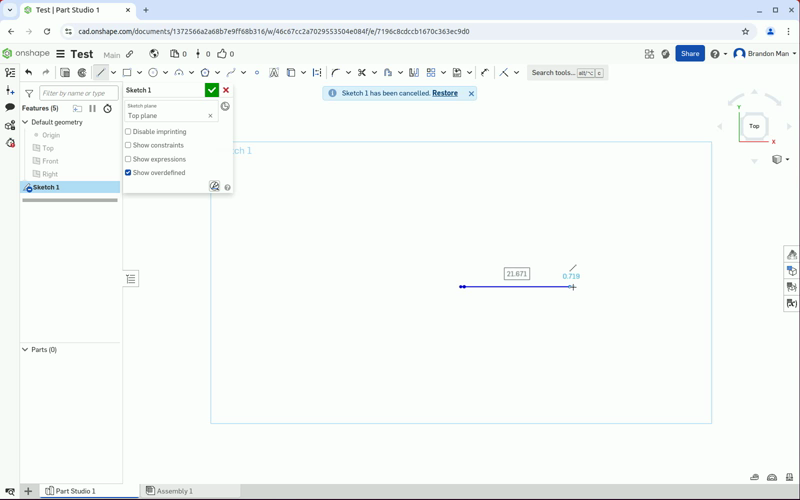
scroll(6)
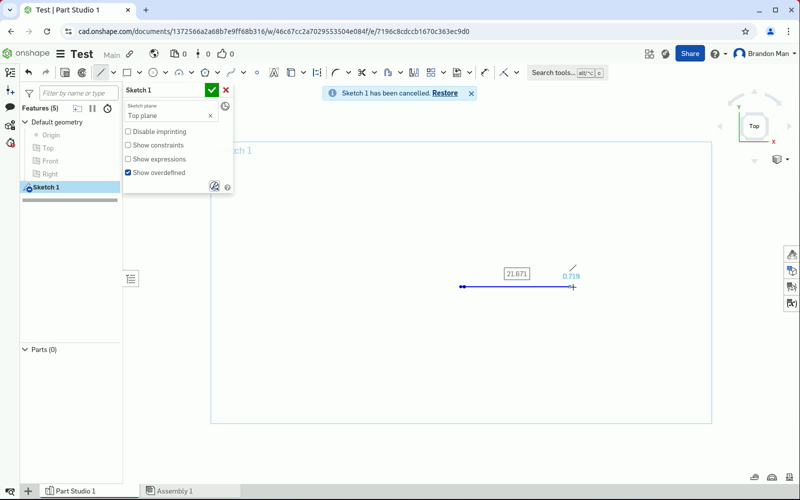
scroll(6)
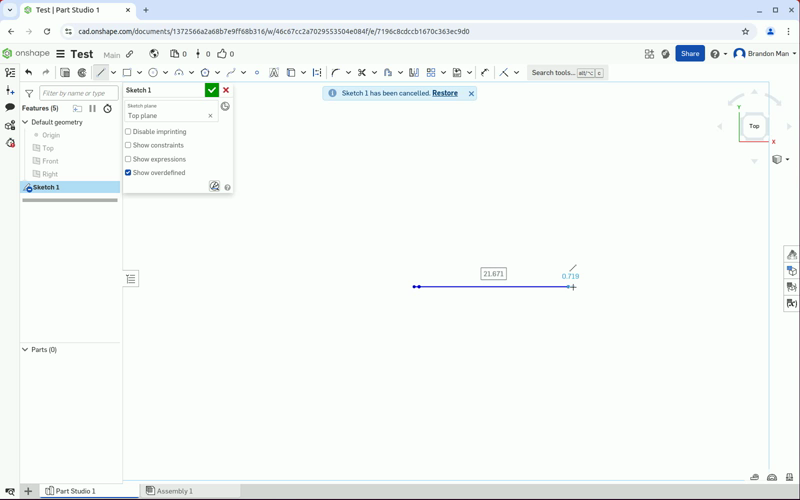
scroll(6)
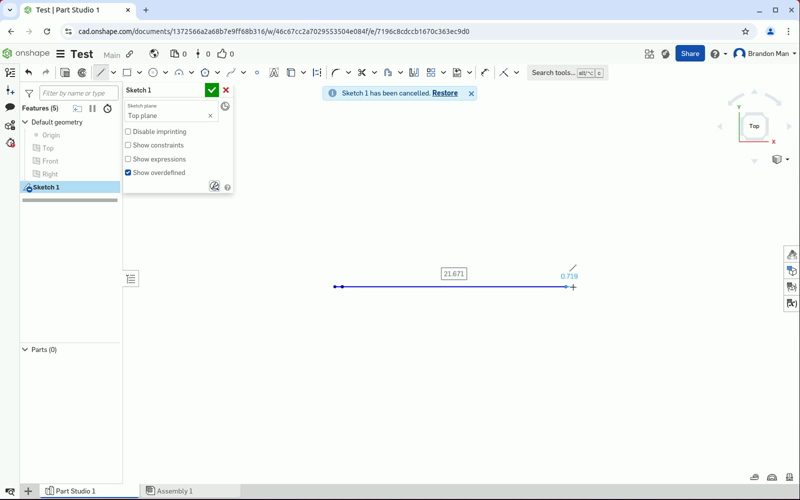
scroll(6)
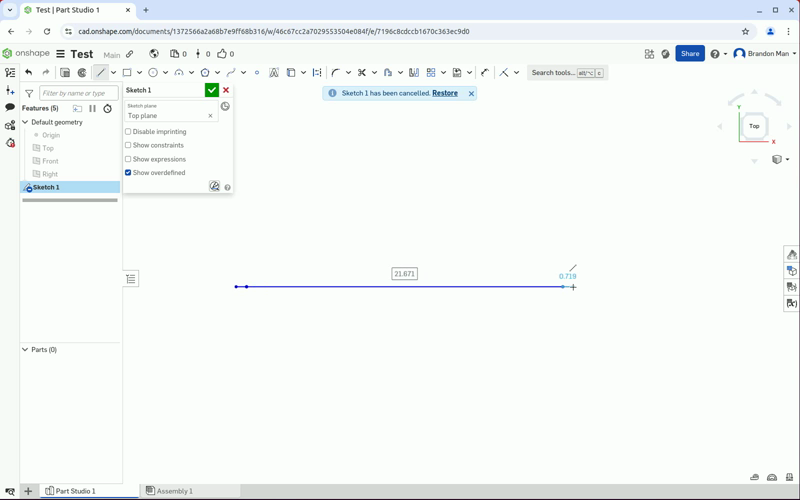
scroll(6)
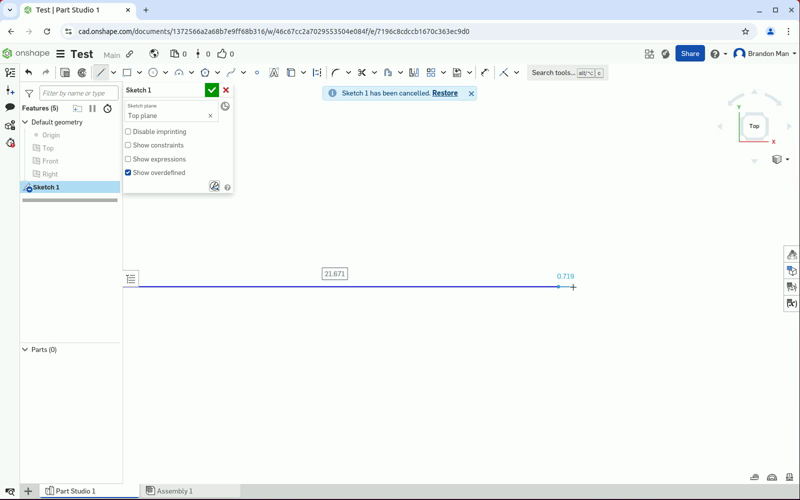
scroll(6)
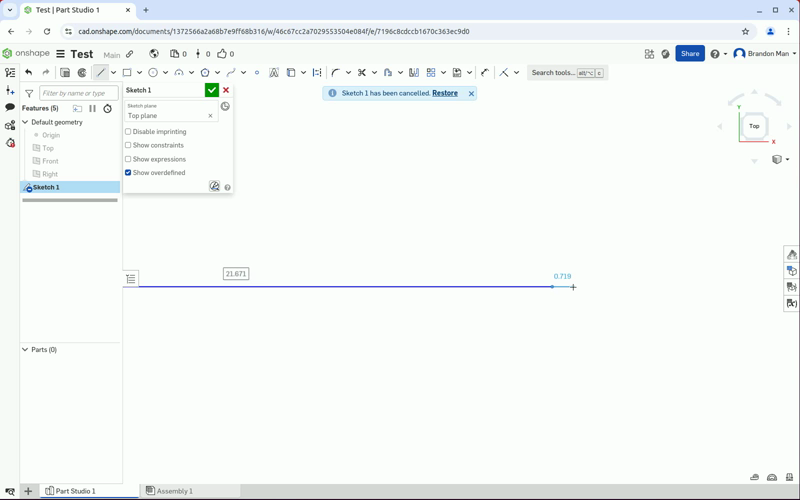
scroll(6)
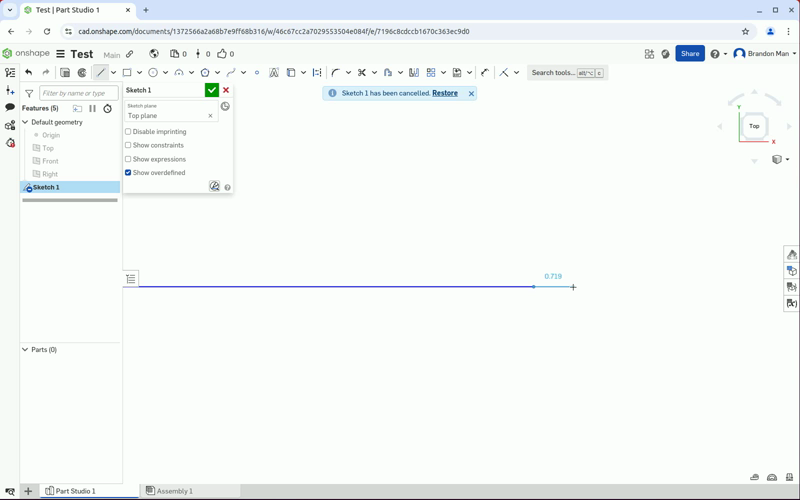
click(573, 286)
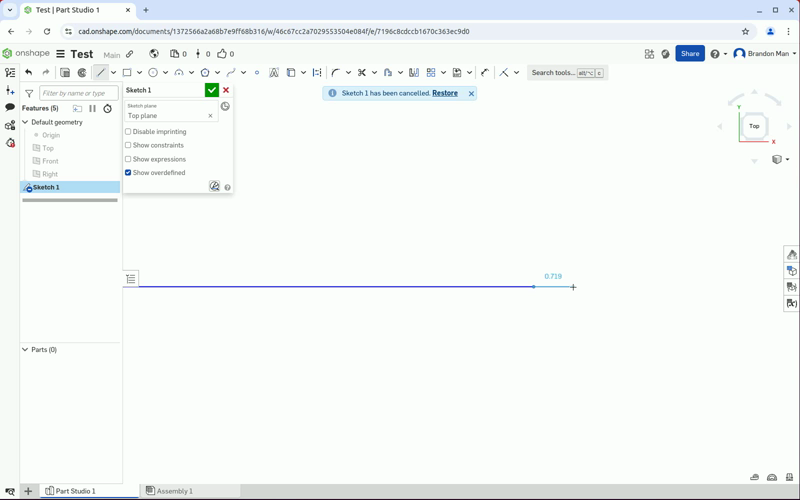
scroll(-6)
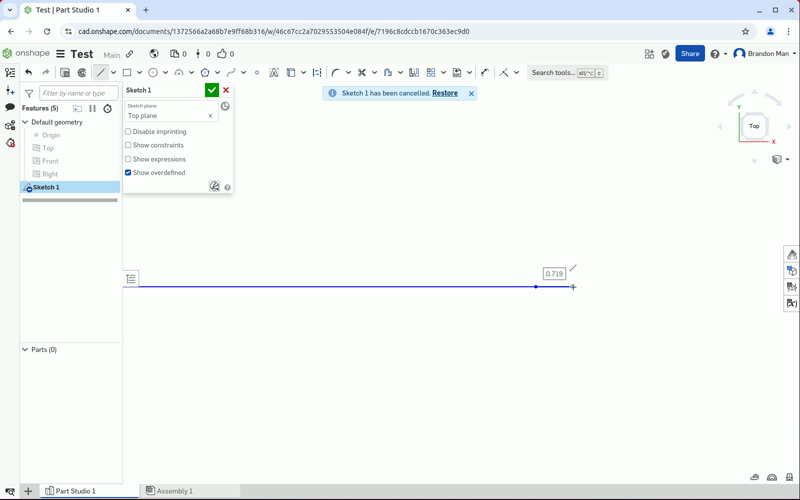
scroll(-6)
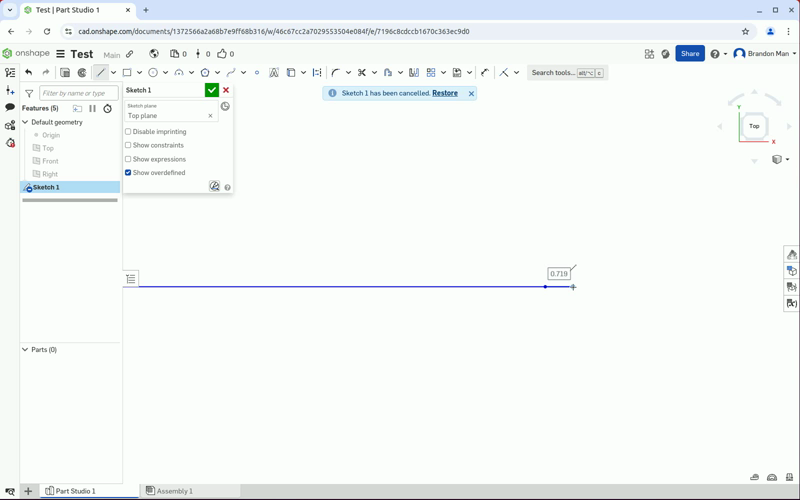
scroll(-6)
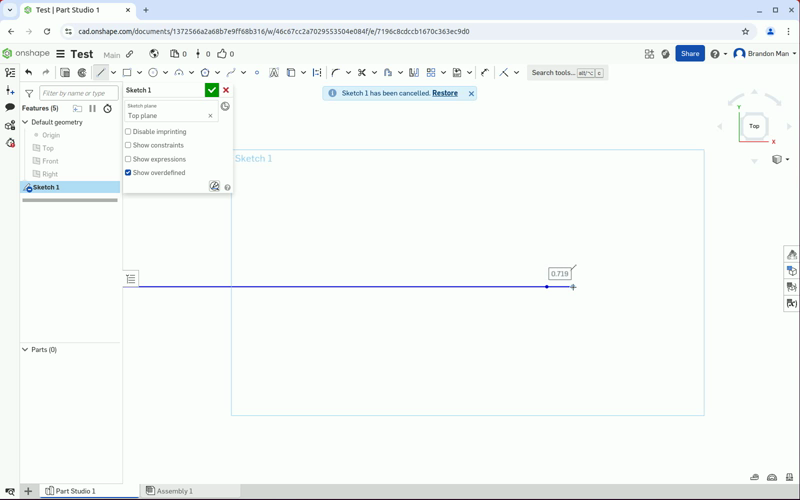
scroll(-6)
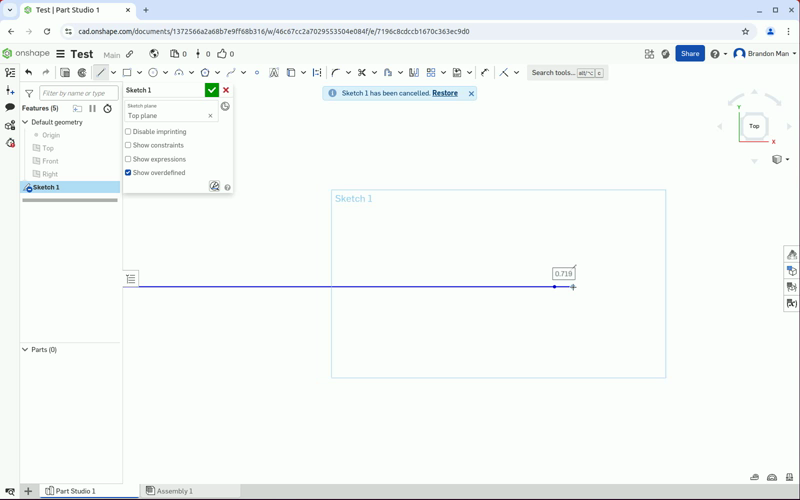
scroll(-6)
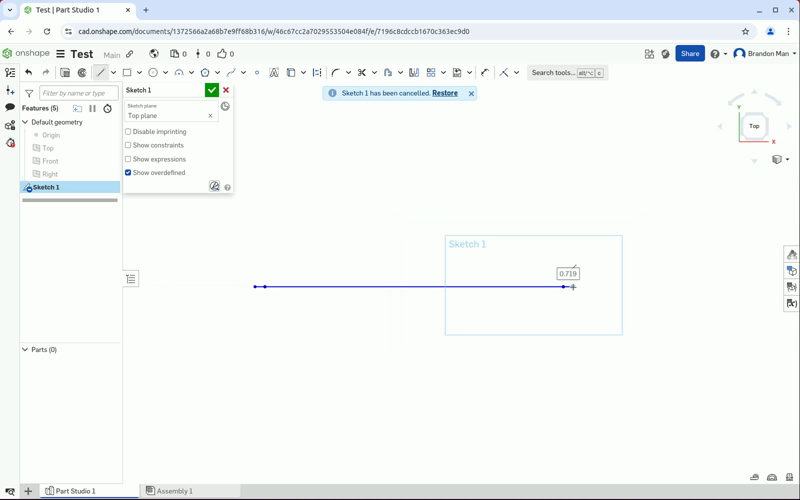
scroll(-6)
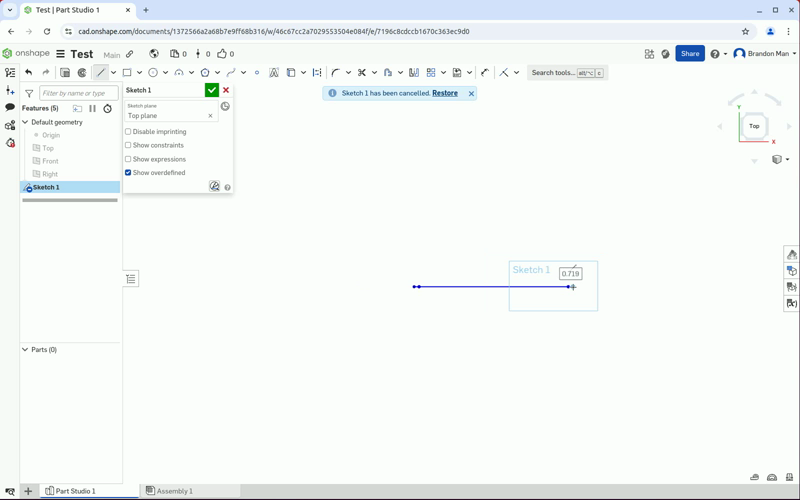
scroll(-6)
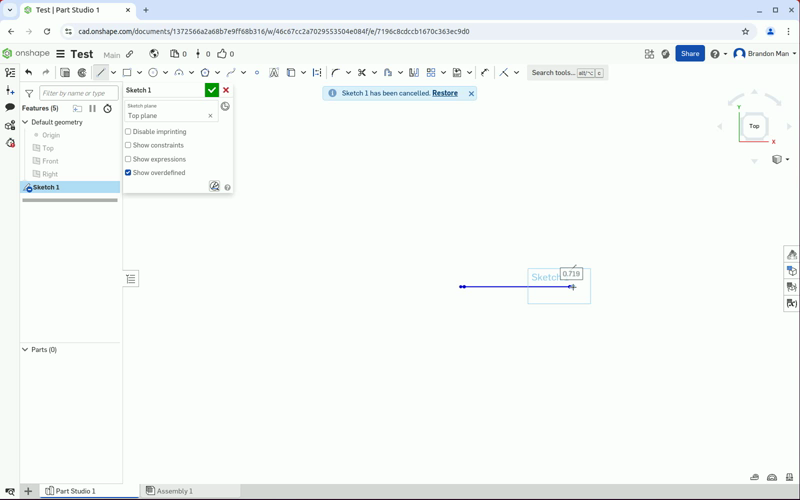
key_up(shift)
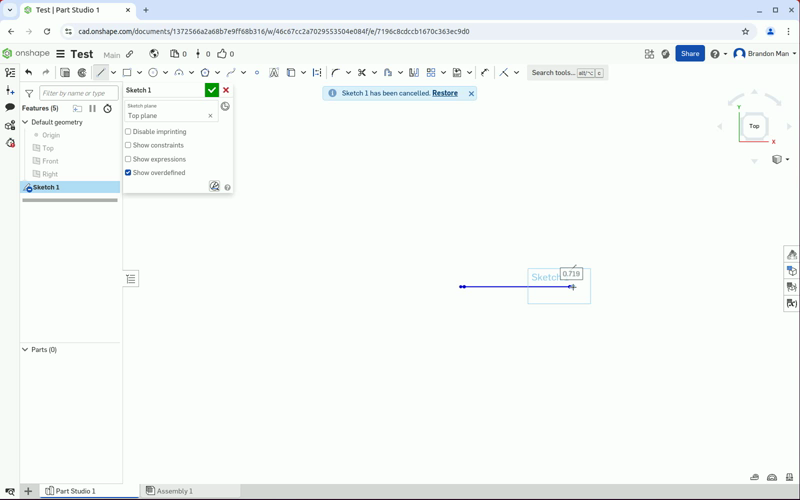
key_down(shift)
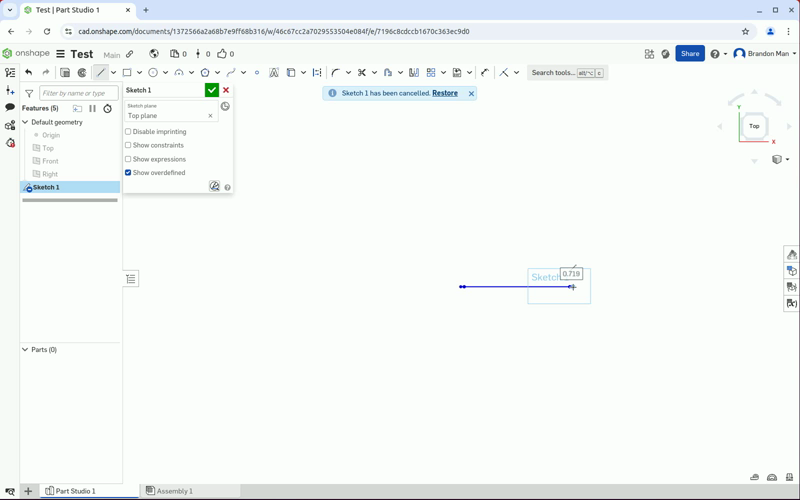
mouse_move(589, 286)
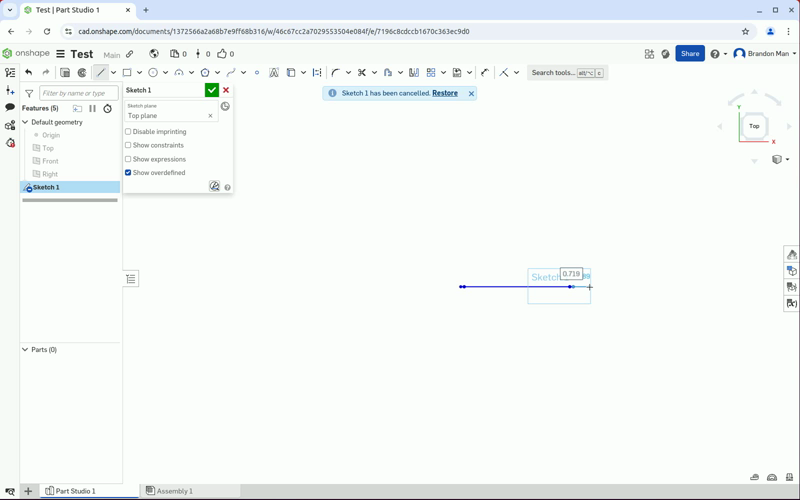
mouse_move(573, 282)
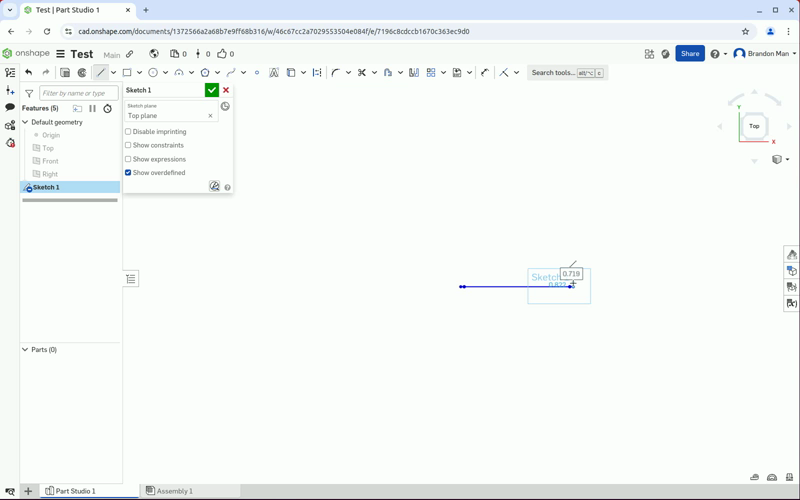
scroll(6)
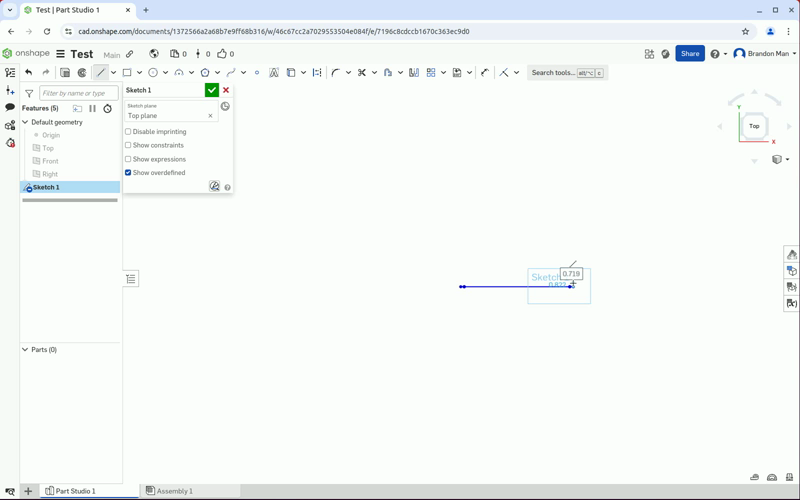
scroll(6)
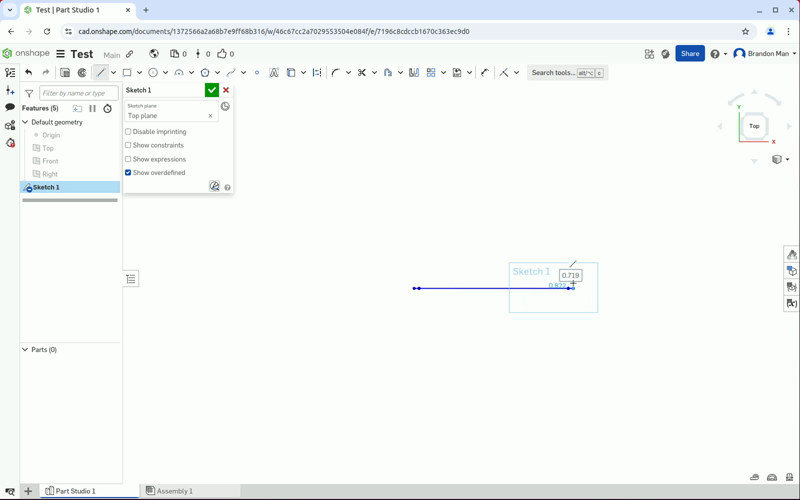
scroll(6)
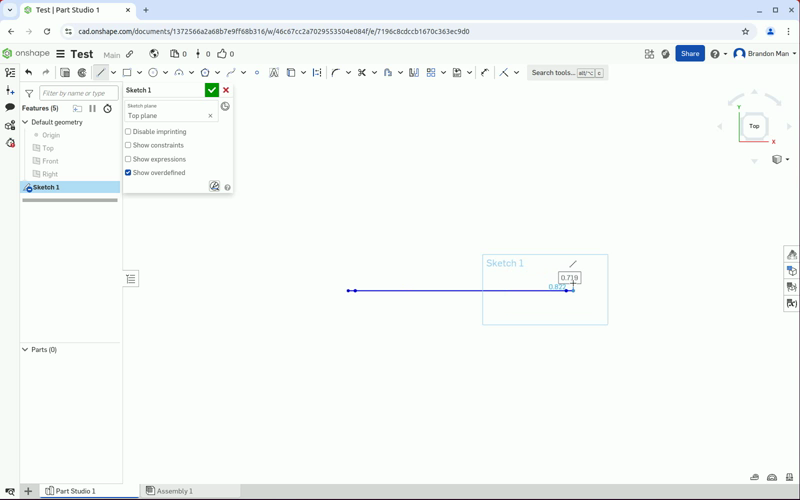
scroll(6)
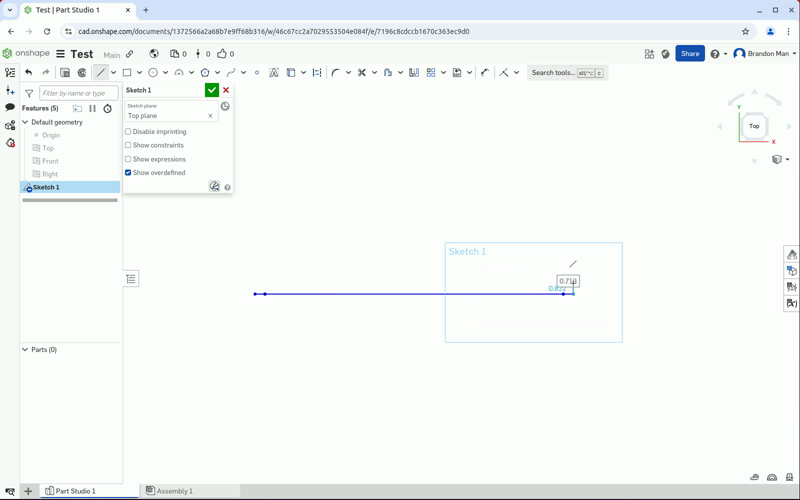
scroll(6)
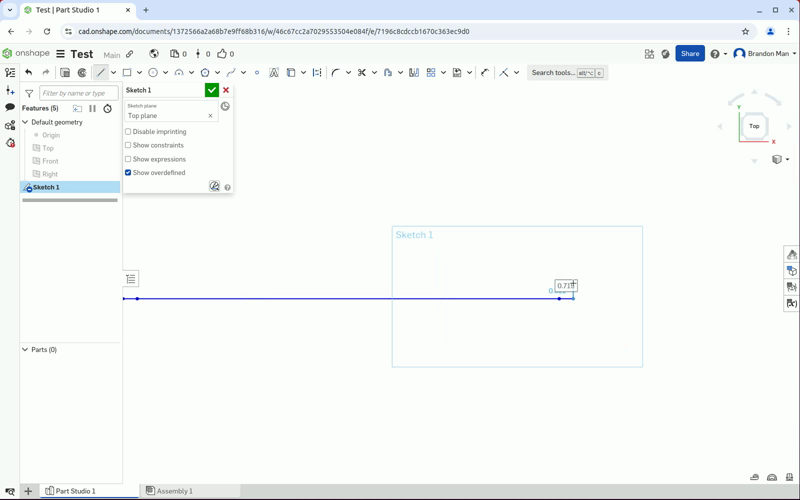
scroll(6)
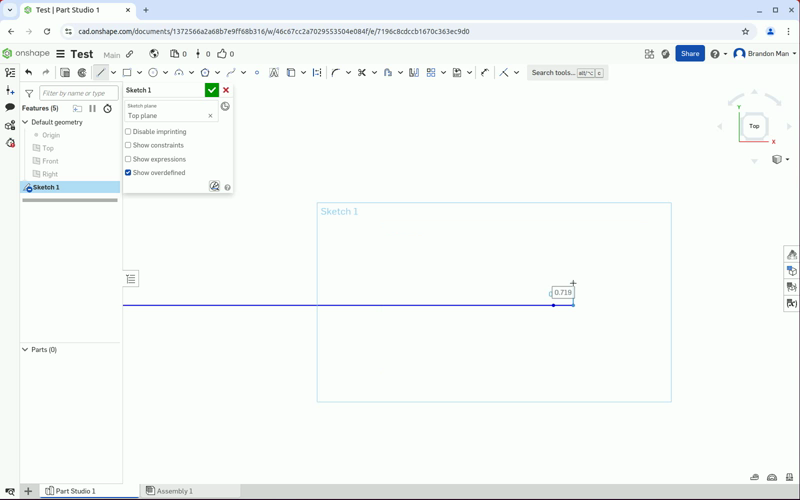
scroll(6)
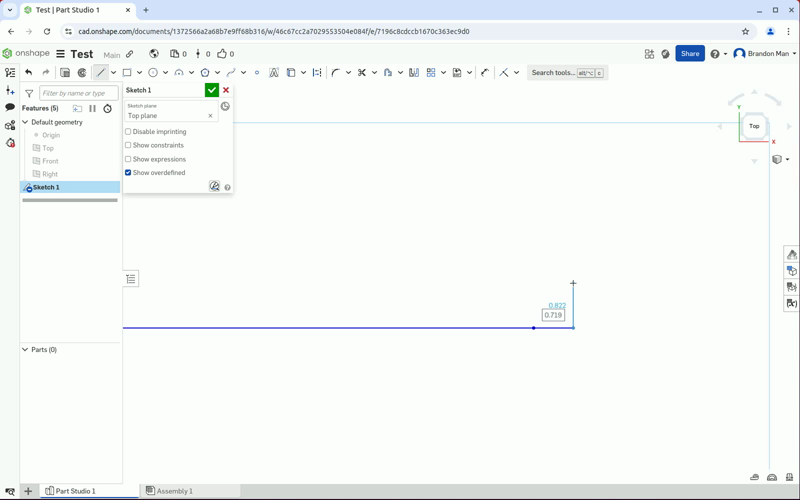
click(573, 282)
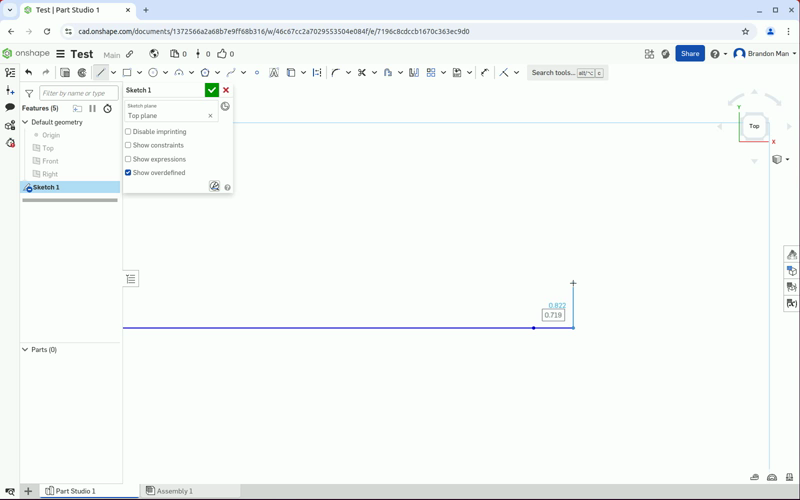
scroll(-6)
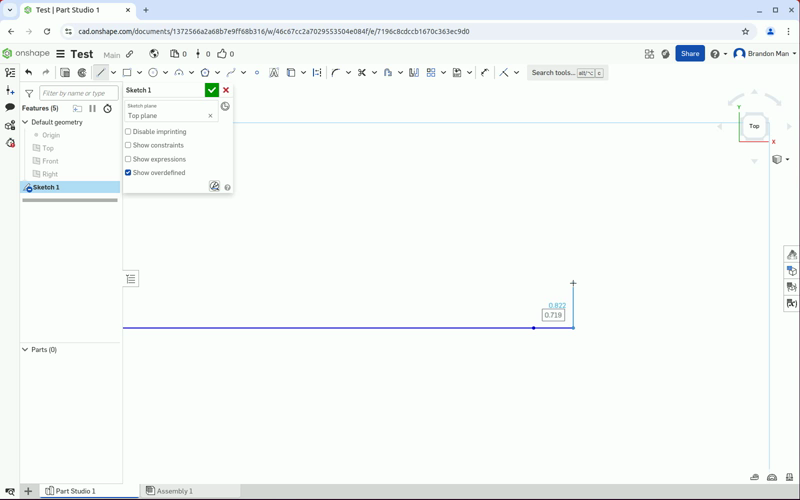
scroll(-6)
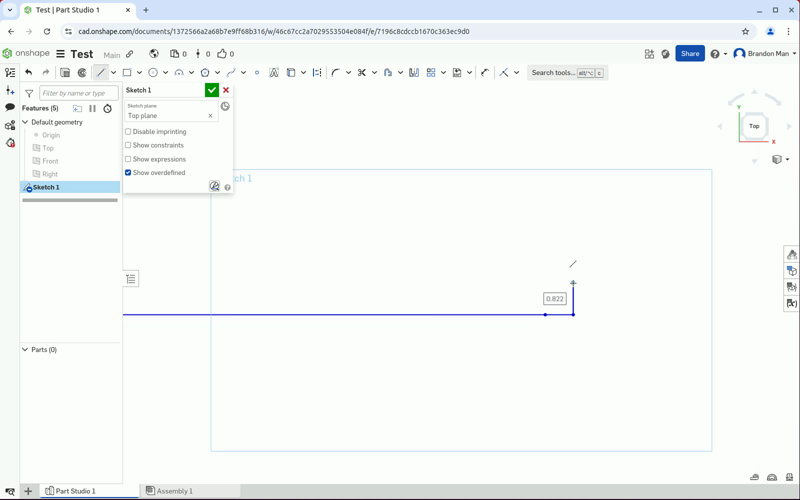
scroll(-6)
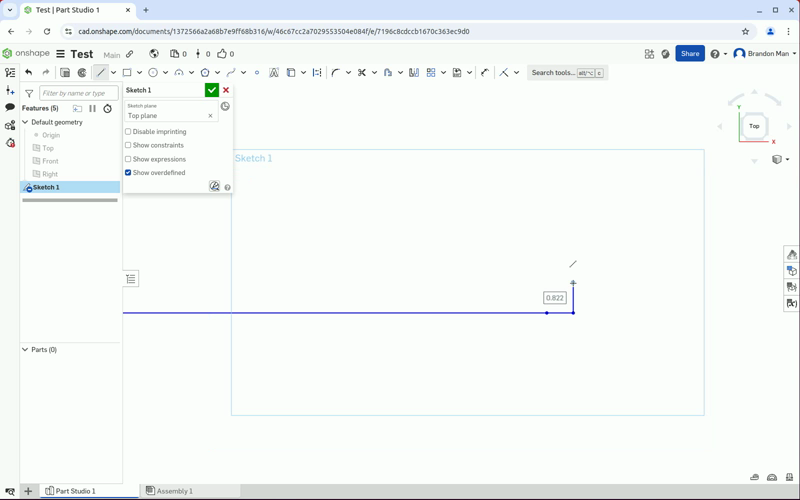
scroll(-6)
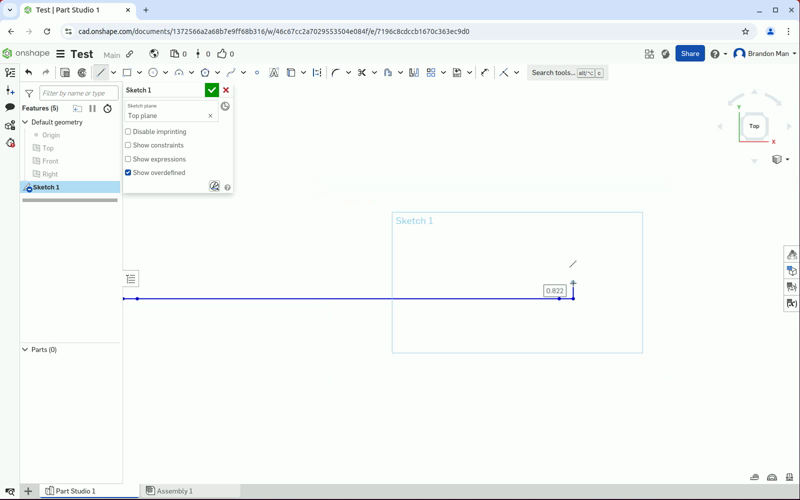
scroll(-6)
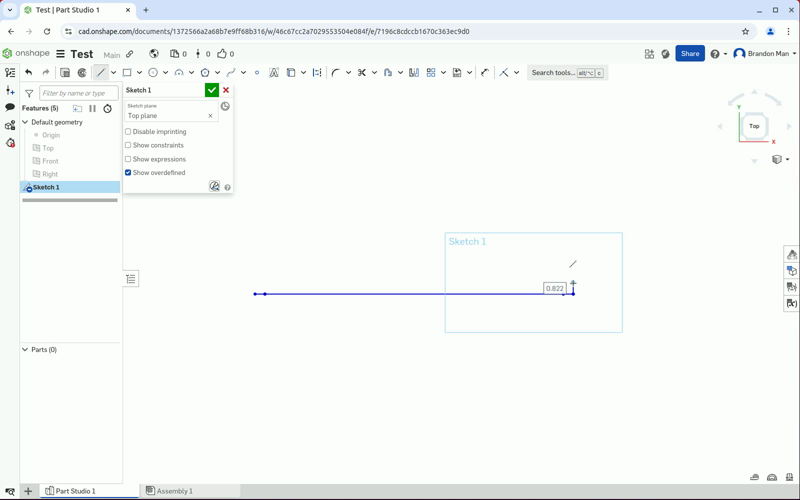
scroll(-6)
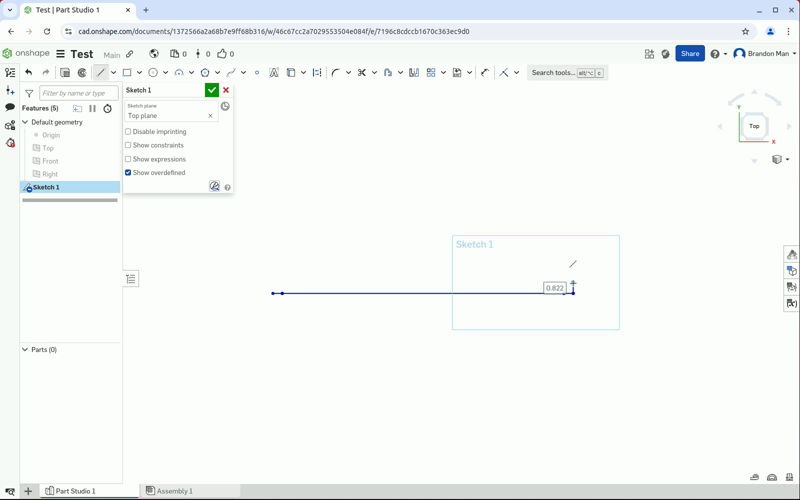
scroll(-6)
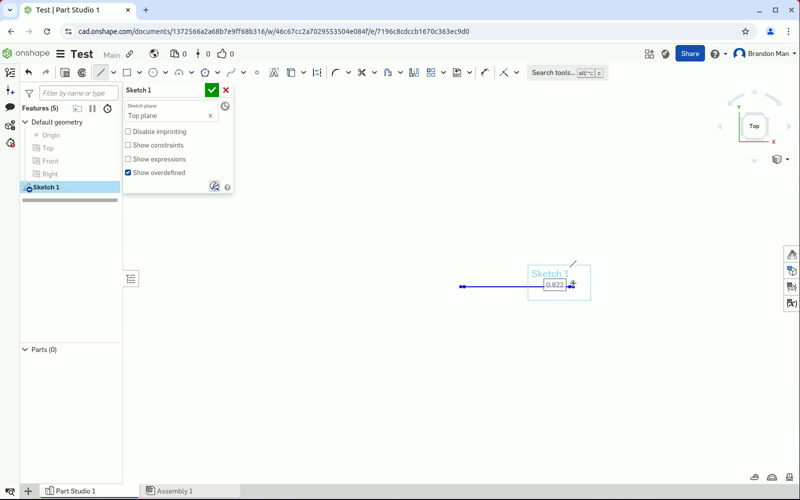
key_up(shift)
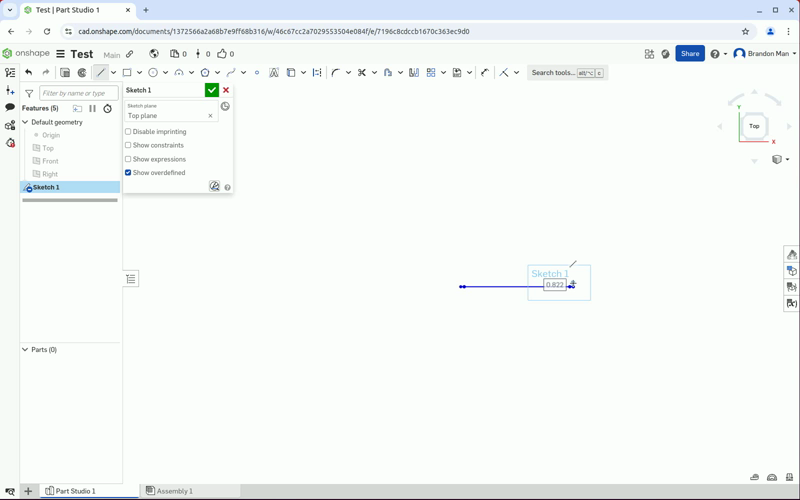
key_down(shift)
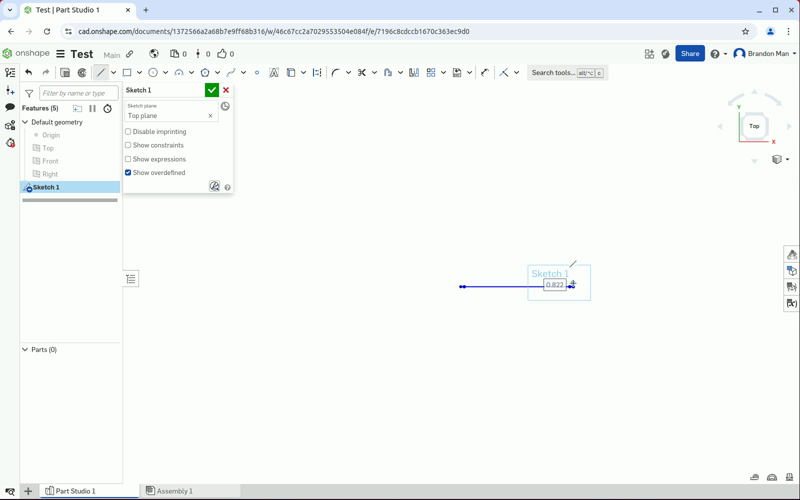
mouse_move(460, 282)
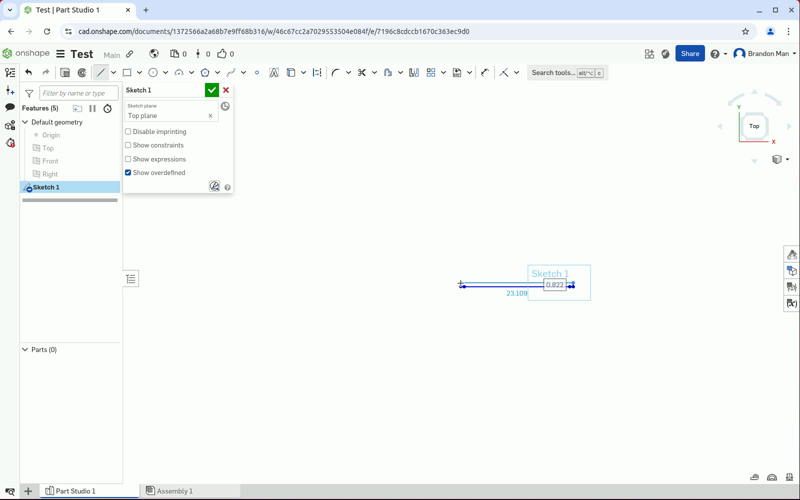
scroll(6)
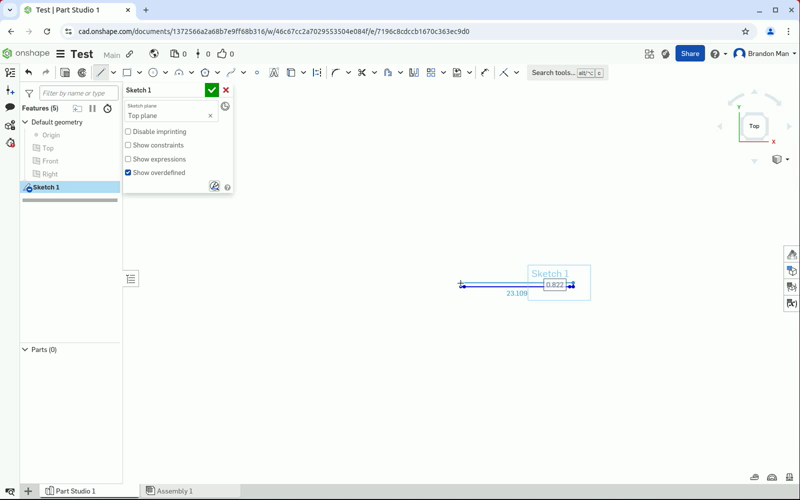
scroll(6)
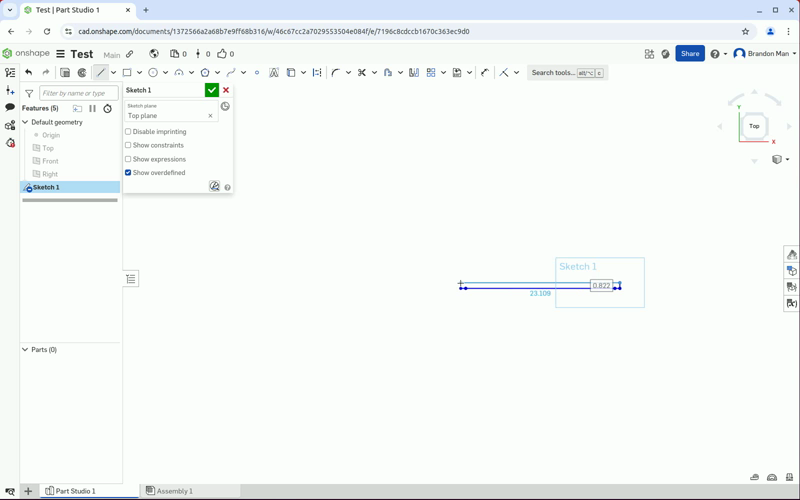
scroll(6)
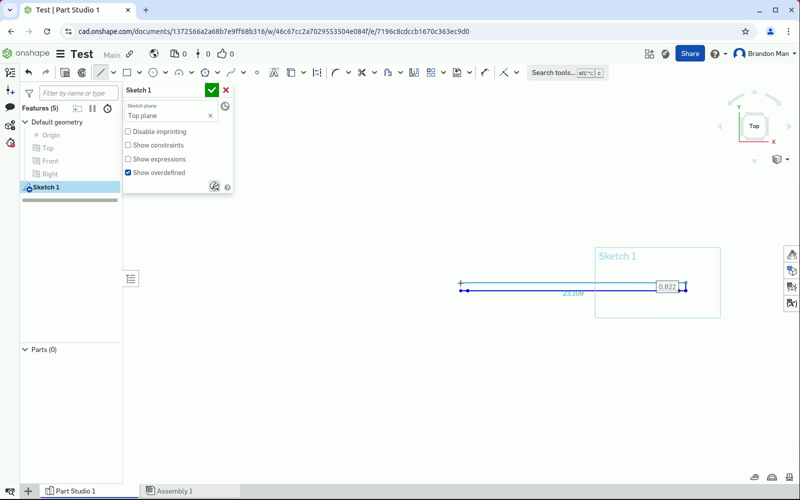
scroll(6)
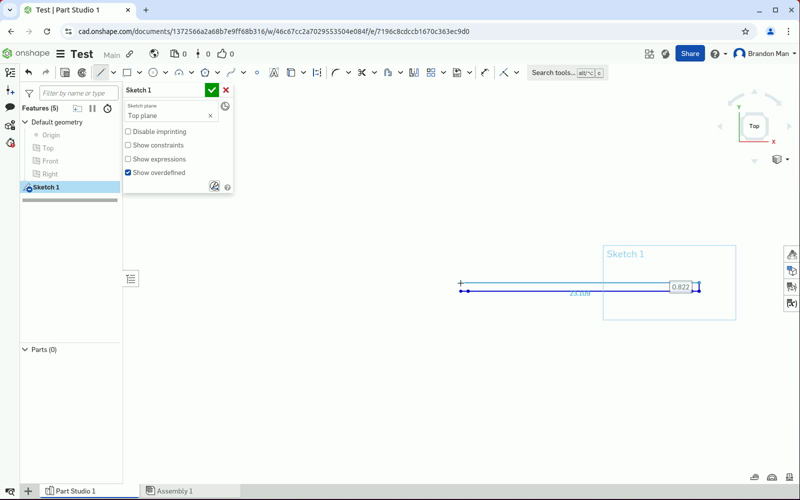
scroll(6)
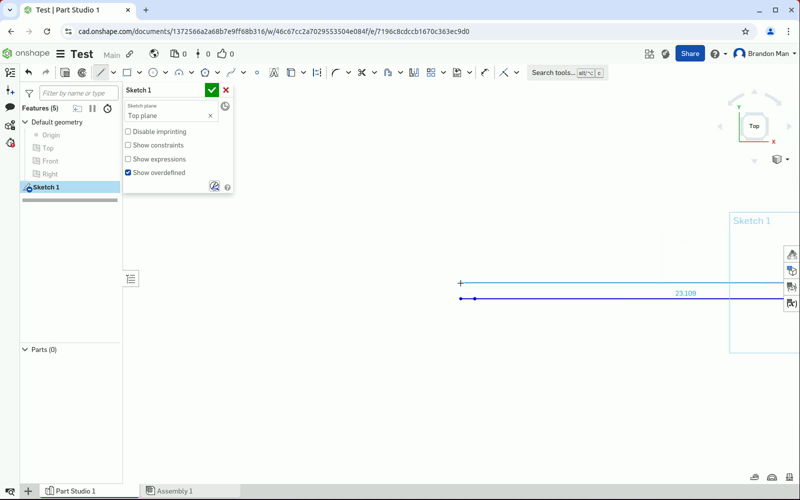
scroll(6)
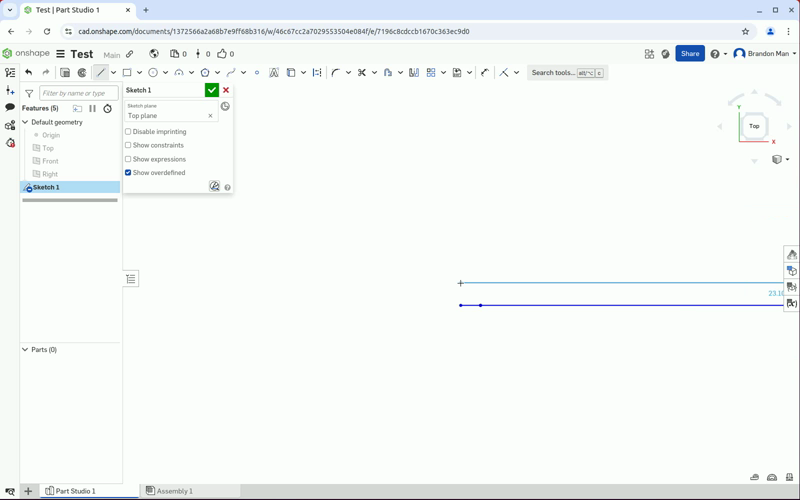
scroll(6)
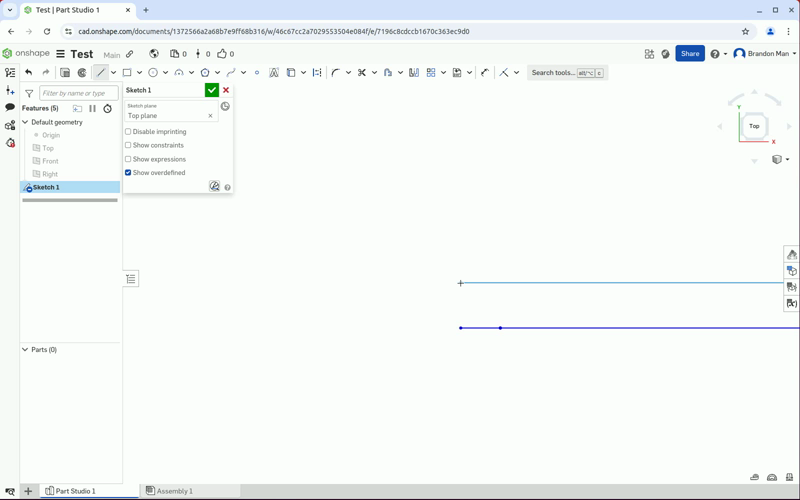
click(460, 282)
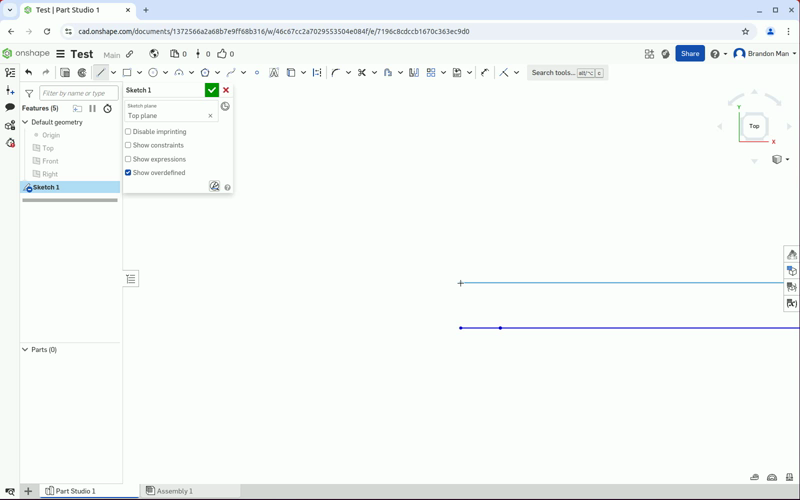
scroll(-6)
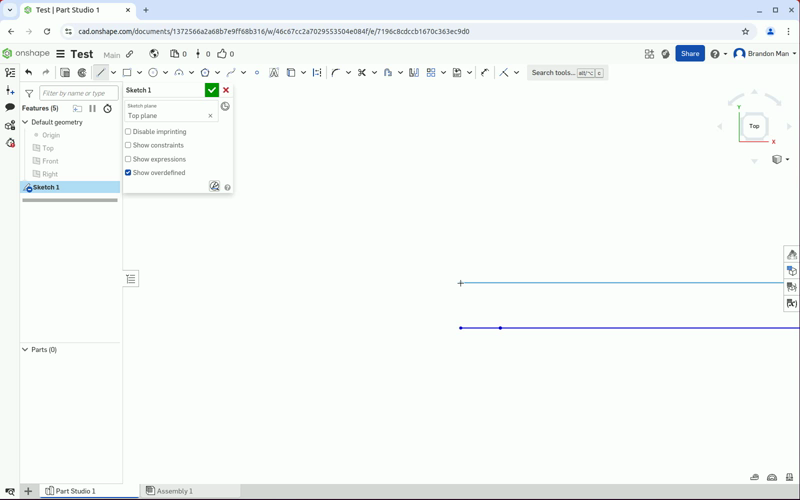
scroll(-6)
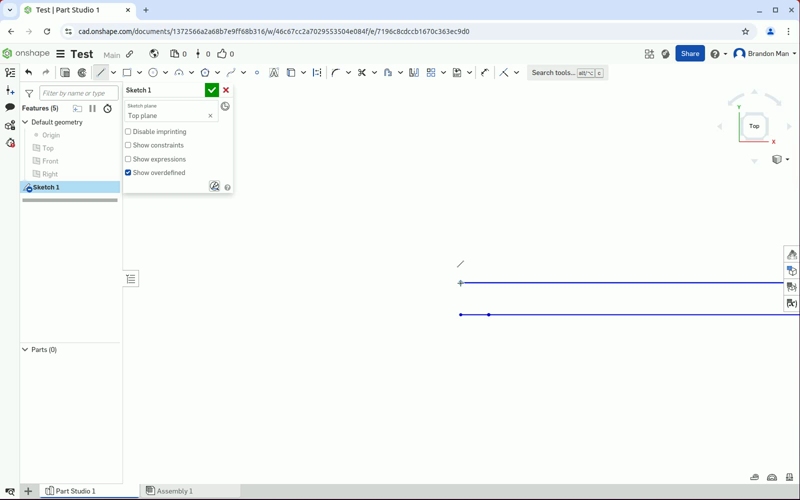
scroll(-6)
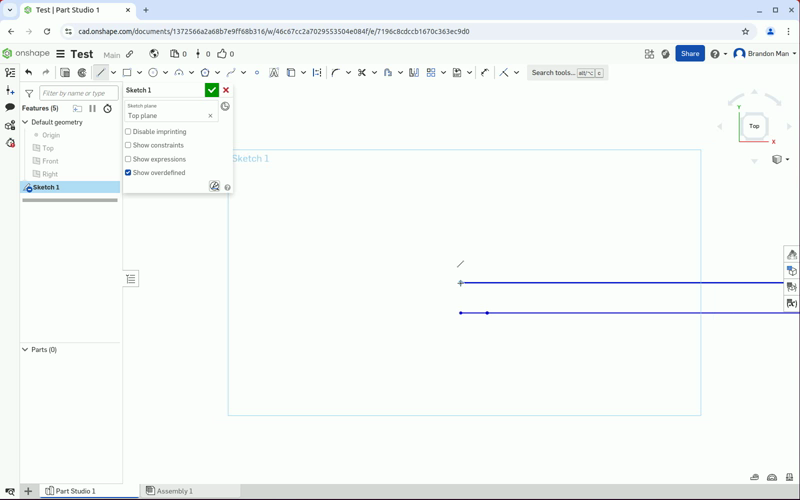
scroll(-6)
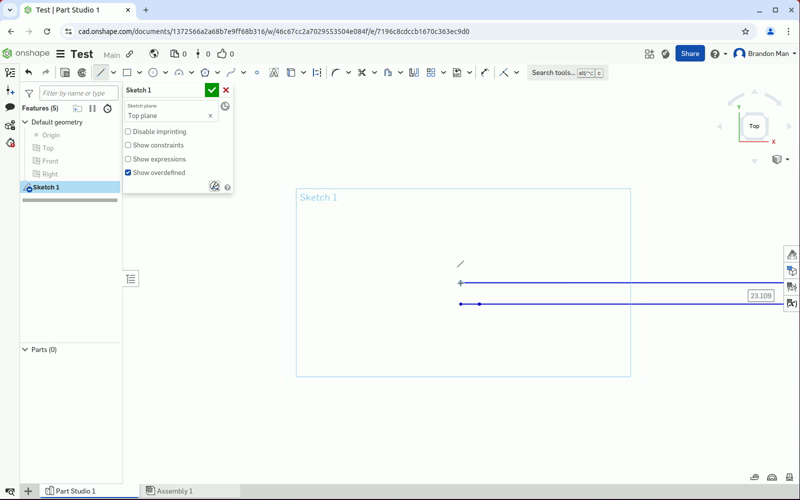
scroll(-6)
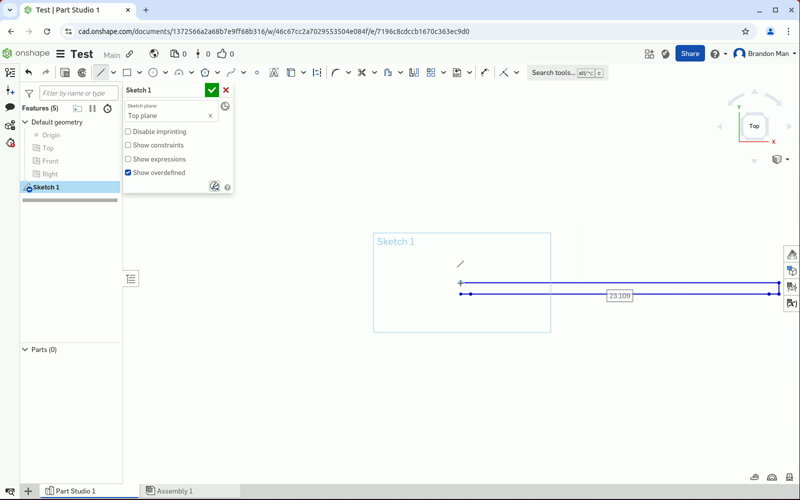
scroll(-6)
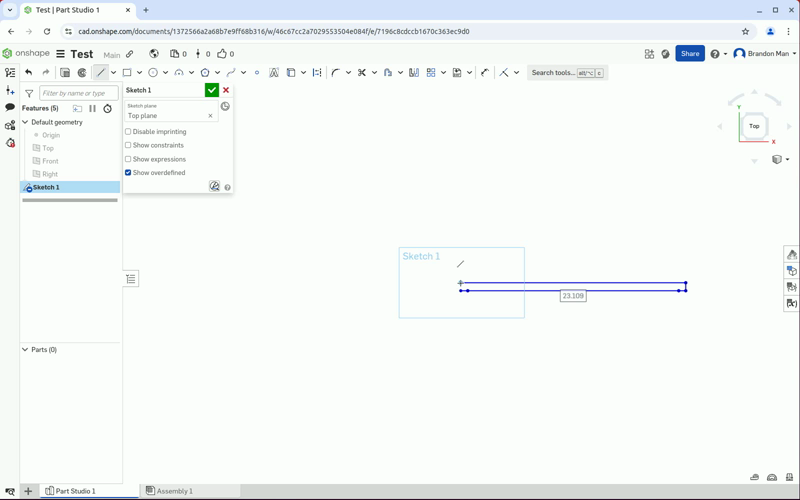
scroll(-6)
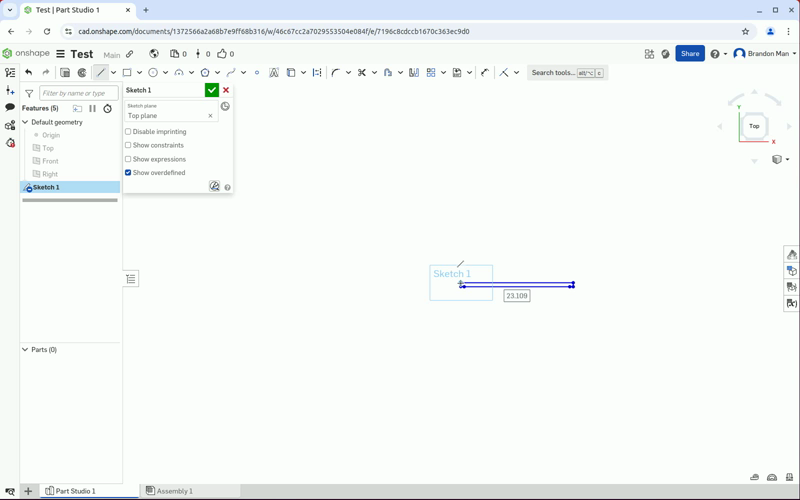
key_up(shift)
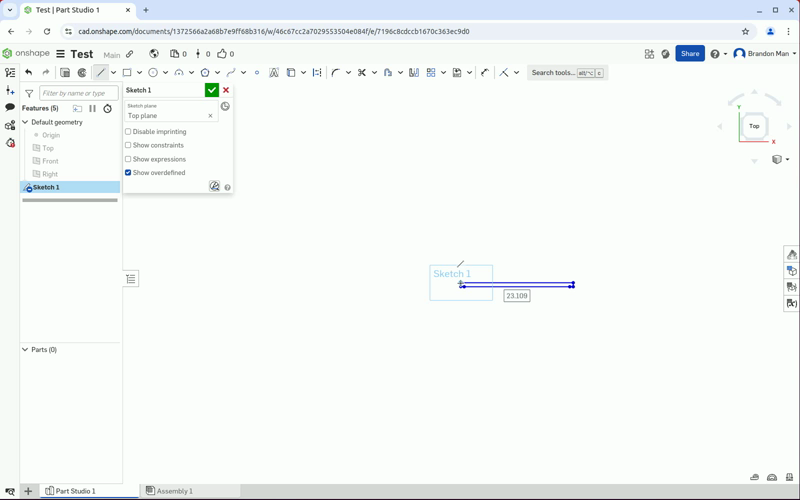
mouse_move(490, 282)
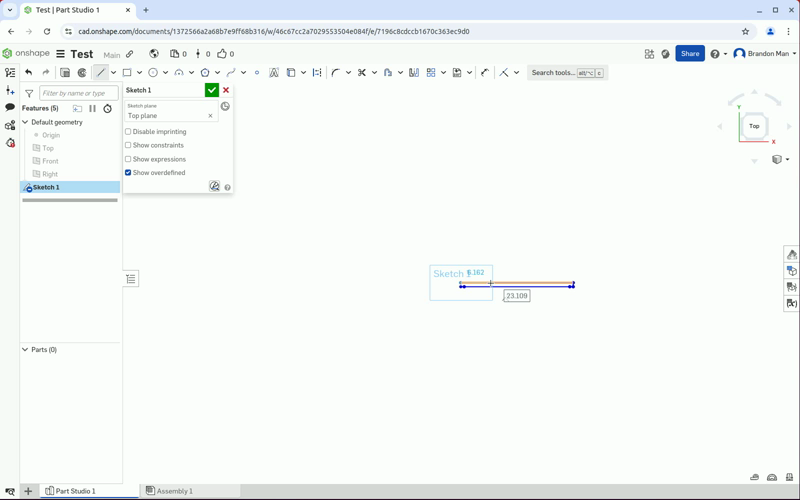
key_down(shift)
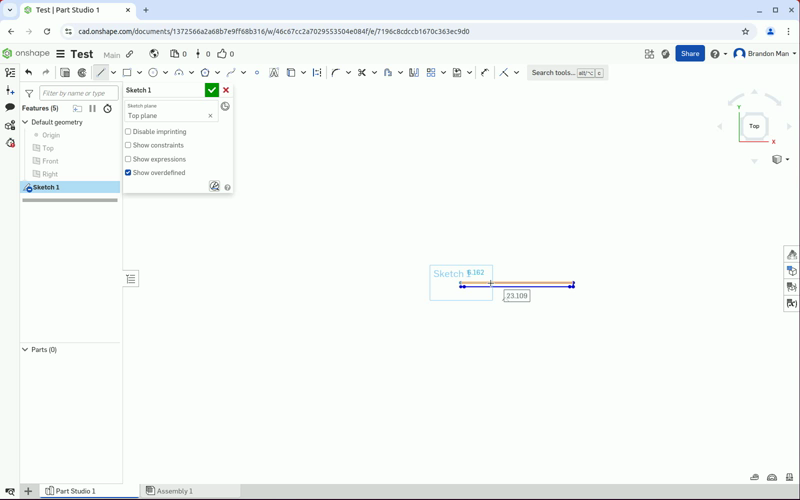
mouse_move(460, 286)
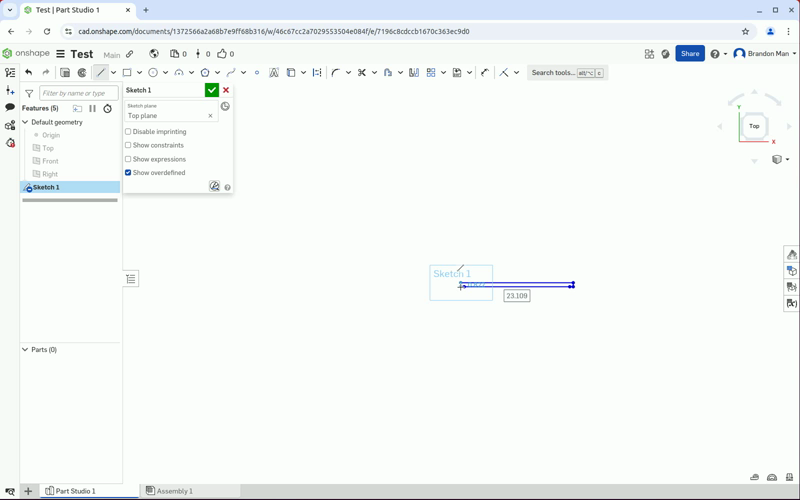
scroll(6)
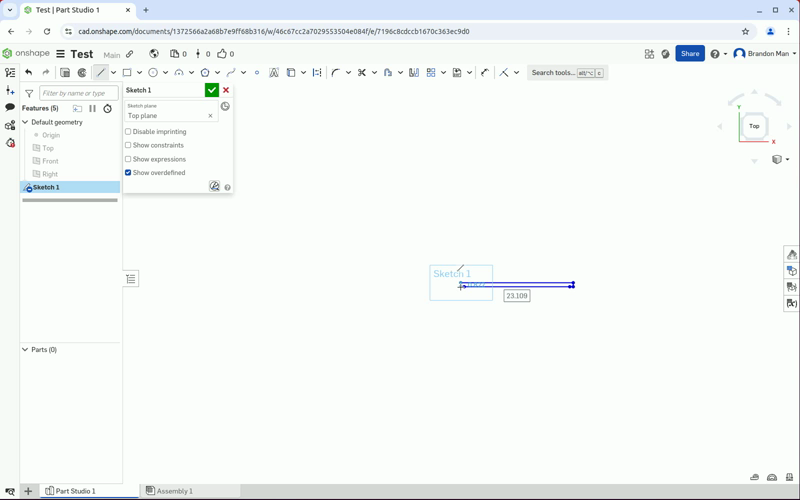
scroll(6)
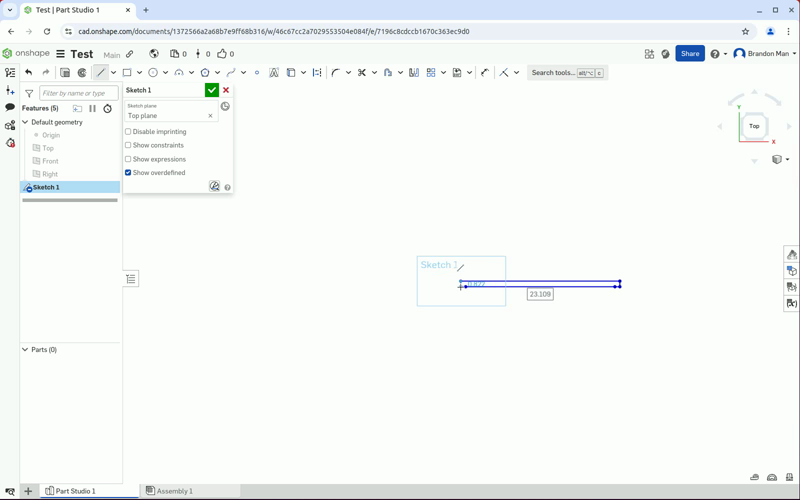
scroll(6)
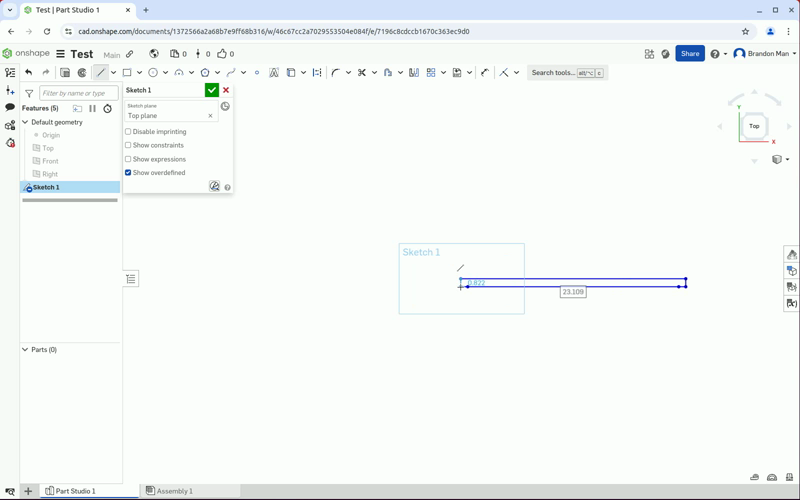
scroll(6)
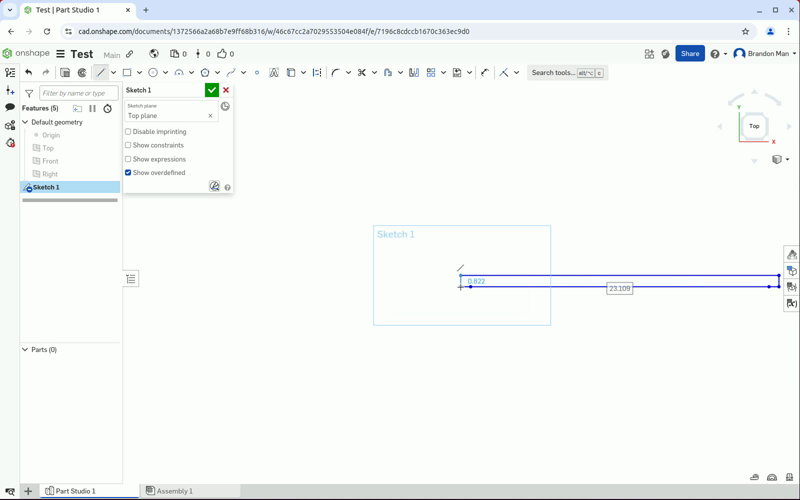
scroll(6)
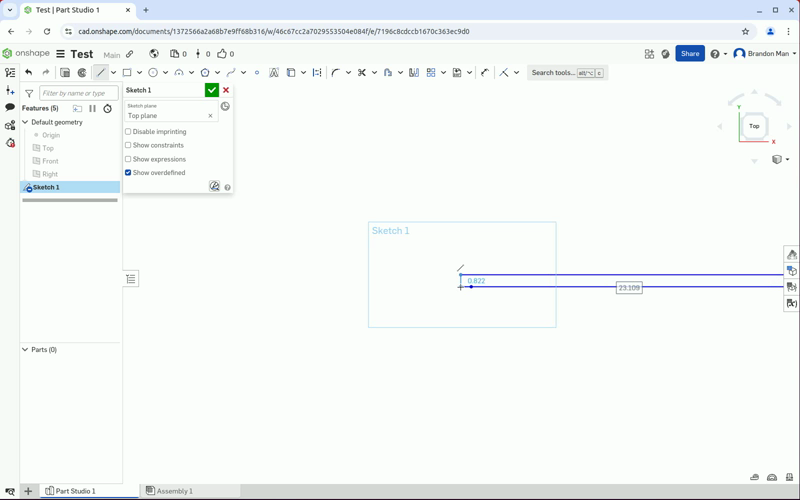
scroll(6)
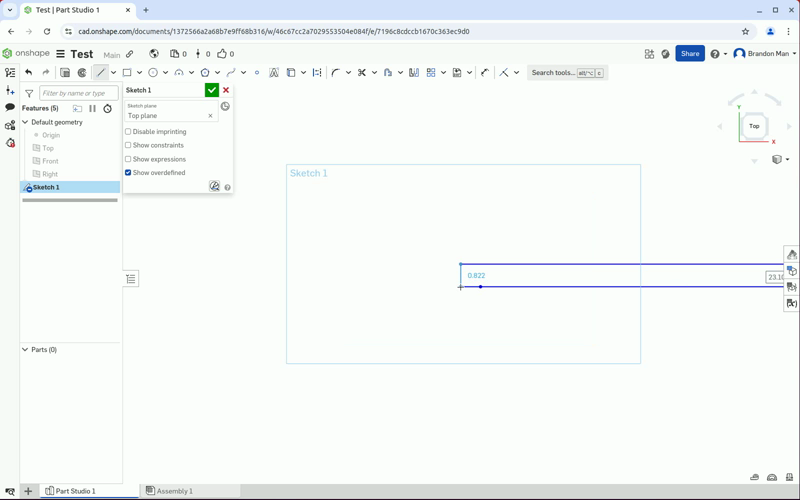
scroll(6)
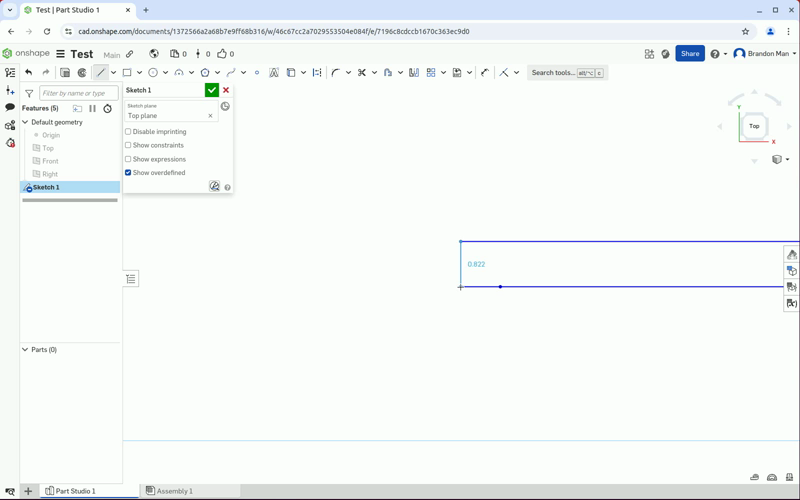
key_up(shift)
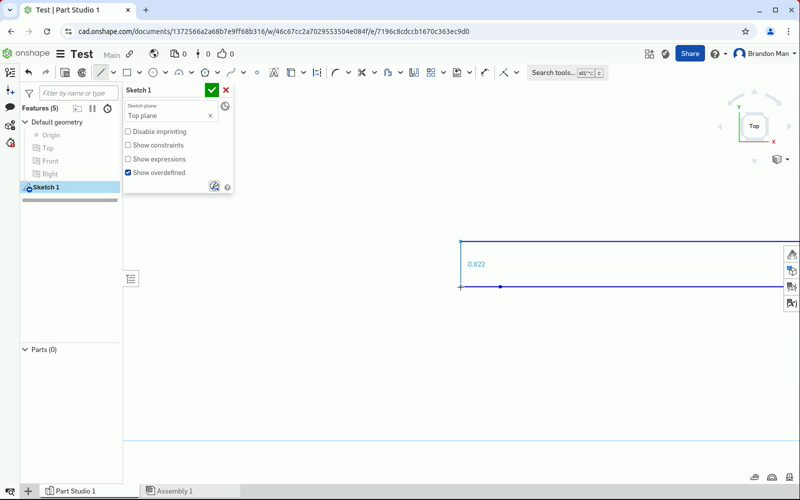
click(460, 286)
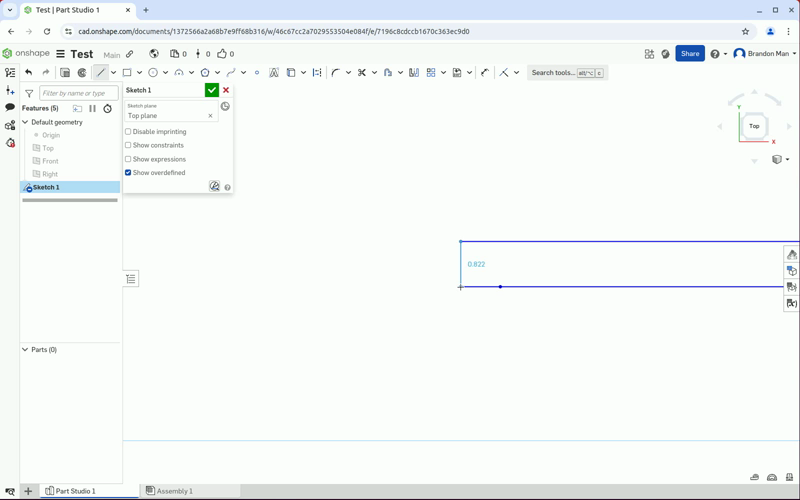
scroll(-6)
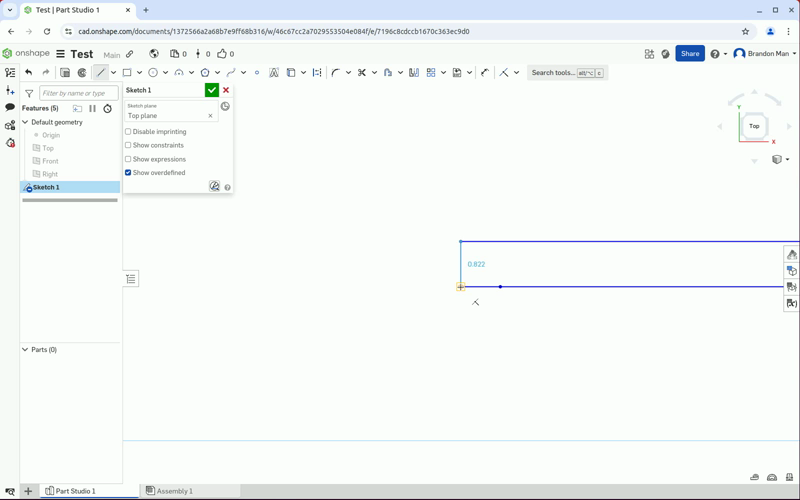
scroll(-6)
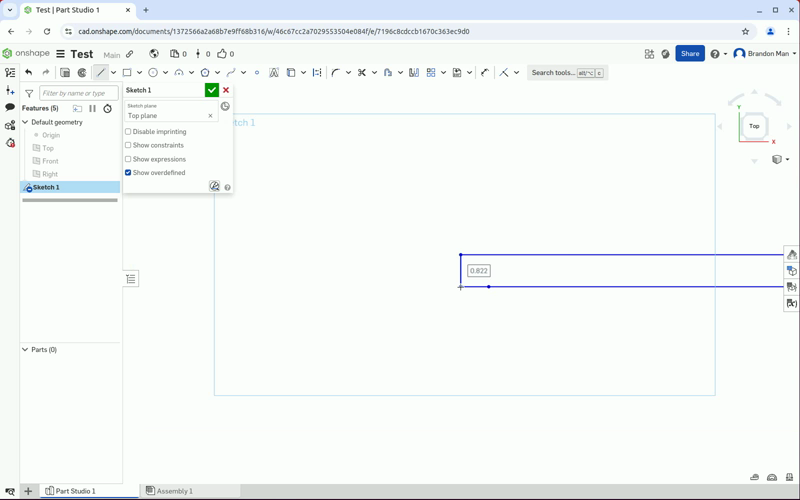
scroll(-6)
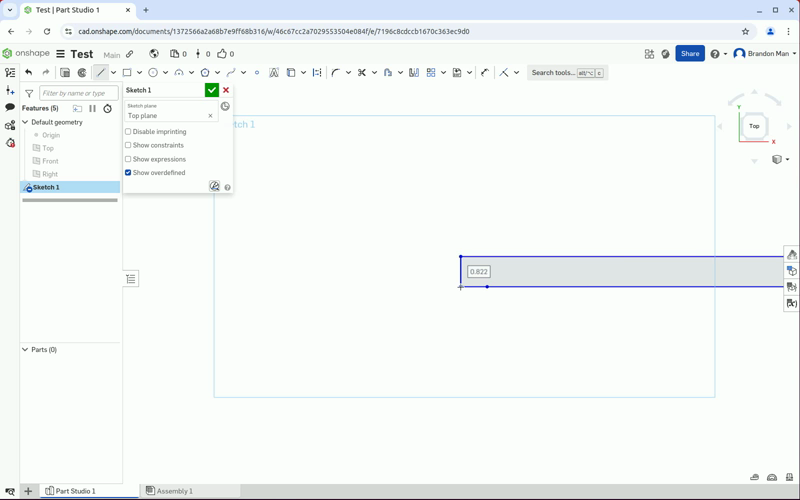
scroll(-6)
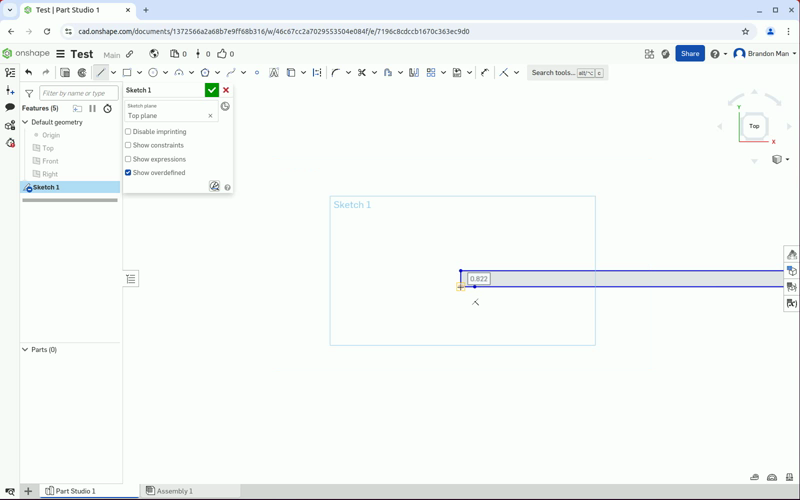
scroll(-6)
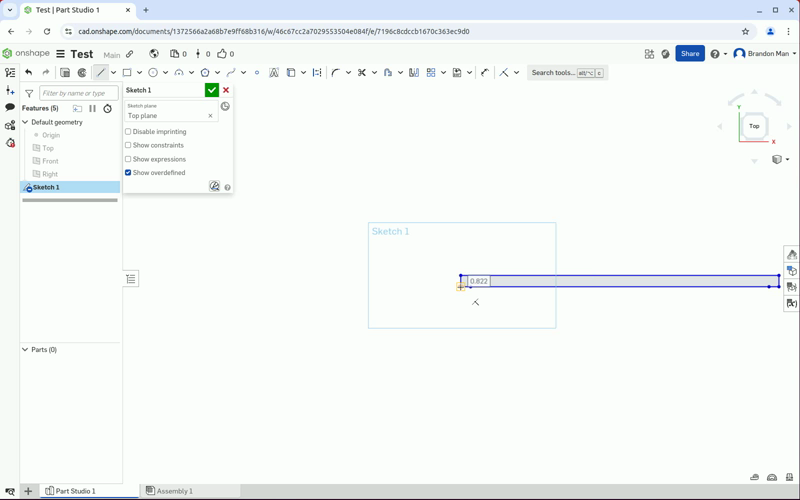
scroll(-6)
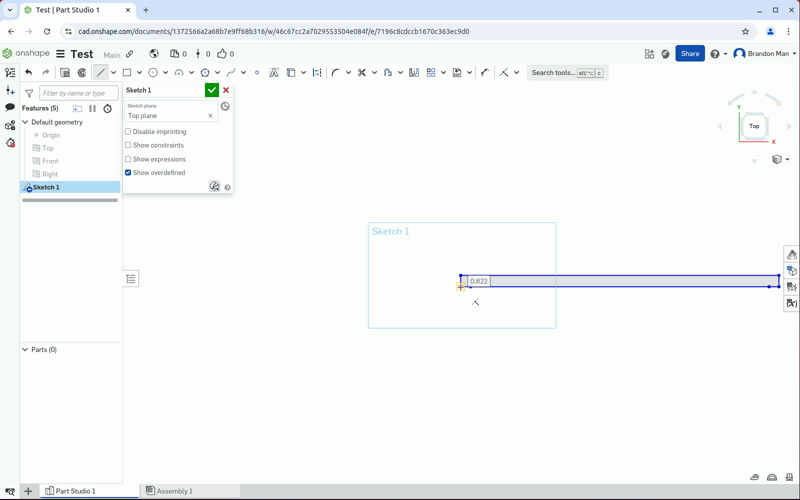
scroll(-6)
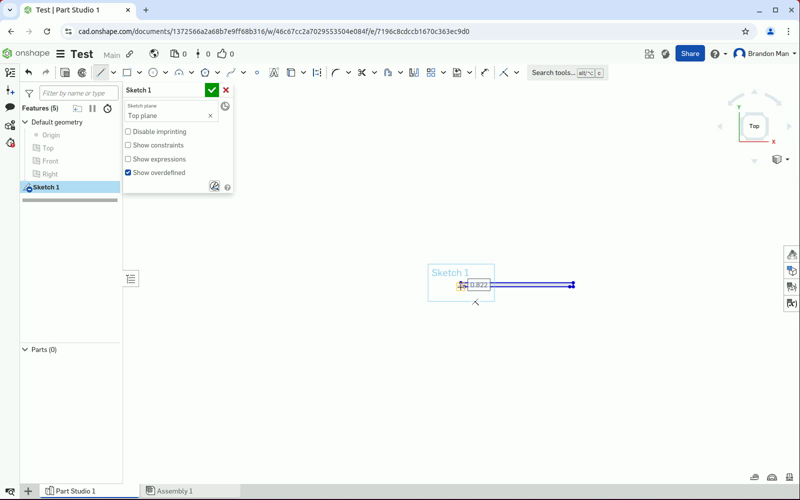
key(esc)
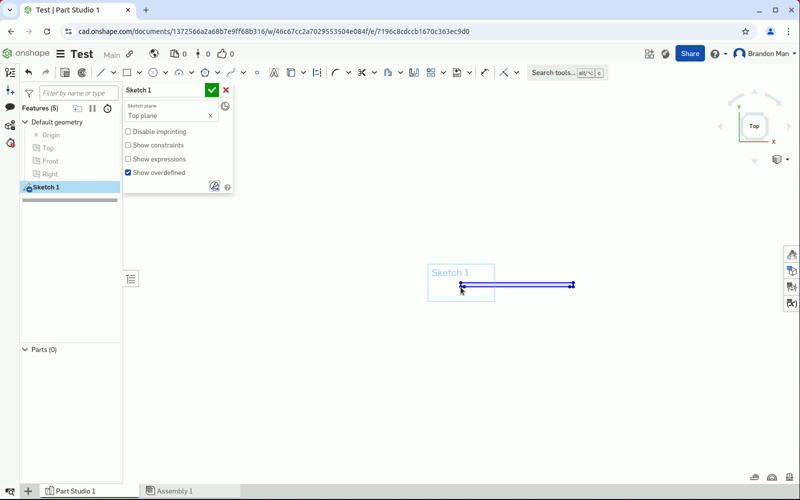
mouse_move(476, 284)
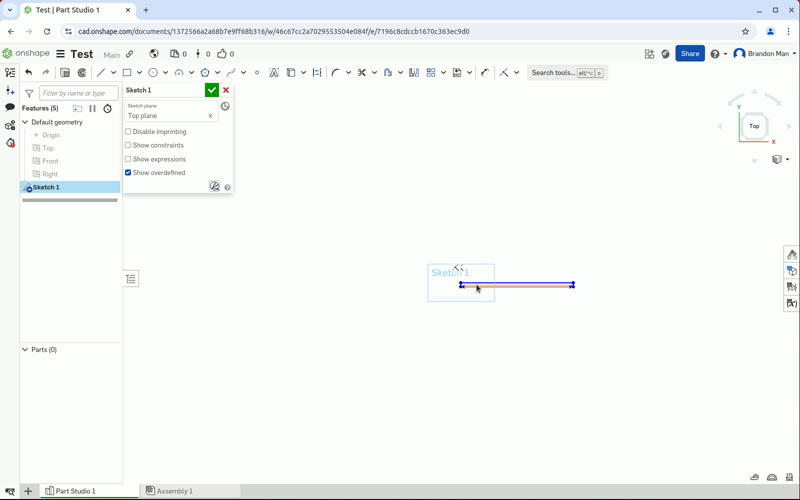
scroll(6)
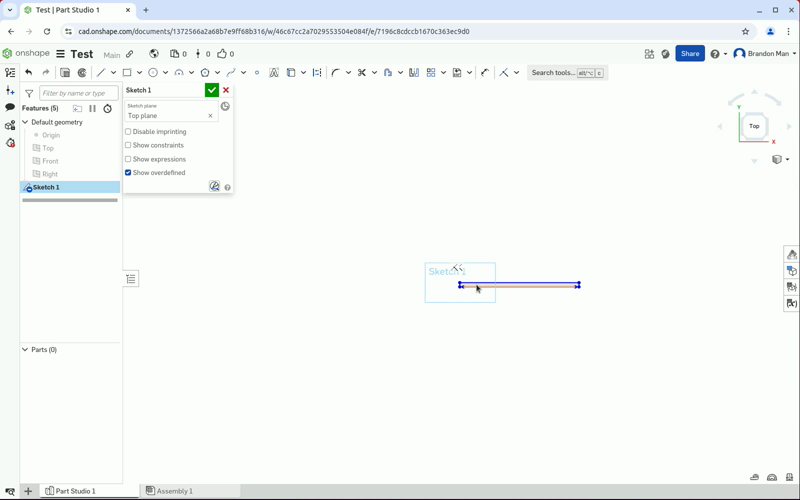
scroll(6)
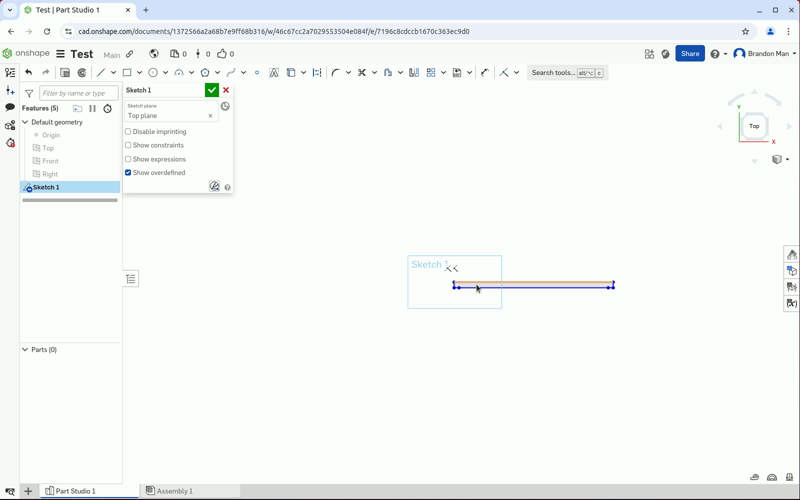
scroll(6)
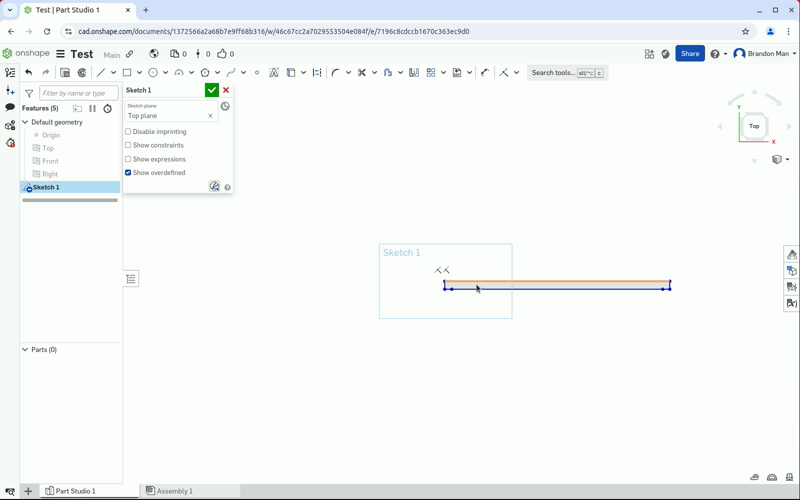
scroll(6)
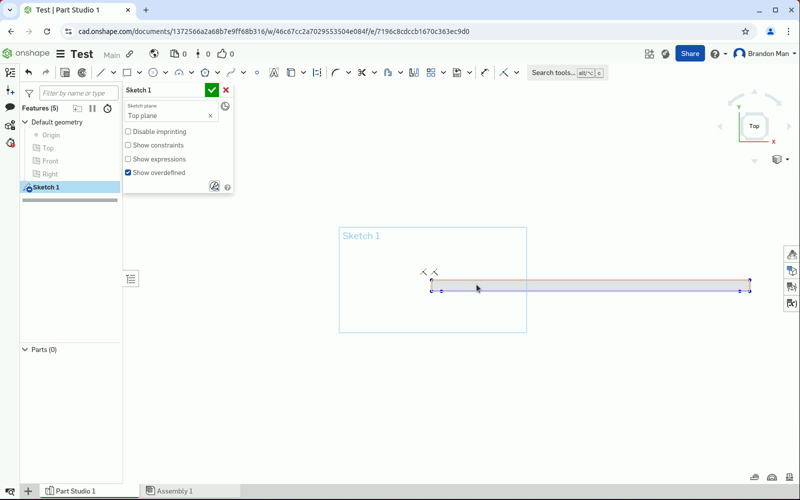
scroll(6)
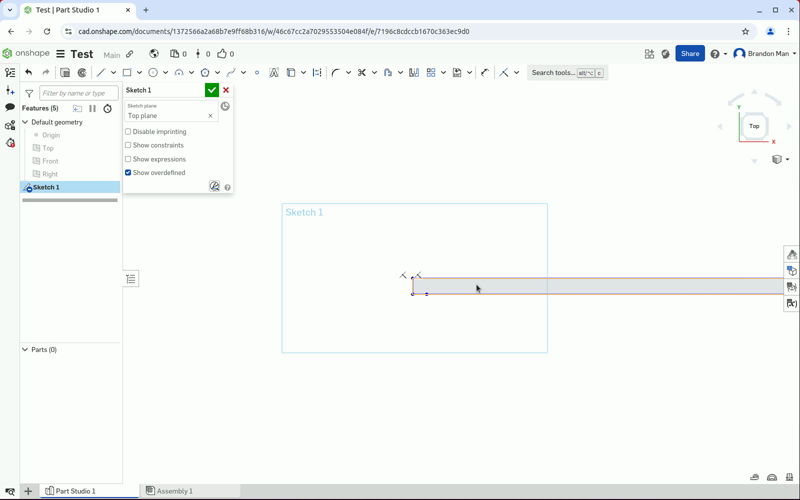
scroll(6)
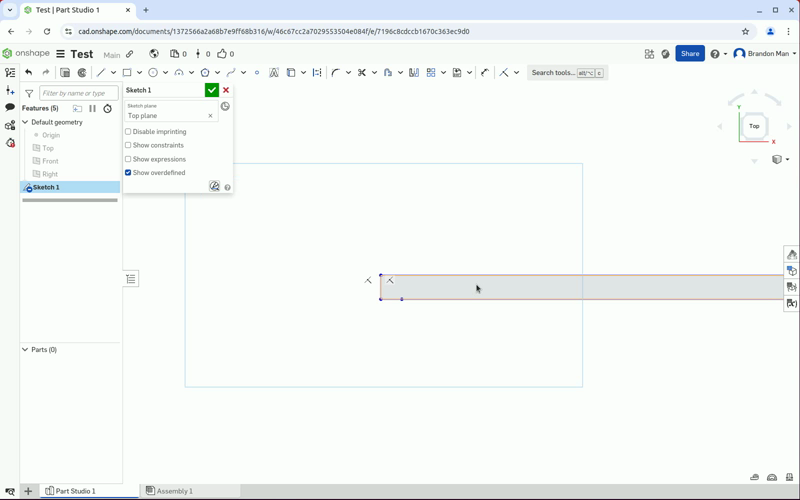
scroll(6)
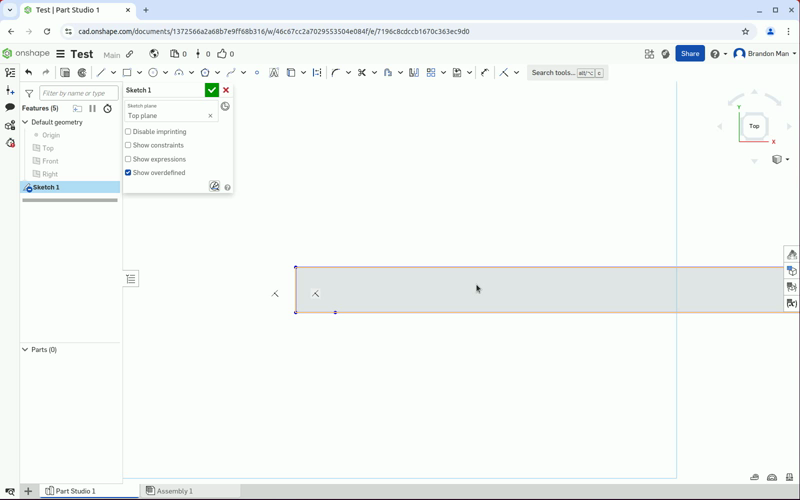
click(476, 284)
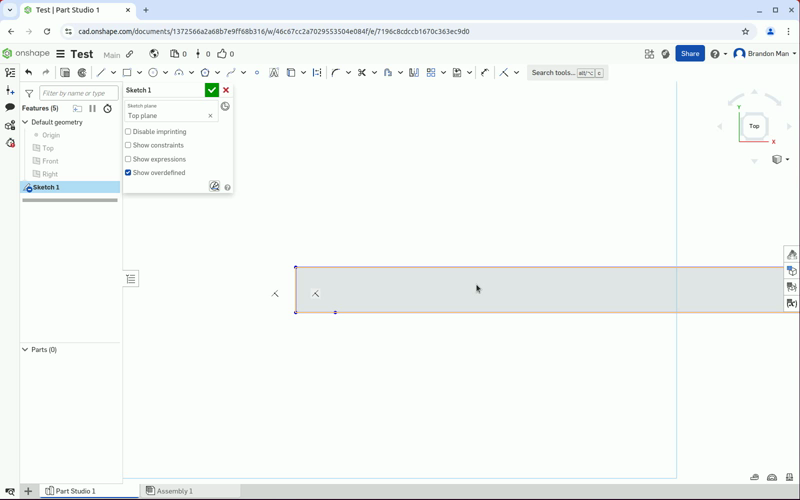
scroll(-6)
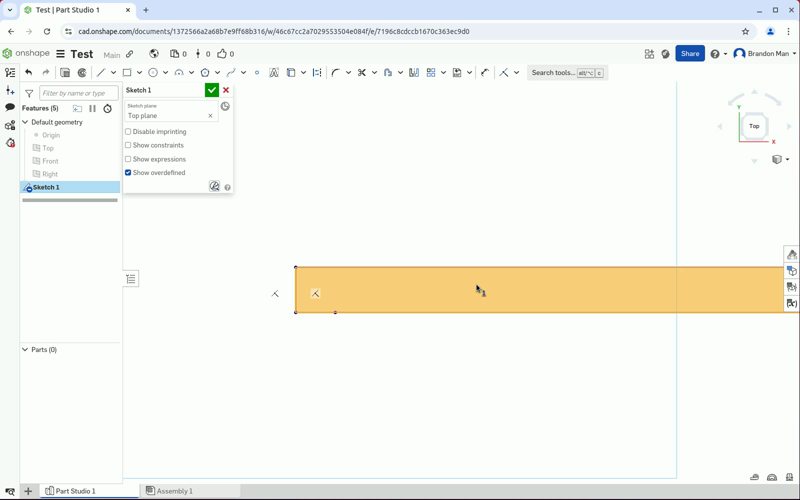
scroll(-6)
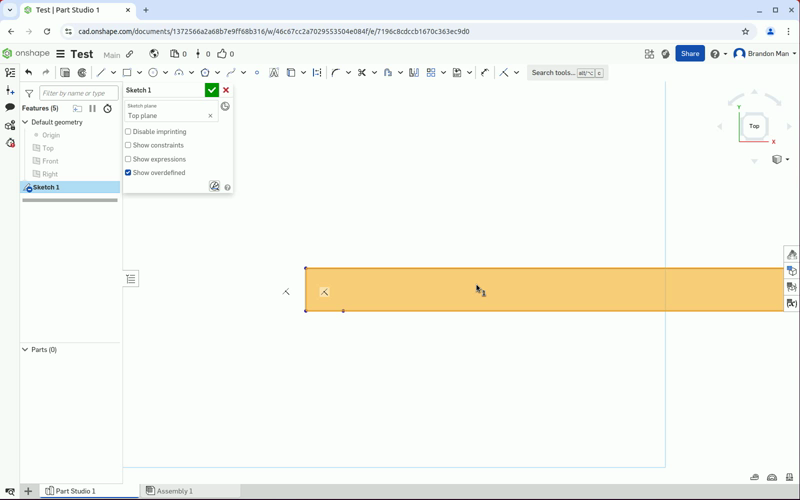
scroll(-6)
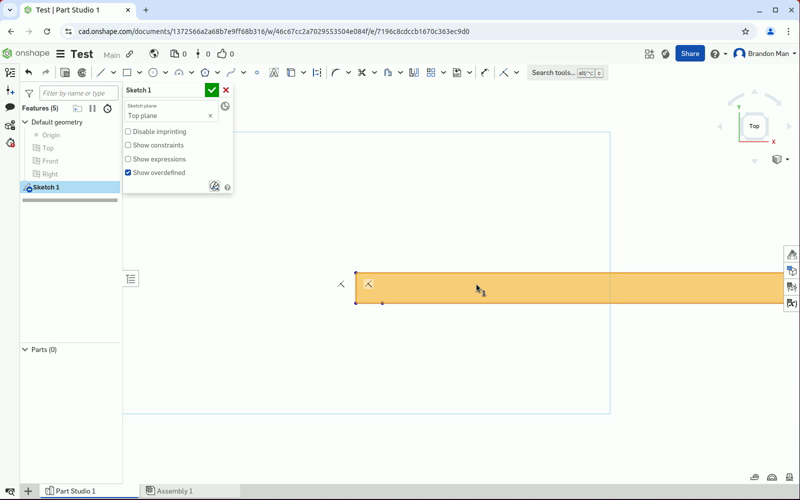
scroll(-6)
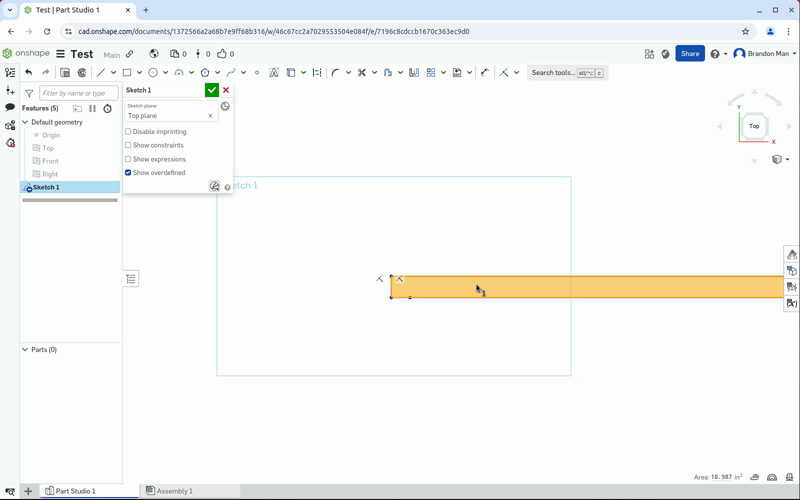
scroll(-6)
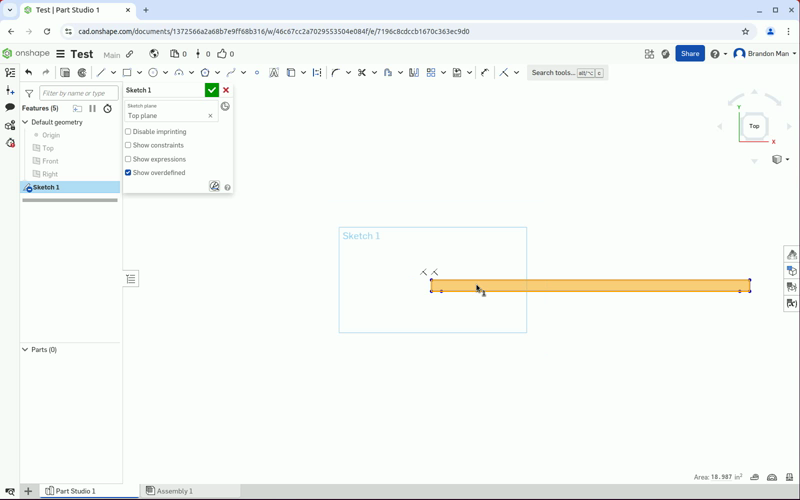
scroll(-6)
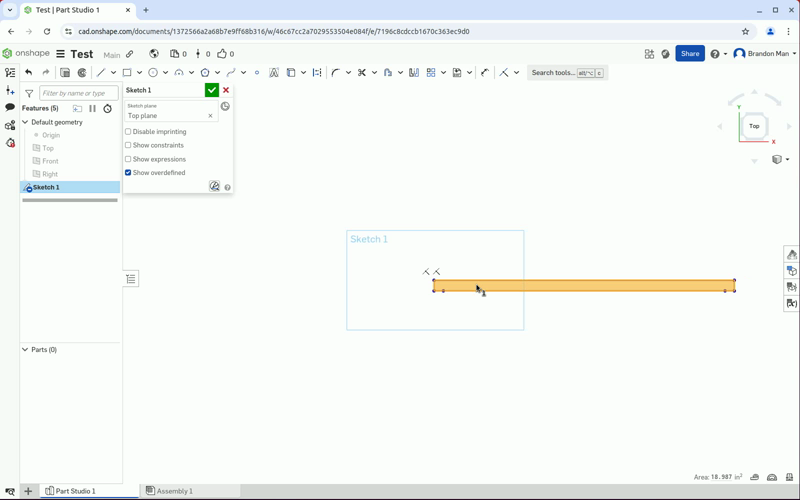
scroll(-6)
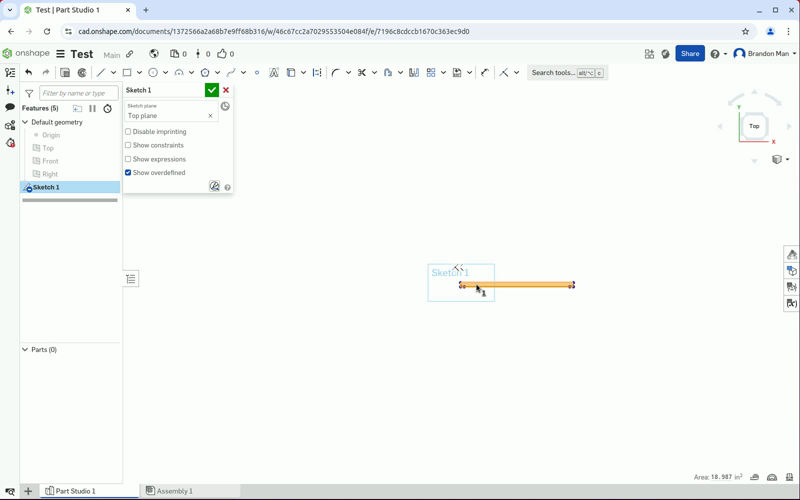
mouse_move(73, 352)
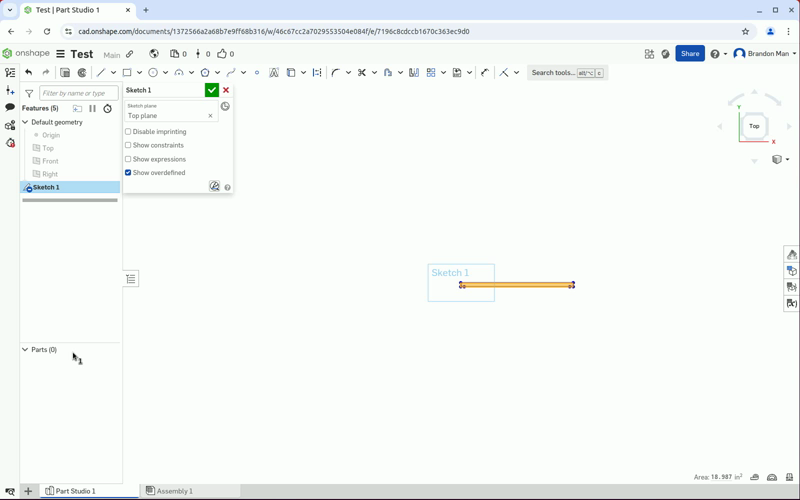
key(shift+y)
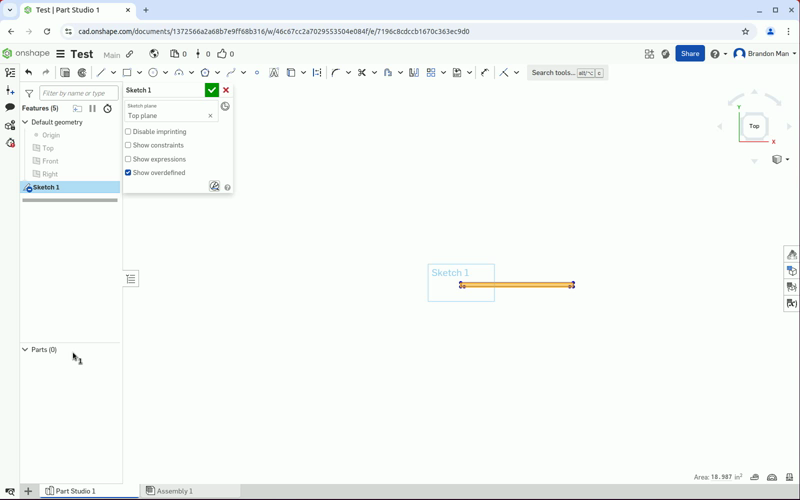
key(shift+e)
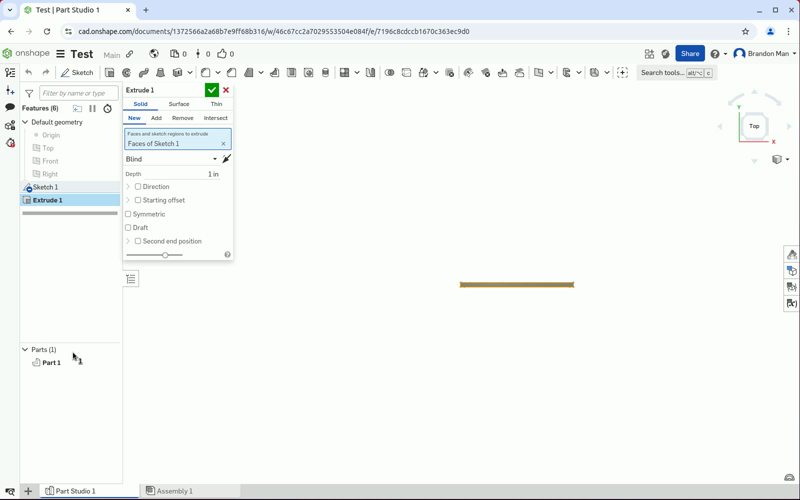
mouse_move(143, 106)
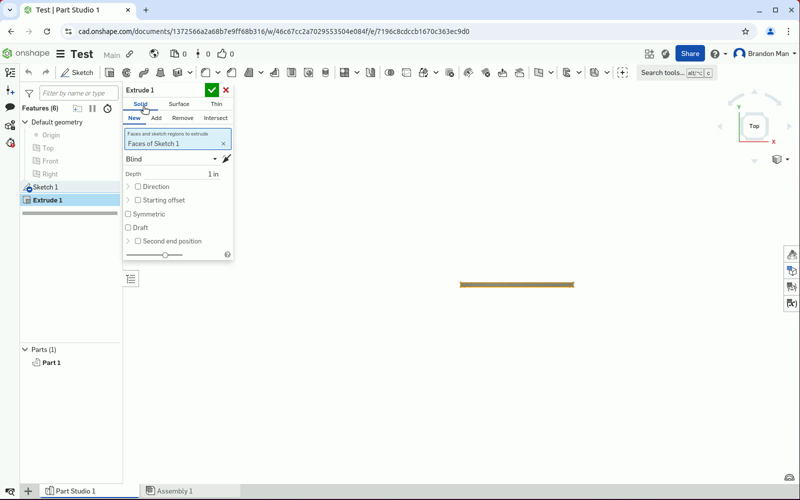
click(143, 106)
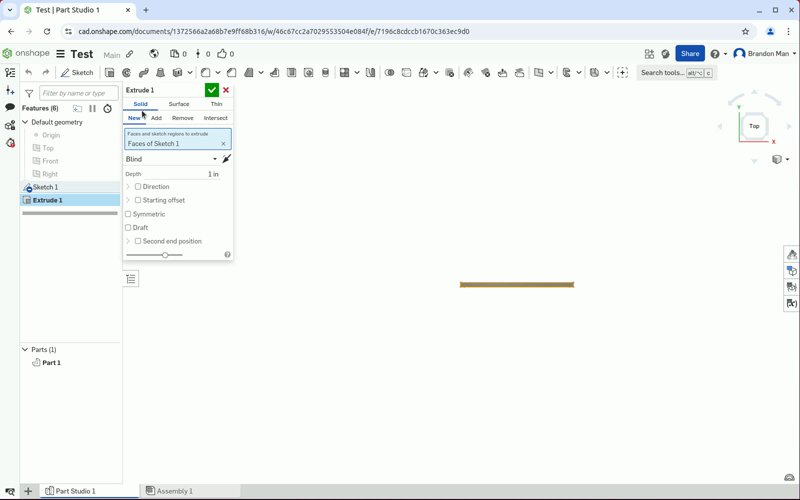
mouse_move(137, 120)
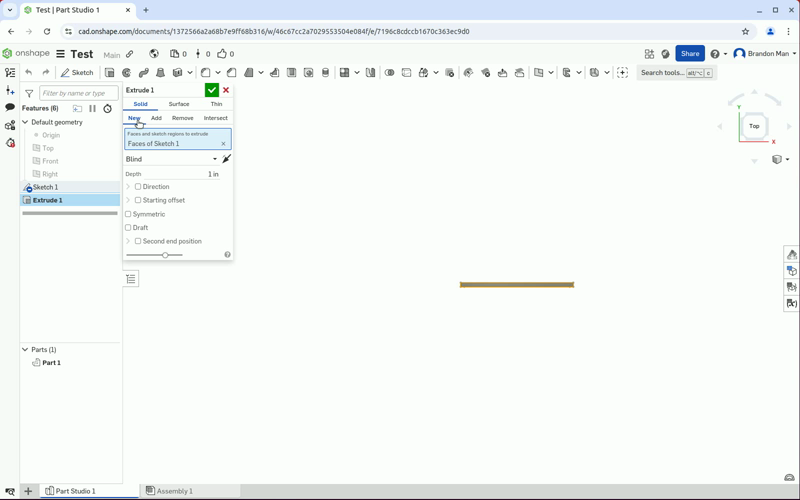
click(137, 120)
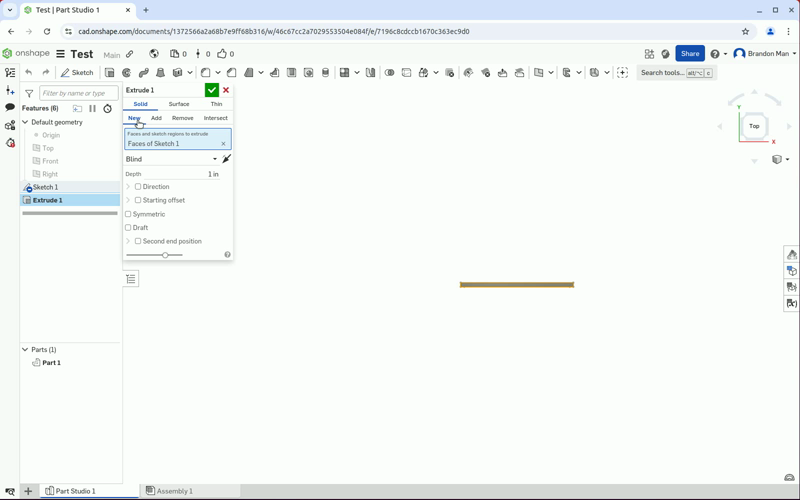
key(tab, 4)
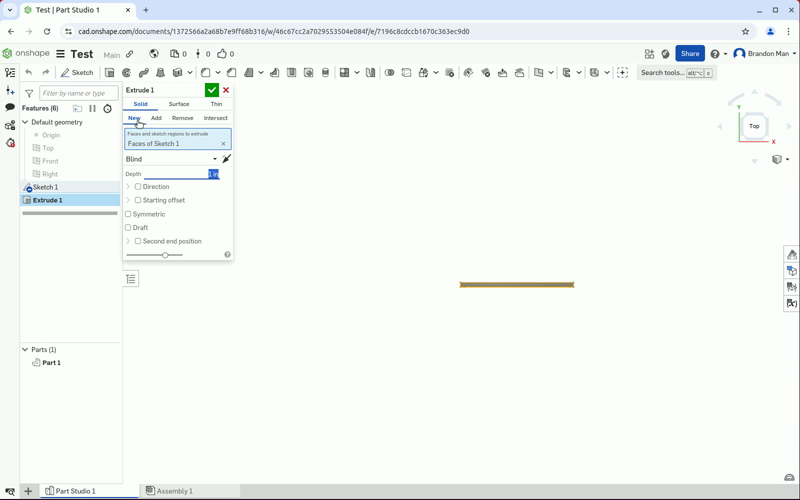
text(-1.926)
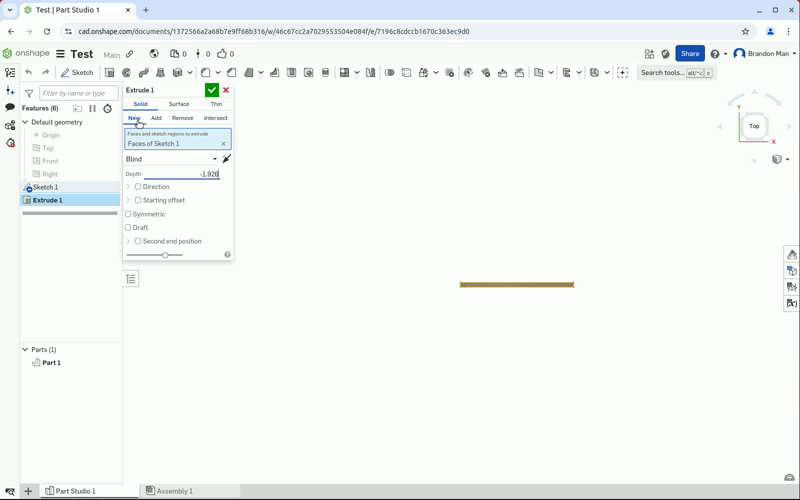
key(enter)
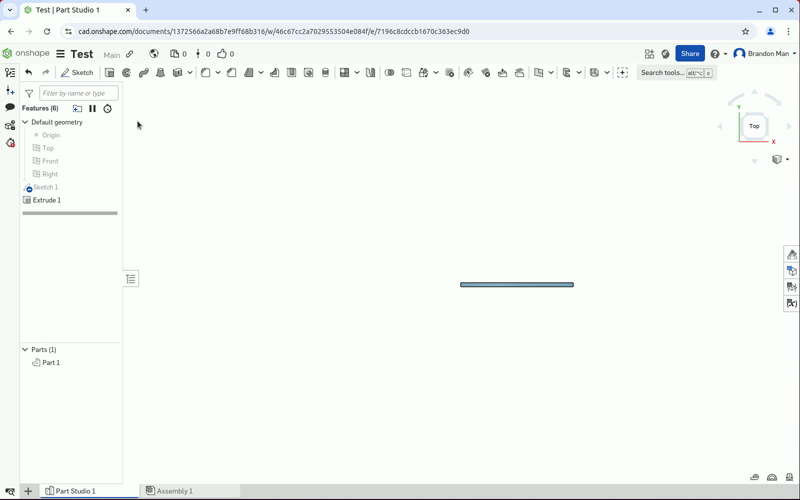
key(shift+h)
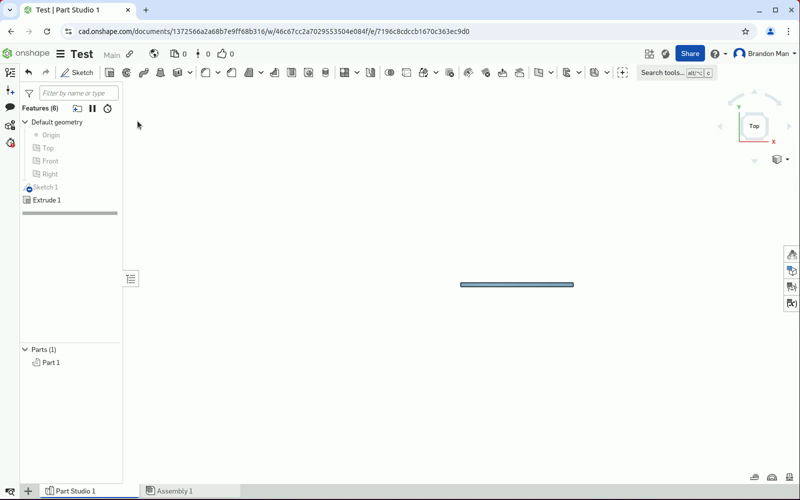
key(shift+h)
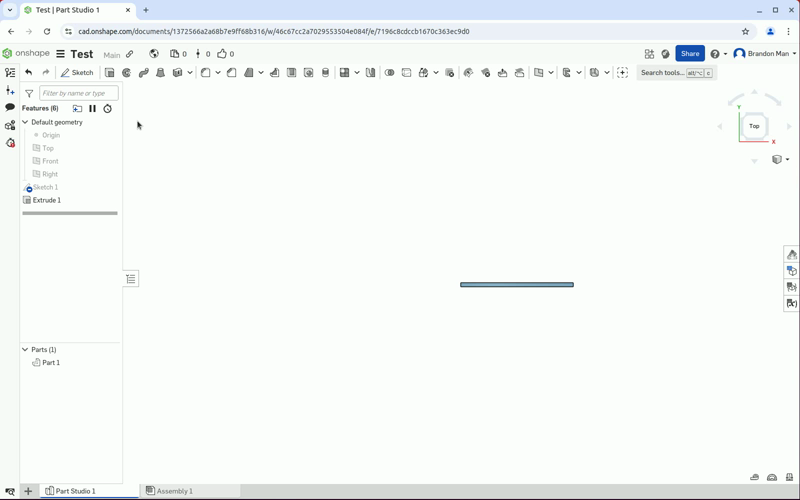
mouse_move(73, 189)
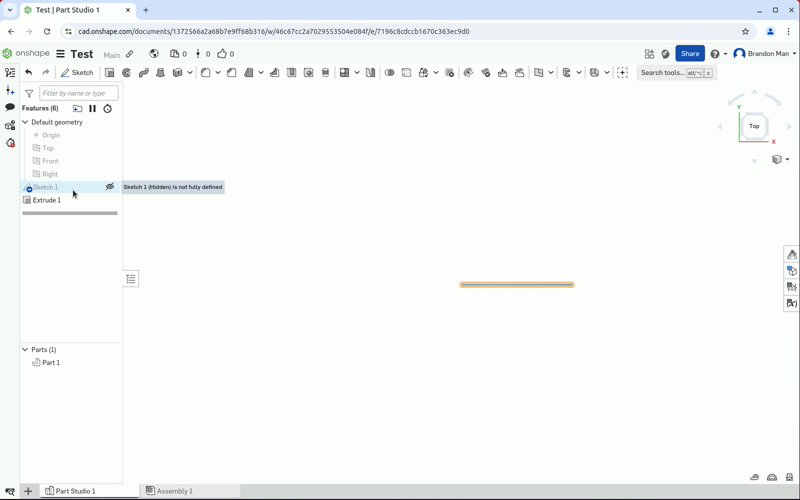
click(73, 189)
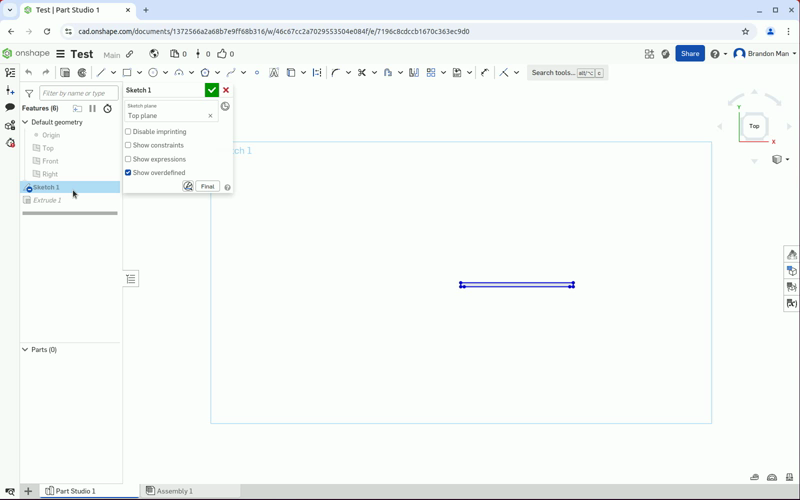
mouse_move(229, 92)
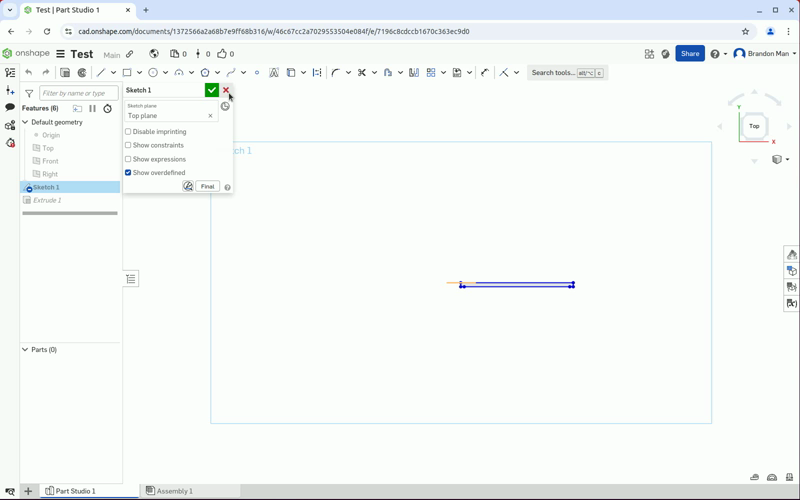
click(229, 92)
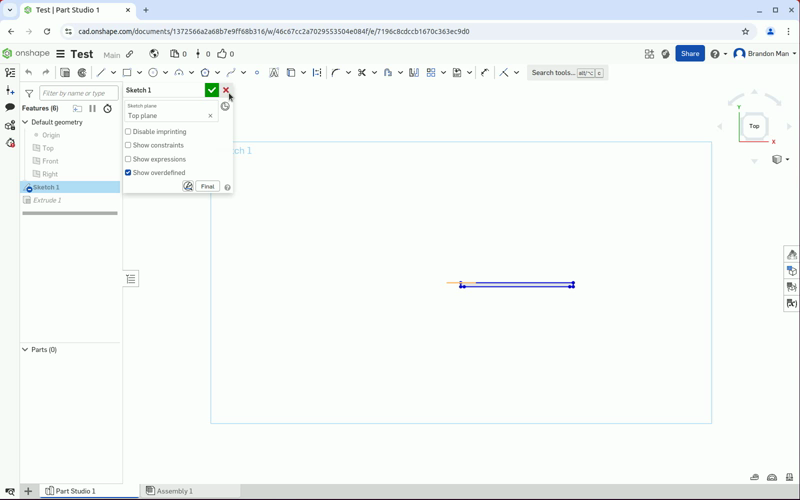
key(shift+s)
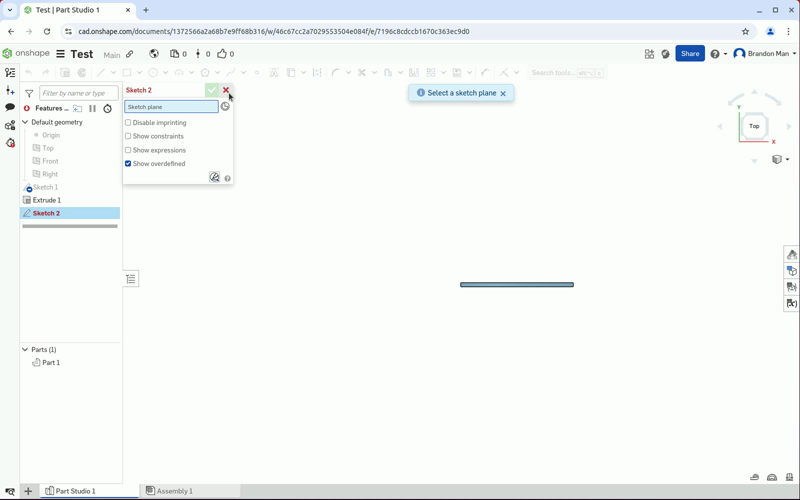
mouse_move(73, 150)
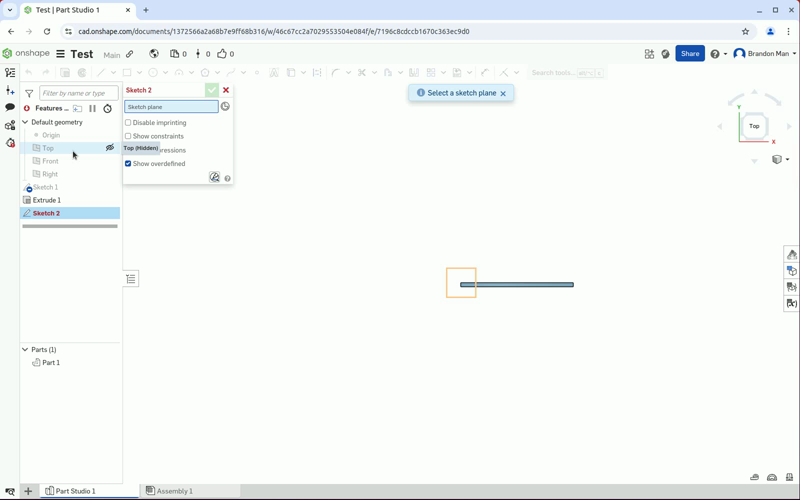
click(73, 150)
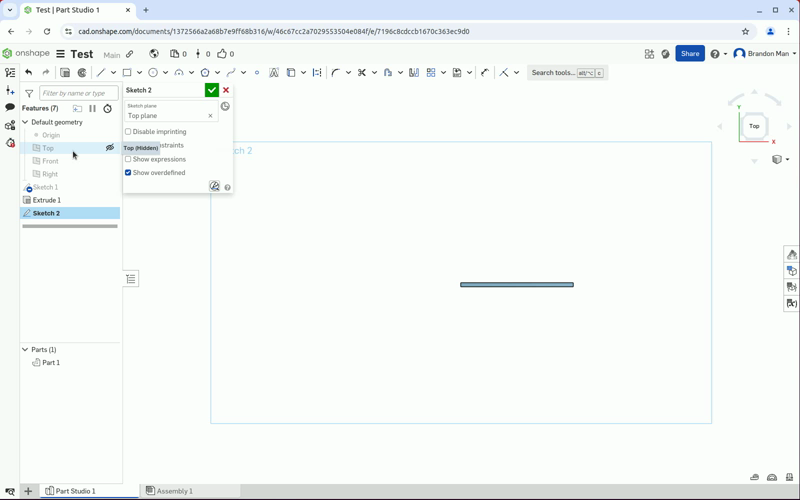
mouse_move(73, 352)
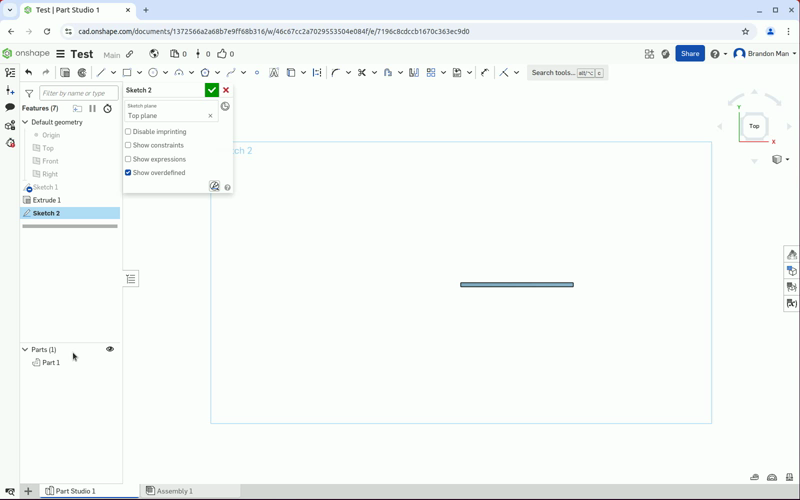
key(y)
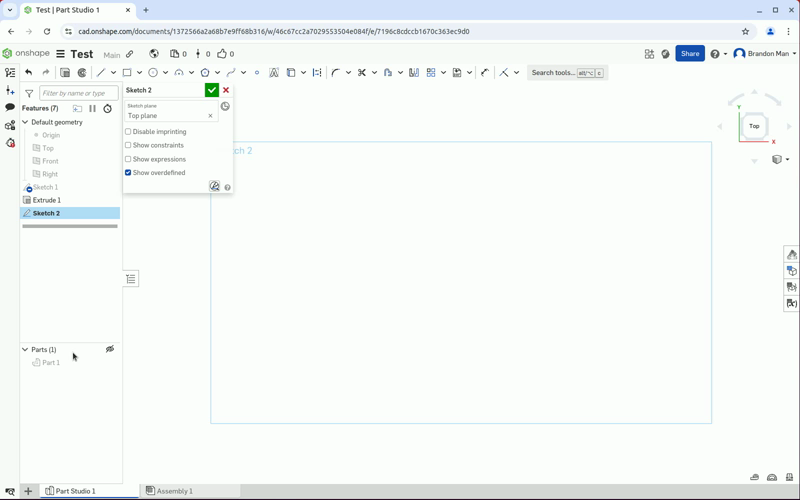
key(l)
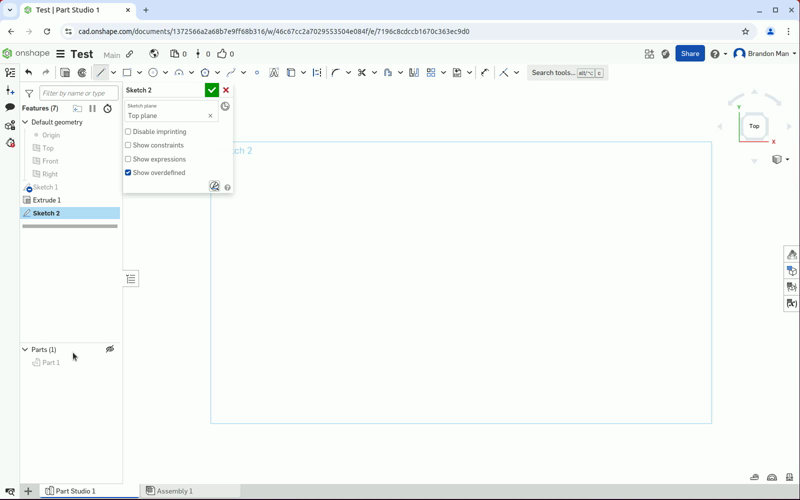
key_down(shift)
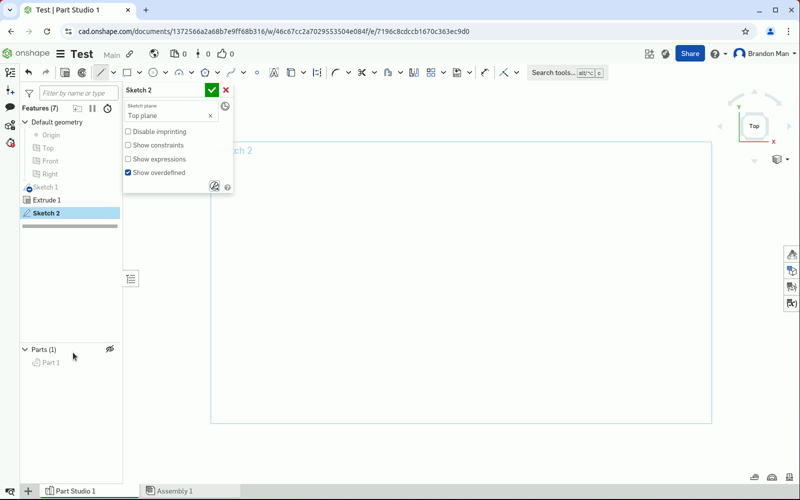
mouse_move(460, 322)
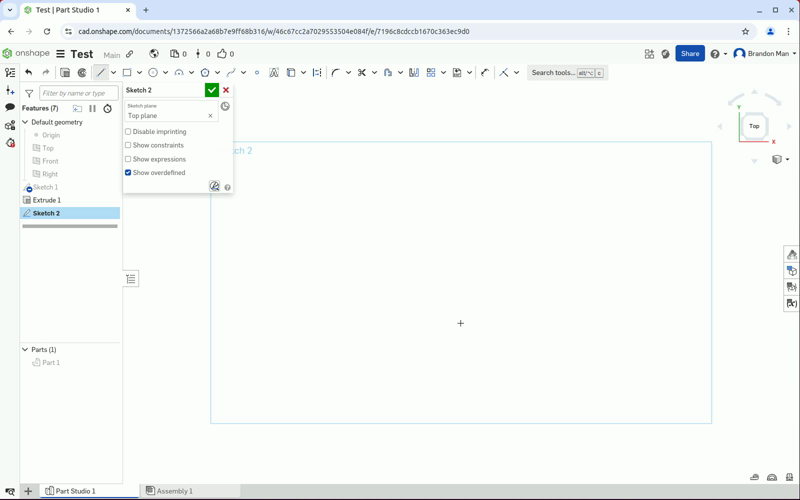
click(460, 322)
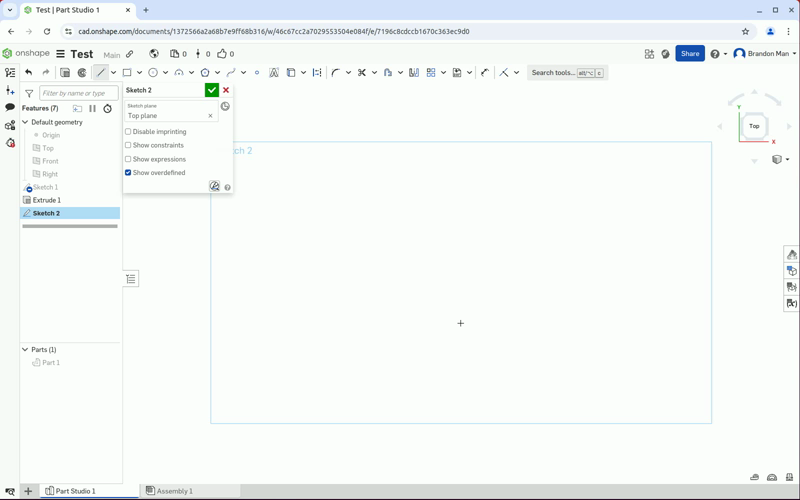
key_up(shift)
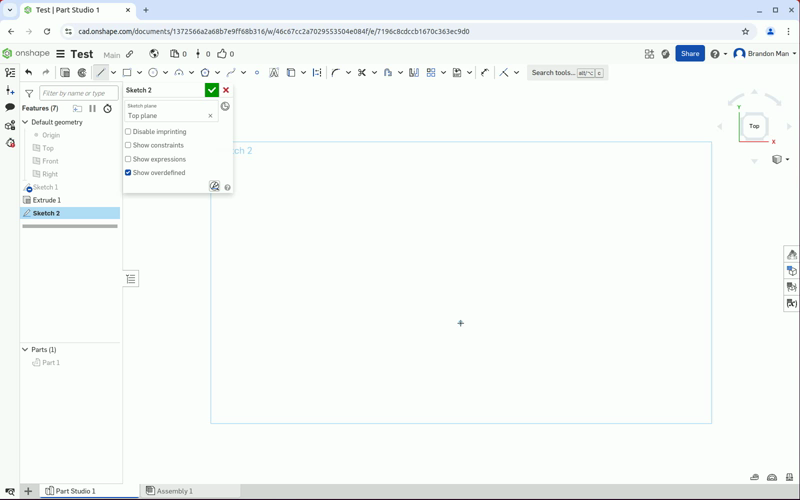
key_down(shift)
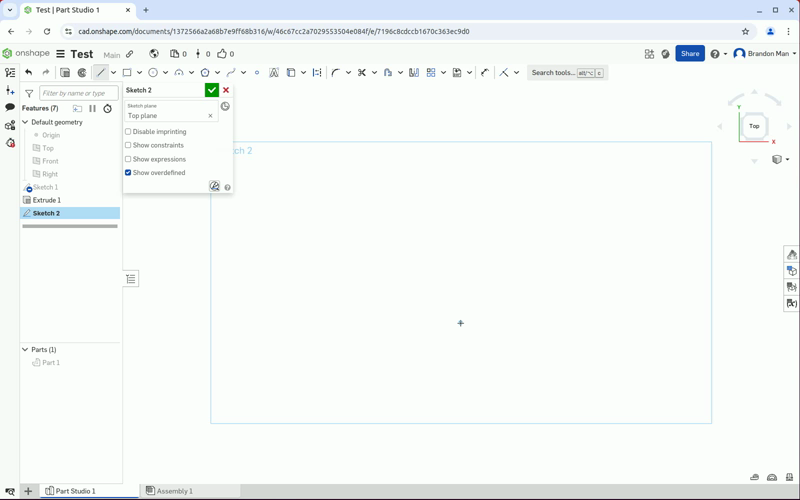
mouse_move(490, 322)
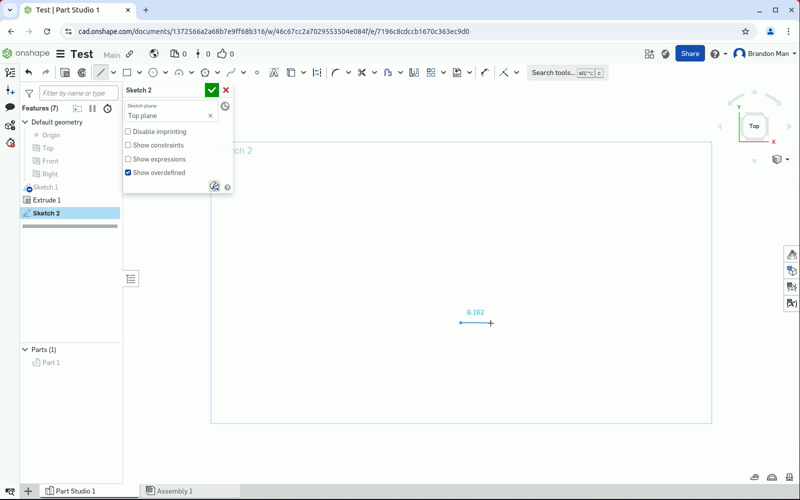
mouse_move(464, 322)
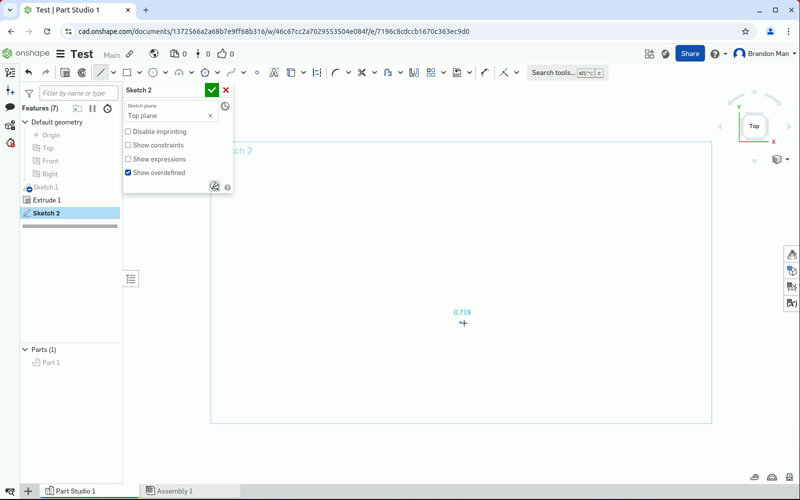
scroll(6)
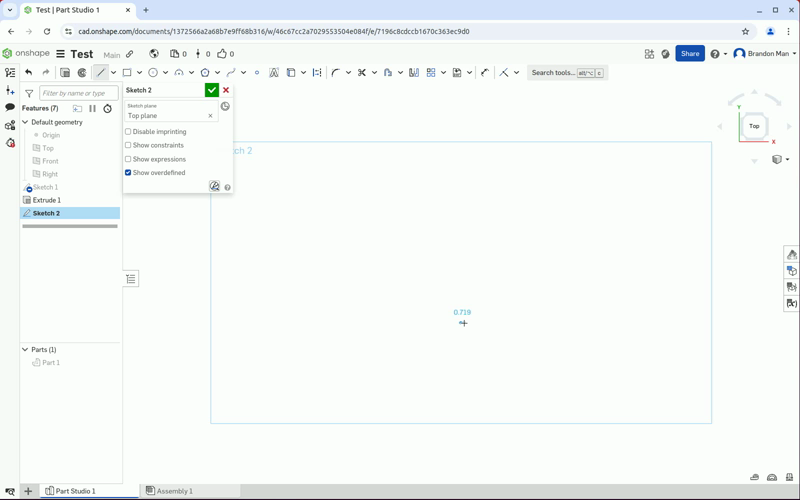
scroll(6)
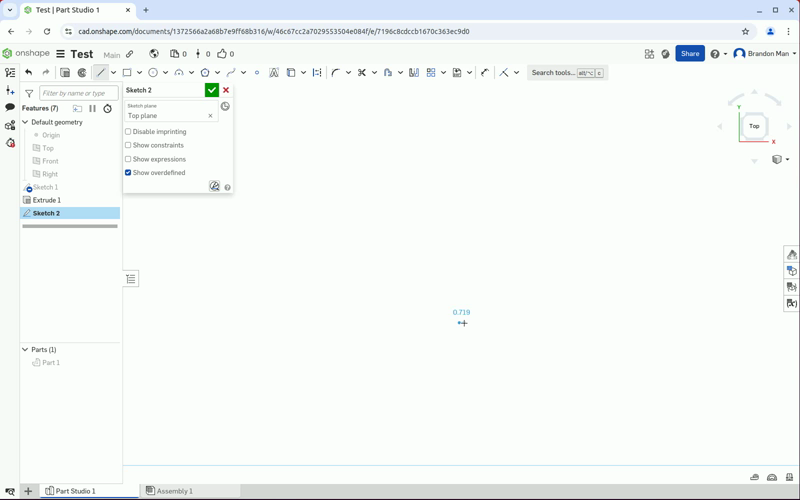
scroll(6)
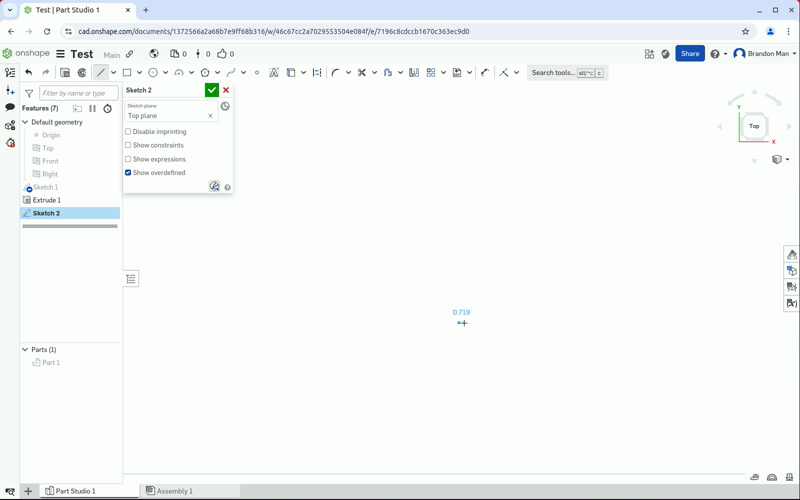
scroll(6)
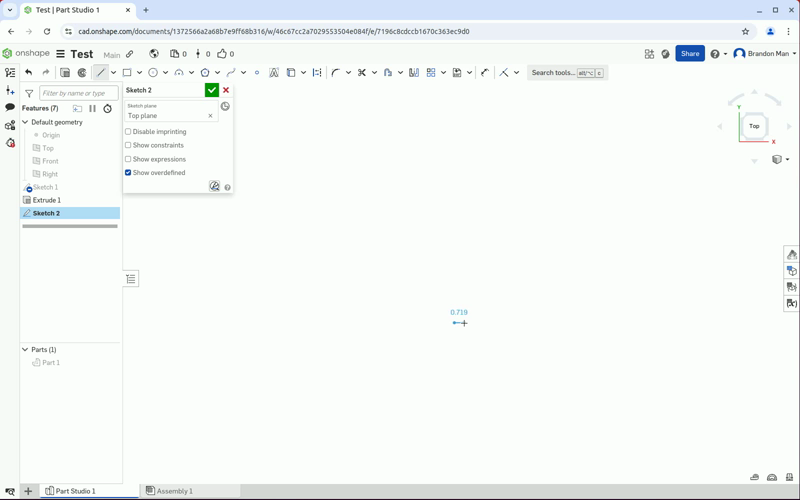
scroll(6)
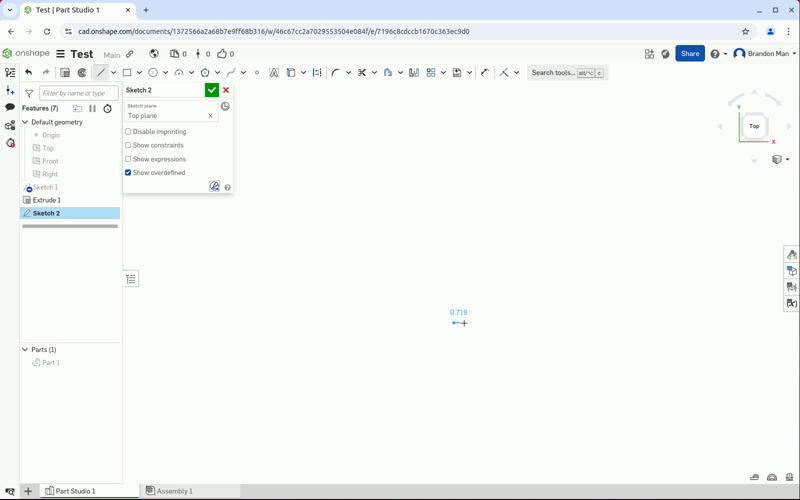
scroll(6)
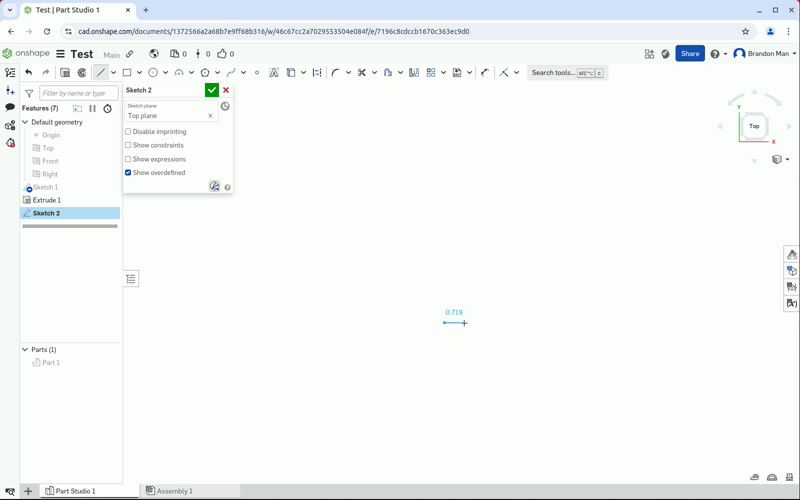
scroll(6)
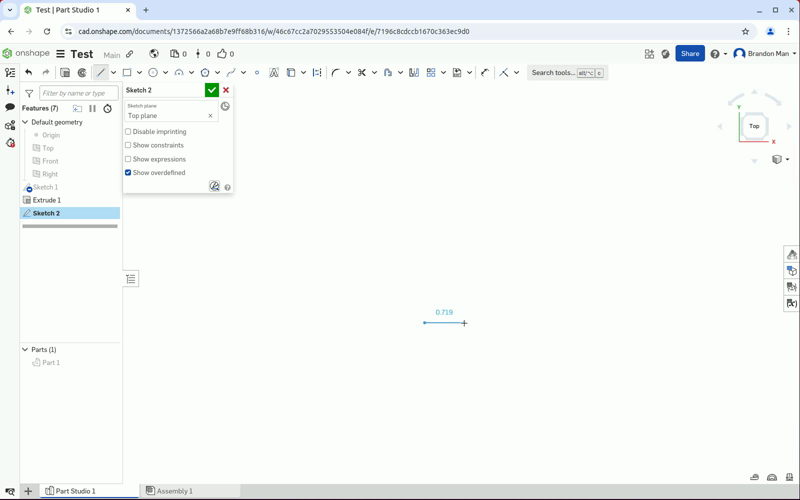
click(464, 322)
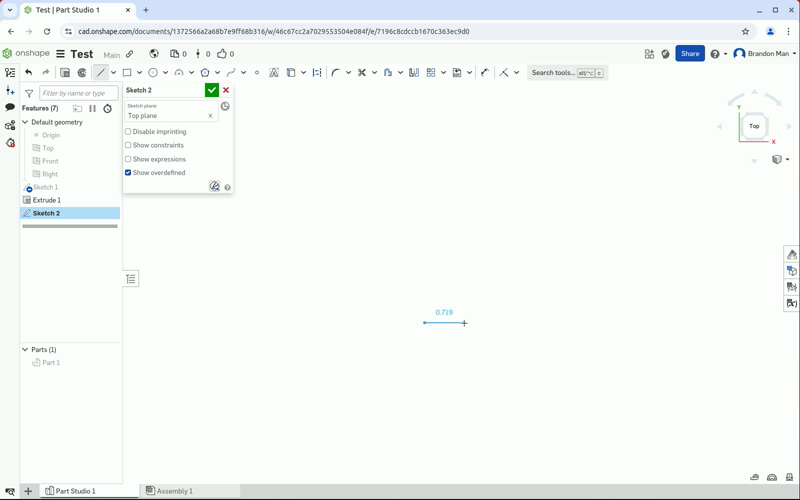
scroll(-6)
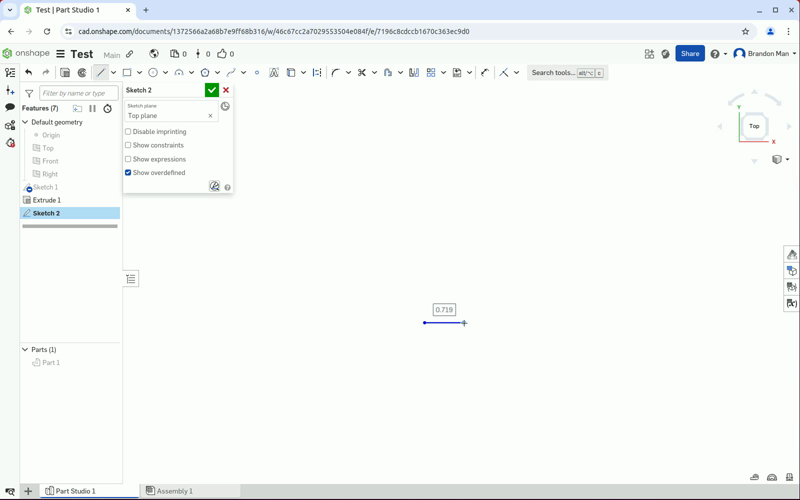
scroll(-6)
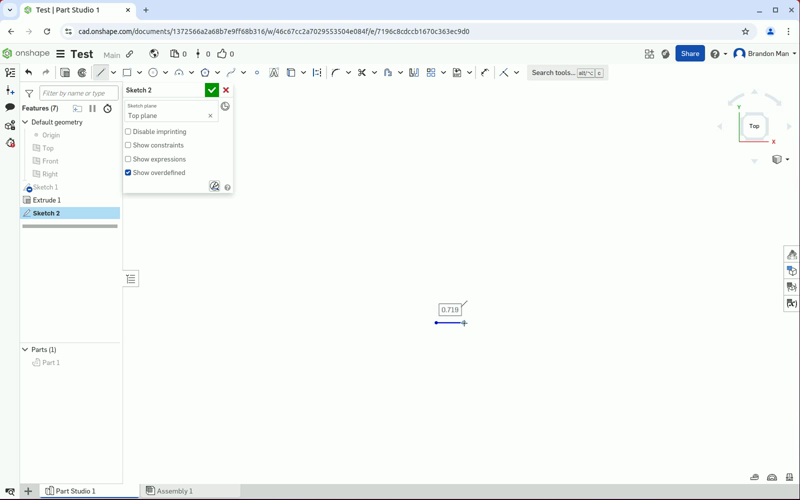
scroll(-6)
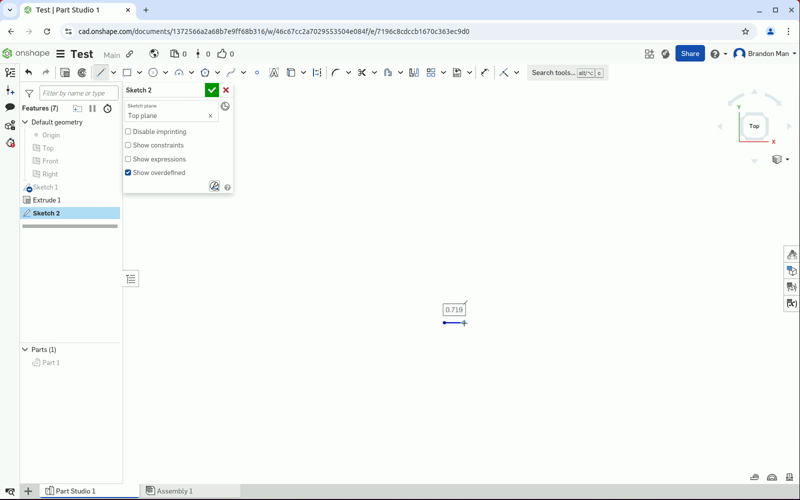
scroll(-6)
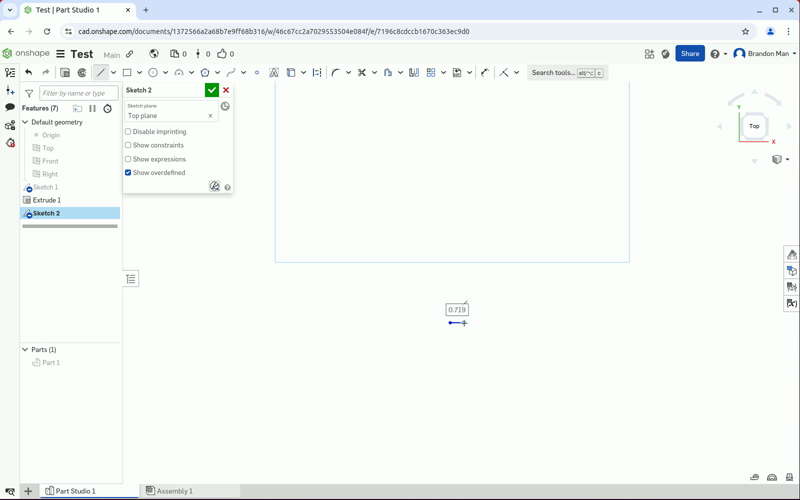
scroll(-6)
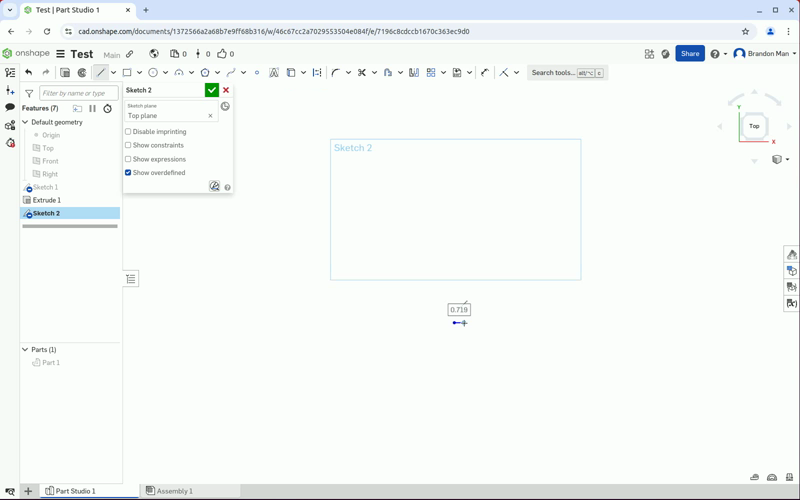
scroll(-6)
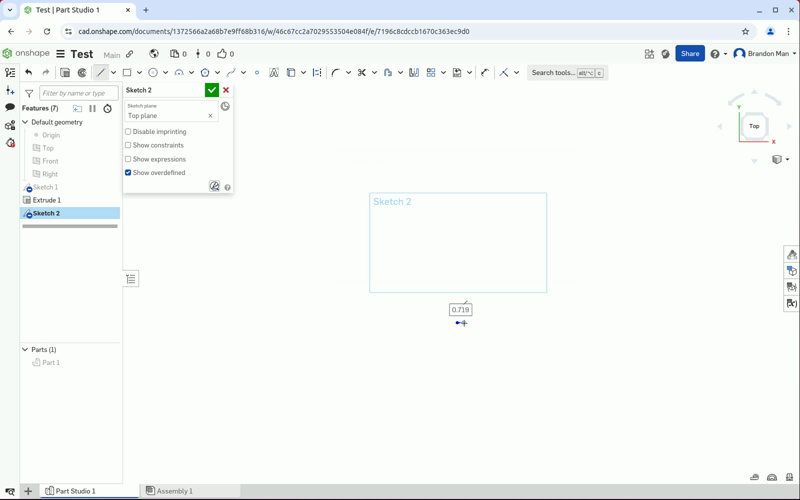
scroll(-6)
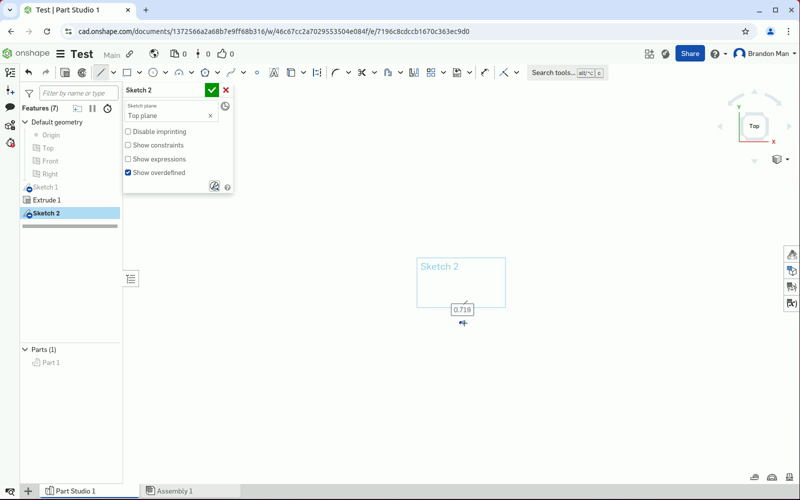
key_up(shift)
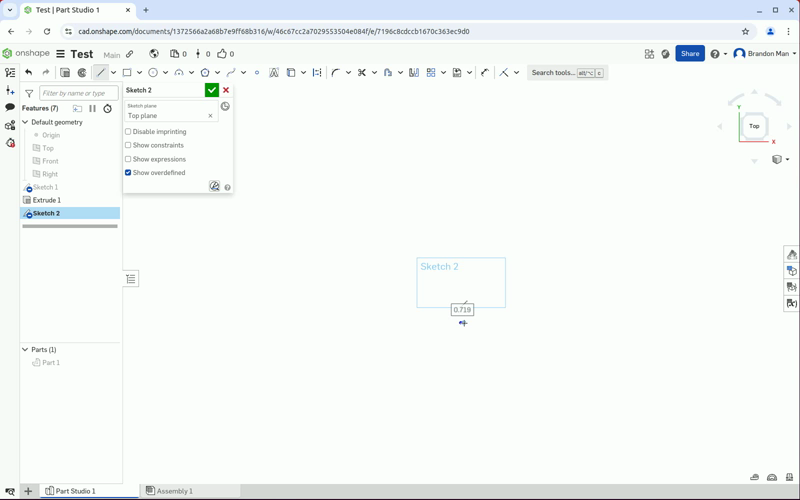
key_down(shift)
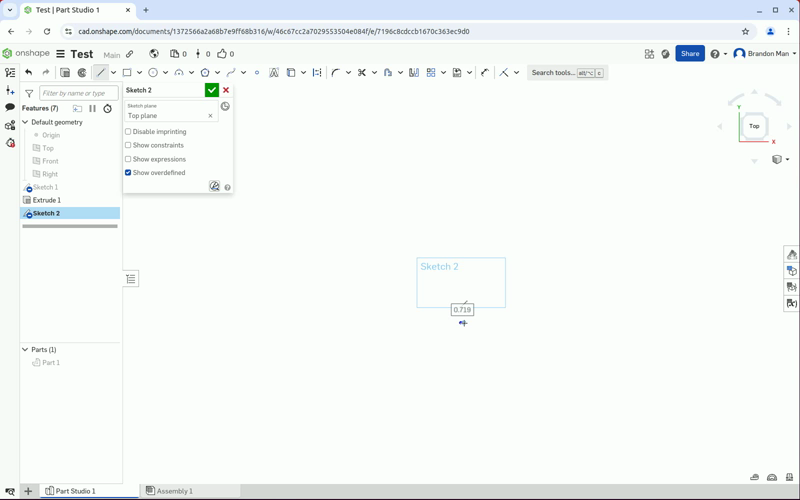
mouse_move(494, 322)
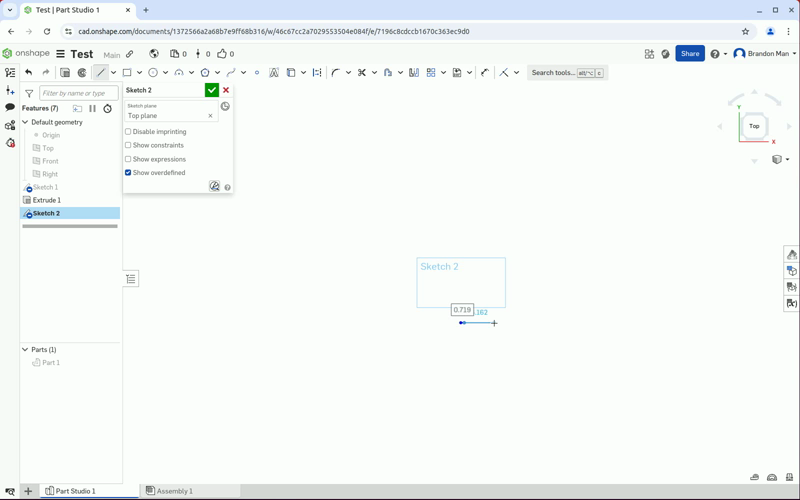
mouse_move(464, 285)
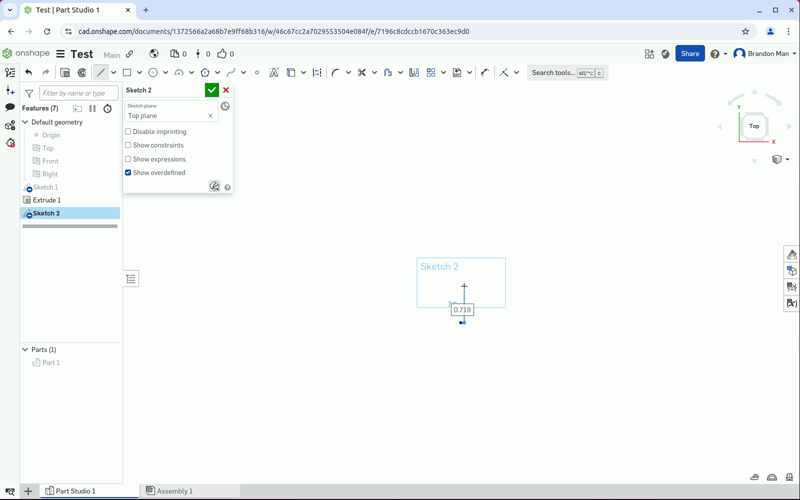
click(464, 285)
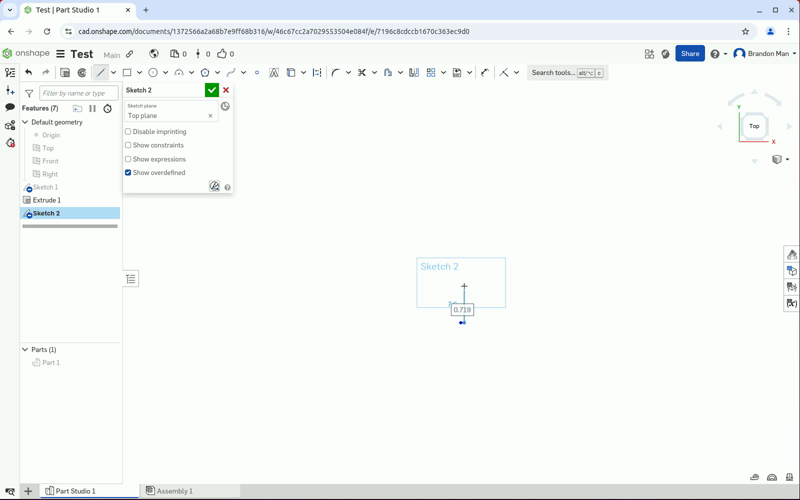
key_up(shift)
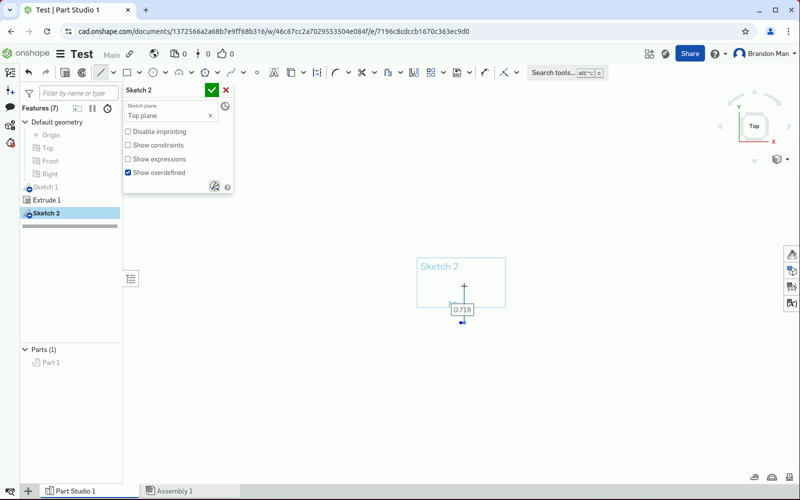
key_down(shift)
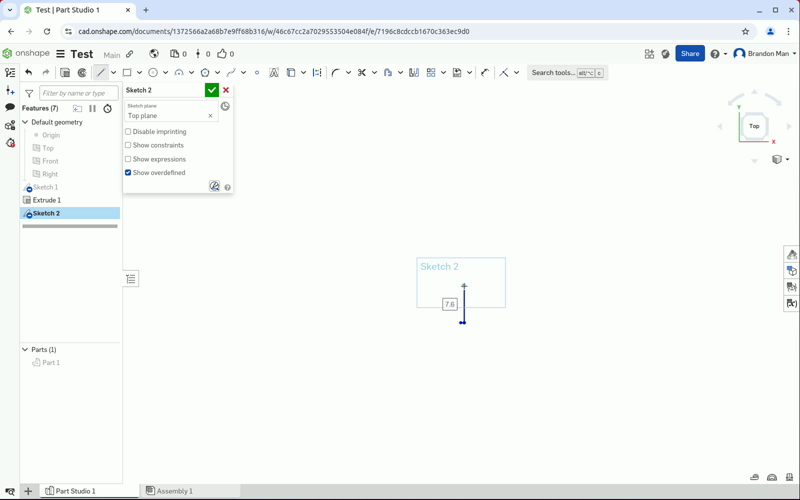
mouse_move(494, 285)
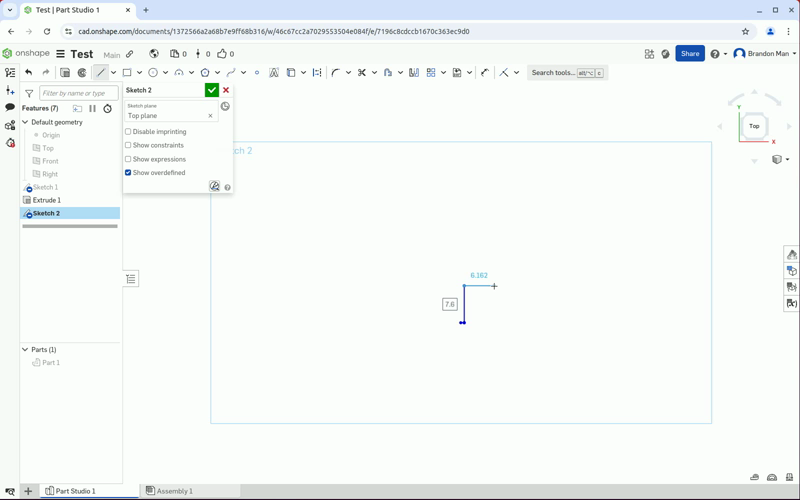
mouse_move(460, 285)
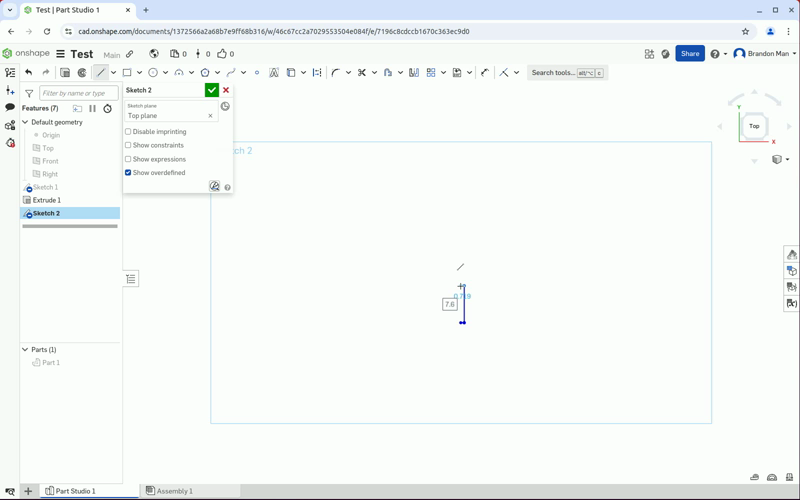
scroll(6)
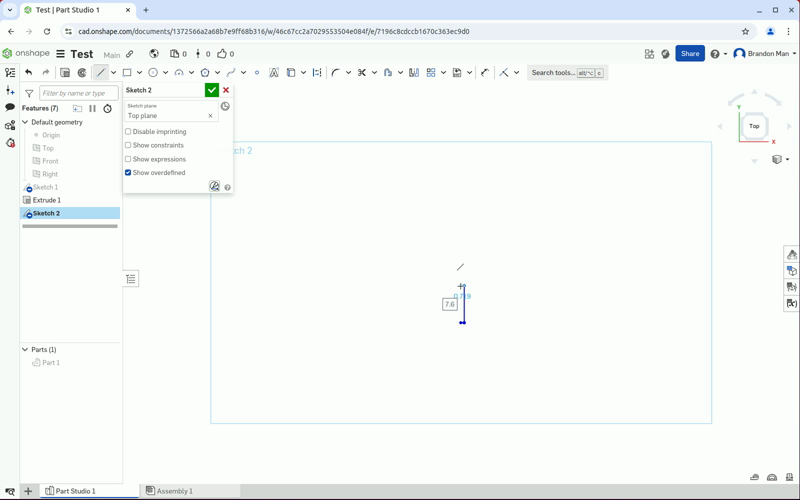
scroll(6)
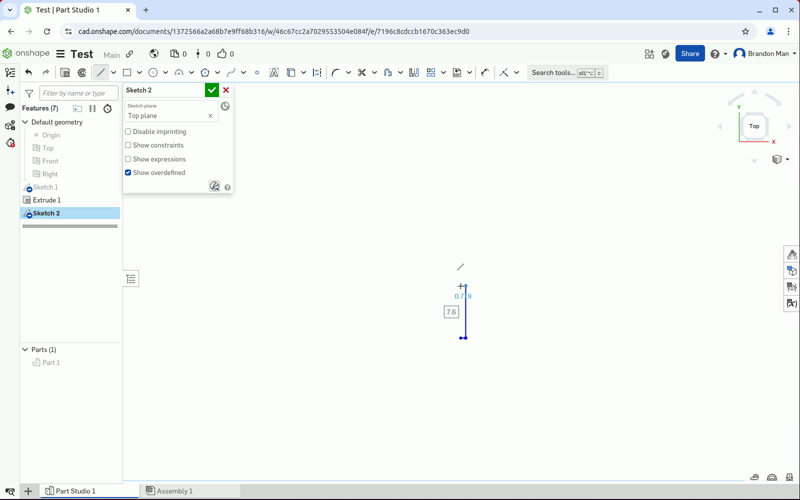
scroll(6)
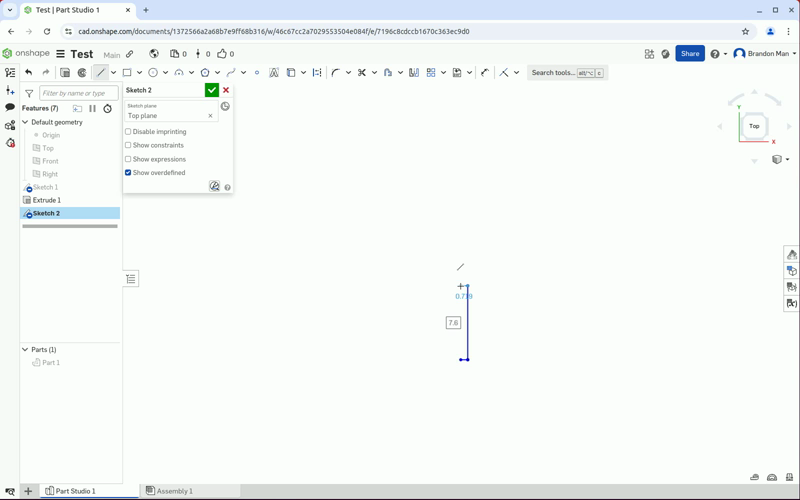
scroll(6)
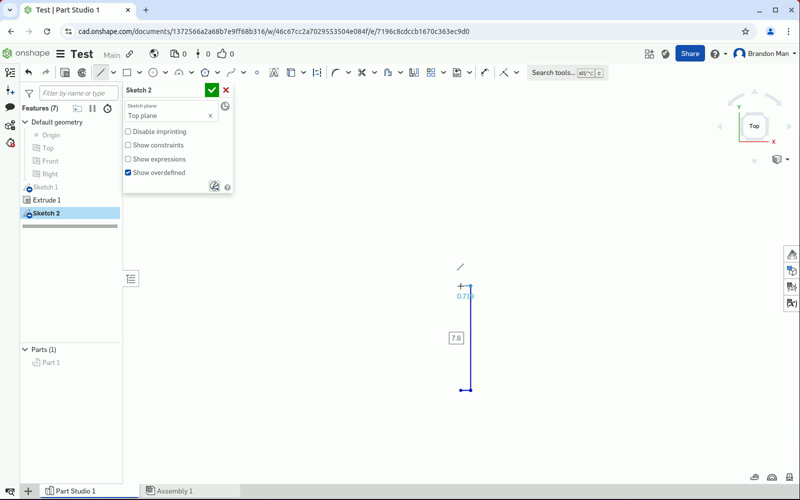
scroll(6)
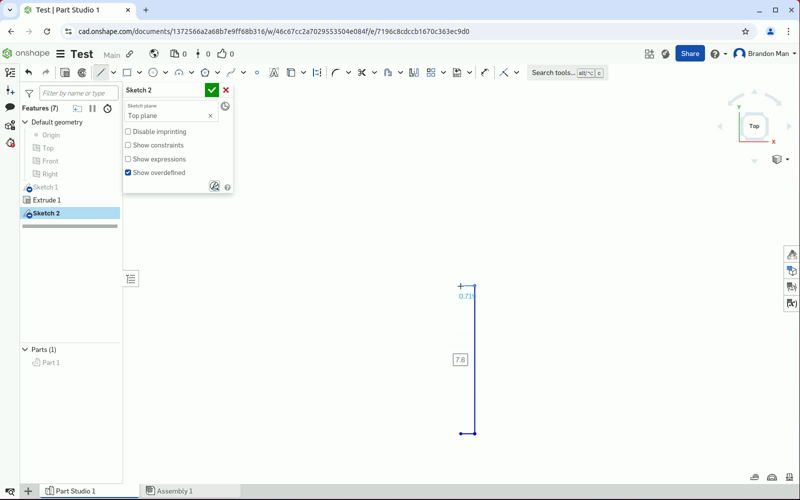
scroll(6)
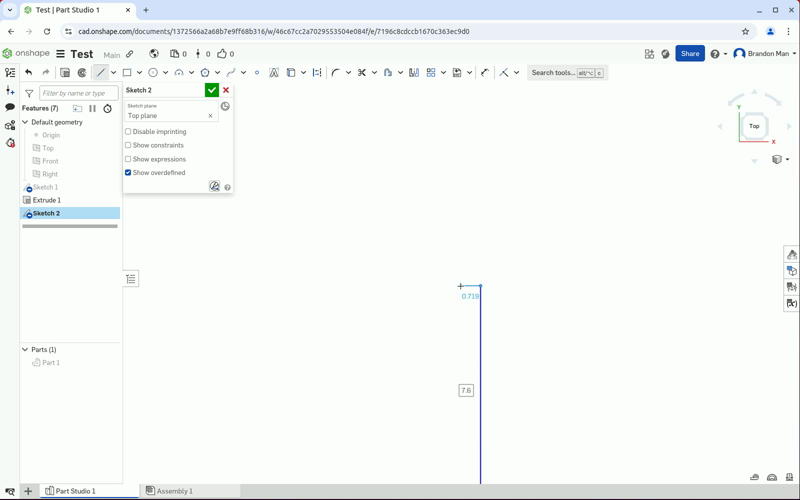
scroll(6)
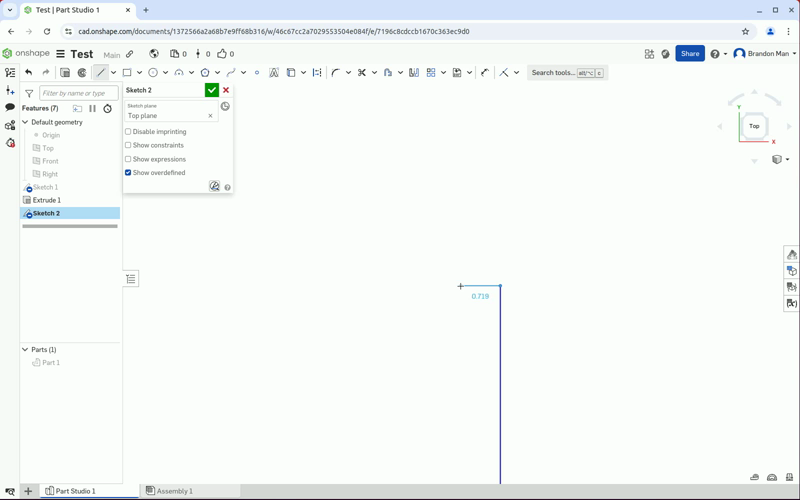
click(460, 285)
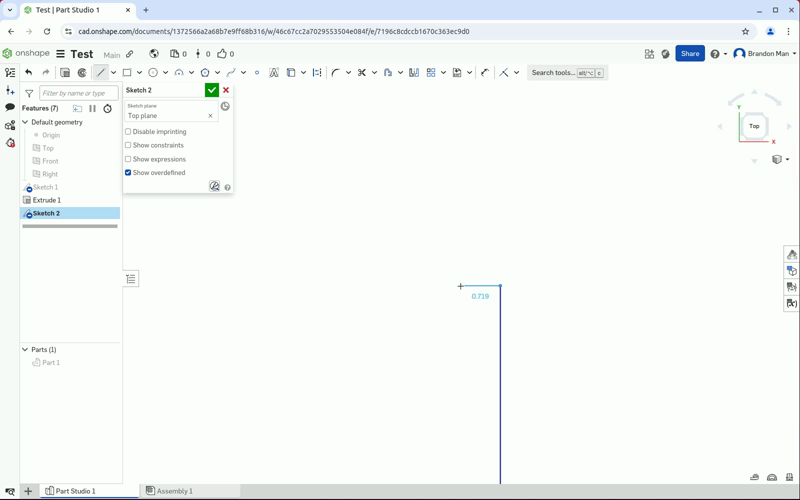
scroll(-6)
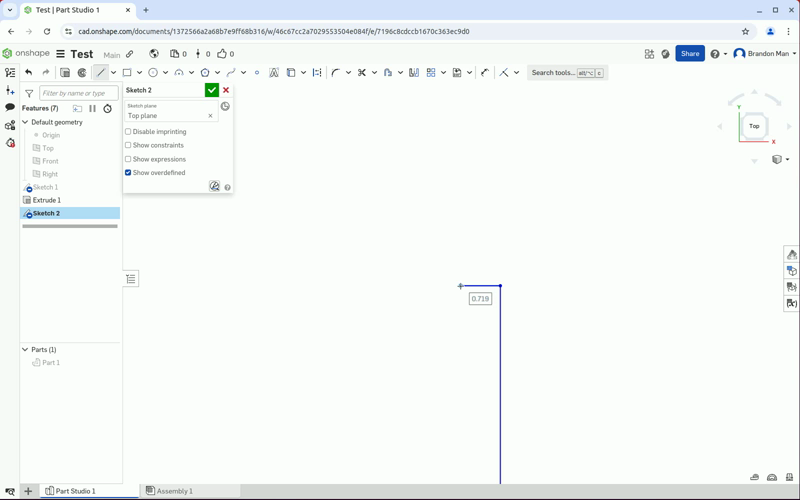
scroll(-6)
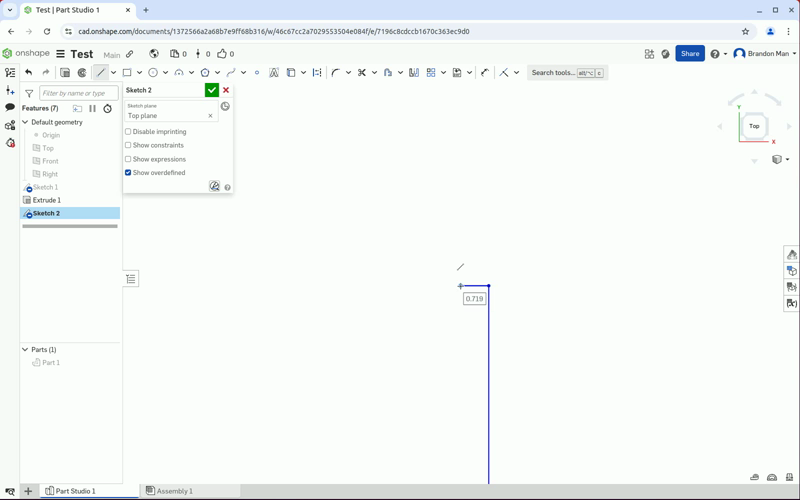
scroll(-6)
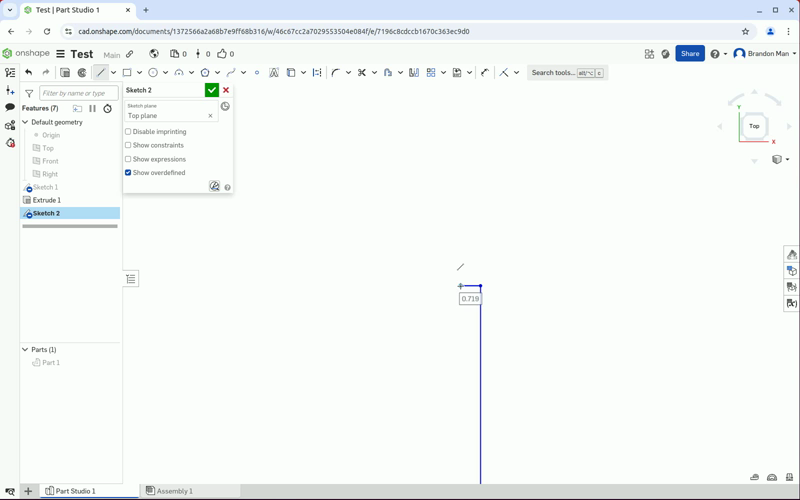
scroll(-6)
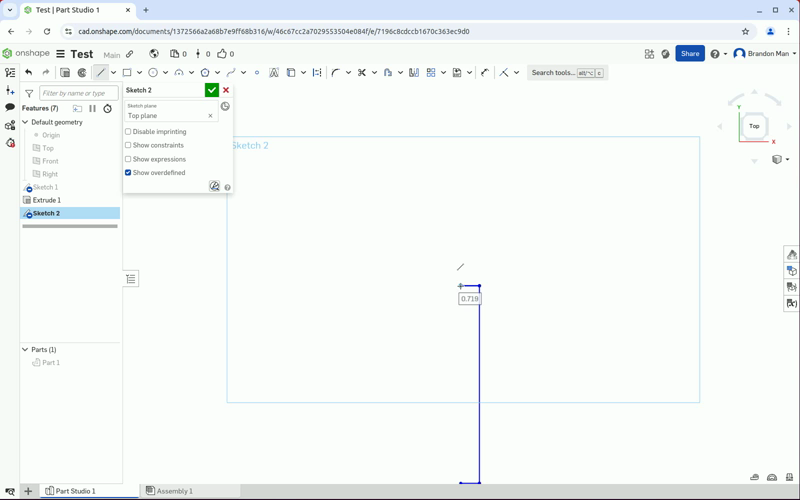
scroll(-6)
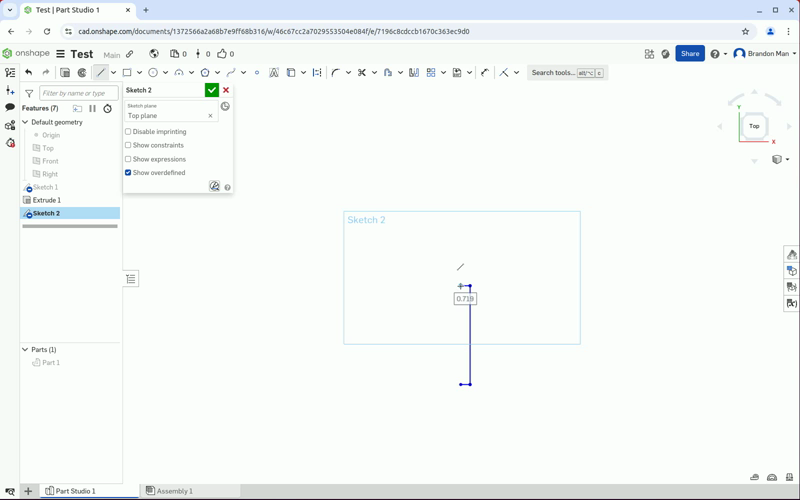
scroll(-6)
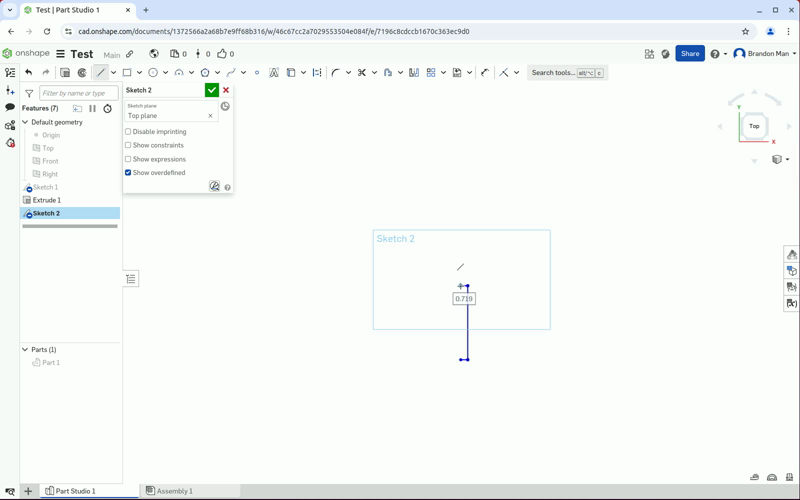
scroll(-6)
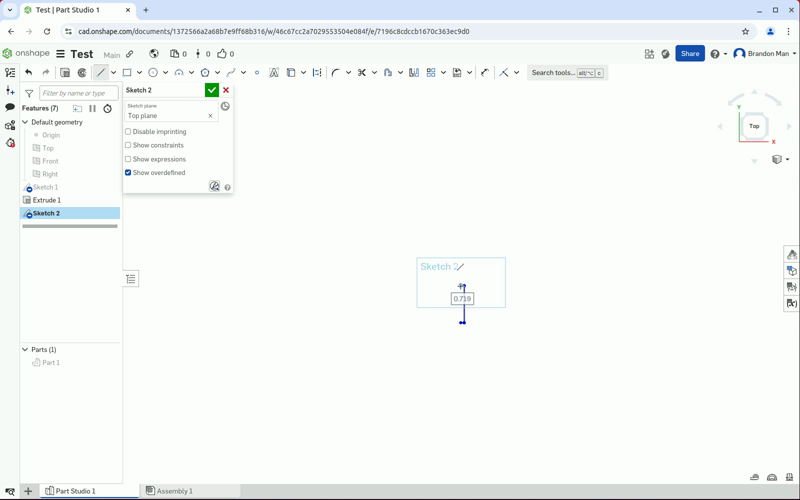
key_up(shift)
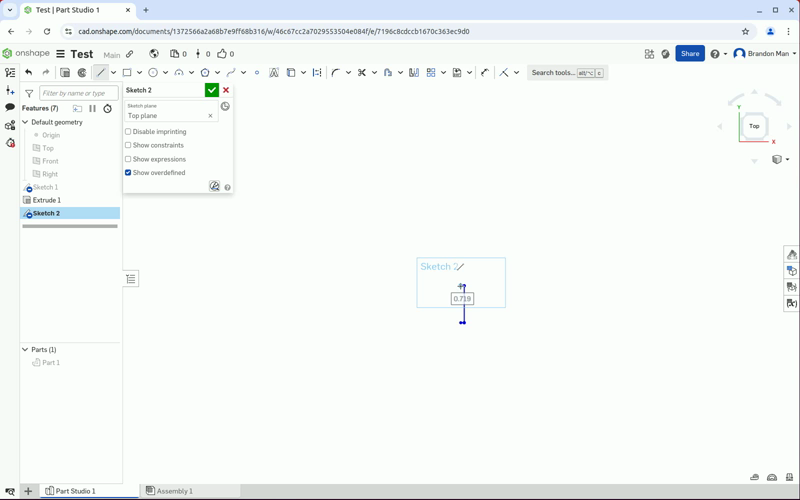
mouse_move(490, 285)
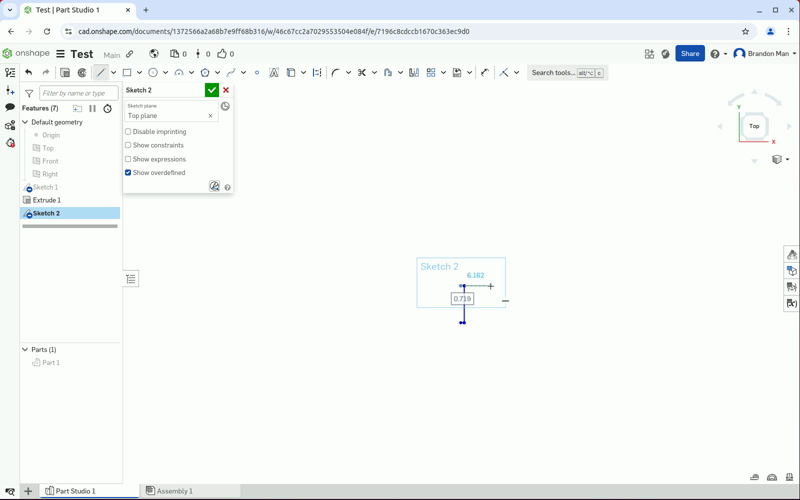
key_down(shift)
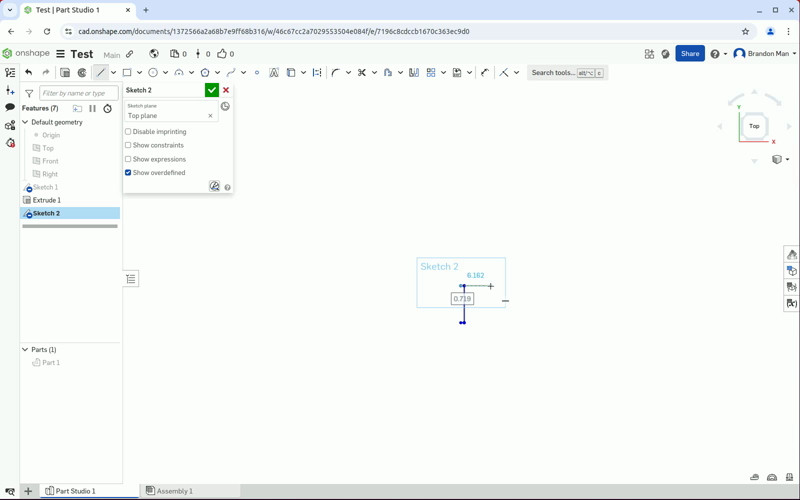
mouse_move(460, 322)
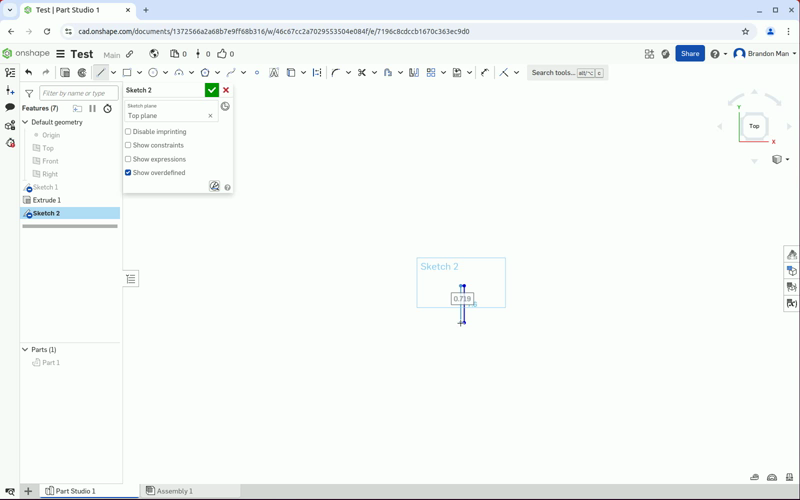
scroll(6)
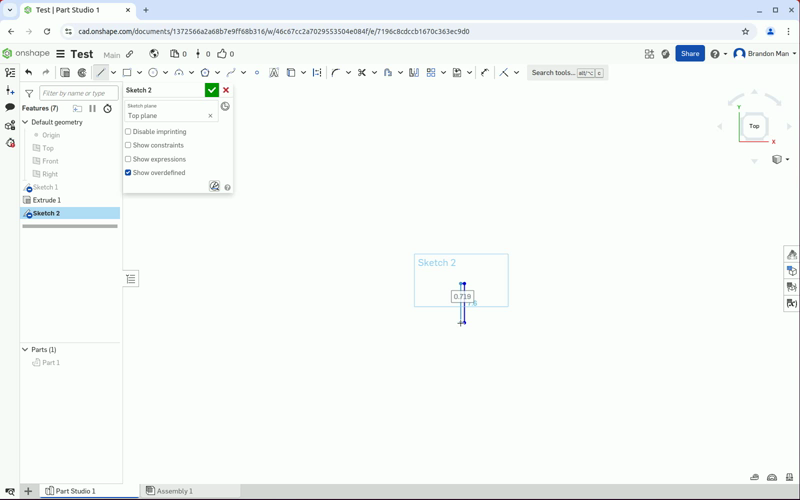
scroll(6)
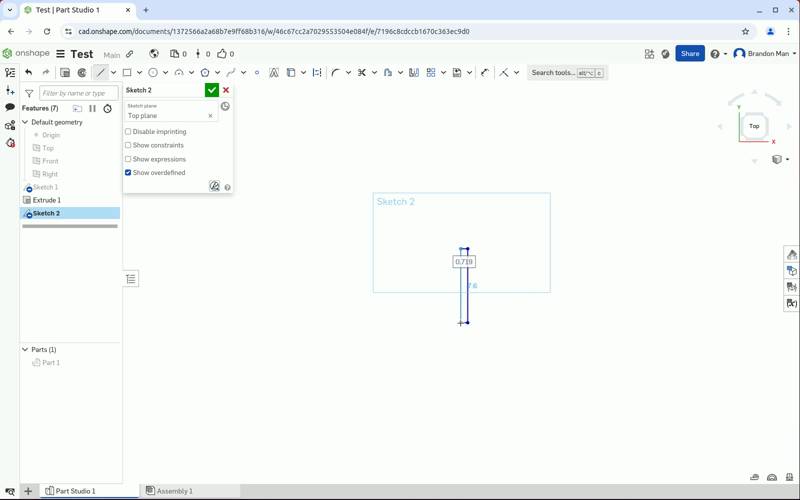
scroll(6)
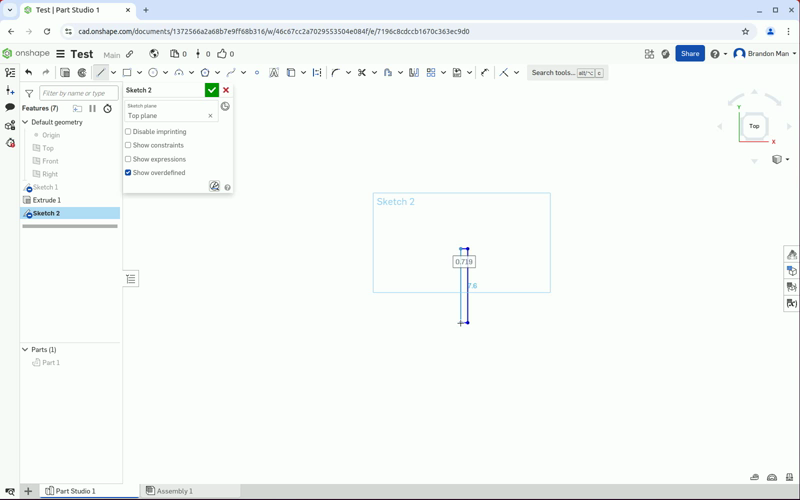
scroll(6)
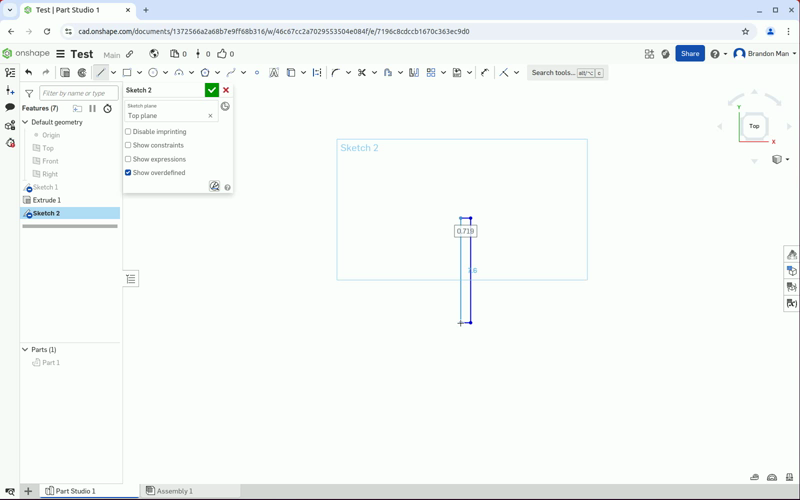
scroll(6)
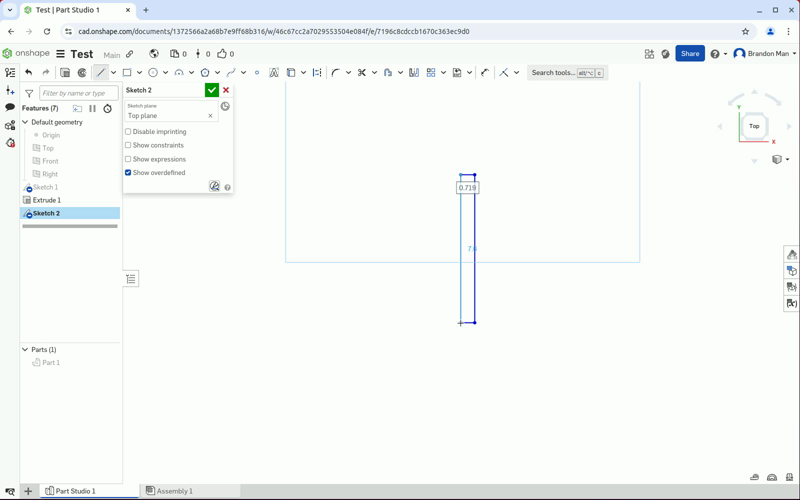
scroll(6)
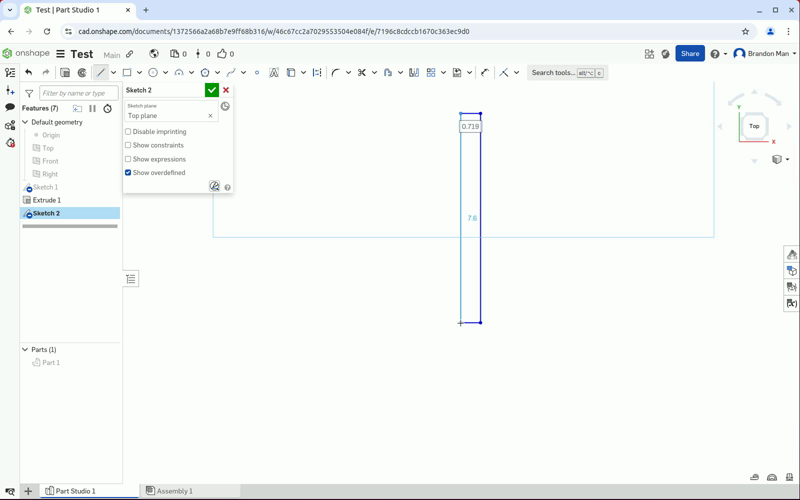
scroll(6)
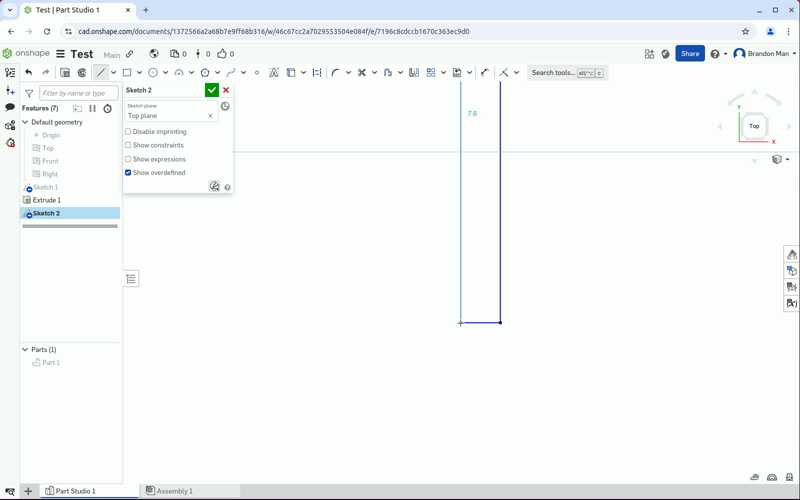
key_up(shift)
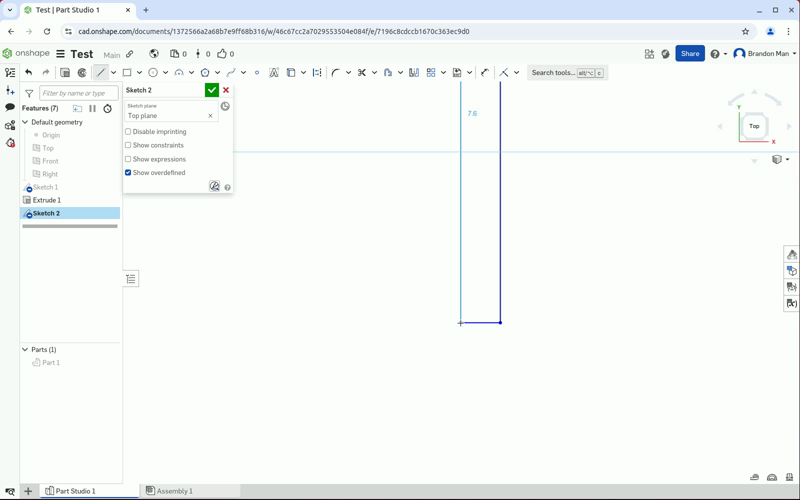
click(460, 322)
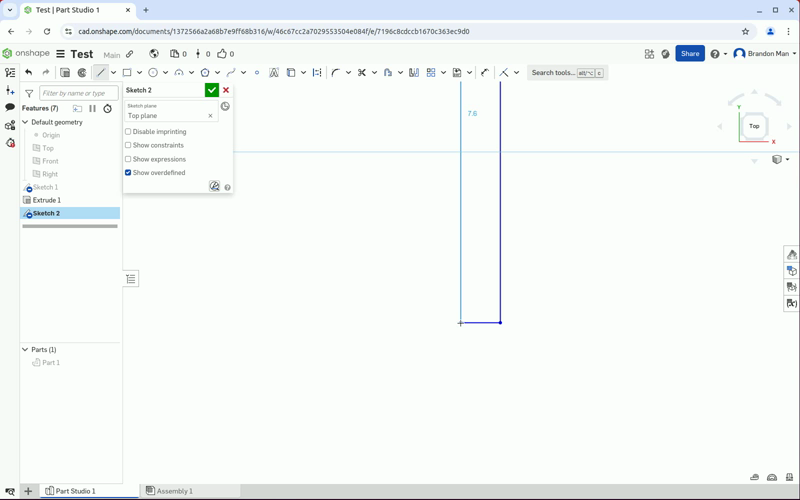
scroll(-6)
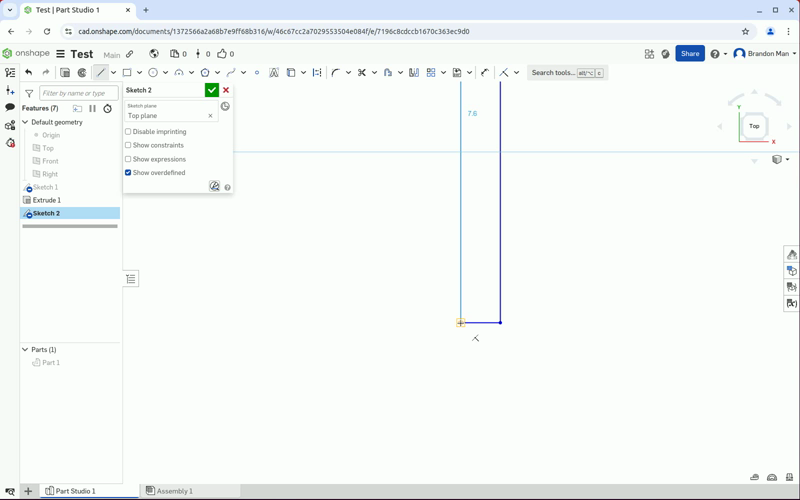
scroll(-6)
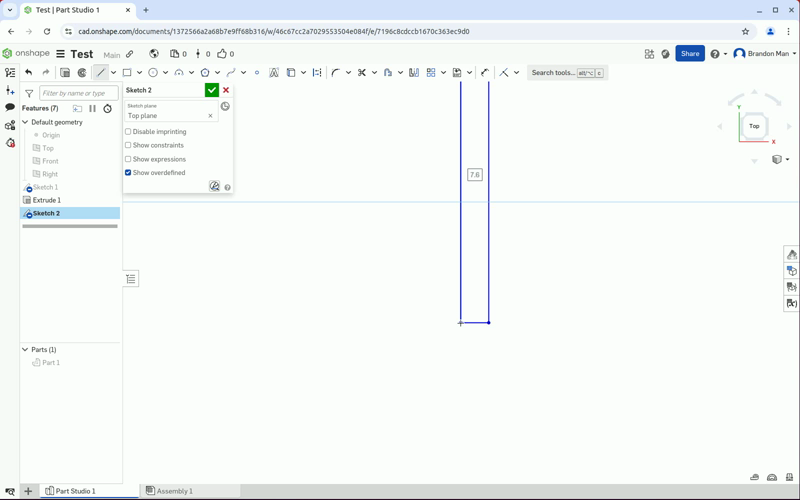
scroll(-6)
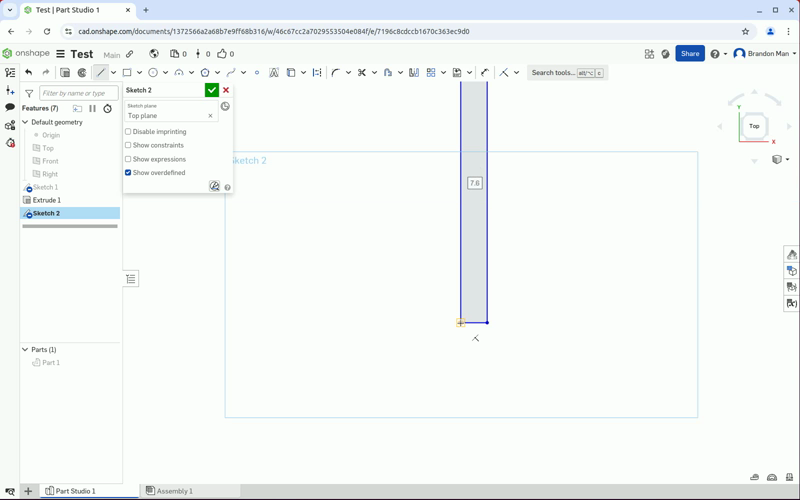
scroll(-6)
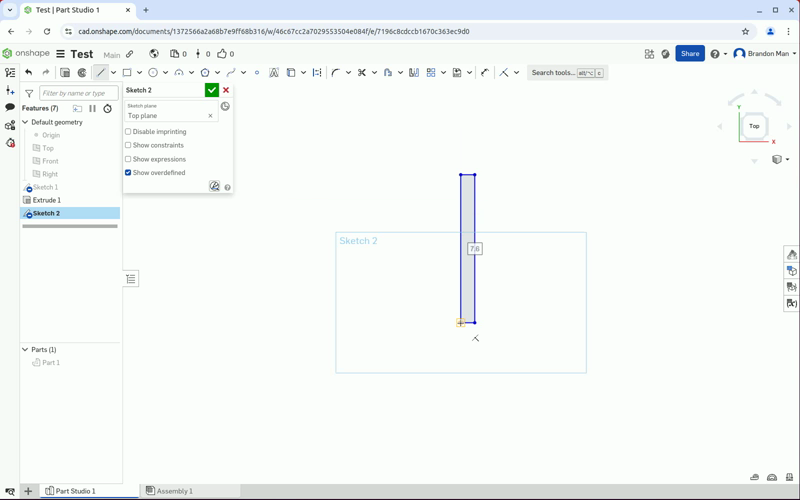
scroll(-6)
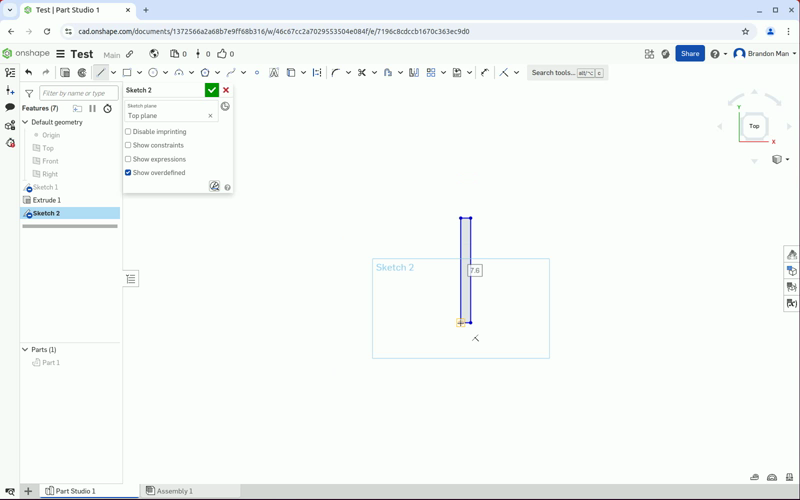
scroll(-6)
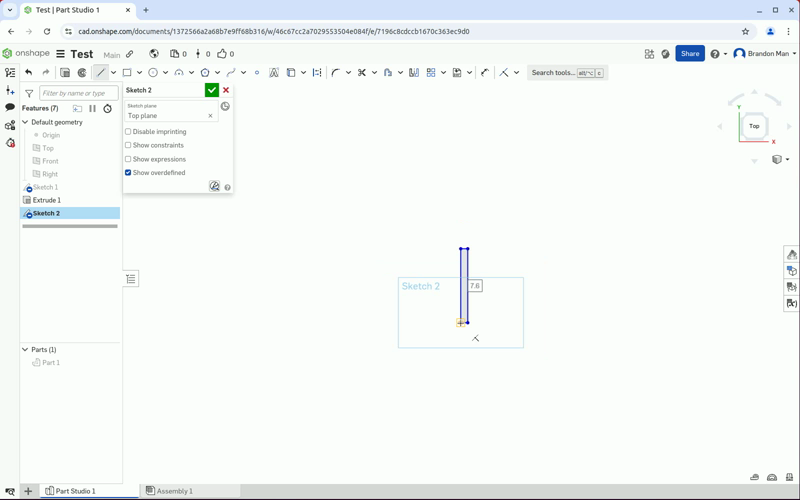
scroll(-6)
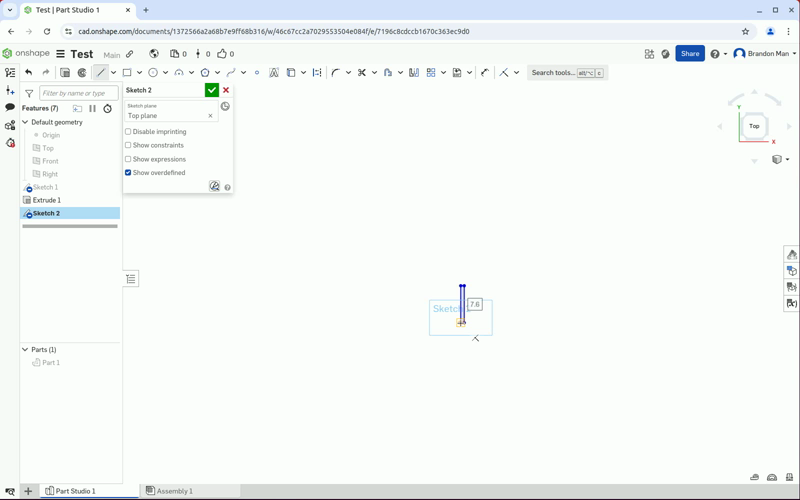
key(esc)
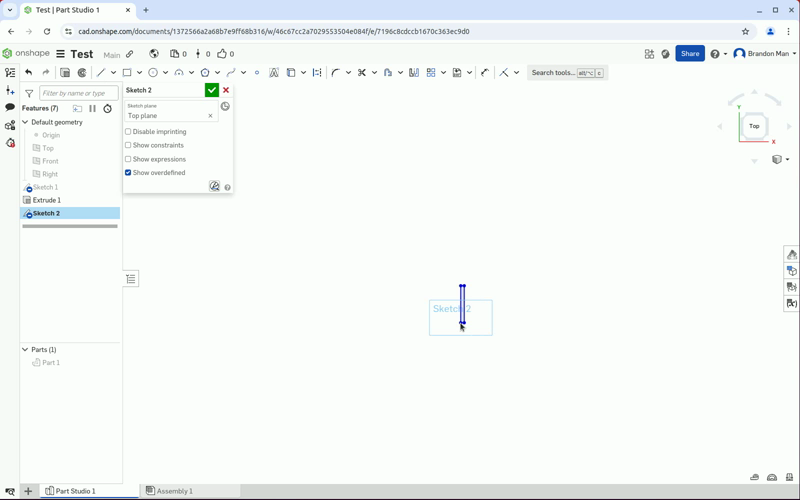
mouse_move(461, 289)
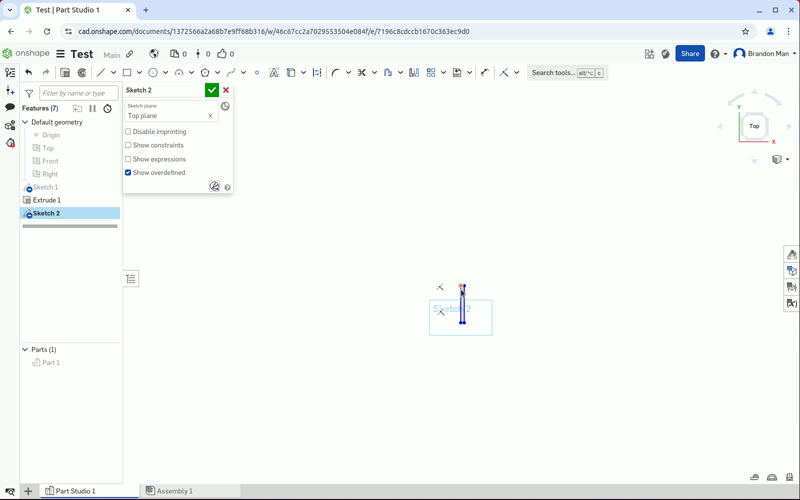
scroll(6)
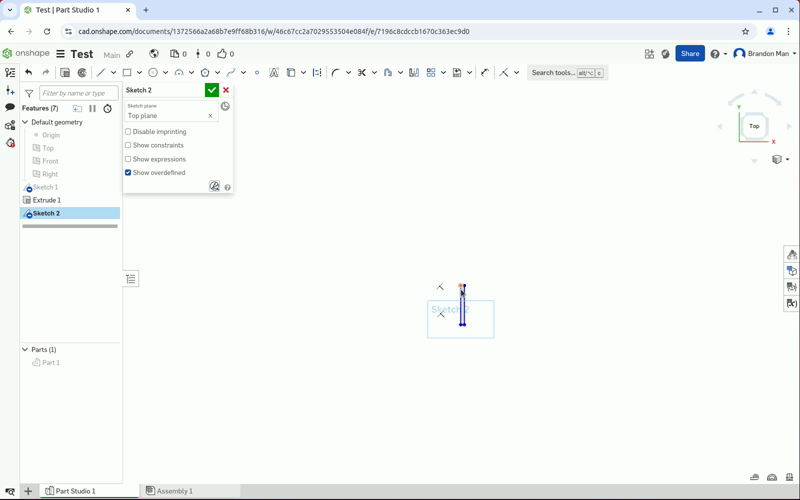
scroll(6)
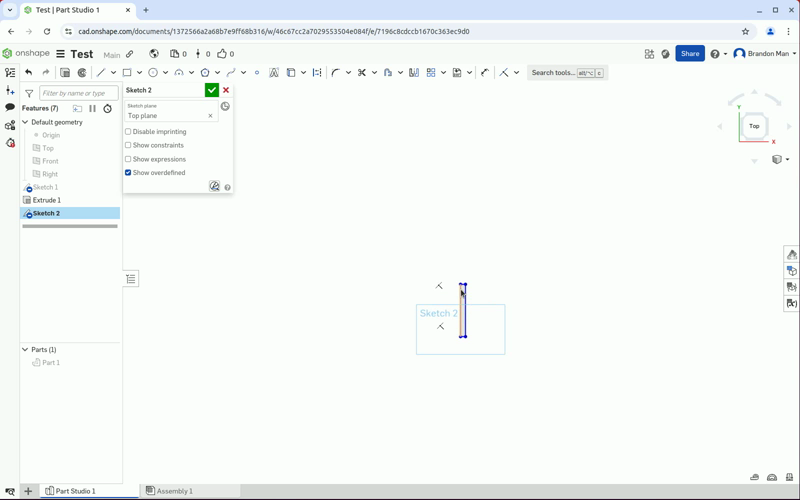
scroll(6)
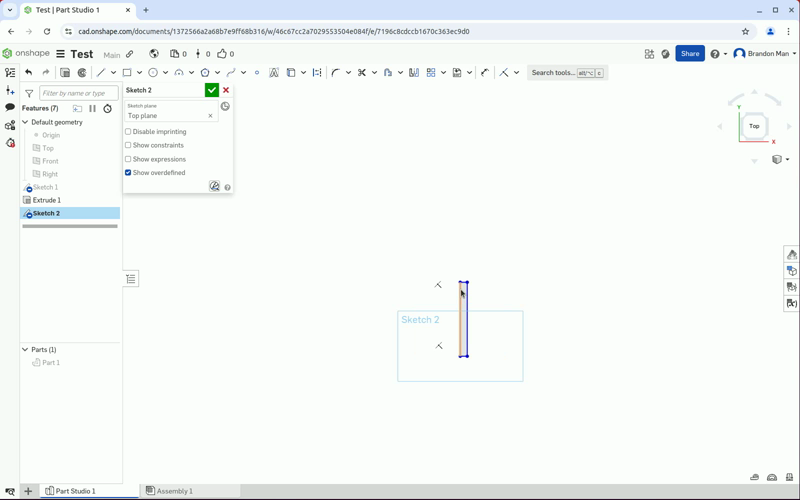
scroll(6)
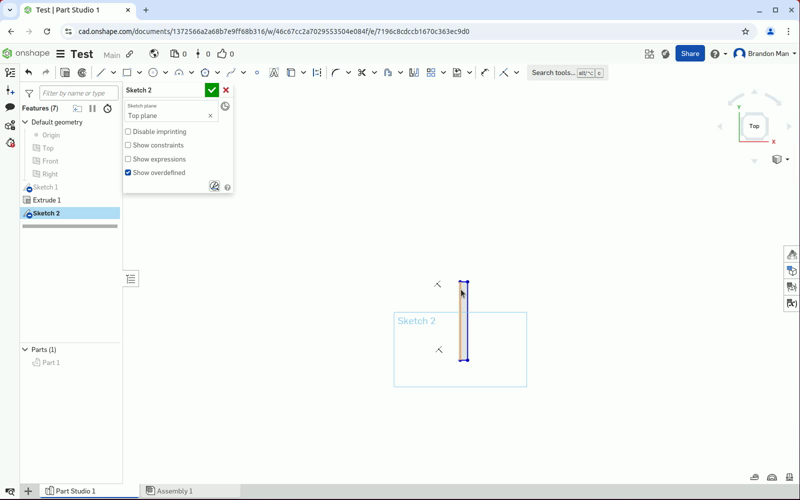
scroll(6)
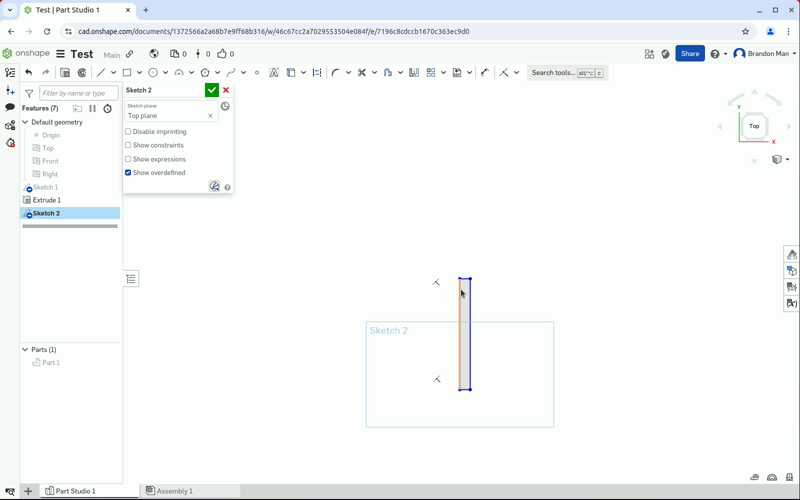
scroll(6)
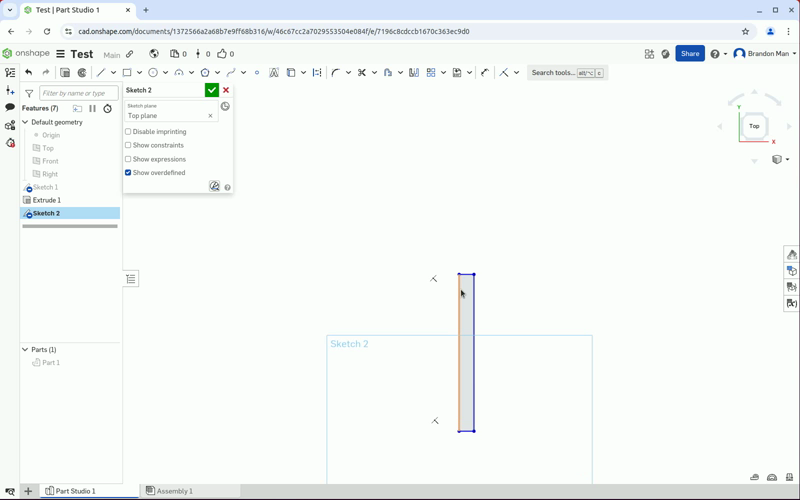
scroll(6)
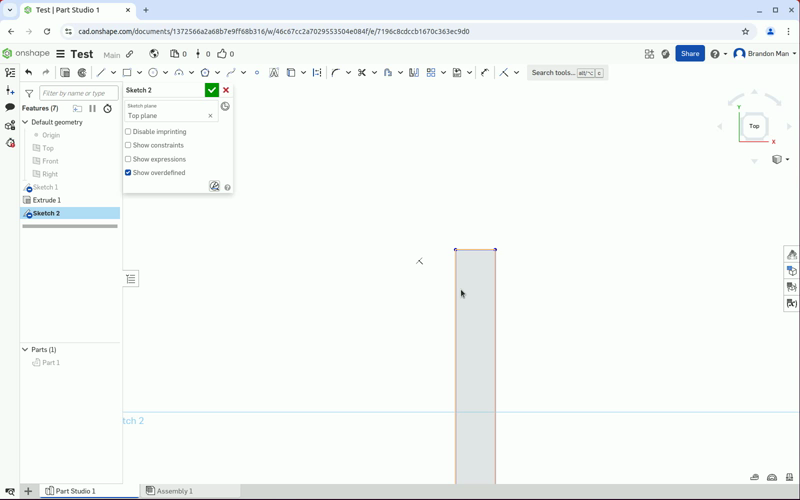
click(461, 289)
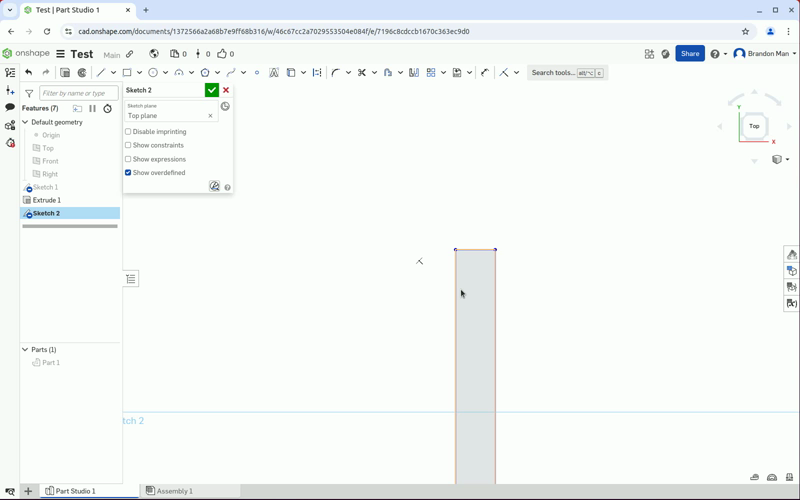
scroll(-6)
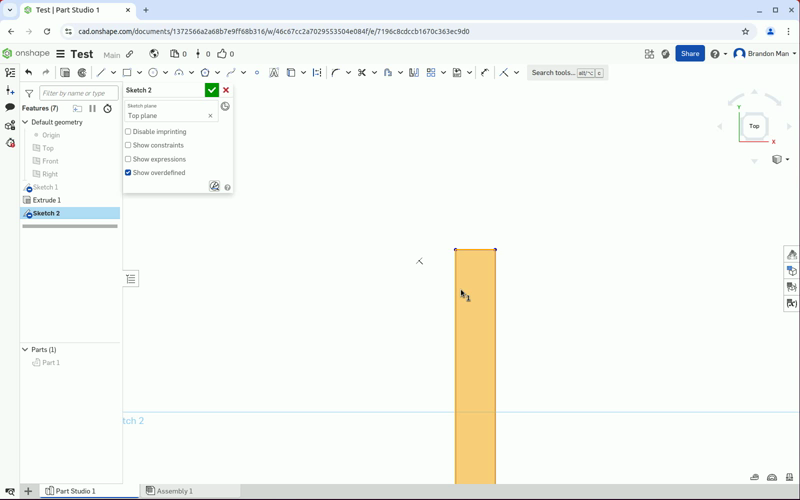
scroll(-6)
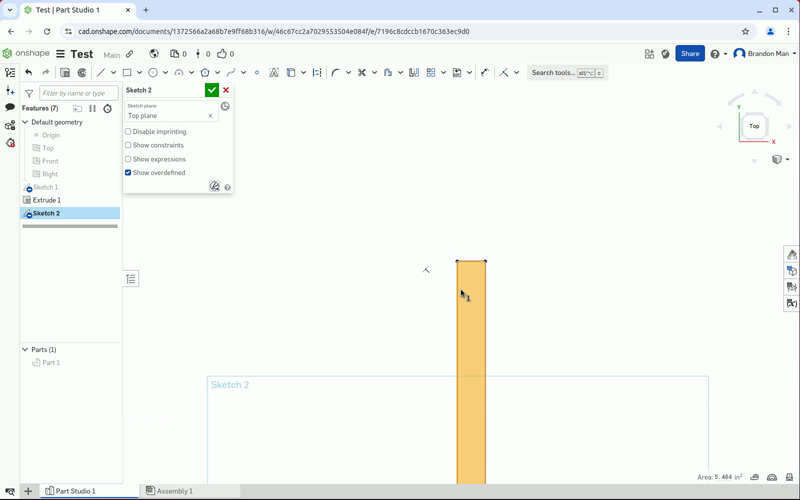
scroll(-6)
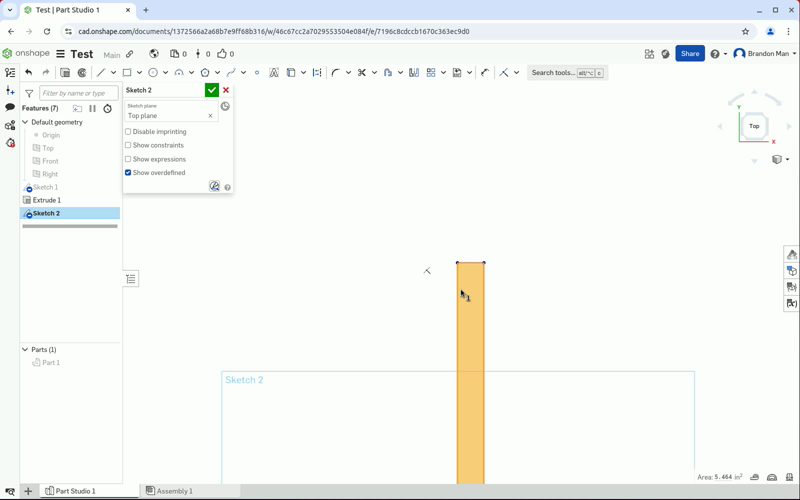
scroll(-6)
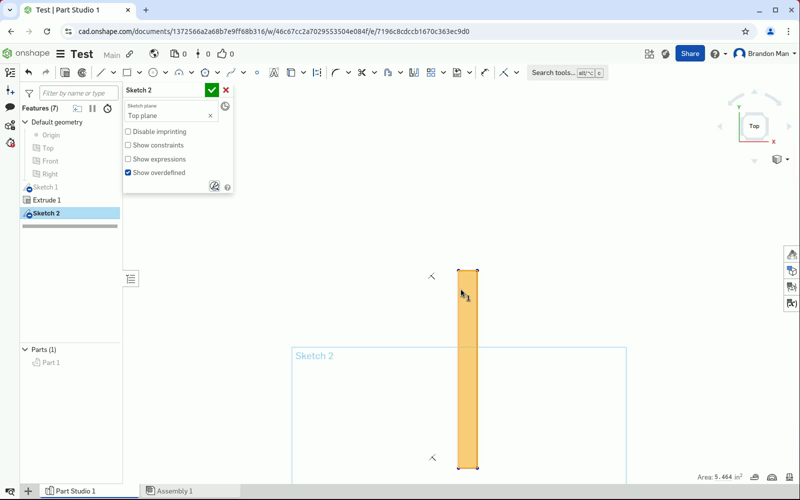
scroll(-6)
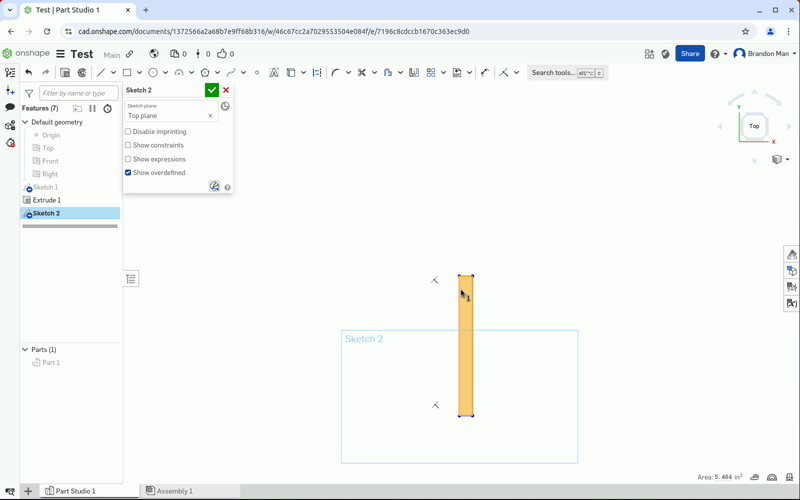
scroll(-6)
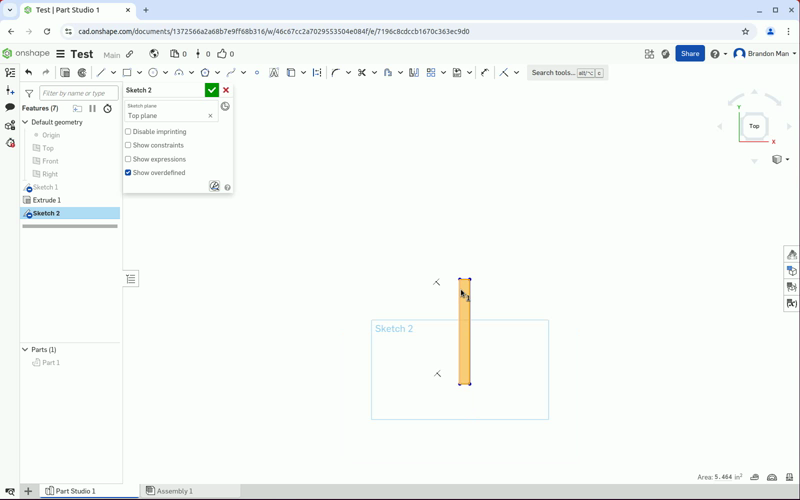
scroll(-6)
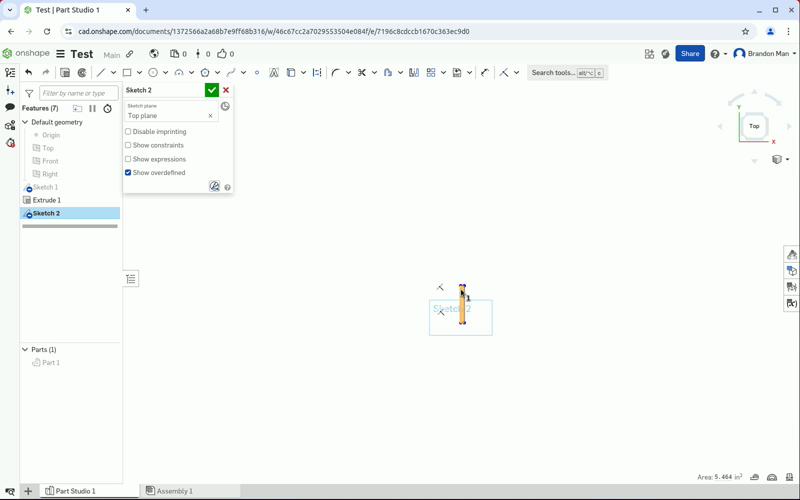
mouse_move(73, 352)
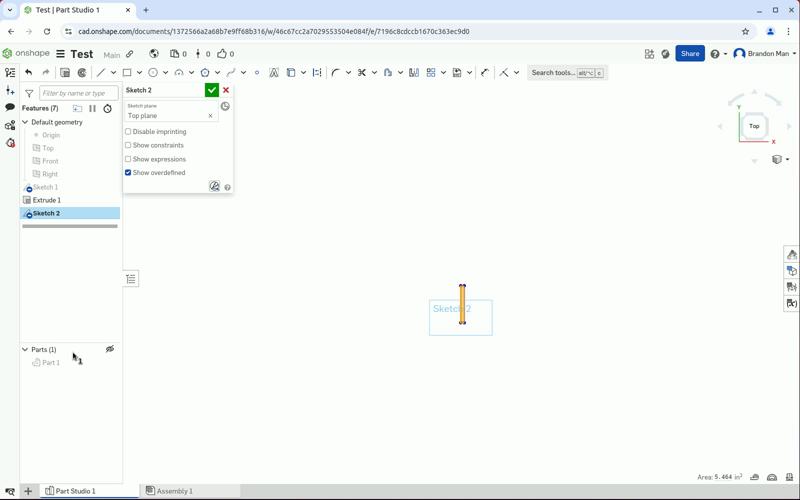
key(shift+y)
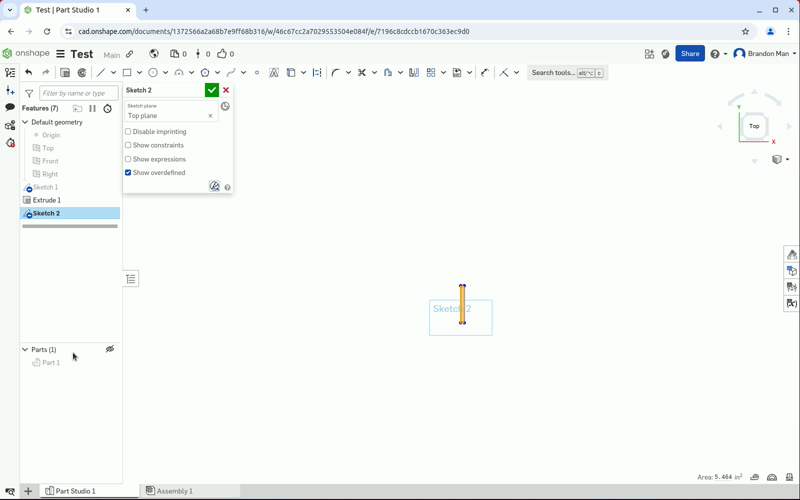
key(shift+e)
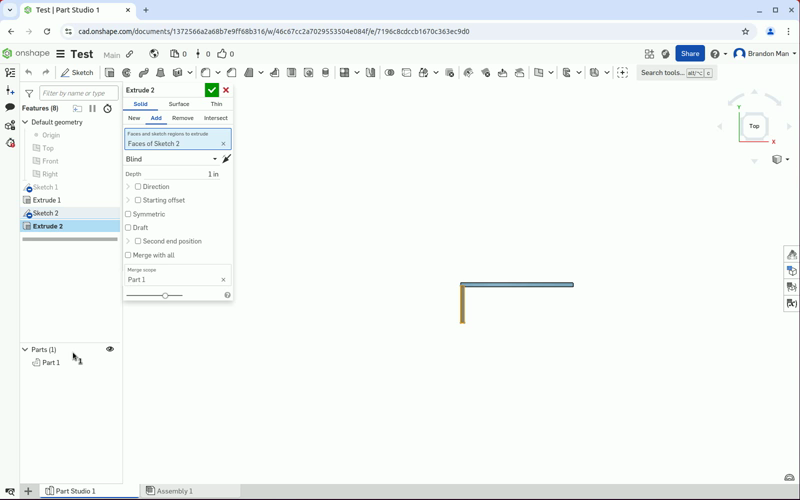
mouse_move(143, 106)
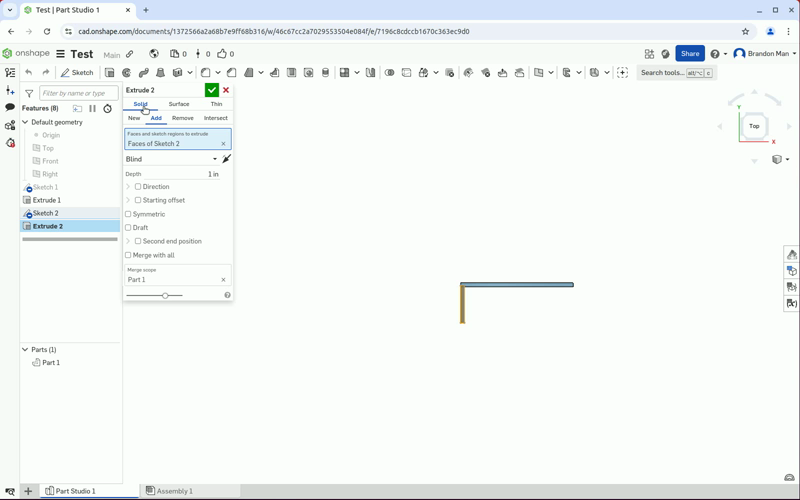
click(143, 106)
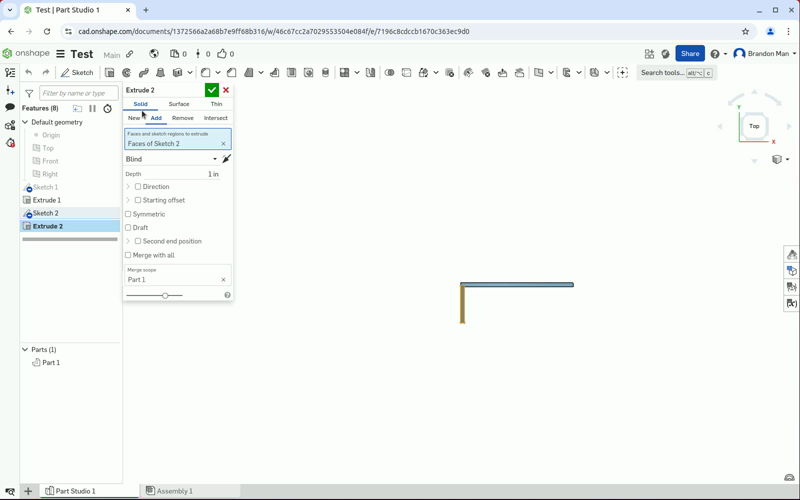
mouse_move(137, 120)
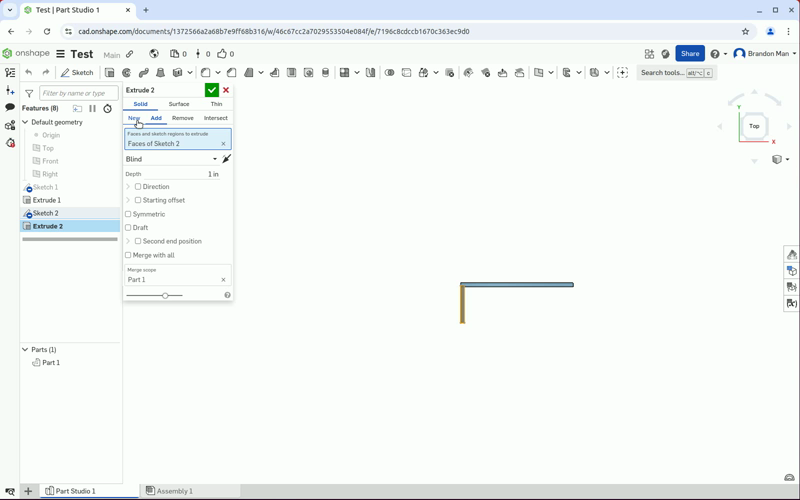
click(137, 120)
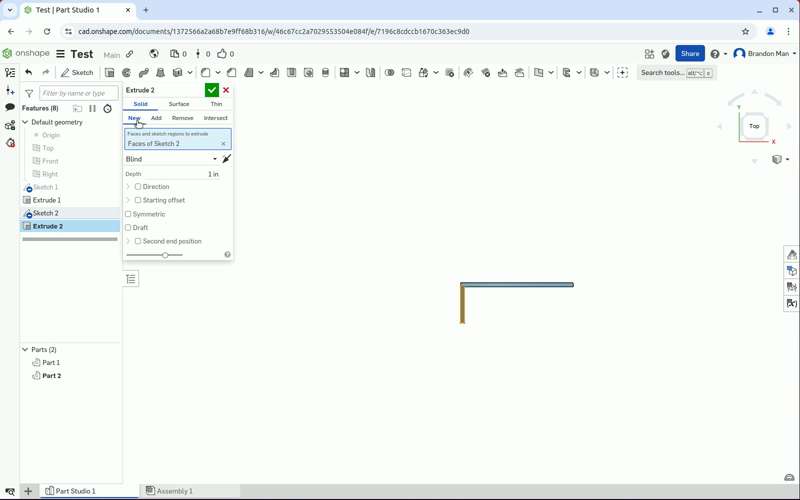
key(tab, 4)
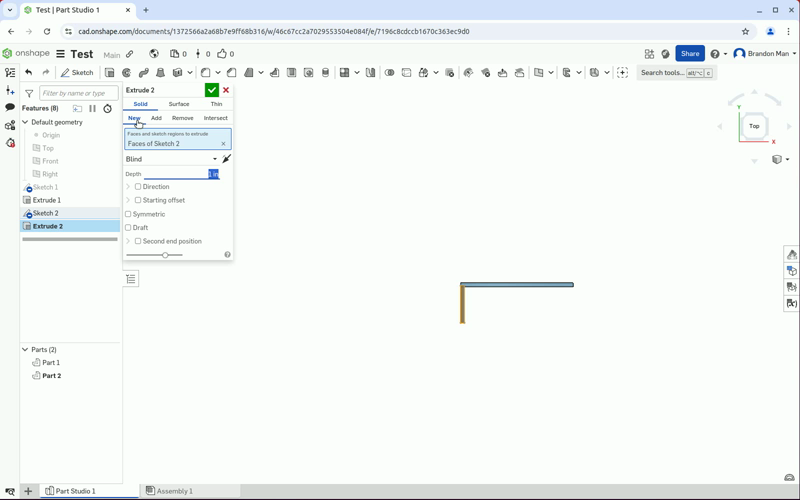
text(-1.926)
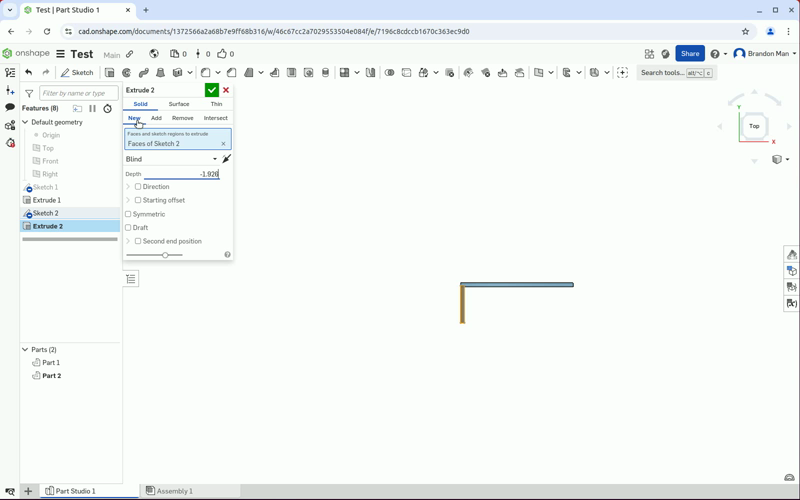
key(enter)
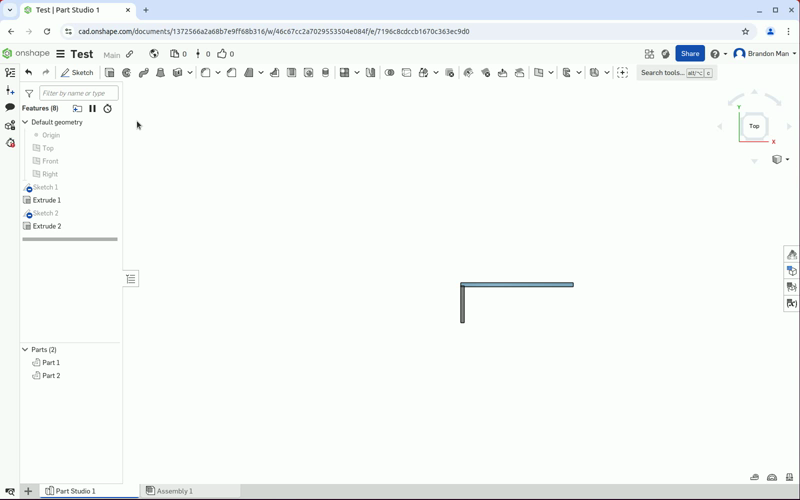
key(shift+h)
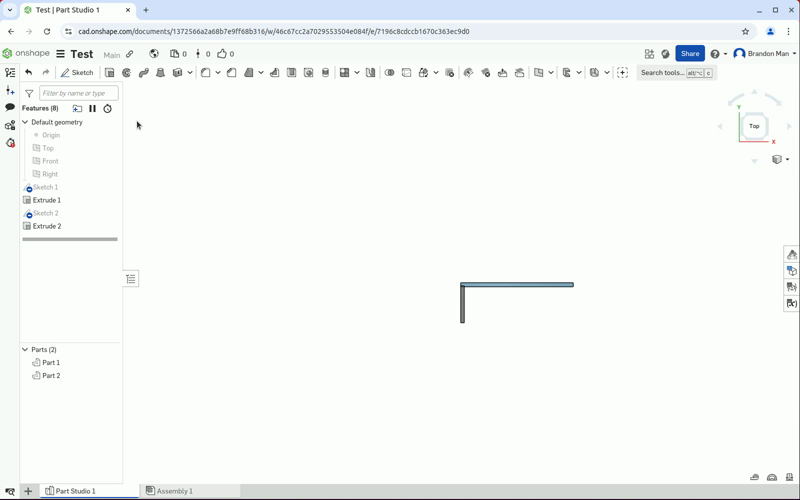
key(shift+h)
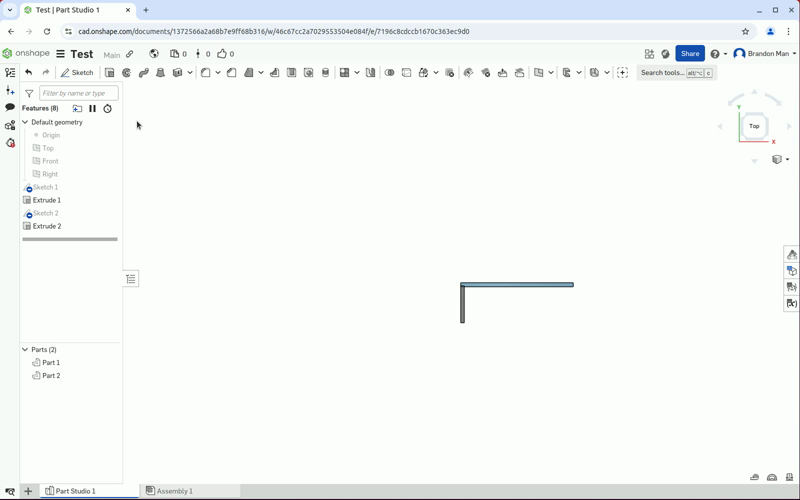
mouse_move(73, 189)
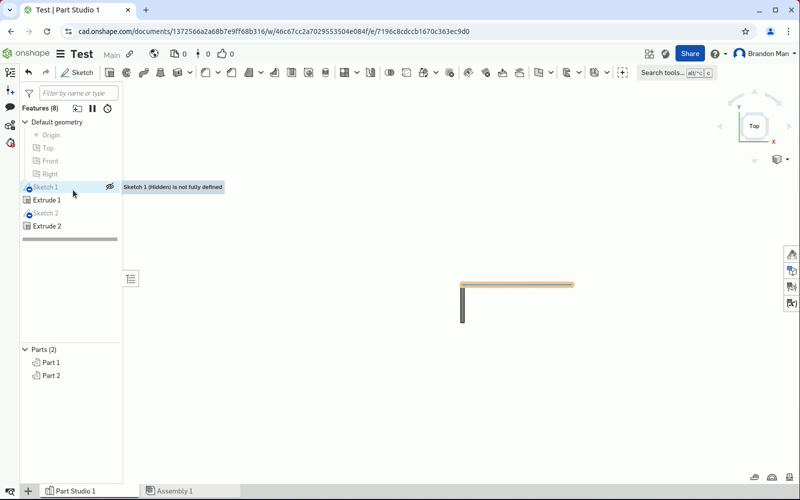
click(73, 189)
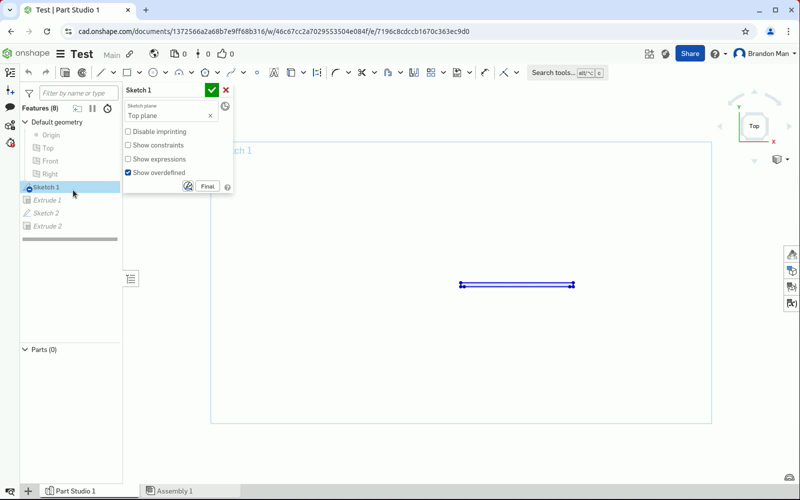
mouse_move(229, 92)
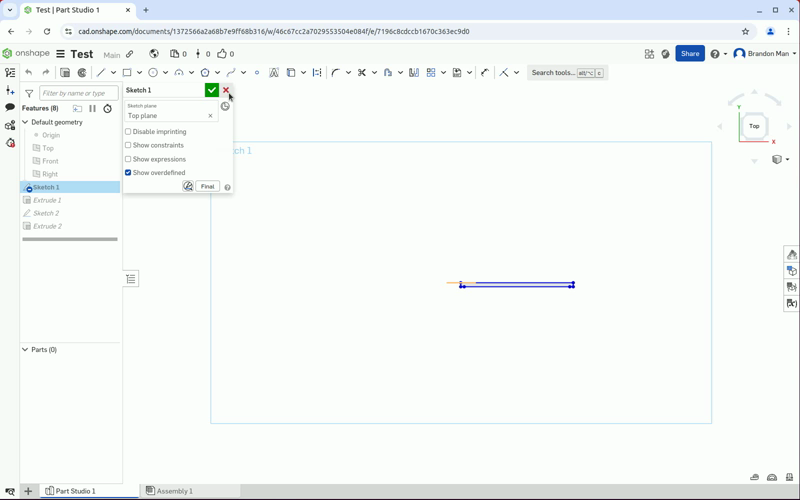
click(229, 92)
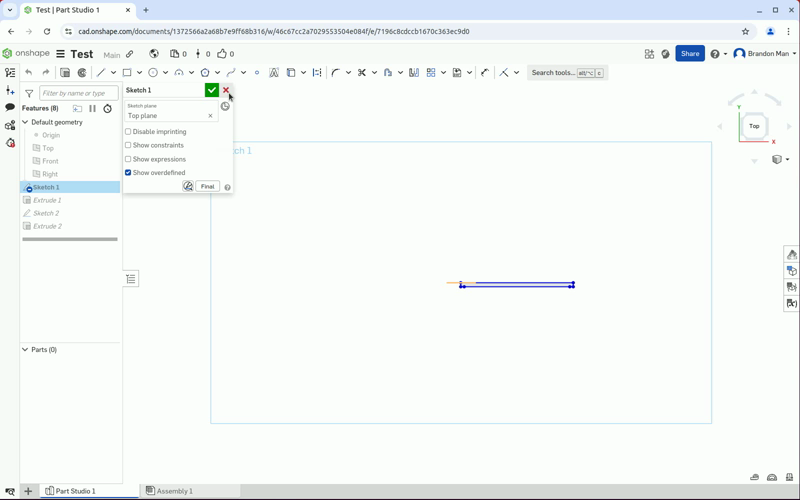
key(shift+s)
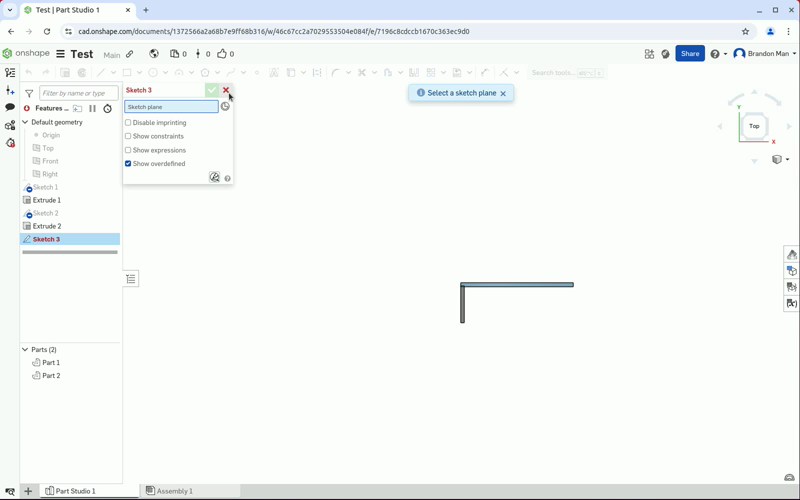
mouse_move(73, 150)
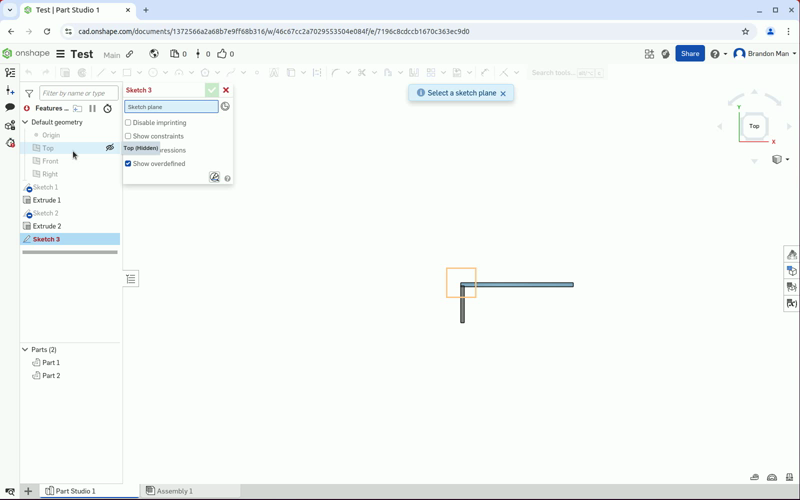
click(73, 150)
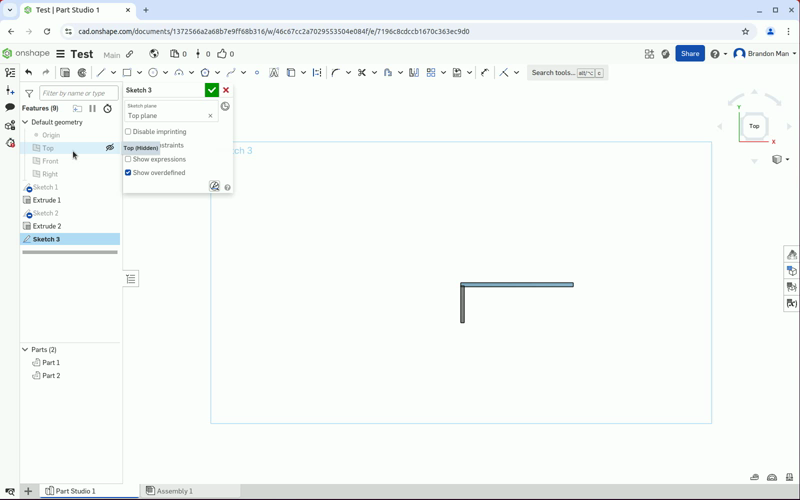
mouse_move(73, 352)
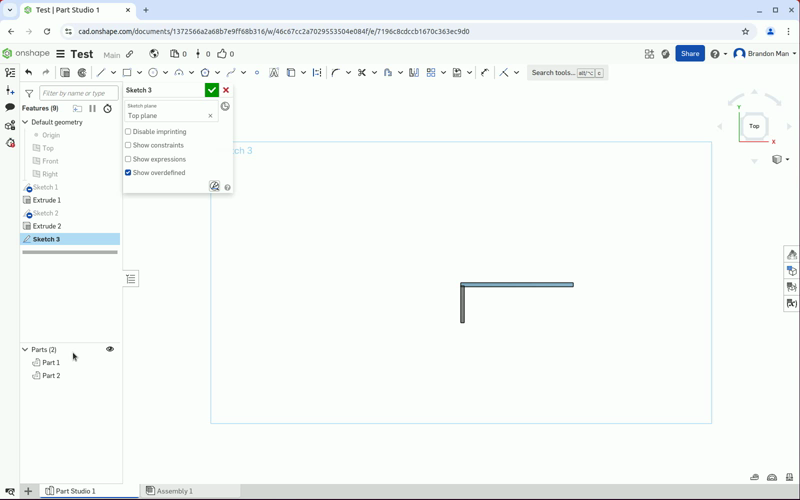
key(y)
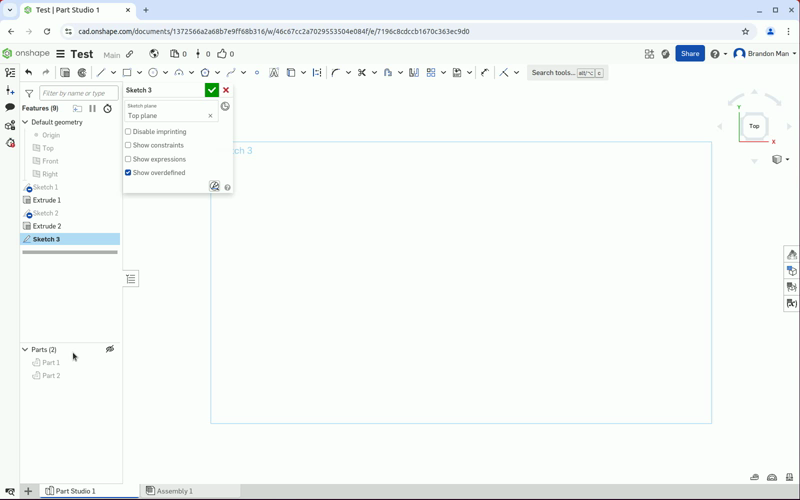
key(l)
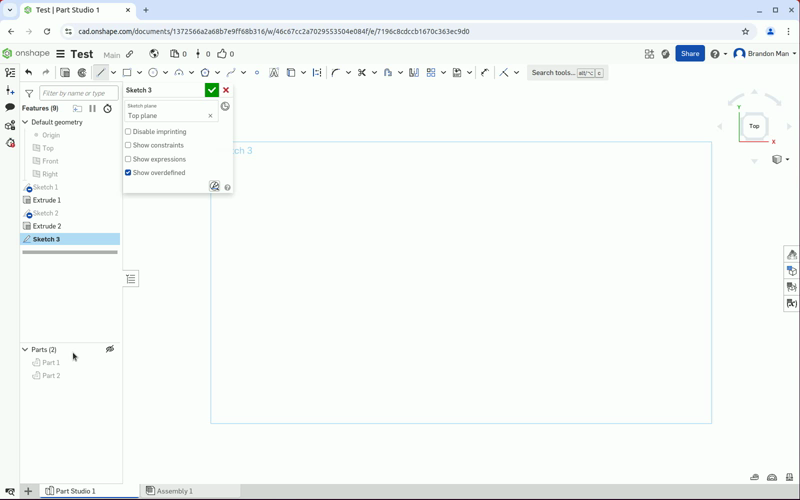
key_down(shift)
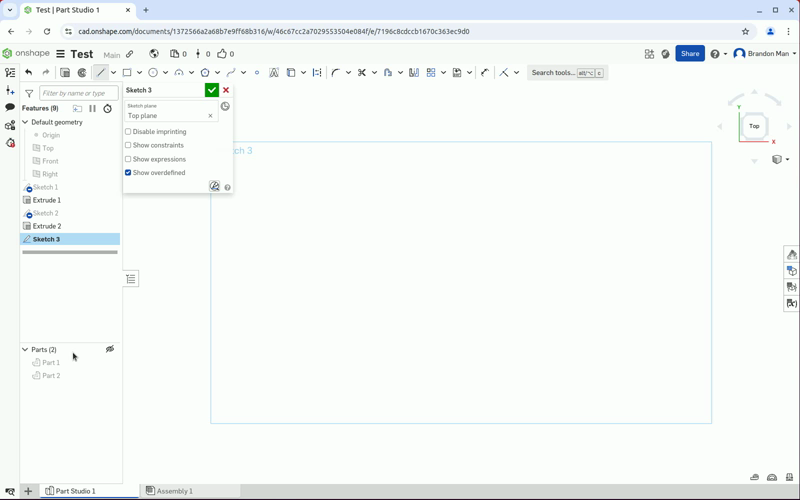
mouse_move(460, 326)
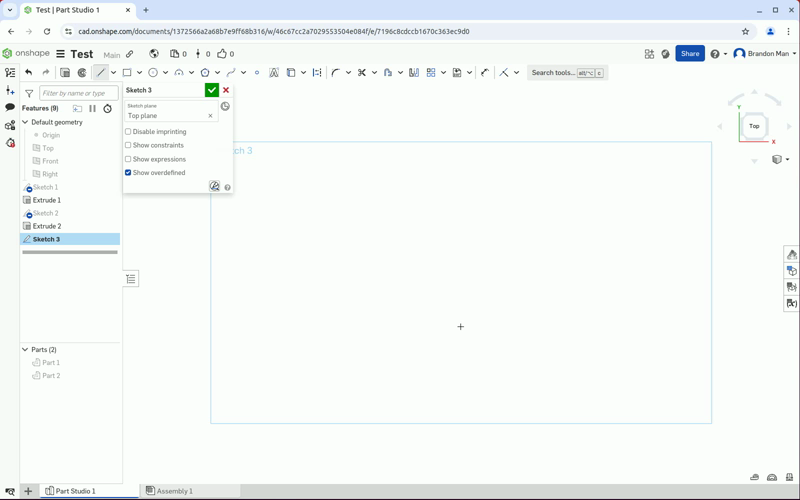
click(460, 326)
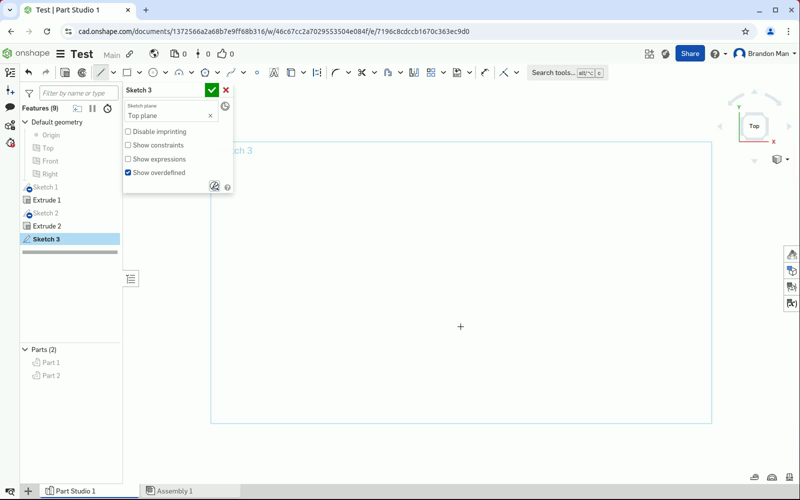
key_up(shift)
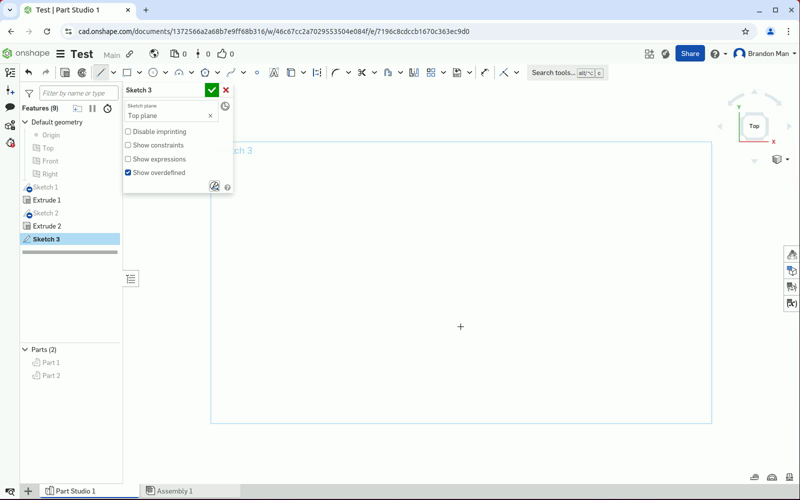
key_down(shift)
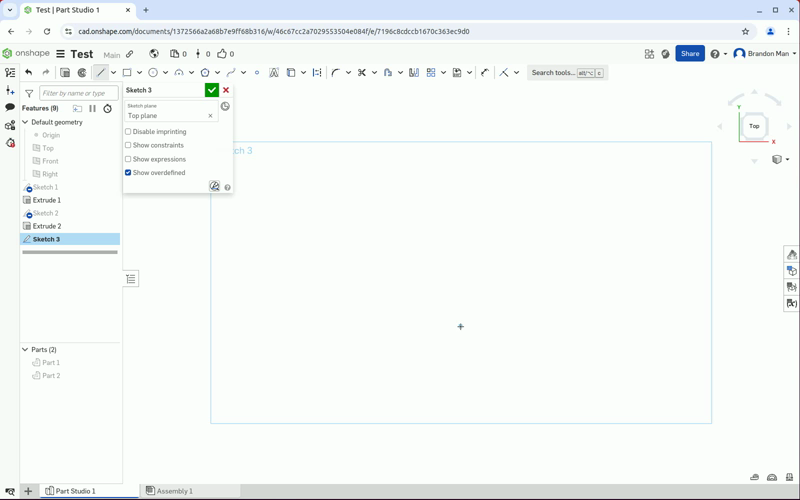
mouse_move(540, 326)
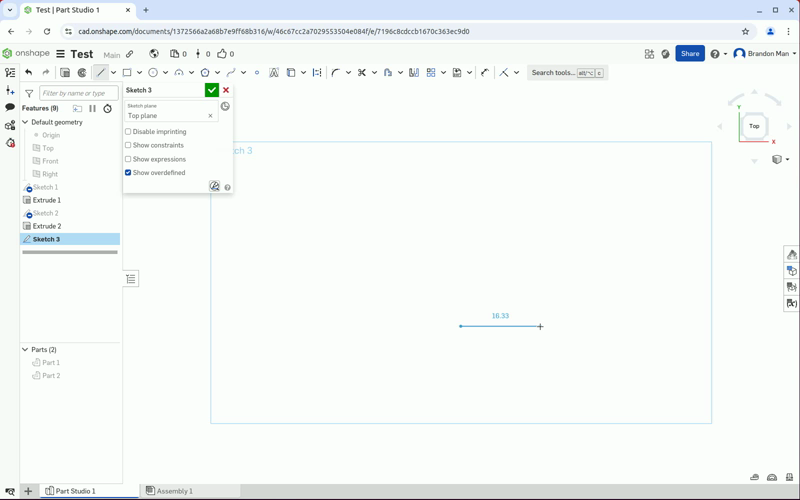
click(540, 326)
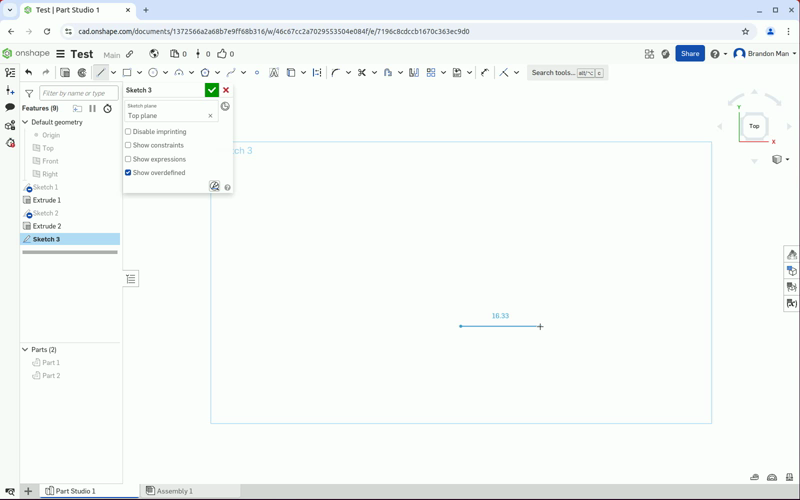
key_up(shift)
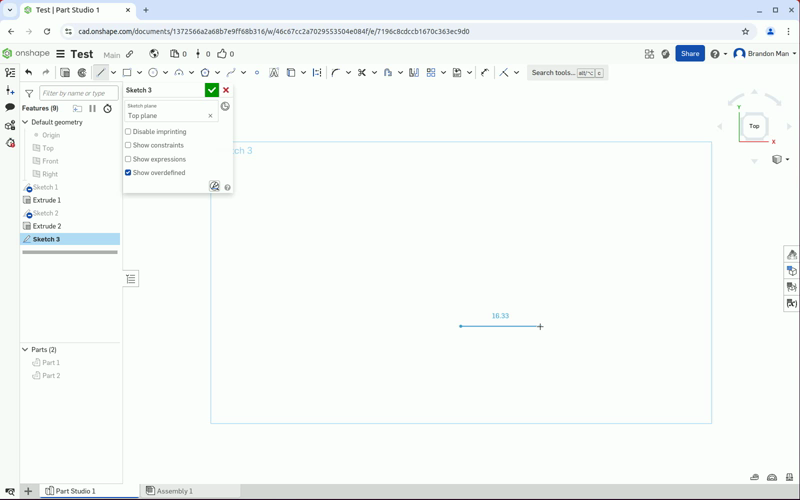
key_down(shift)
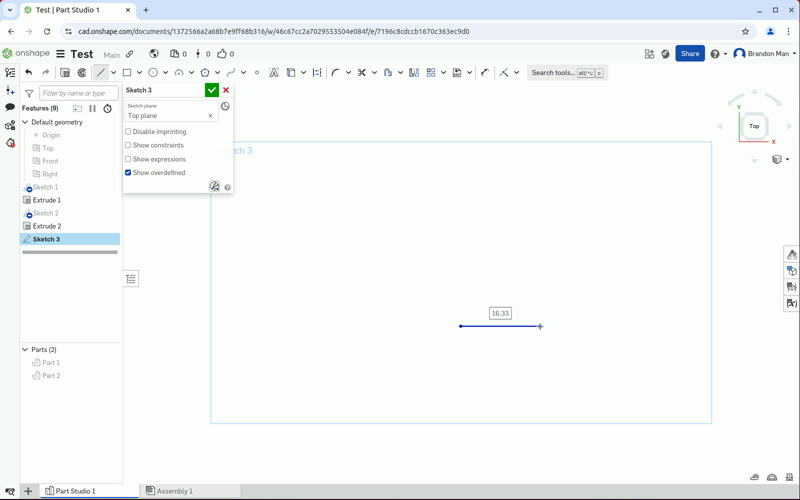
mouse_move(570, 326)
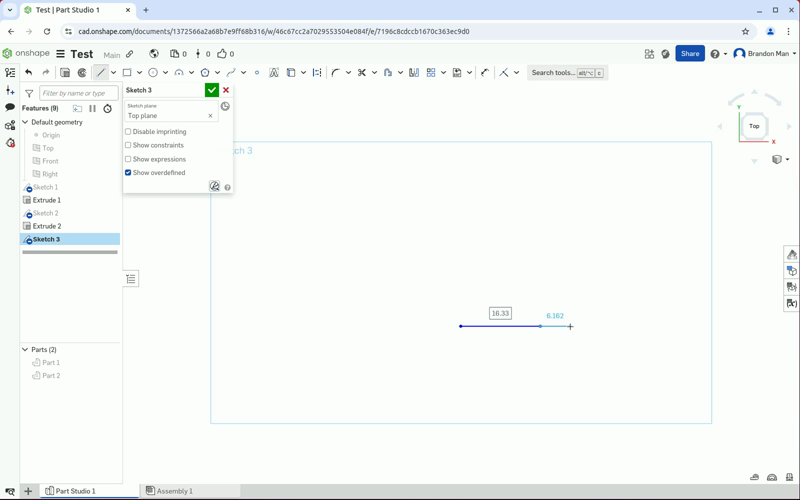
mouse_move(543, 326)
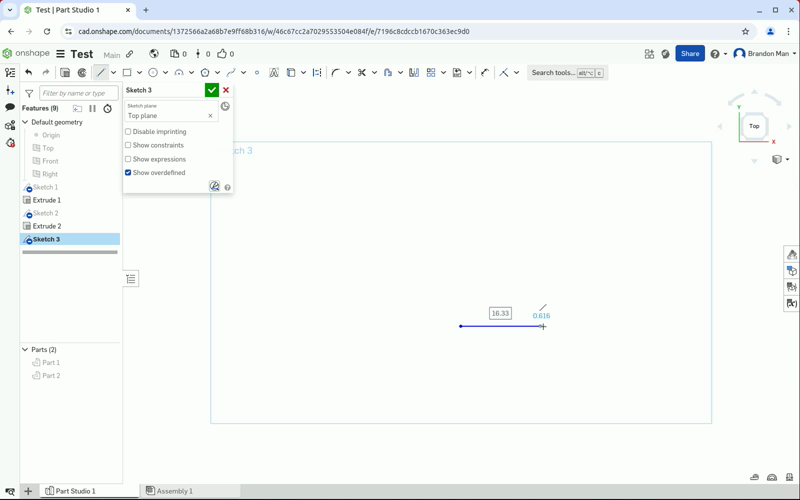
scroll(6)
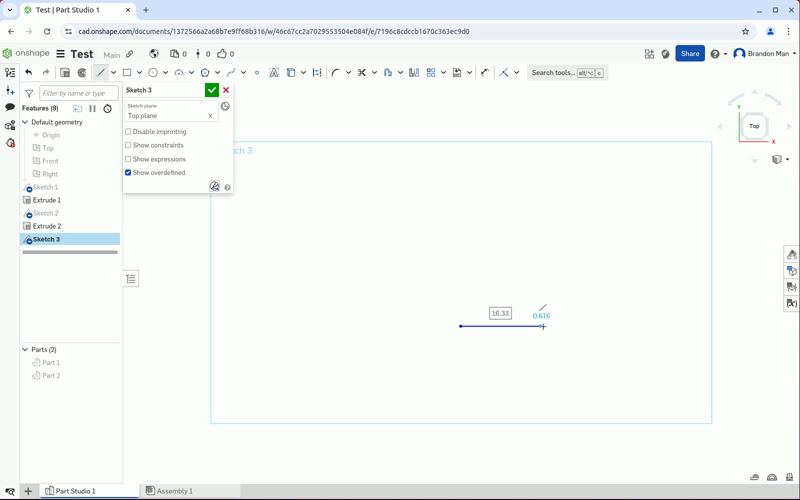
scroll(6)
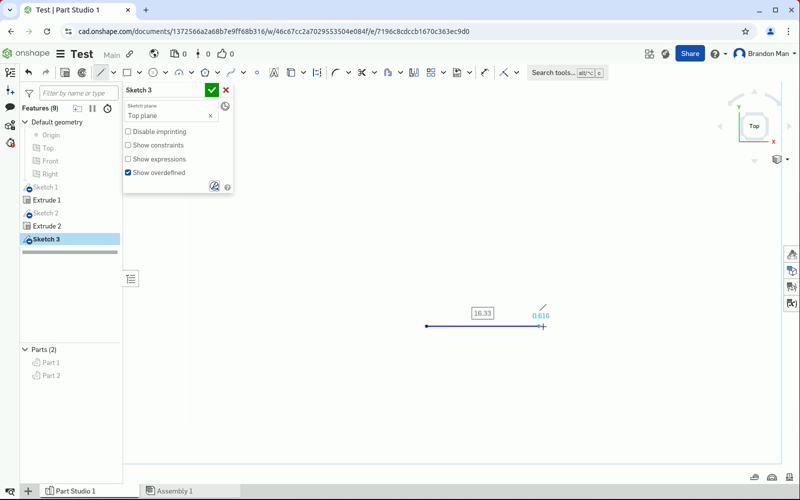
scroll(6)
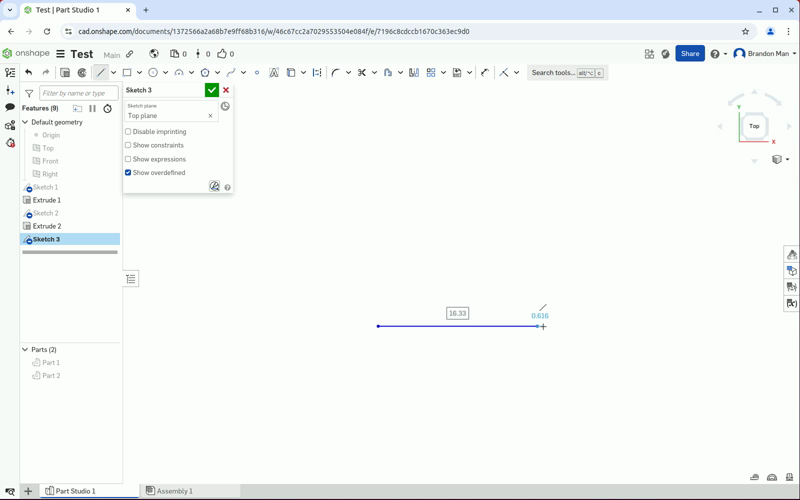
scroll(6)
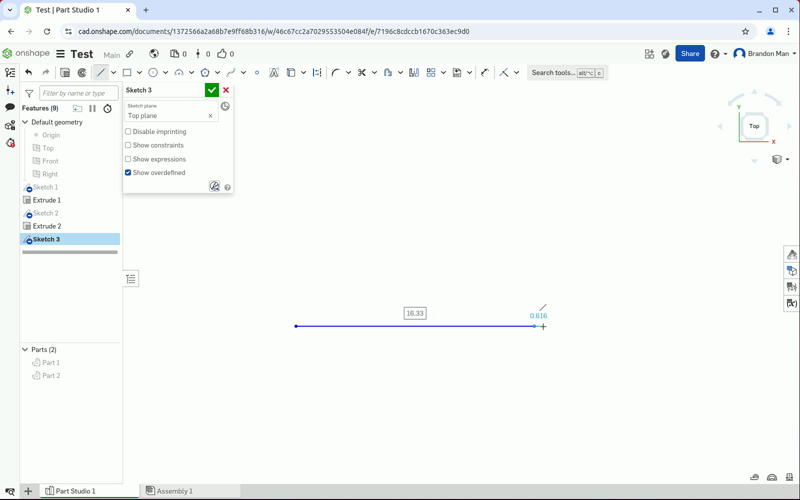
scroll(6)
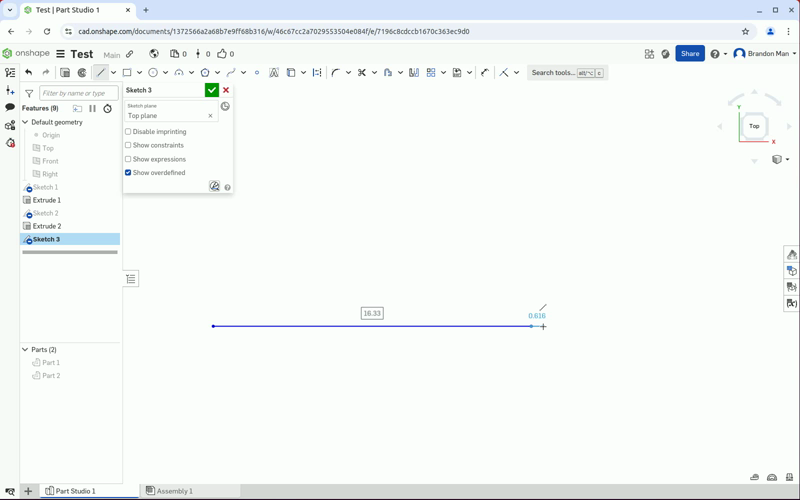
scroll(6)
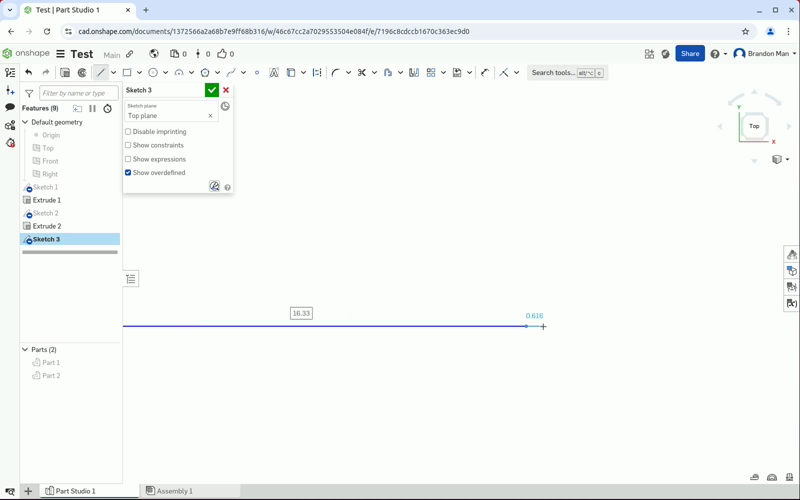
scroll(6)
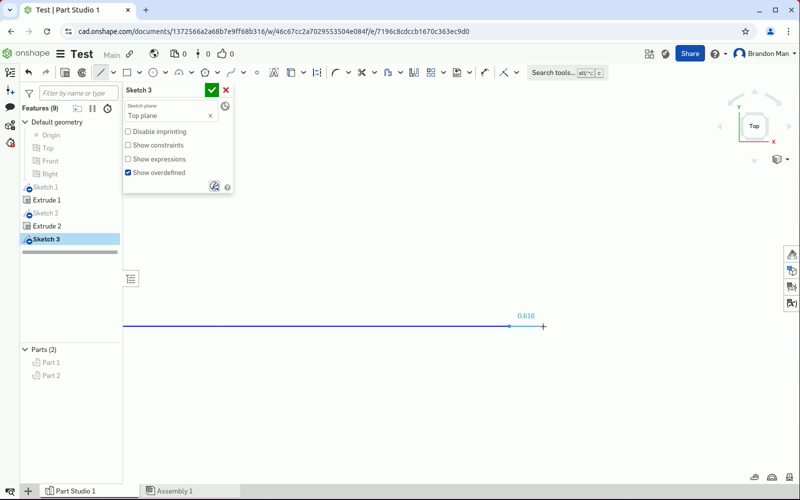
click(543, 326)
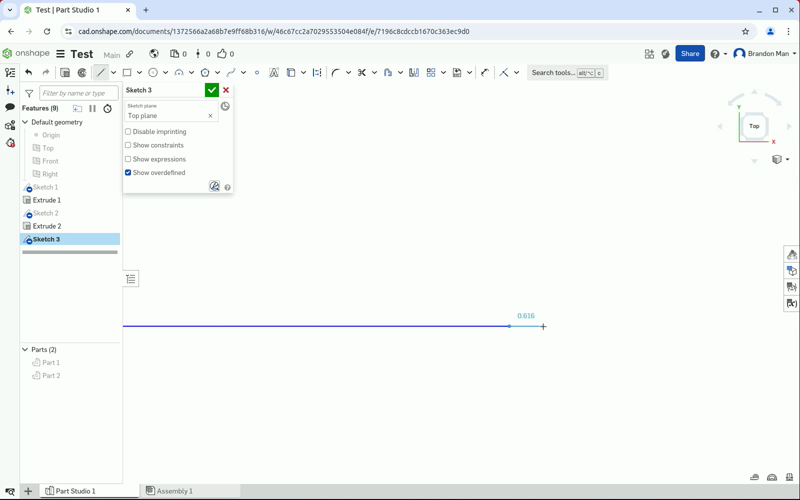
scroll(-6)
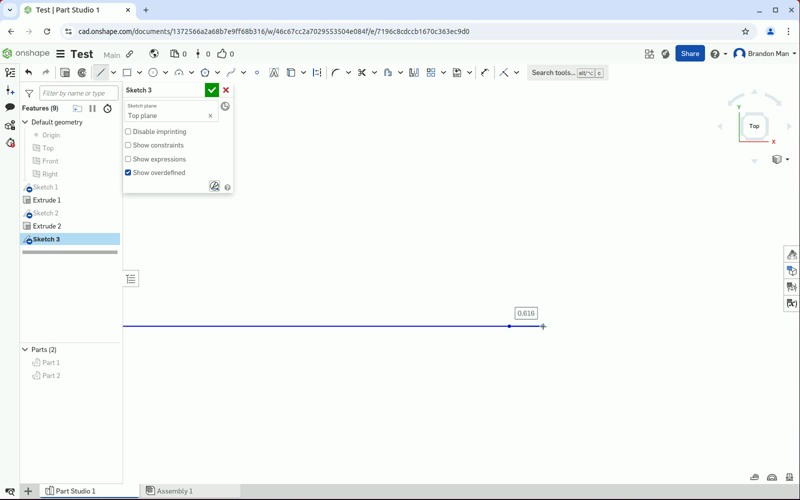
scroll(-6)
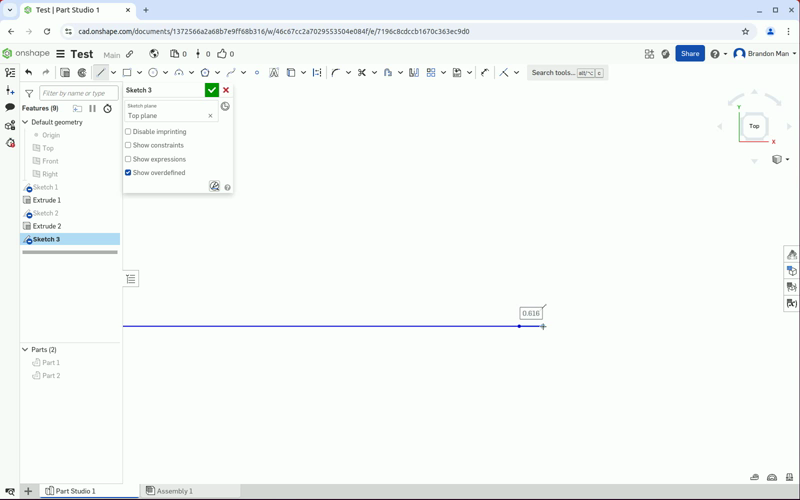
scroll(-6)
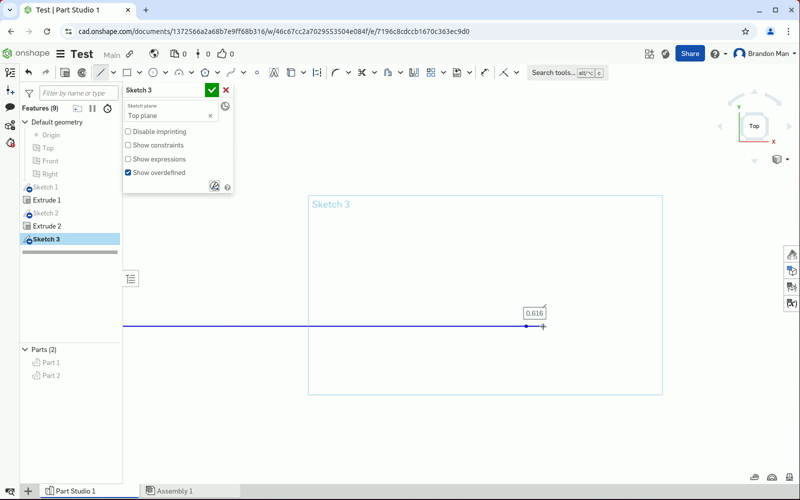
scroll(-6)
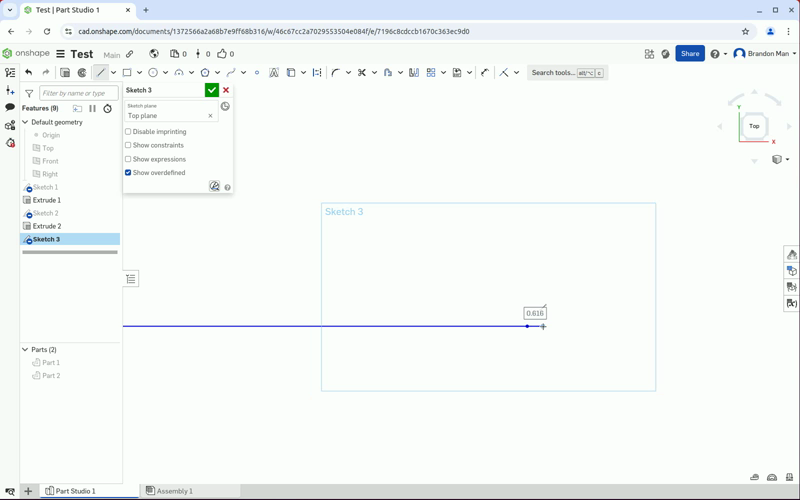
scroll(-6)
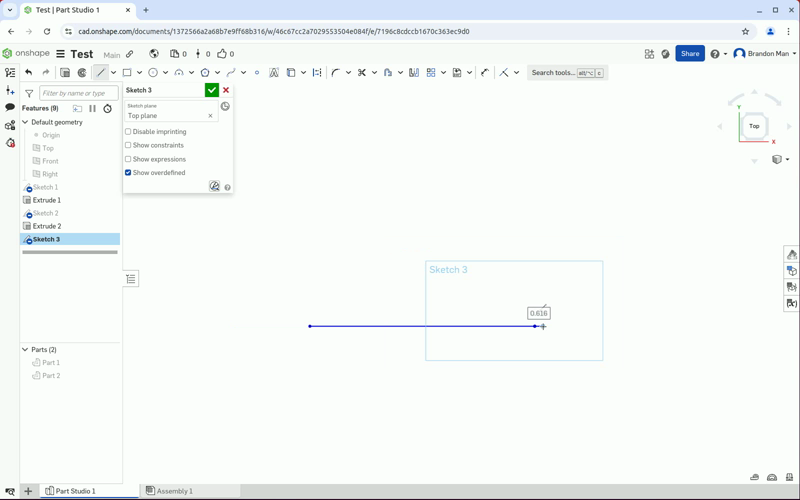
scroll(-6)
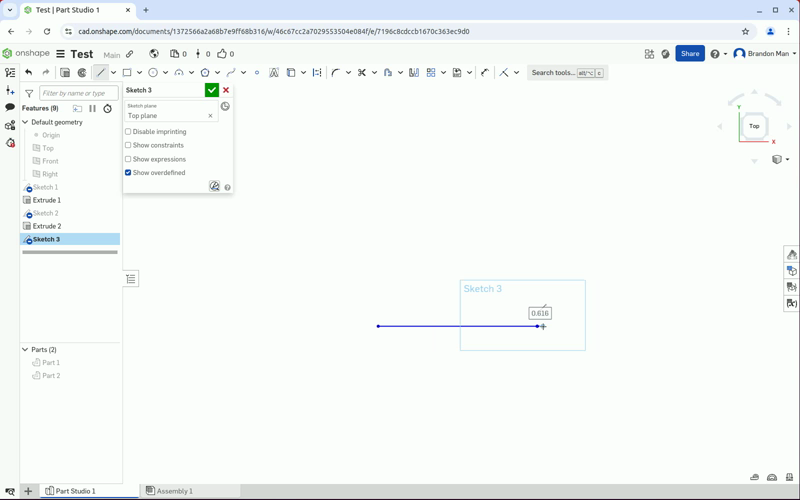
scroll(-6)
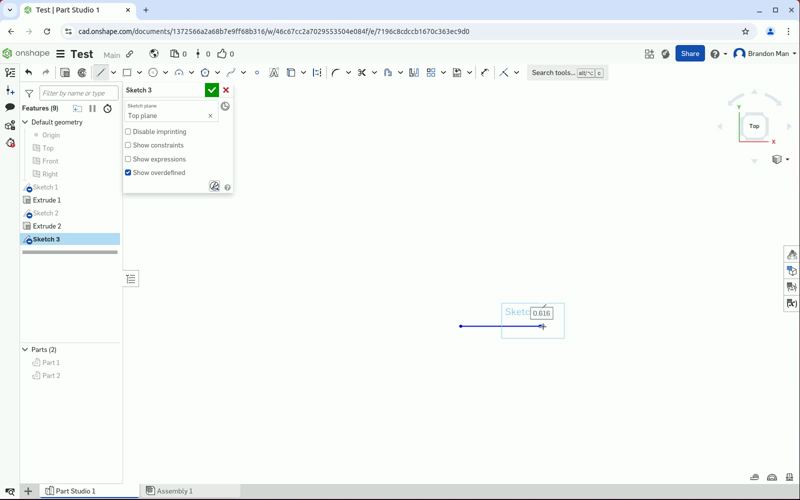
key_up(shift)
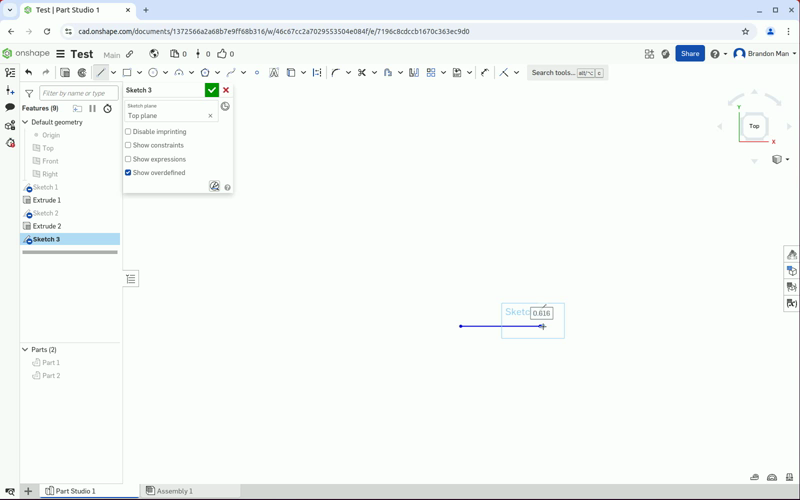
key_down(shift)
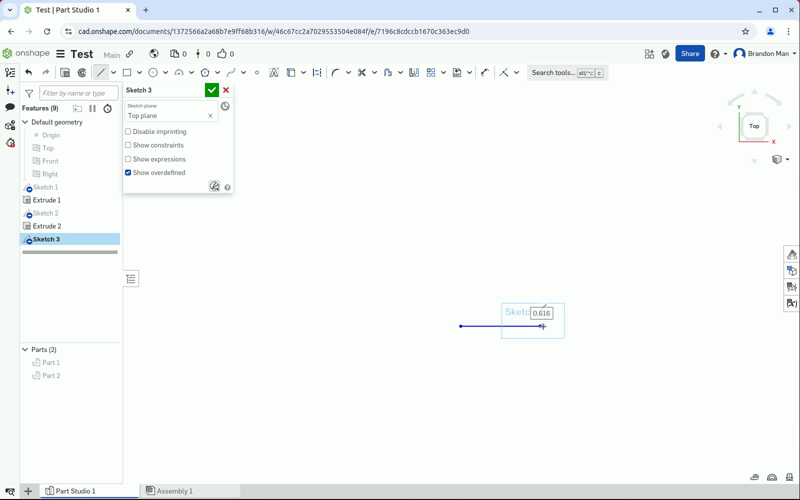
mouse_move(573, 326)
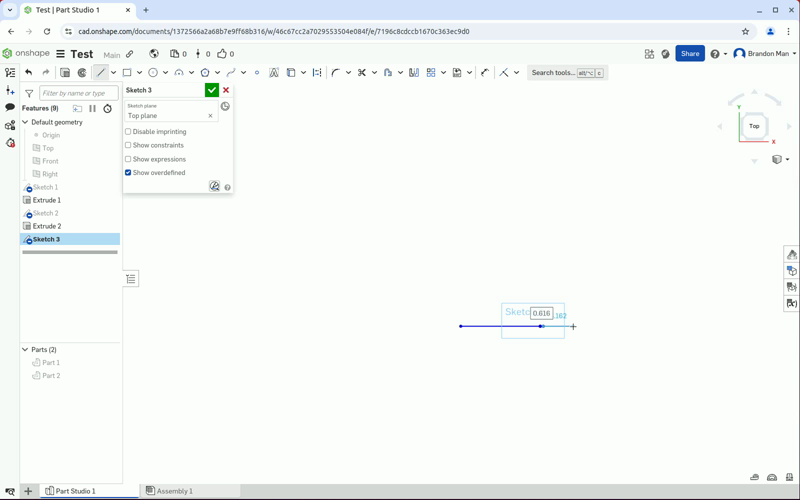
mouse_move(569, 326)
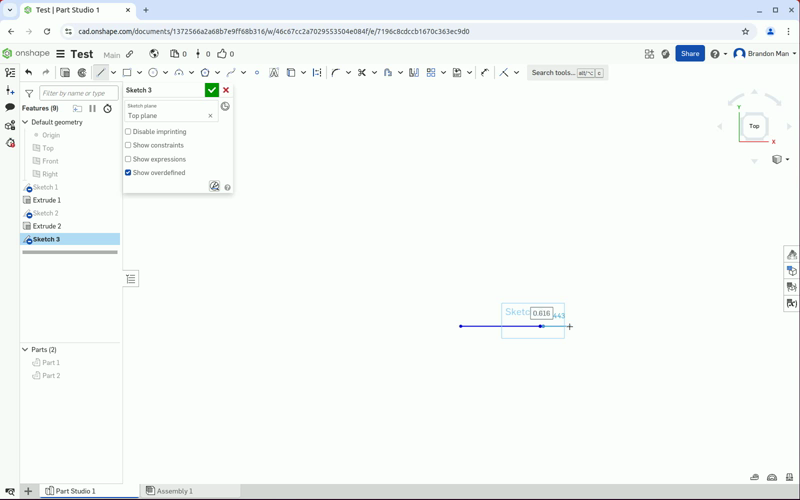
click(569, 326)
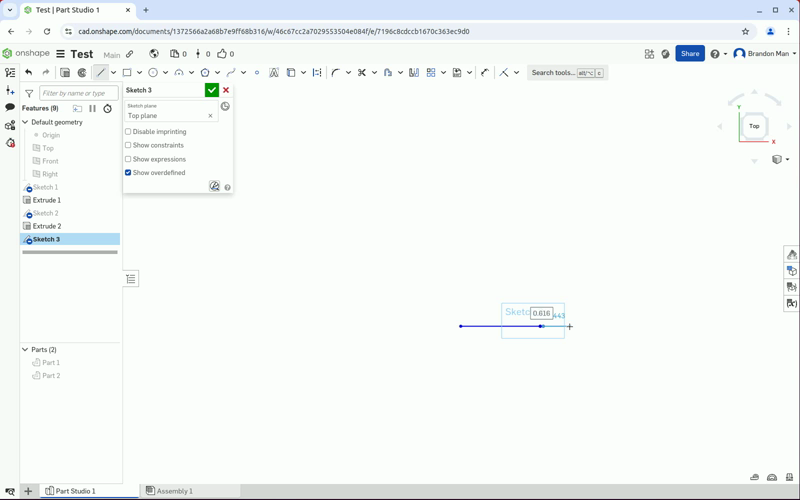
key_up(shift)
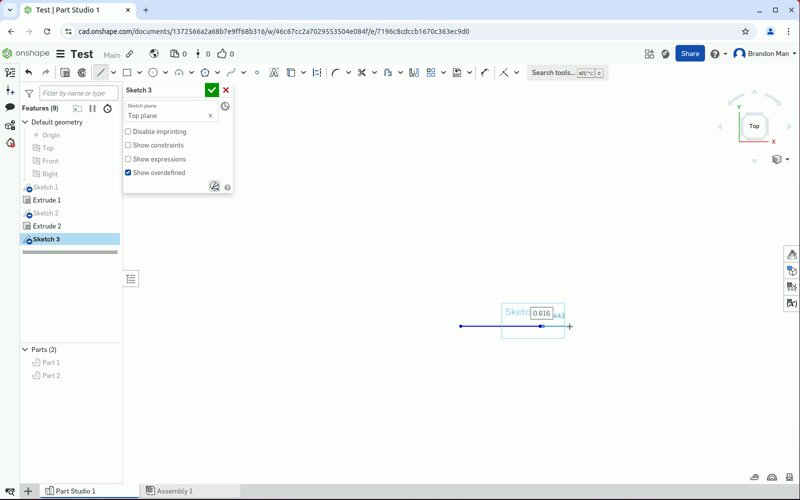
key_down(shift)
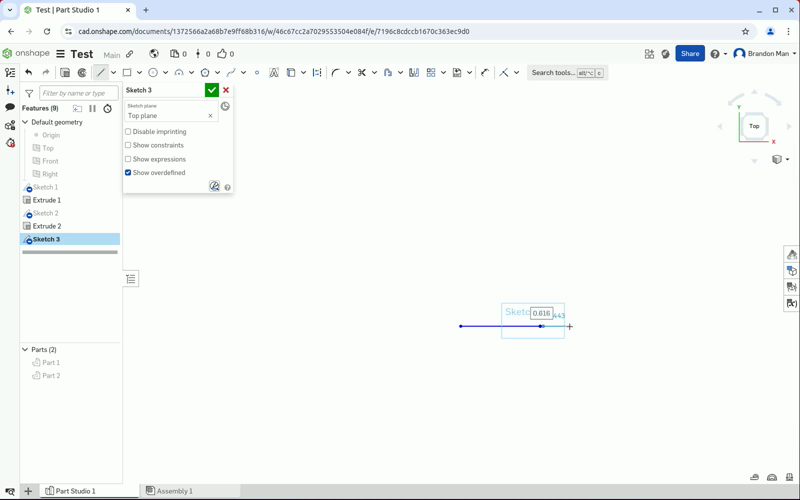
mouse_move(589, 326)
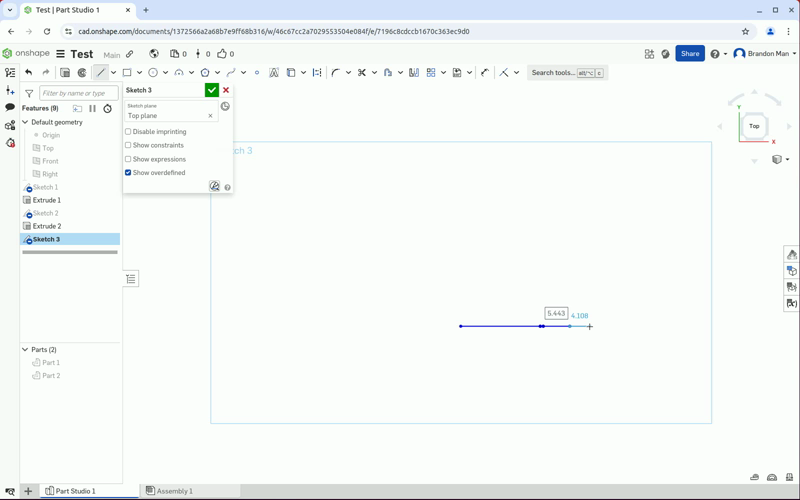
mouse_move(569, 322)
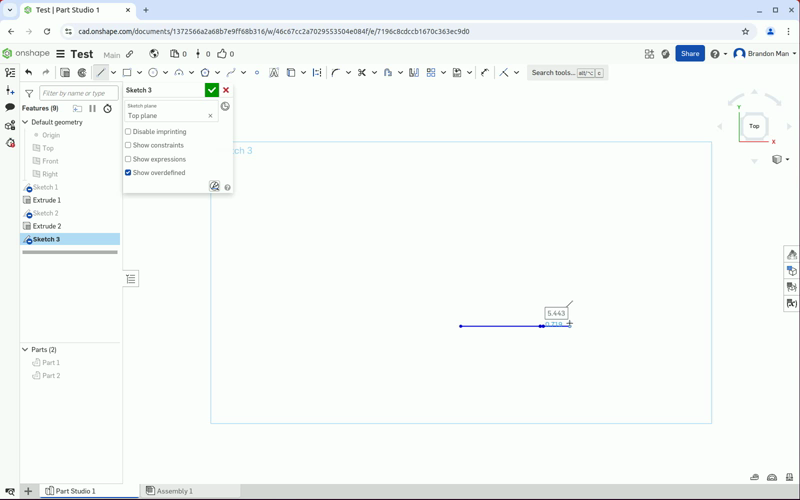
scroll(6)
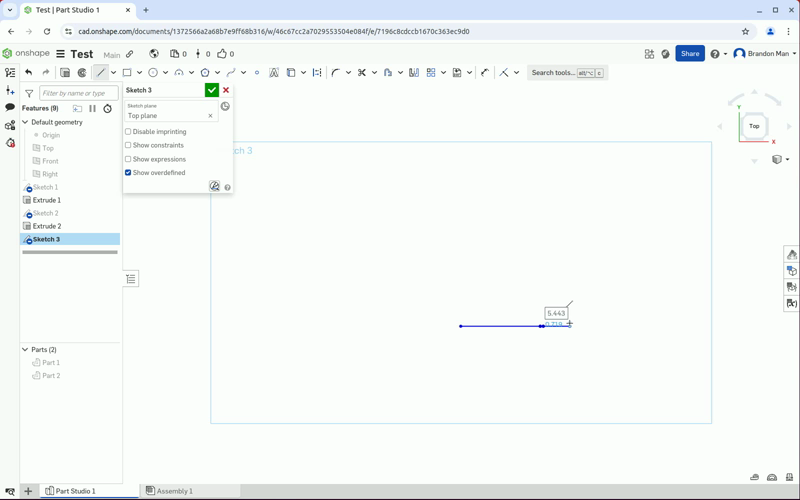
scroll(6)
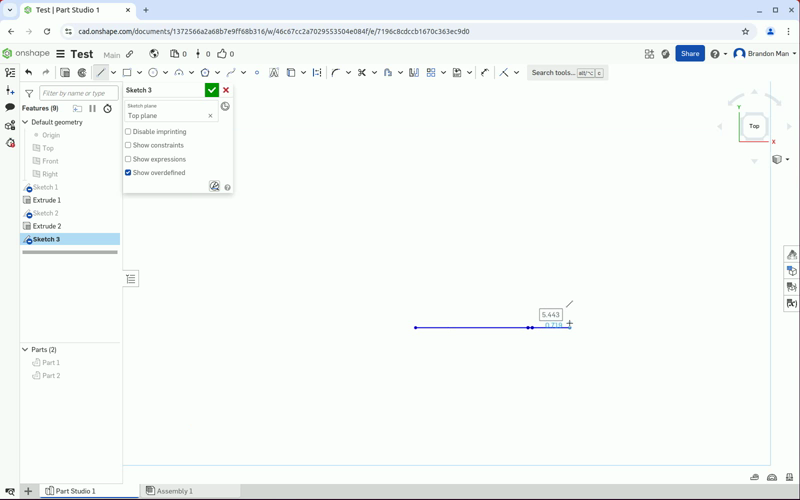
scroll(6)
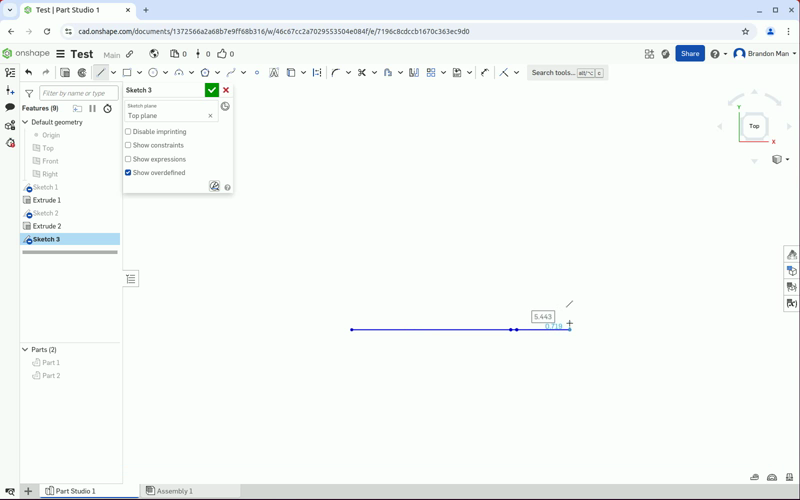
scroll(6)
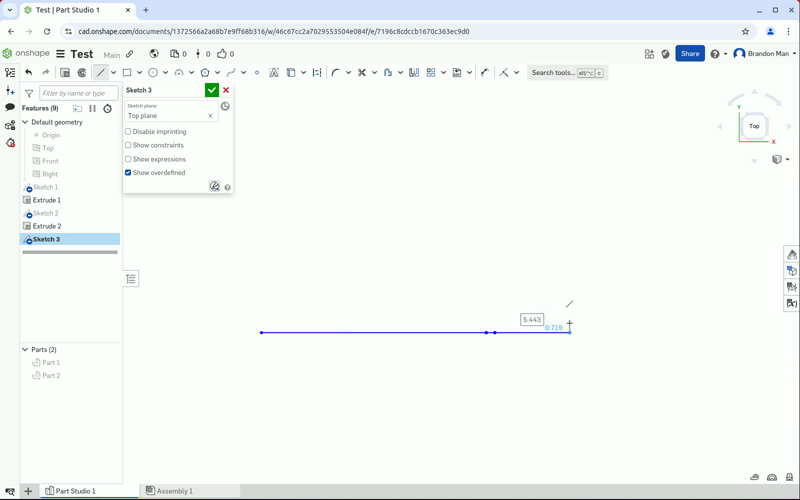
scroll(6)
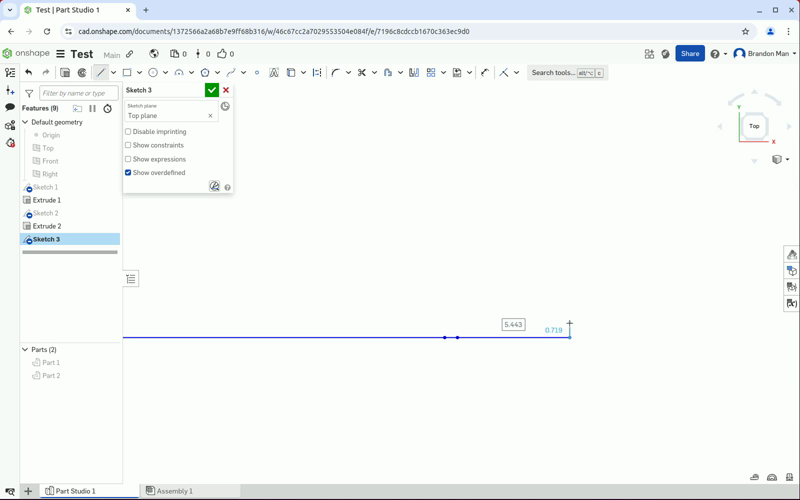
scroll(6)
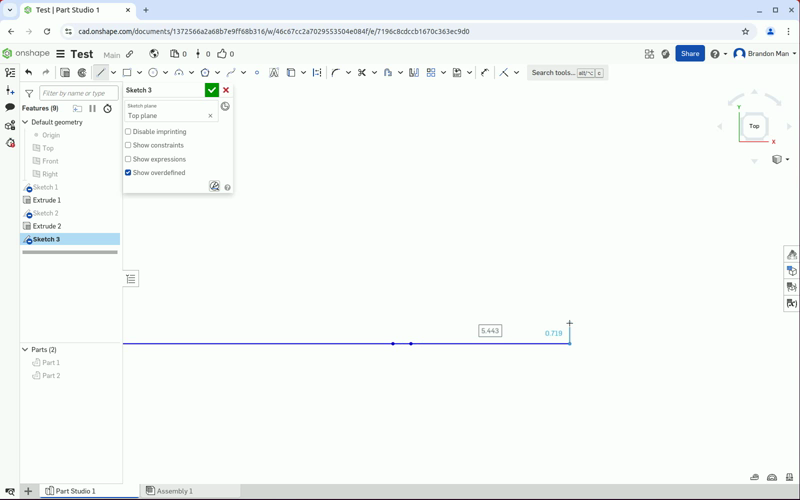
scroll(6)
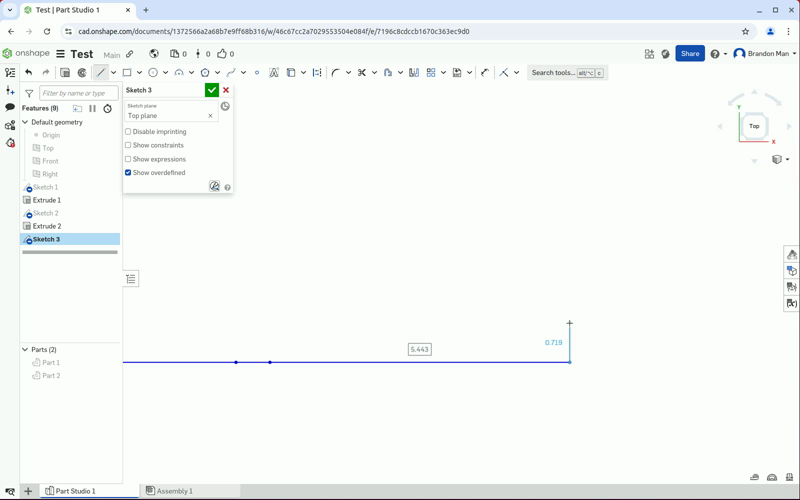
click(569, 322)
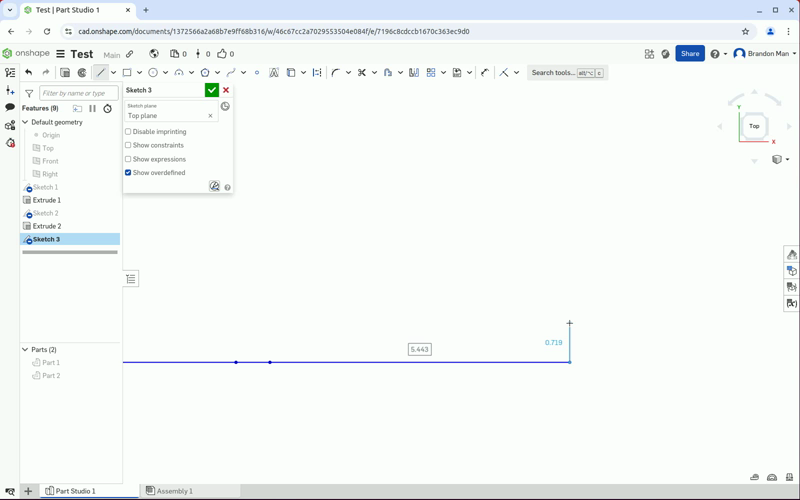
scroll(-6)
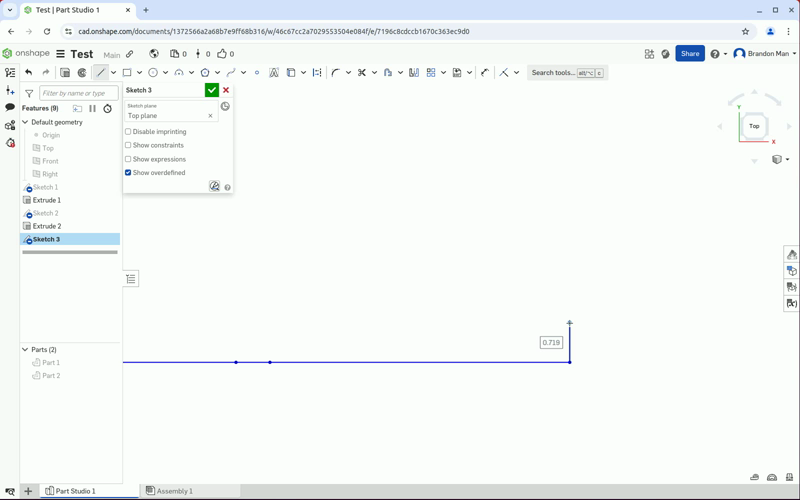
scroll(-6)
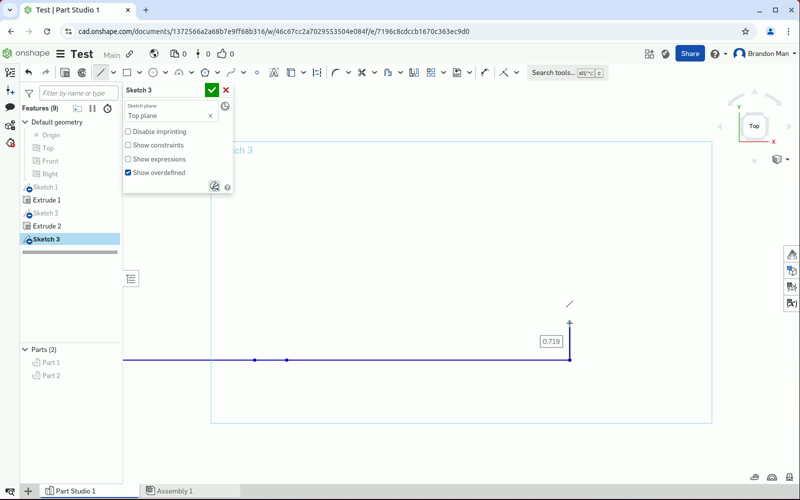
scroll(-6)
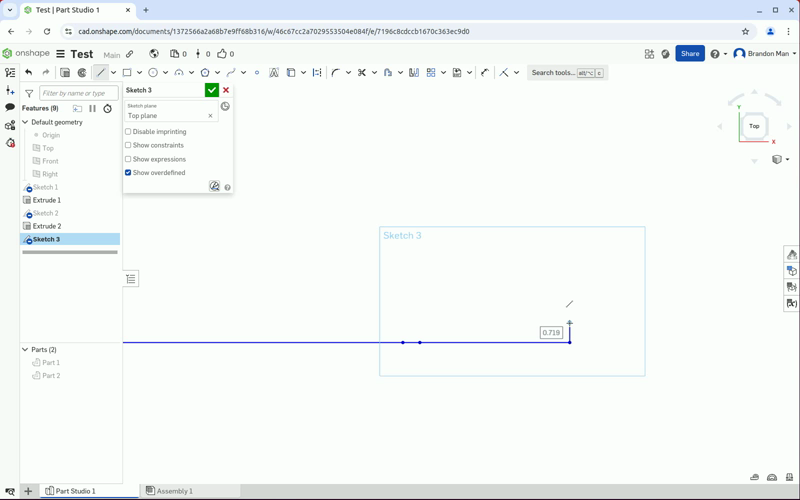
scroll(-6)
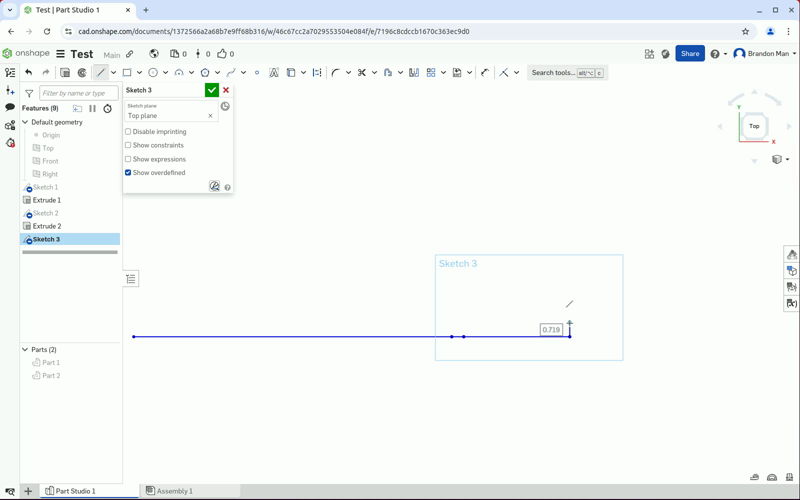
scroll(-6)
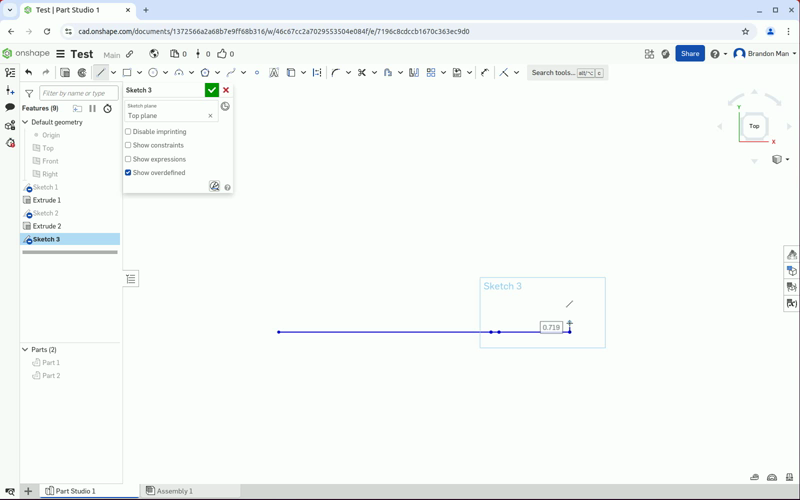
scroll(-6)
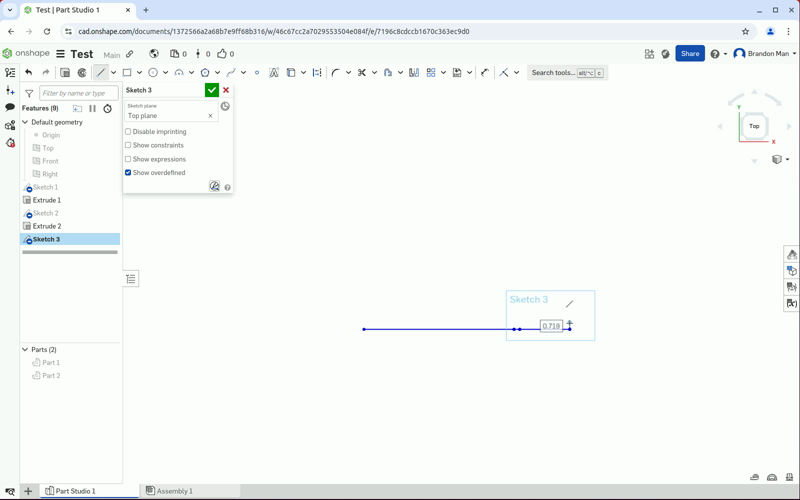
scroll(-6)
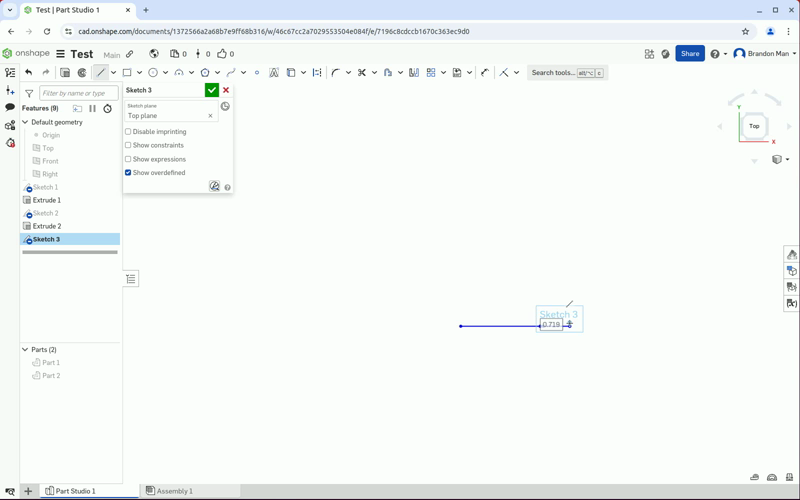
key_up(shift)
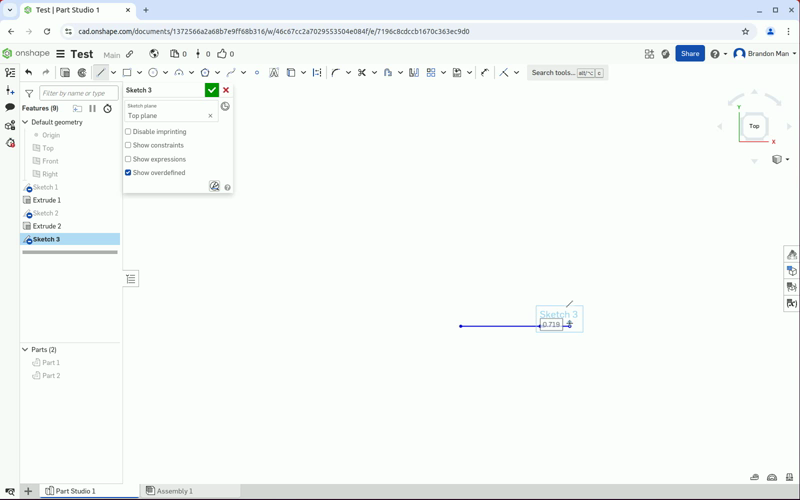
key_down(shift)
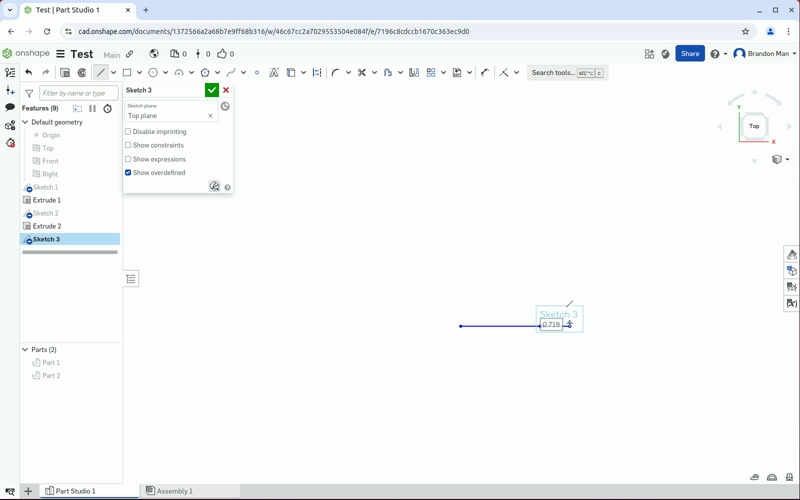
mouse_move(464, 322)
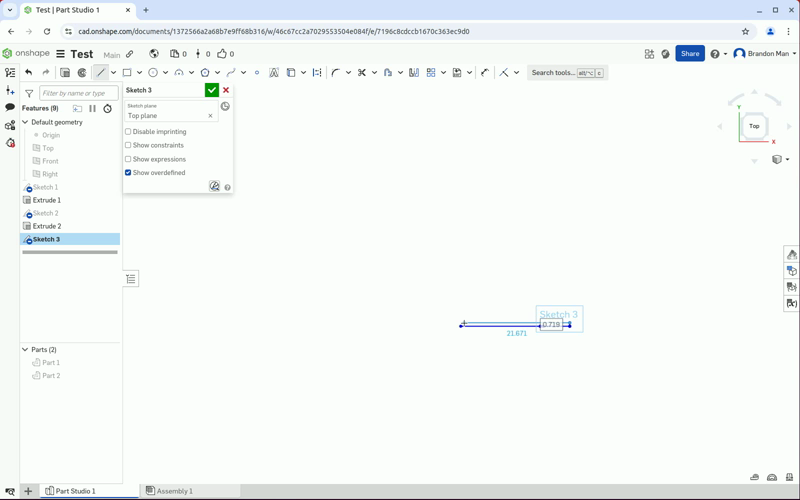
click(464, 322)
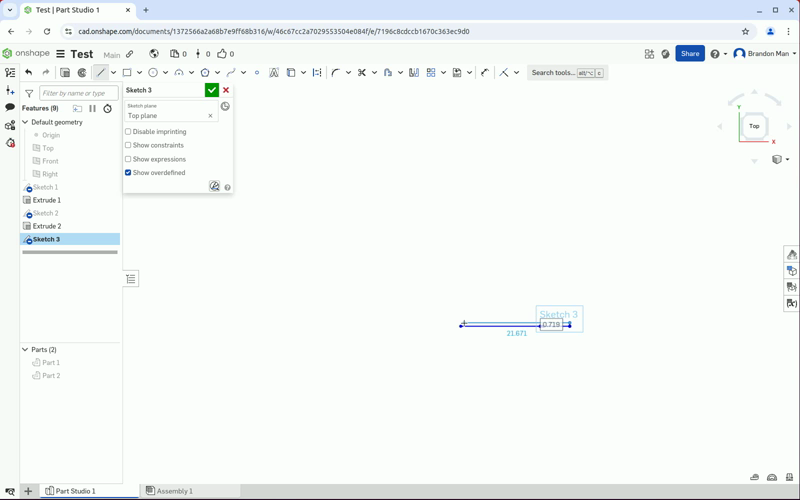
key_up(shift)
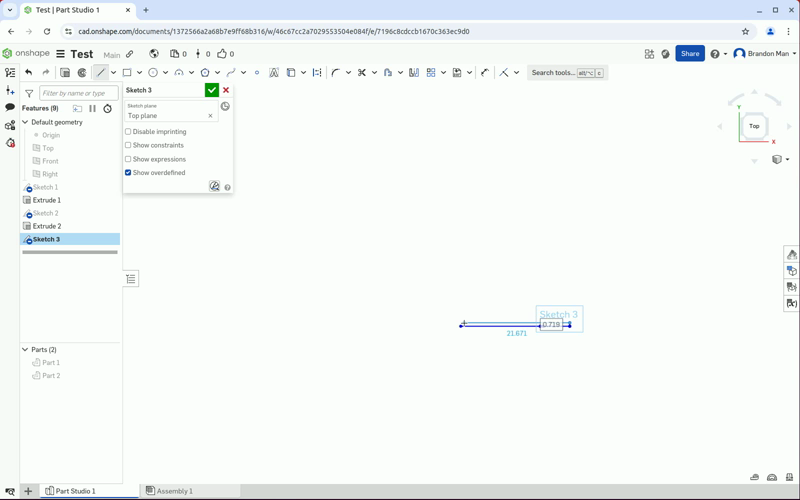
key_down(shift)
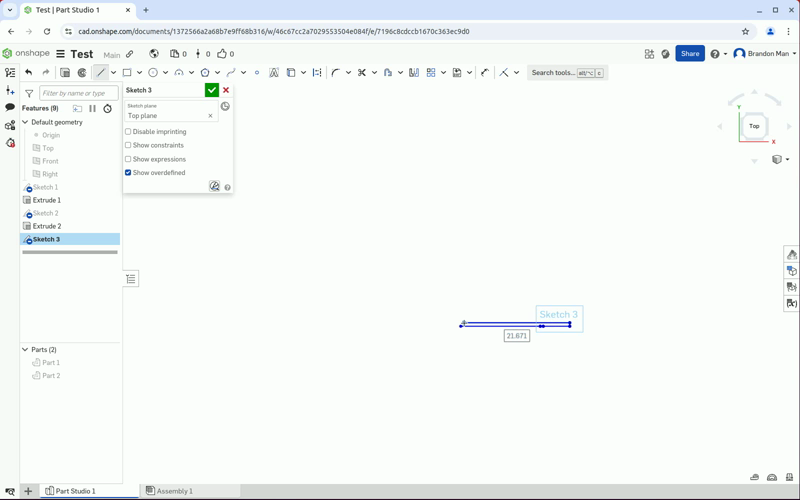
mouse_move(494, 322)
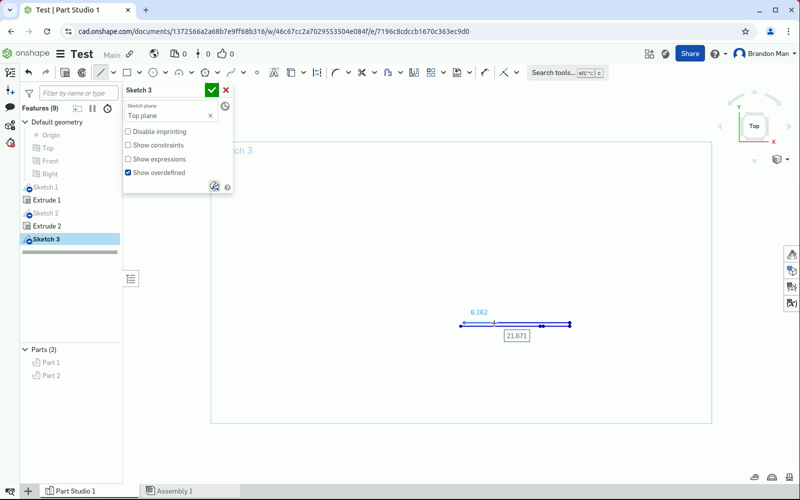
mouse_move(460, 322)
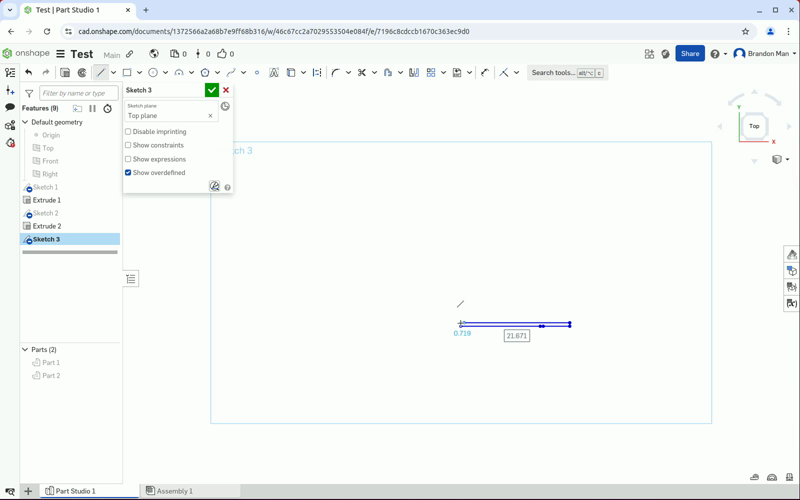
scroll(6)
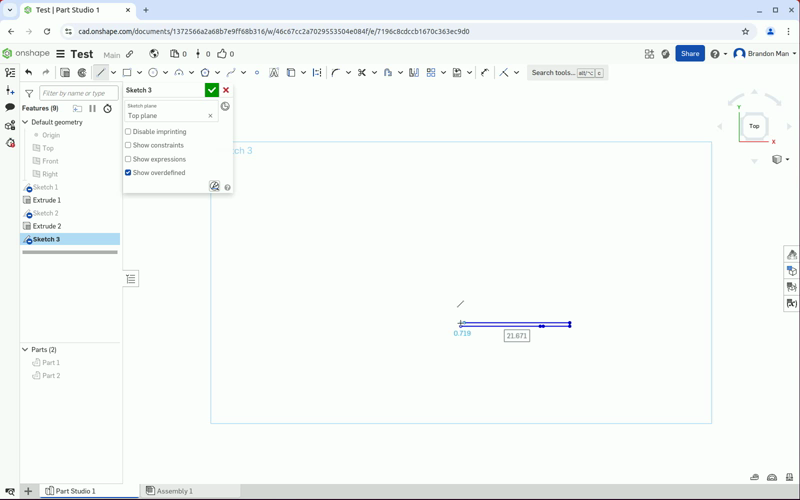
scroll(6)
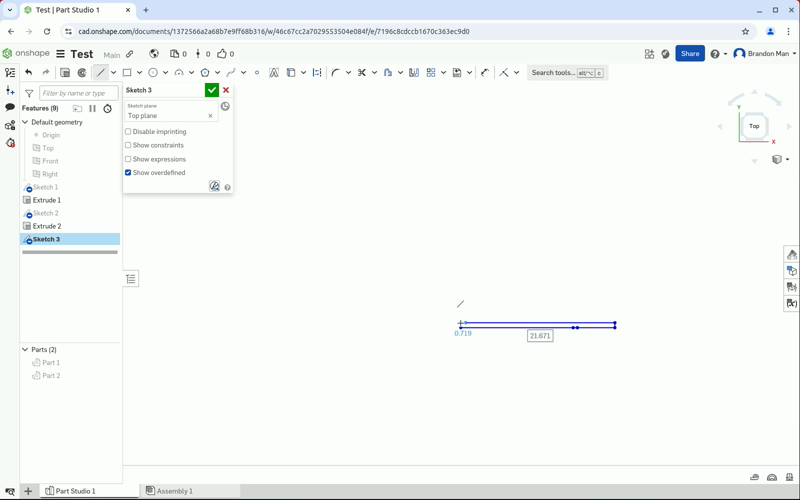
scroll(6)
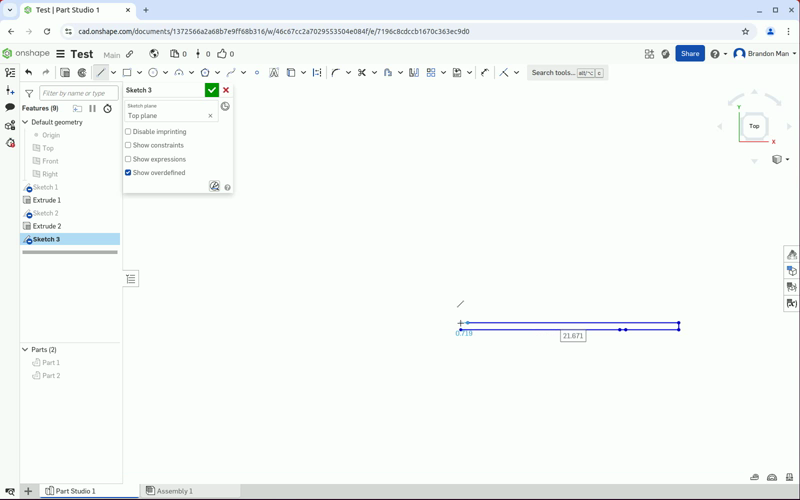
scroll(6)
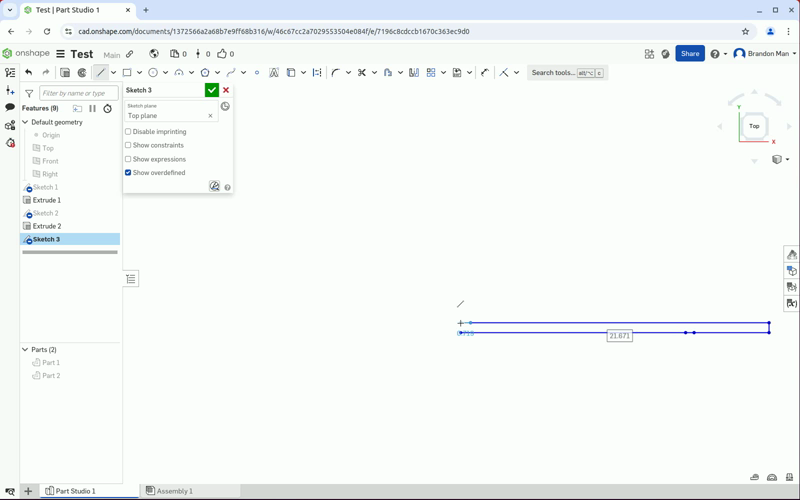
scroll(6)
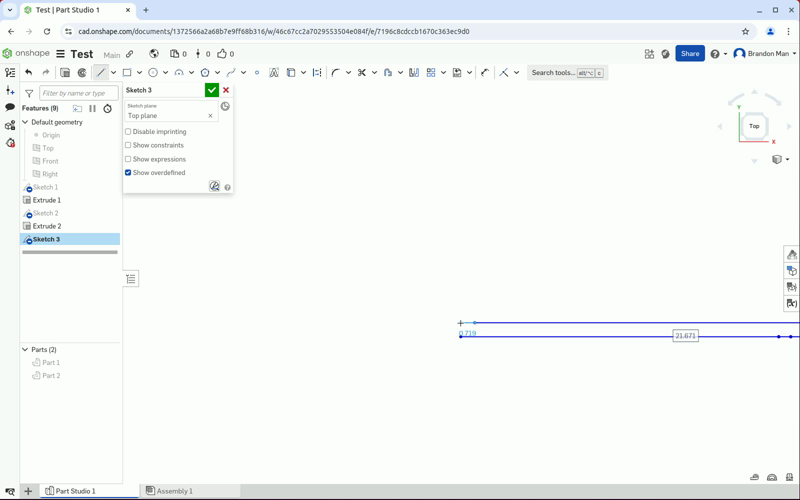
scroll(6)
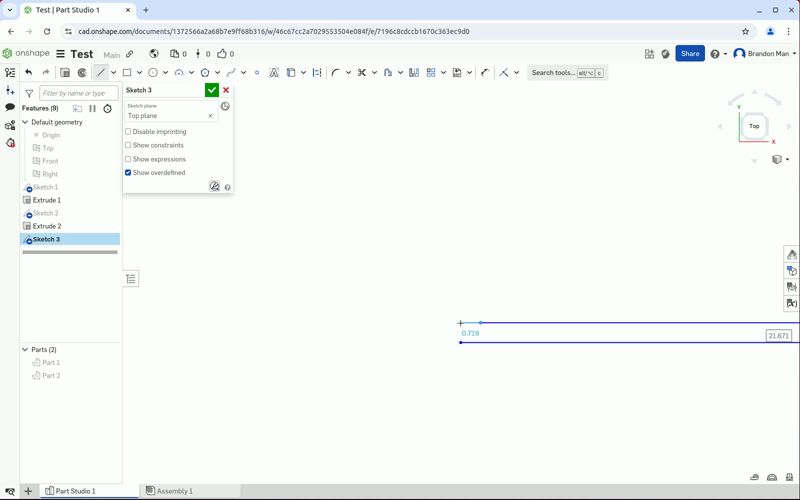
scroll(6)
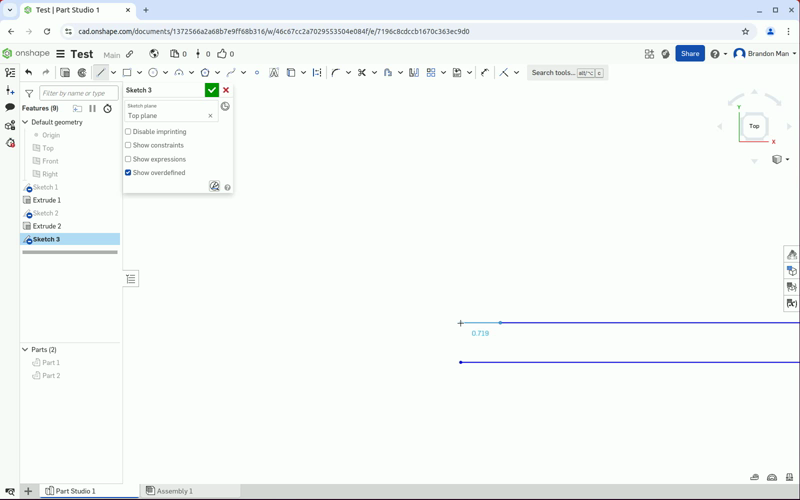
click(460, 322)
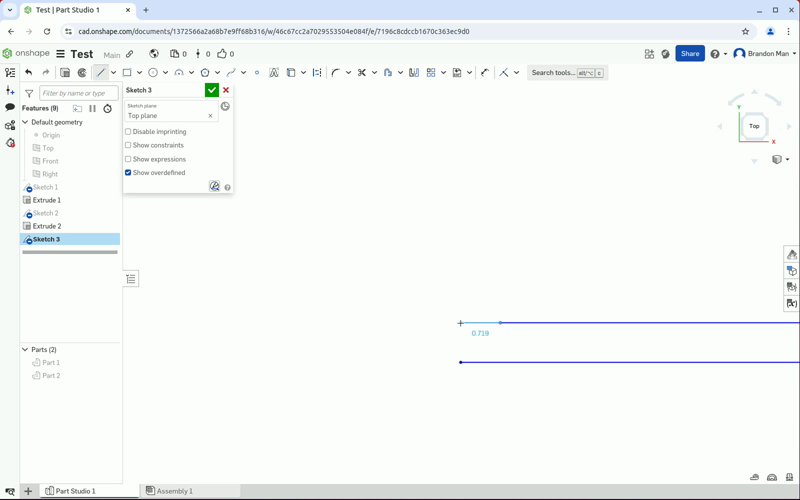
scroll(-6)
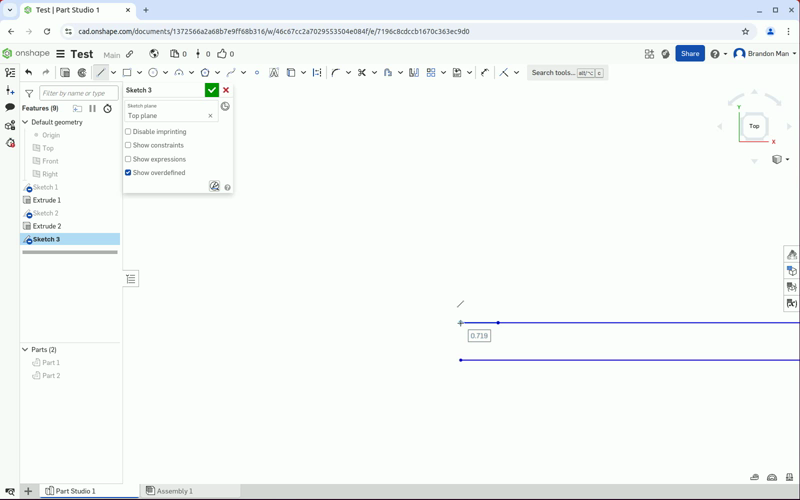
scroll(-6)
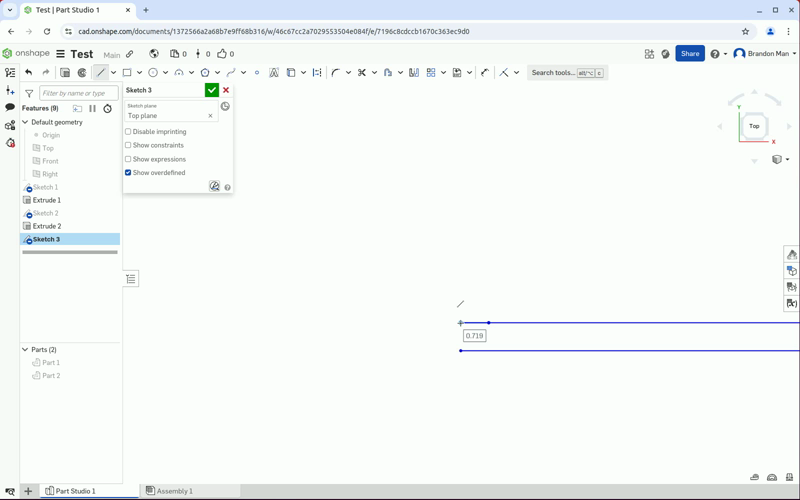
scroll(-6)
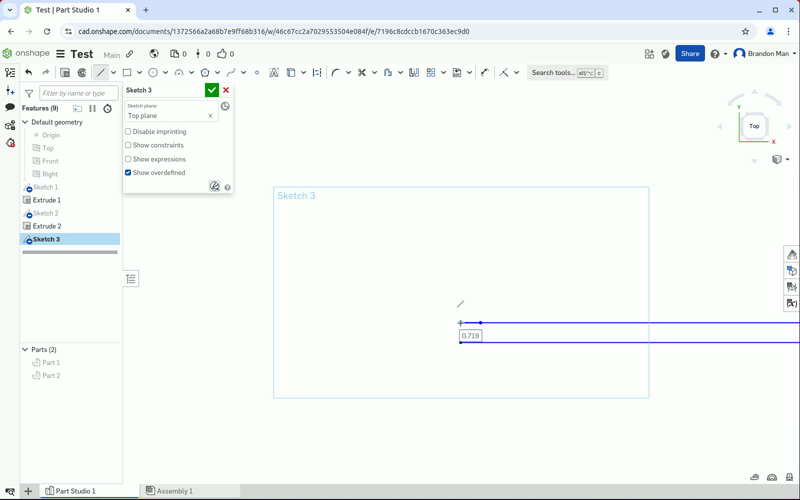
scroll(-6)
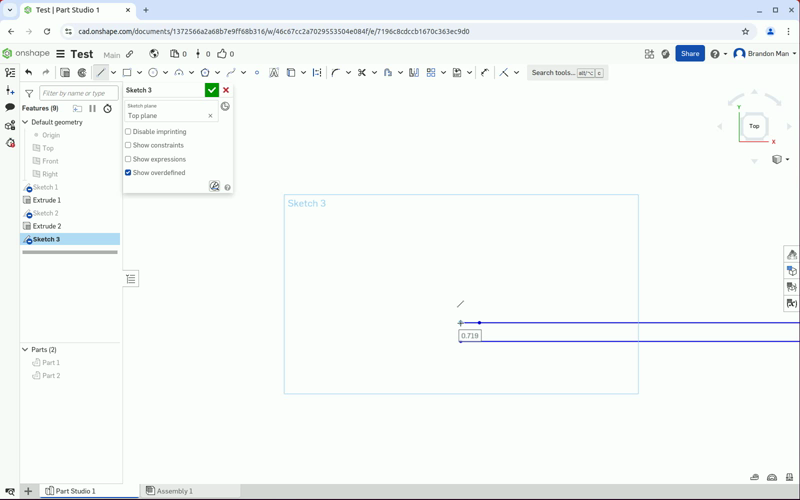
scroll(-6)
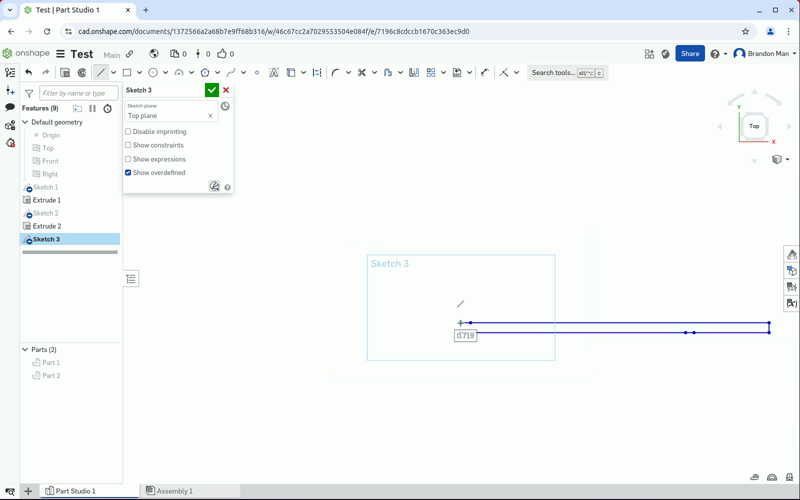
scroll(-6)
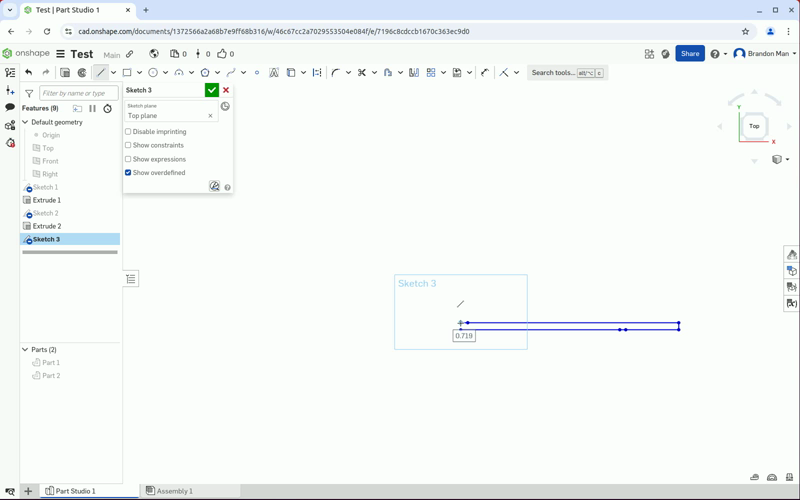
scroll(-6)
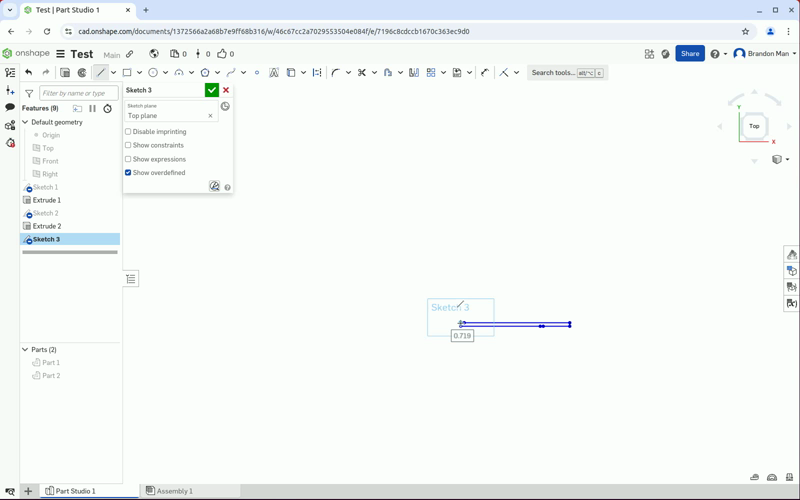
key_up(shift)
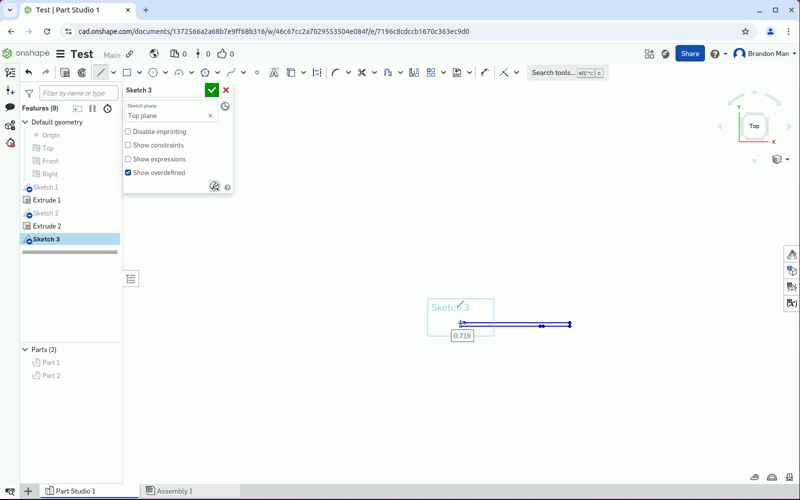
mouse_move(490, 322)
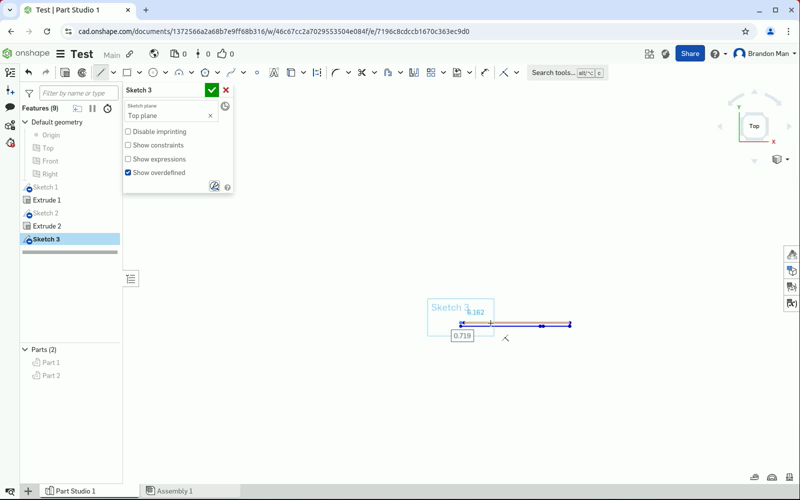
key_down(shift)
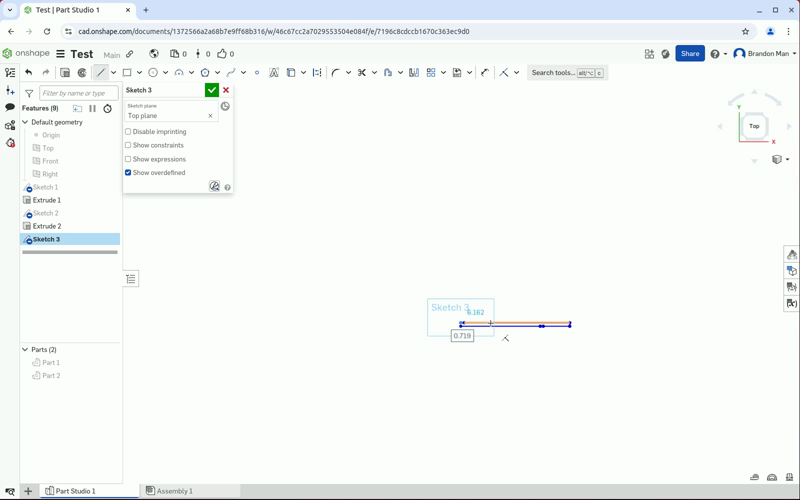
mouse_move(460, 326)
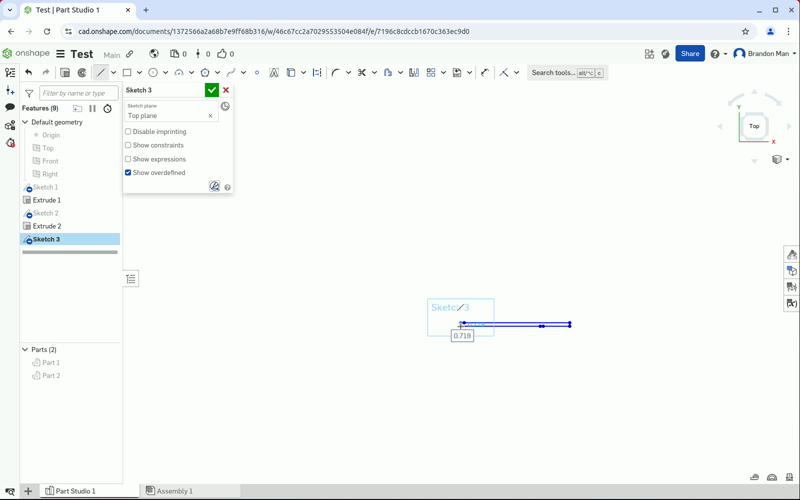
scroll(6)
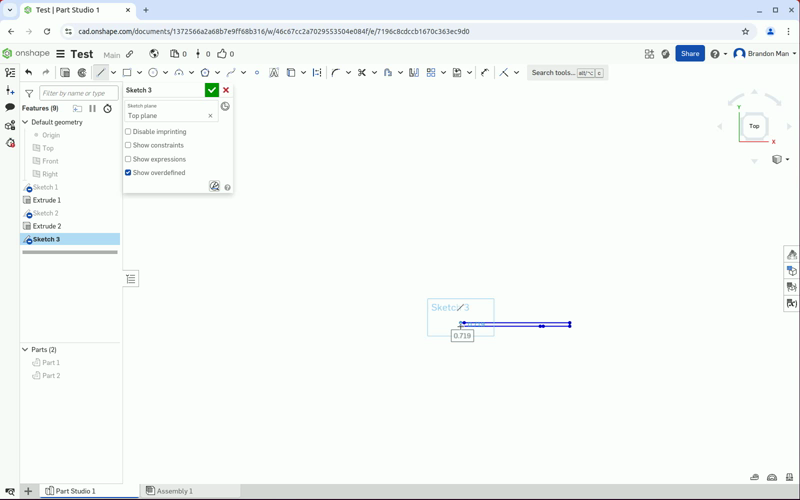
scroll(6)
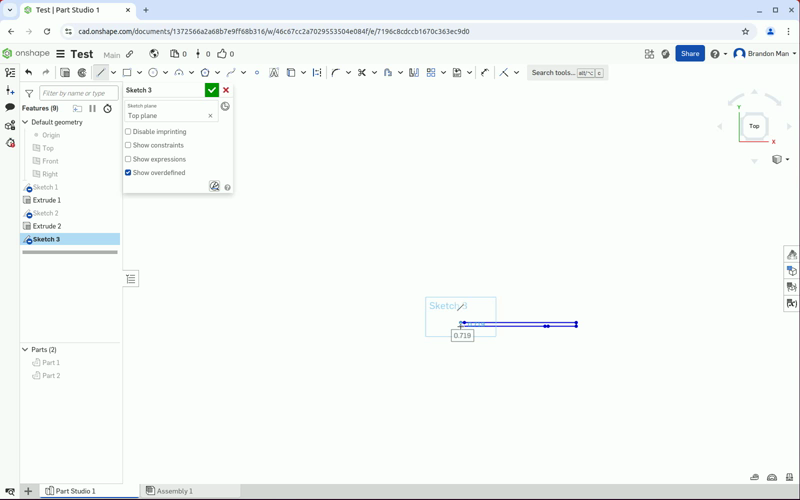
scroll(6)
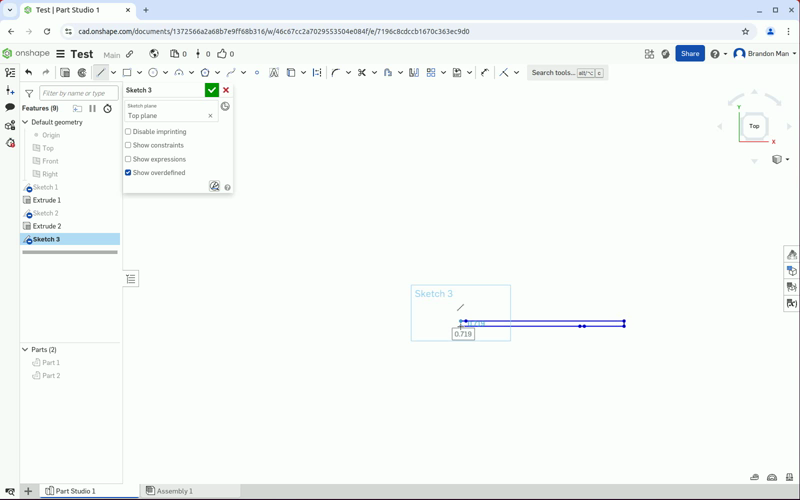
scroll(6)
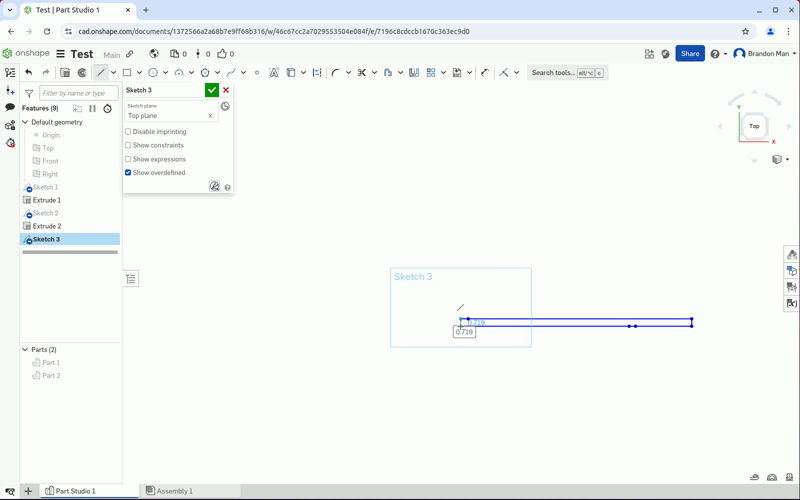
scroll(6)
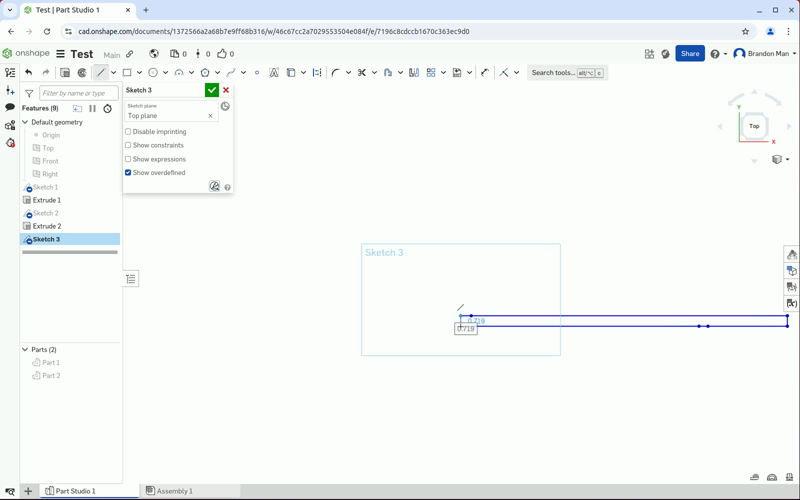
scroll(6)
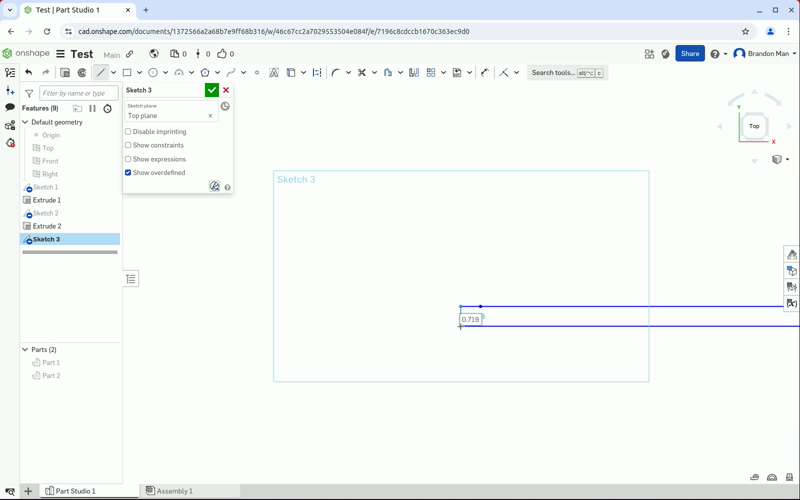
scroll(6)
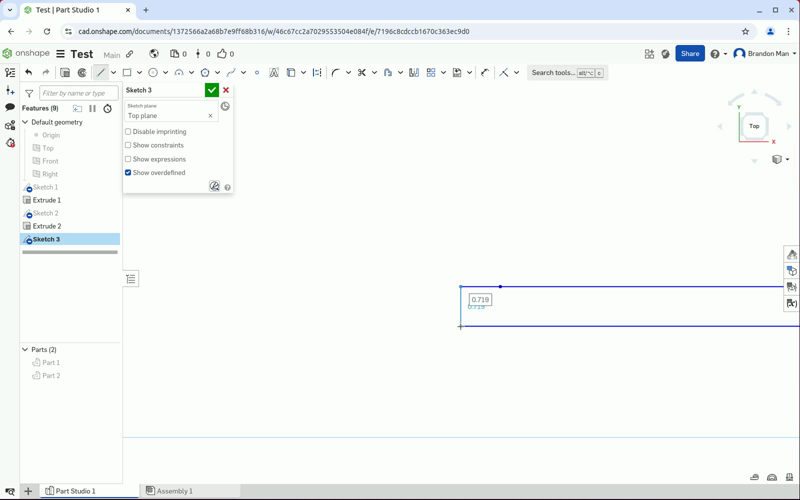
key_up(shift)
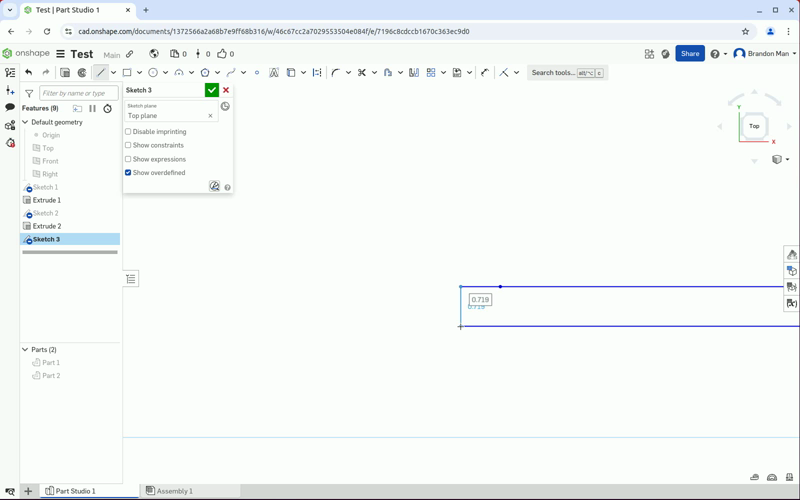
click(460, 326)
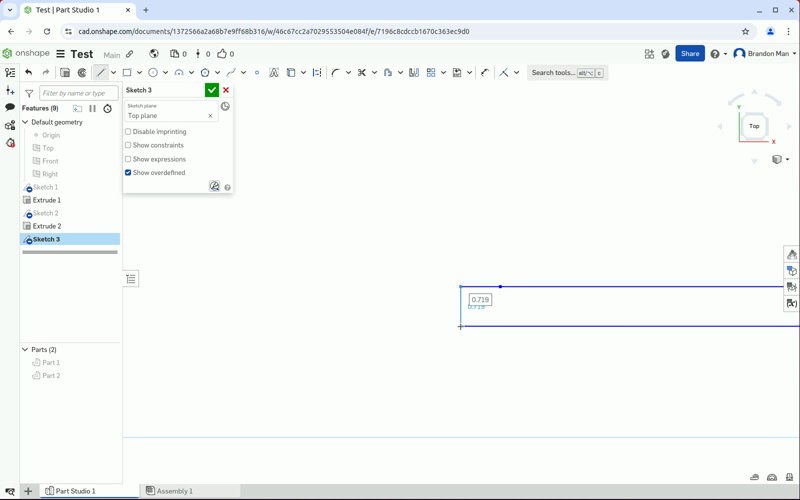
scroll(-6)
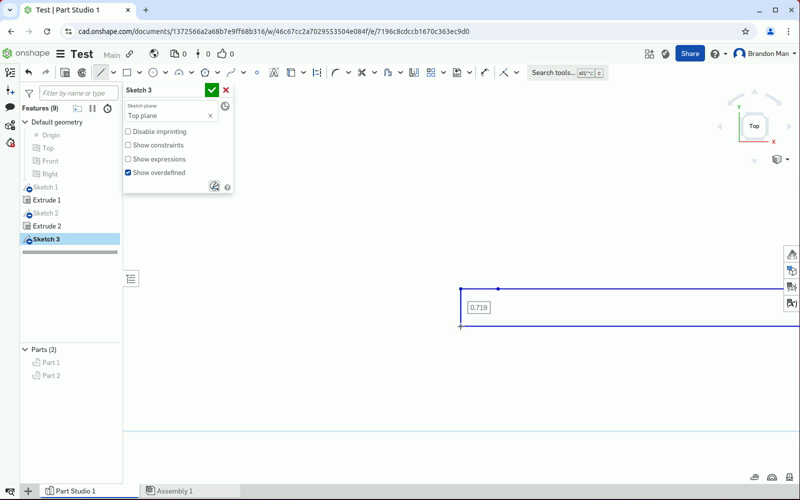
scroll(-6)
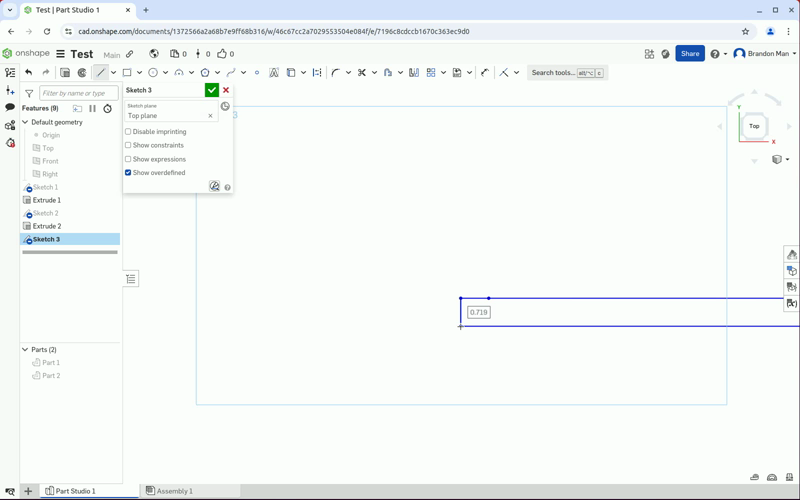
scroll(-6)
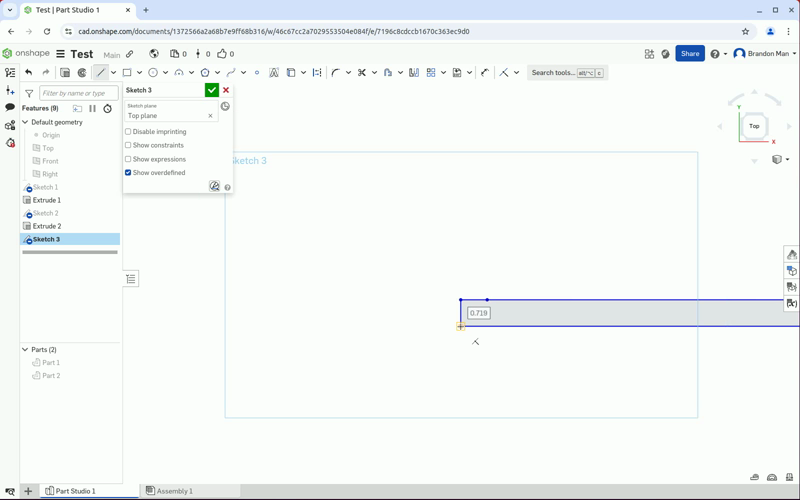
scroll(-6)
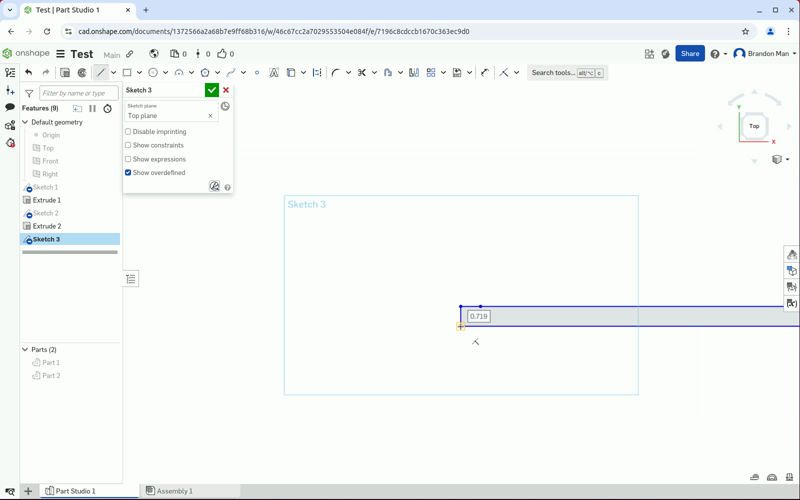
scroll(-6)
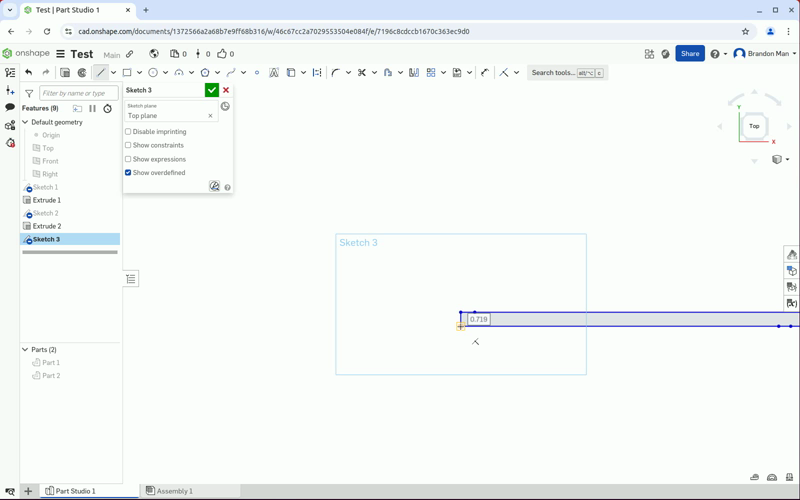
scroll(-6)
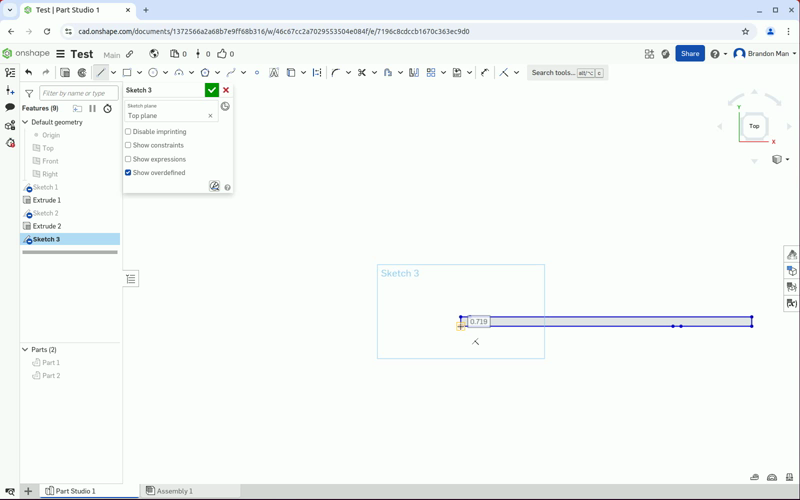
scroll(-6)
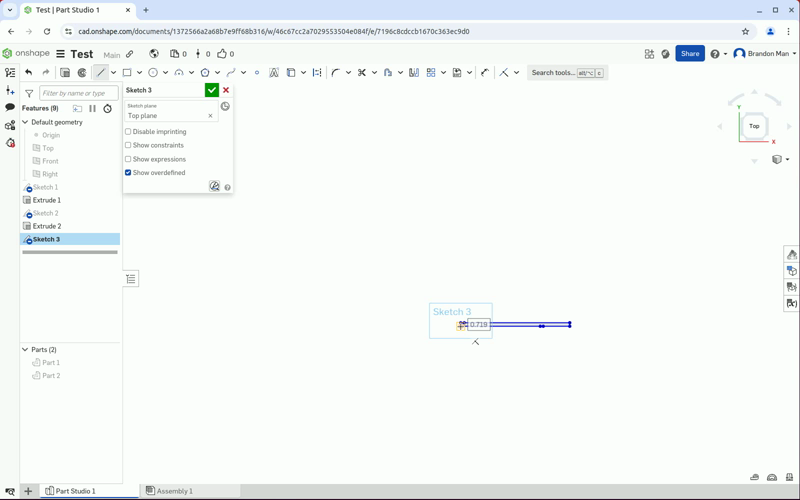
key(esc)
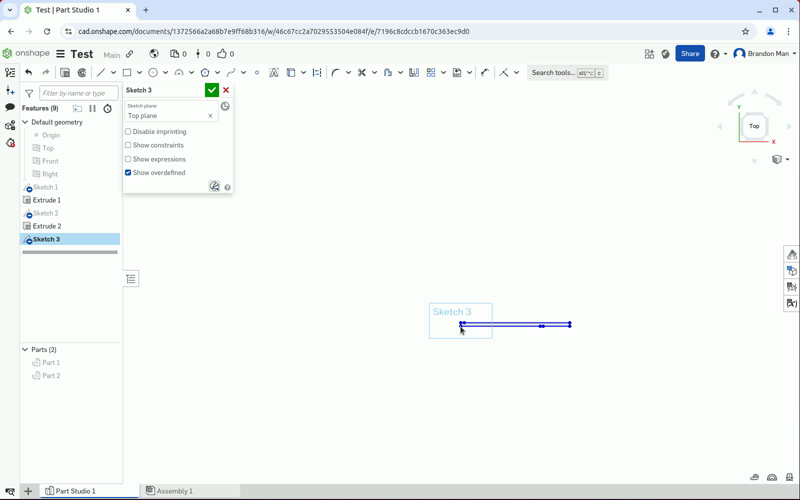
mouse_move(516, 323)
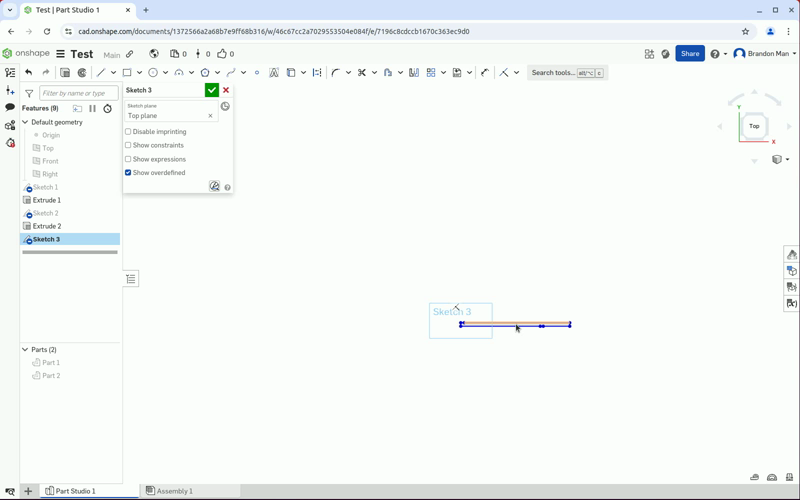
scroll(6)
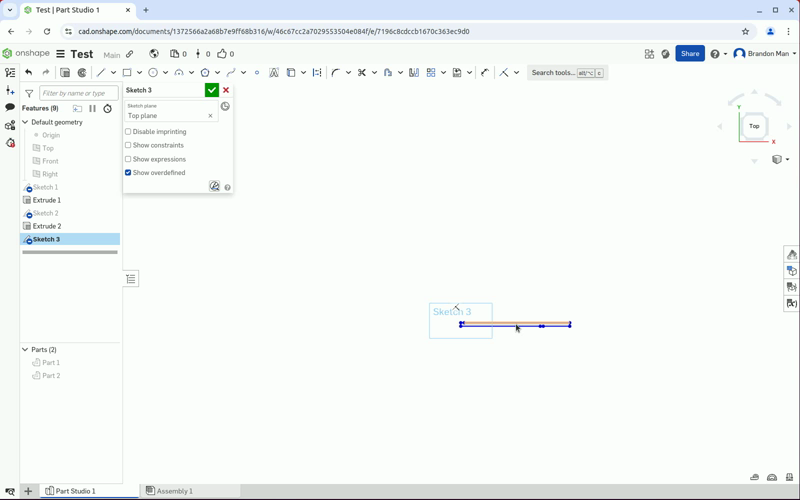
scroll(6)
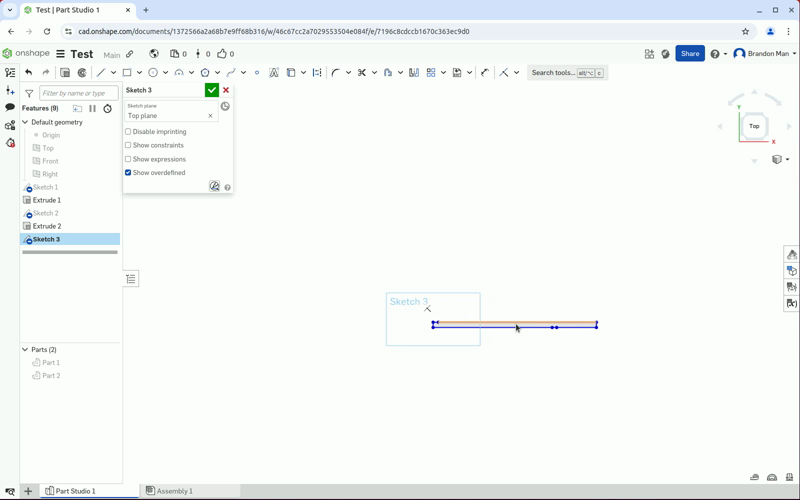
scroll(6)
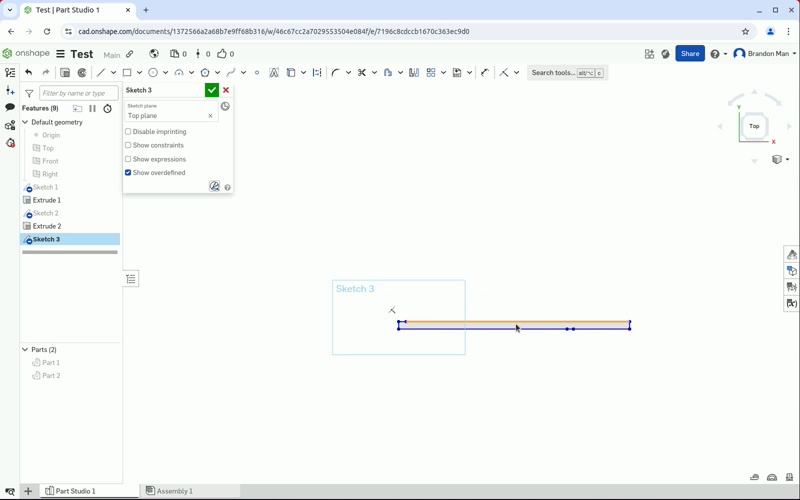
scroll(6)
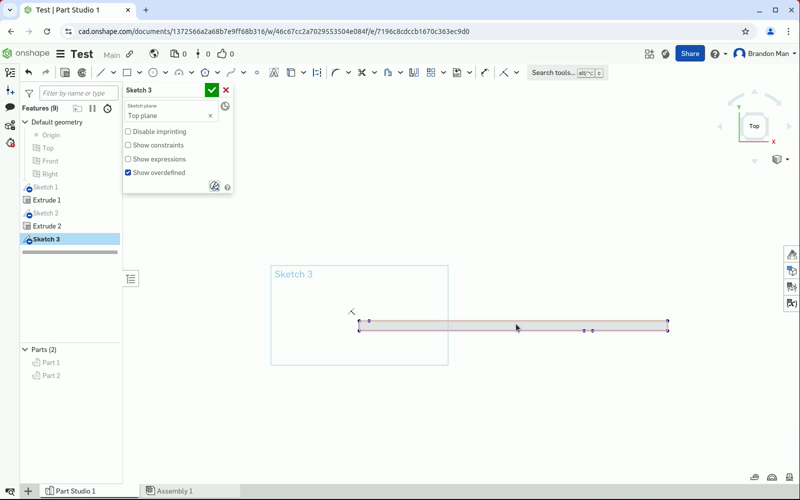
scroll(6)
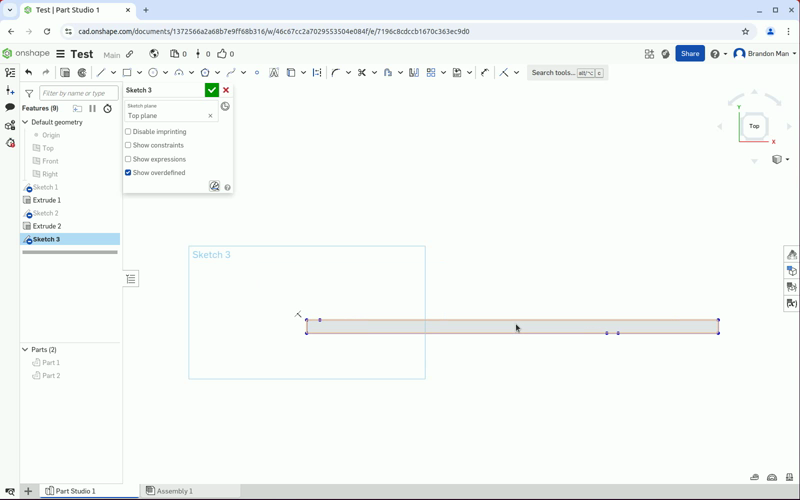
scroll(6)
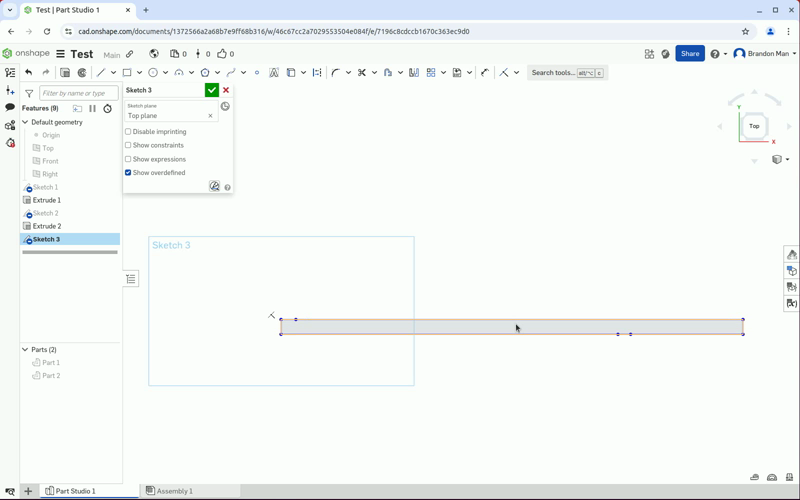
scroll(6)
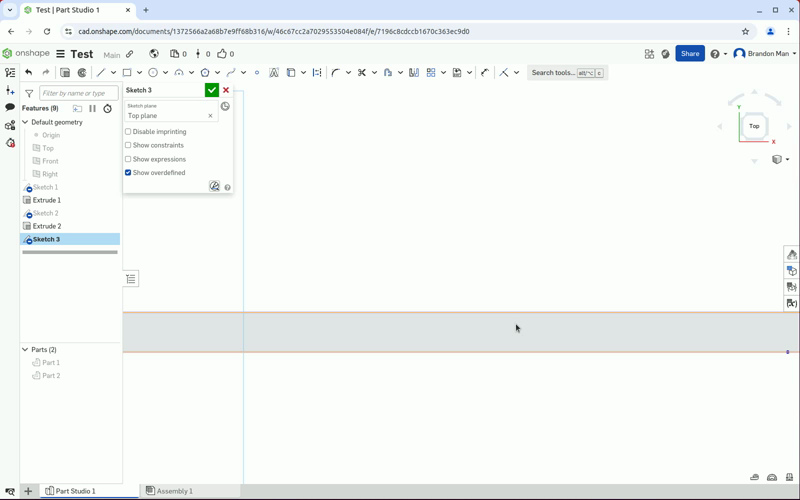
click(516, 323)
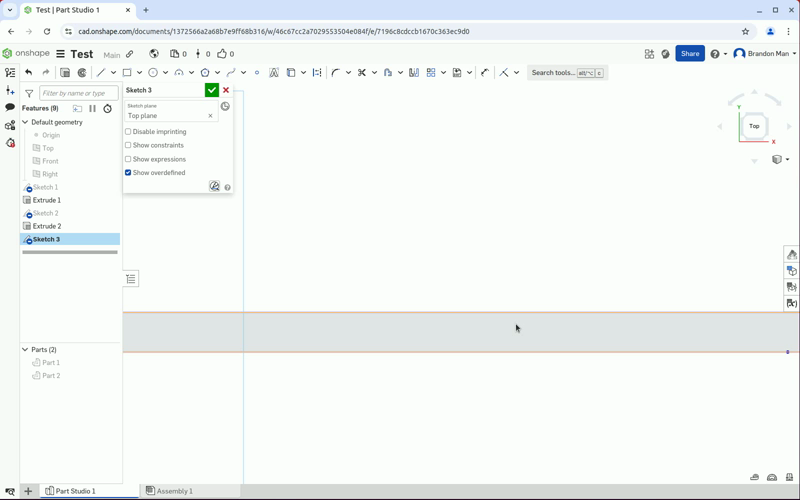
scroll(-6)
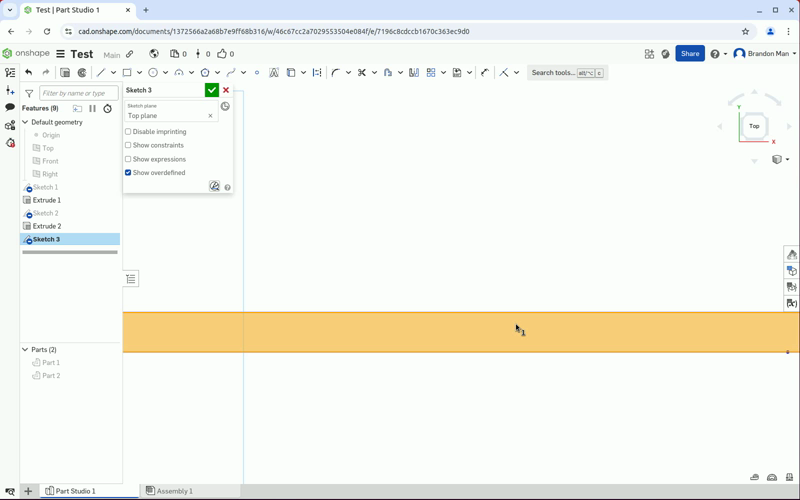
scroll(-6)
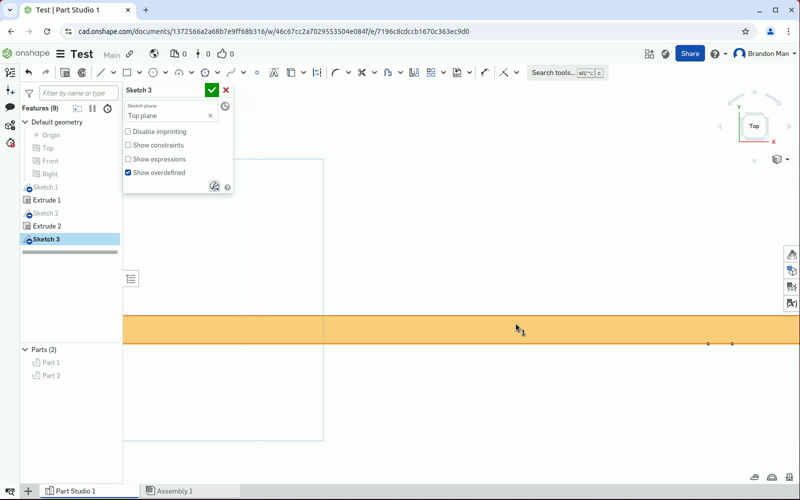
scroll(-6)
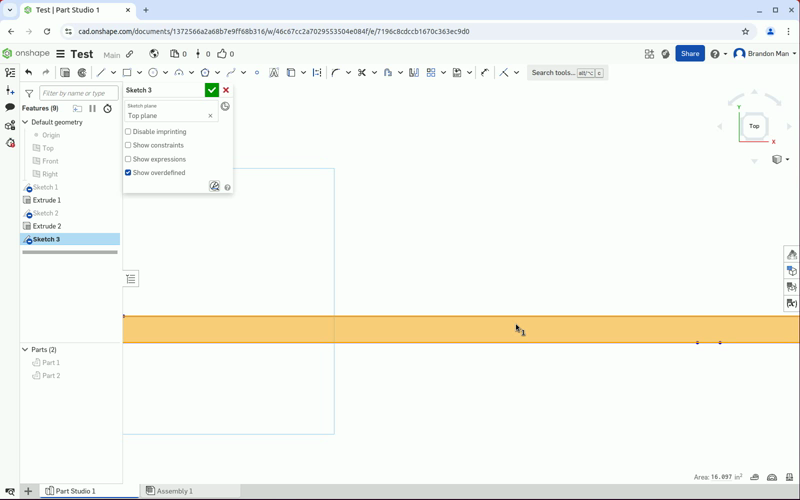
scroll(-6)
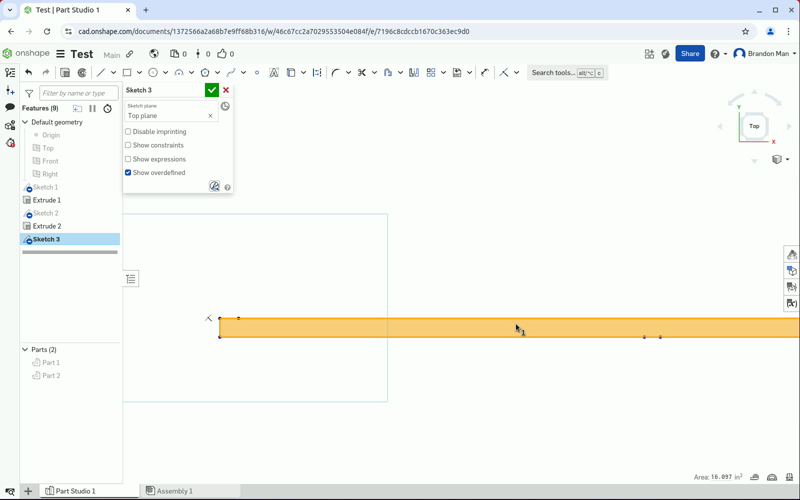
scroll(-6)
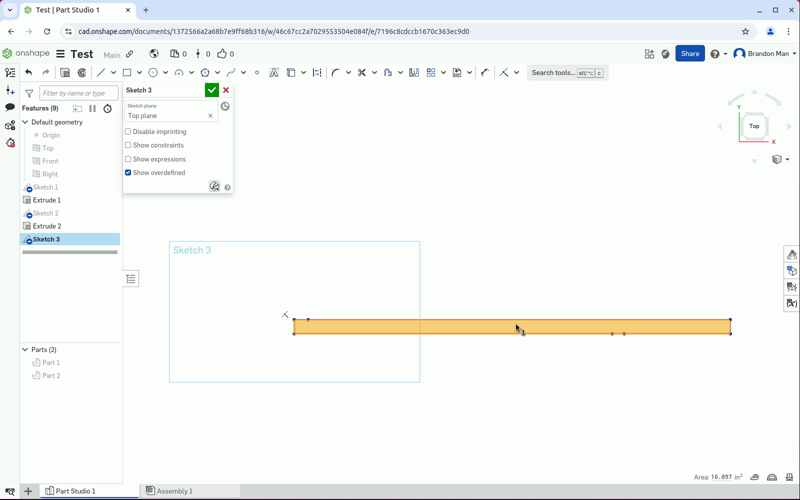
scroll(-6)
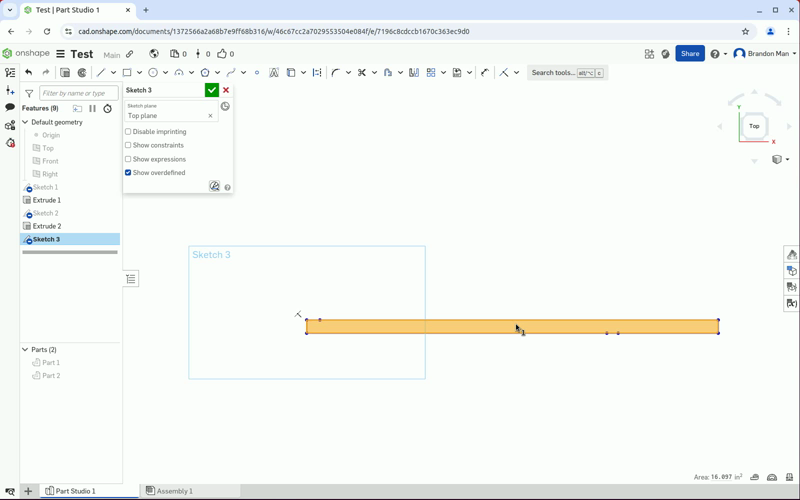
scroll(-6)
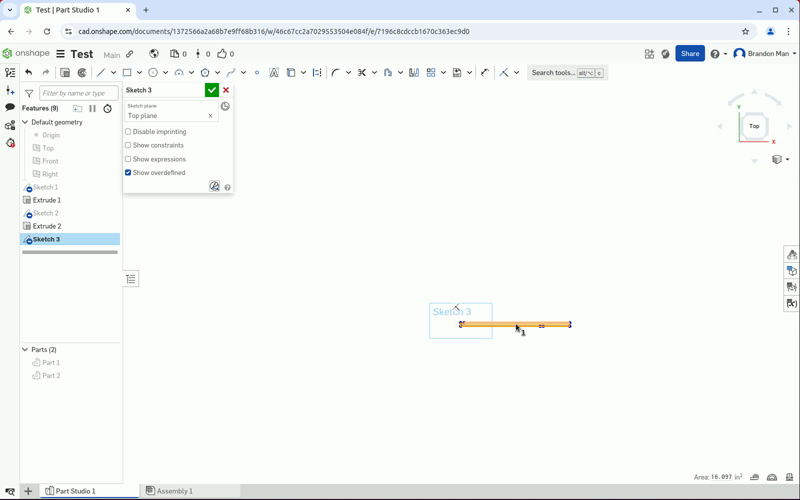
mouse_move(73, 352)
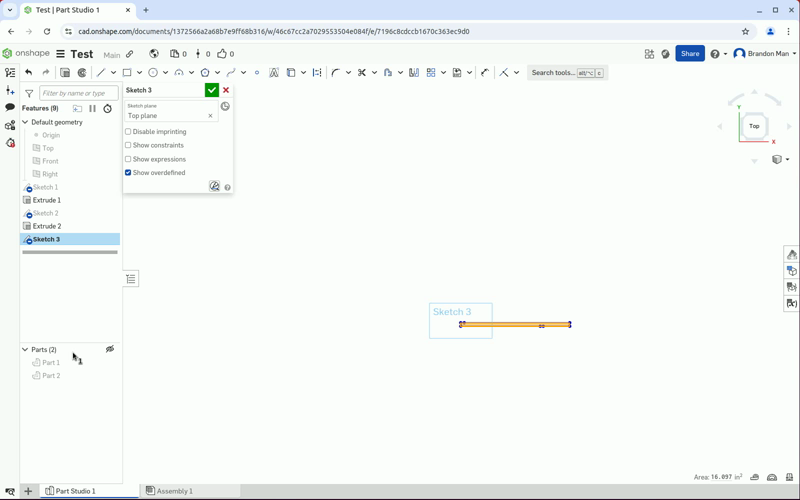
key(shift+y)
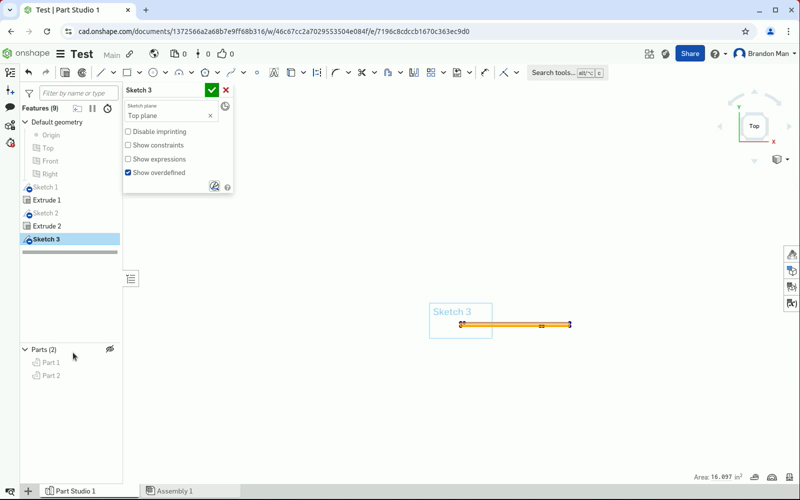
key(shift+e)
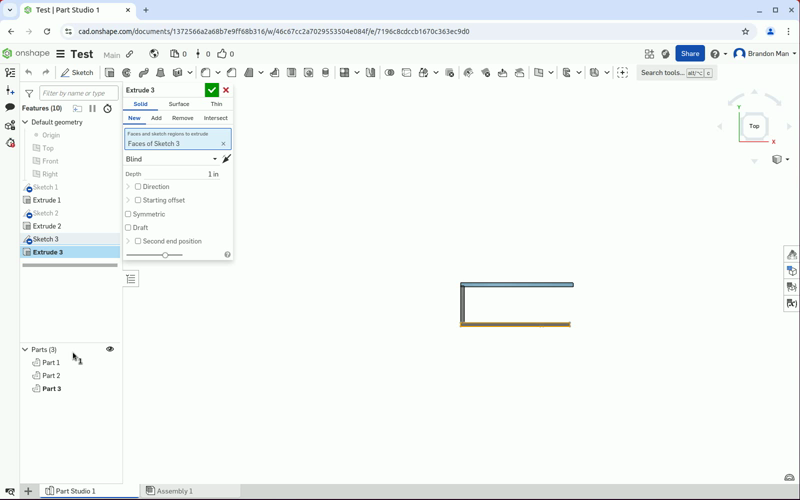
mouse_move(143, 106)
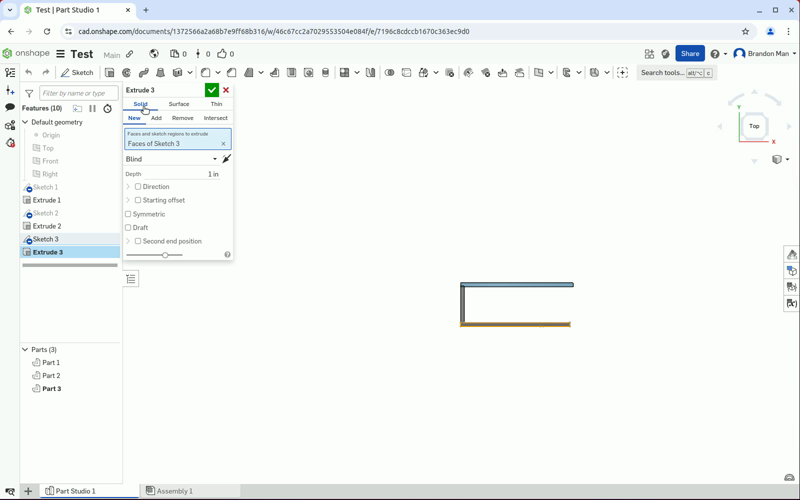
click(143, 106)
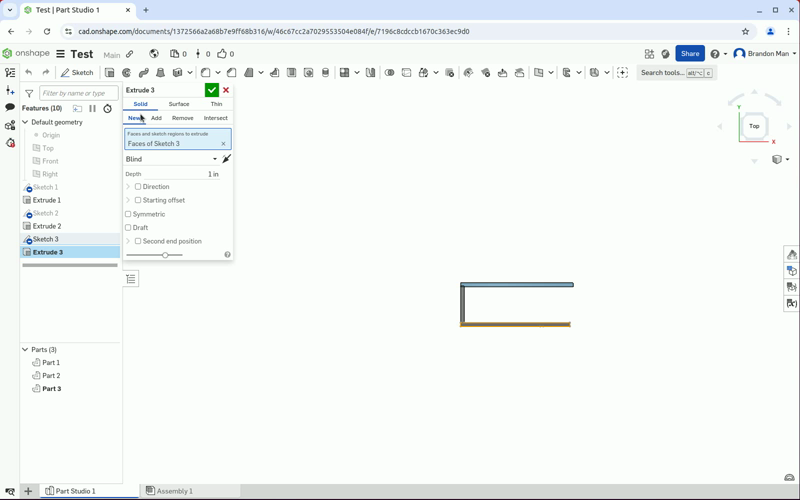
mouse_move(137, 120)
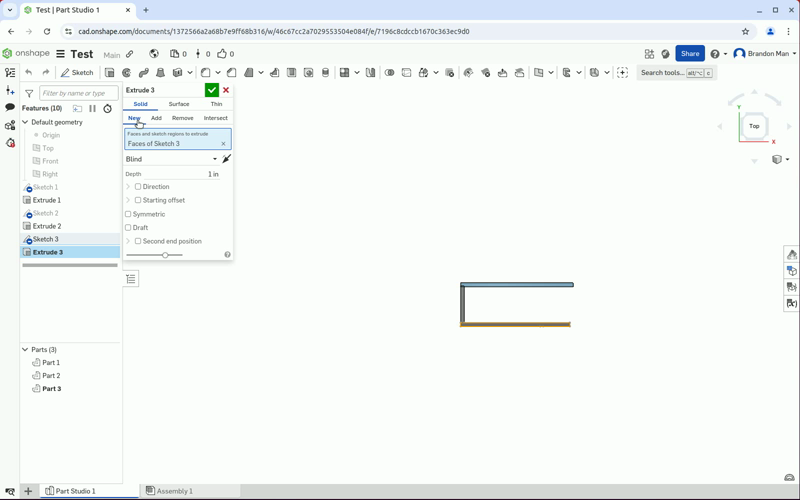
click(137, 120)
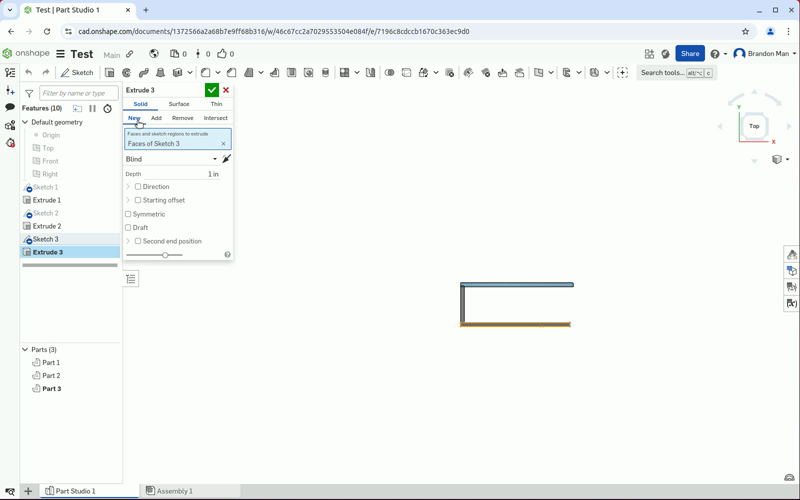
key(tab, 4)
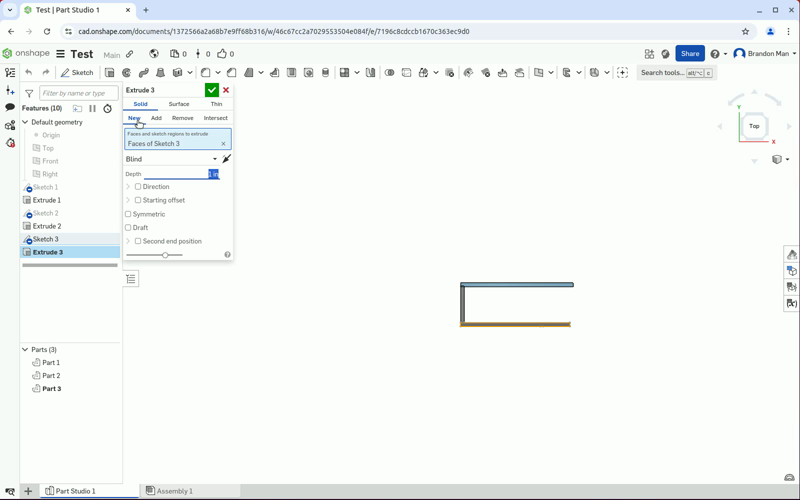
text(-1.926)
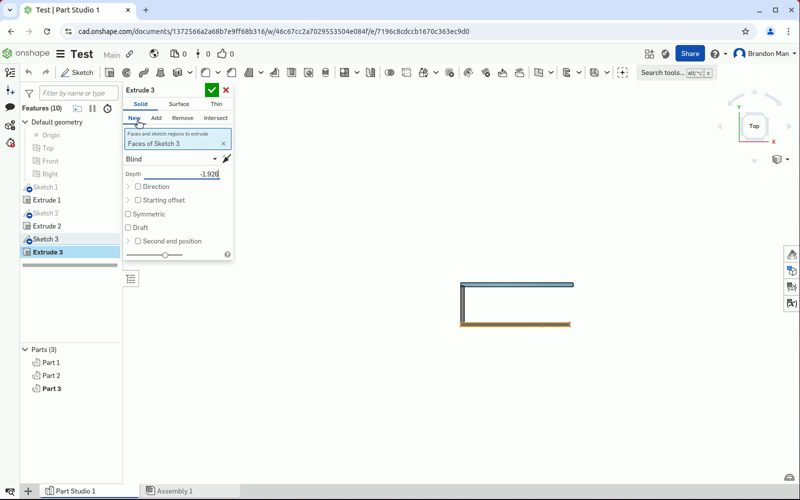
key(enter)
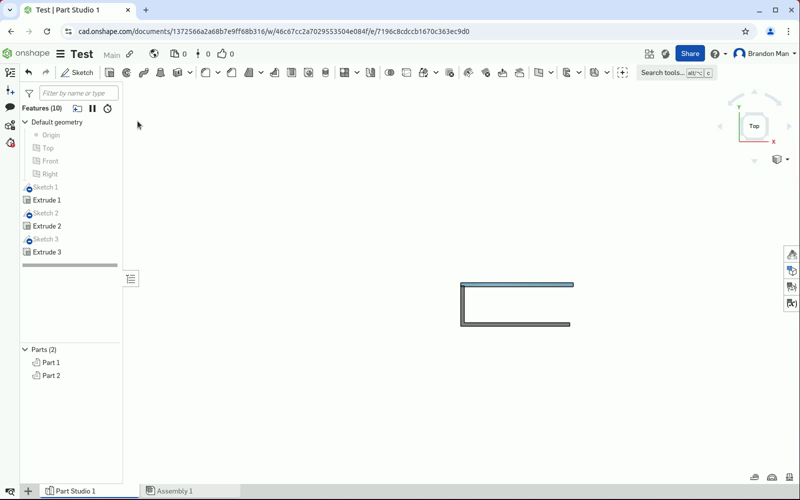
key(shift+h)
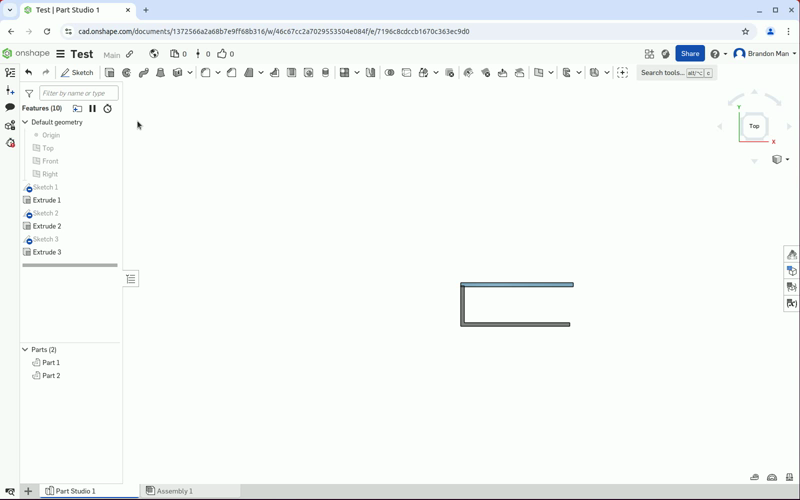
key(shift+h)
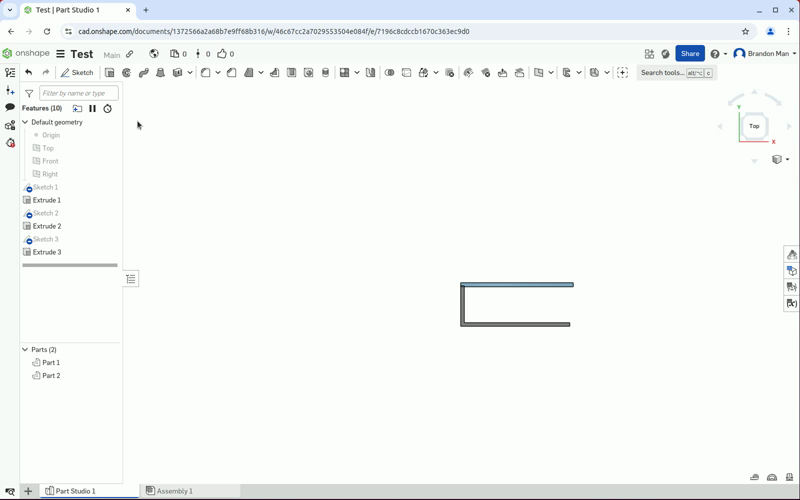
mouse_move(73, 189)
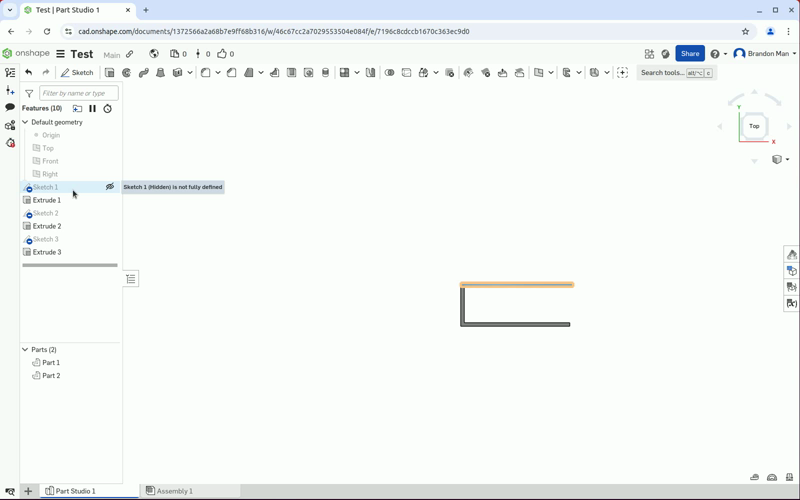
click(73, 189)
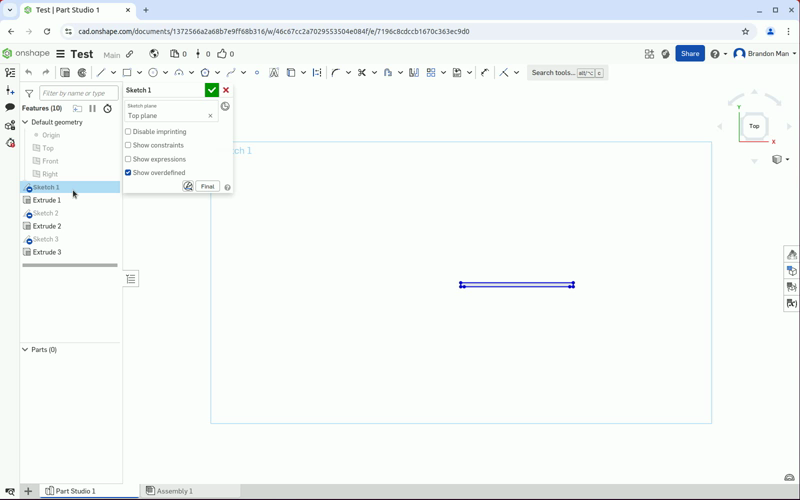
mouse_move(229, 92)
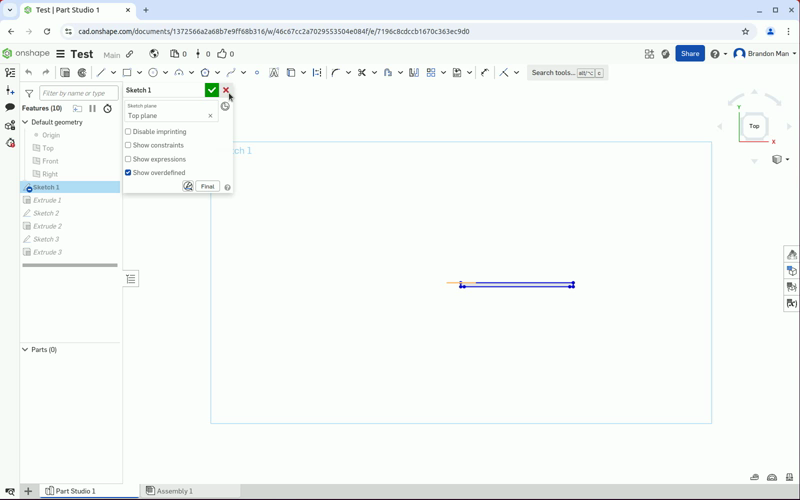
click(229, 92)
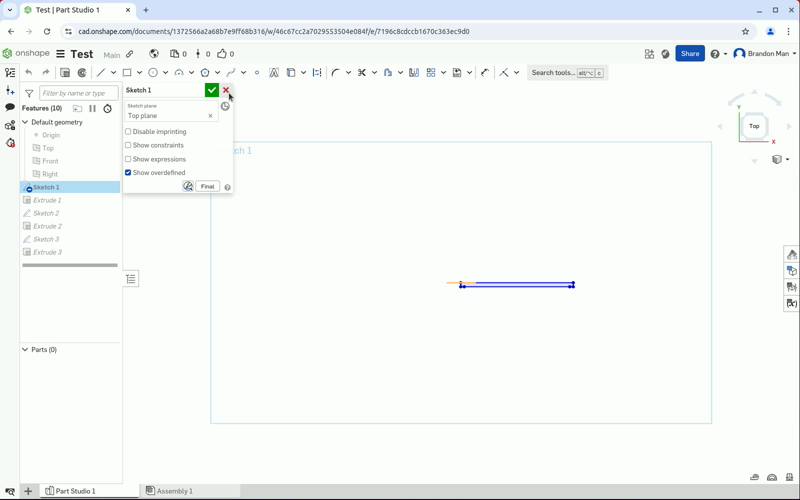
key(shift+s)
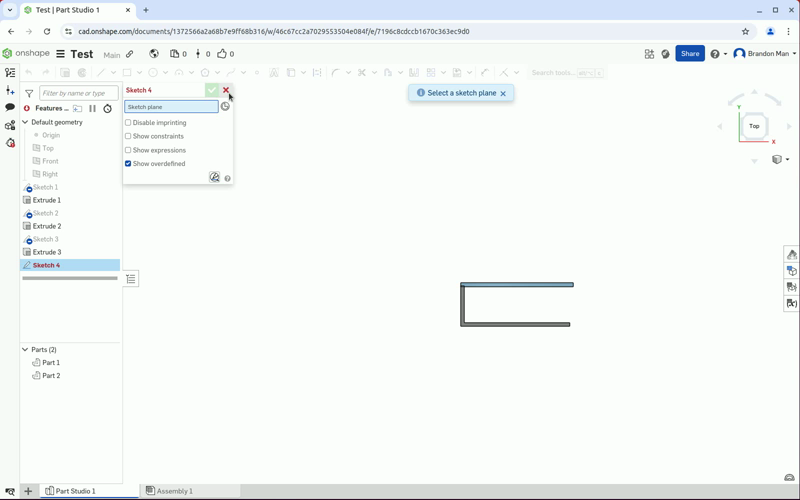
mouse_move(73, 150)
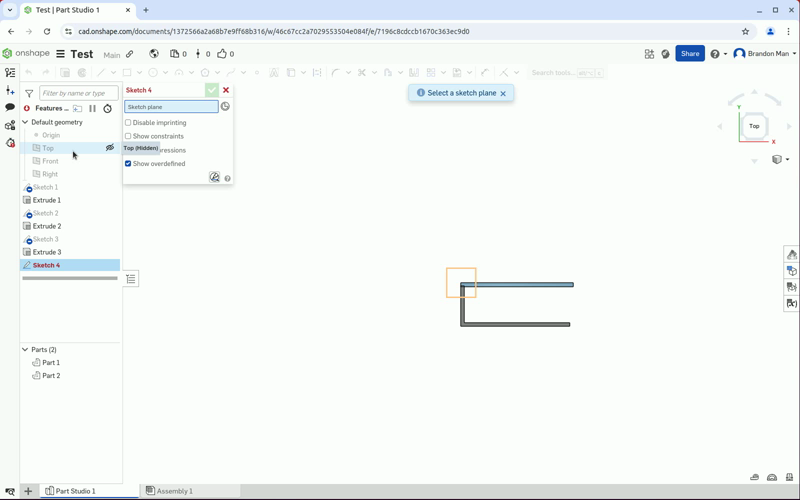
click(73, 150)
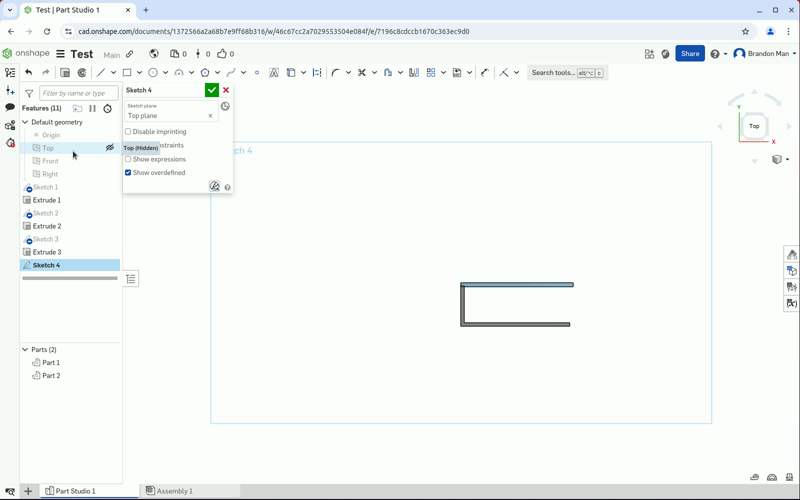
mouse_move(73, 352)
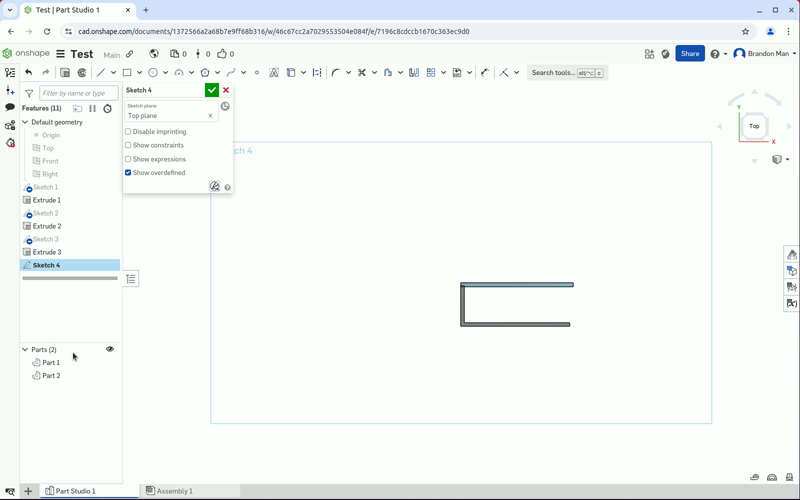
key(y)
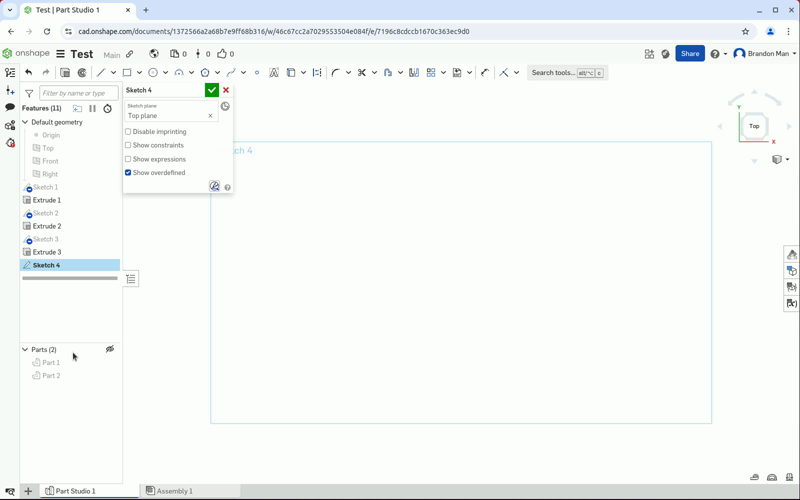
key(l)
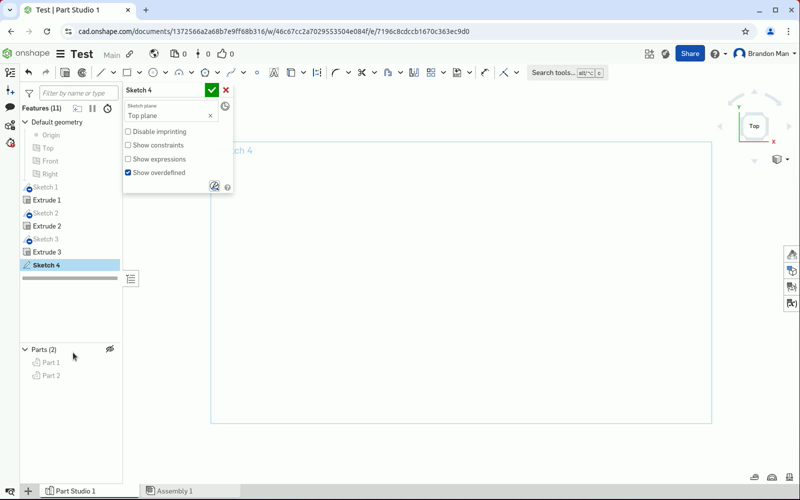
key_down(shift)
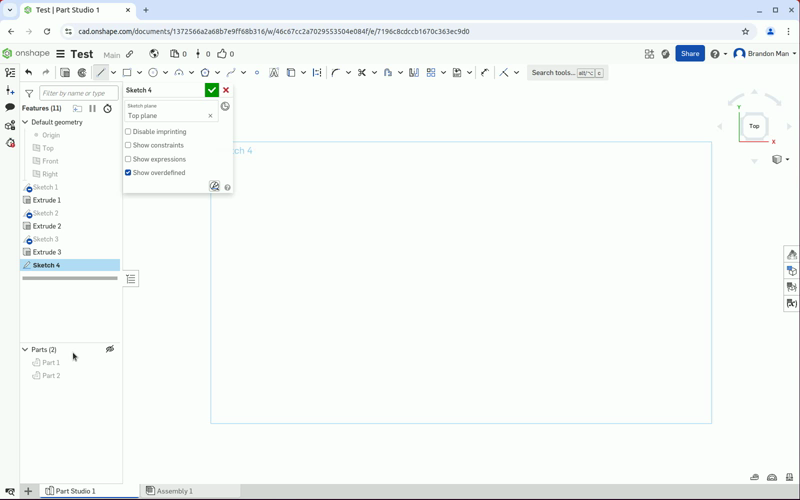
mouse_move(569, 391)
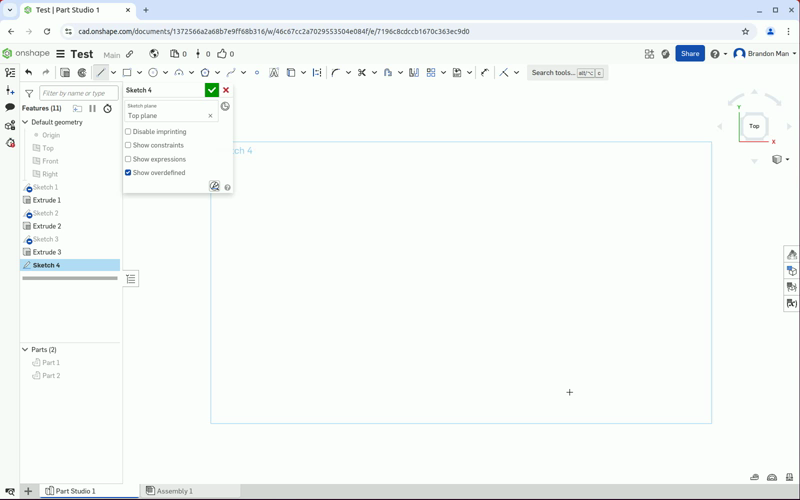
click(569, 391)
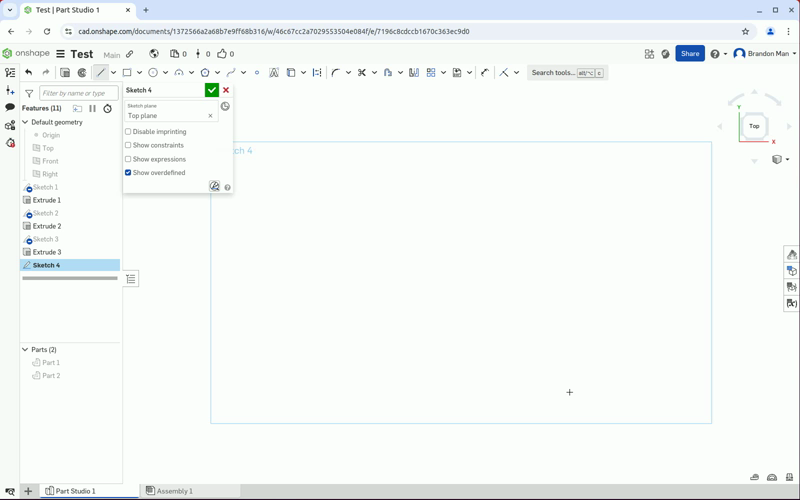
key_up(shift)
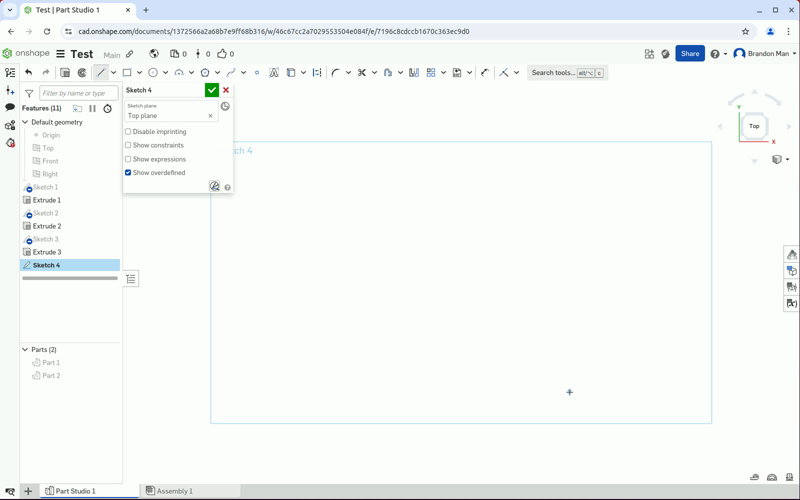
key_down(shift)
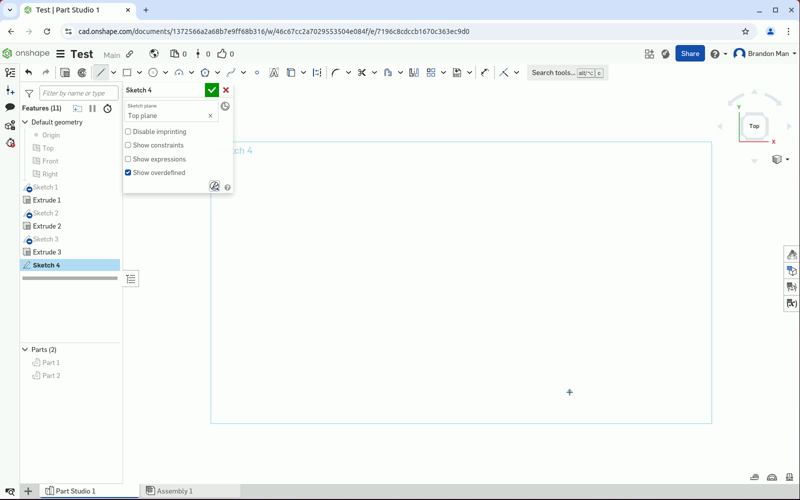
mouse_move(589, 391)
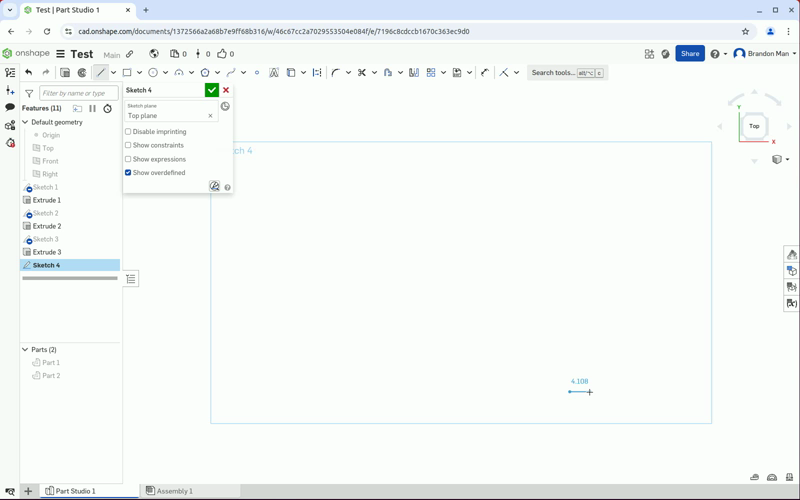
mouse_move(573, 391)
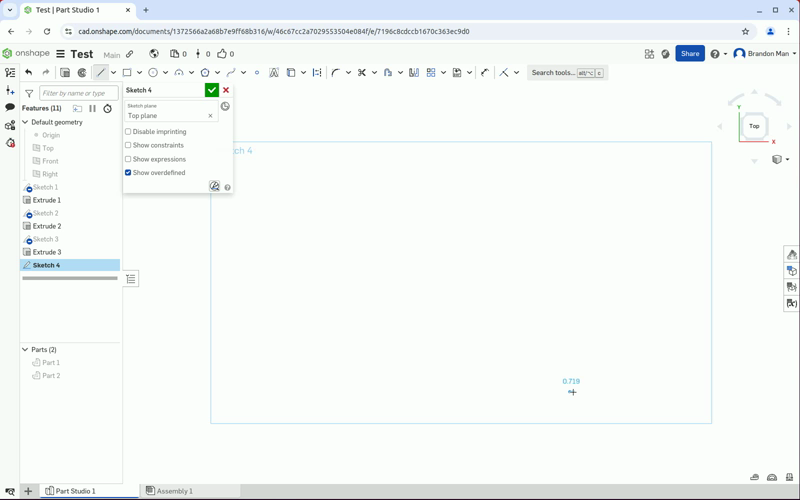
scroll(6)
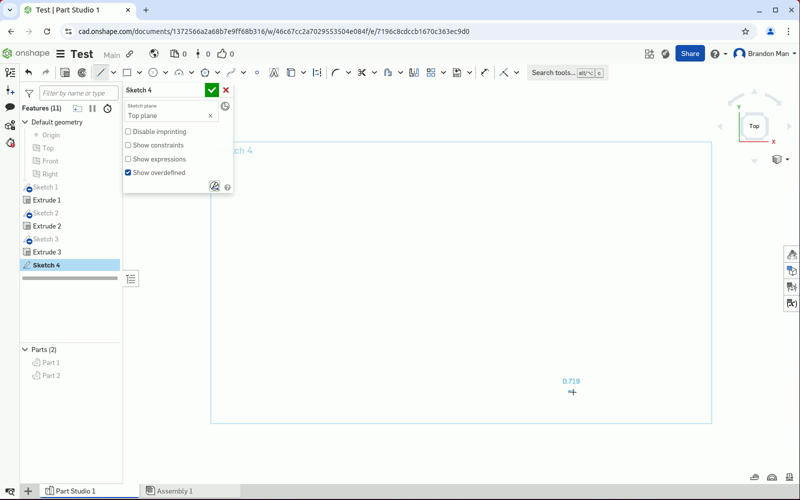
scroll(6)
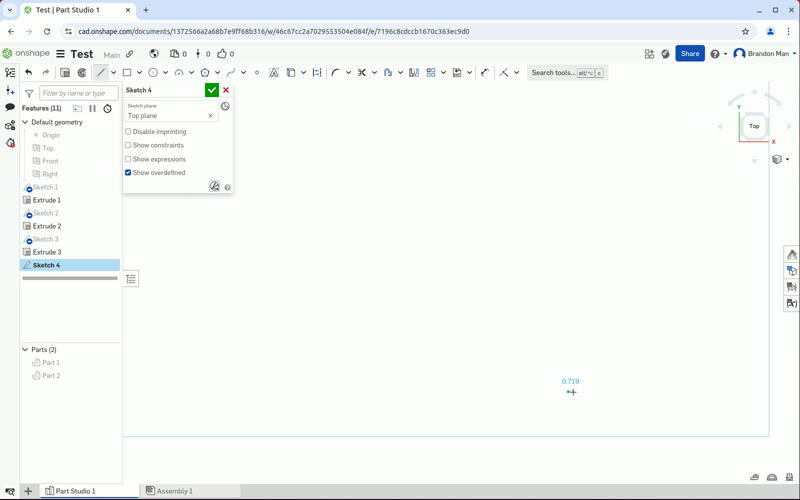
scroll(6)
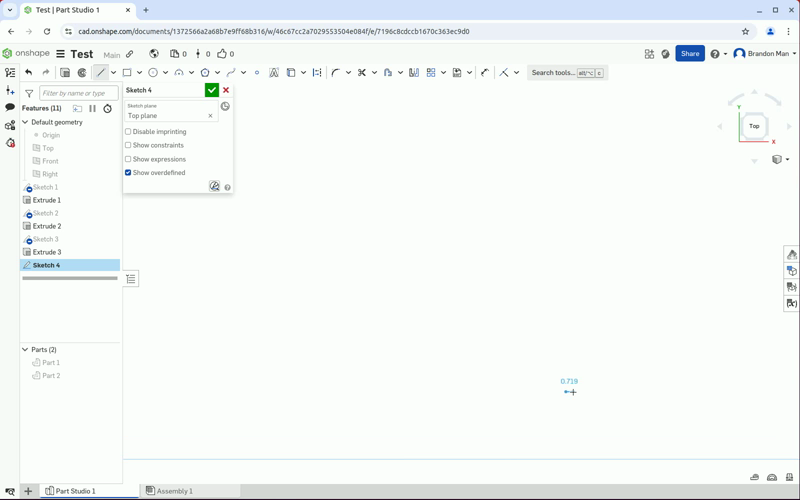
scroll(6)
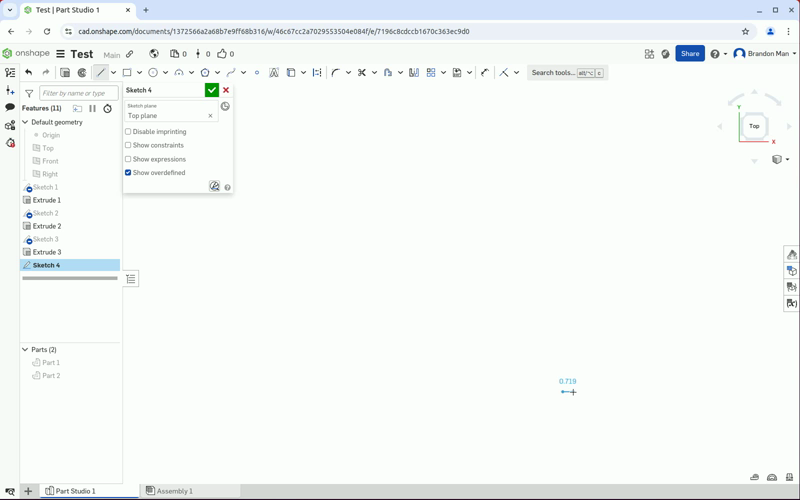
scroll(6)
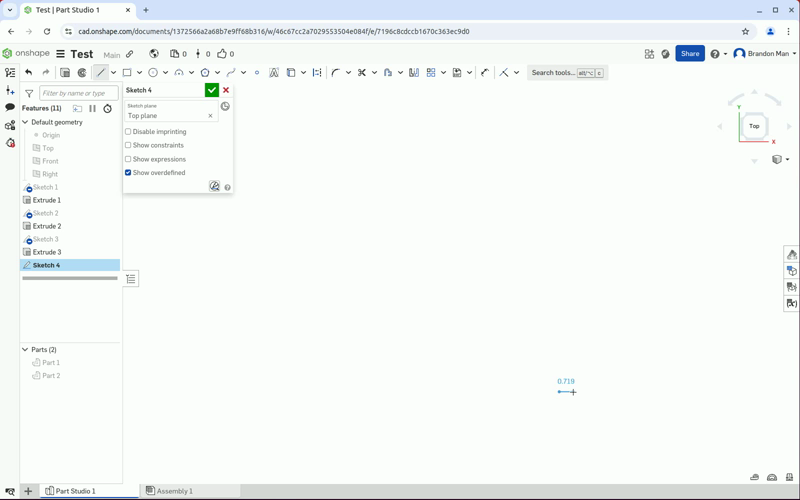
scroll(6)
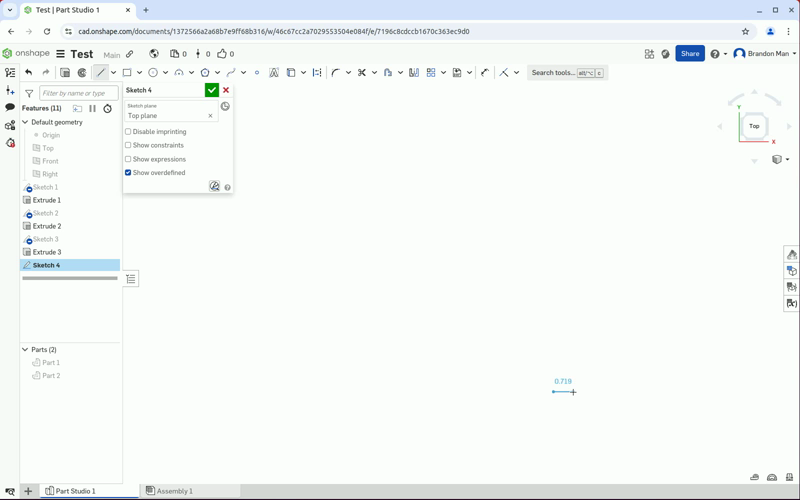
scroll(6)
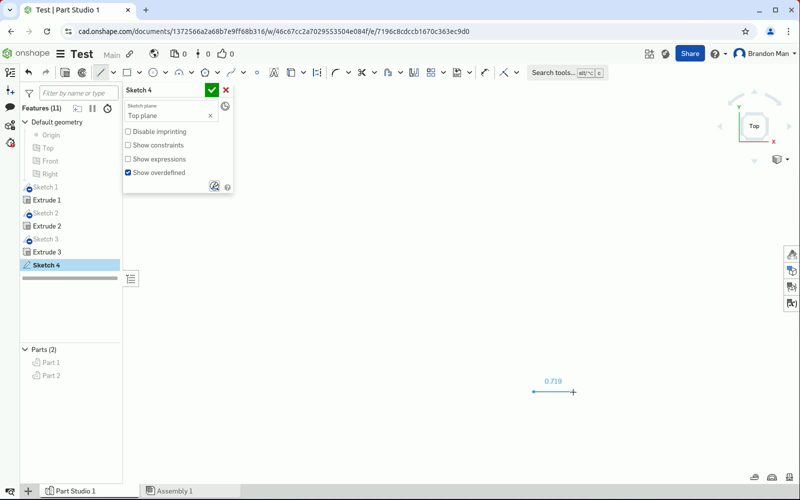
click(573, 391)
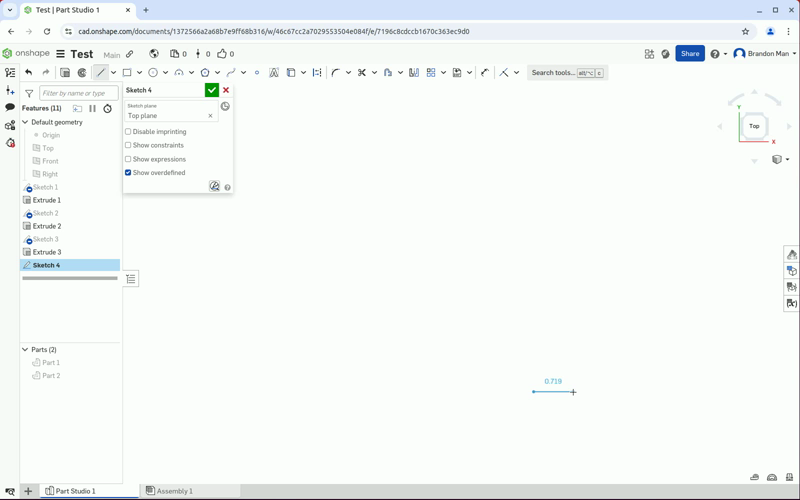
scroll(-6)
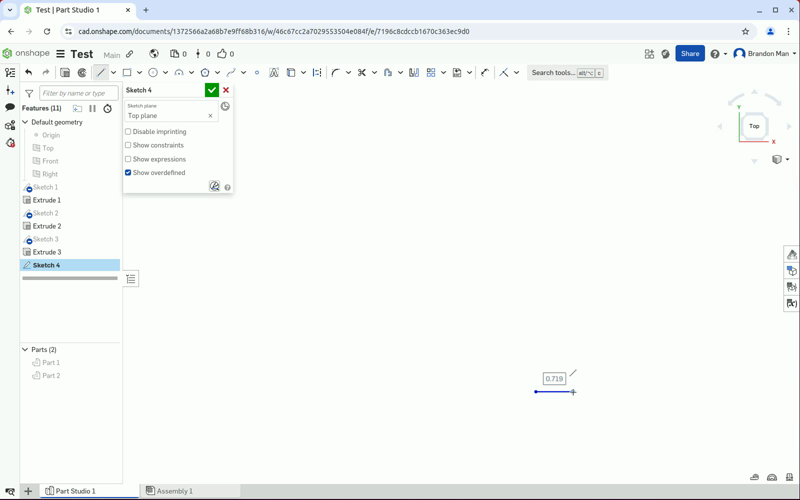
scroll(-6)
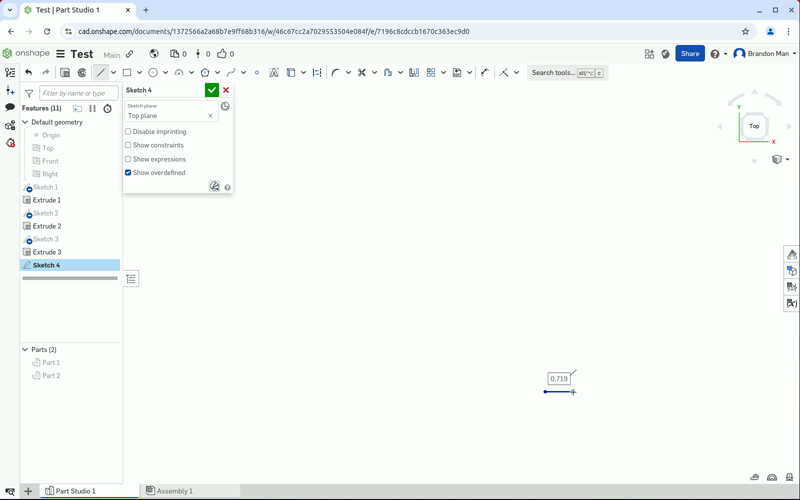
scroll(-6)
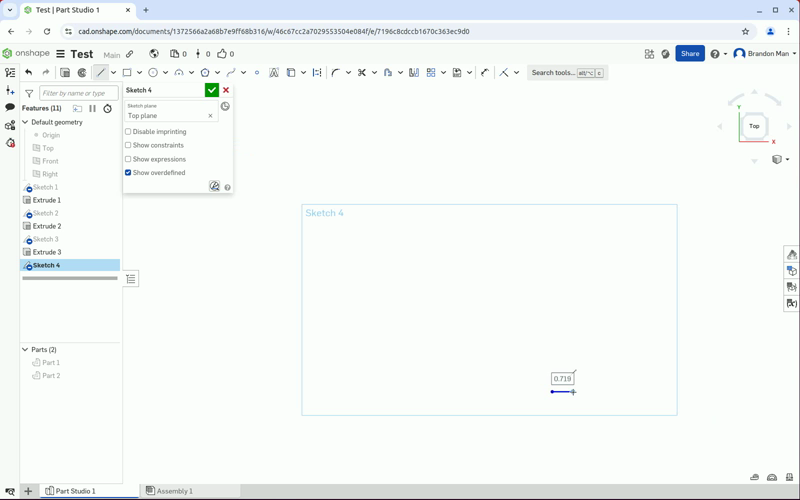
scroll(-6)
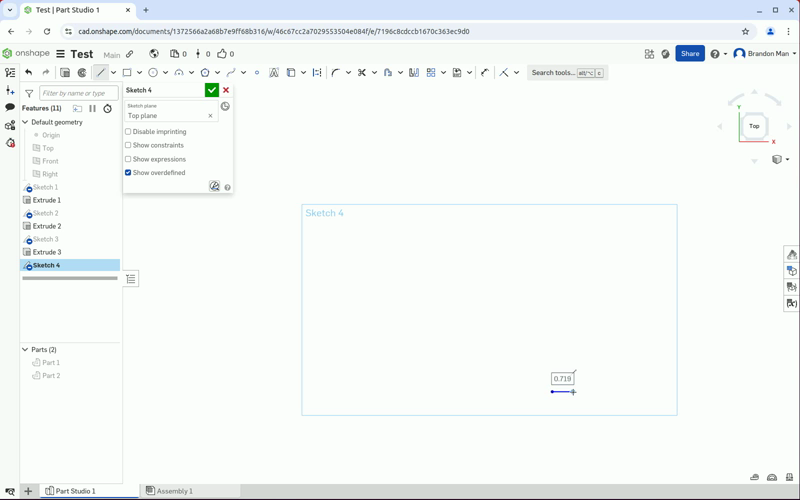
scroll(-6)
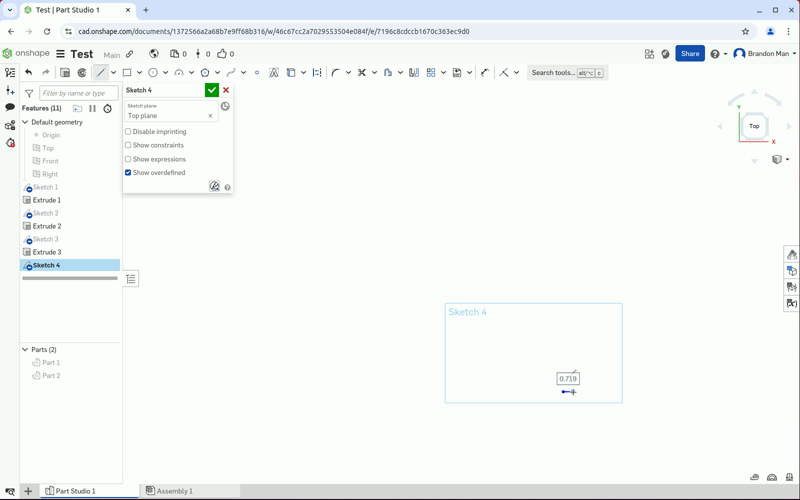
scroll(-6)
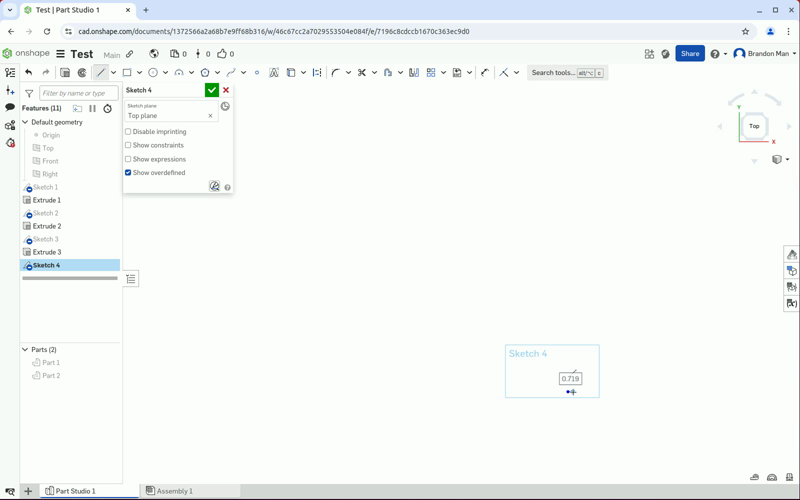
scroll(-6)
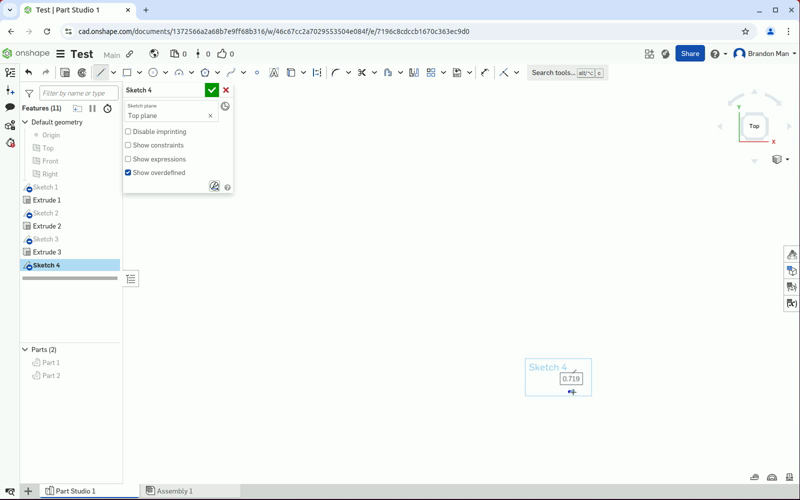
key_up(shift)
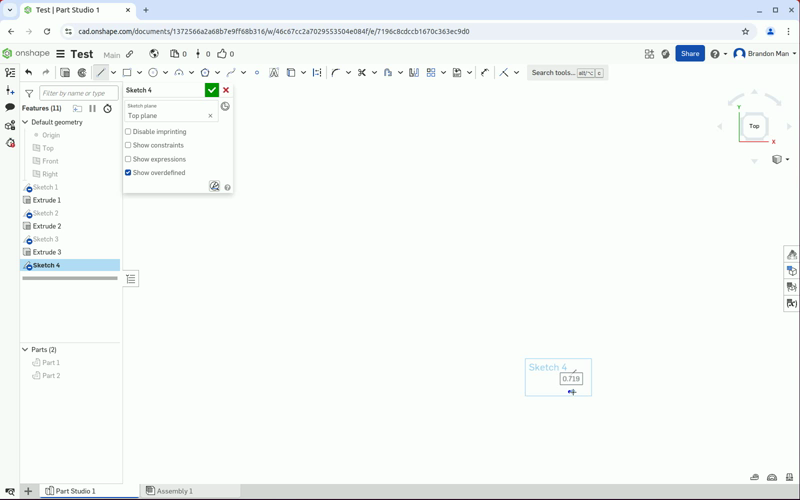
key_down(shift)
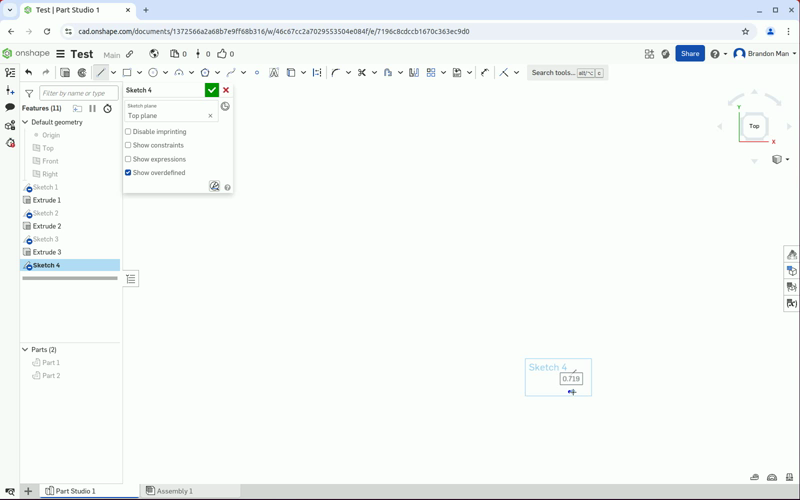
mouse_move(573, 286)
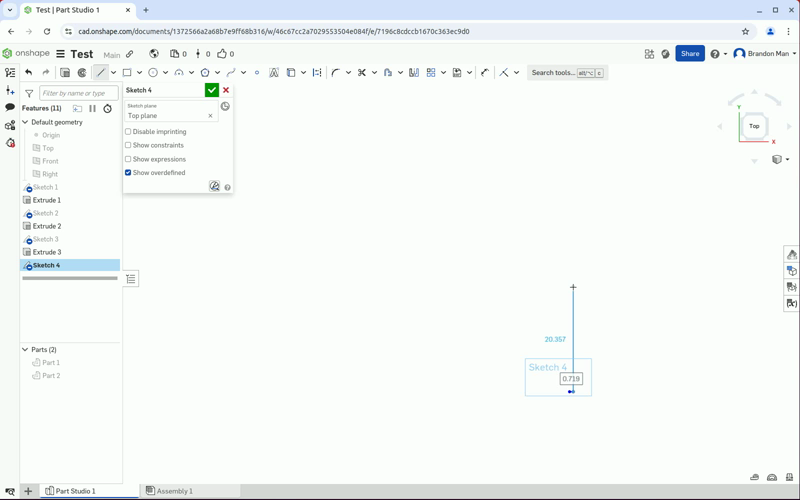
click(573, 286)
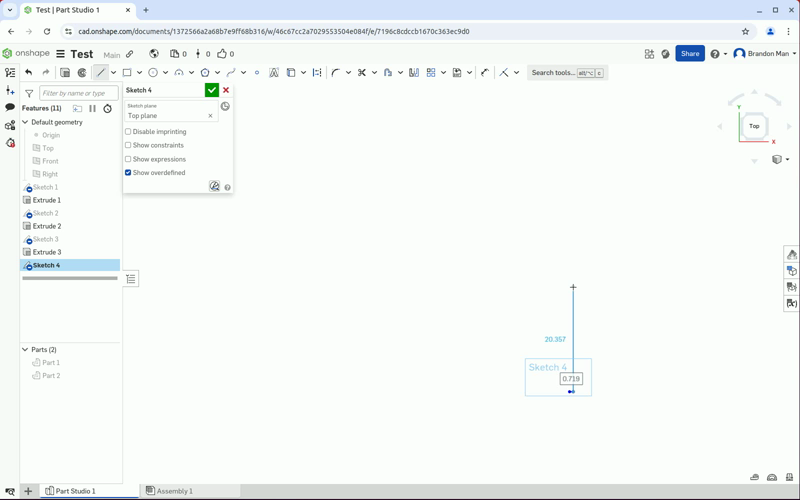
key_up(shift)
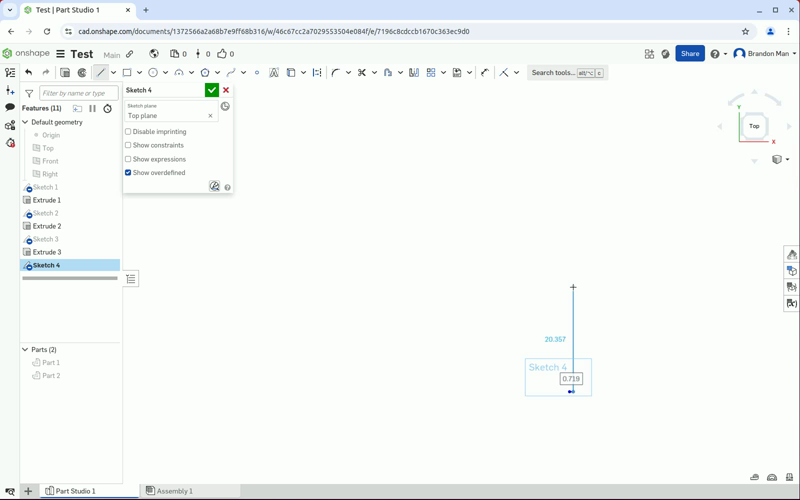
key_down(shift)
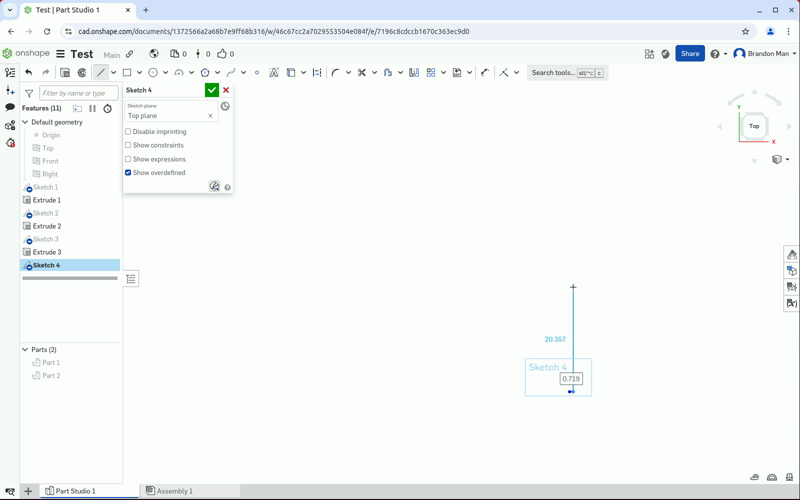
mouse_move(589, 286)
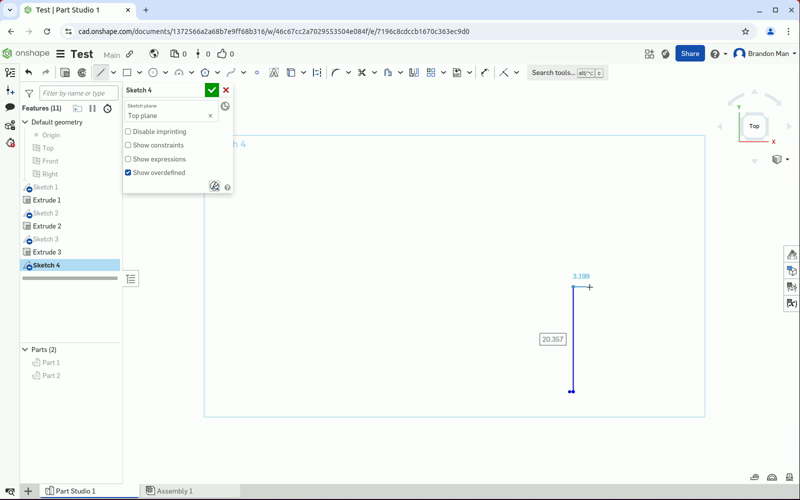
mouse_move(569, 286)
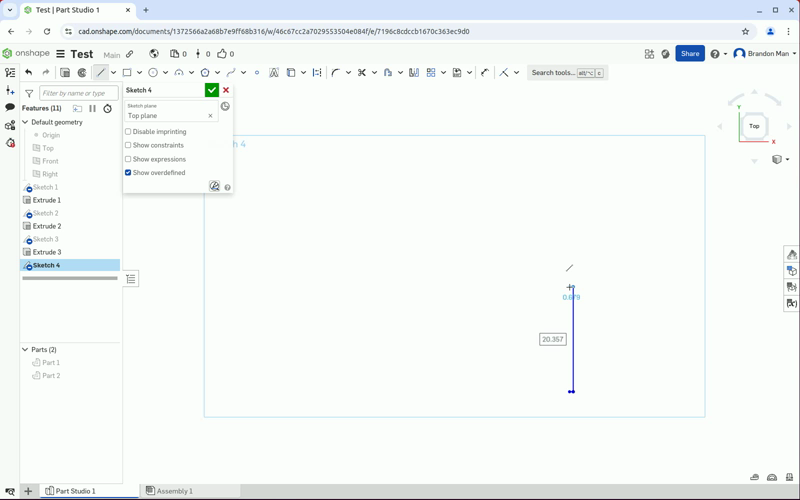
scroll(6)
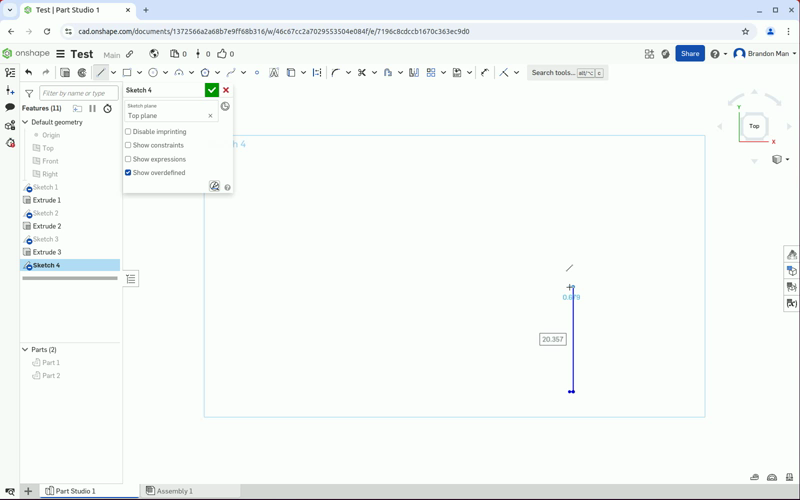
scroll(6)
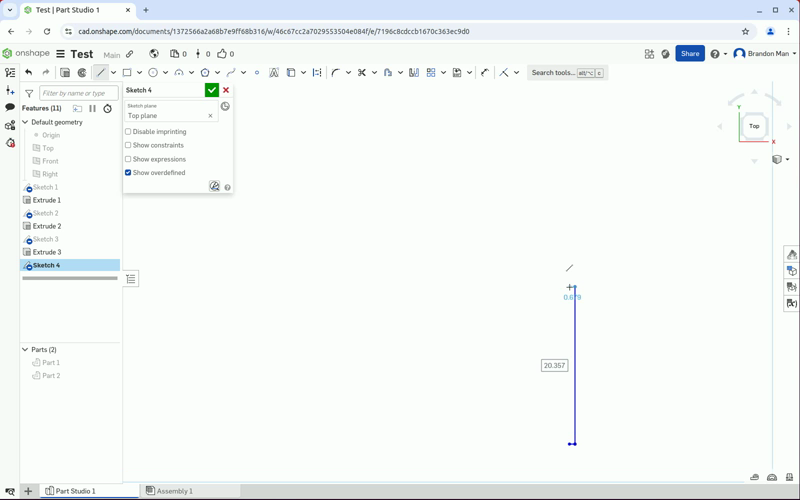
scroll(6)
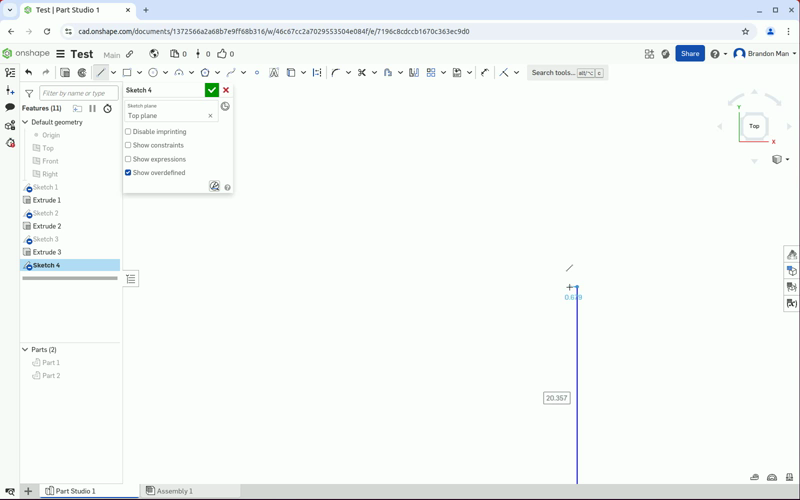
scroll(6)
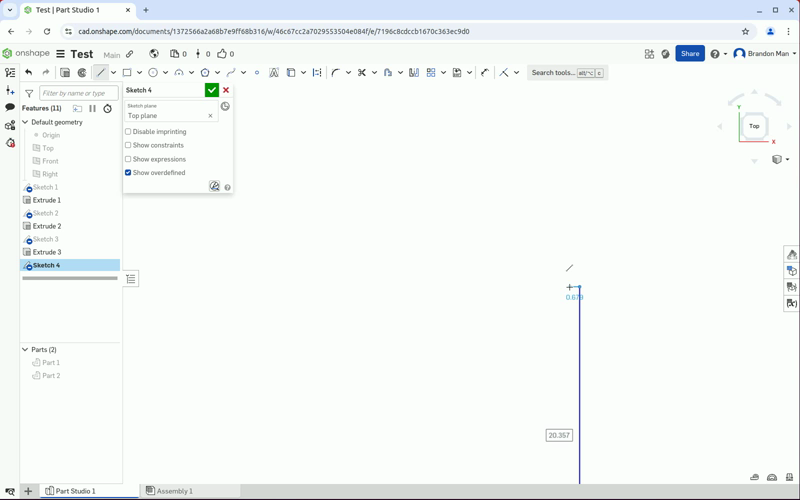
scroll(6)
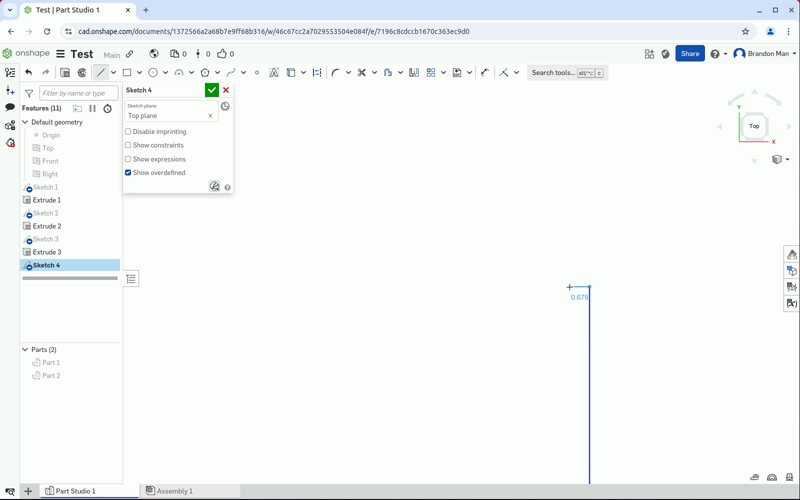
scroll(6)
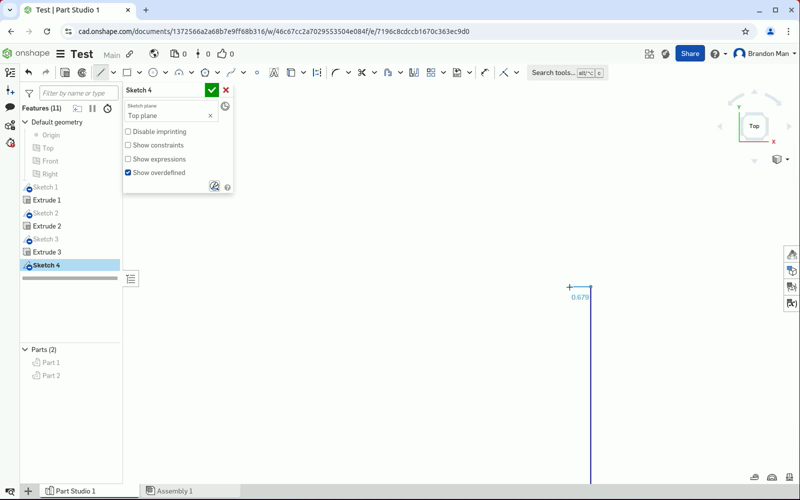
scroll(6)
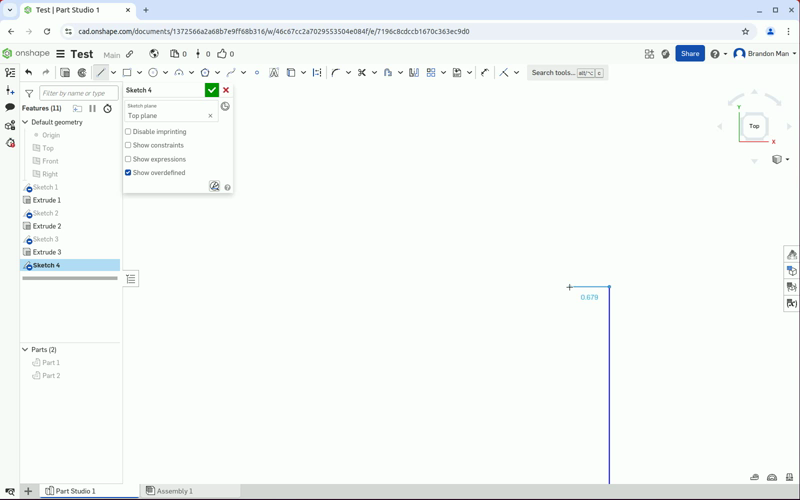
click(569, 286)
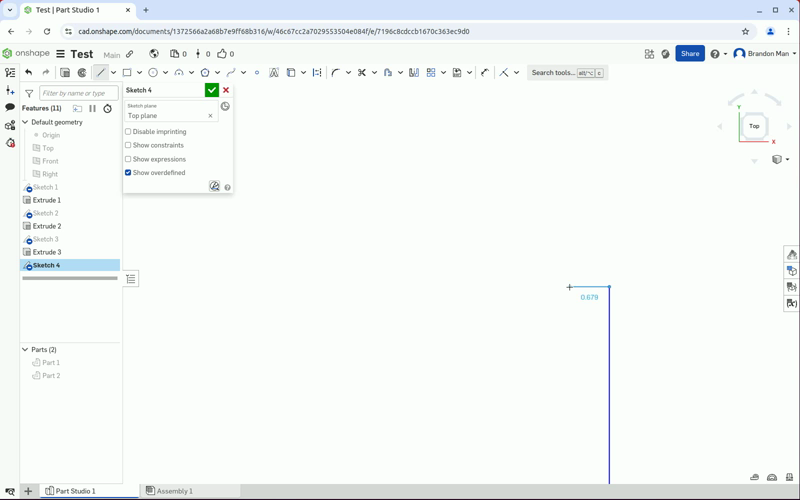
scroll(-6)
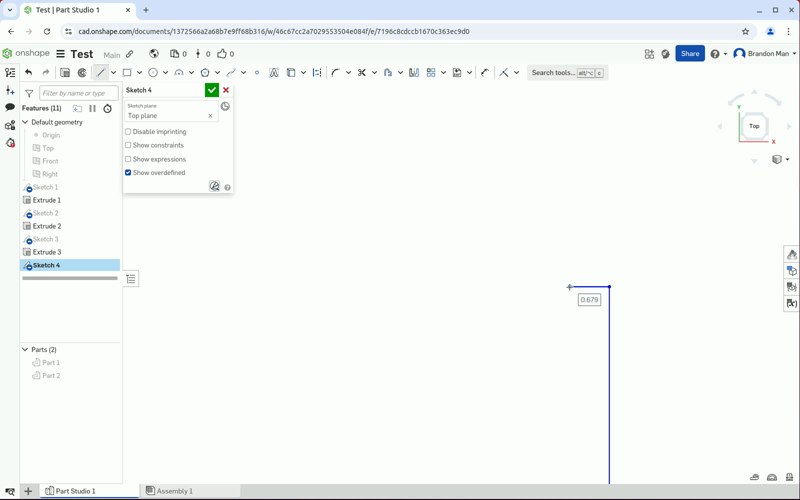
scroll(-6)
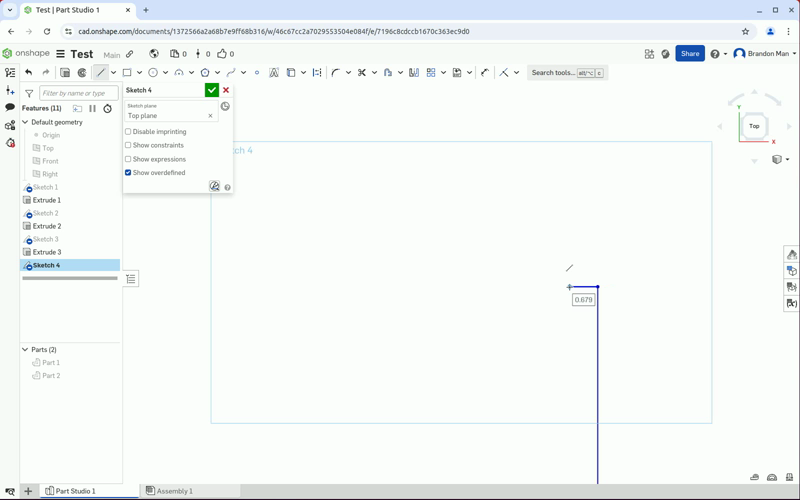
scroll(-6)
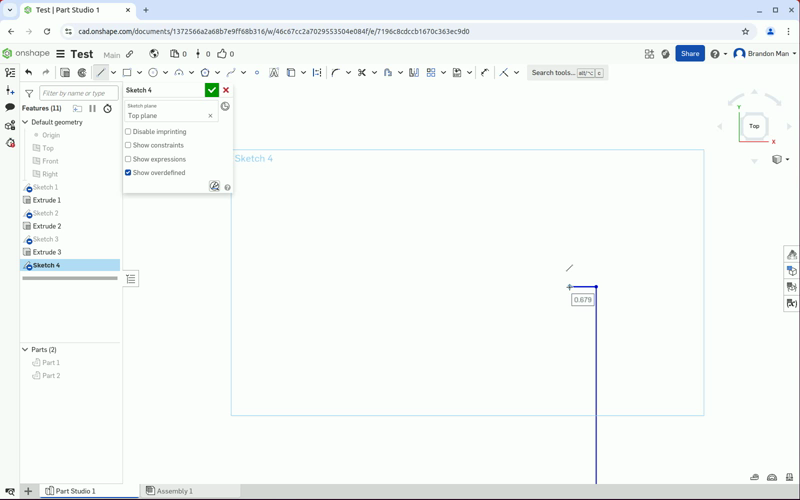
scroll(-6)
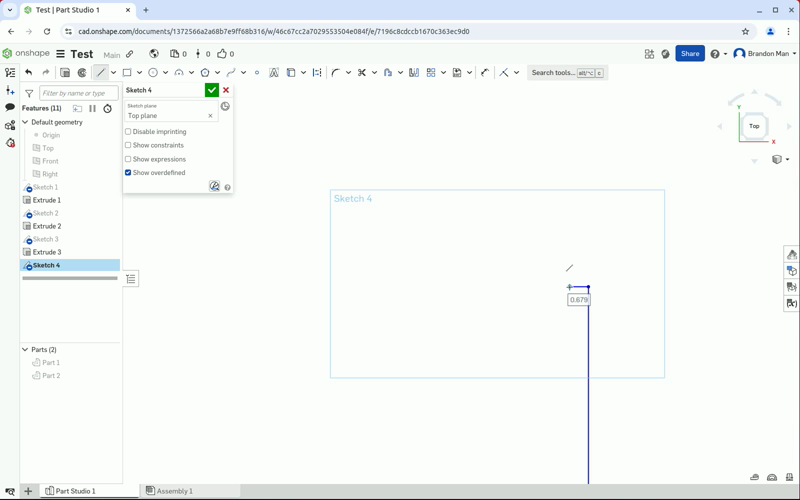
scroll(-6)
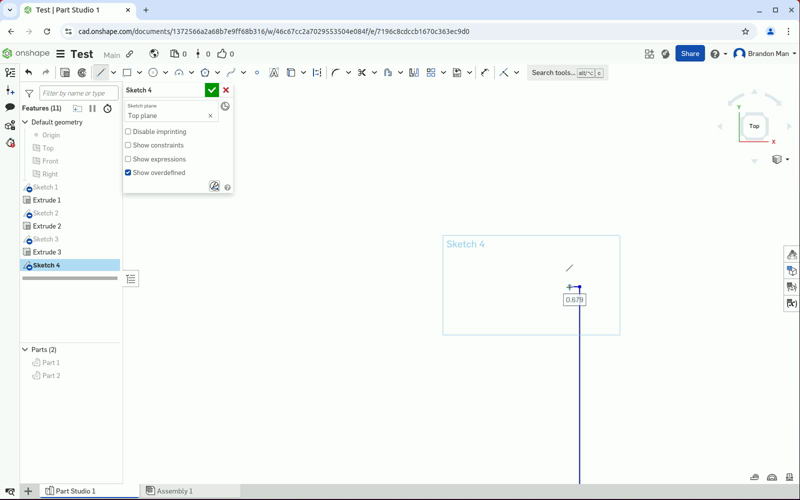
scroll(-6)
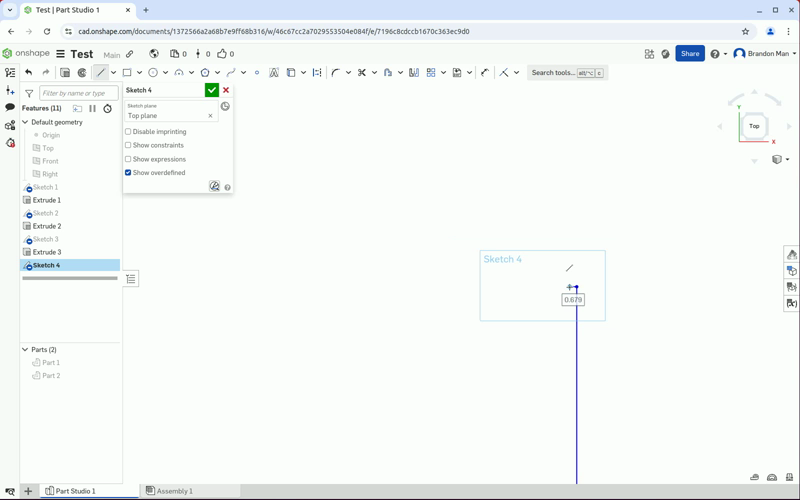
scroll(-6)
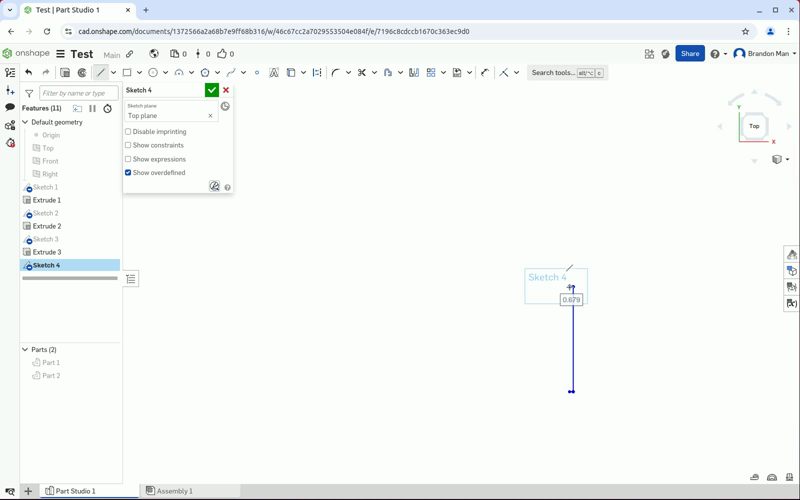
key_up(shift)
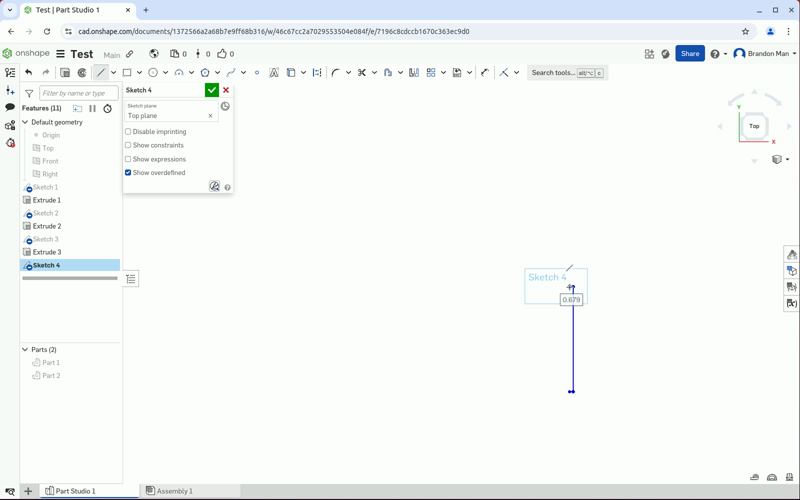
key_down(shift)
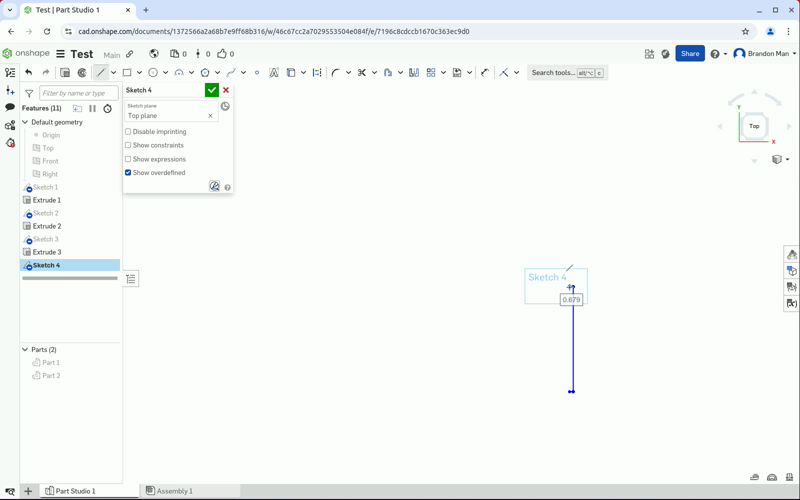
mouse_move(589, 286)
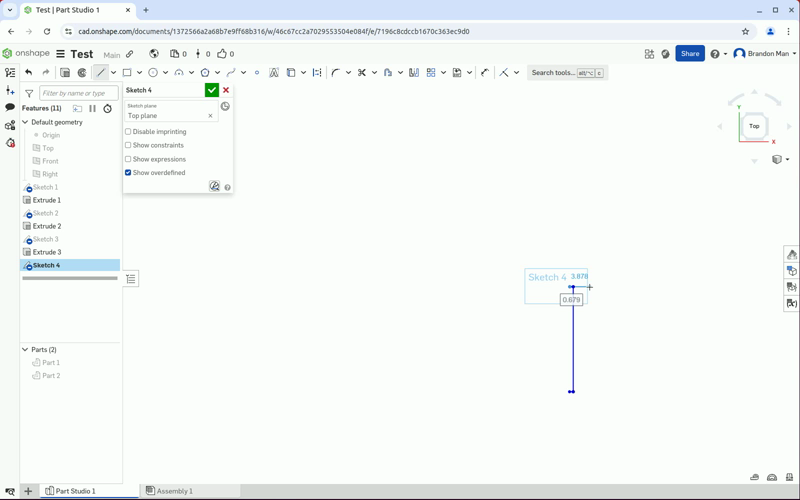
mouse_move(569, 323)
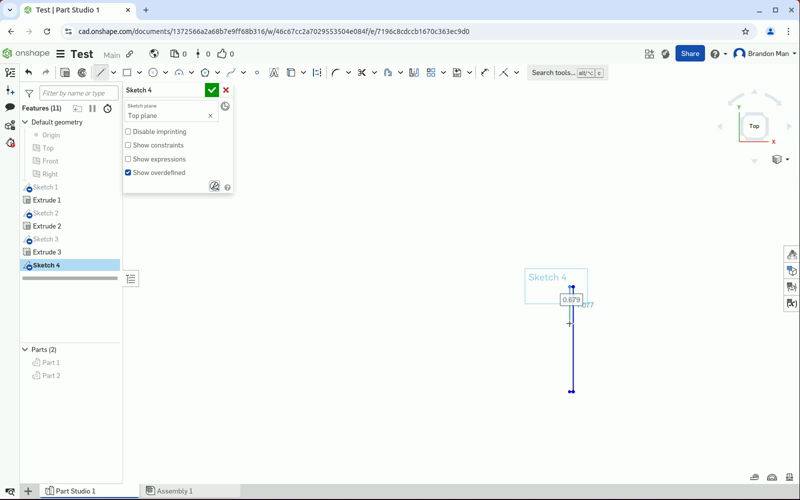
click(569, 323)
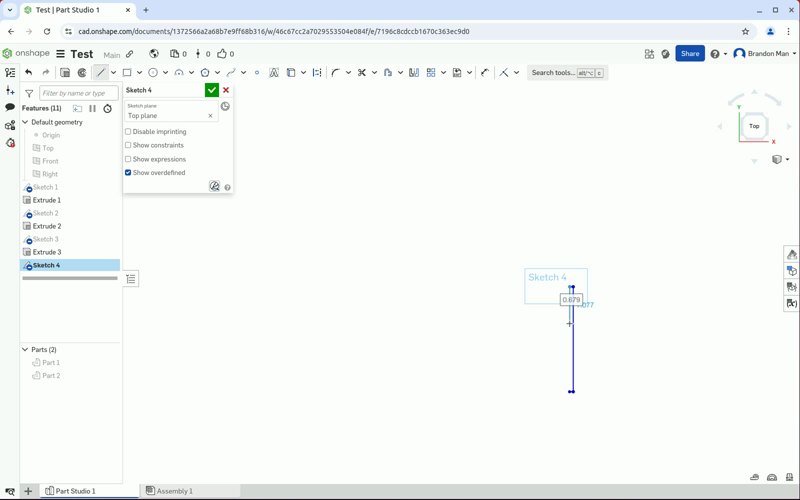
key_up(shift)
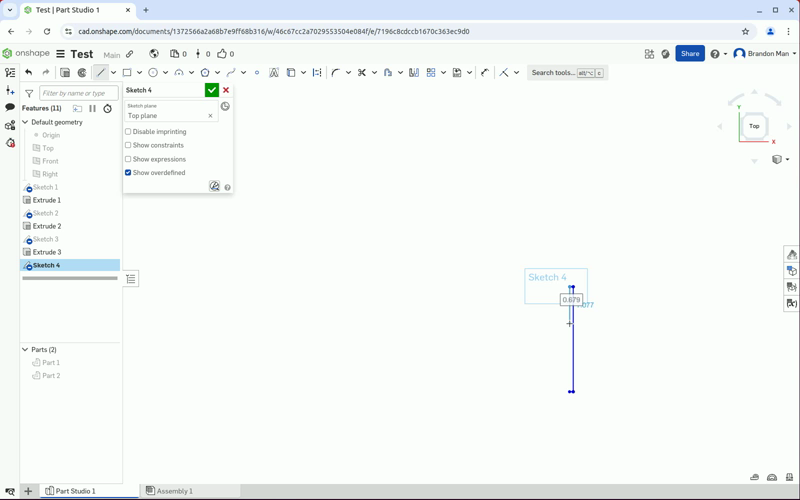
key_down(shift)
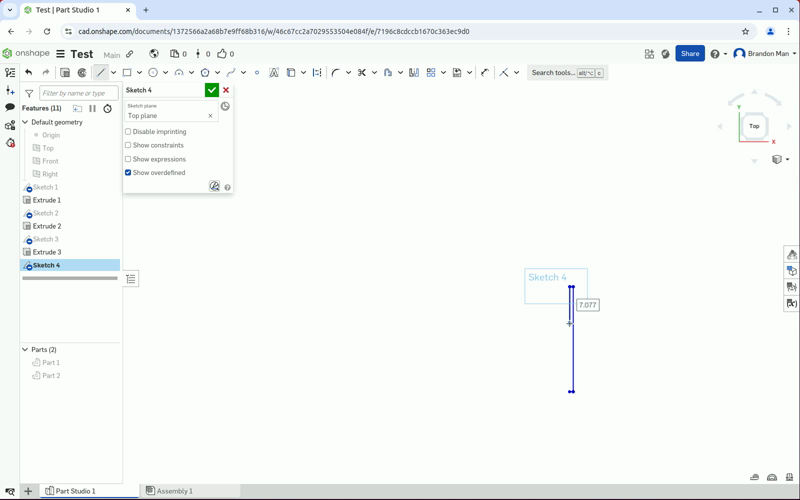
mouse_move(589, 323)
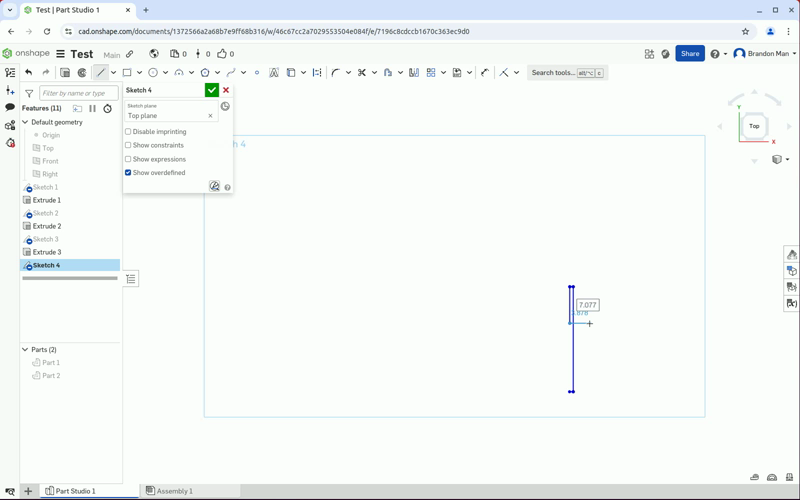
mouse_move(569, 326)
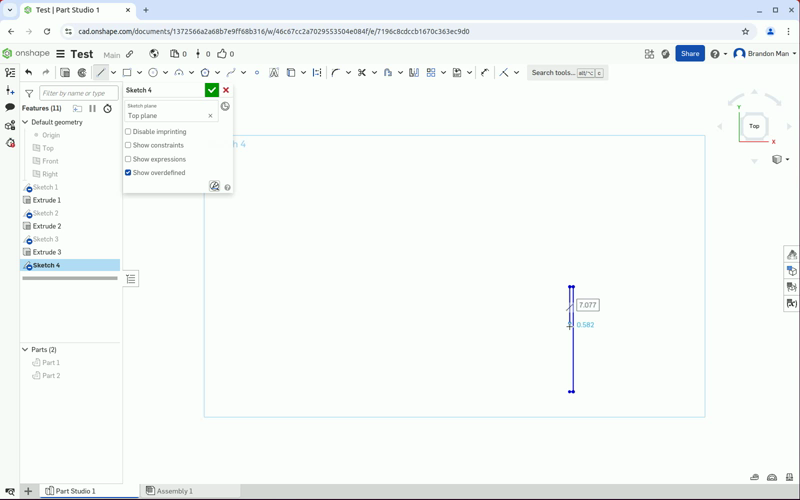
scroll(6)
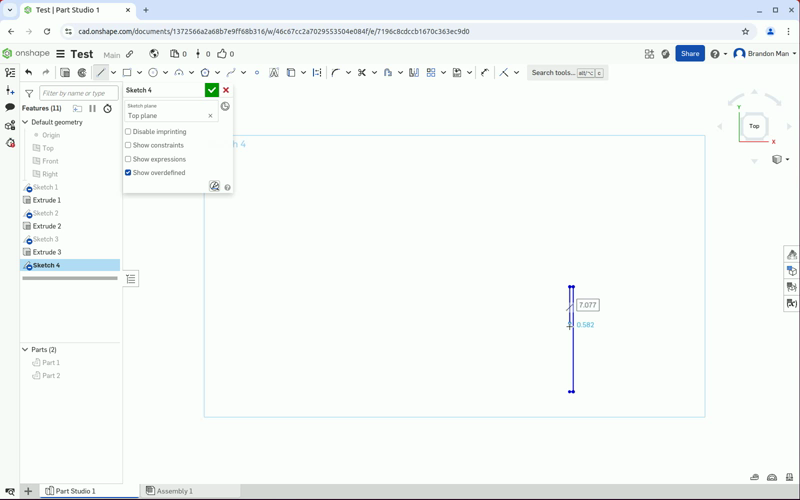
scroll(6)
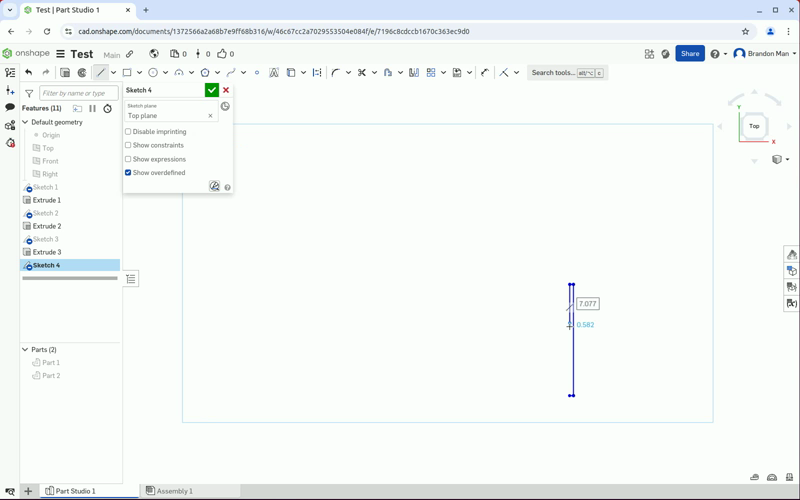
scroll(6)
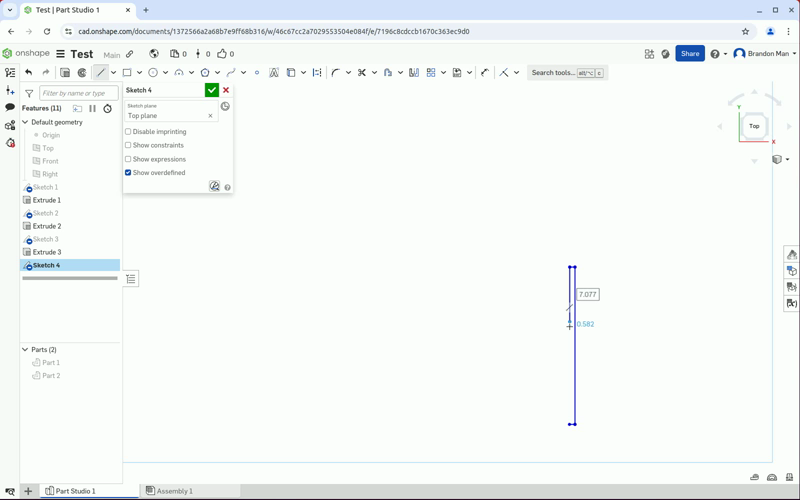
scroll(6)
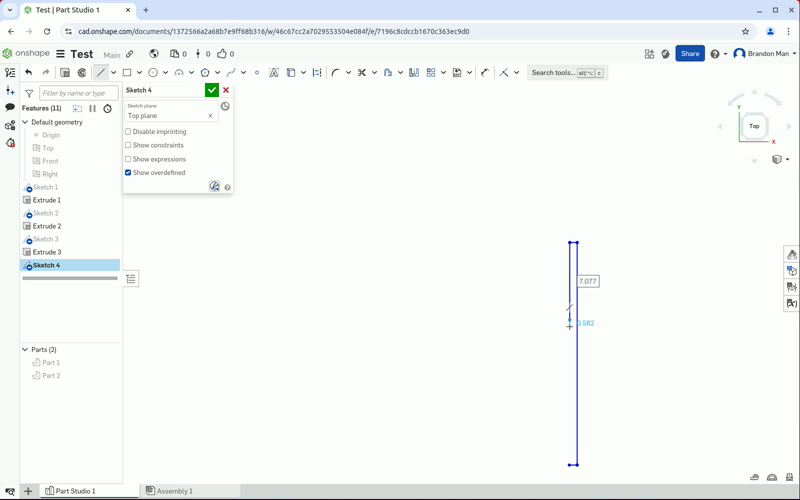
scroll(6)
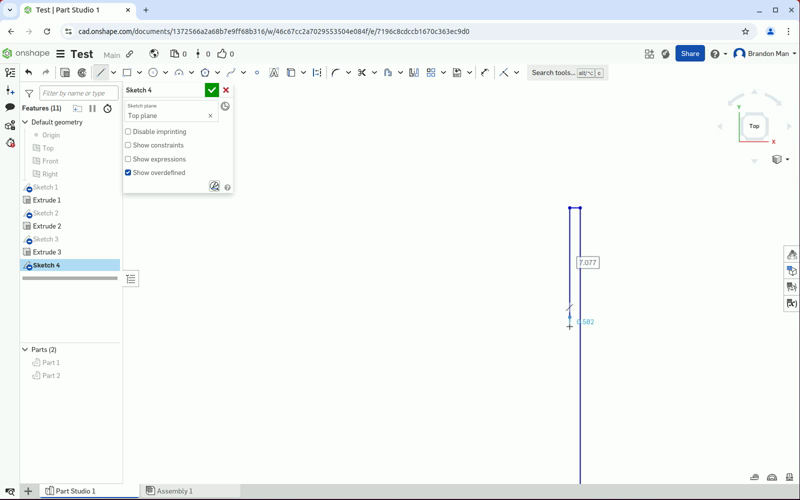
scroll(6)
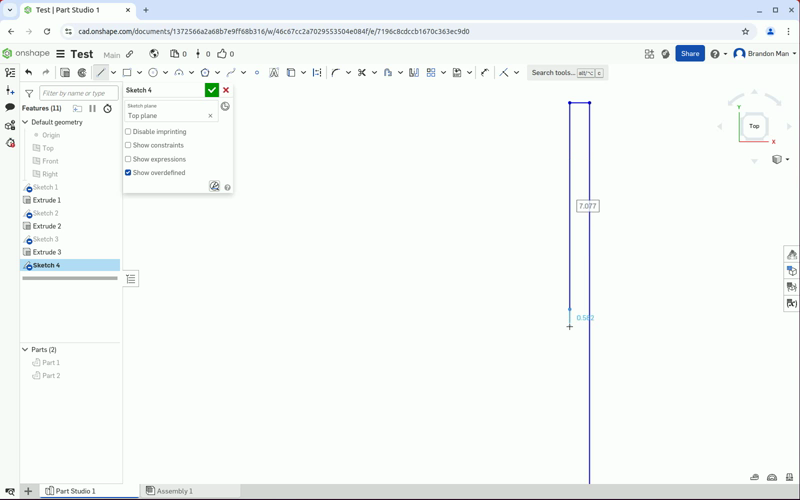
scroll(6)
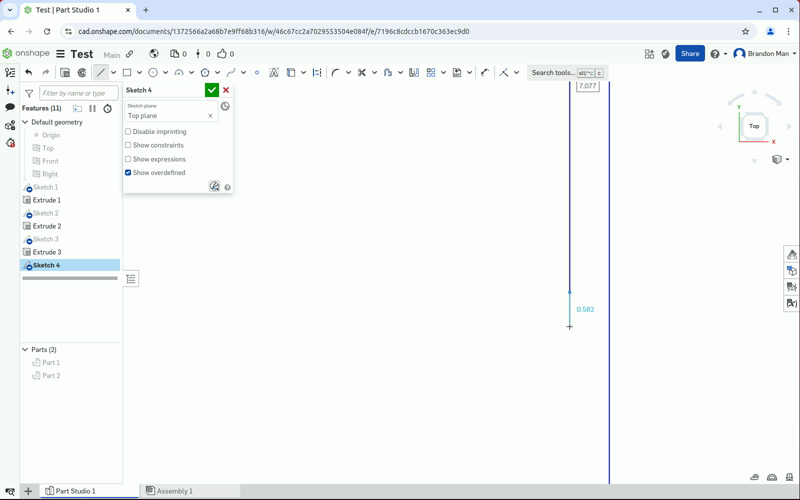
click(569, 326)
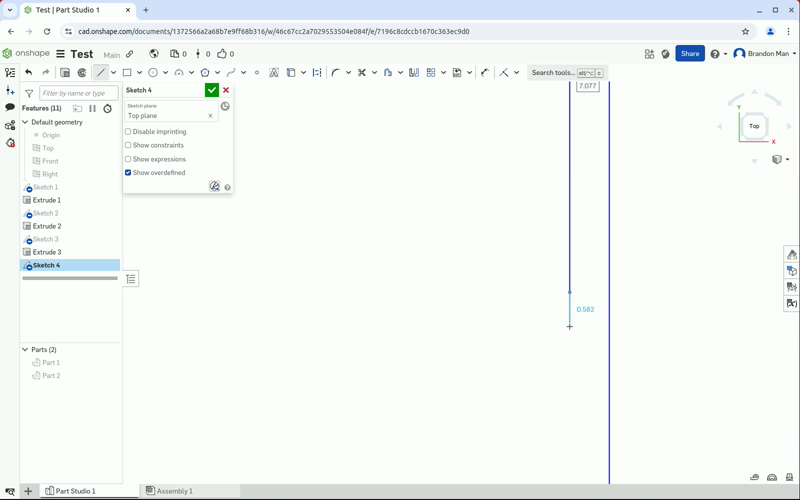
scroll(-6)
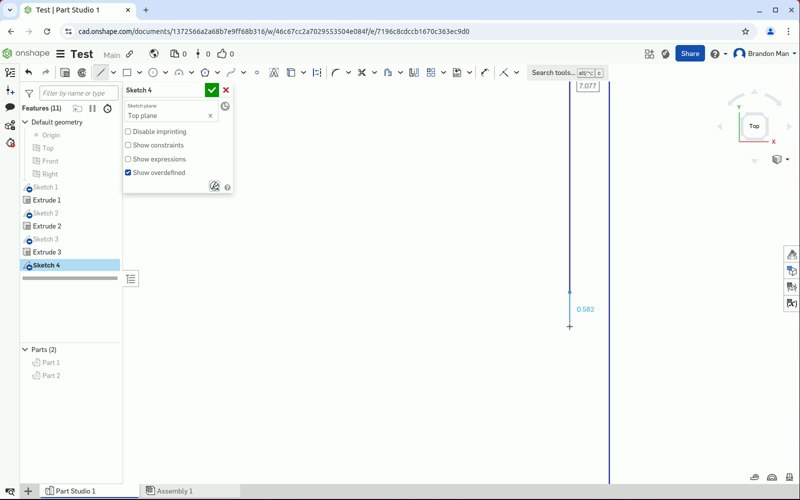
scroll(-6)
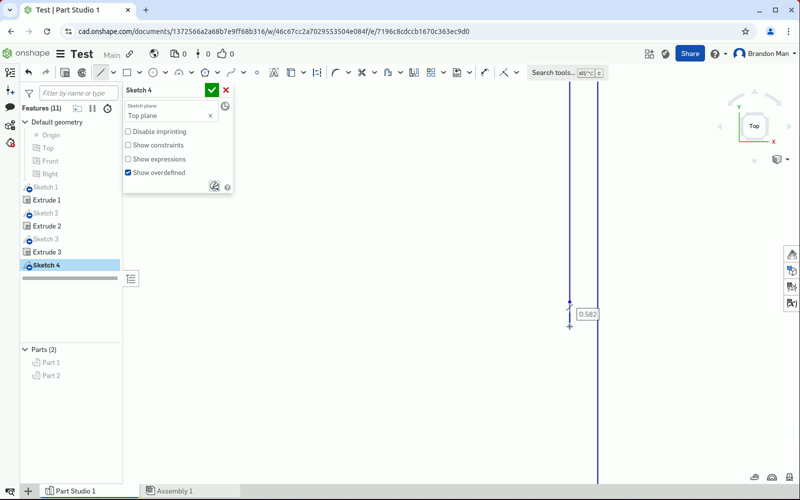
scroll(-6)
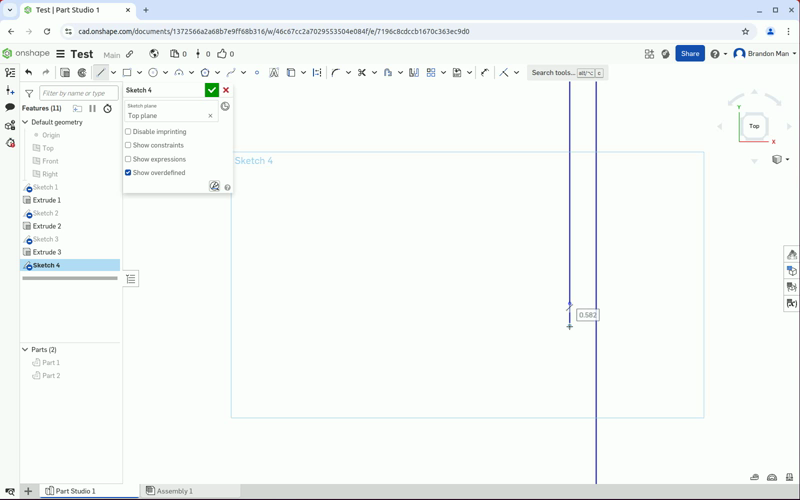
scroll(-6)
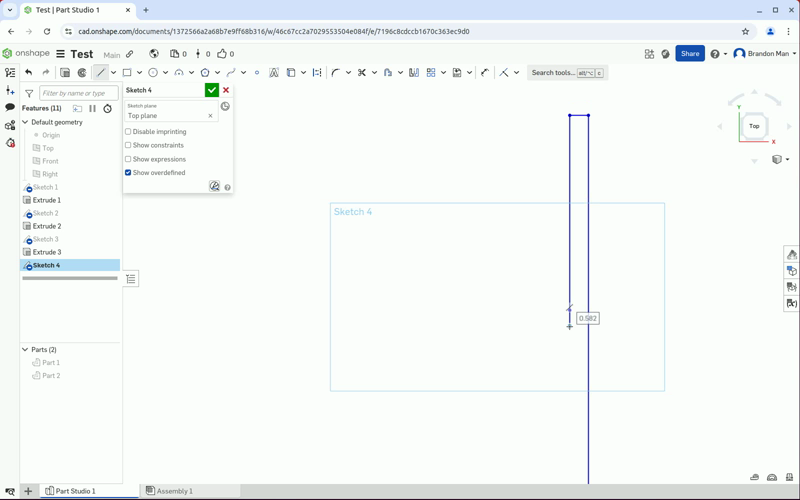
scroll(-6)
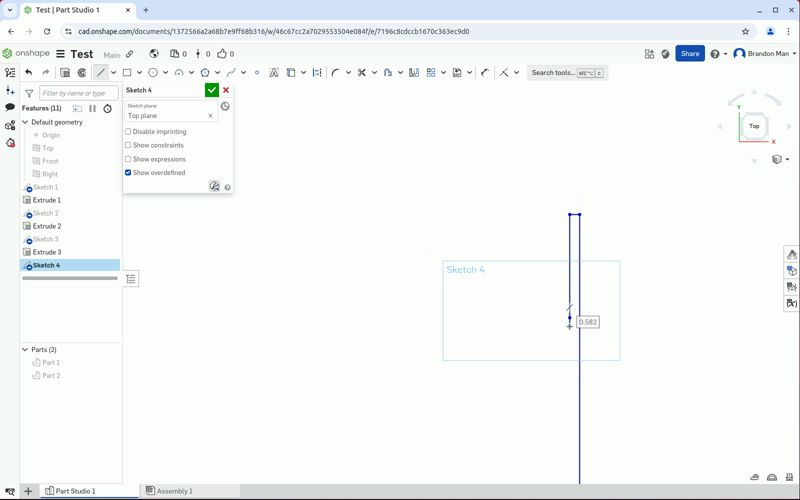
scroll(-6)
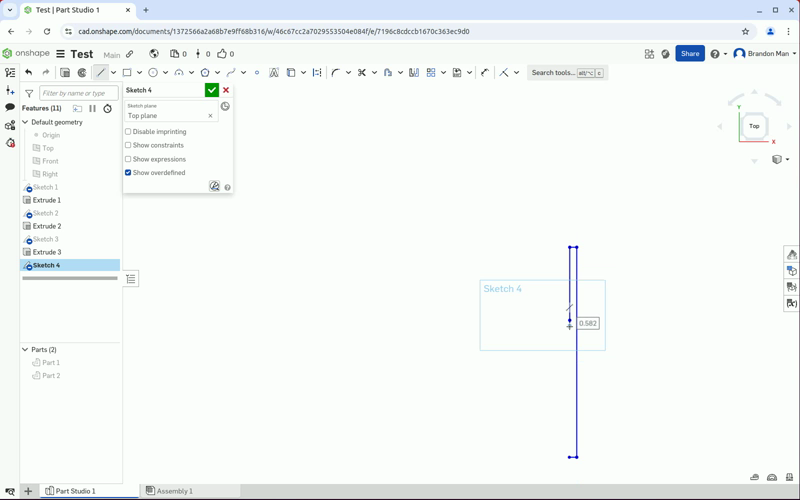
scroll(-6)
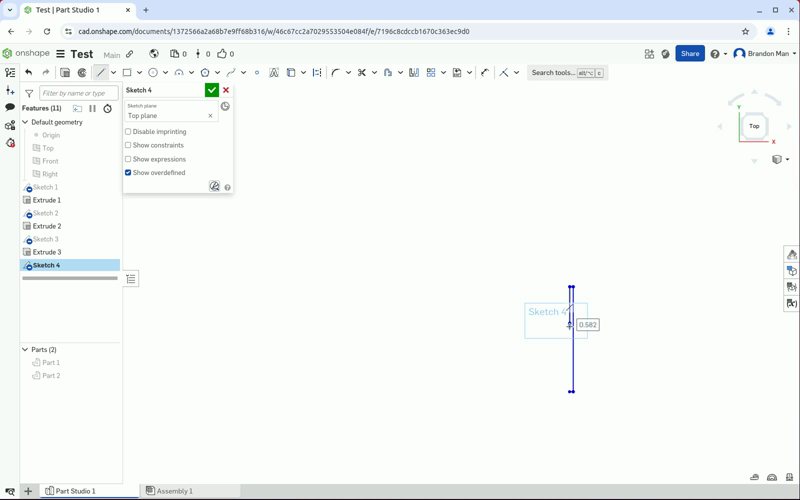
key_up(shift)
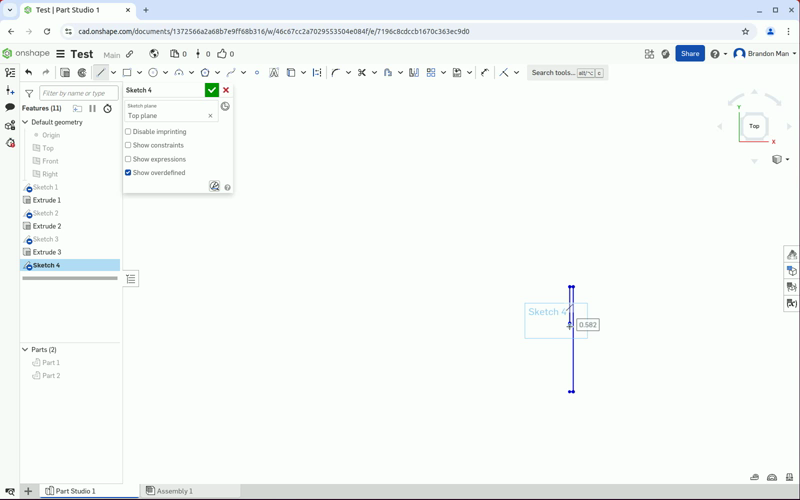
key_down(shift)
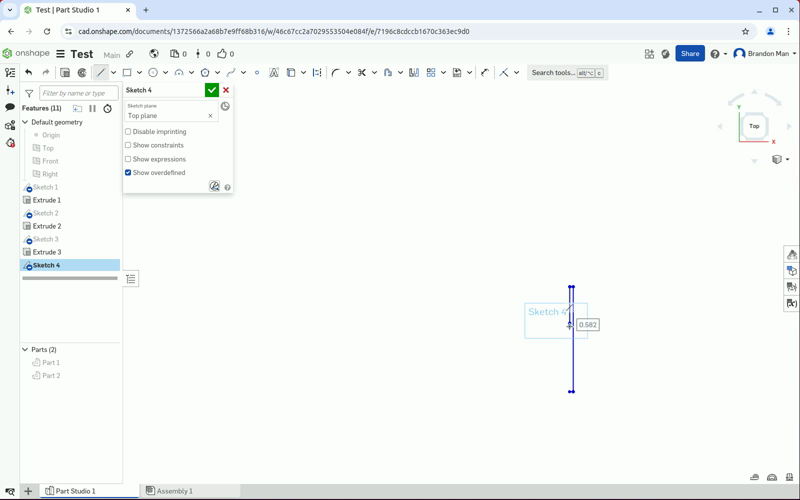
mouse_move(569, 391)
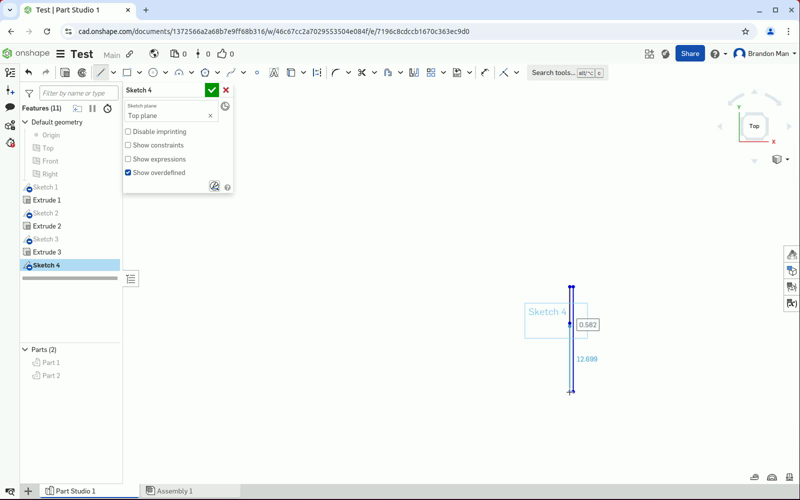
scroll(6)
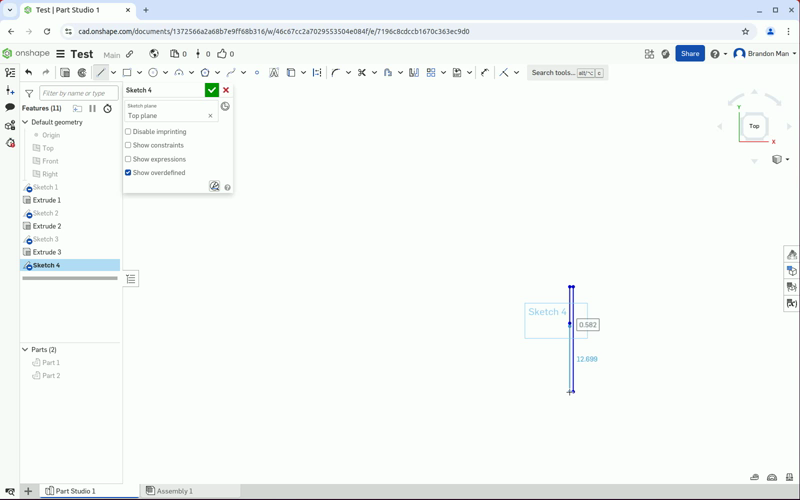
scroll(6)
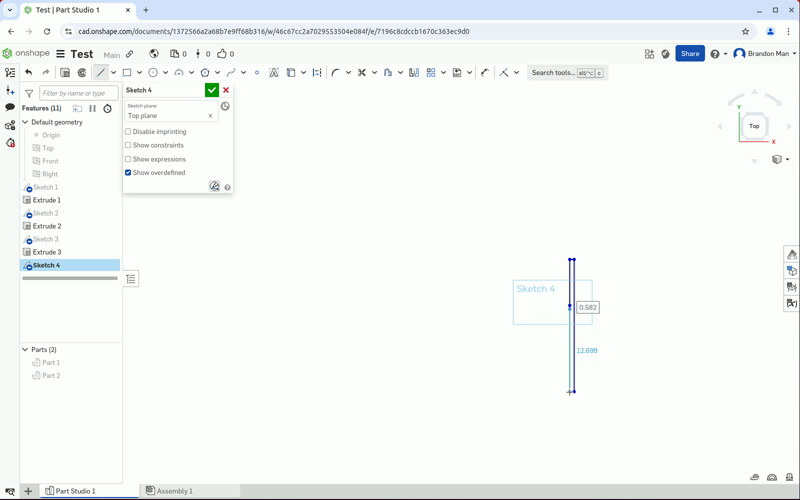
scroll(6)
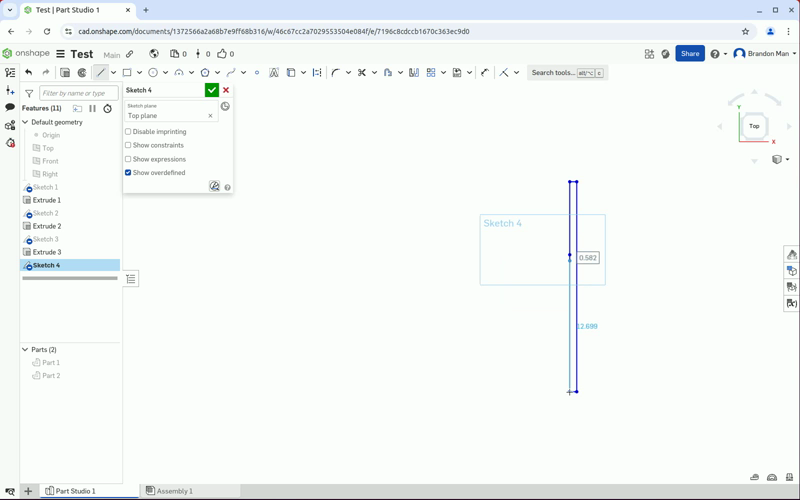
scroll(6)
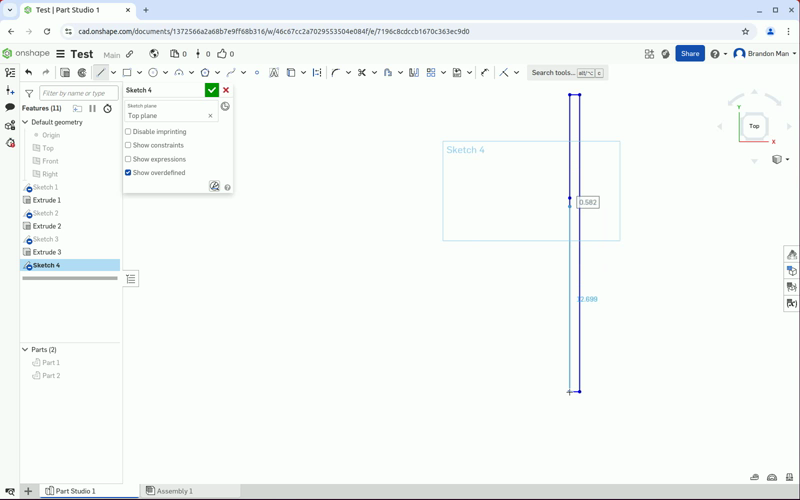
scroll(6)
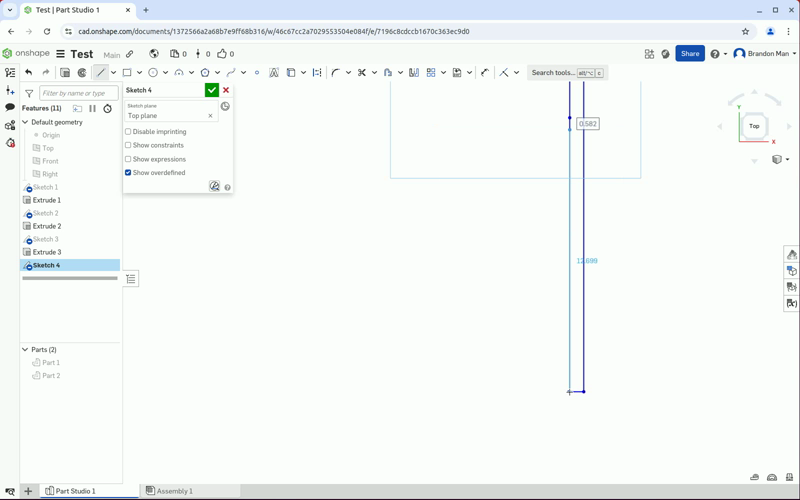
scroll(6)
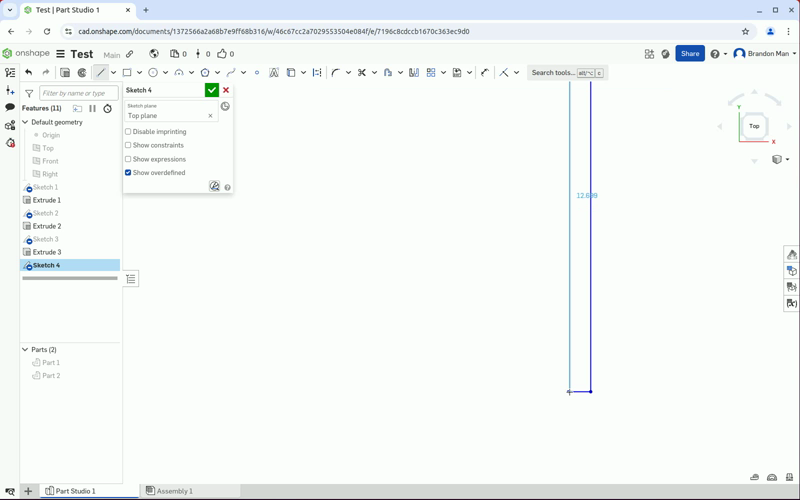
scroll(6)
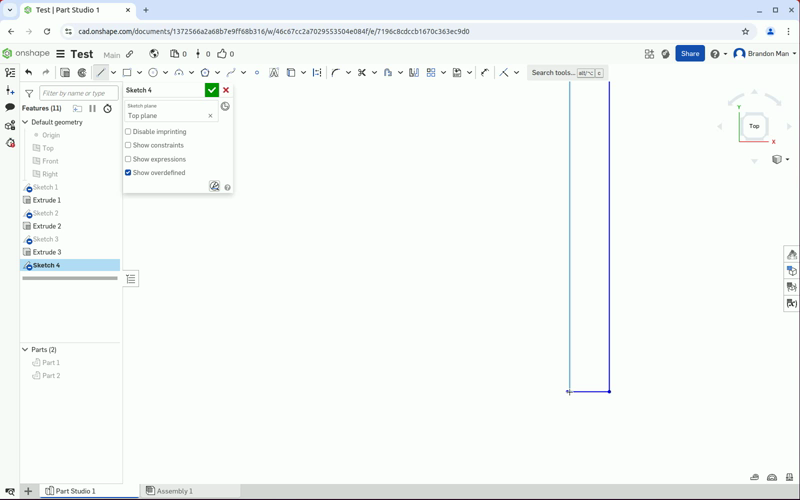
key_up(shift)
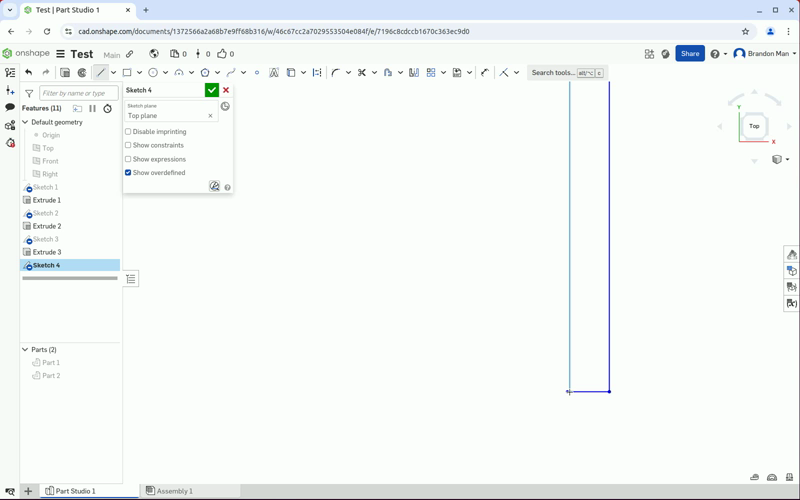
click(569, 391)
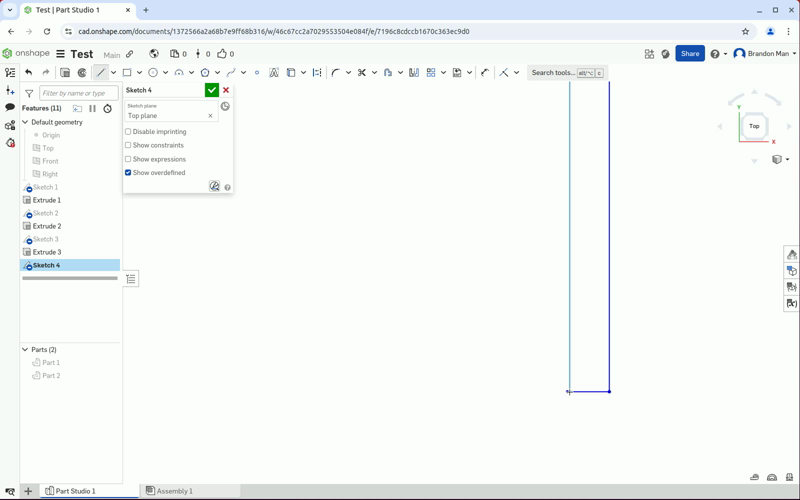
scroll(-6)
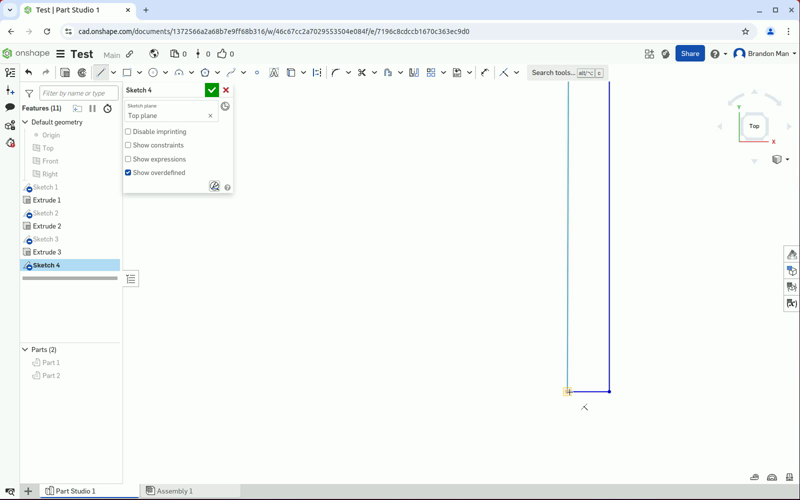
scroll(-6)
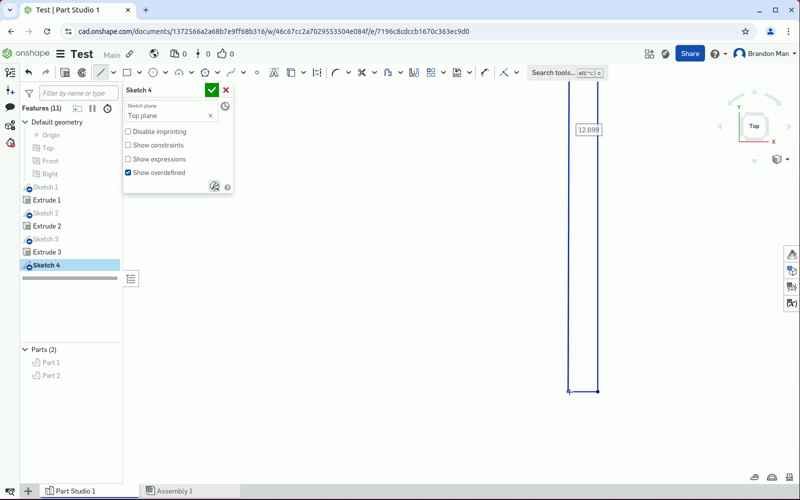
scroll(-6)
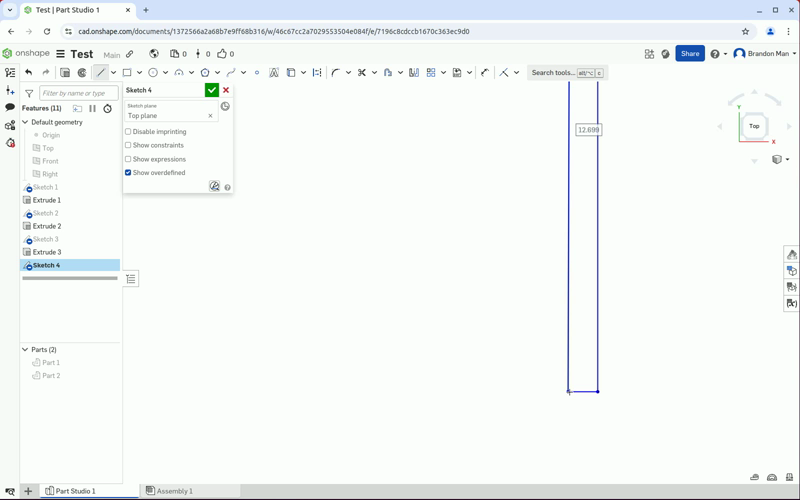
scroll(-6)
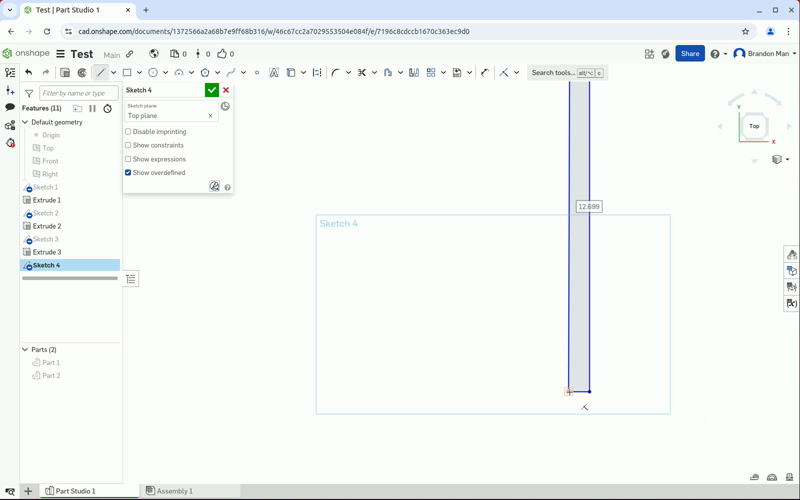
scroll(-6)
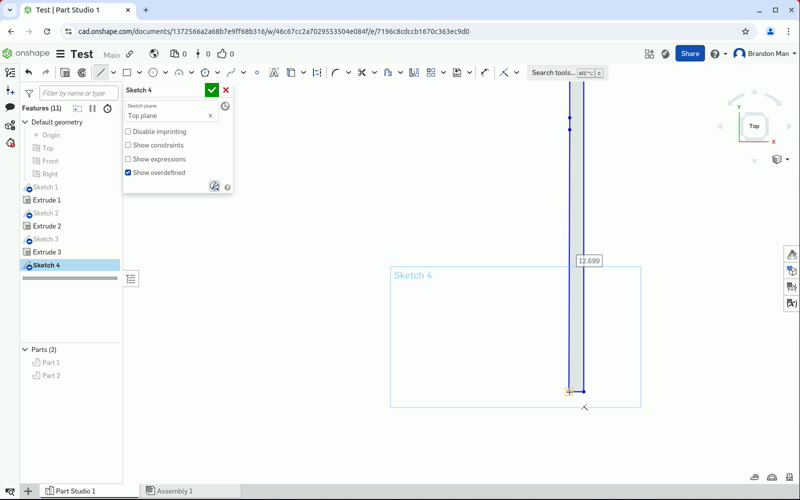
scroll(-6)
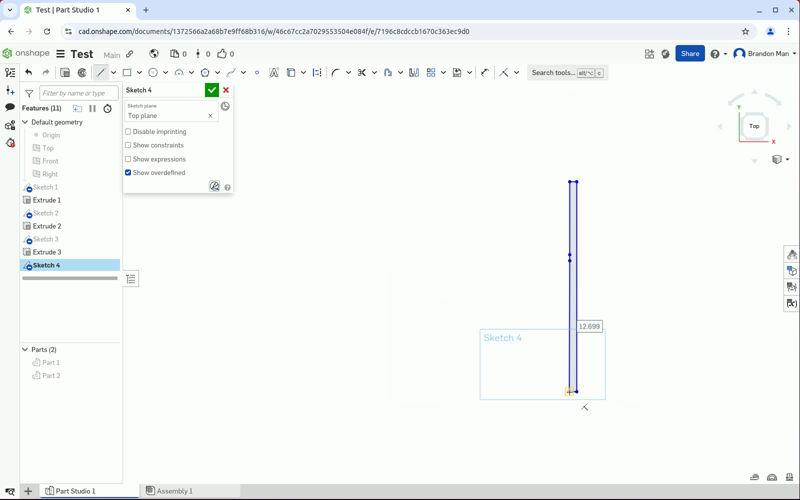
scroll(-6)
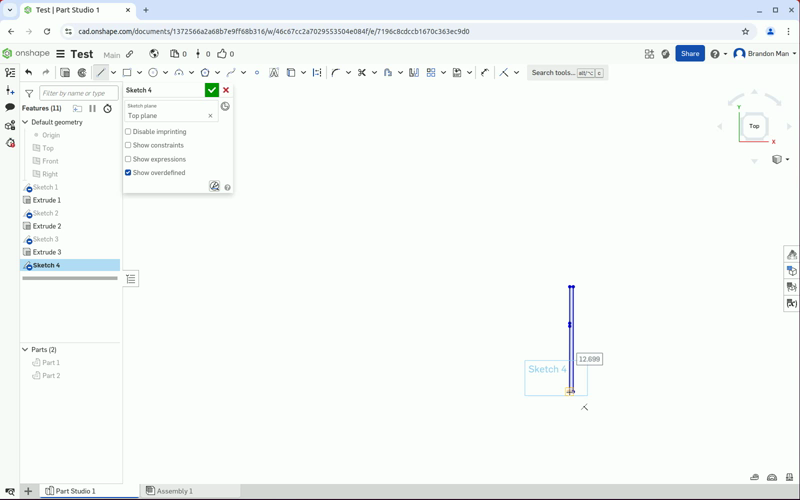
key(esc)
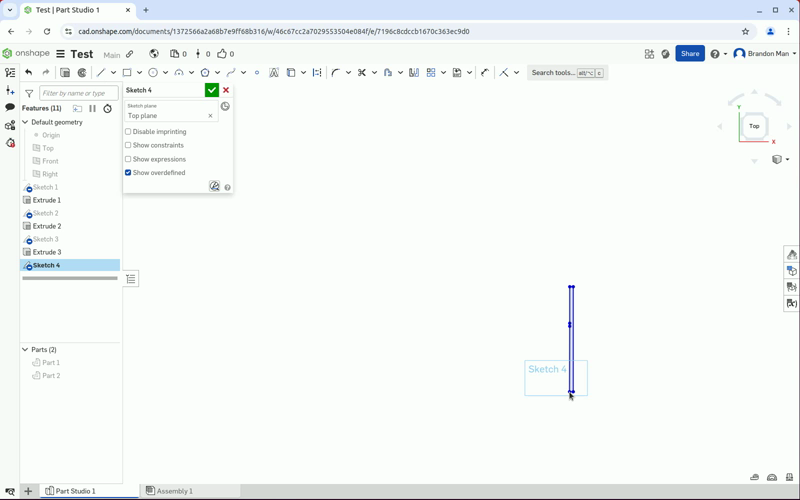
mouse_move(572, 348)
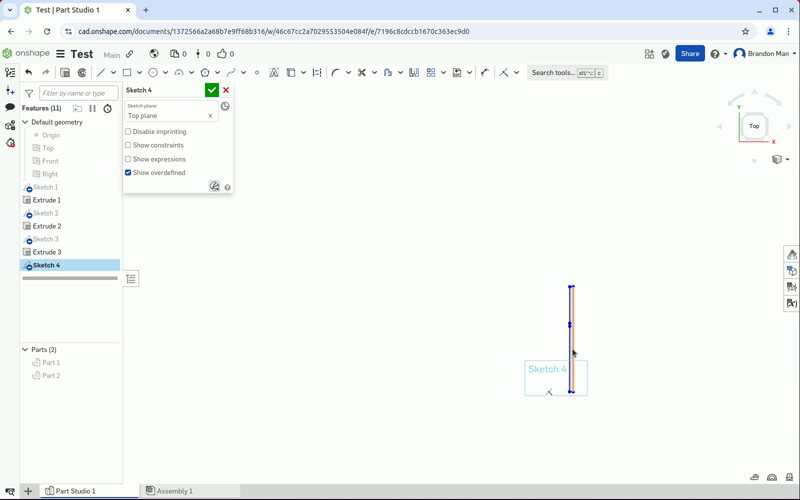
scroll(6)
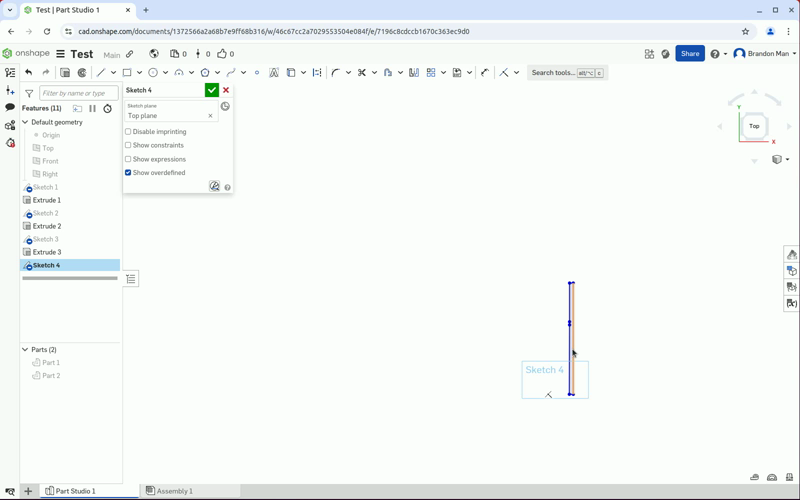
scroll(6)
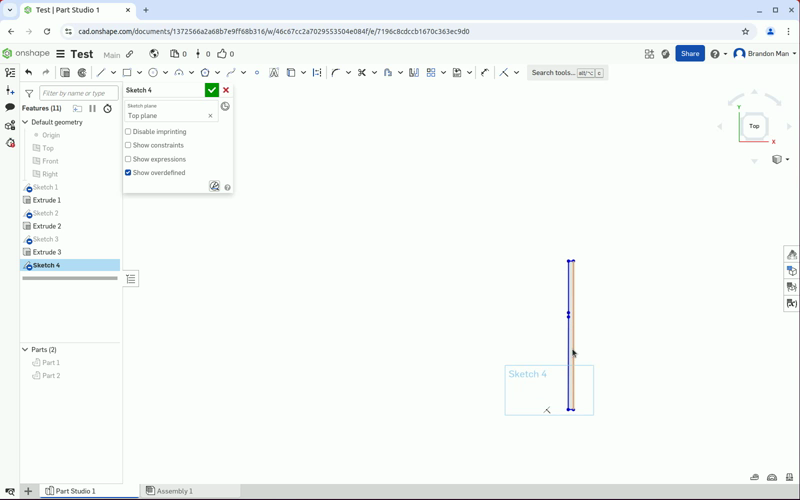
scroll(6)
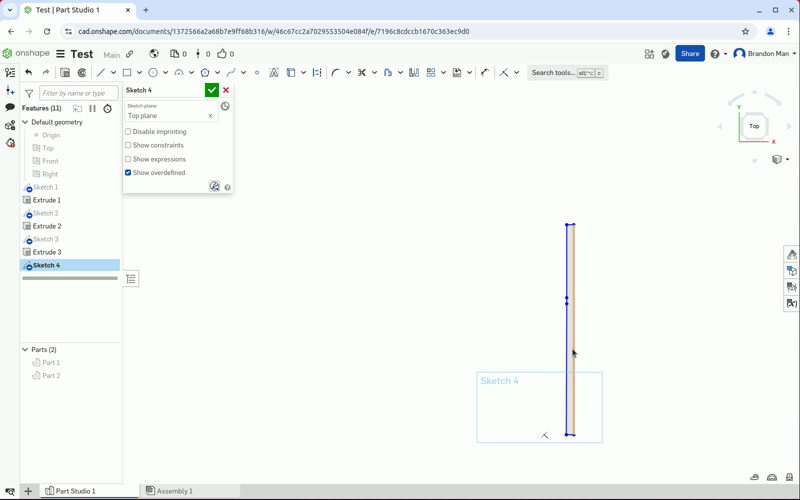
scroll(6)
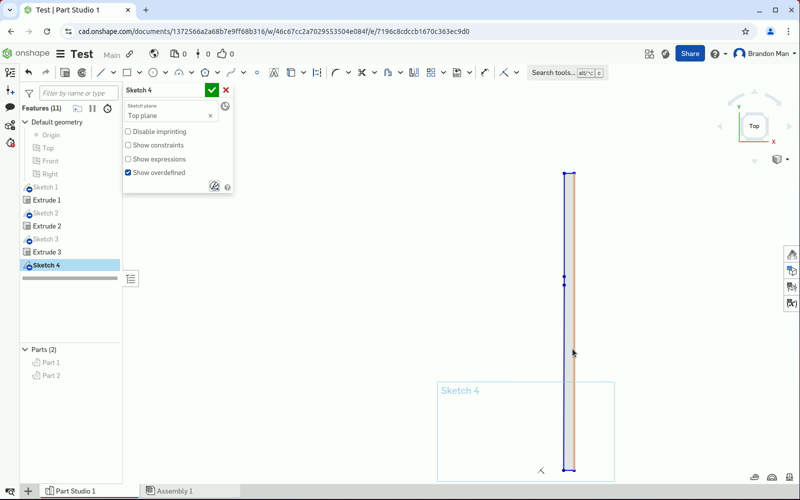
scroll(6)
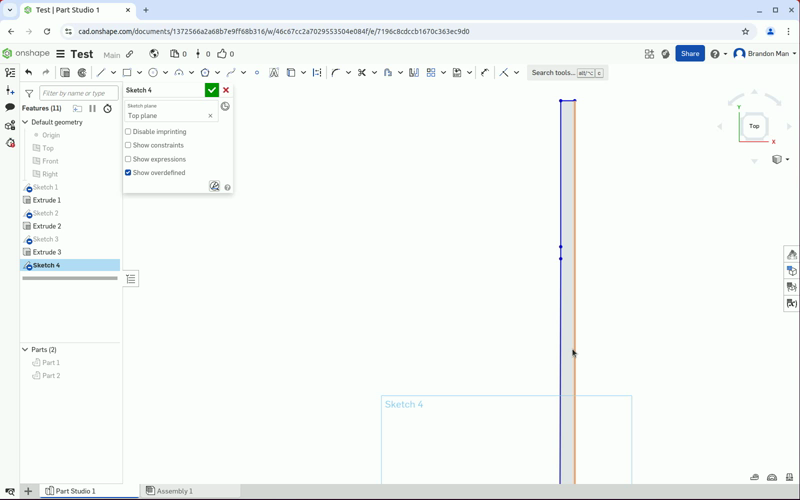
scroll(6)
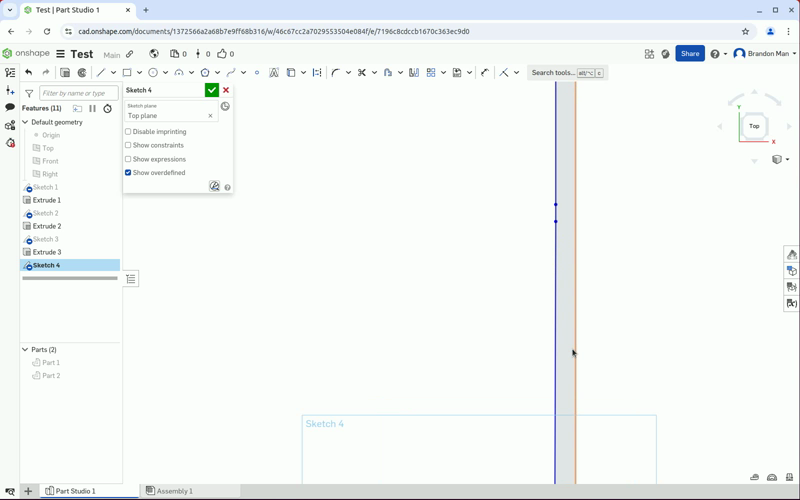
scroll(6)
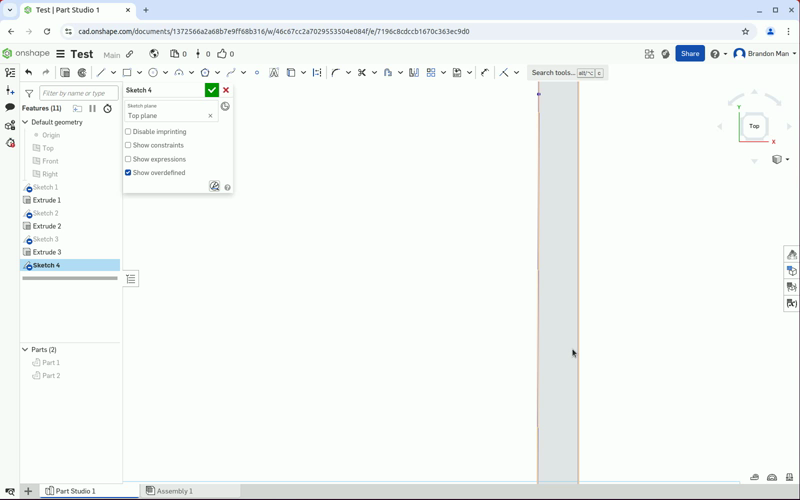
click(572, 348)
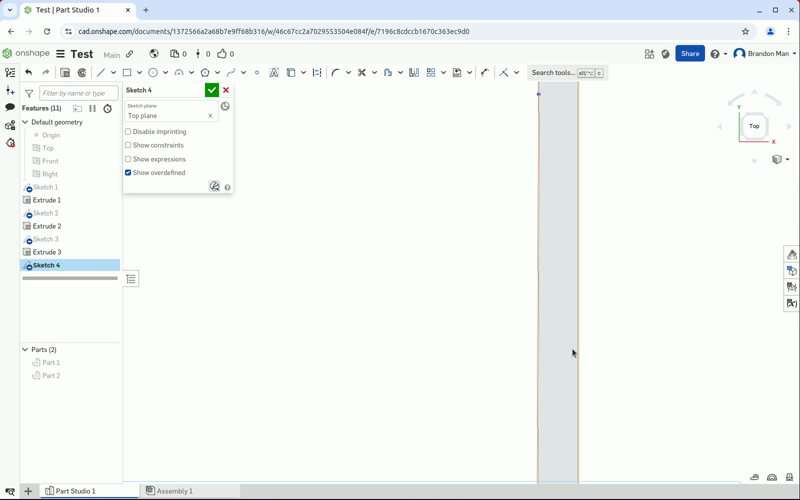
scroll(-6)
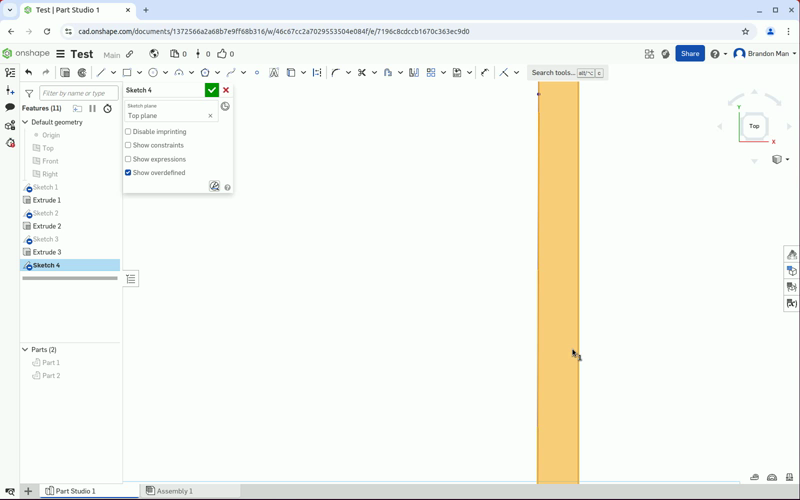
scroll(-6)
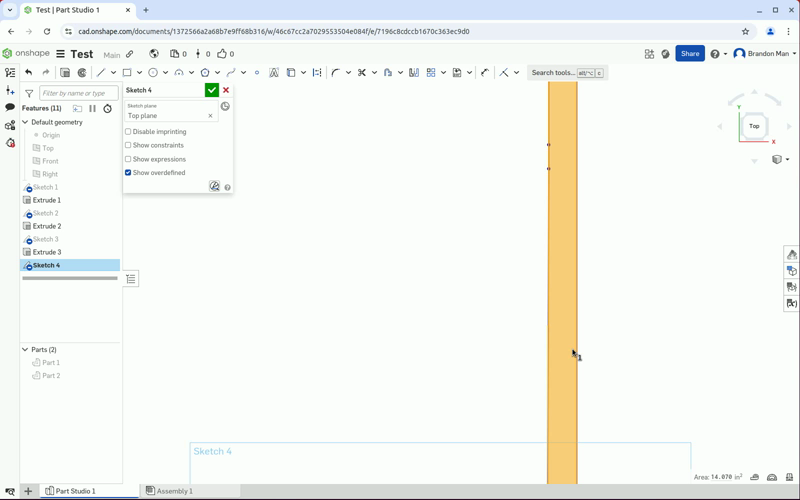
scroll(-6)
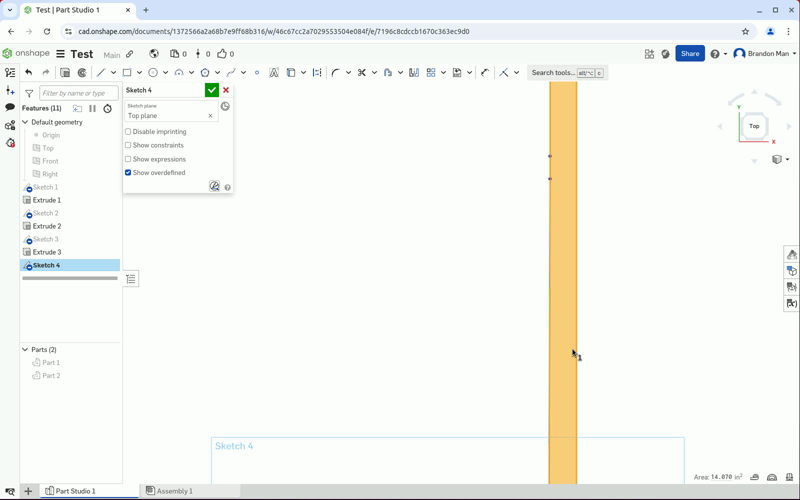
scroll(-6)
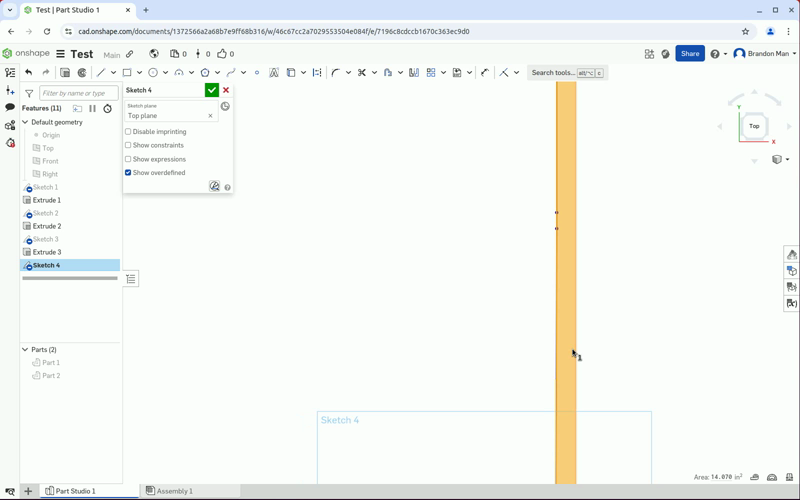
scroll(-6)
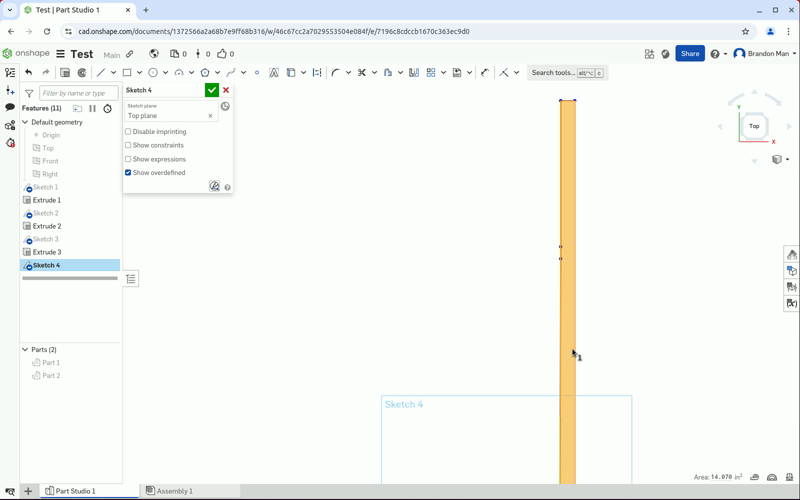
scroll(-6)
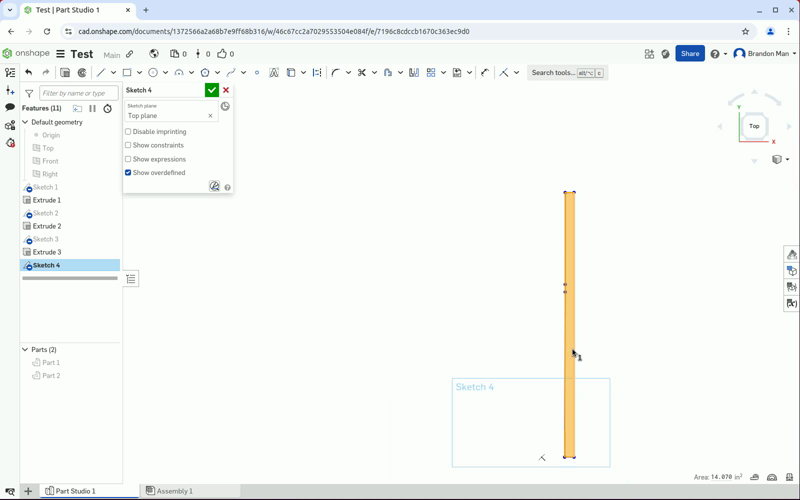
scroll(-6)
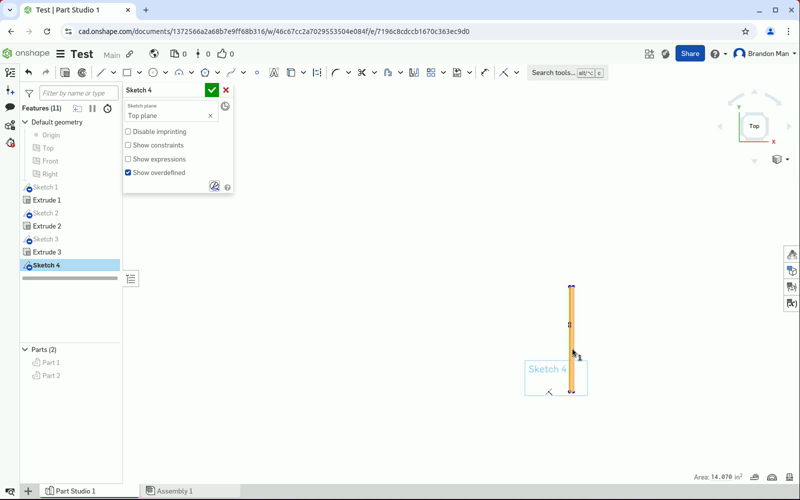
mouse_move(73, 352)
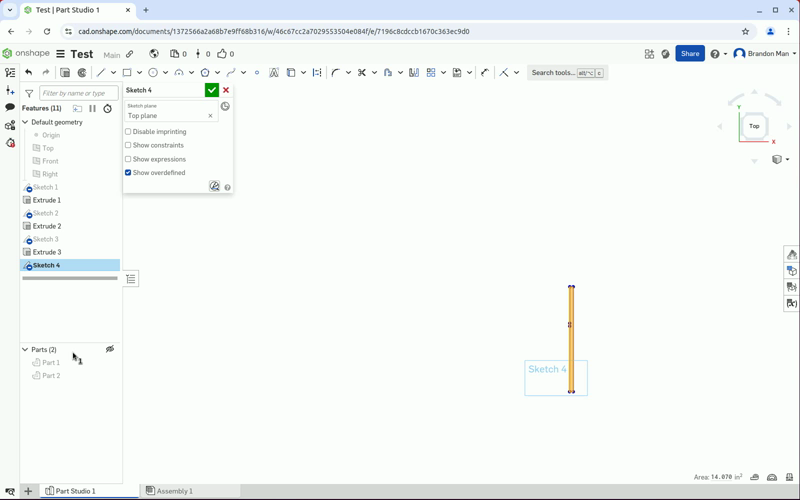
key(shift+y)
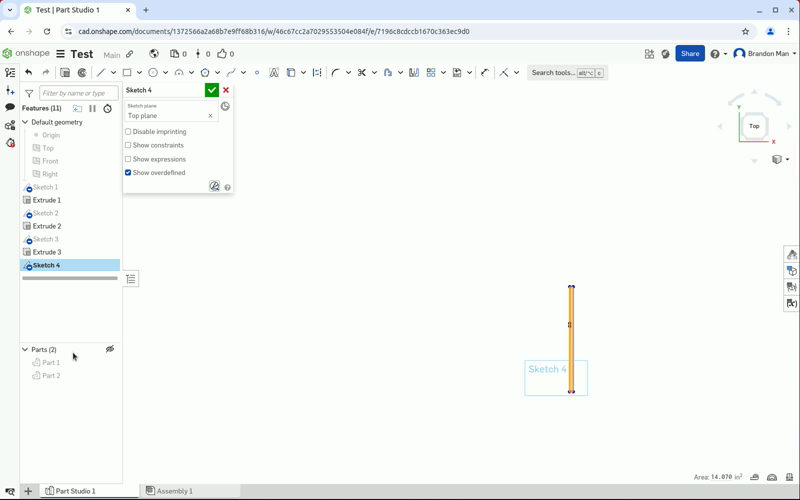
key(shift+e)
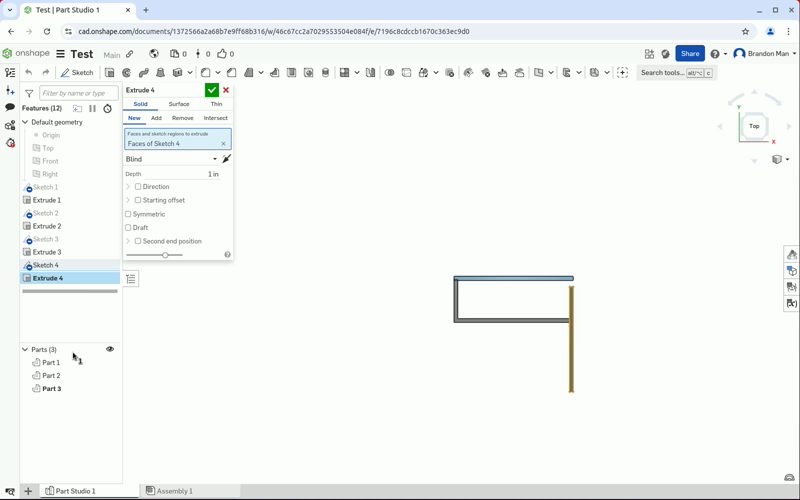
mouse_move(143, 106)
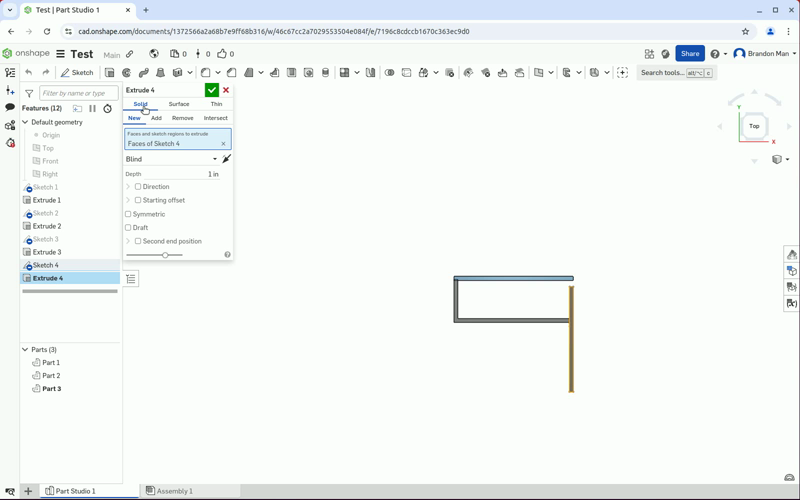
click(143, 106)
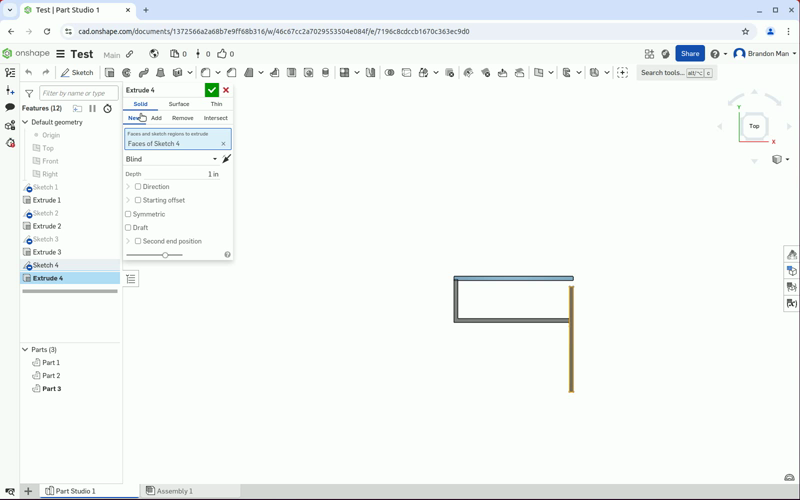
mouse_move(137, 120)
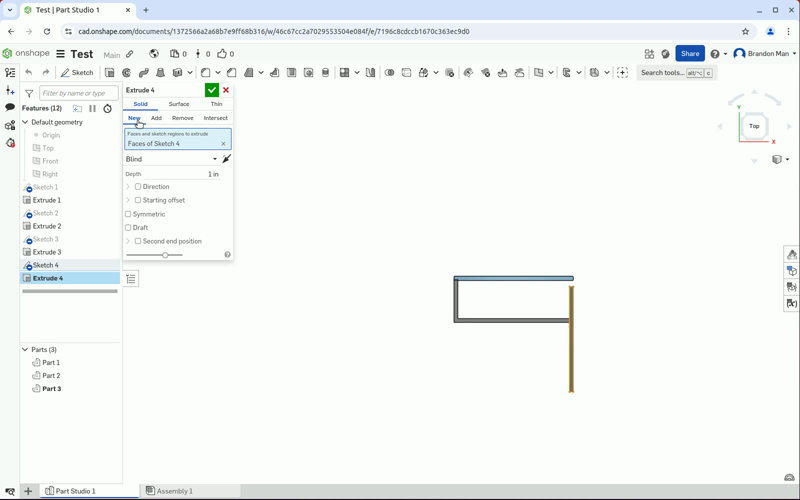
click(137, 120)
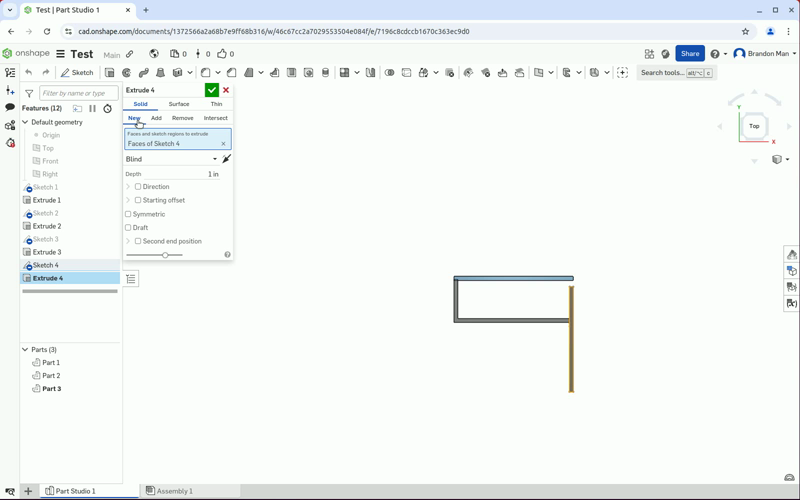
key(tab, 4)
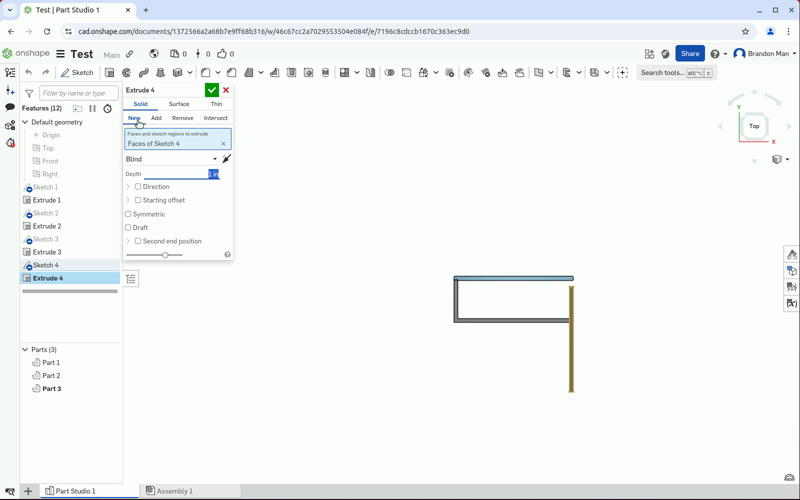
text(-1.926)
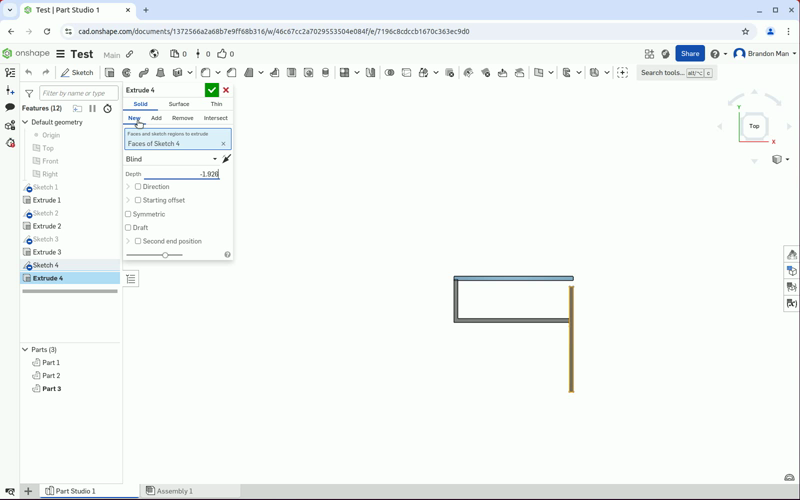
key(enter)
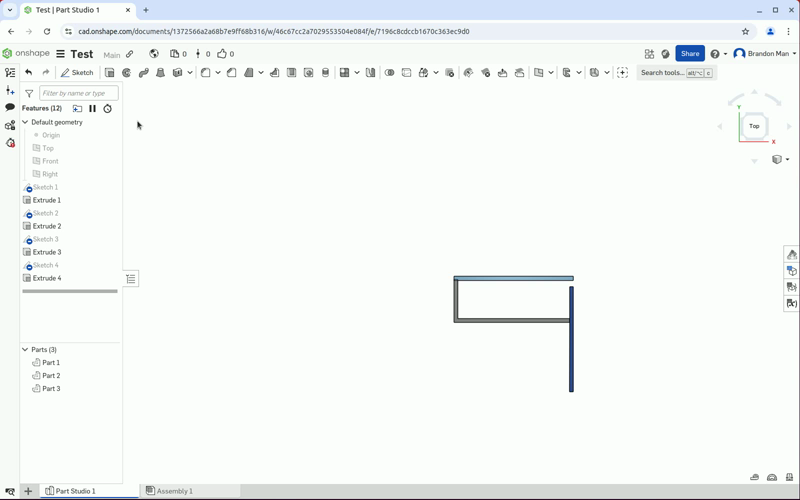
key(shift+h)
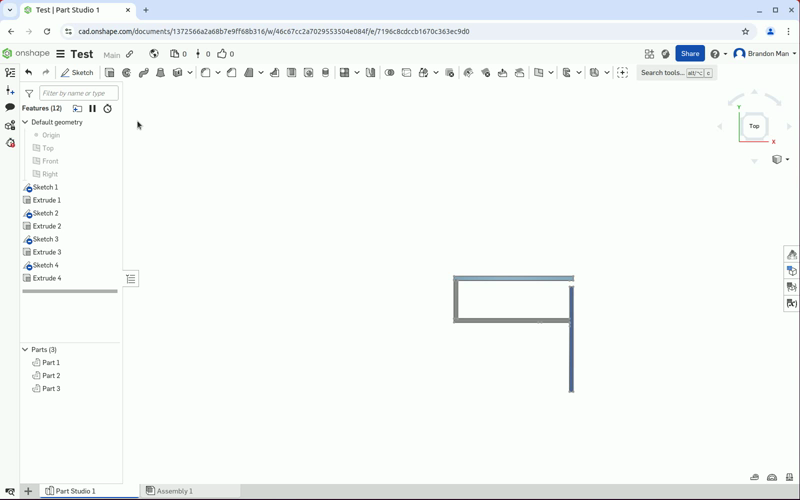
key(shift+h)
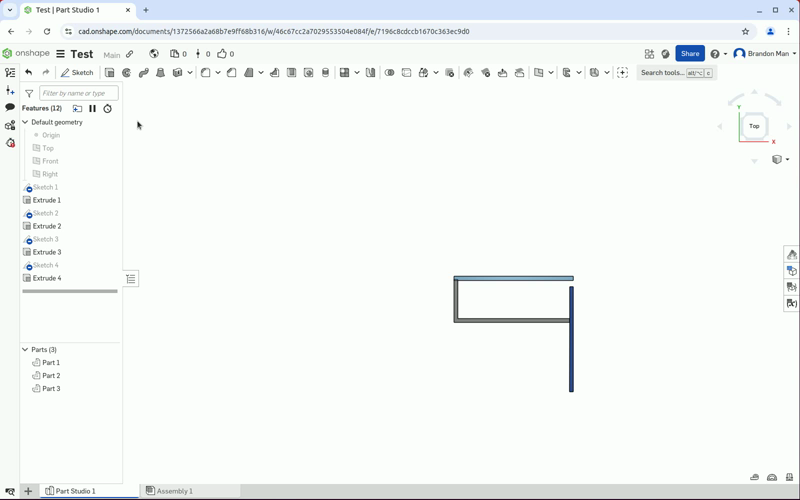
mouse_move(73, 189)
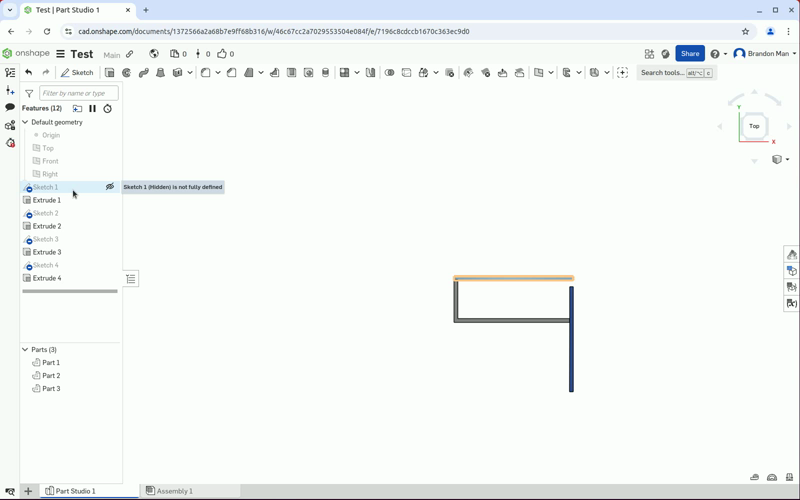
click(73, 189)
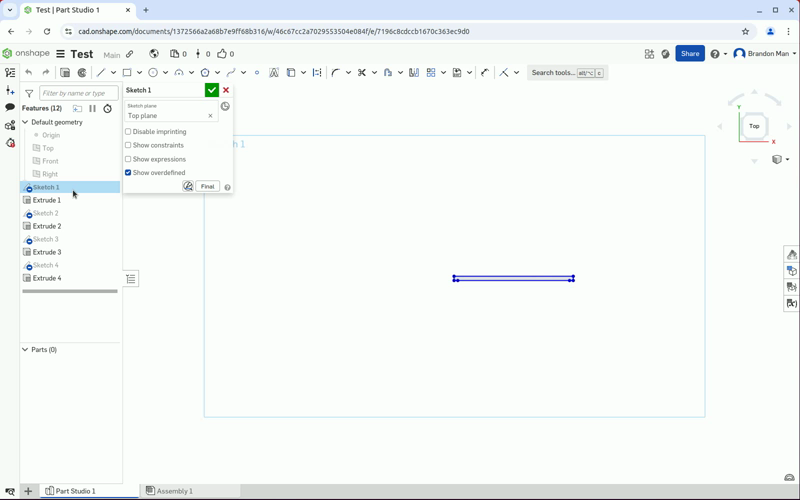
mouse_move(229, 92)
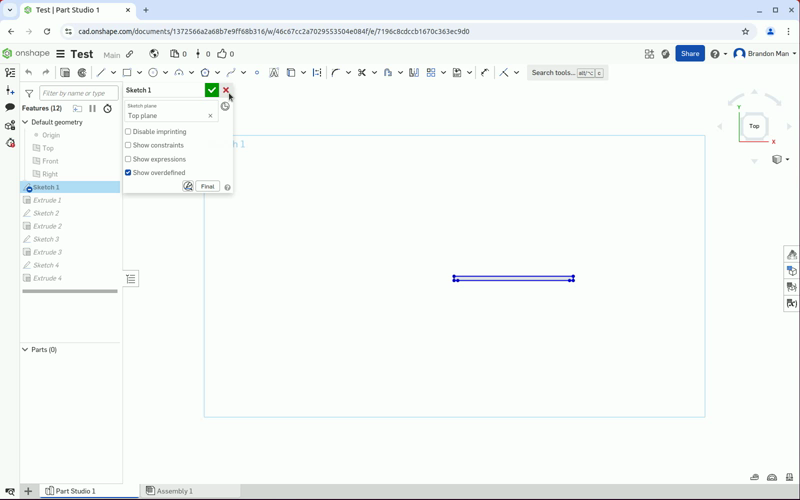
click(229, 92)
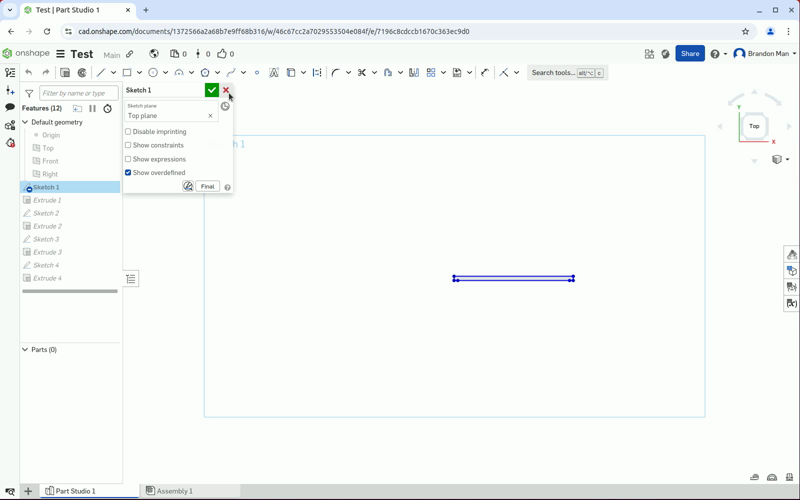
key(shift+s)
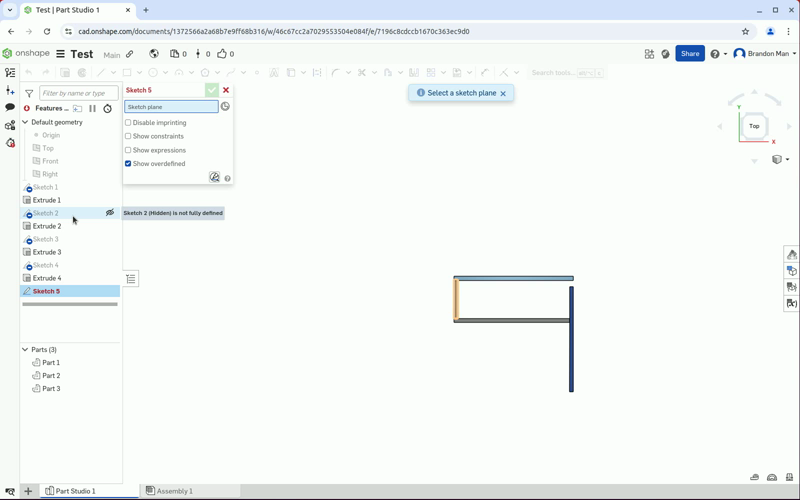
scroll(3)
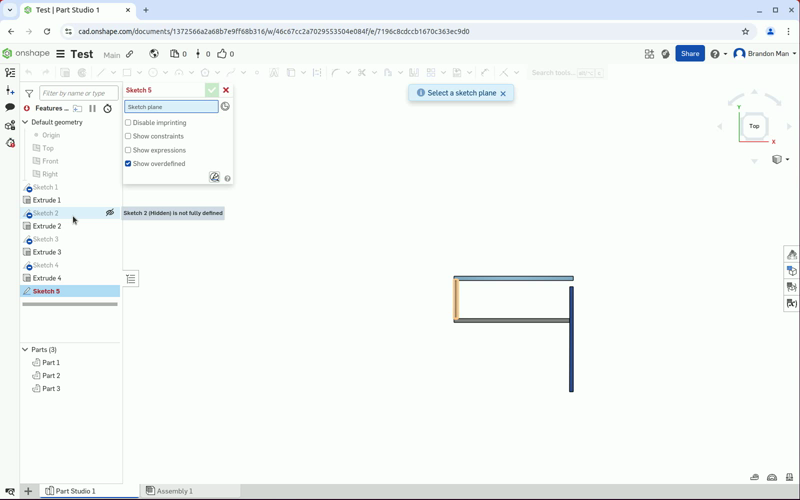
mouse_move(73, 150)
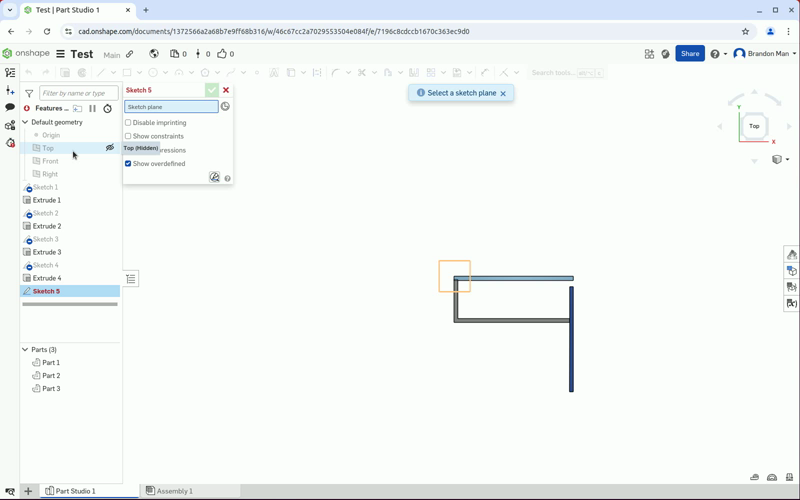
click(73, 150)
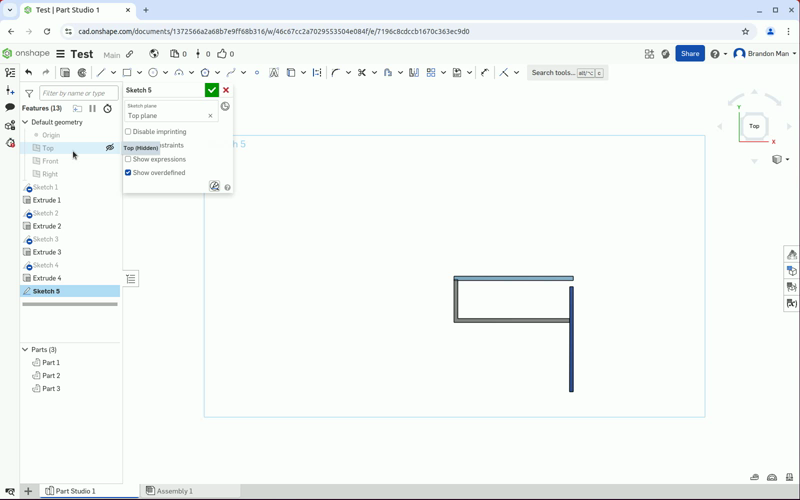
mouse_move(73, 352)
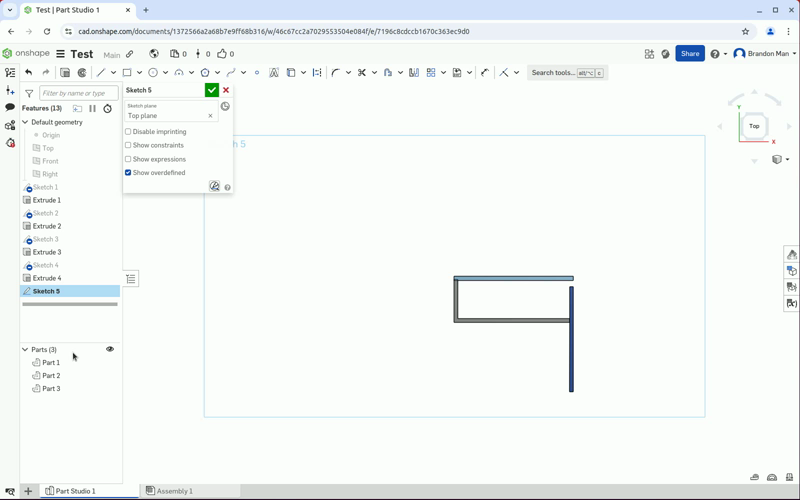
key(y)
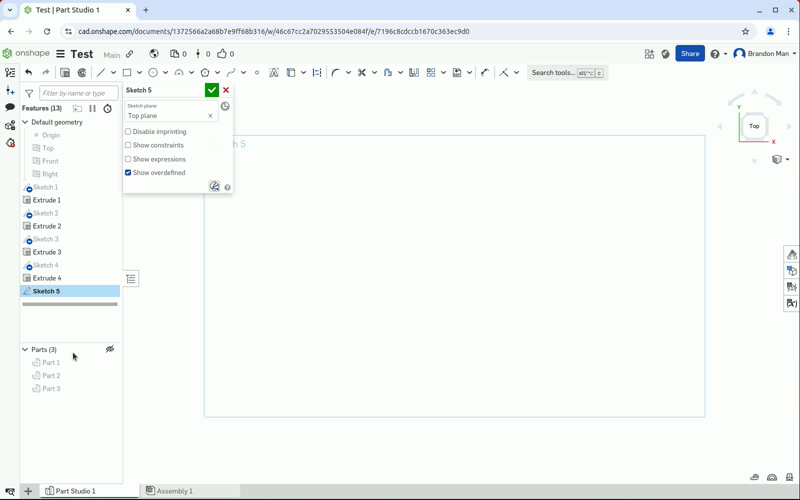
key(l)
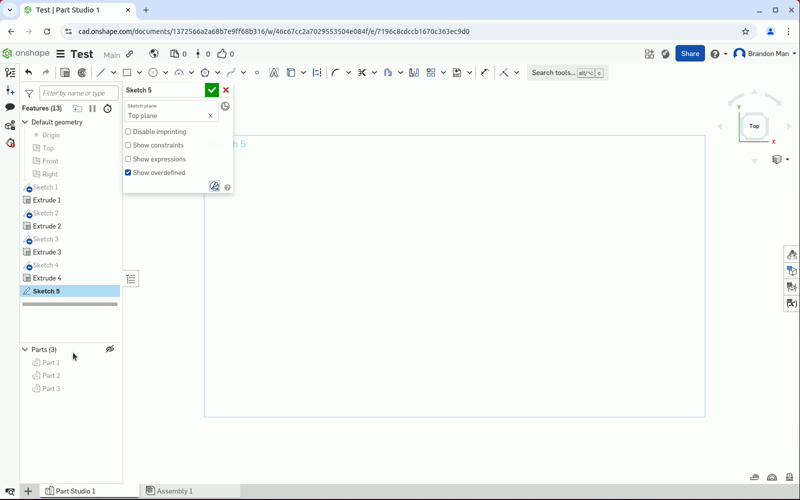
key_down(shift)
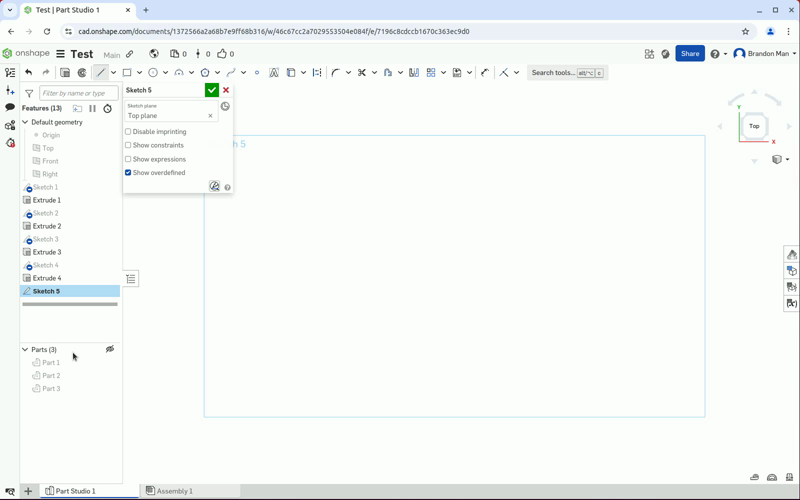
mouse_move(540, 395)
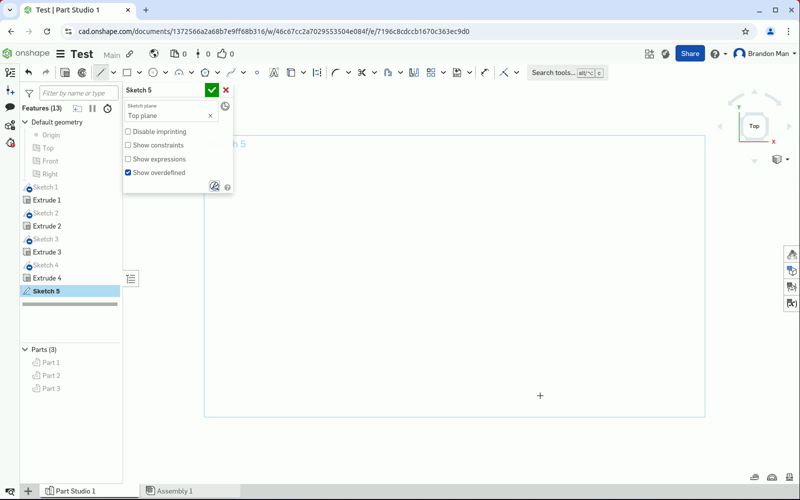
click(540, 395)
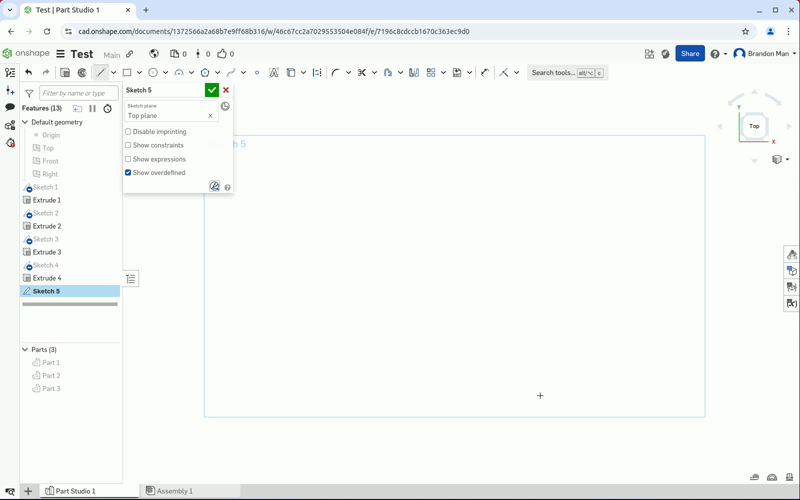
key_up(shift)
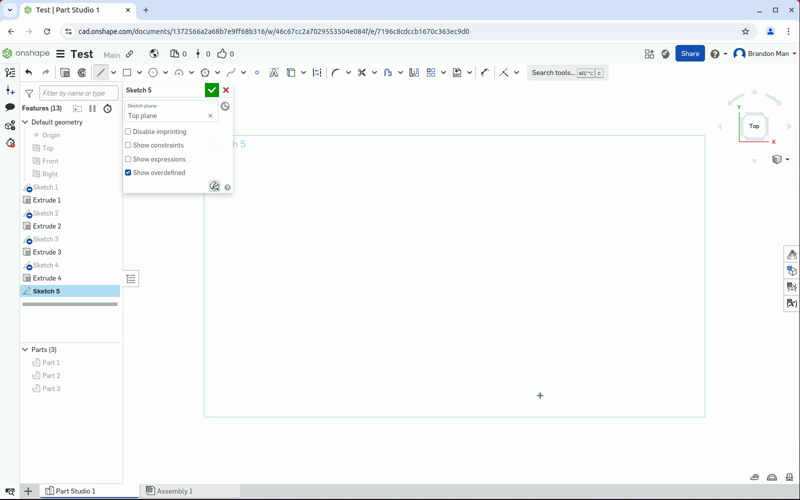
key_down(shift)
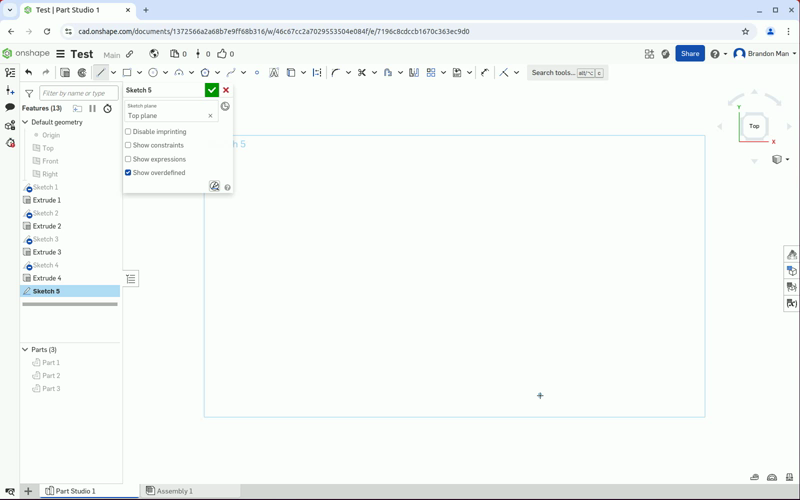
mouse_move(570, 395)
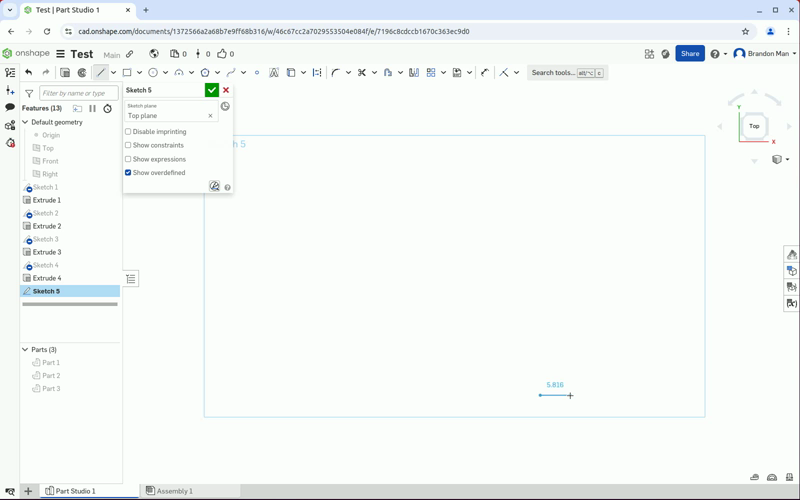
mouse_move(574, 395)
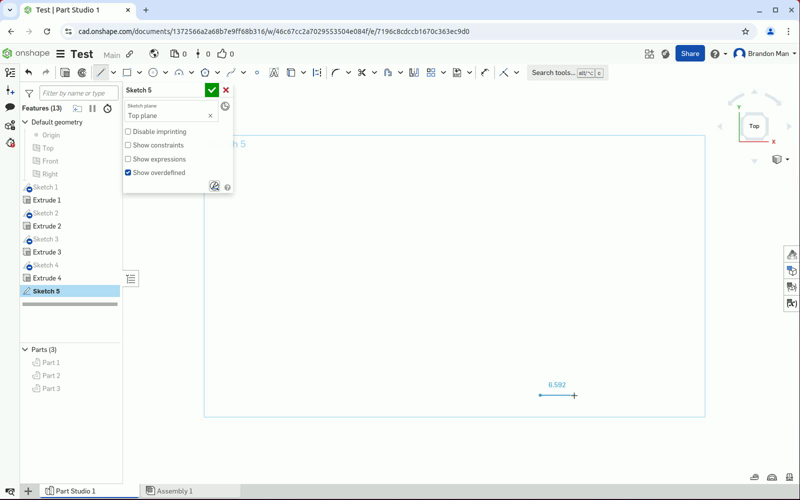
click(574, 395)
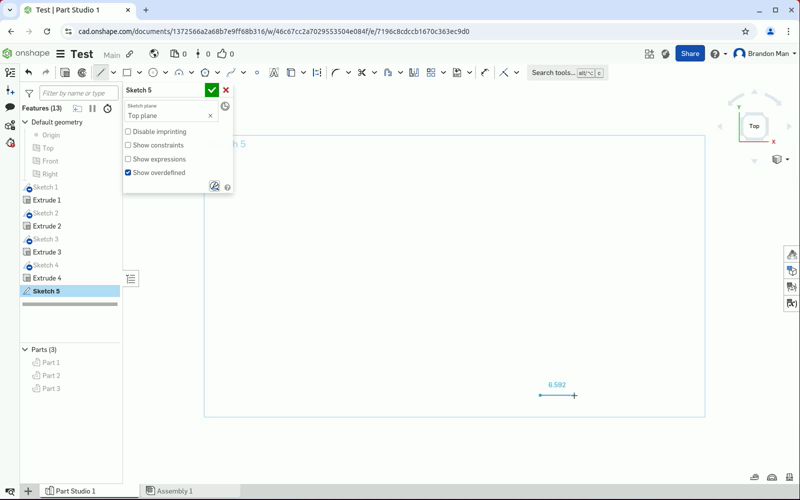
key_up(shift)
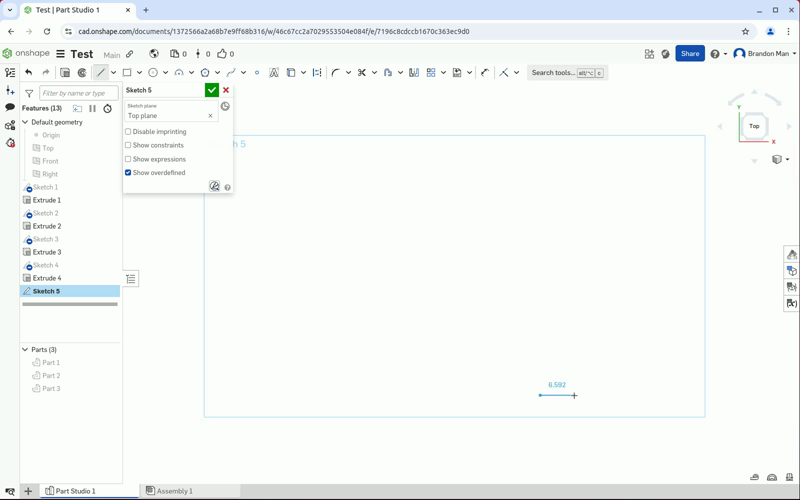
key_down(shift)
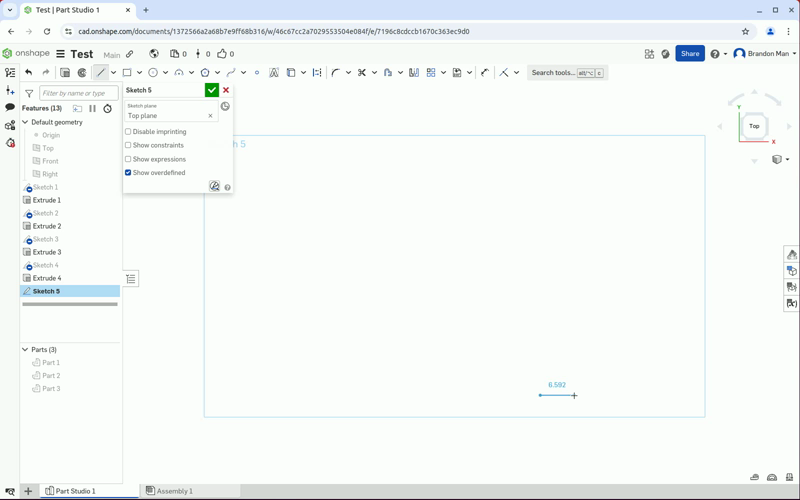
mouse_move(589, 395)
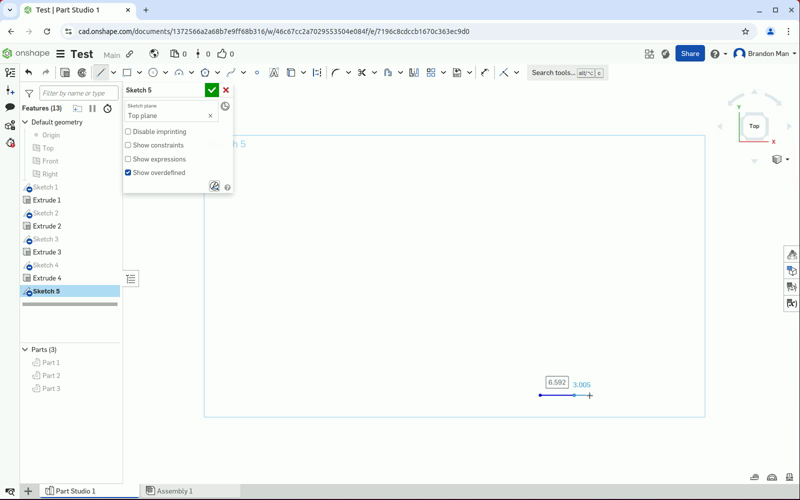
mouse_move(574, 391)
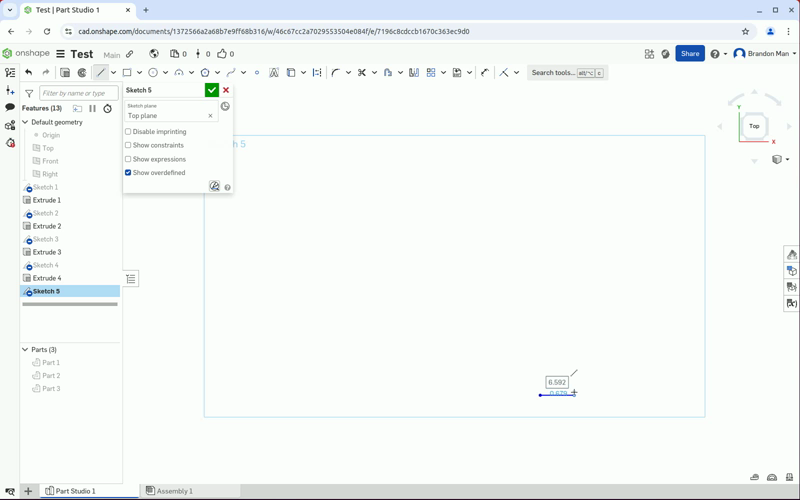
scroll(6)
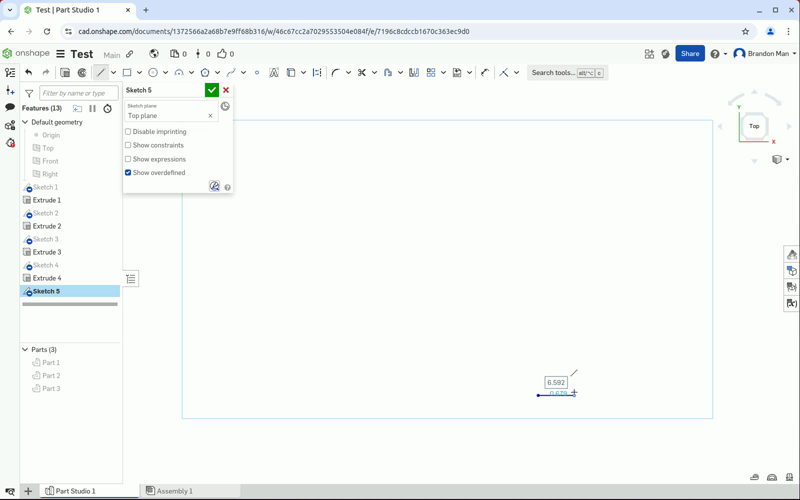
scroll(6)
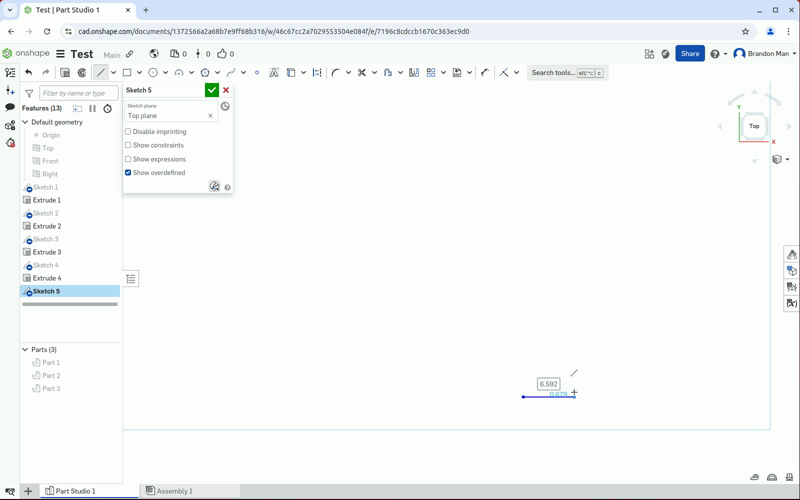
scroll(6)
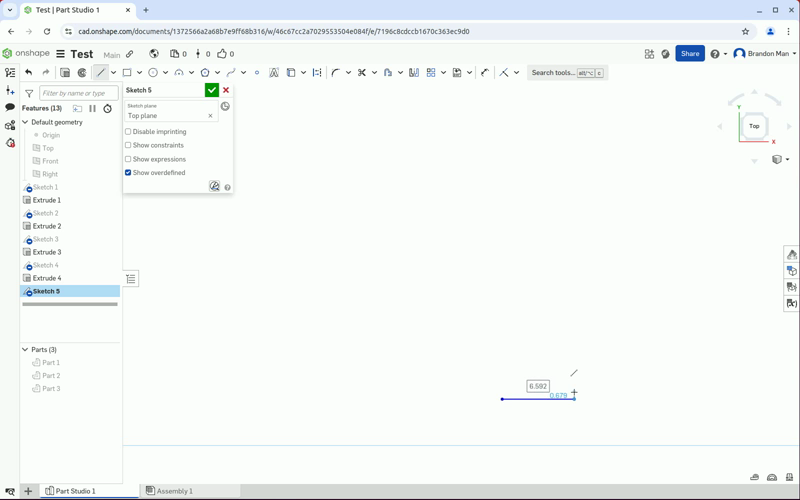
scroll(6)
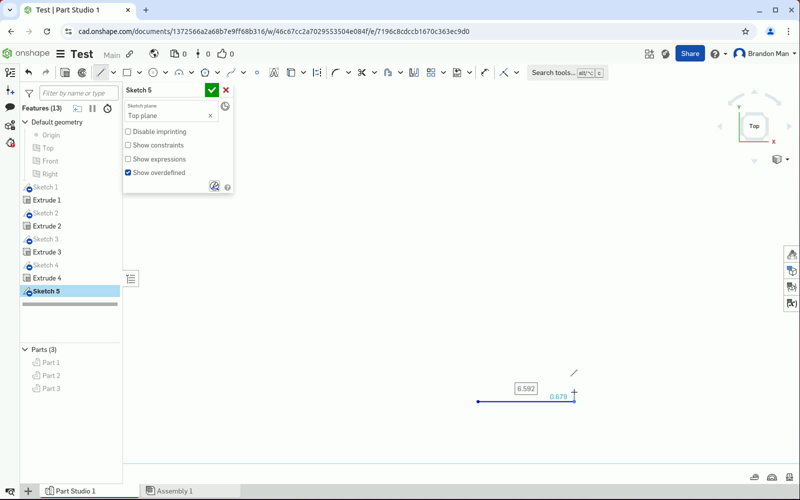
scroll(6)
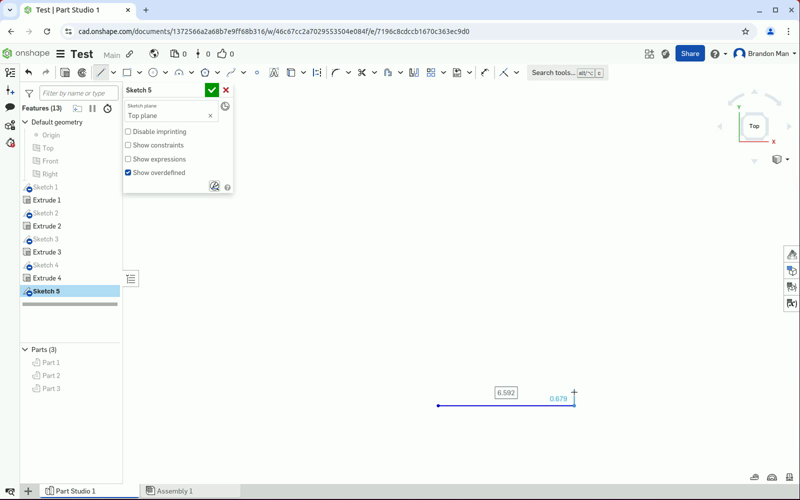
scroll(6)
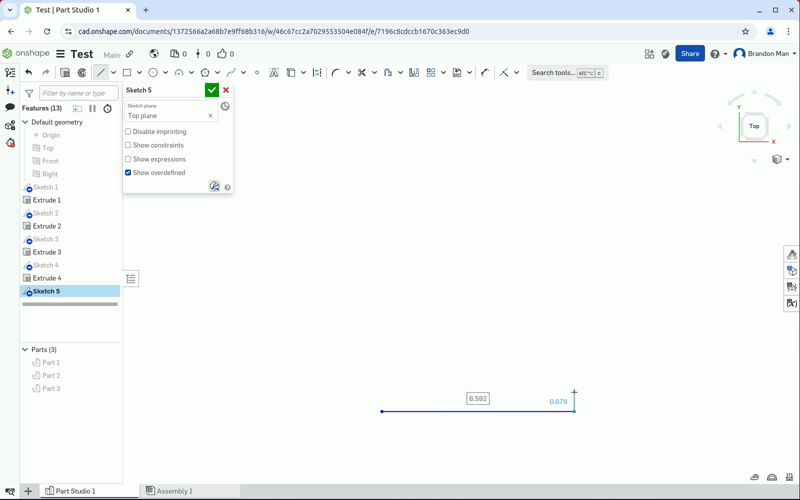
scroll(6)
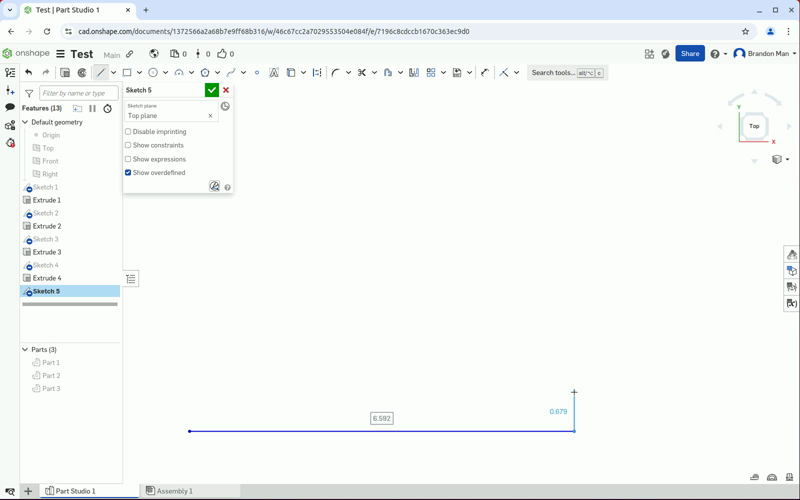
click(574, 391)
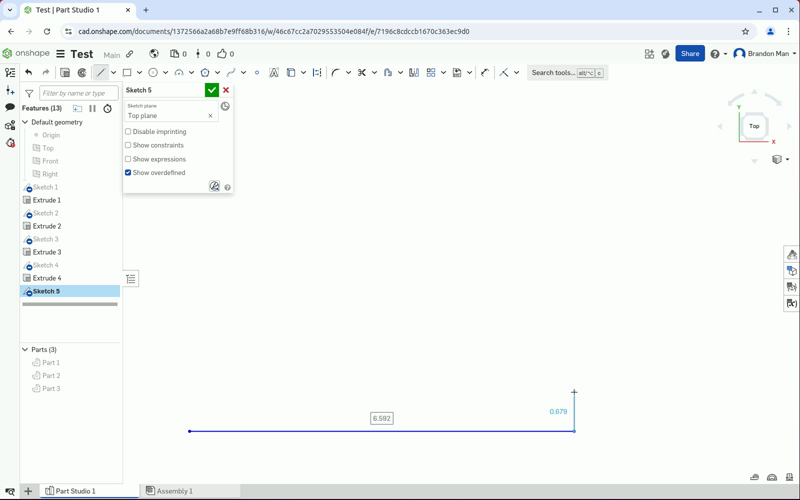
scroll(-6)
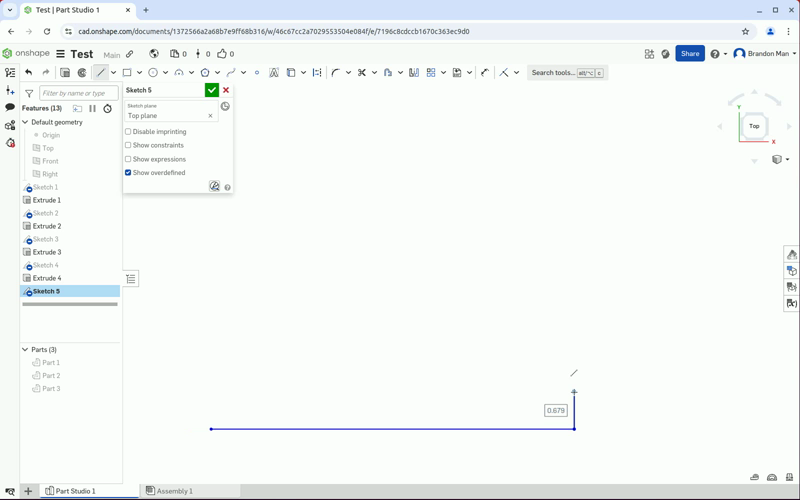
scroll(-6)
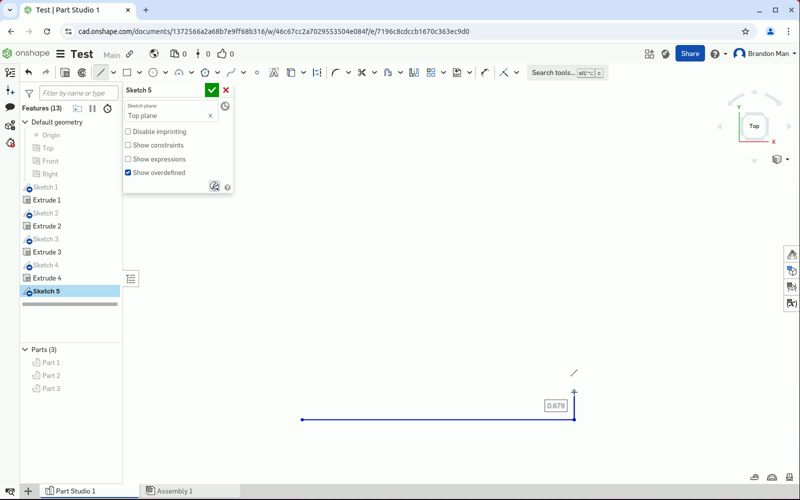
scroll(-6)
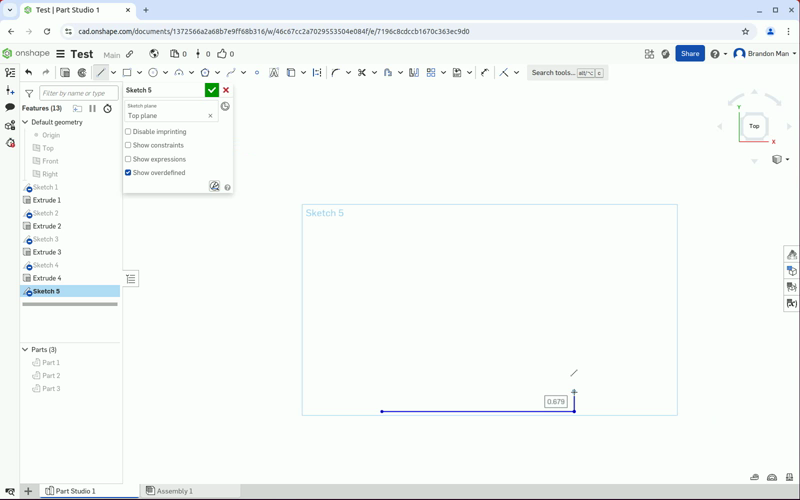
scroll(-6)
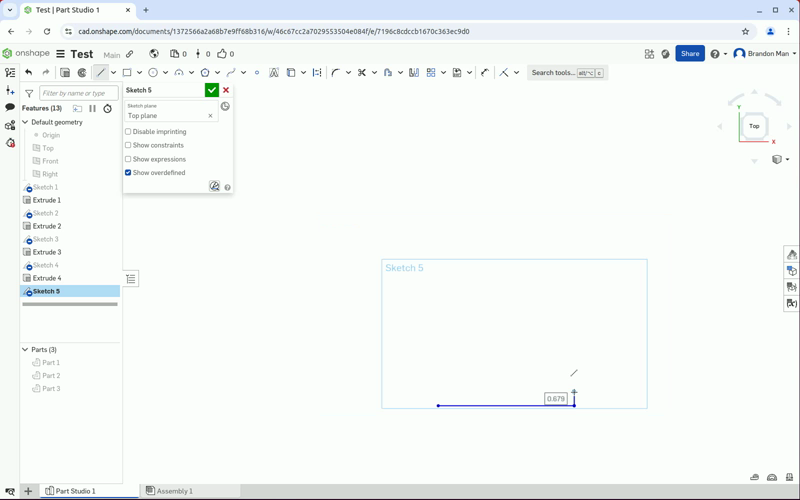
scroll(-6)
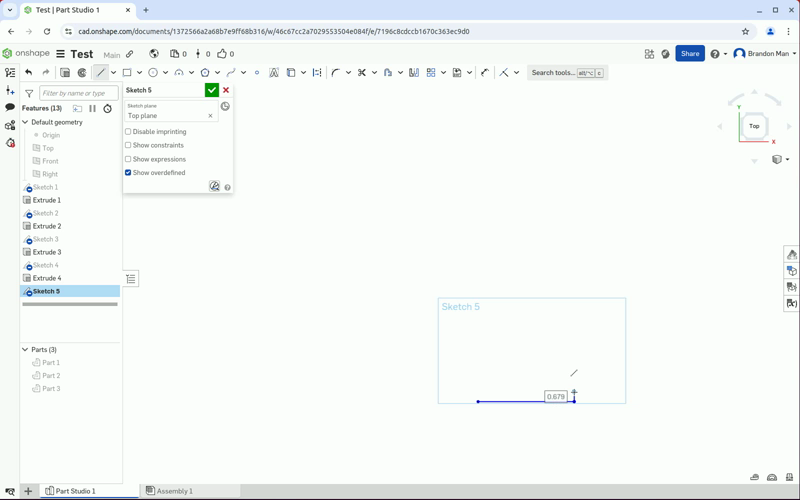
scroll(-6)
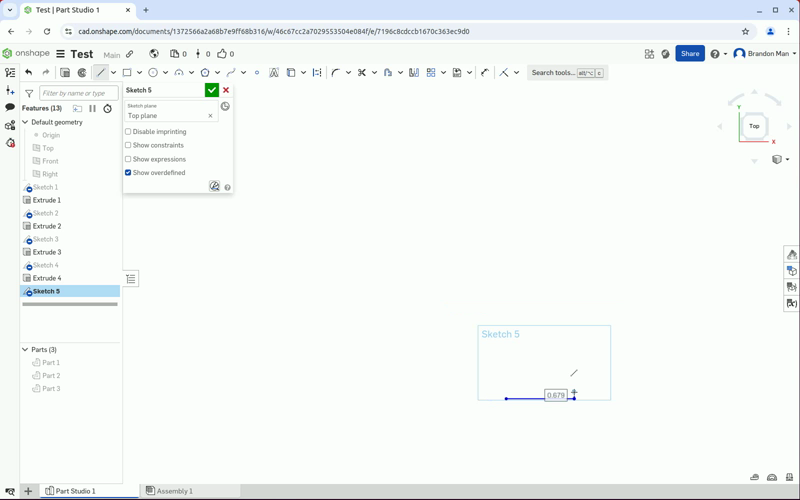
scroll(-6)
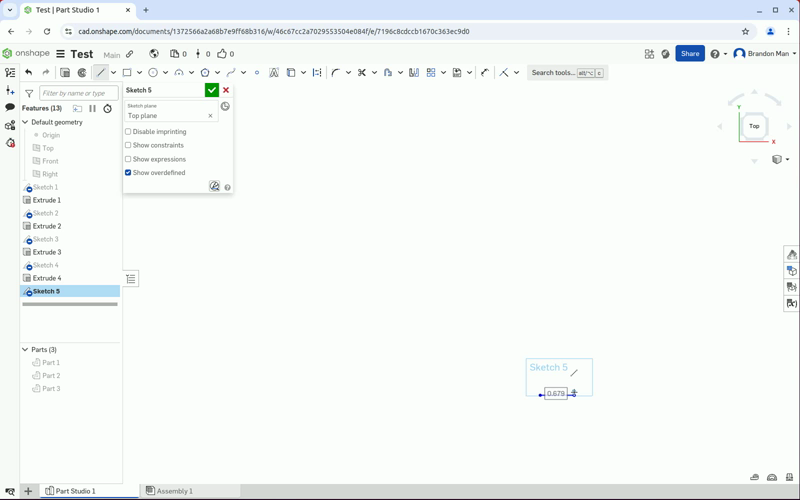
key_up(shift)
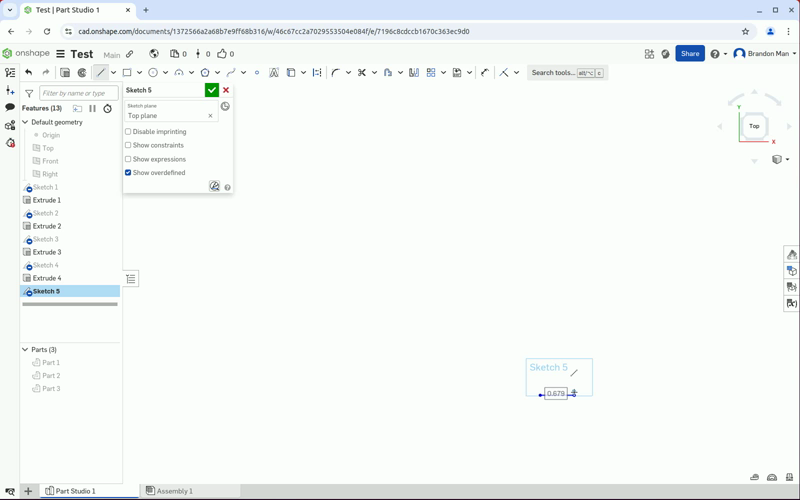
key_down(shift)
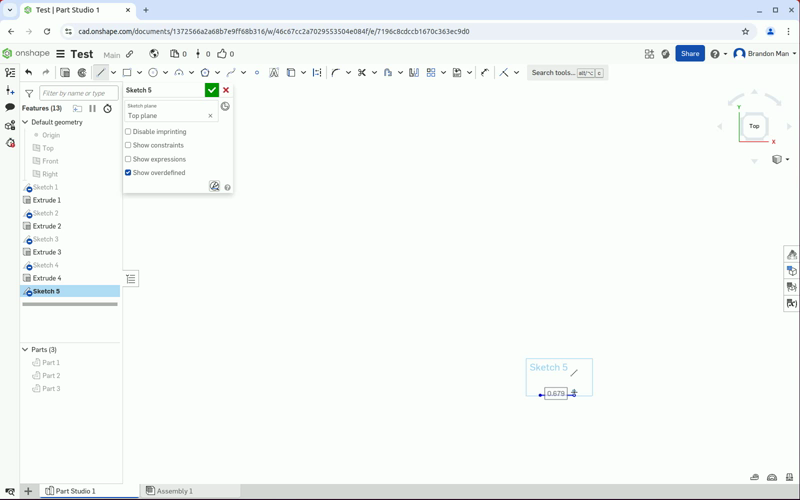
mouse_move(589, 391)
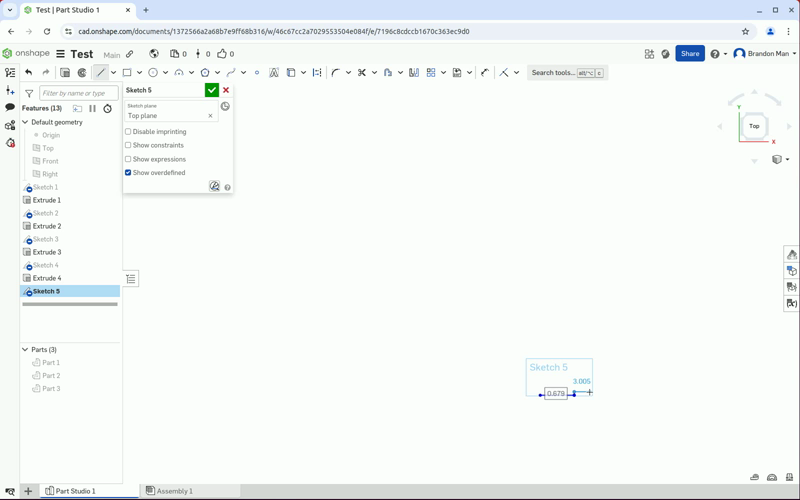
mouse_move(570, 391)
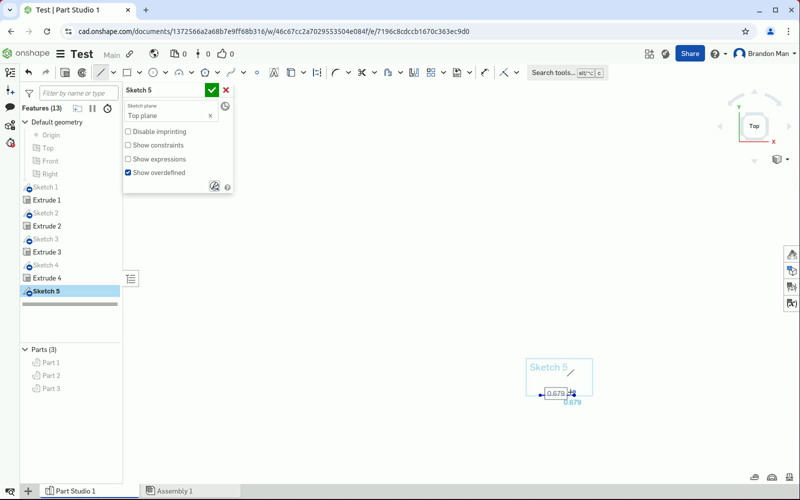
scroll(6)
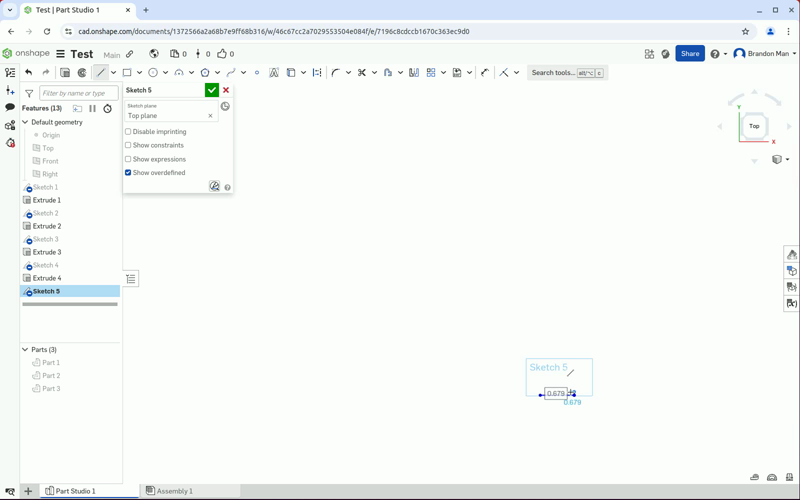
scroll(6)
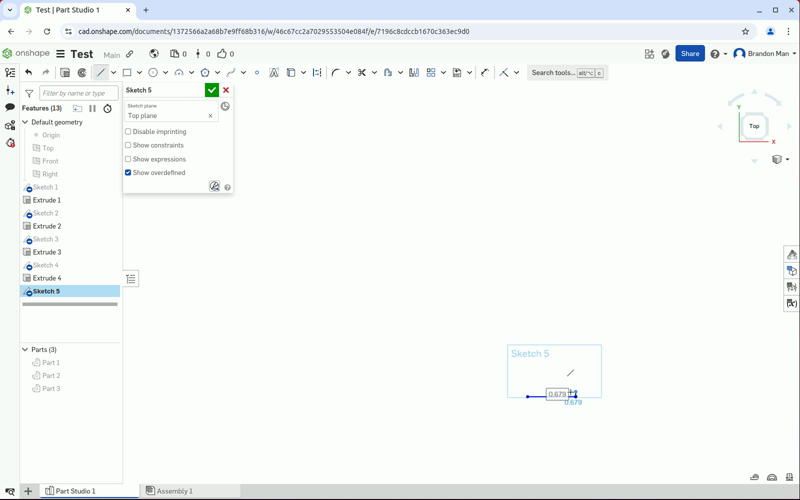
scroll(6)
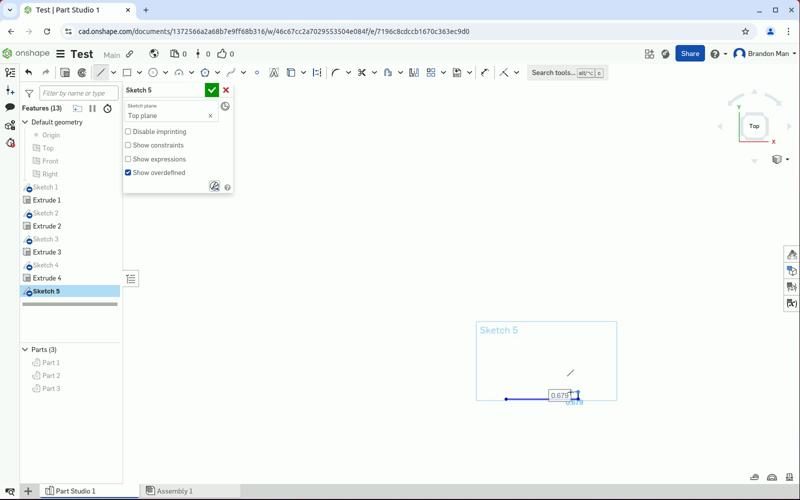
scroll(6)
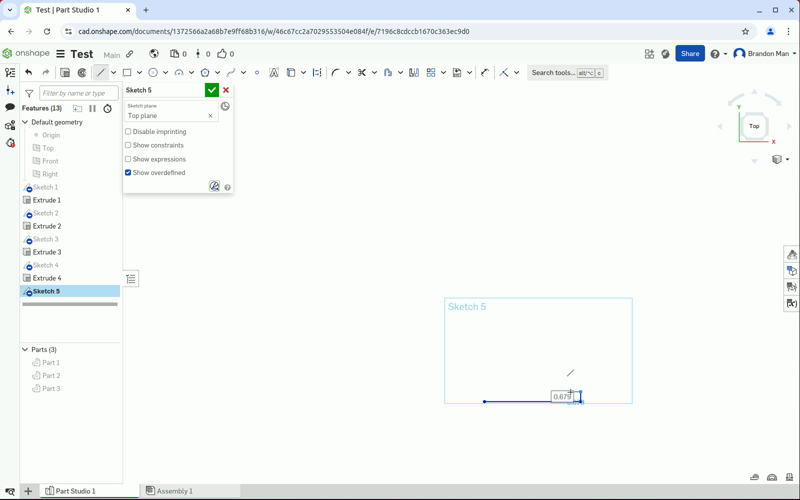
scroll(6)
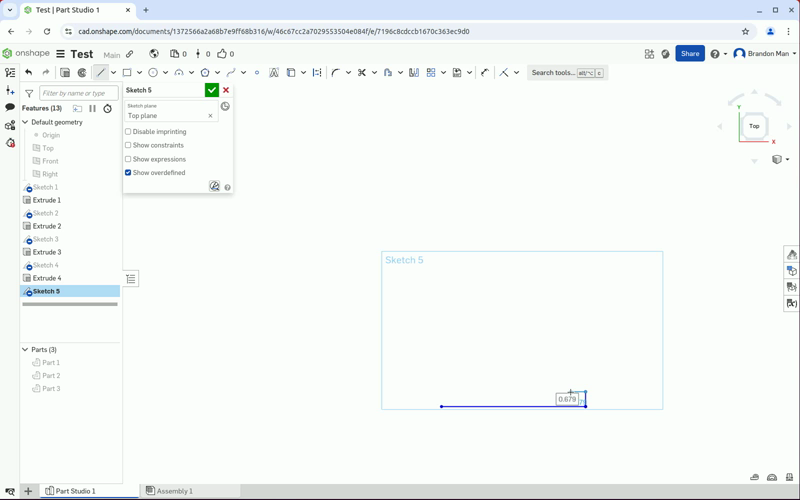
scroll(6)
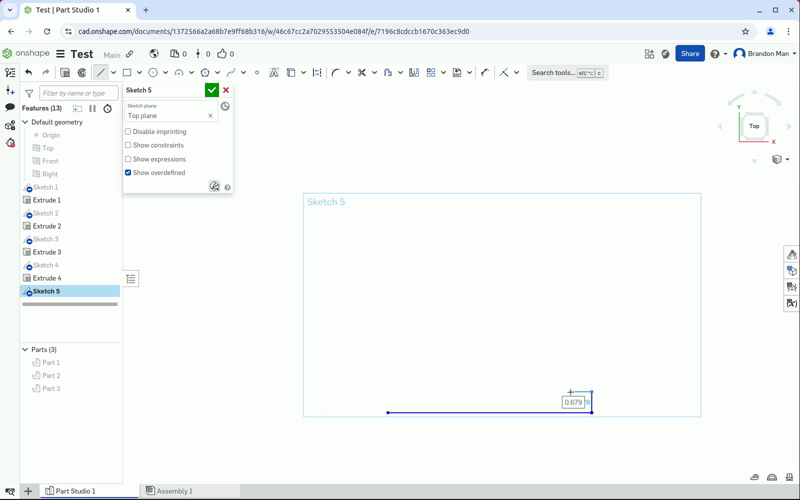
scroll(6)
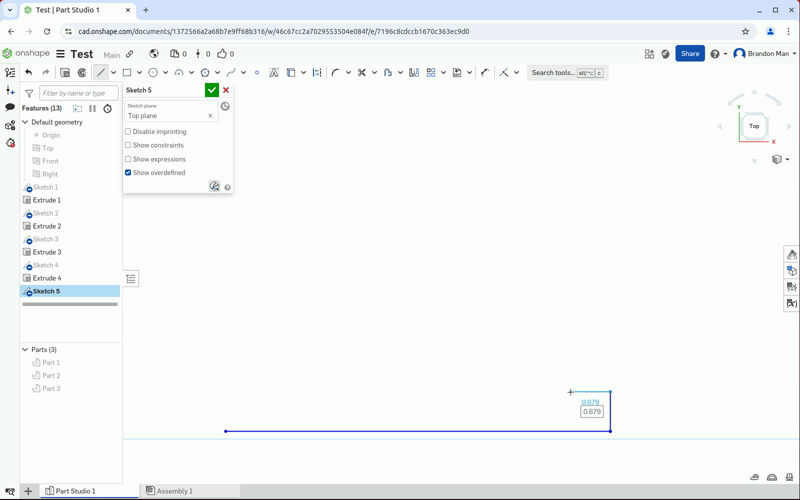
click(570, 391)
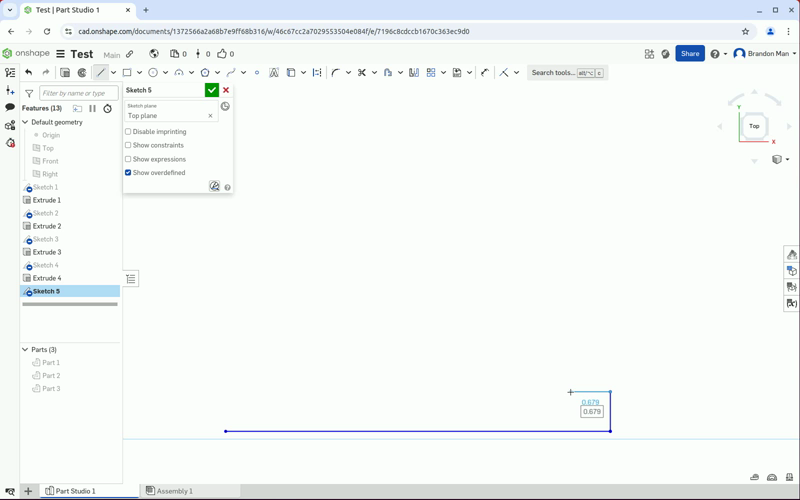
scroll(-6)
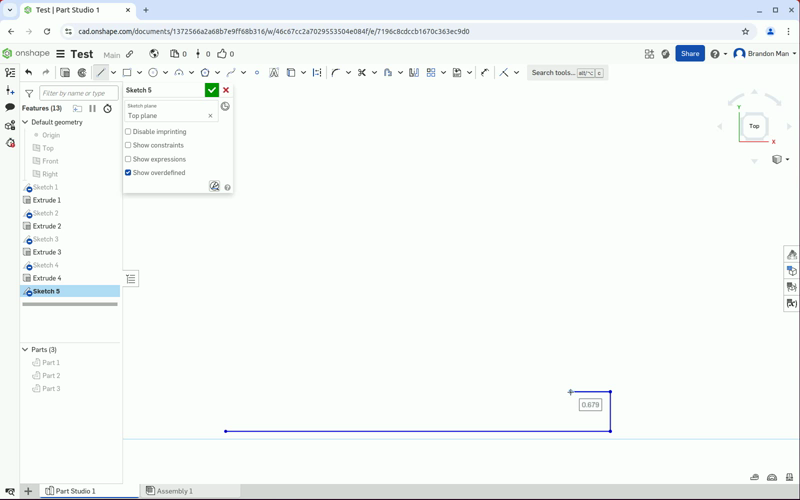
scroll(-6)
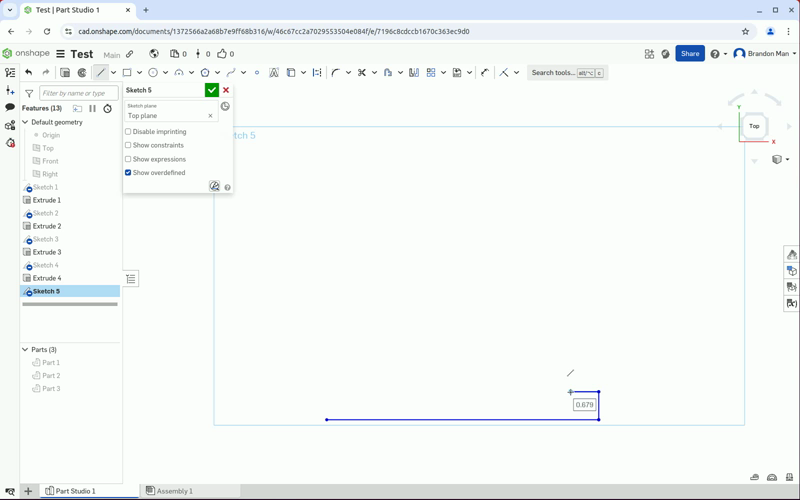
scroll(-6)
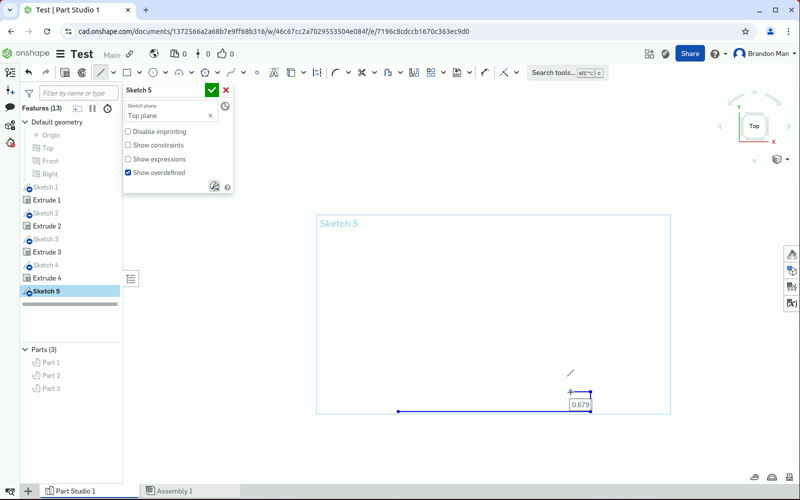
scroll(-6)
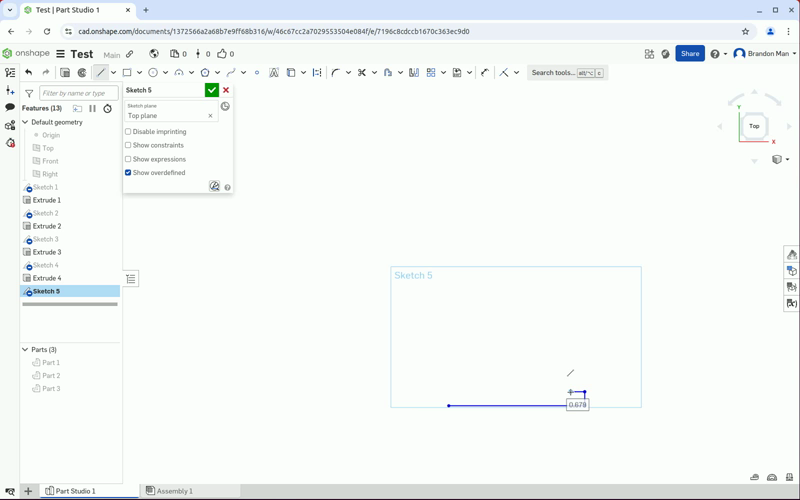
scroll(-6)
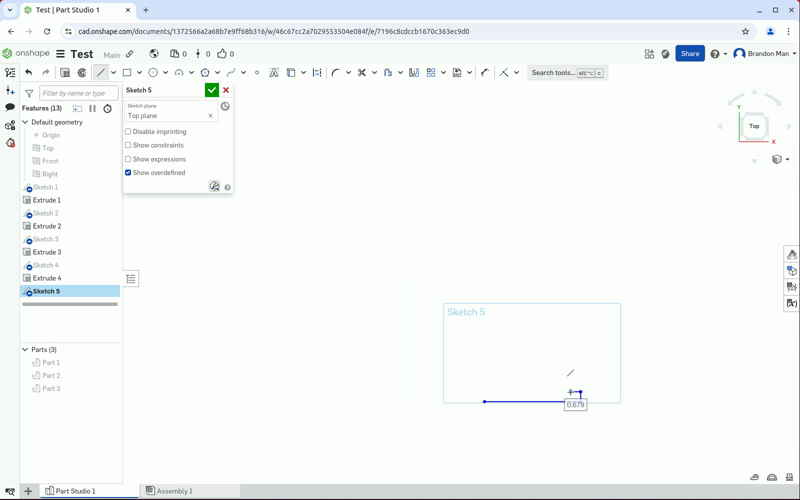
scroll(-6)
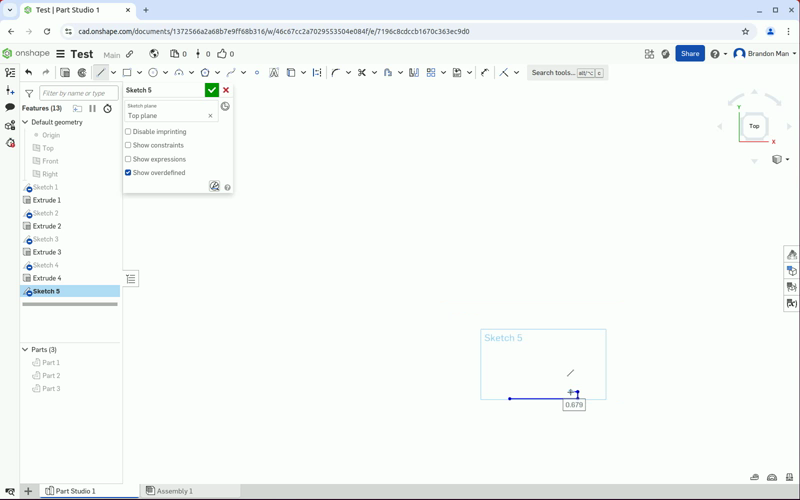
scroll(-6)
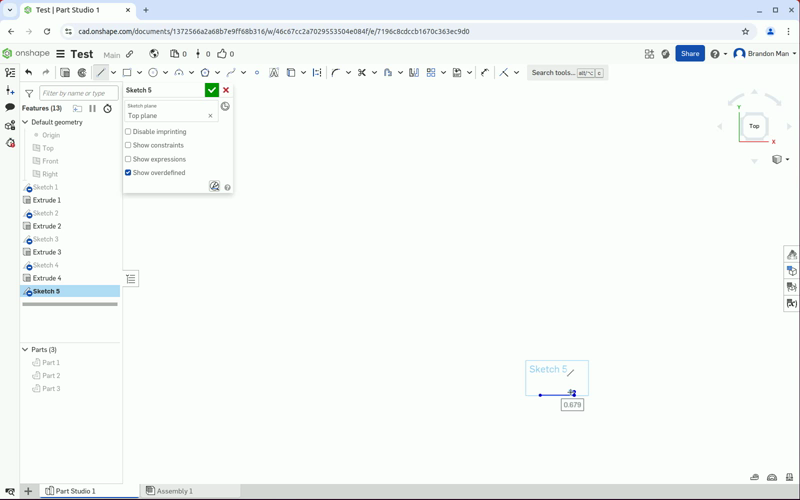
key_up(shift)
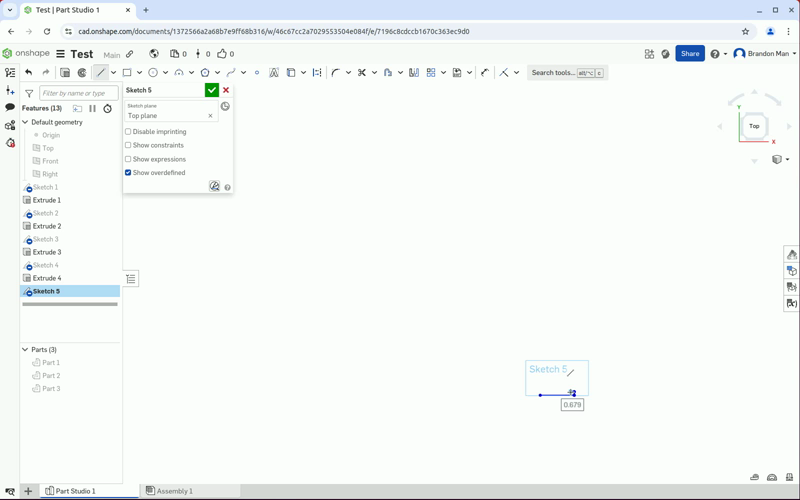
key_down(shift)
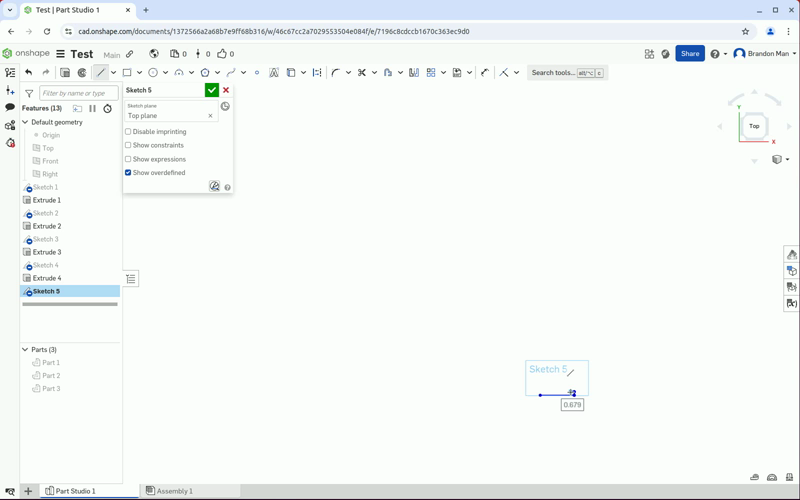
mouse_move(589, 391)
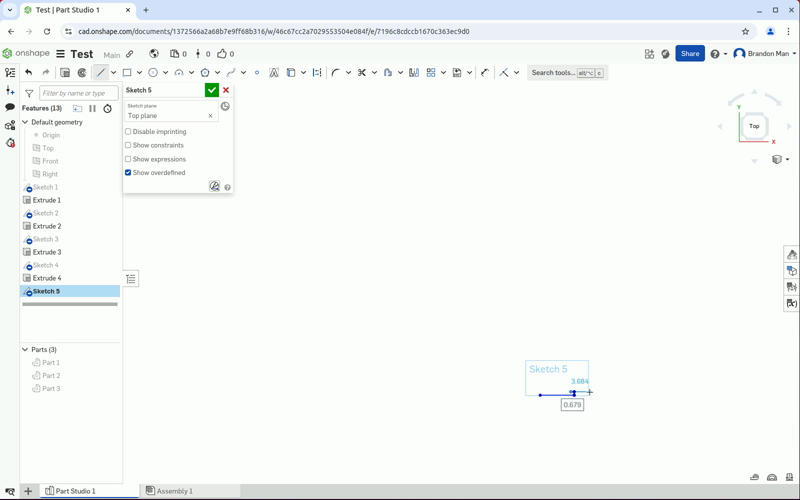
mouse_move(543, 391)
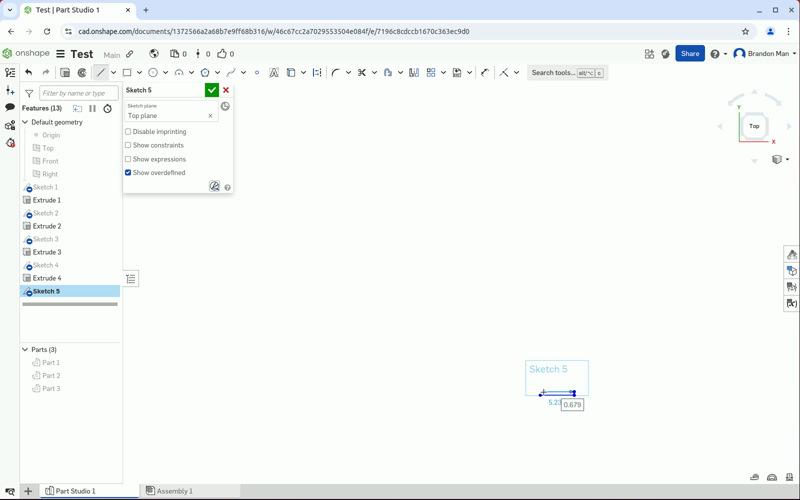
click(543, 391)
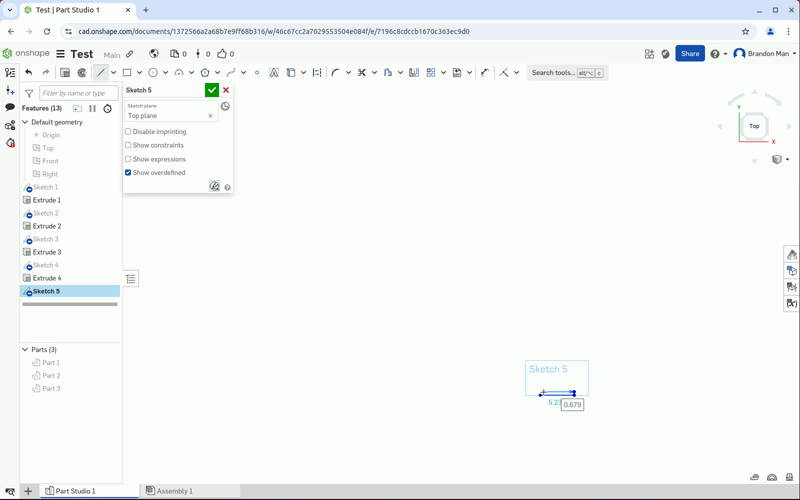
key_up(shift)
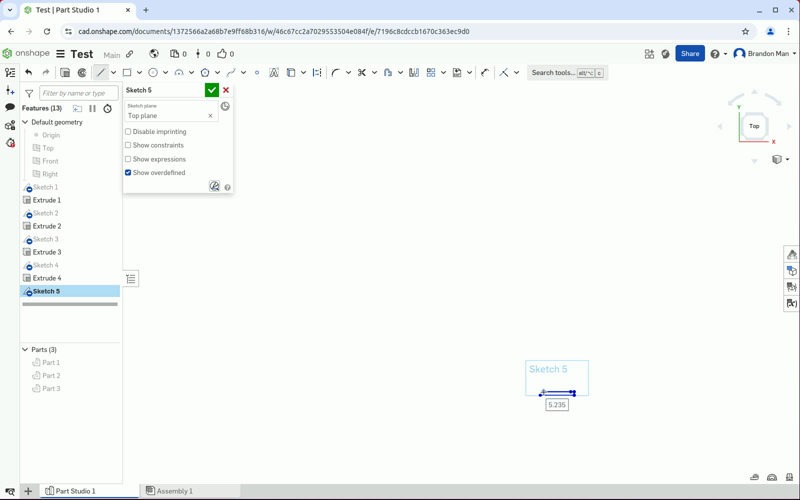
key_down(shift)
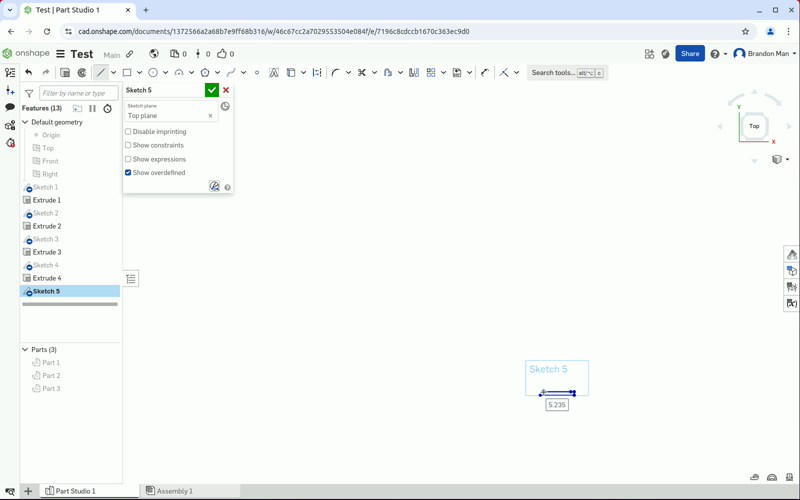
mouse_move(573, 391)
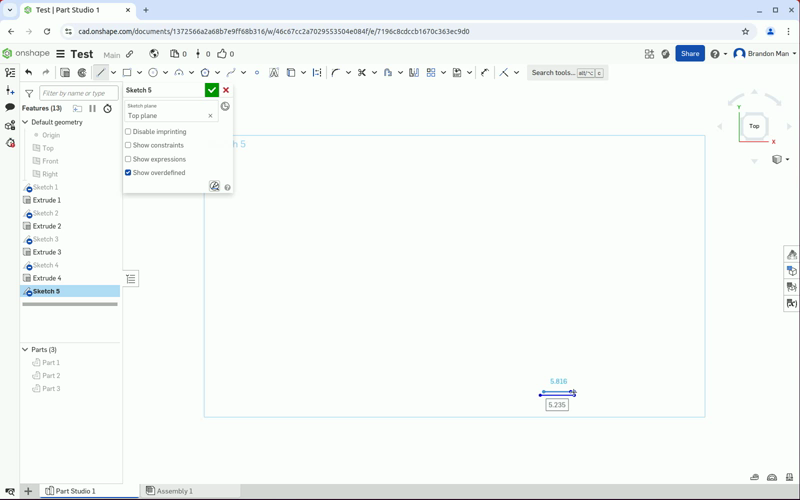
mouse_move(540, 391)
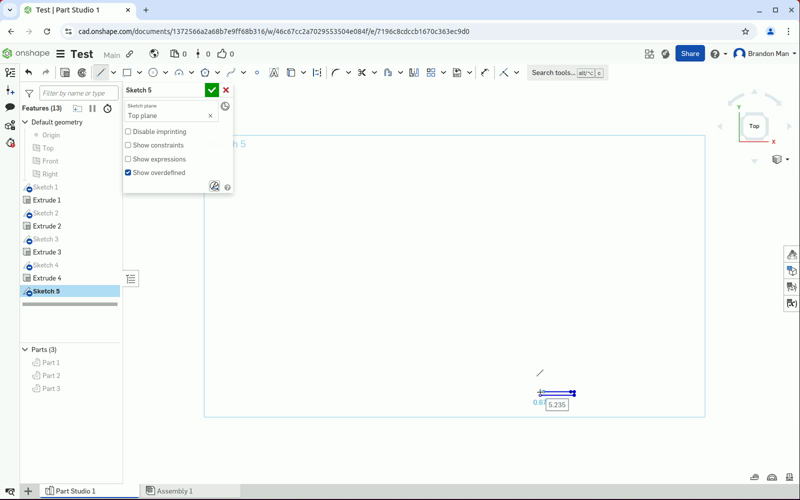
scroll(6)
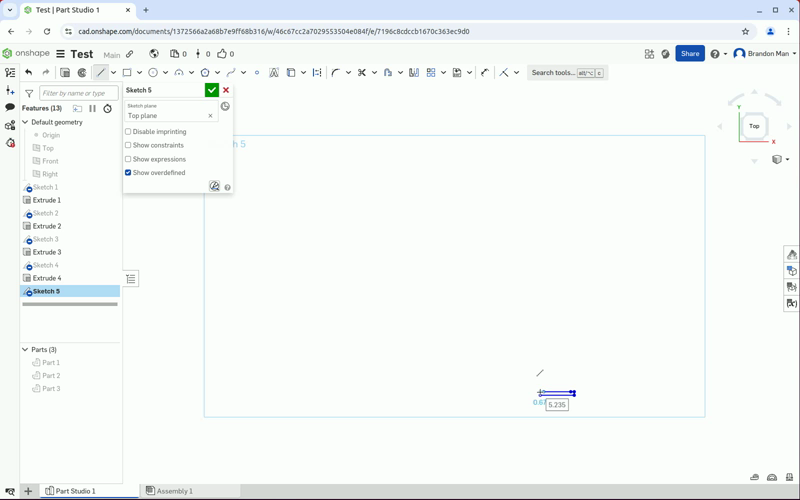
scroll(6)
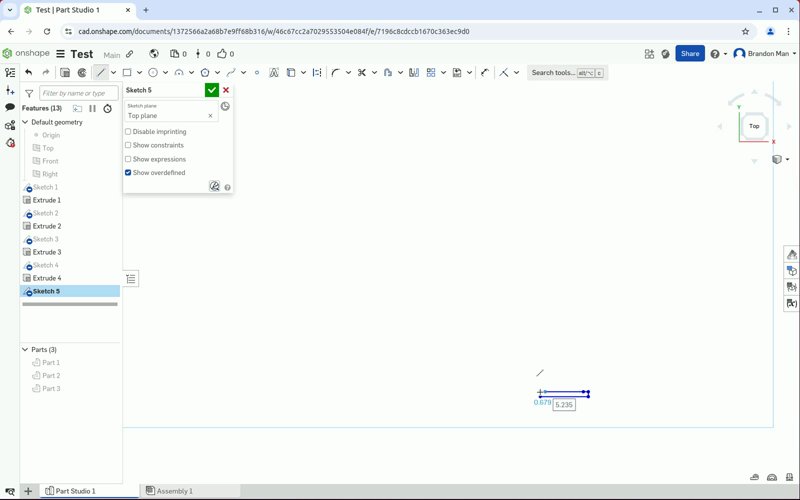
scroll(6)
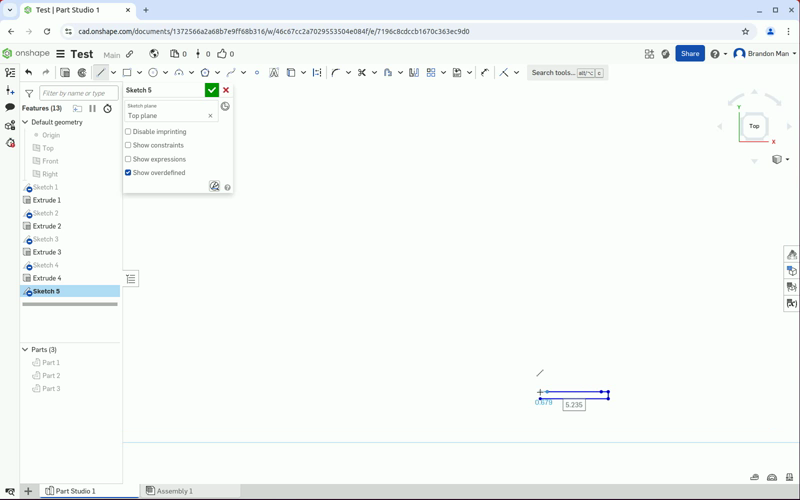
scroll(6)
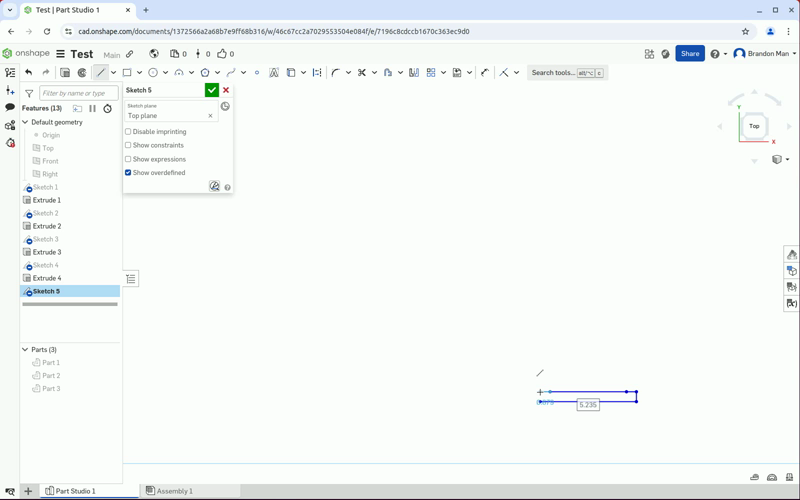
scroll(6)
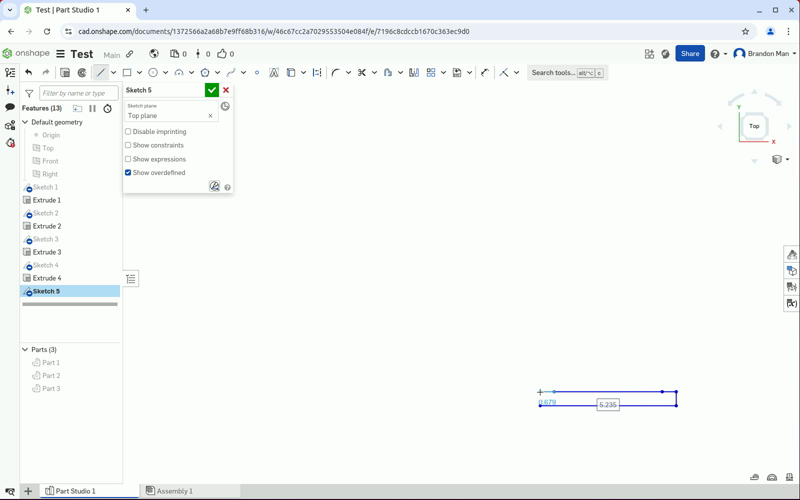
scroll(6)
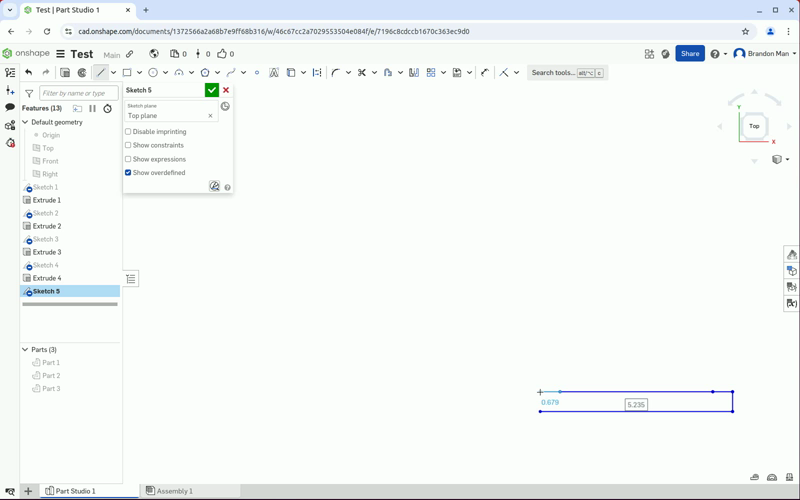
scroll(6)
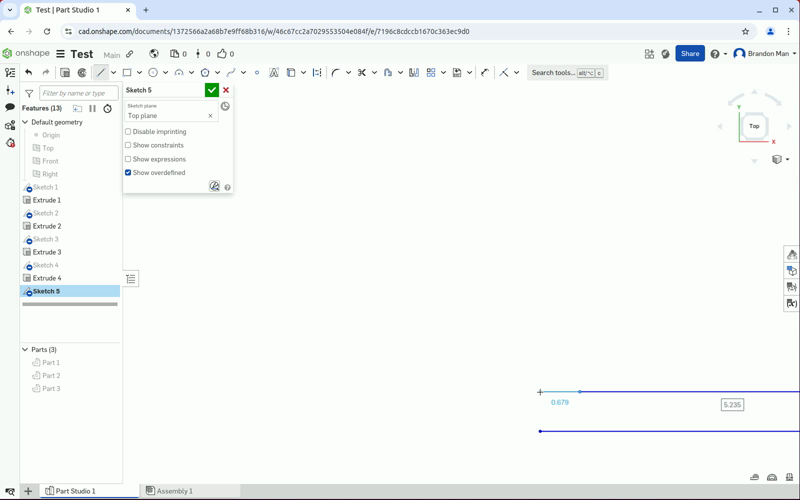
click(540, 391)
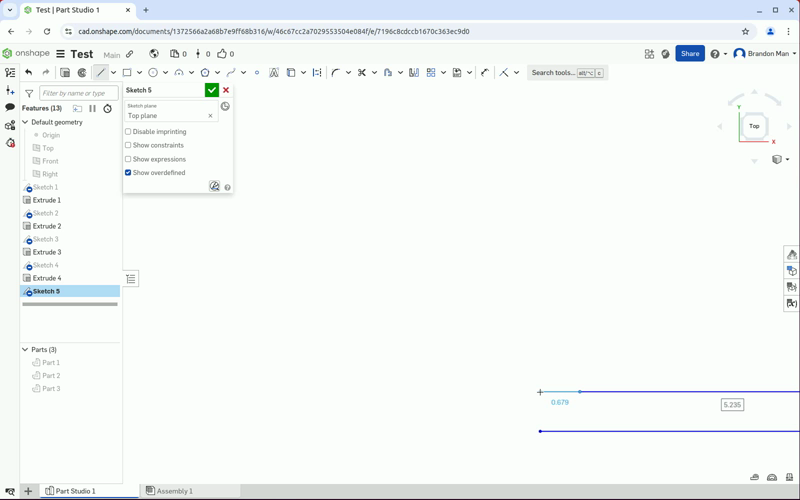
scroll(-6)
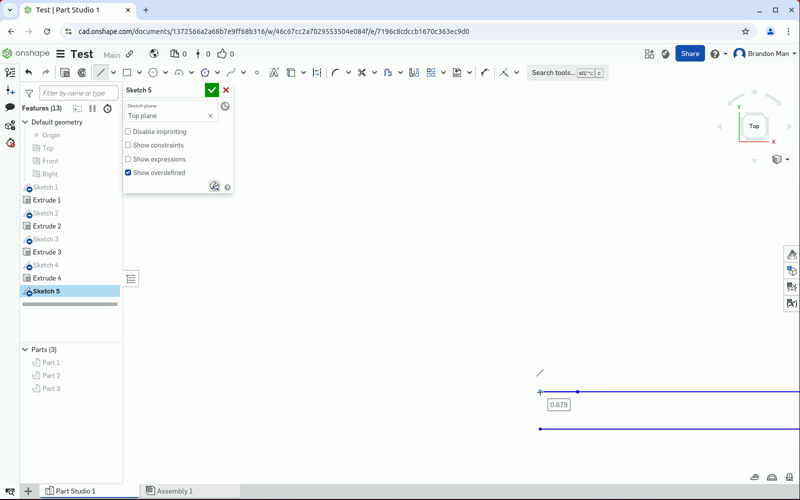
scroll(-6)
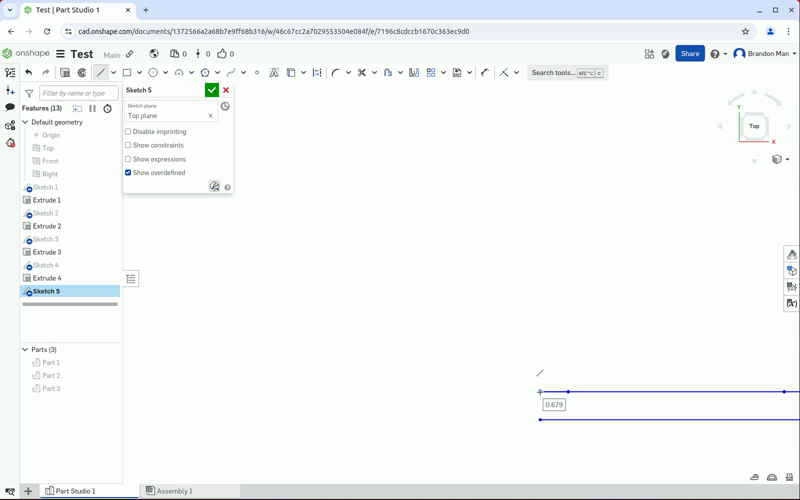
scroll(-6)
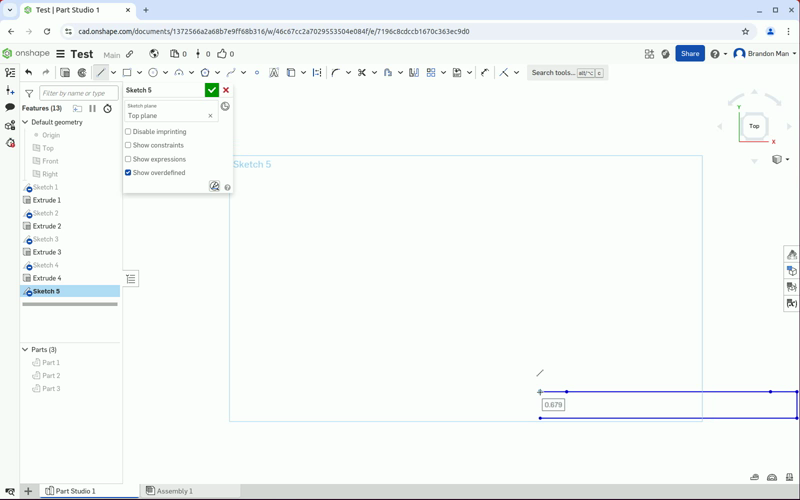
scroll(-6)
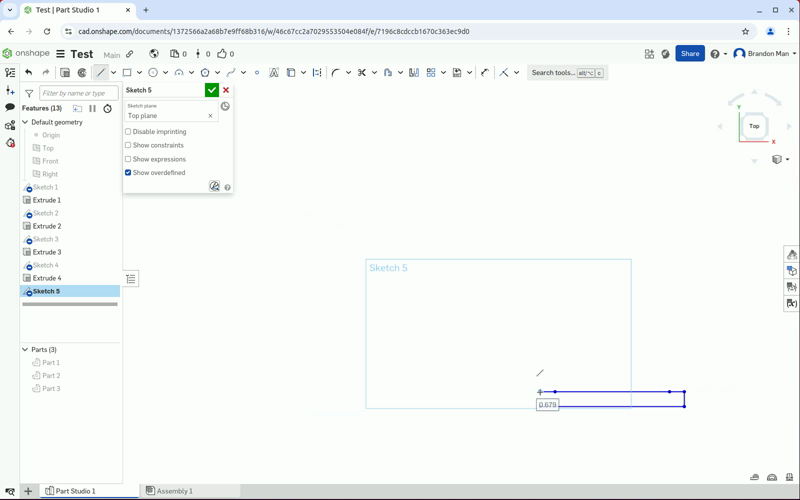
scroll(-6)
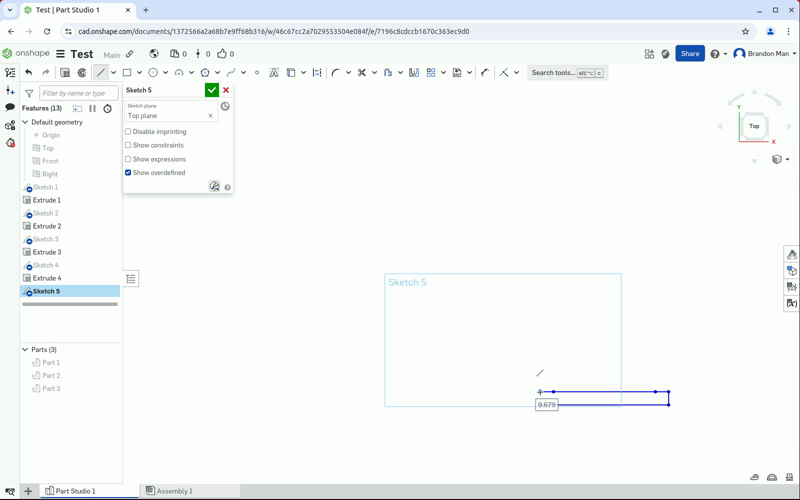
scroll(-6)
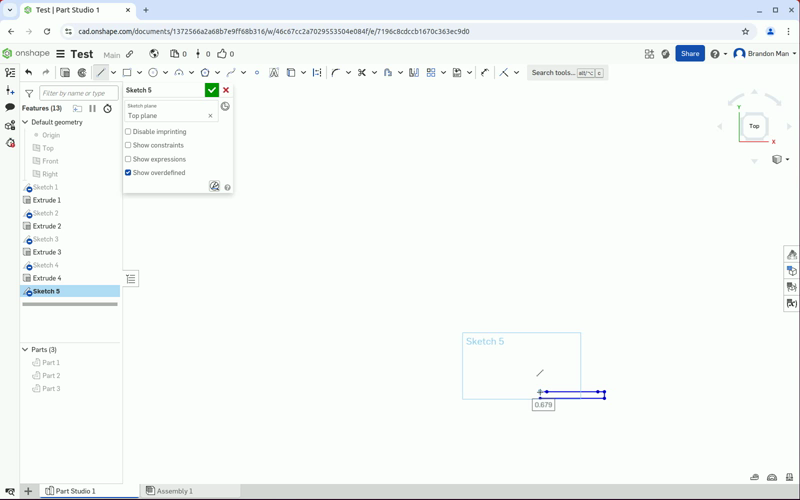
scroll(-6)
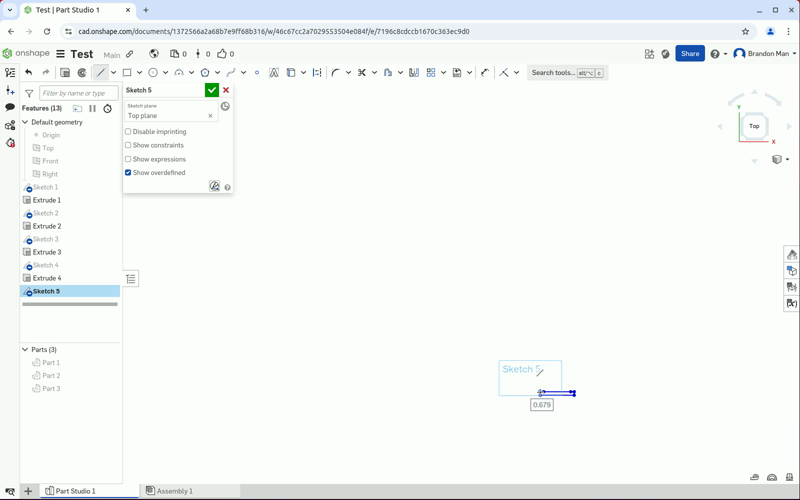
key_up(shift)
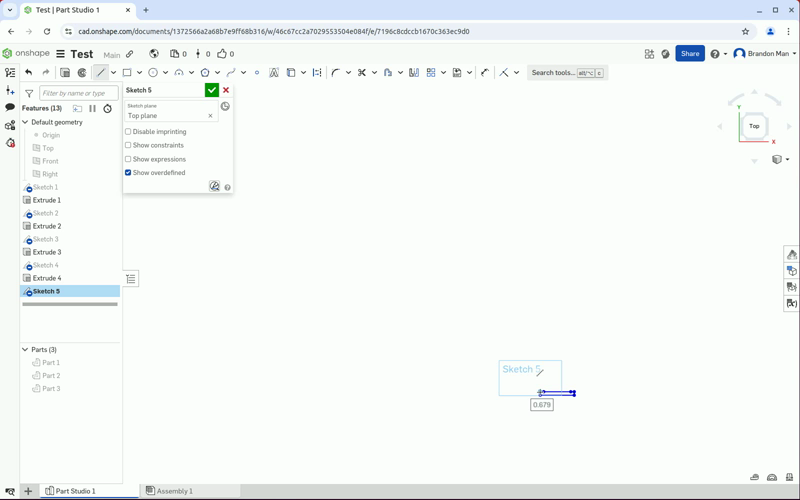
mouse_move(570, 391)
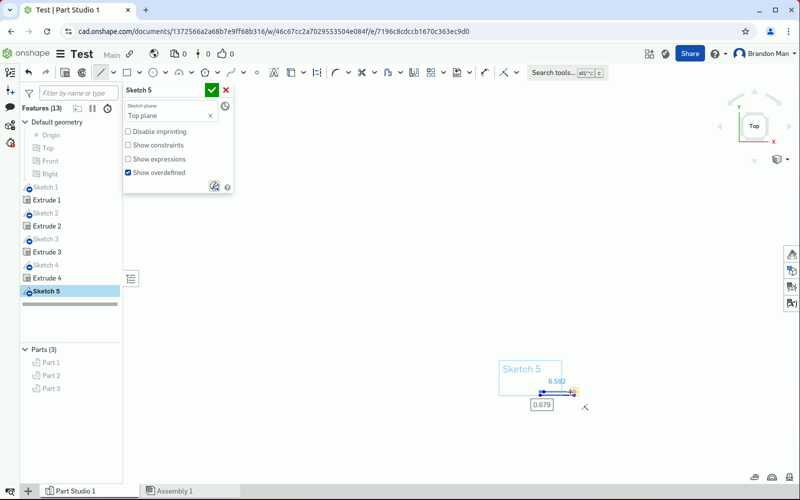
key_down(shift)
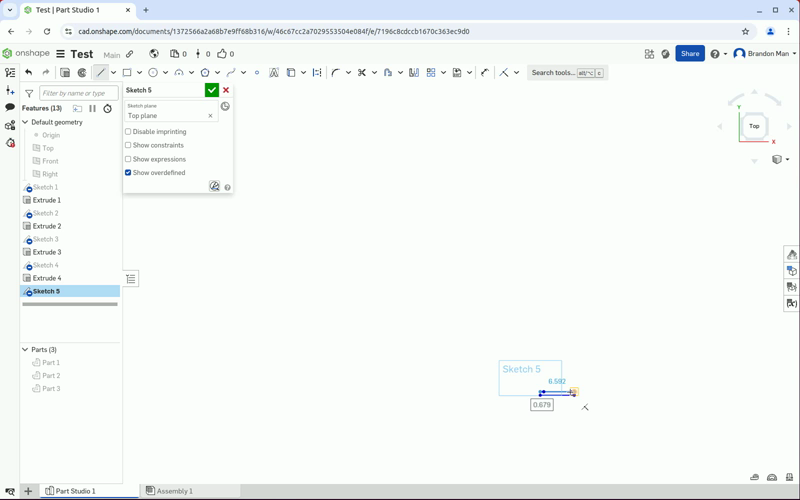
mouse_move(540, 395)
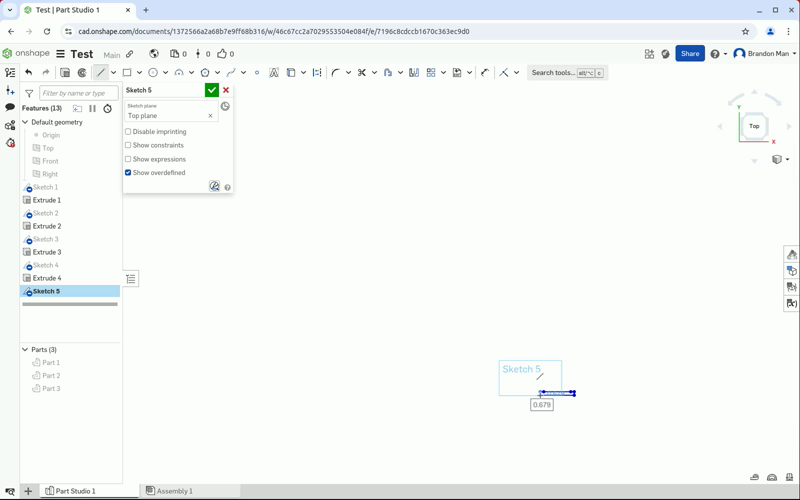
scroll(6)
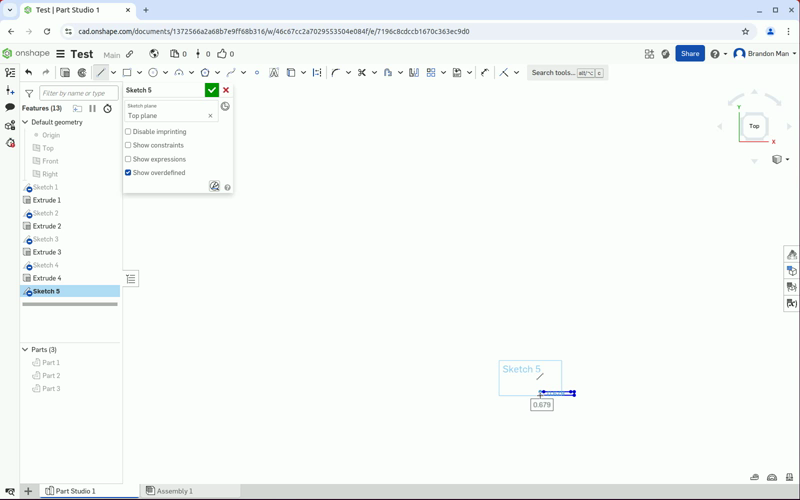
scroll(6)
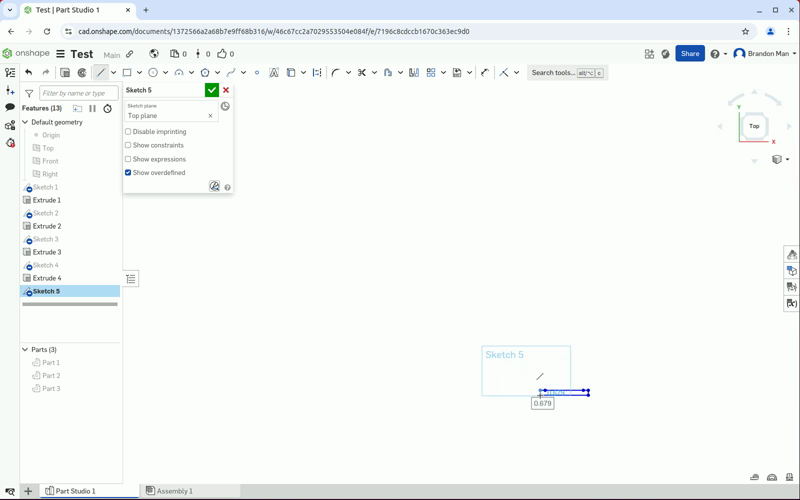
scroll(6)
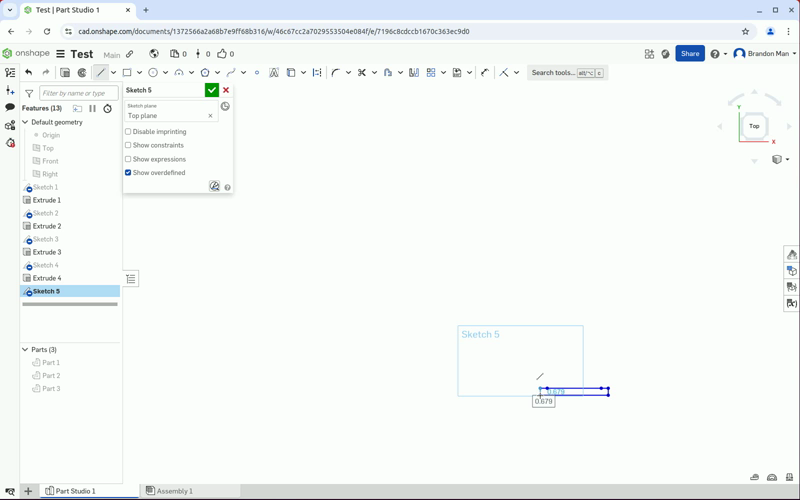
scroll(6)
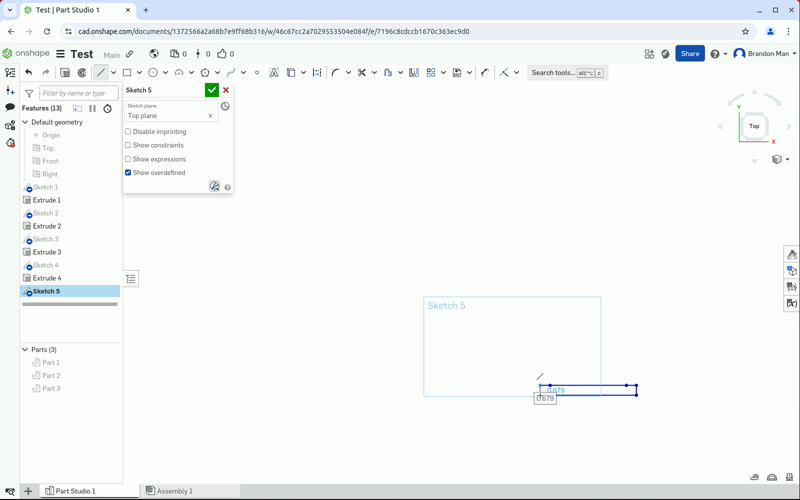
scroll(6)
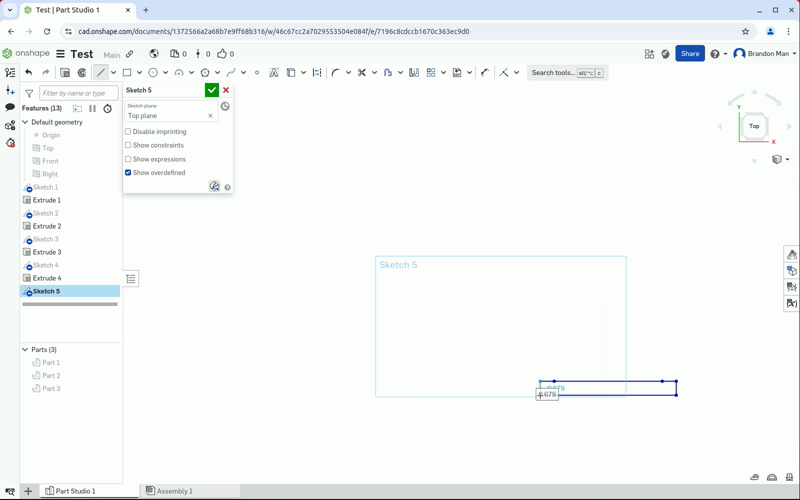
scroll(6)
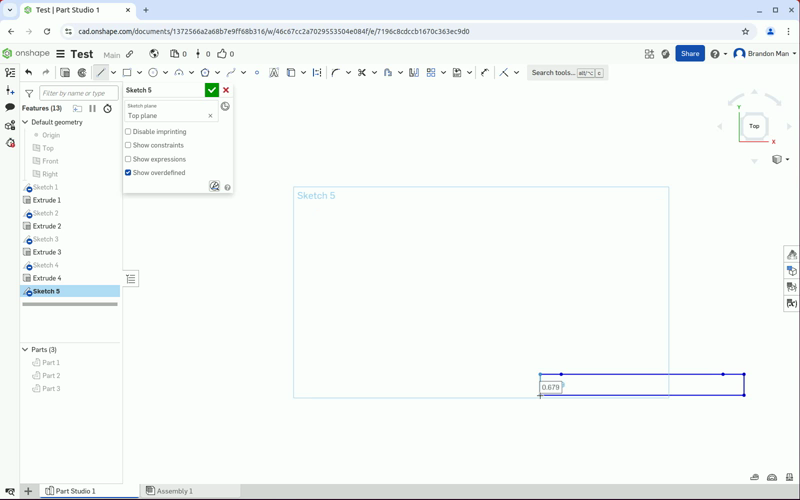
scroll(6)
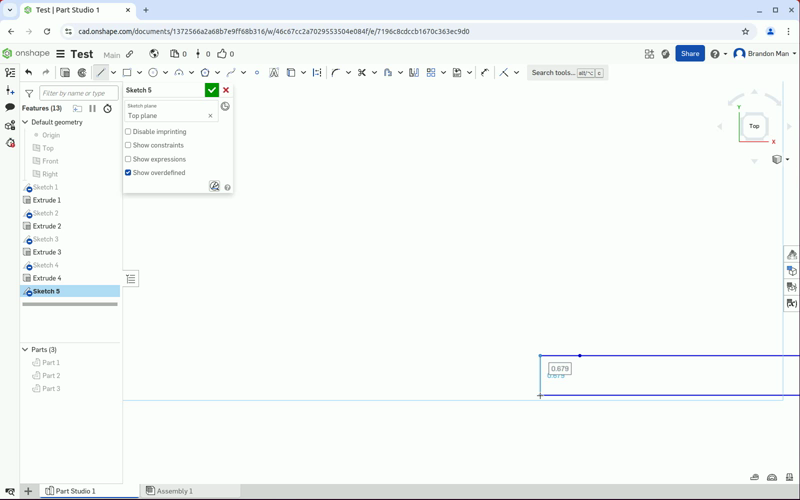
key_up(shift)
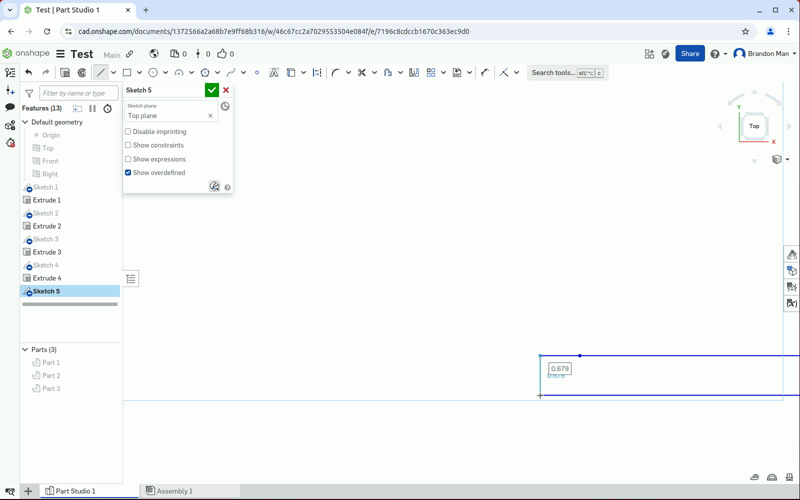
click(540, 395)
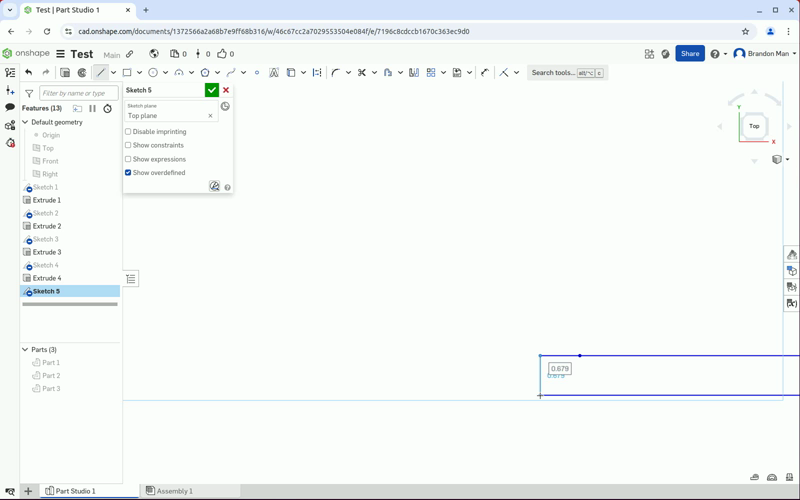
scroll(-6)
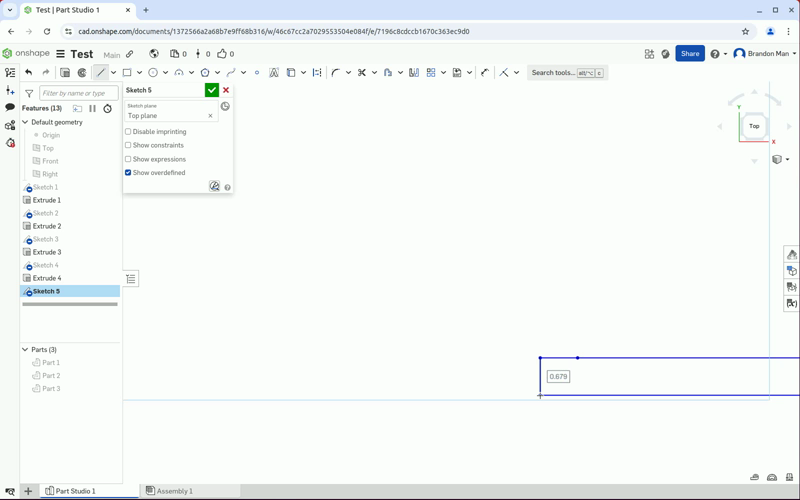
scroll(-6)
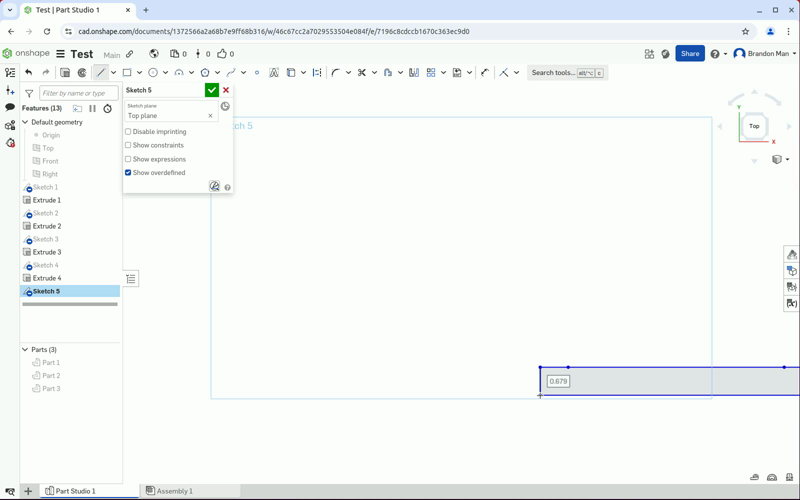
scroll(-6)
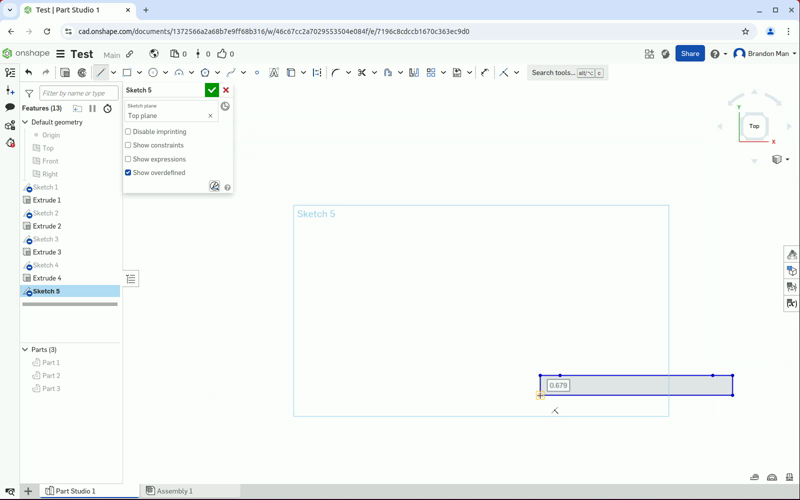
scroll(-6)
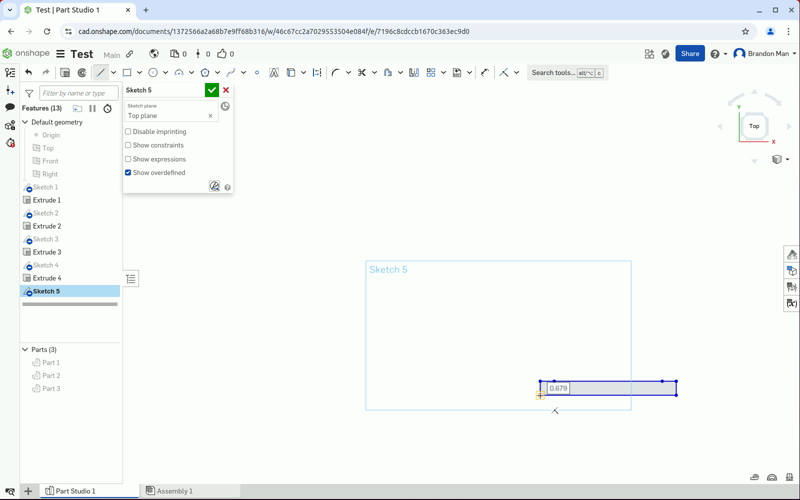
scroll(-6)
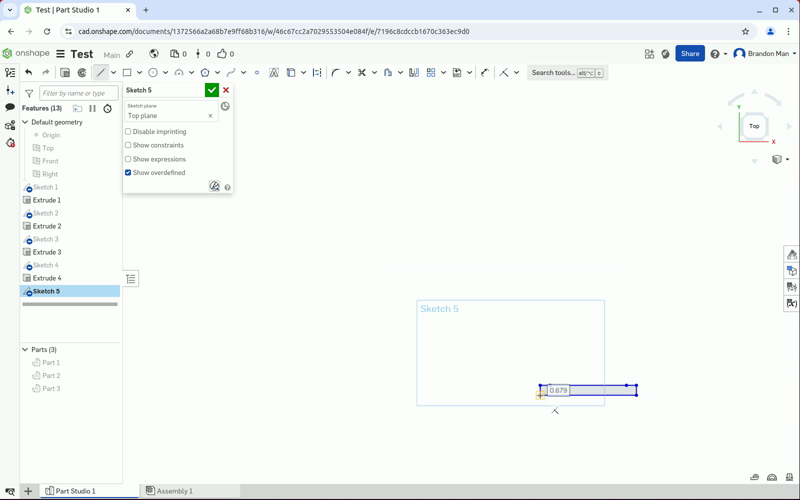
scroll(-6)
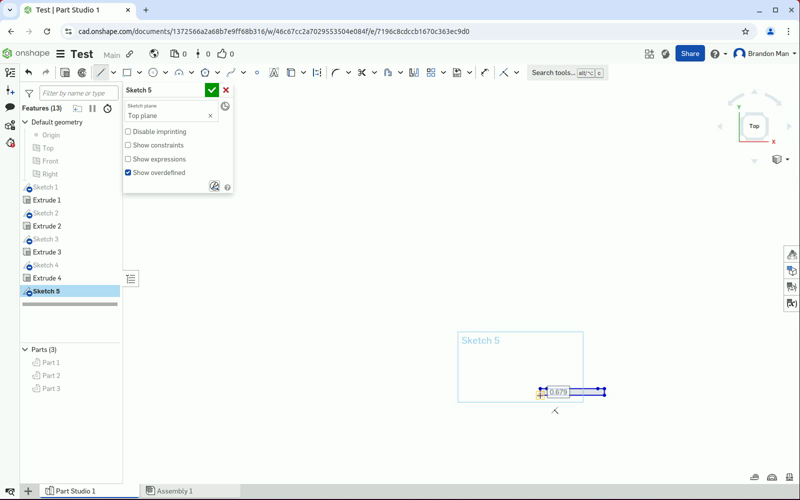
scroll(-6)
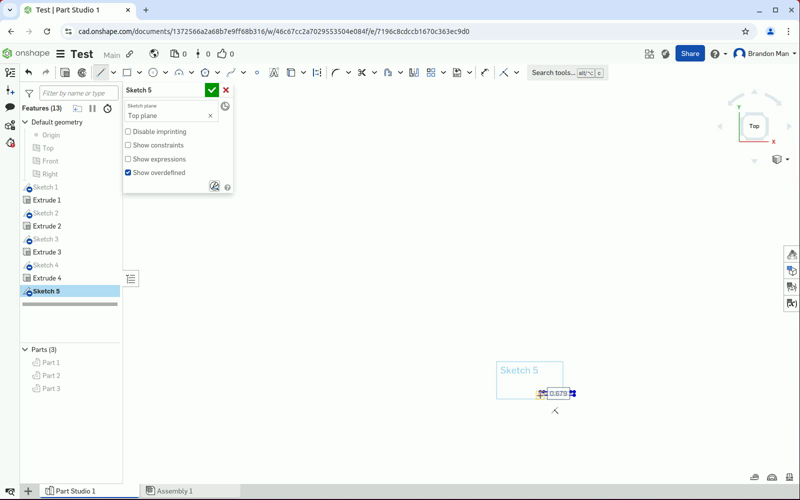
key(esc)
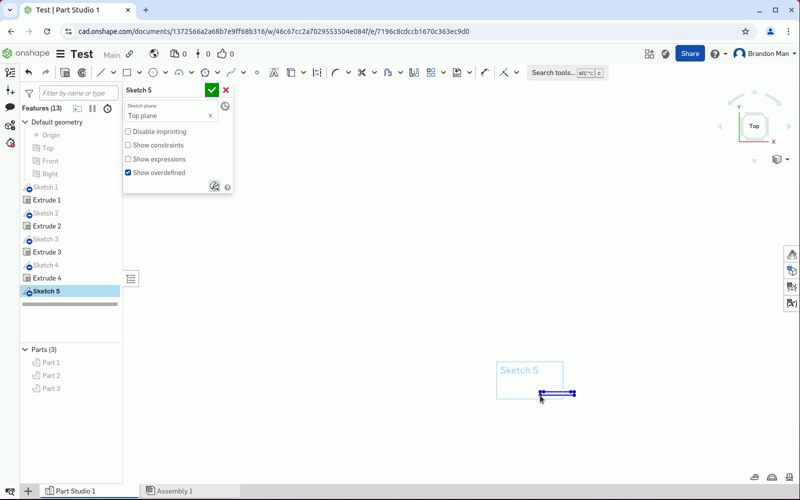
mouse_move(557, 394)
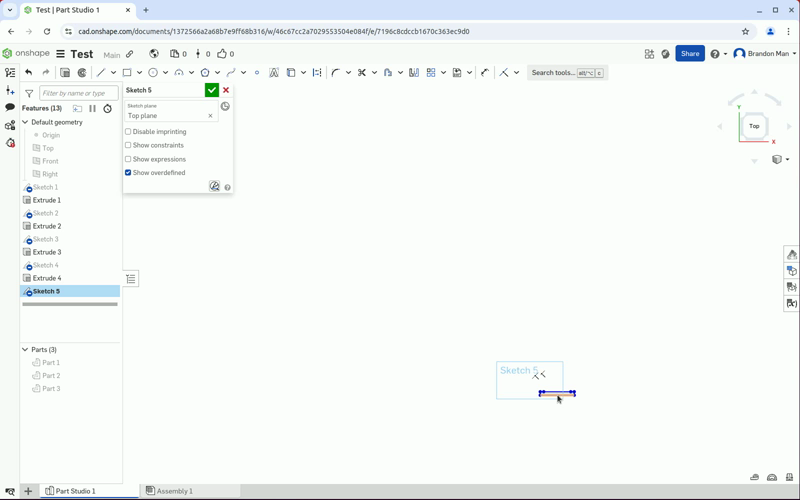
scroll(6)
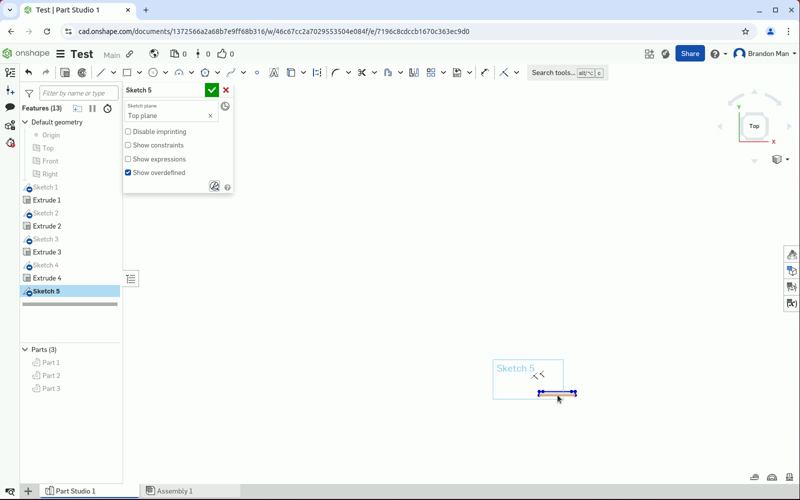
scroll(6)
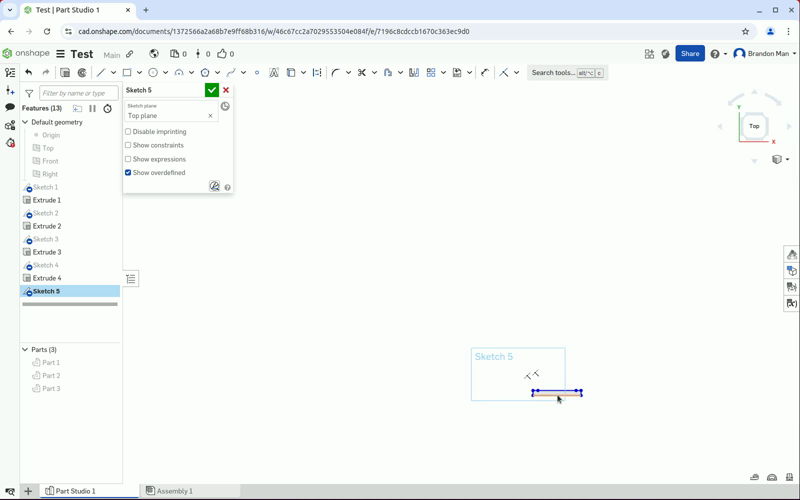
scroll(6)
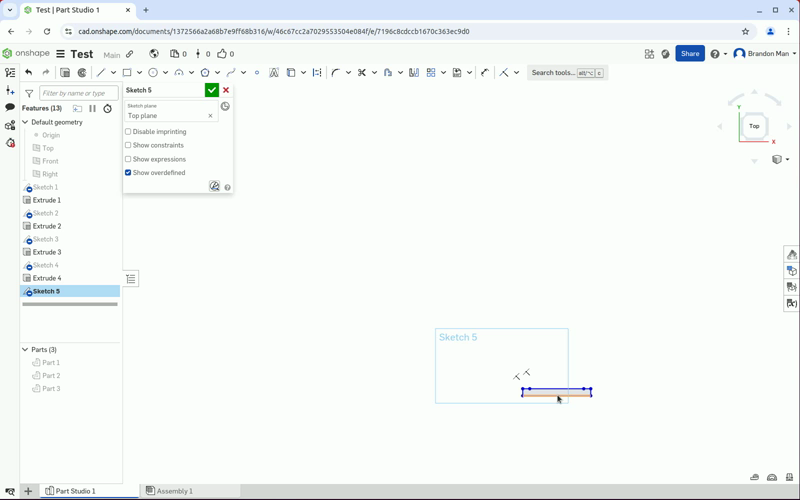
scroll(6)
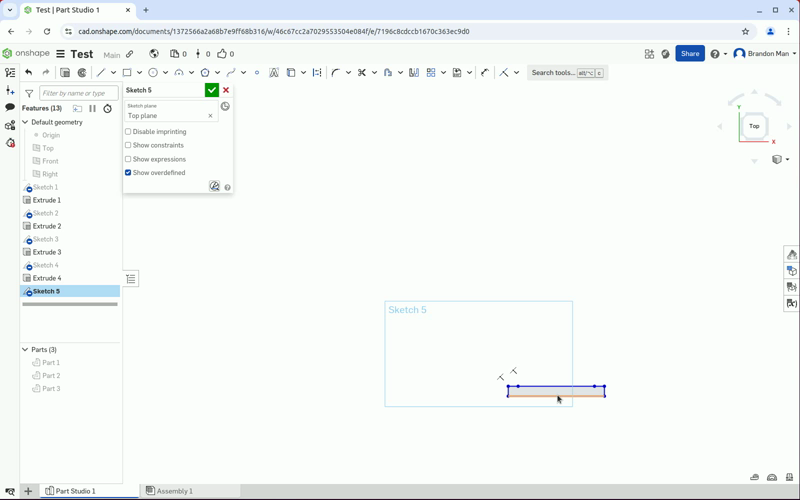
scroll(6)
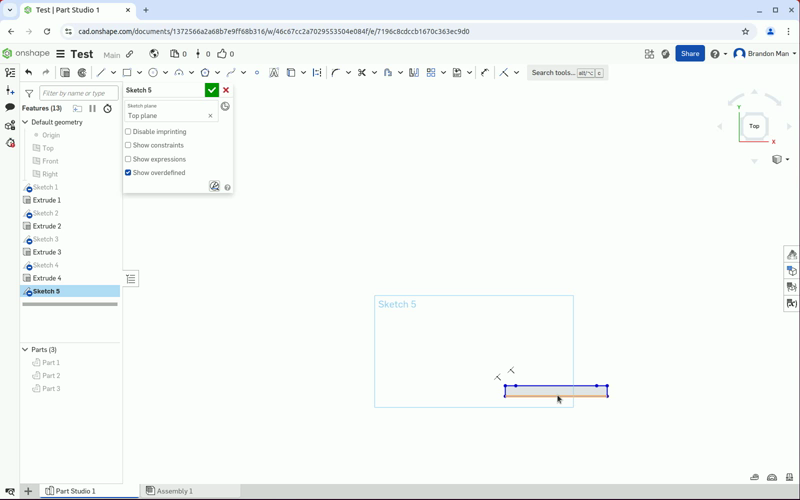
scroll(6)
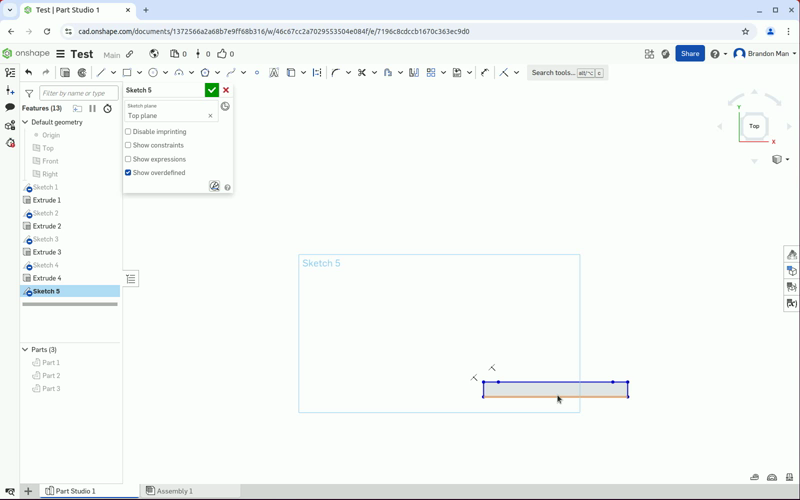
scroll(6)
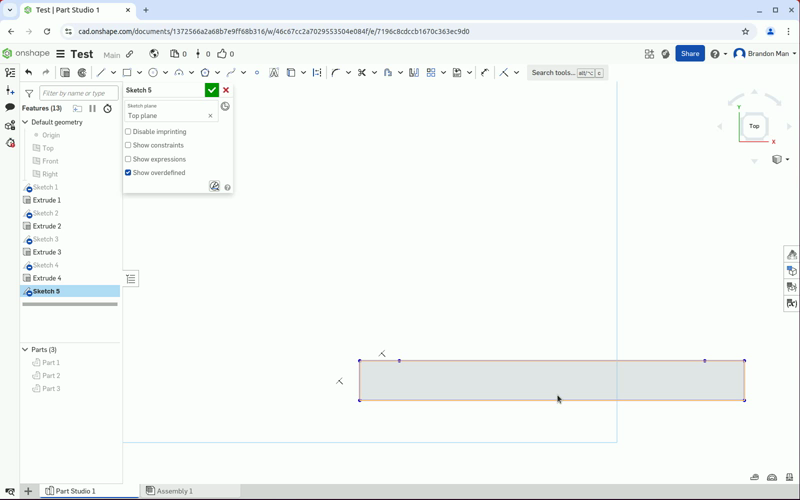
click(557, 394)
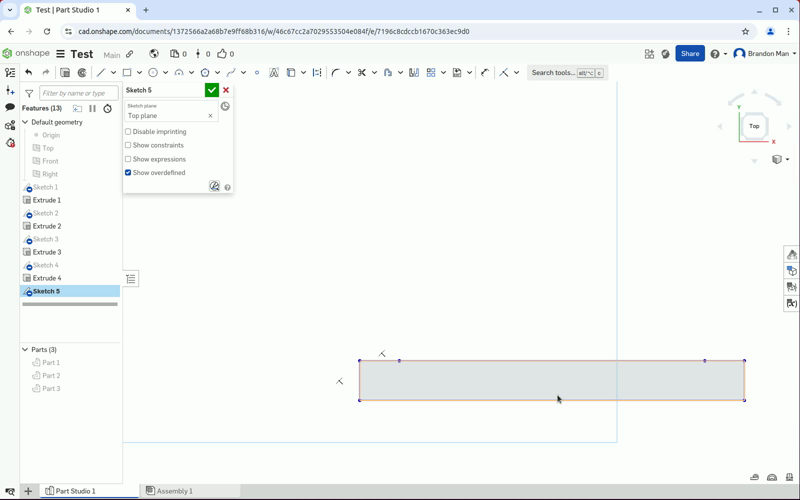
scroll(-6)
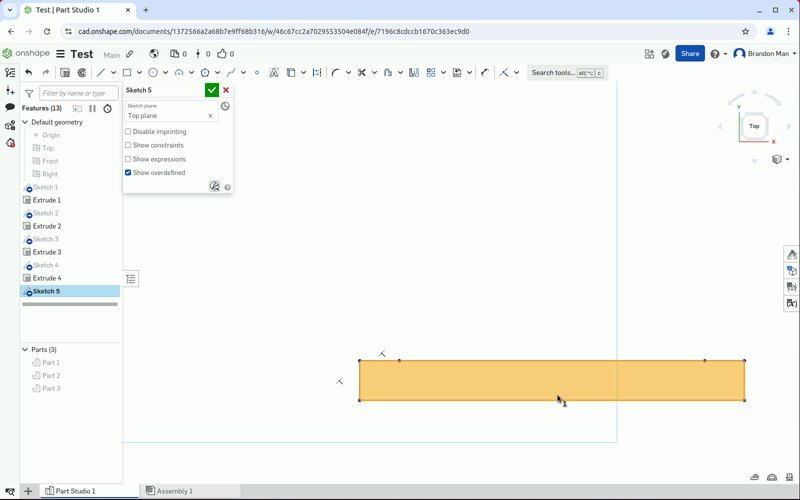
scroll(-6)
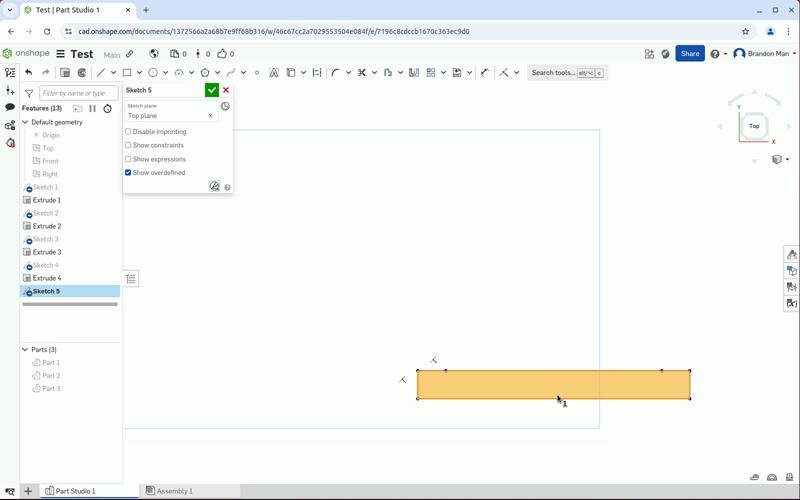
scroll(-6)
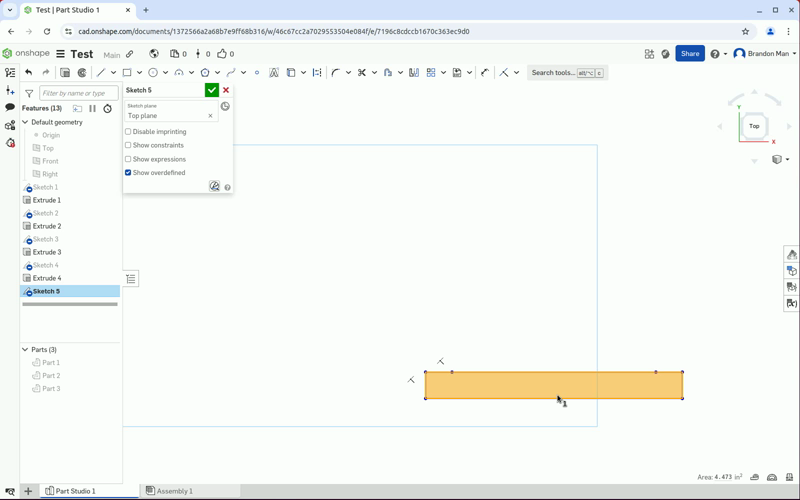
scroll(-6)
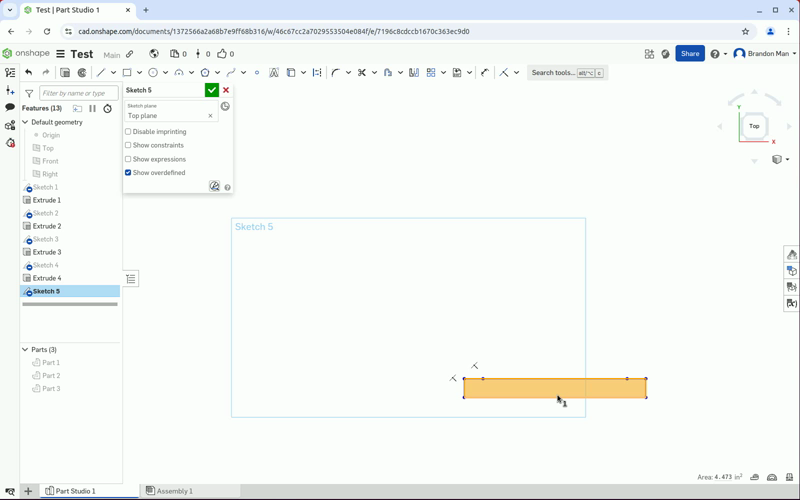
scroll(-6)
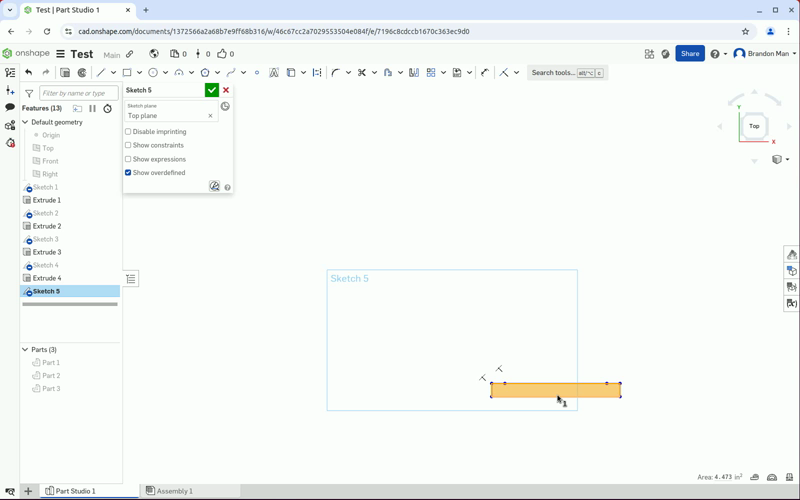
scroll(-6)
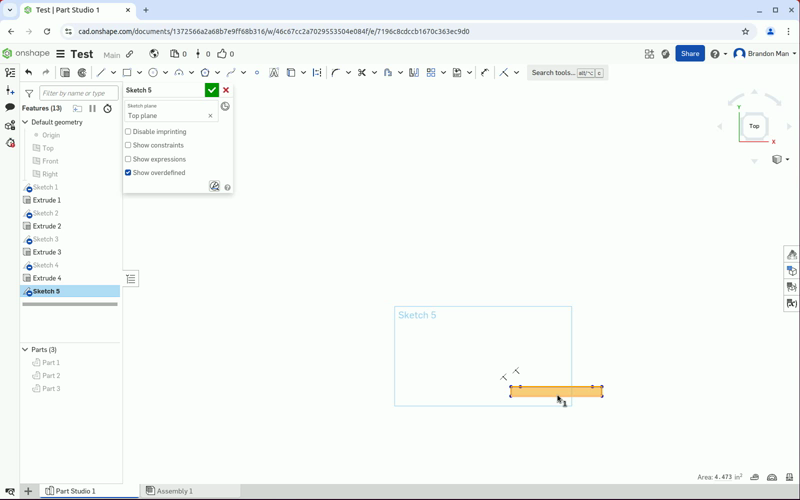
scroll(-6)
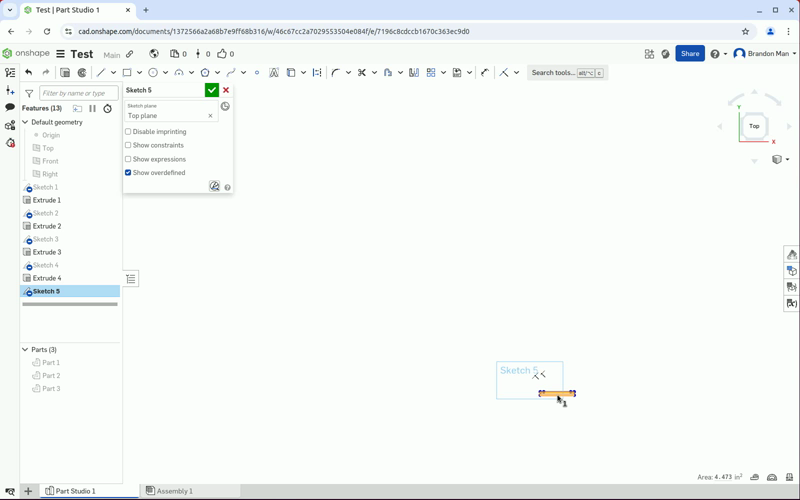
mouse_move(73, 352)
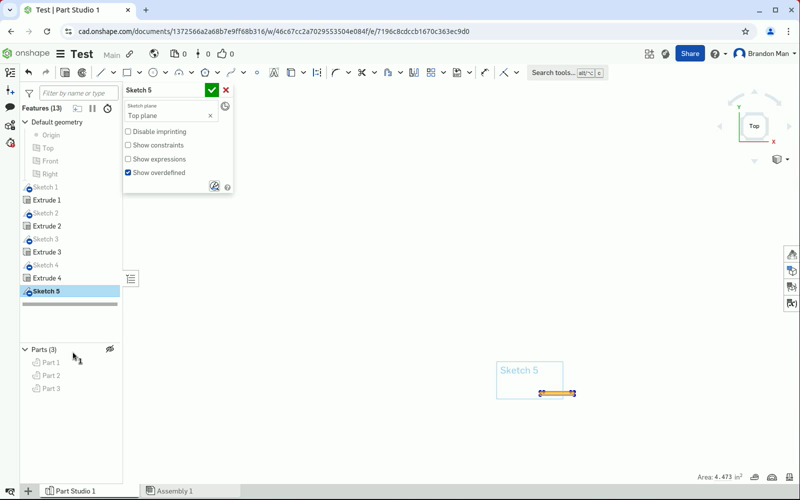
key(shift+y)
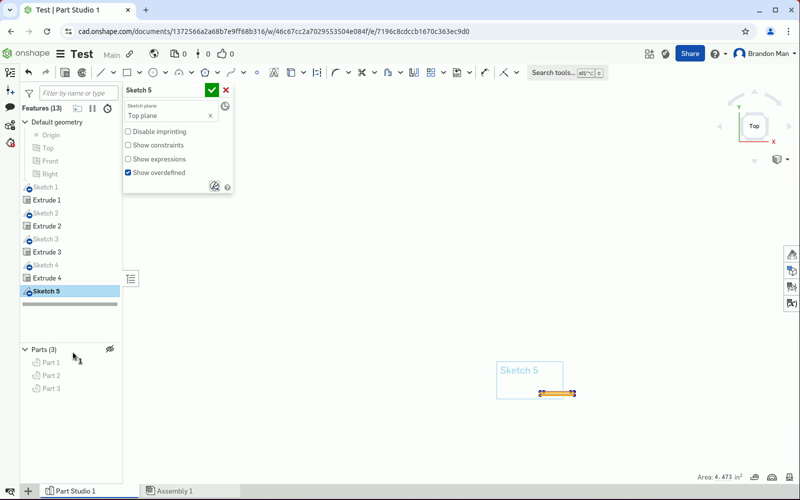
key(shift+e)
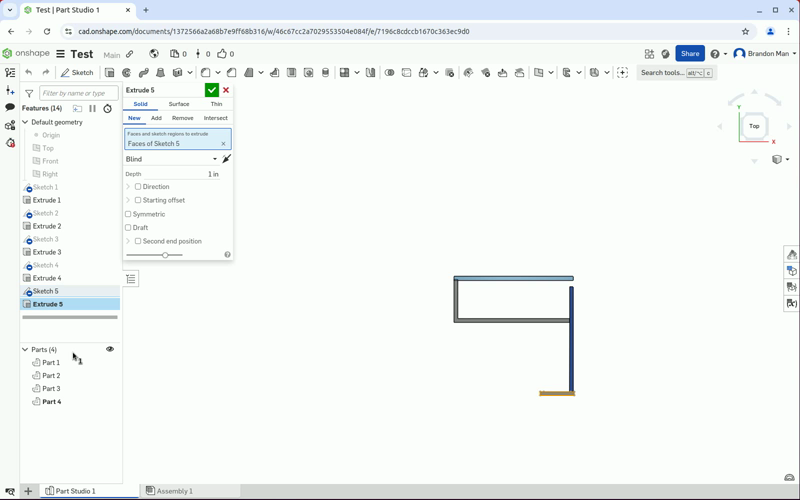
mouse_move(143, 106)
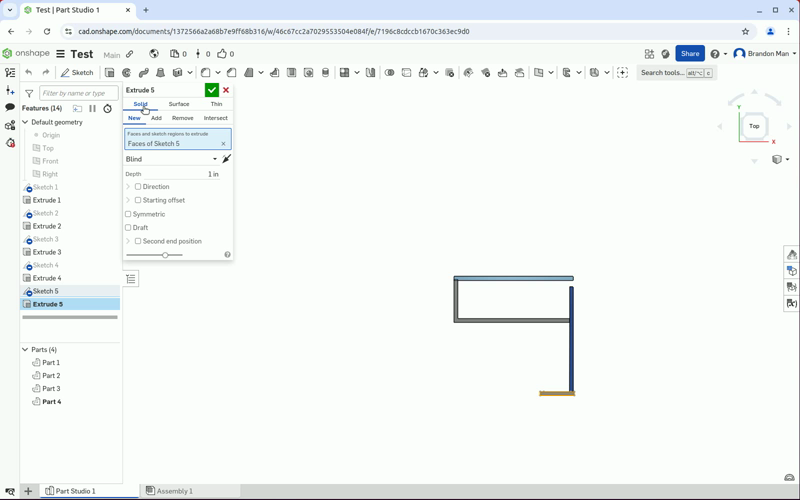
click(143, 106)
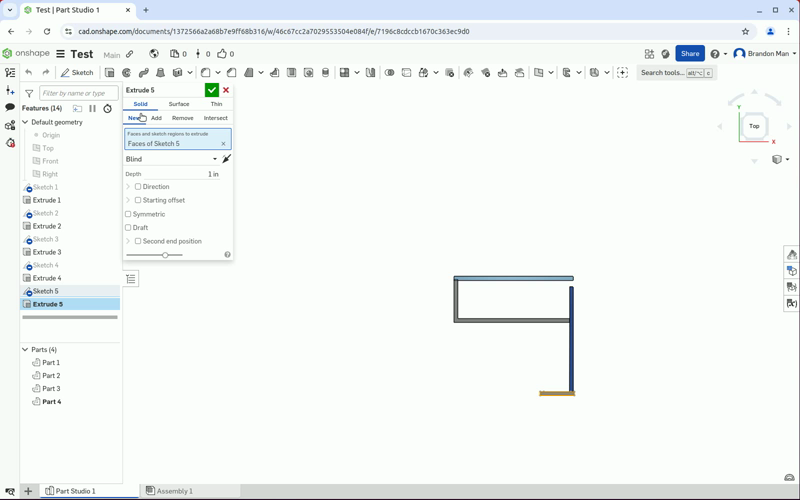
mouse_move(137, 120)
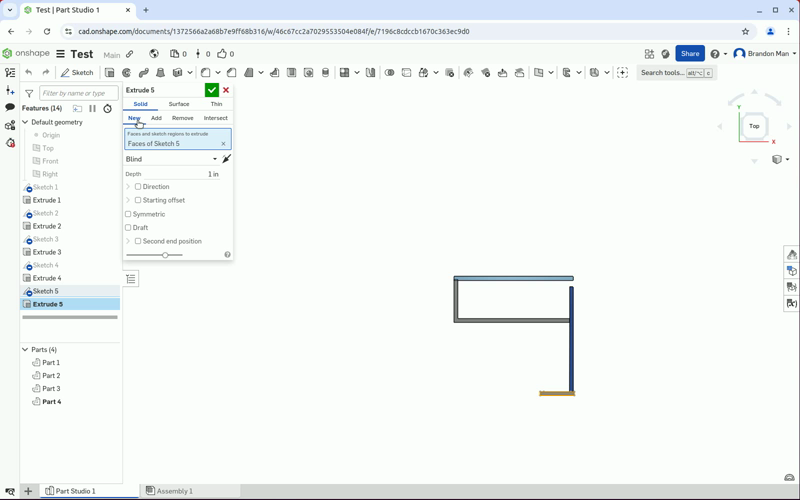
click(137, 120)
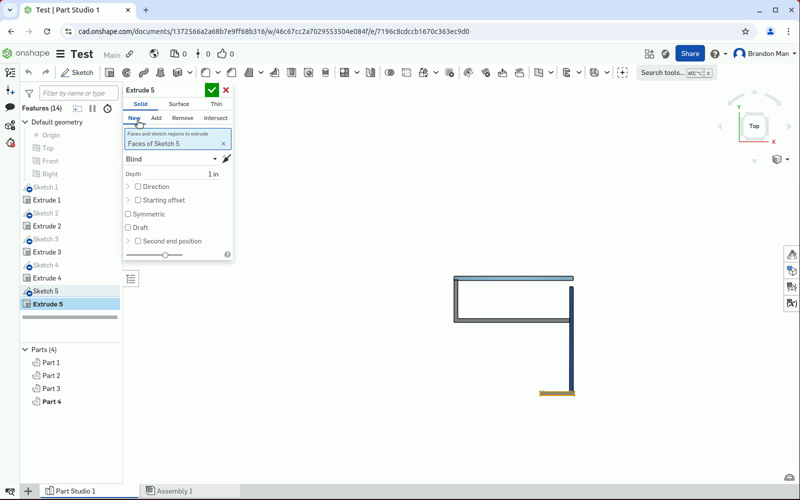
key(tab, 4)
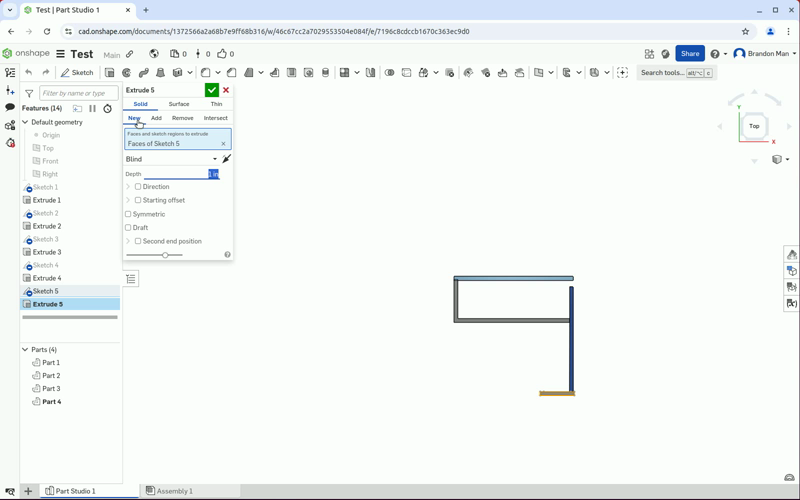
text(-1.926)
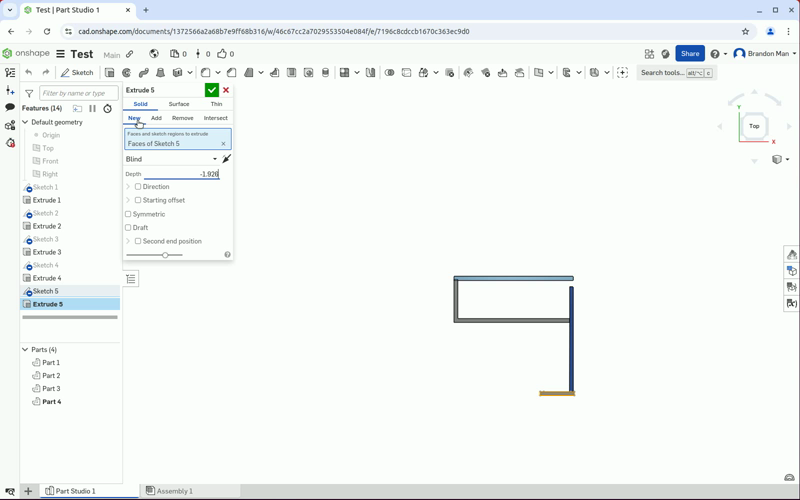
key(enter)
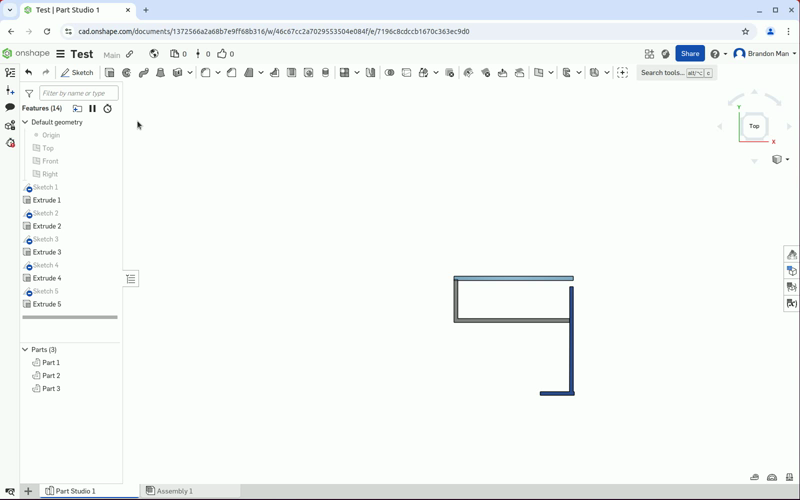
key(shift+h)
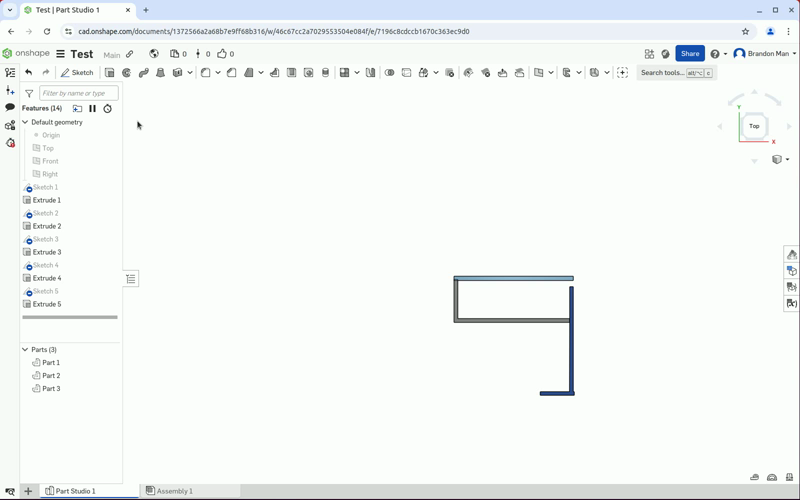
key(shift+h)
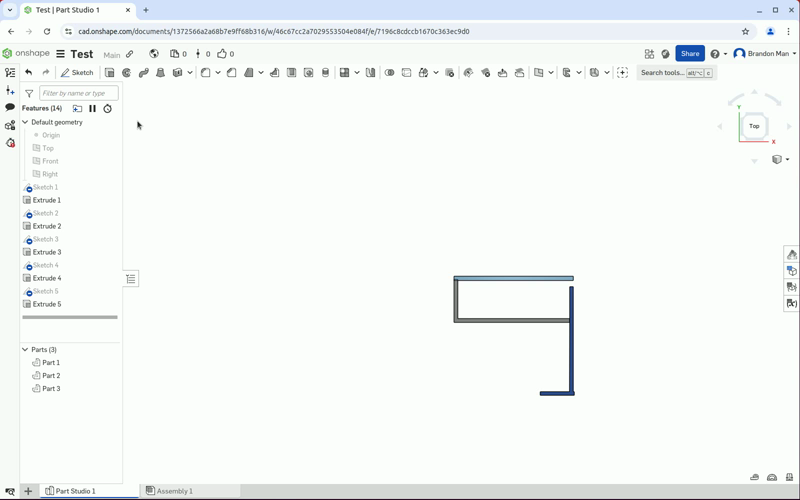
mouse_move(73, 189)
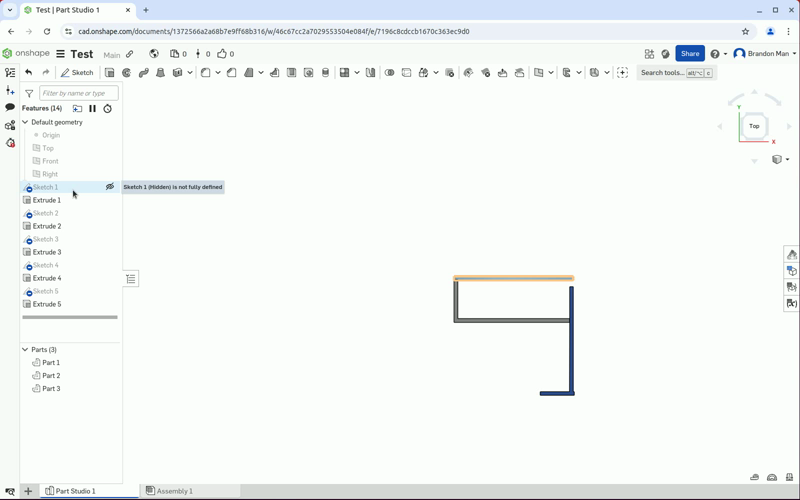
click(73, 189)
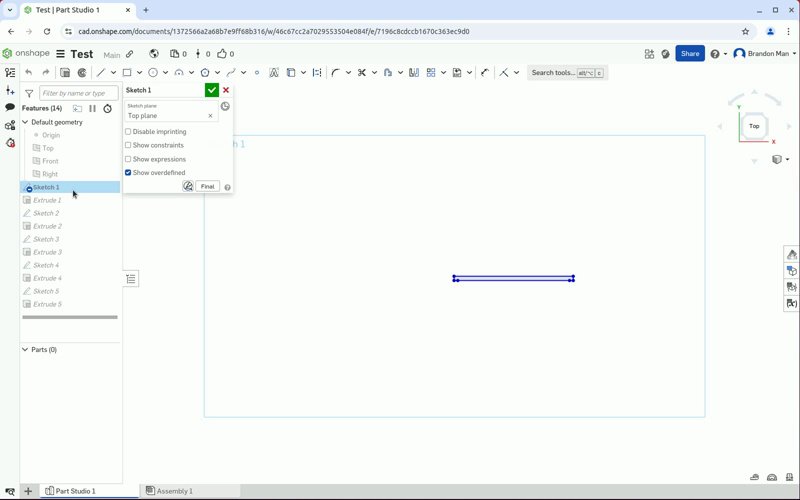
mouse_move(229, 92)
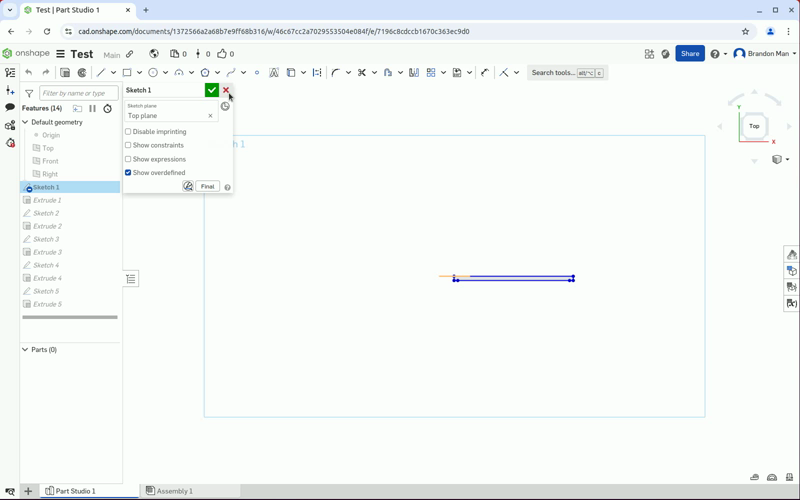
click(229, 92)
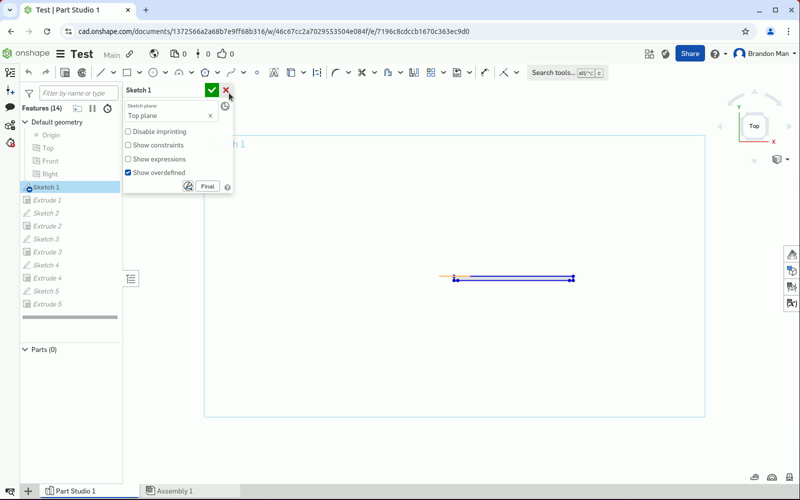
key(shift+s)
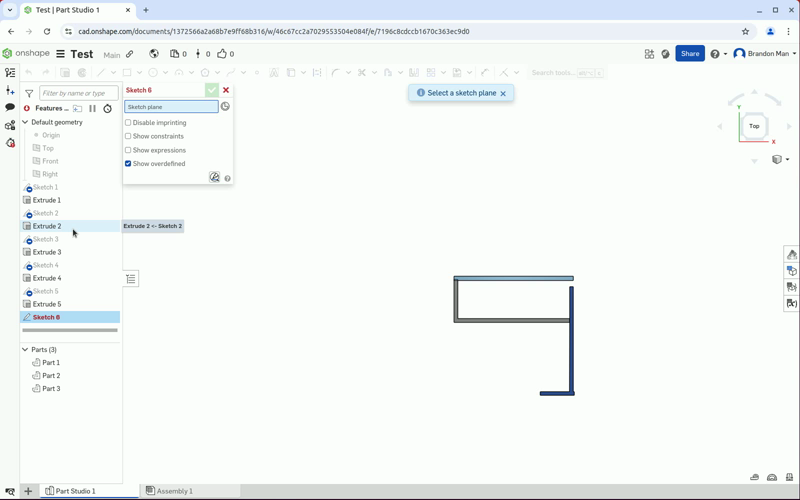
scroll(3)
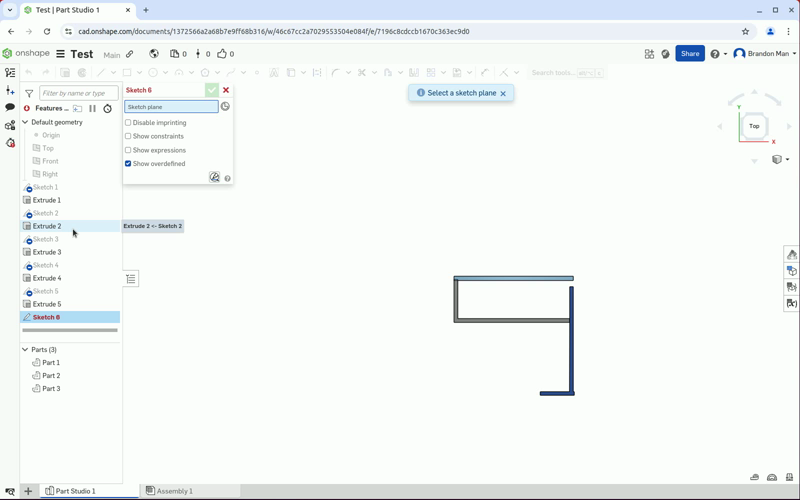
mouse_move(73, 150)
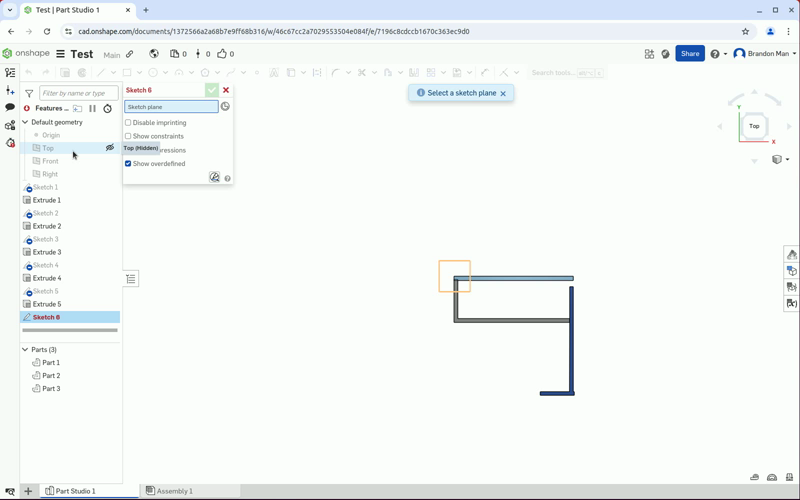
click(73, 150)
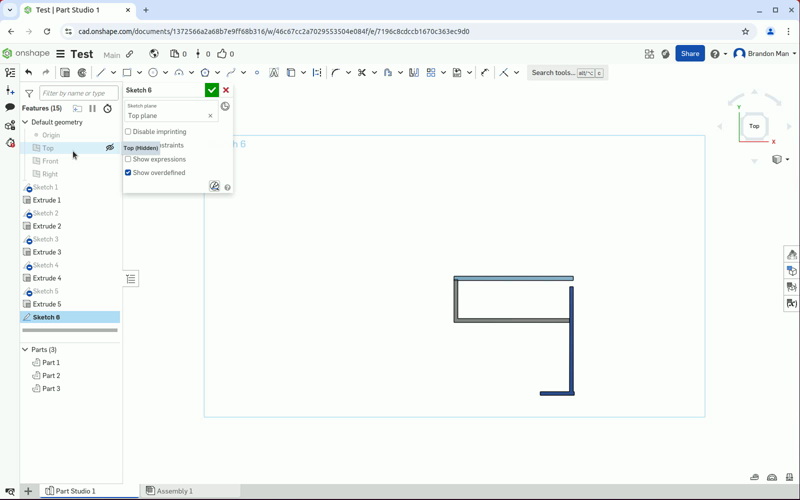
mouse_move(73, 352)
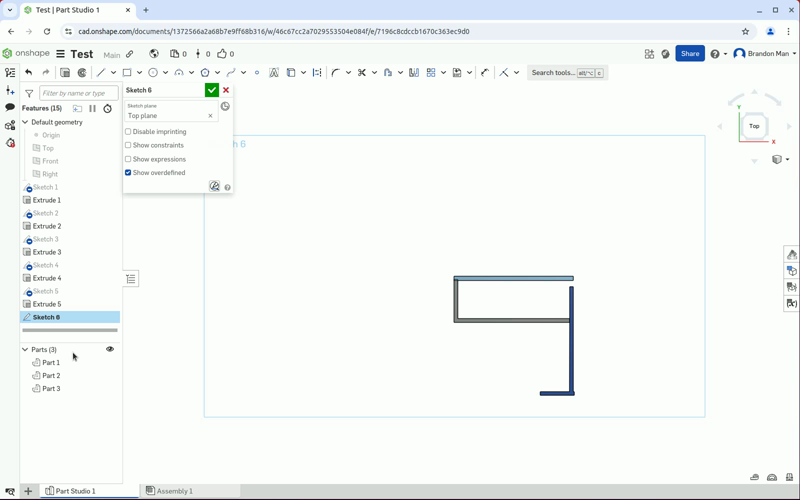
key(y)
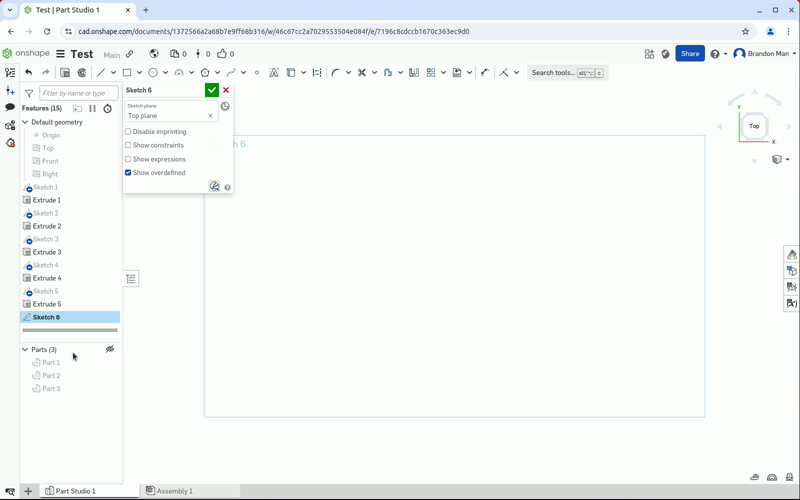
key(l)
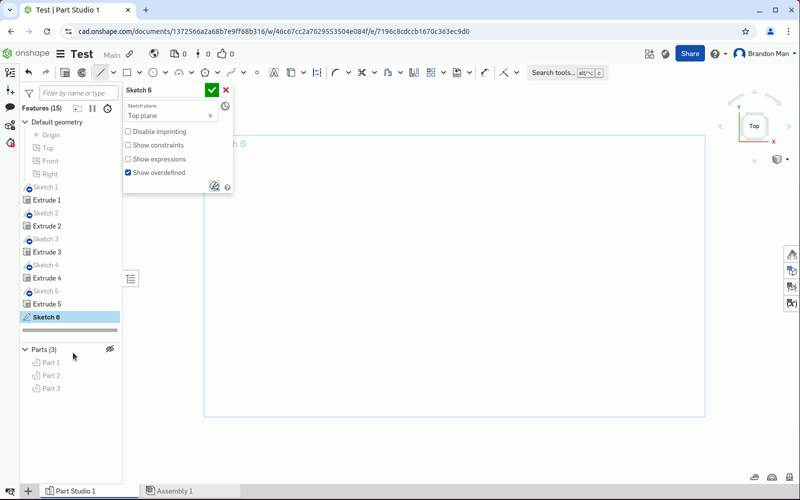
key_down(shift)
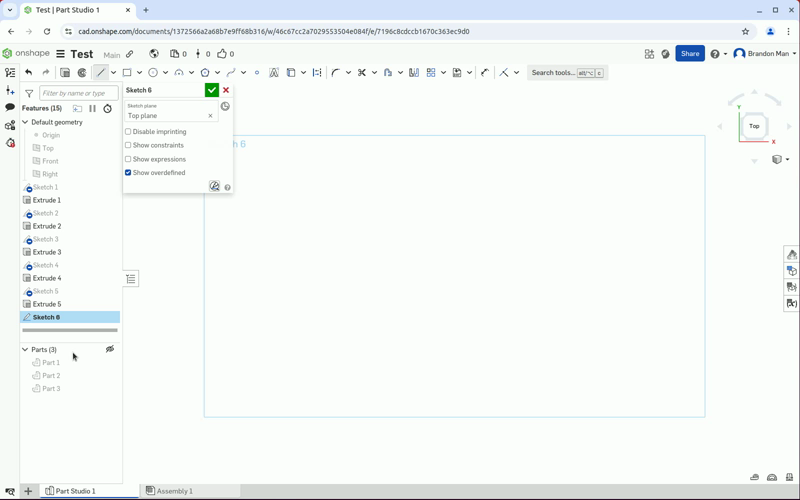
mouse_move(540, 391)
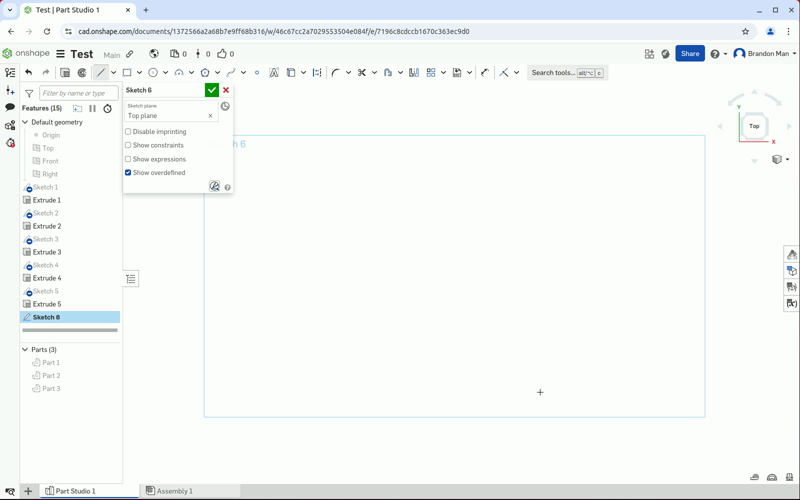
click(540, 391)
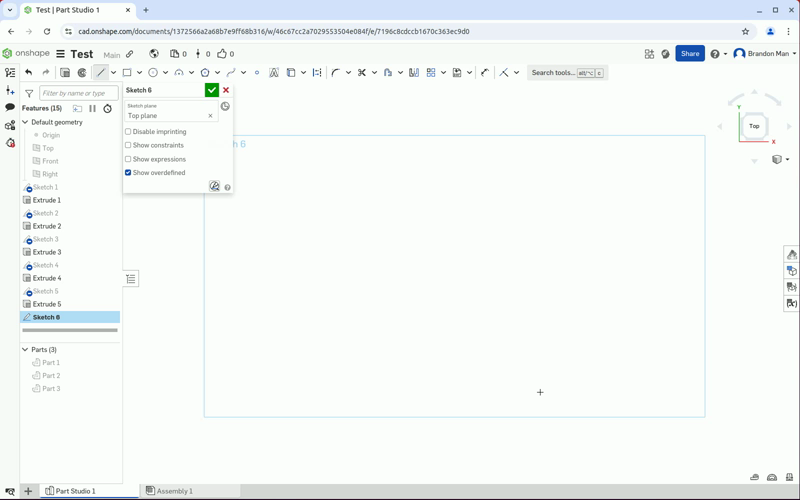
key_up(shift)
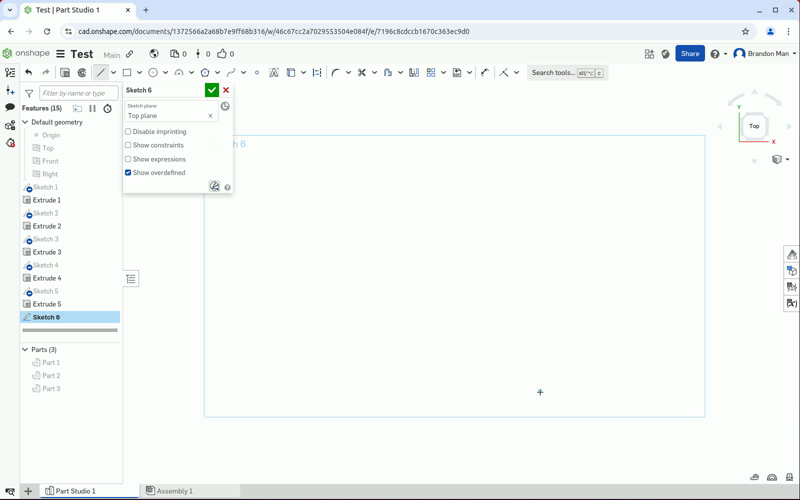
key_down(shift)
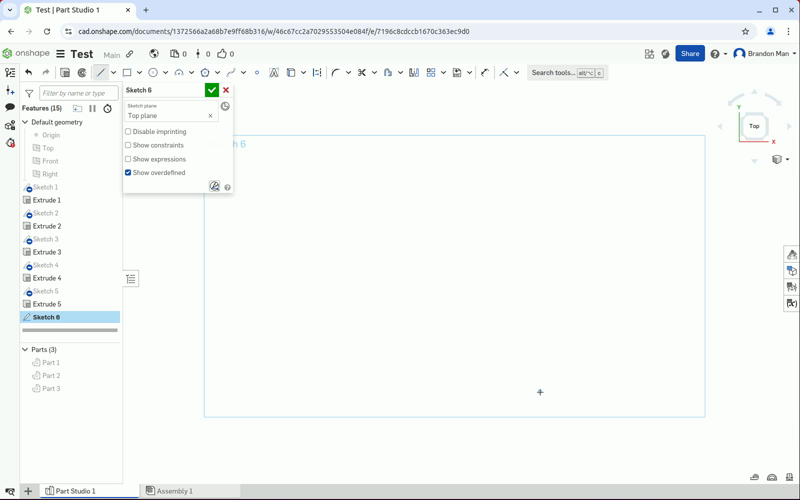
mouse_move(570, 391)
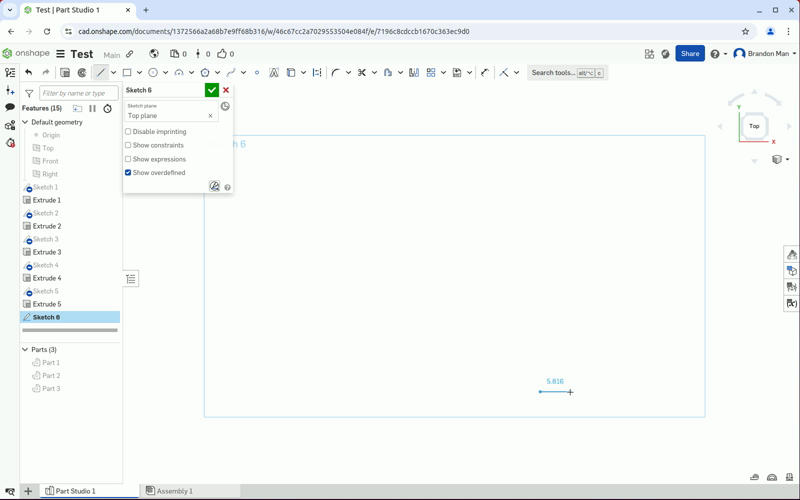
mouse_move(543, 391)
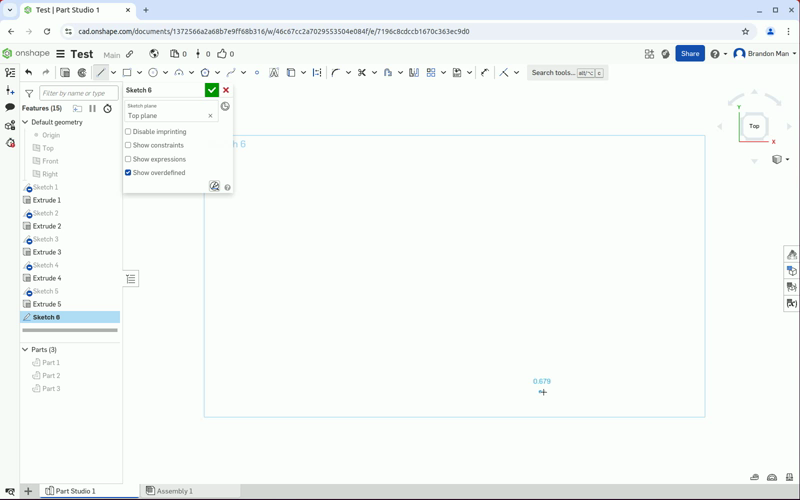
scroll(6)
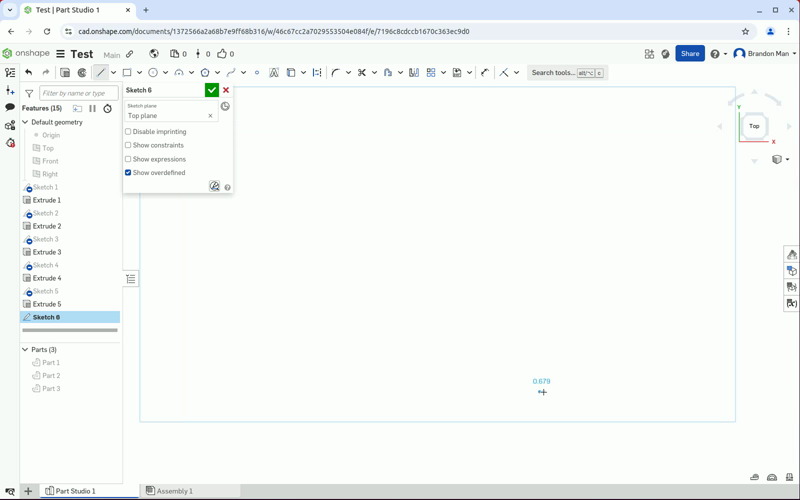
scroll(6)
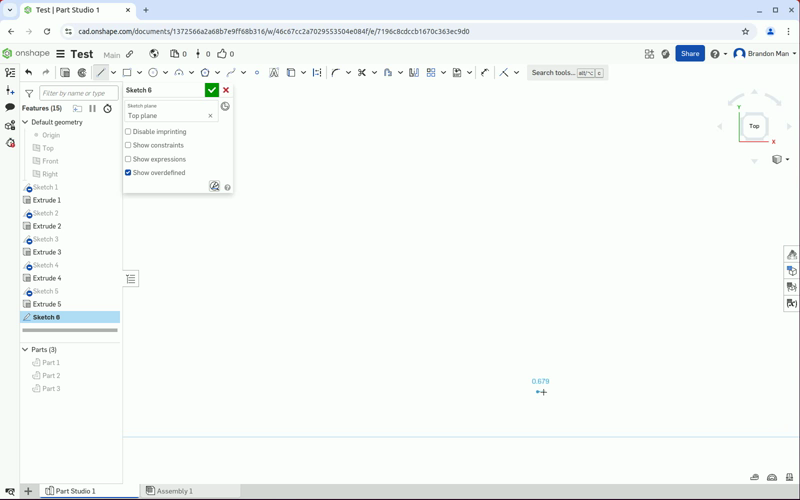
scroll(6)
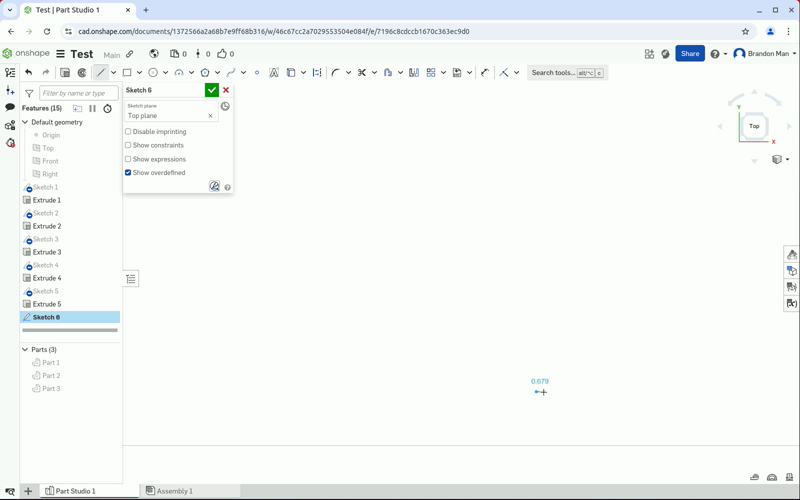
scroll(6)
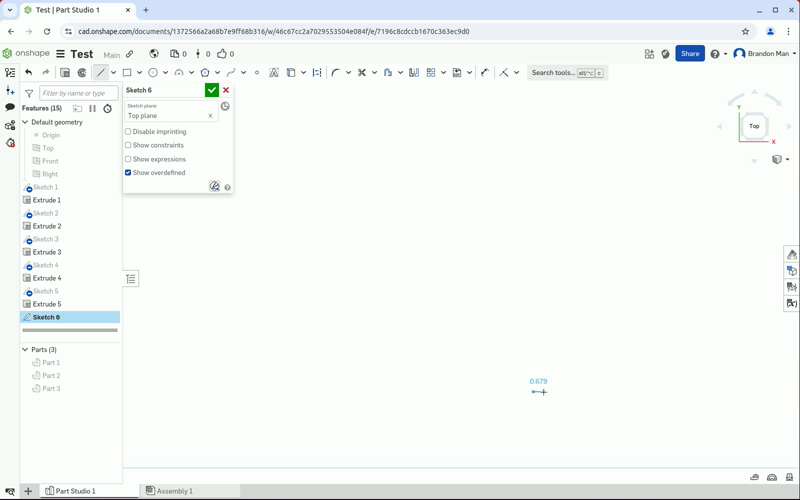
scroll(6)
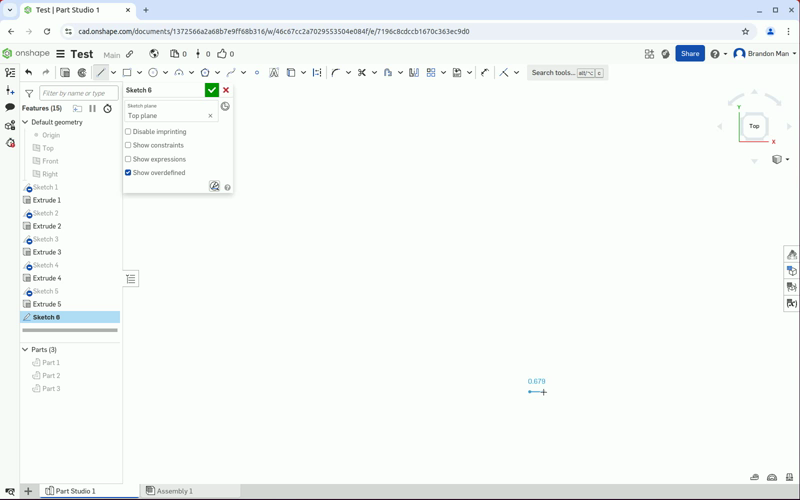
scroll(6)
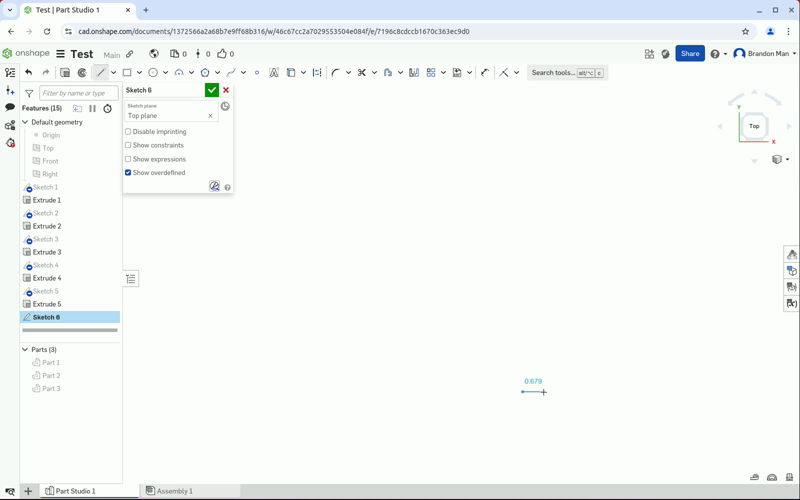
scroll(6)
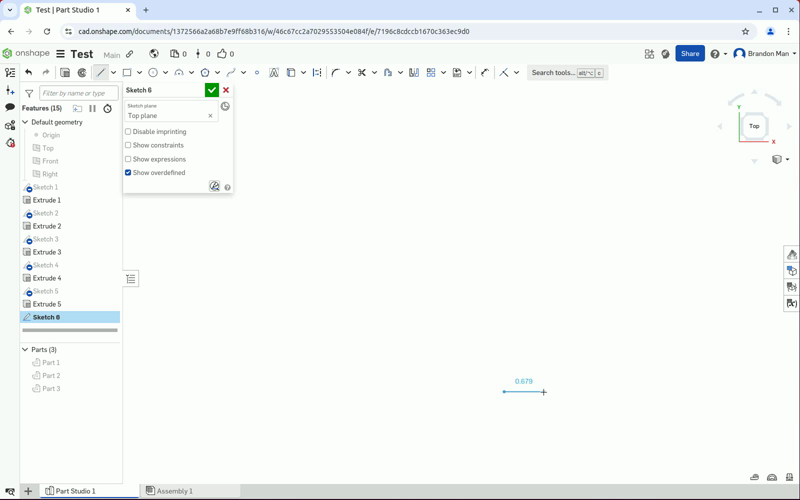
click(543, 391)
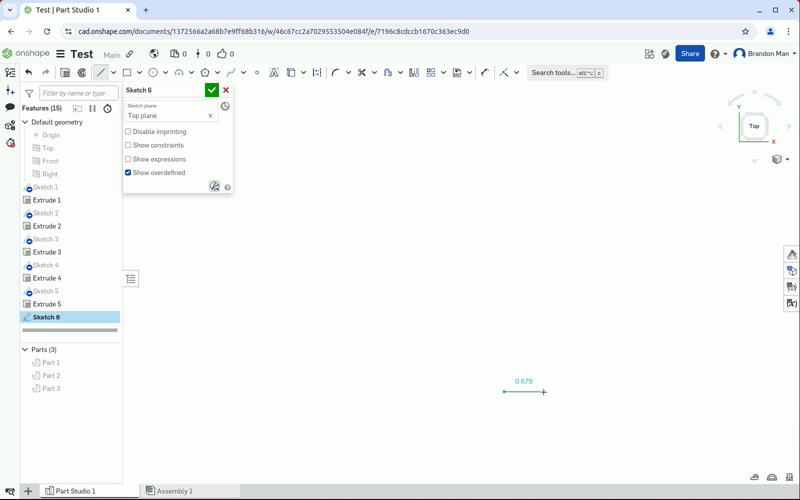
scroll(-6)
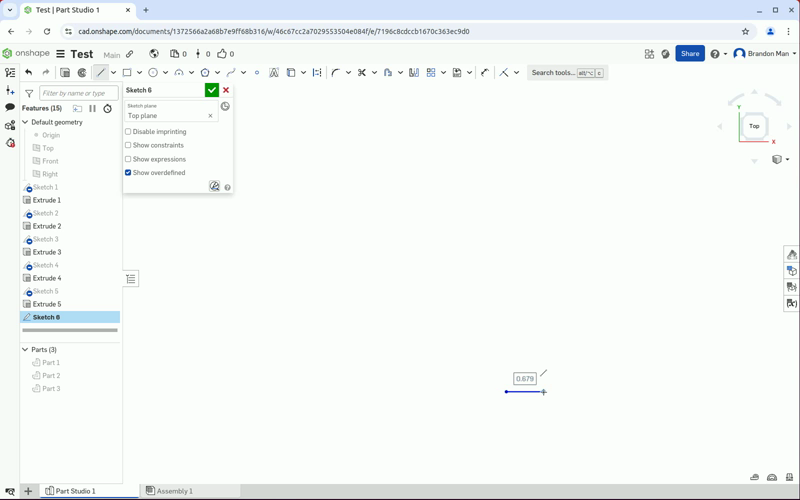
scroll(-6)
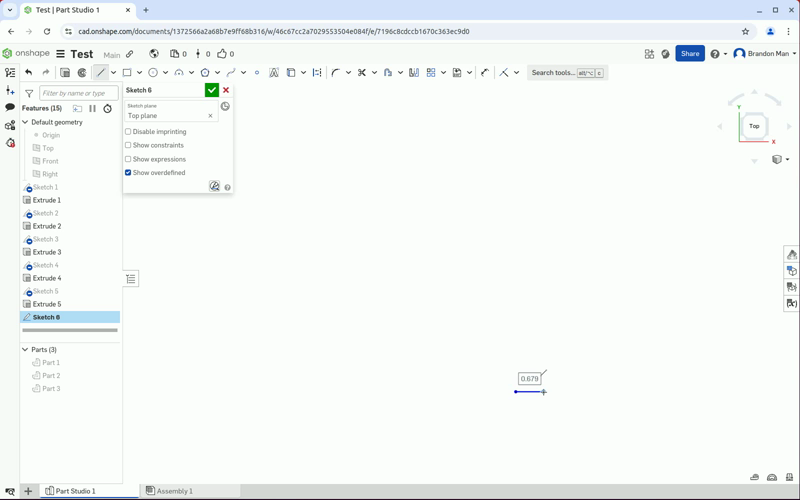
scroll(-6)
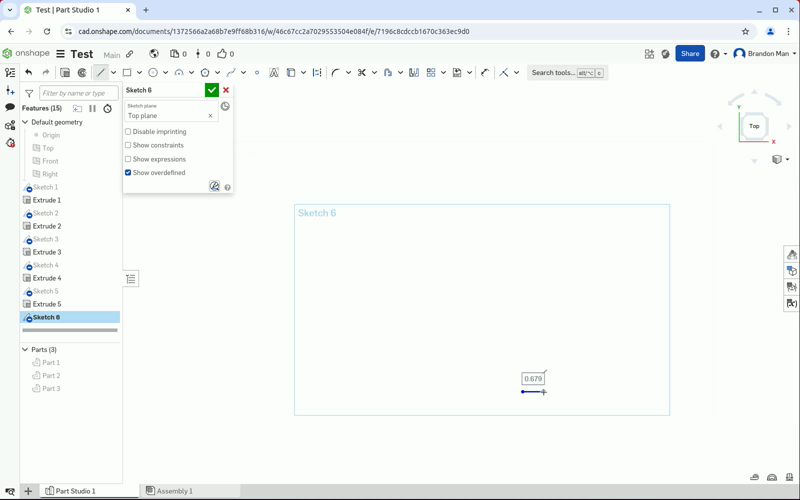
scroll(-6)
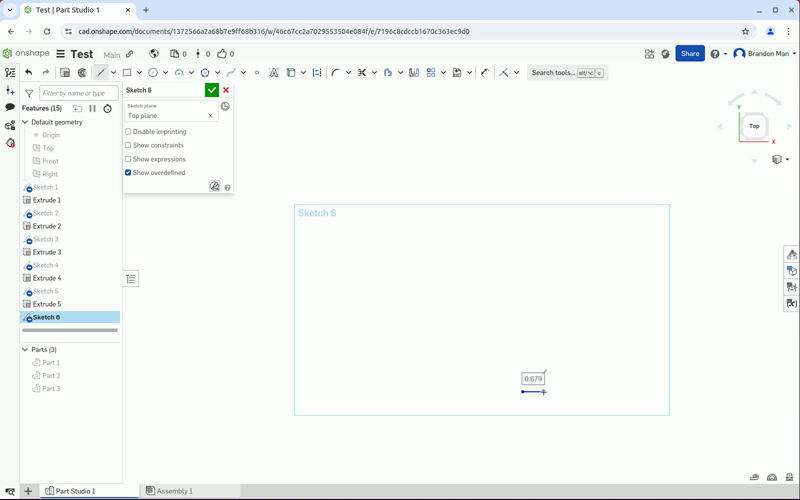
scroll(-6)
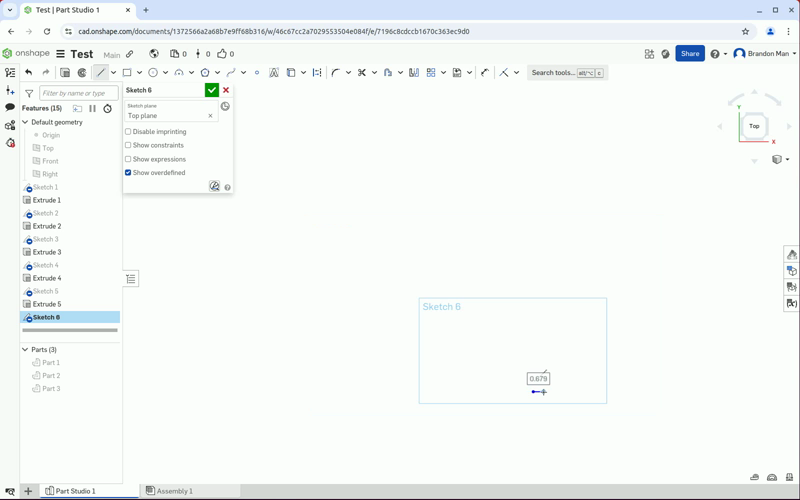
scroll(-6)
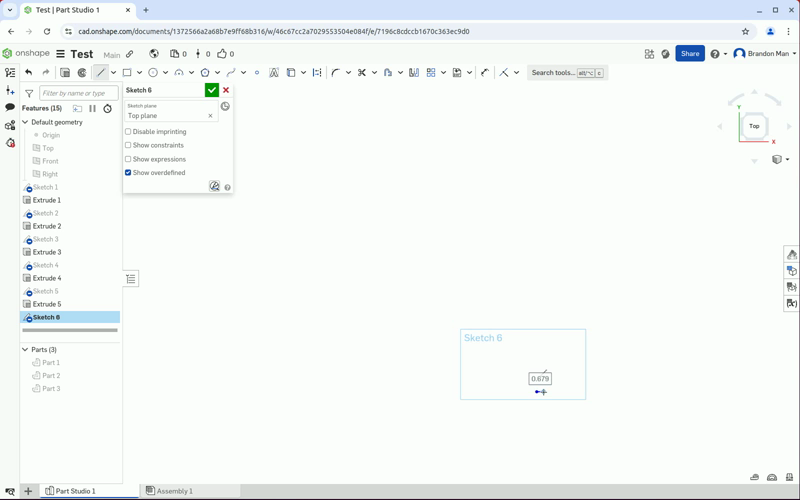
scroll(-6)
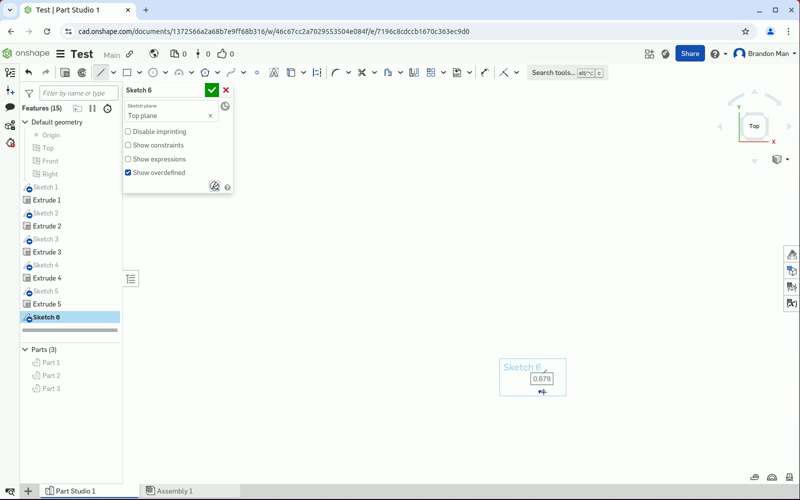
key_up(shift)
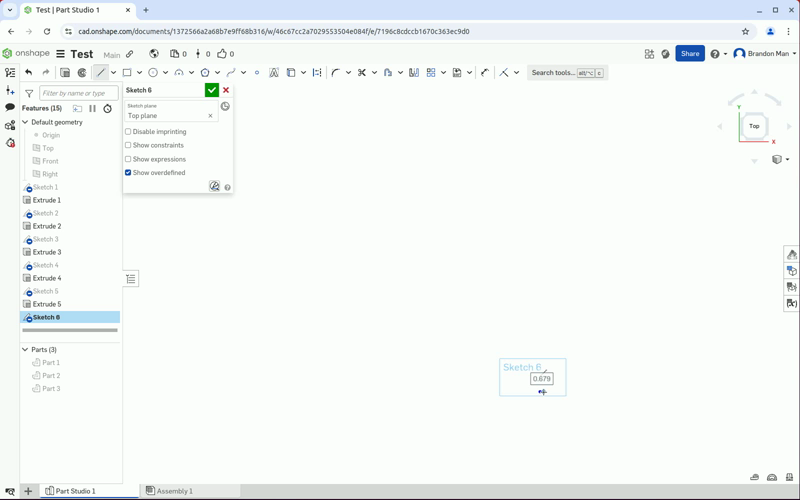
key_down(shift)
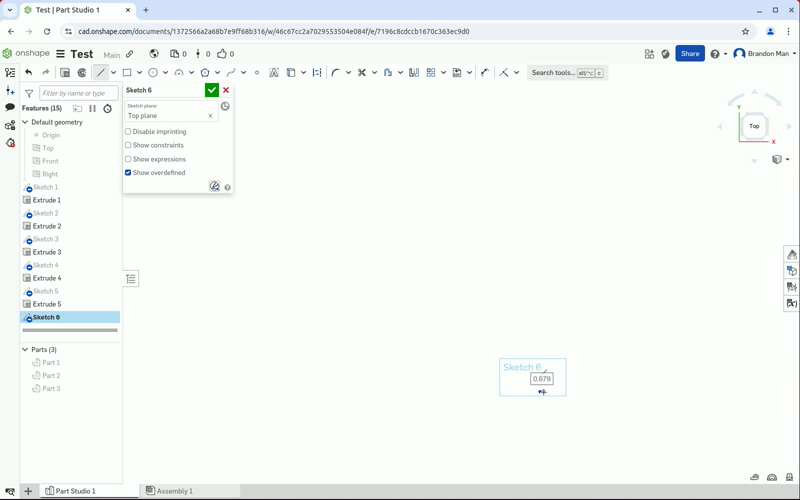
mouse_move(543, 325)
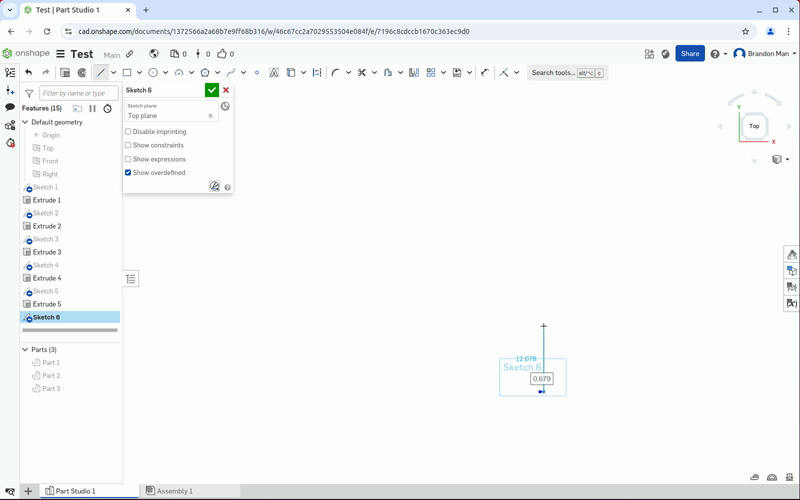
click(543, 325)
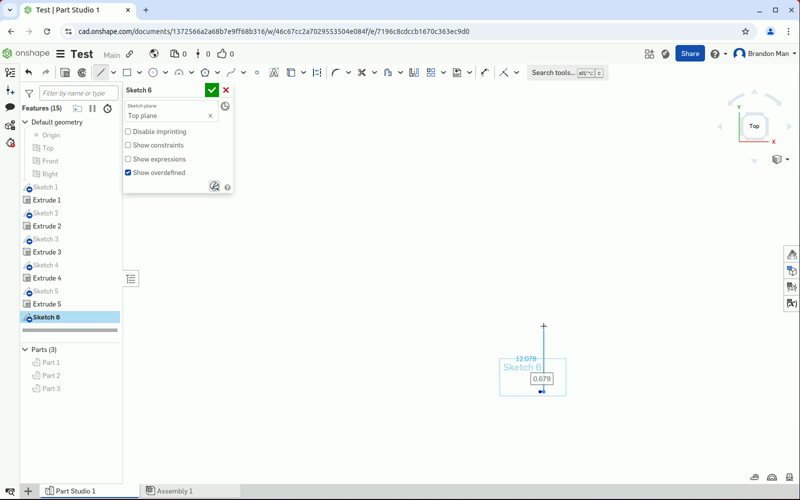
key_up(shift)
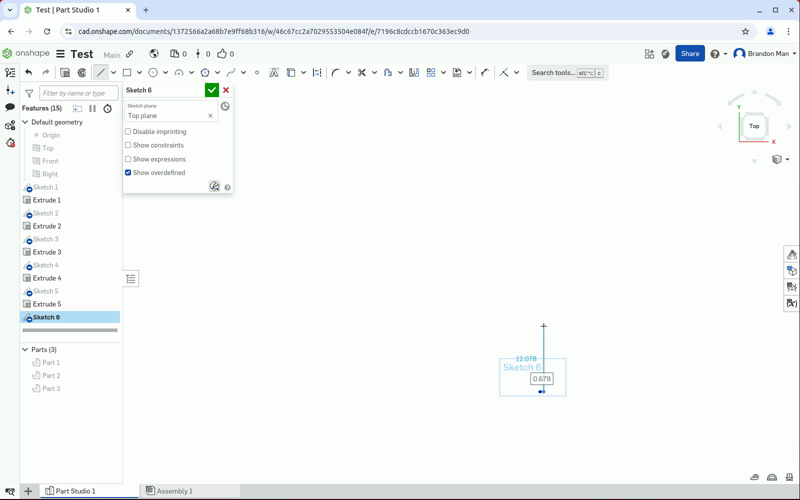
key_down(shift)
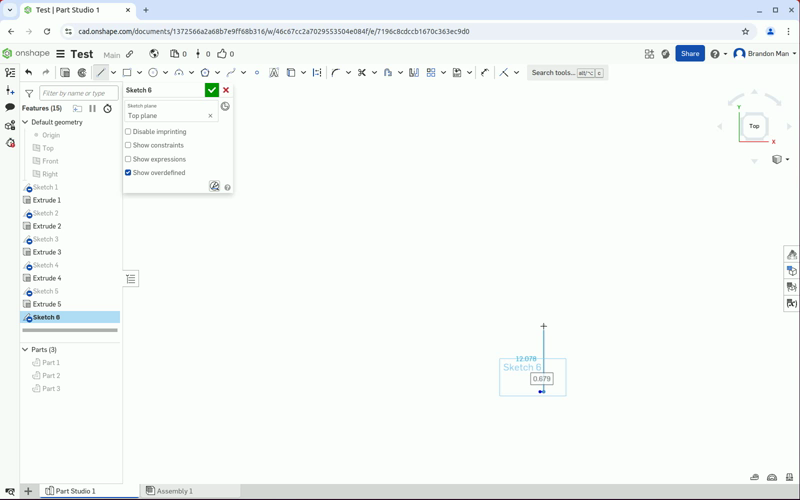
mouse_move(573, 325)
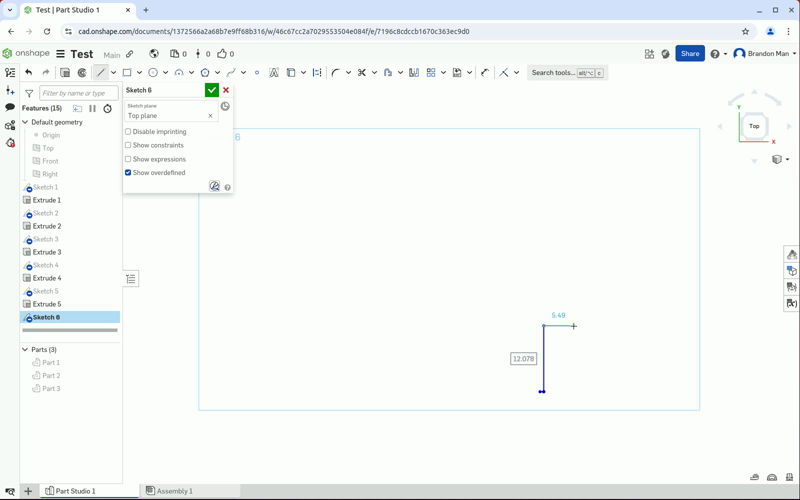
mouse_move(540, 325)
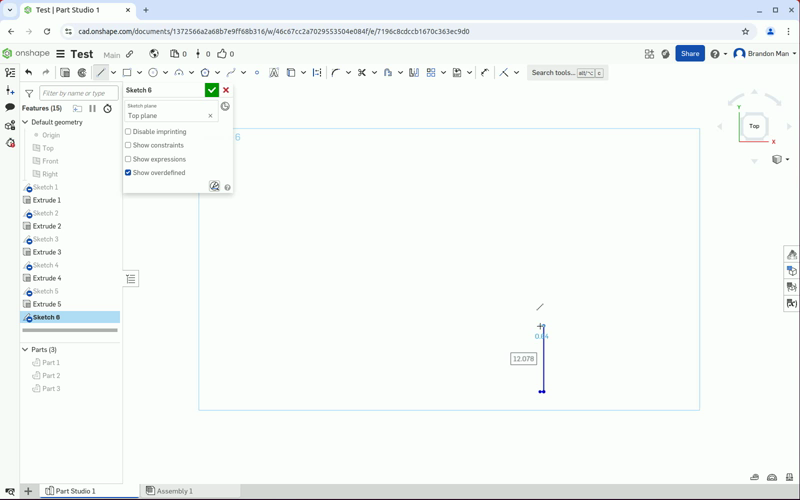
scroll(6)
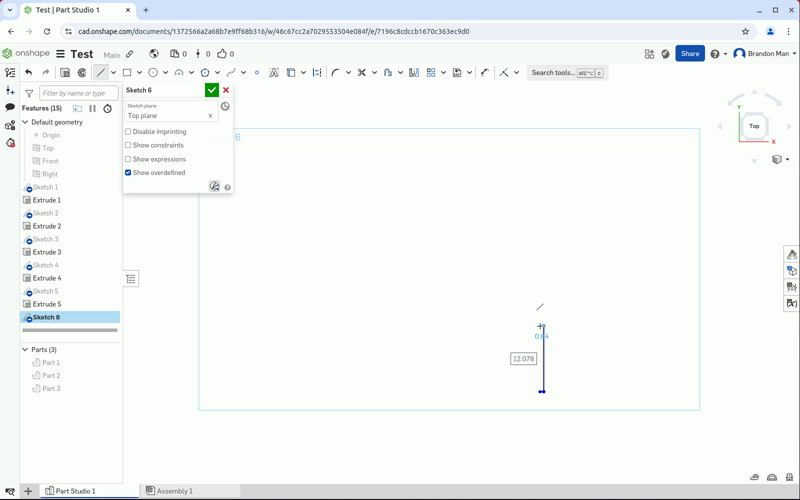
scroll(6)
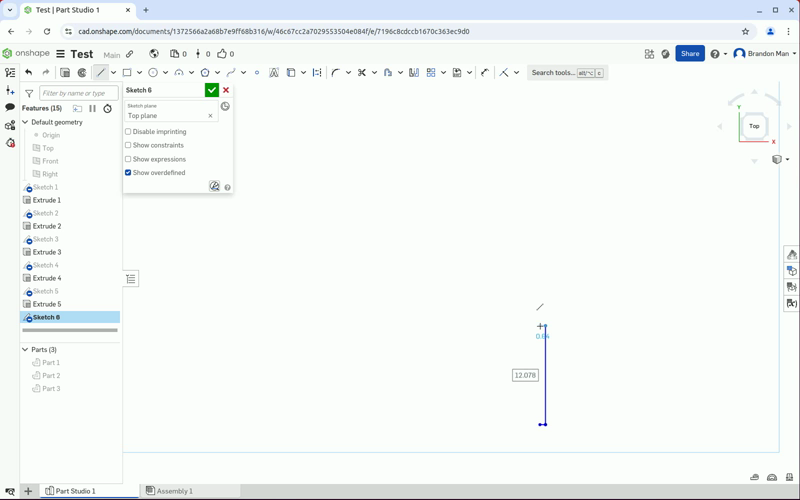
scroll(6)
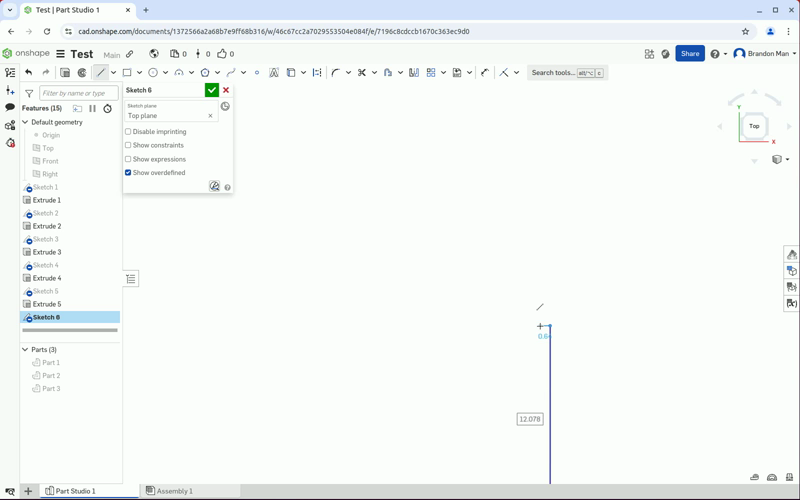
scroll(6)
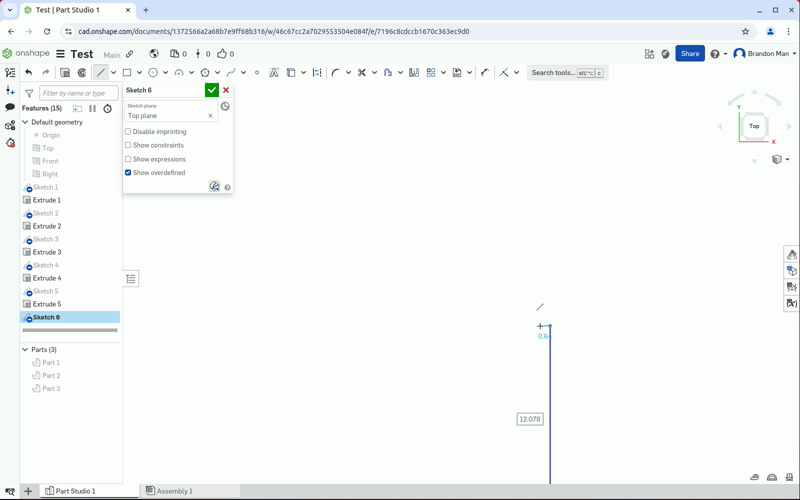
scroll(6)
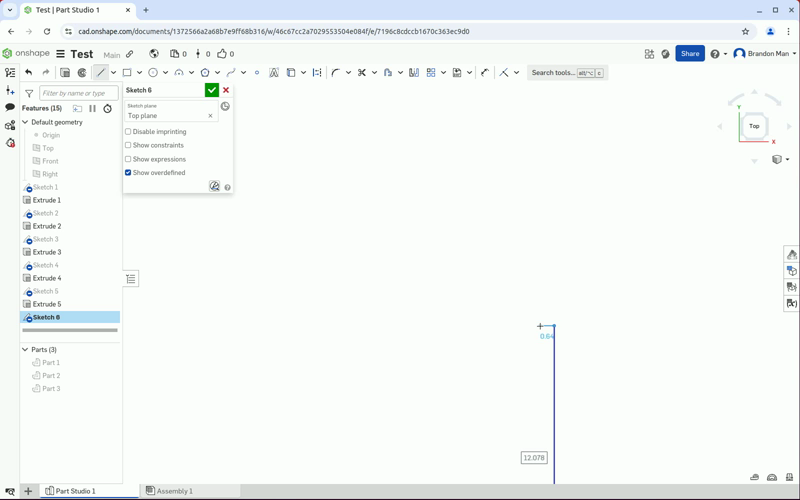
scroll(6)
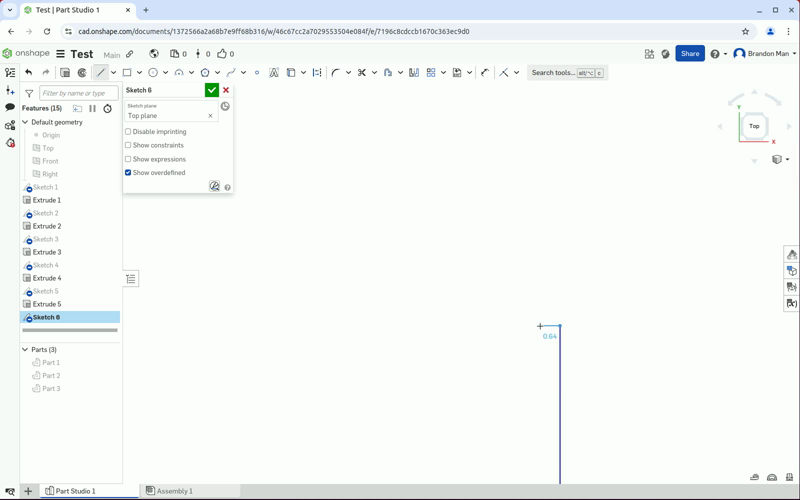
scroll(6)
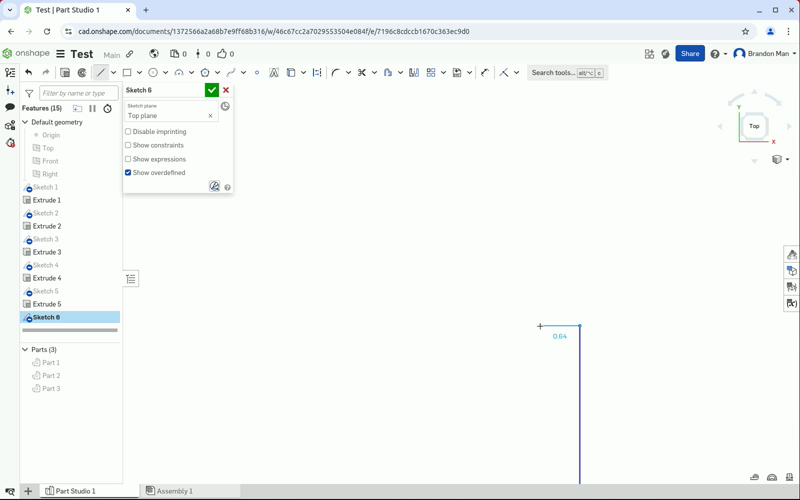
click(540, 325)
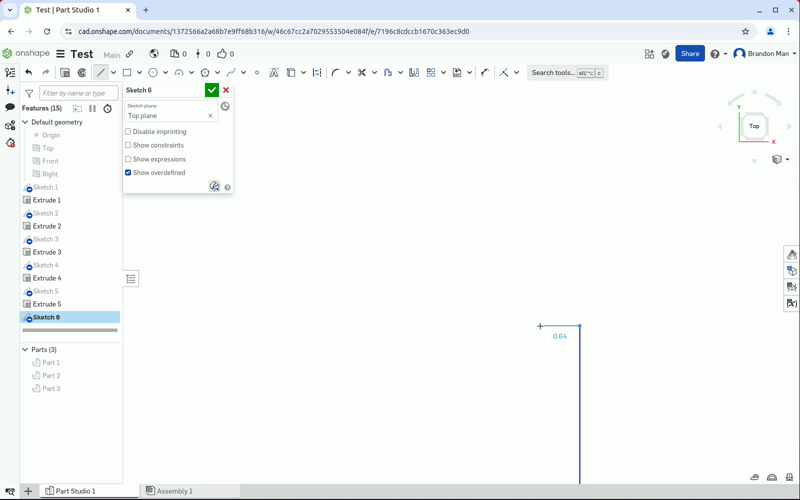
scroll(-6)
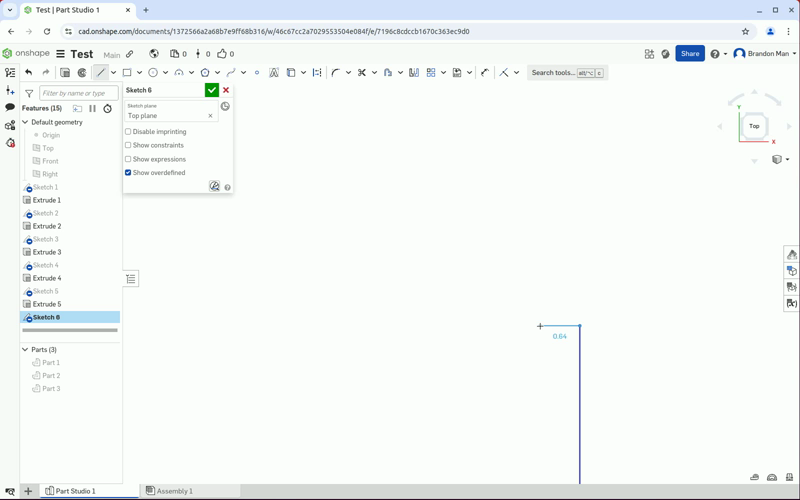
scroll(-6)
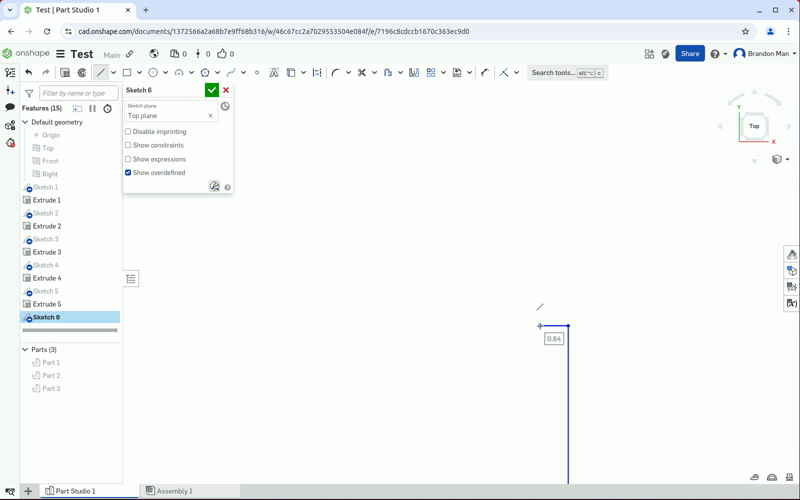
scroll(-6)
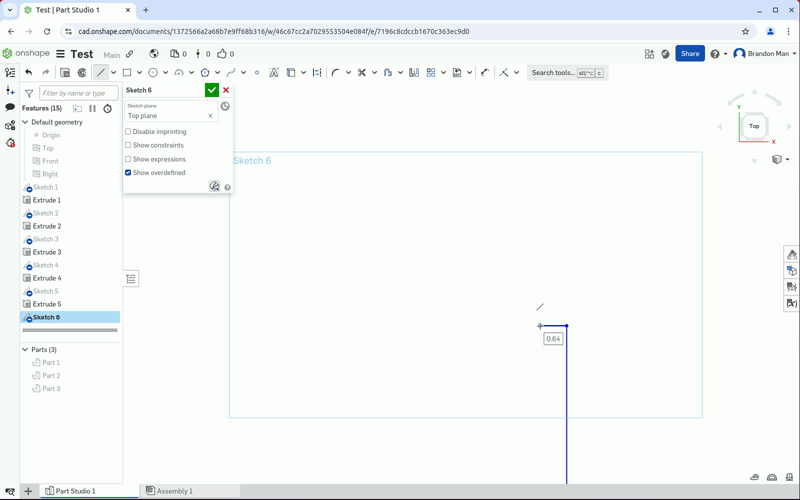
scroll(-6)
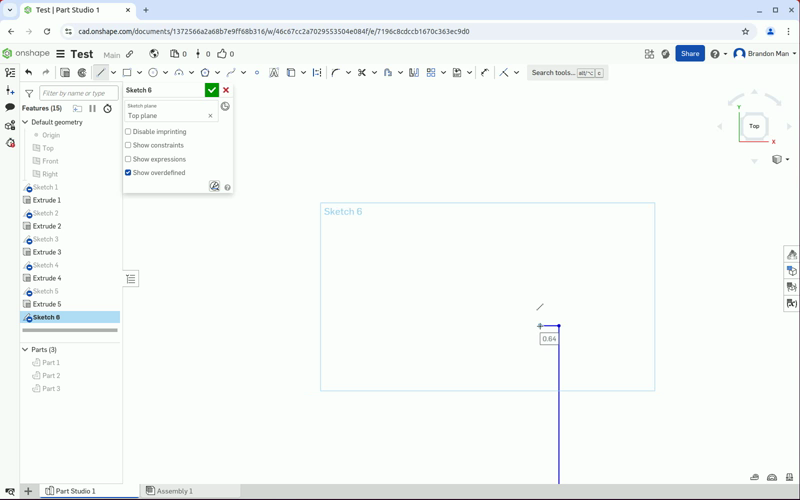
scroll(-6)
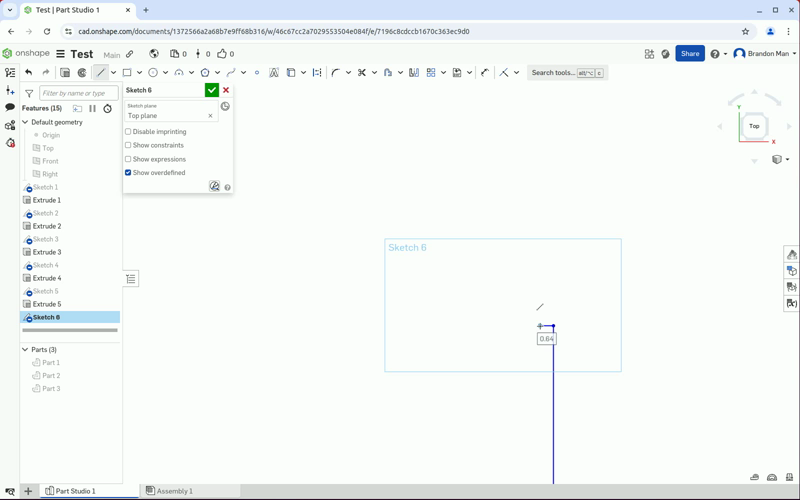
scroll(-6)
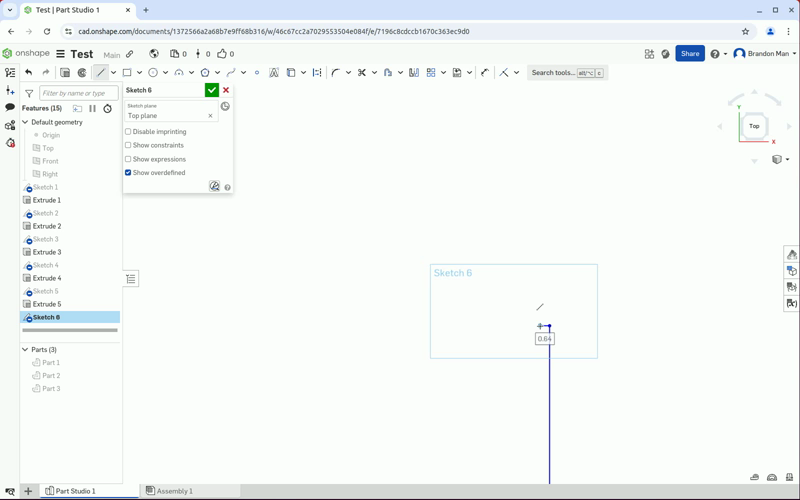
scroll(-6)
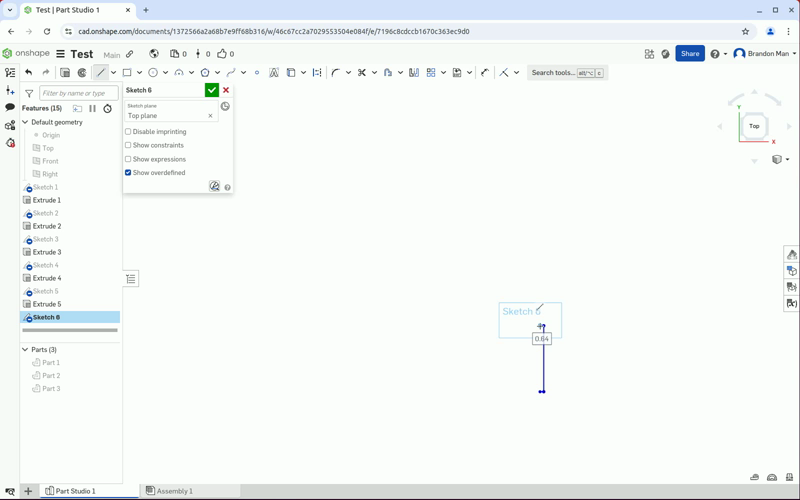
key_up(shift)
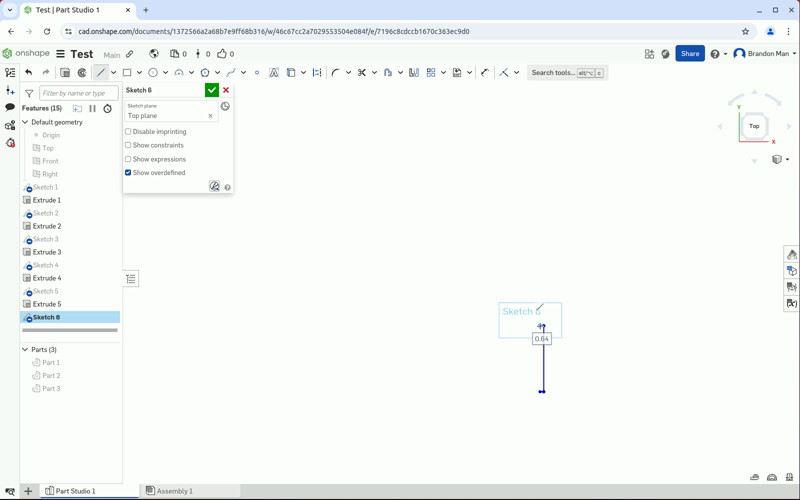
key_down(shift)
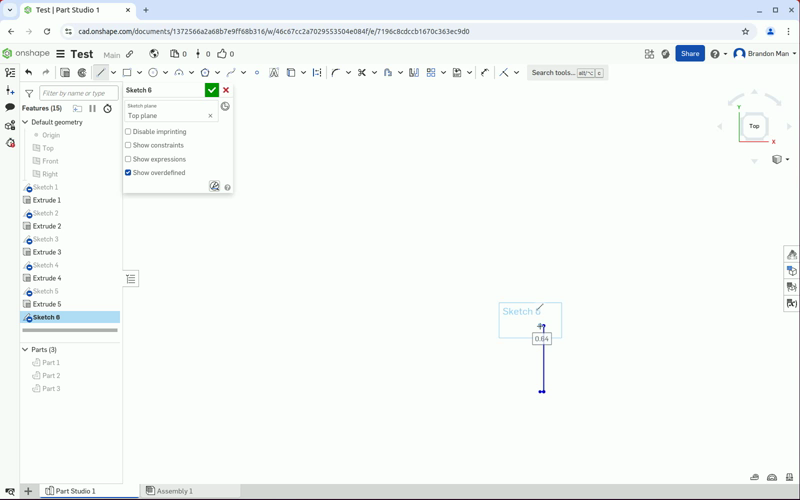
mouse_move(540, 391)
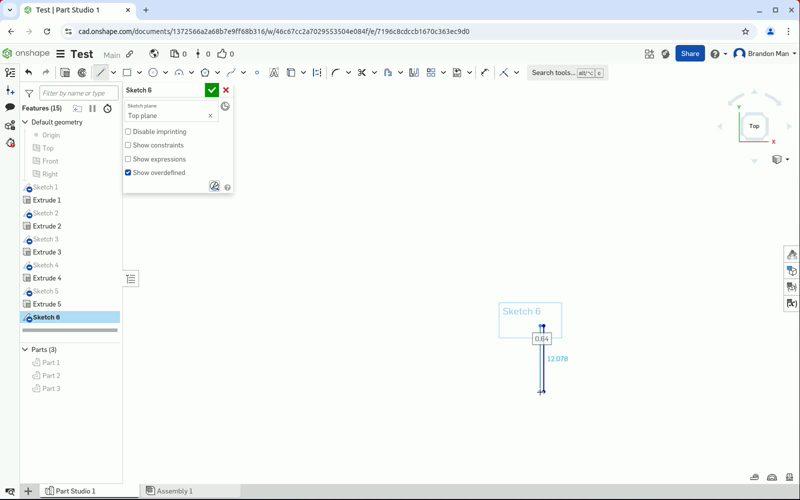
scroll(6)
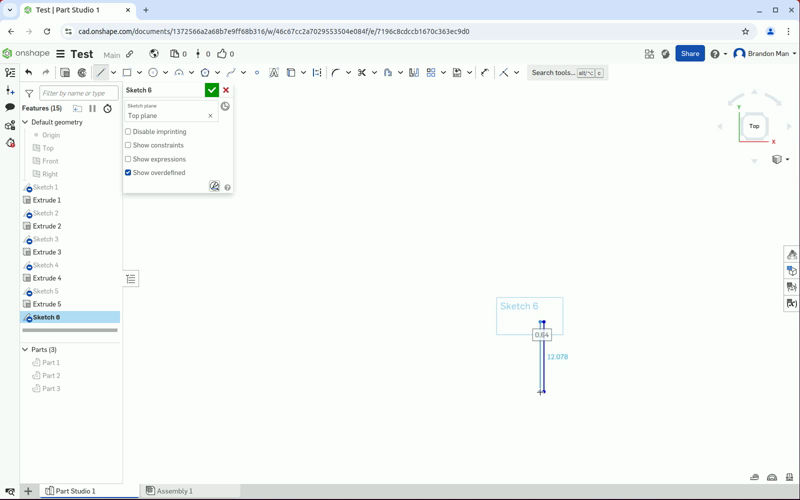
scroll(6)
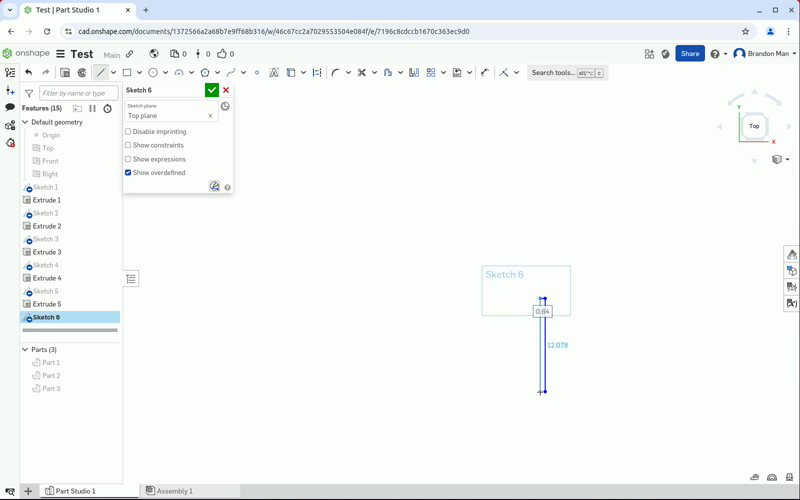
scroll(6)
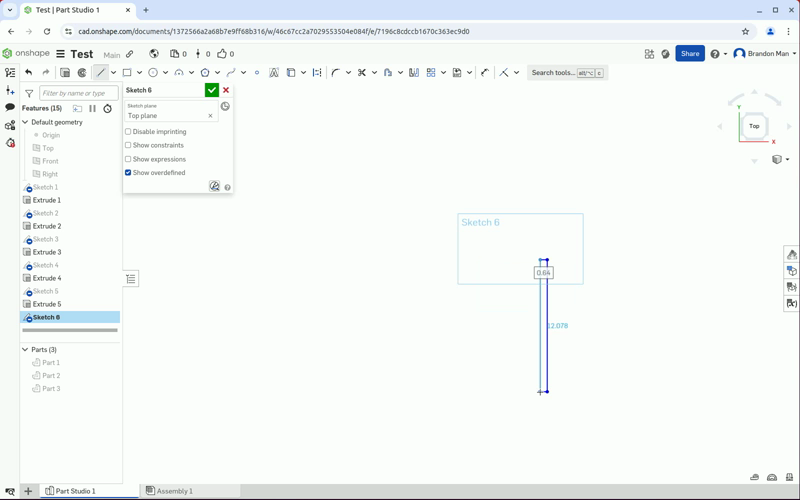
scroll(6)
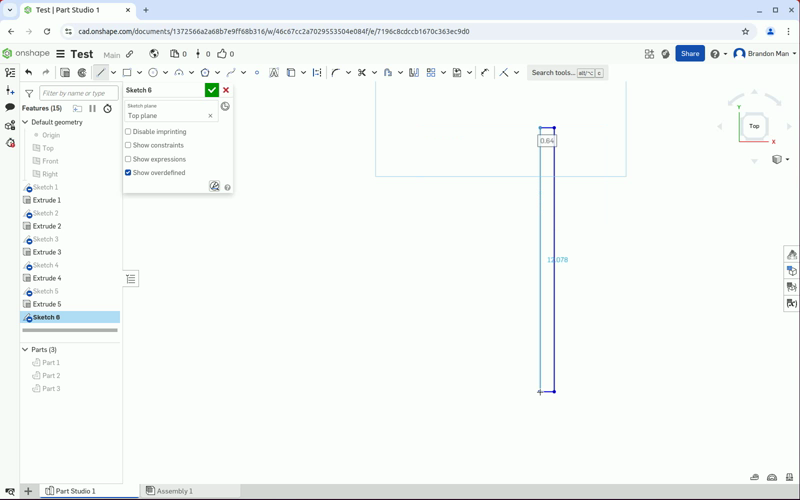
scroll(6)
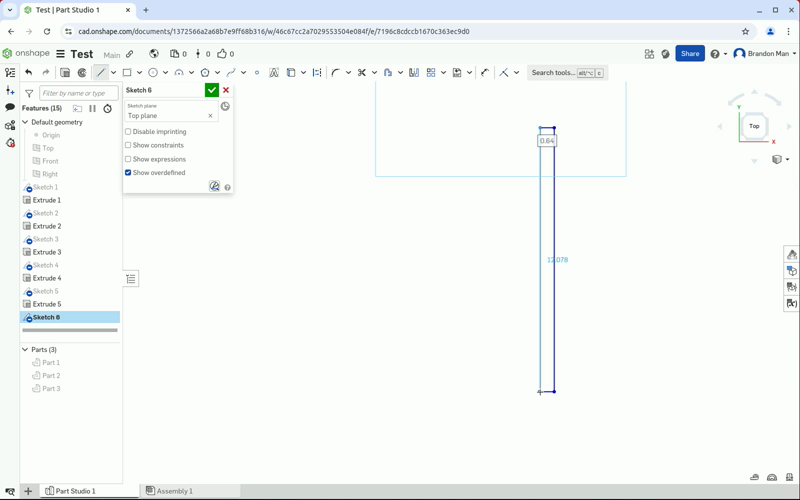
scroll(6)
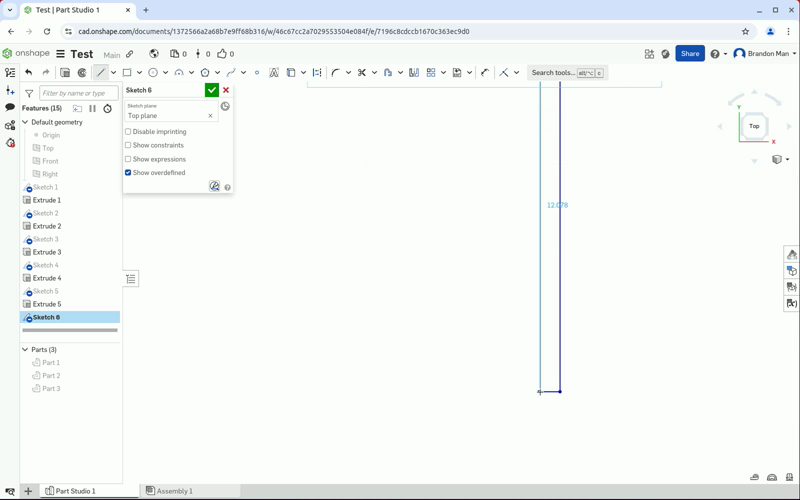
scroll(6)
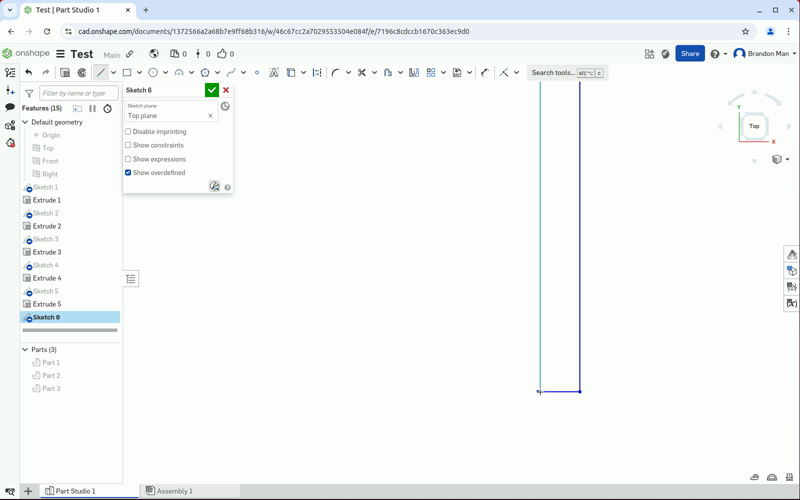
key_up(shift)
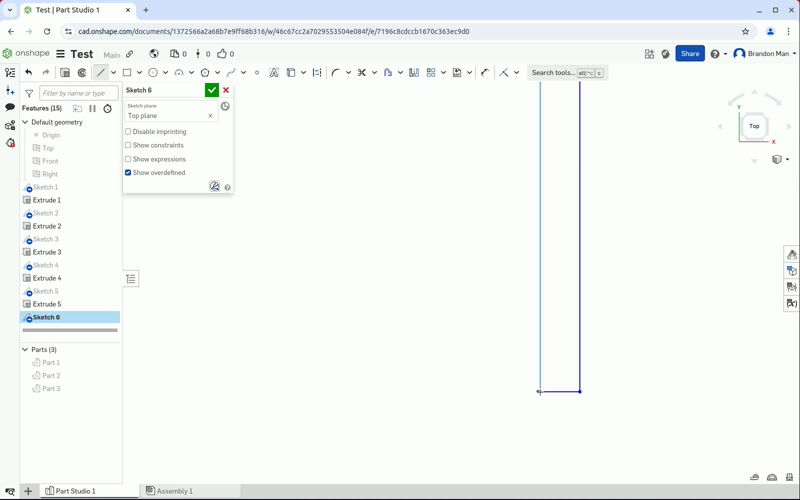
click(540, 391)
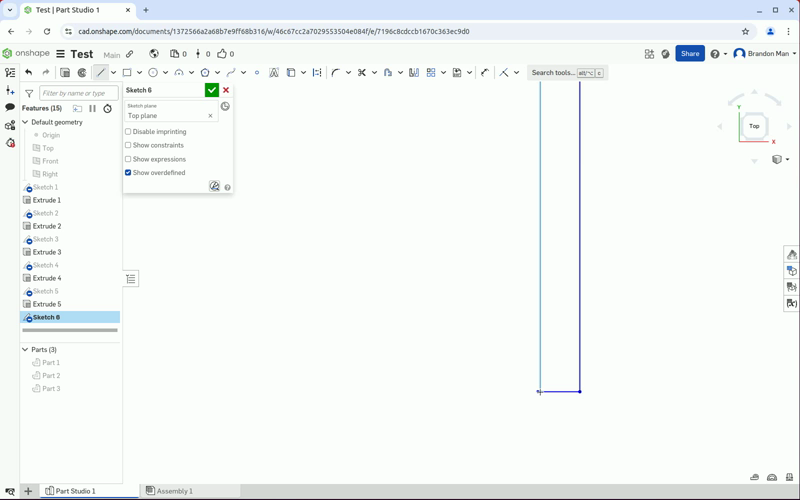
scroll(-6)
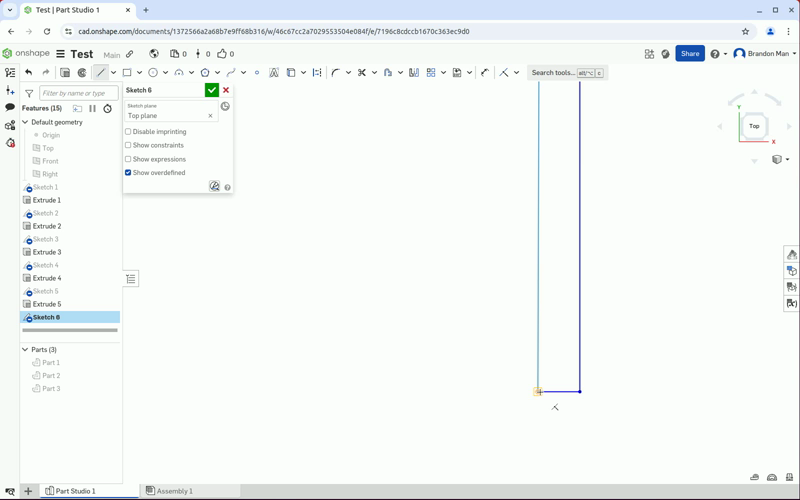
scroll(-6)
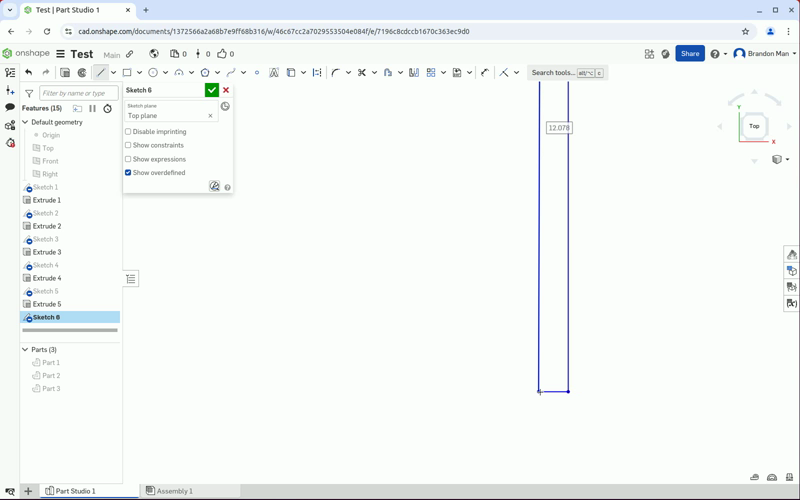
scroll(-6)
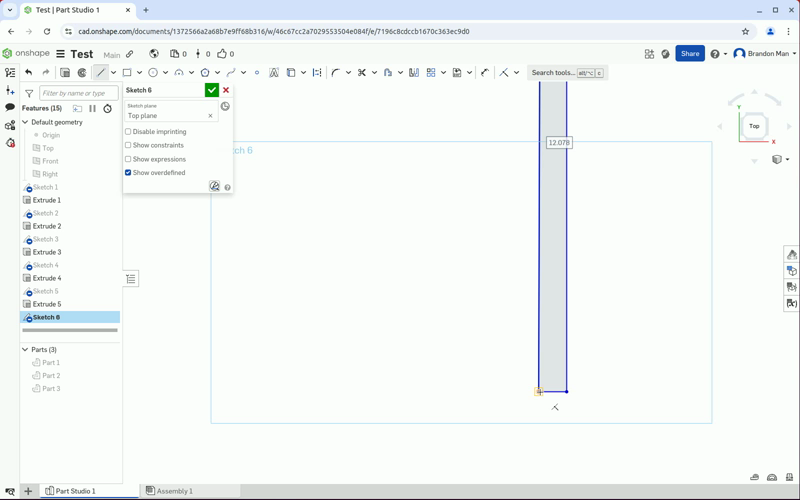
scroll(-6)
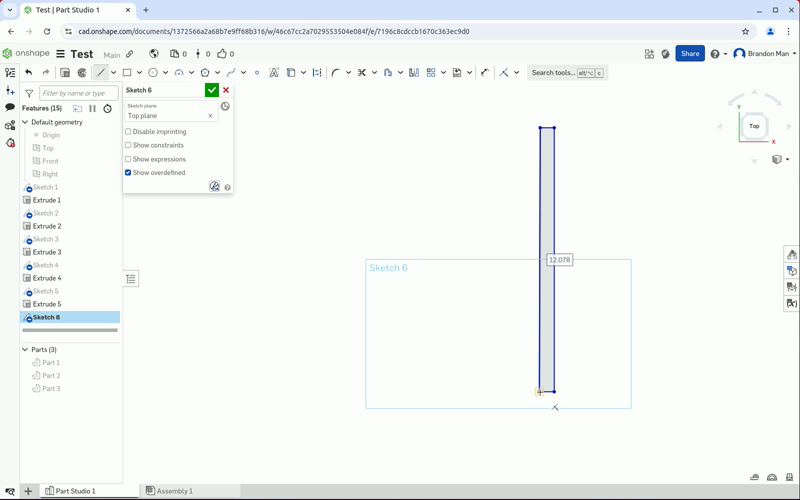
scroll(-6)
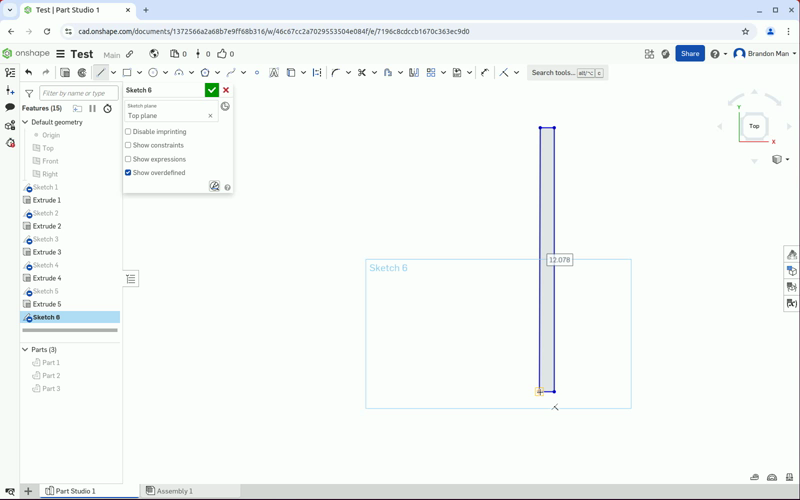
scroll(-6)
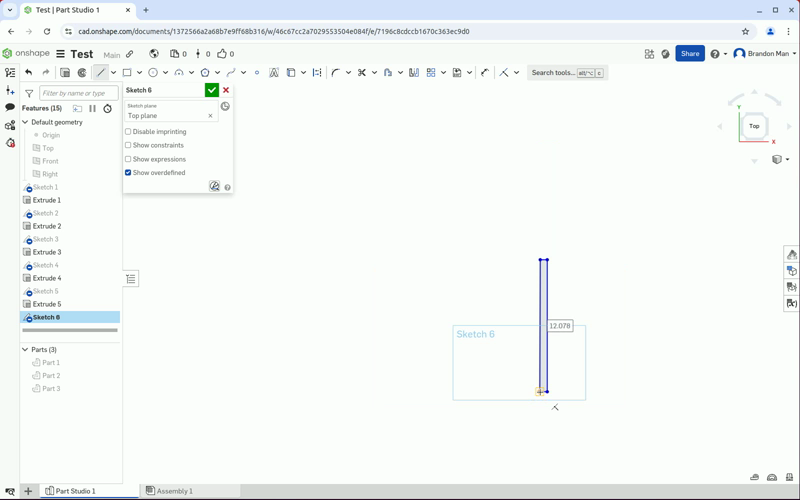
scroll(-6)
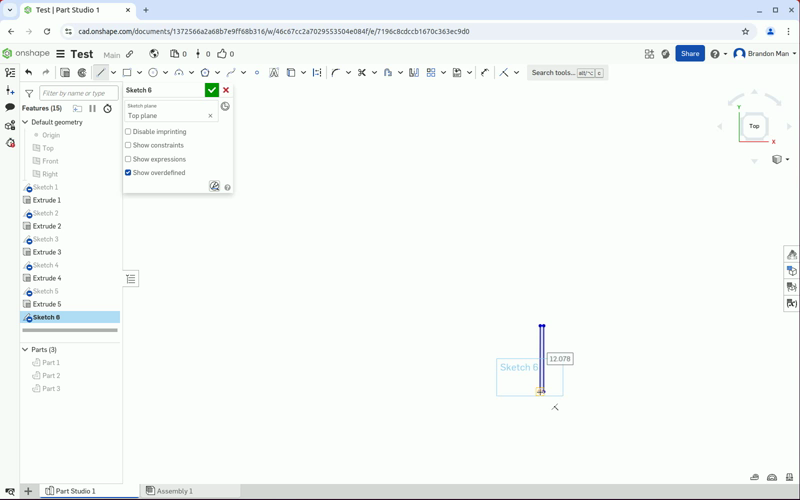
key(esc)
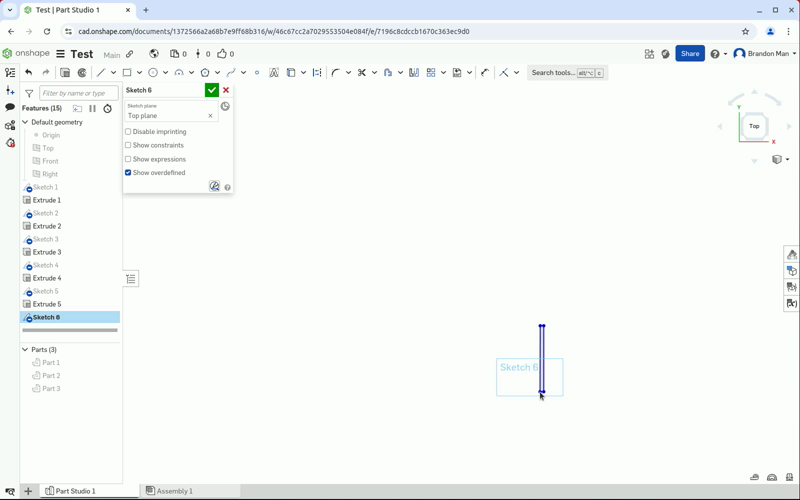
mouse_move(543, 356)
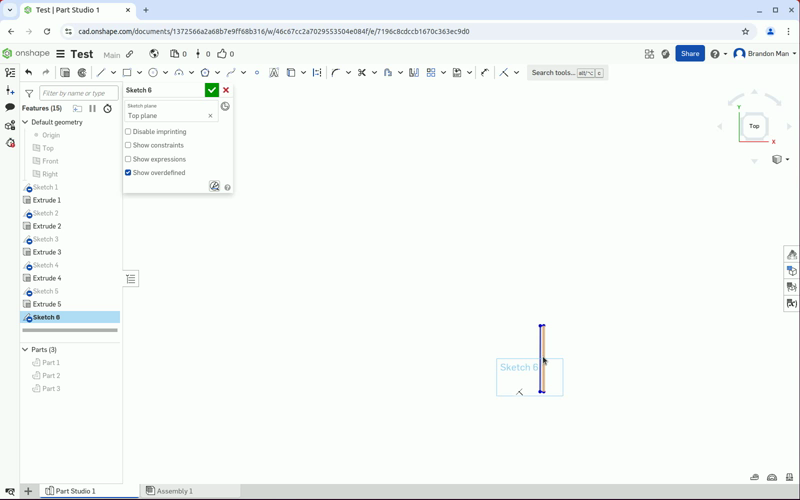
scroll(6)
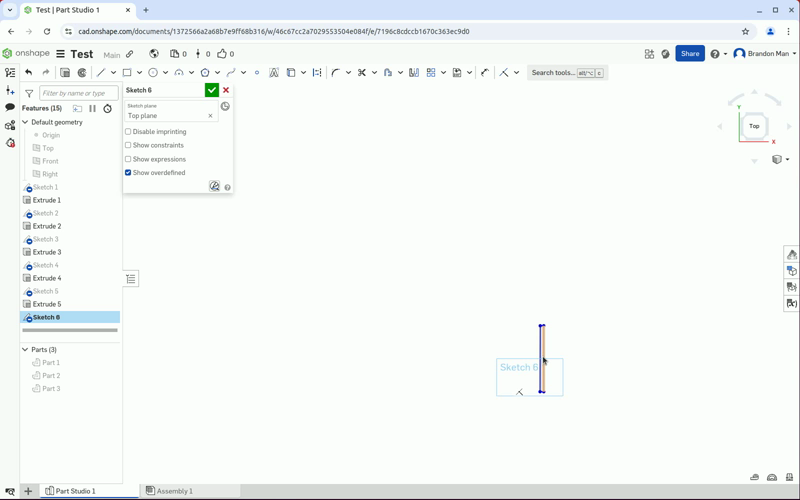
scroll(6)
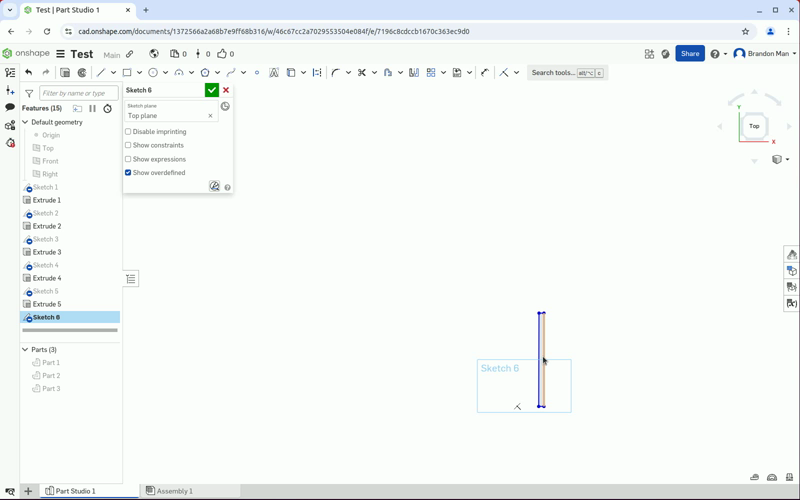
scroll(6)
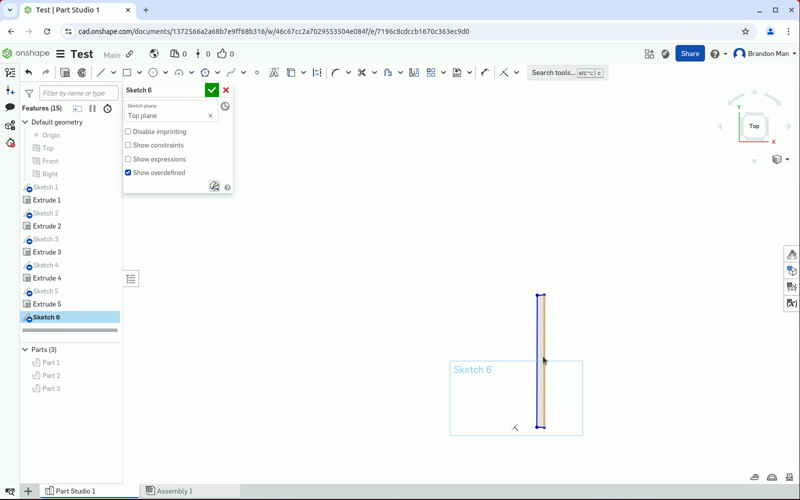
scroll(6)
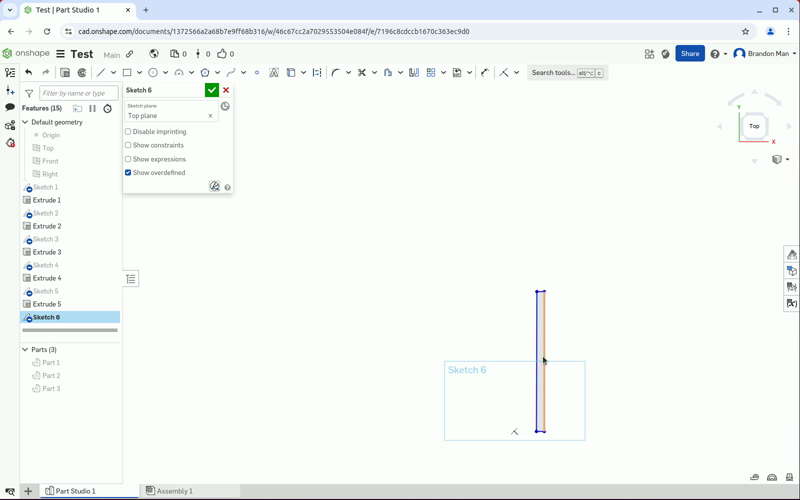
scroll(6)
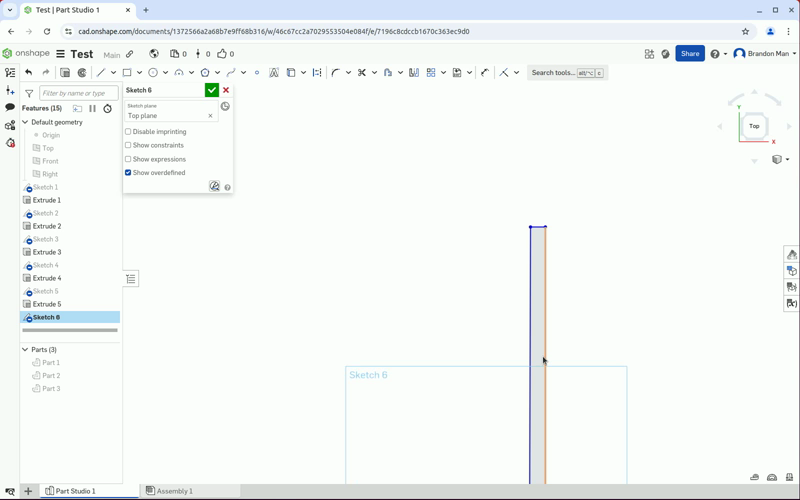
scroll(6)
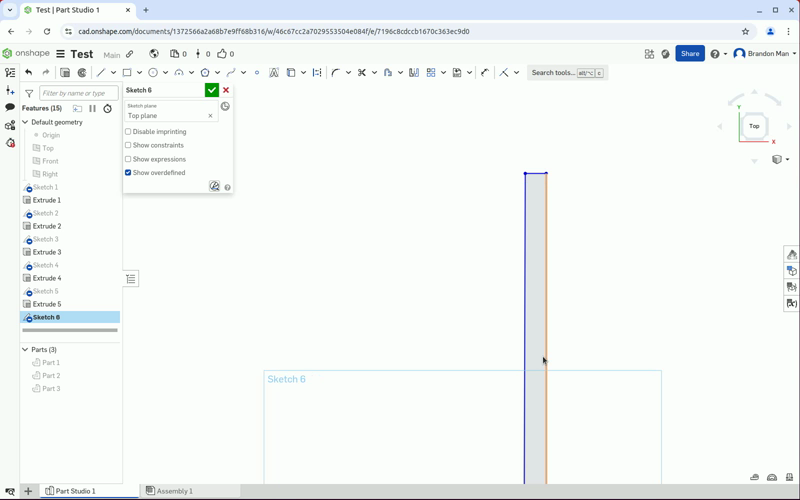
scroll(6)
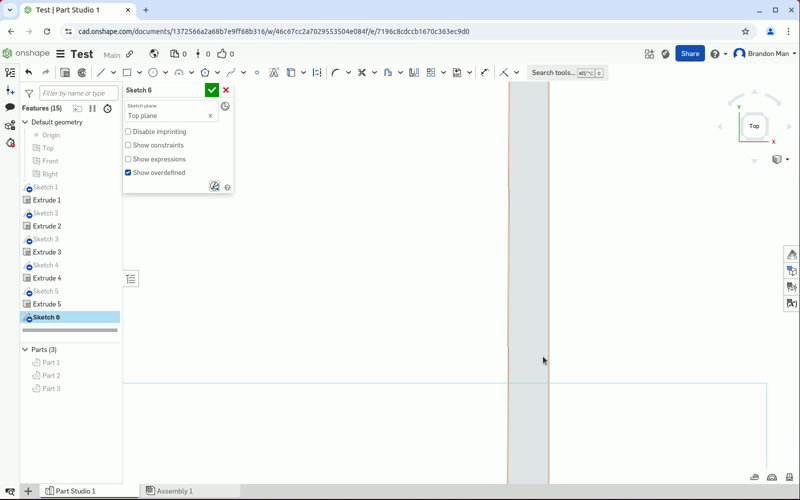
click(543, 356)
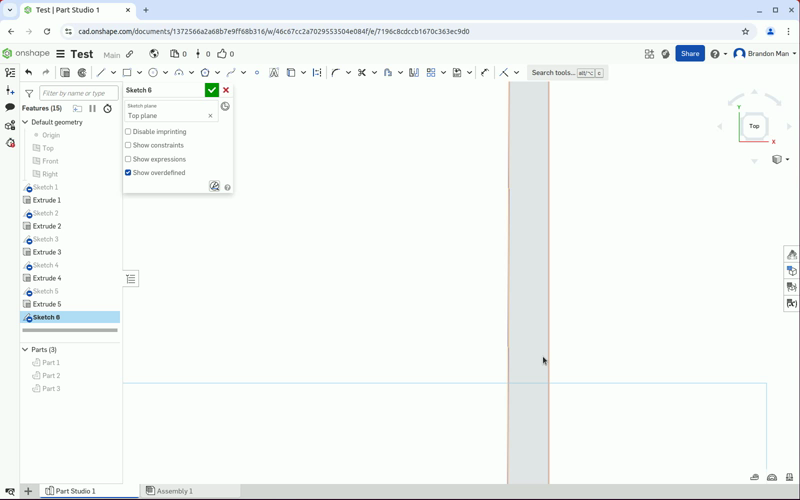
scroll(-6)
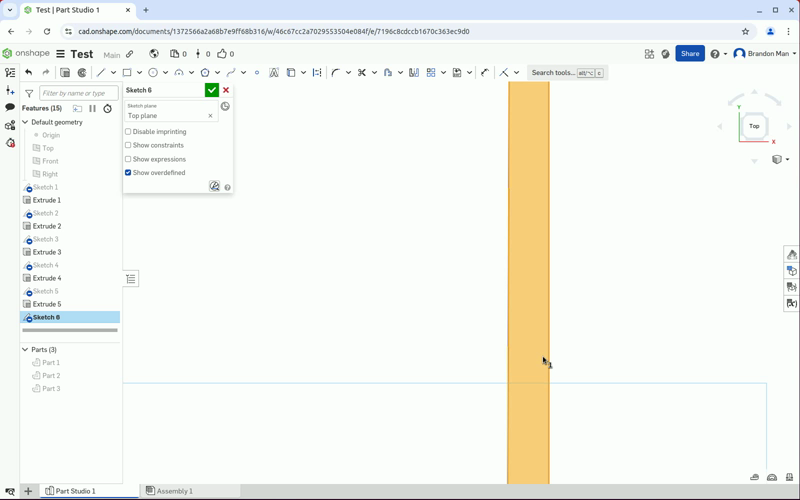
scroll(-6)
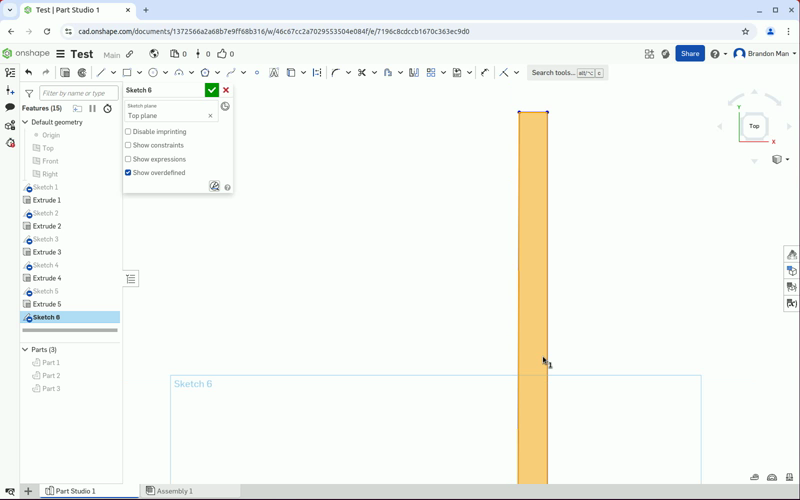
scroll(-6)
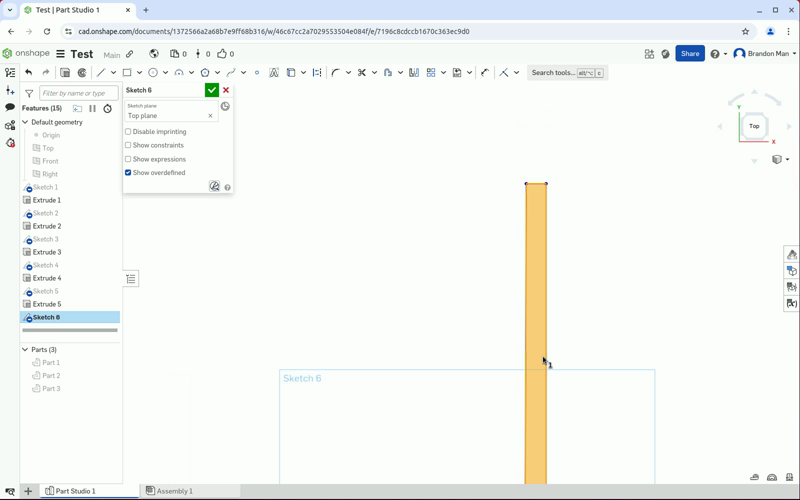
scroll(-6)
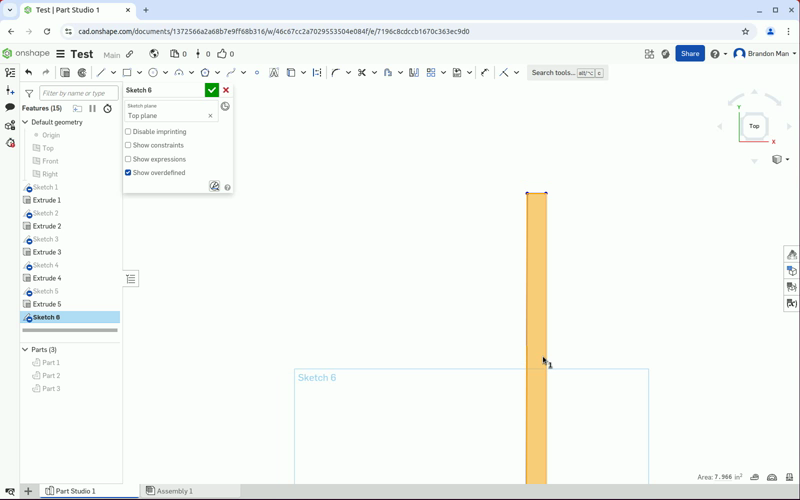
scroll(-6)
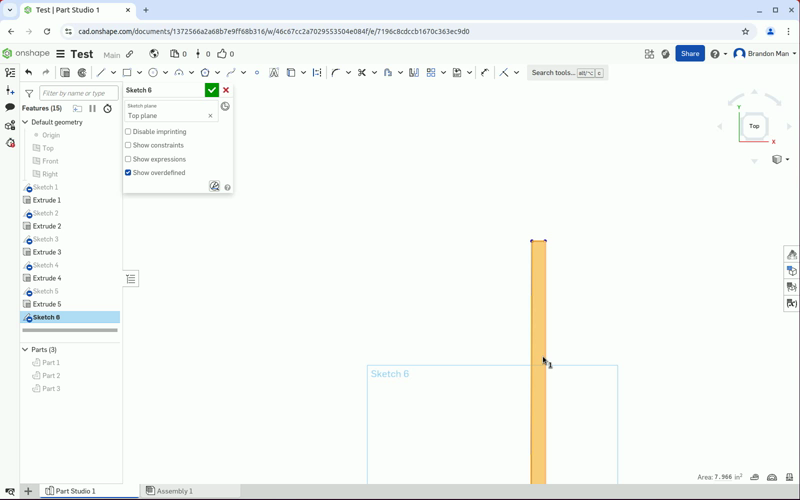
scroll(-6)
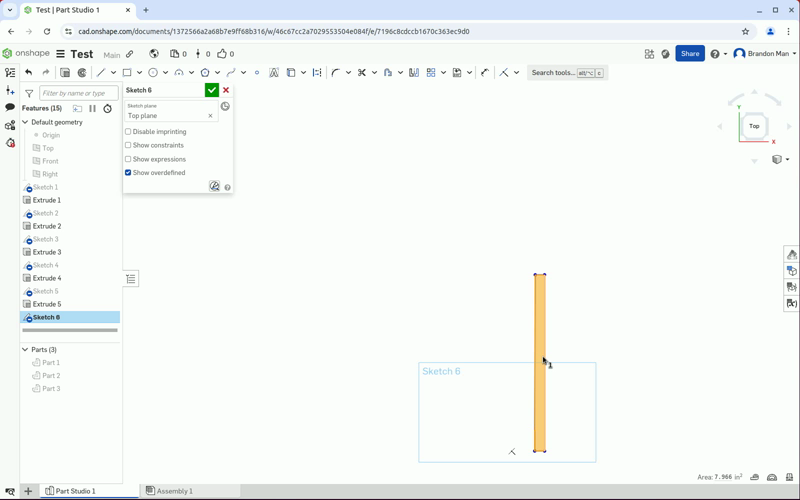
scroll(-6)
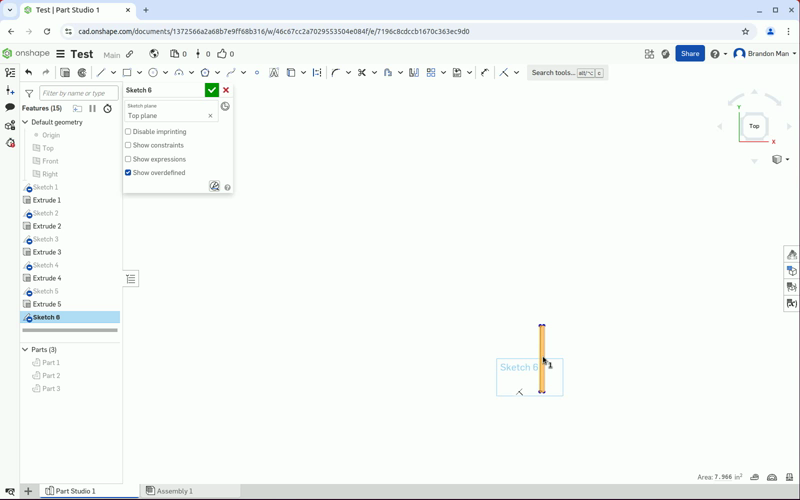
mouse_move(73, 352)
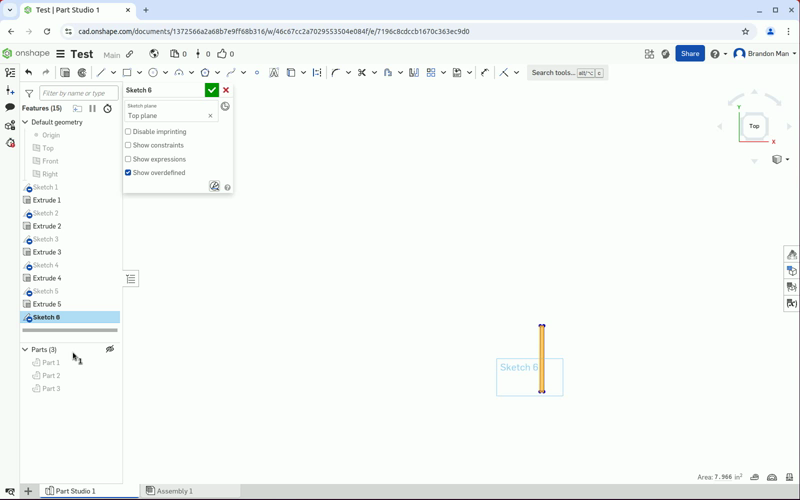
key(shift+y)
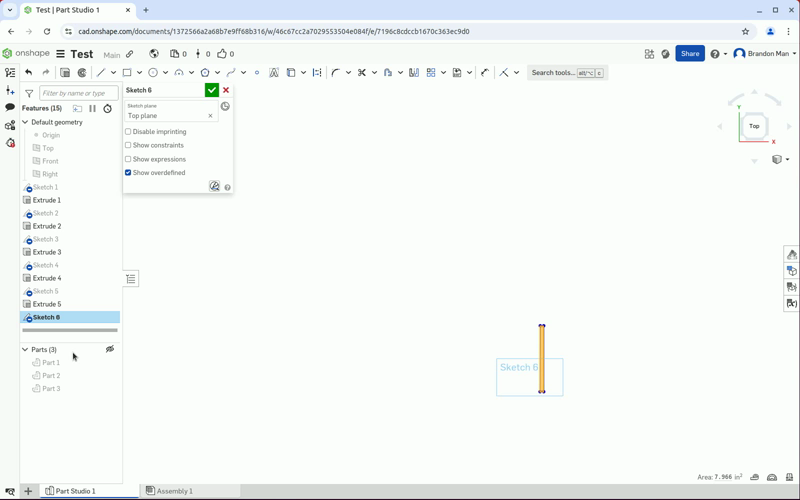
key(shift+e)
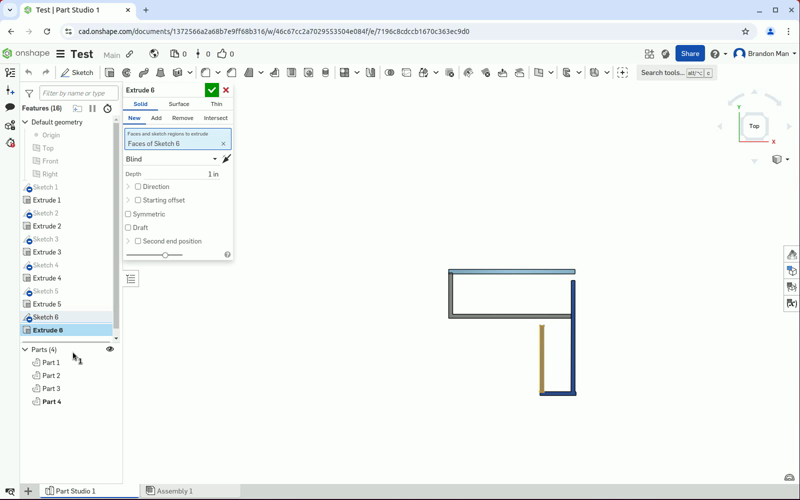
mouse_move(143, 106)
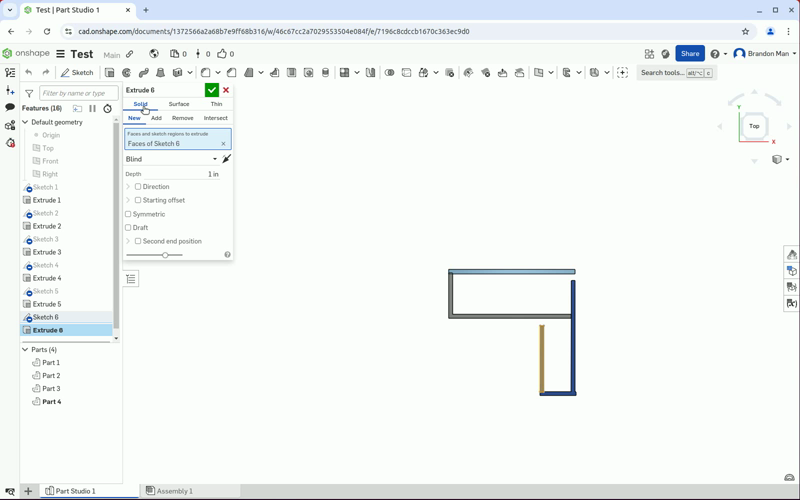
click(143, 106)
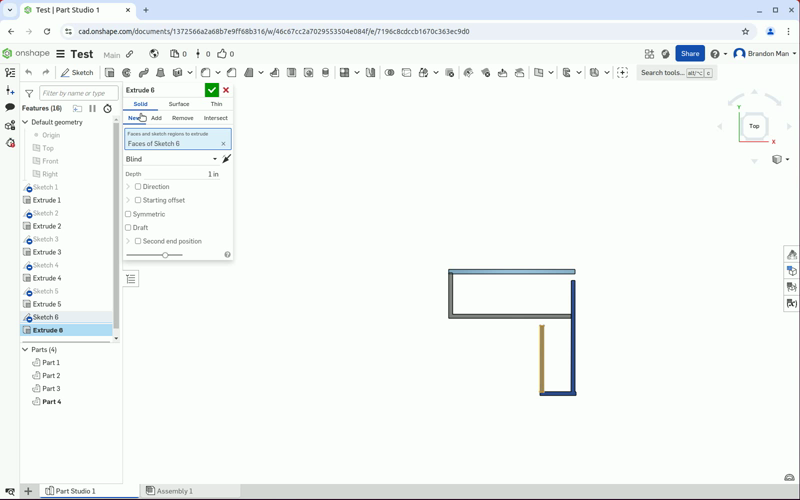
mouse_move(137, 120)
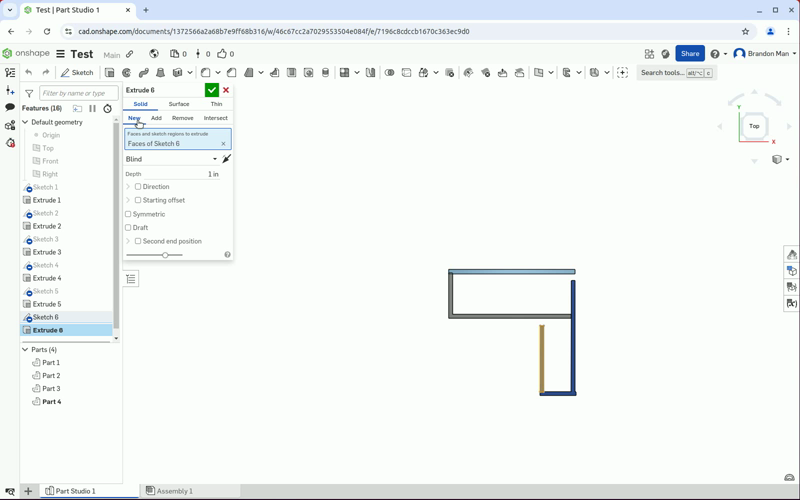
click(137, 120)
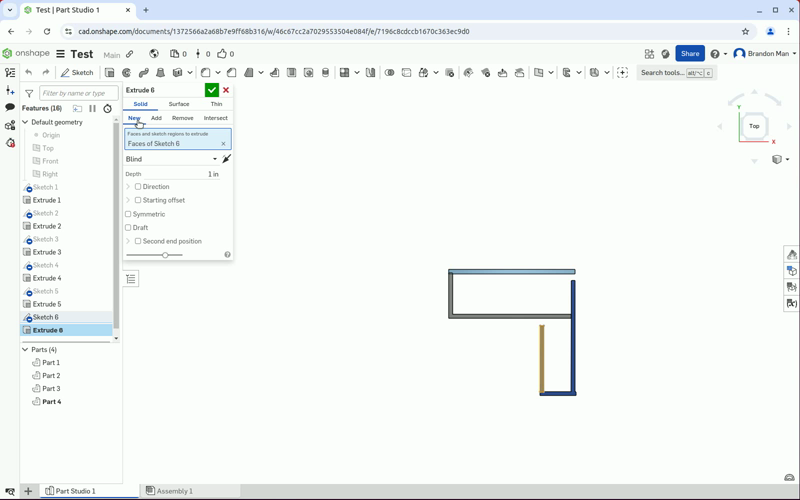
key(tab, 4)
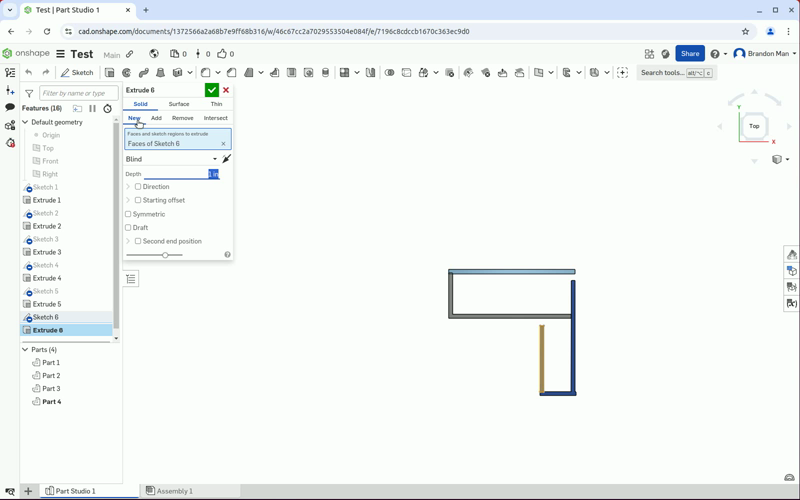
text(-1.926)
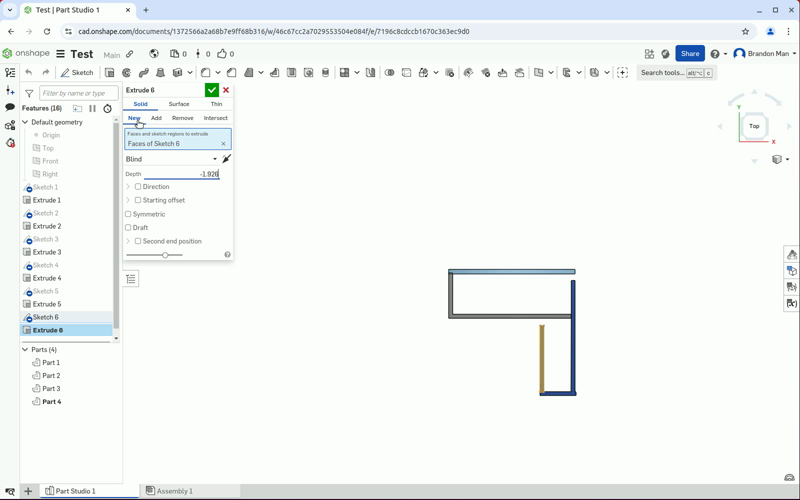
key(enter)
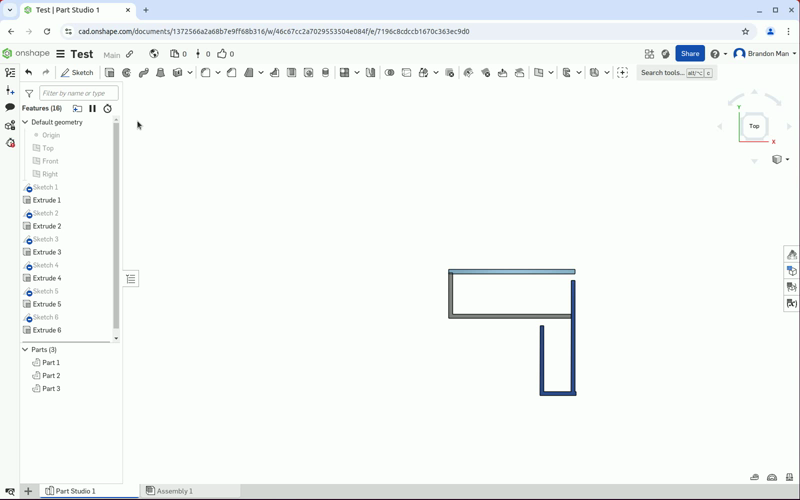
key(shift+h)
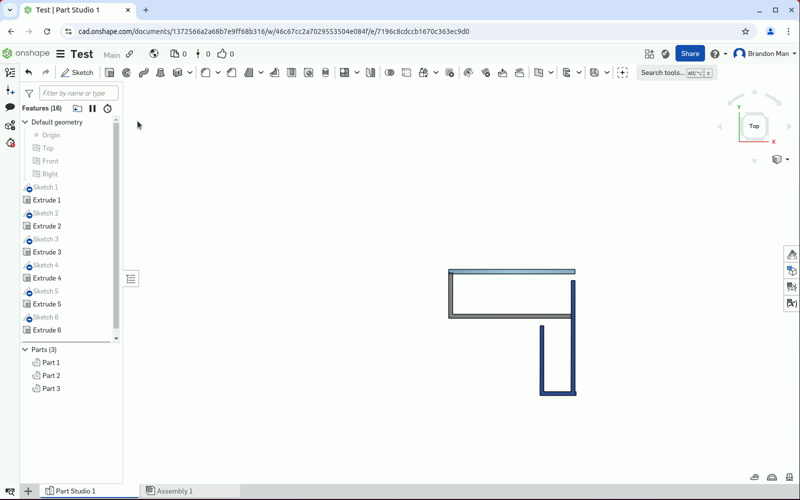
key(shift+h)
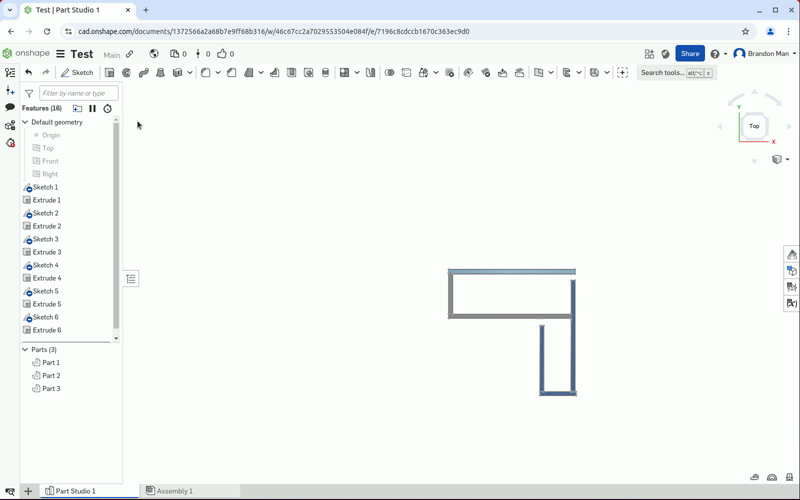
key(shift+7)
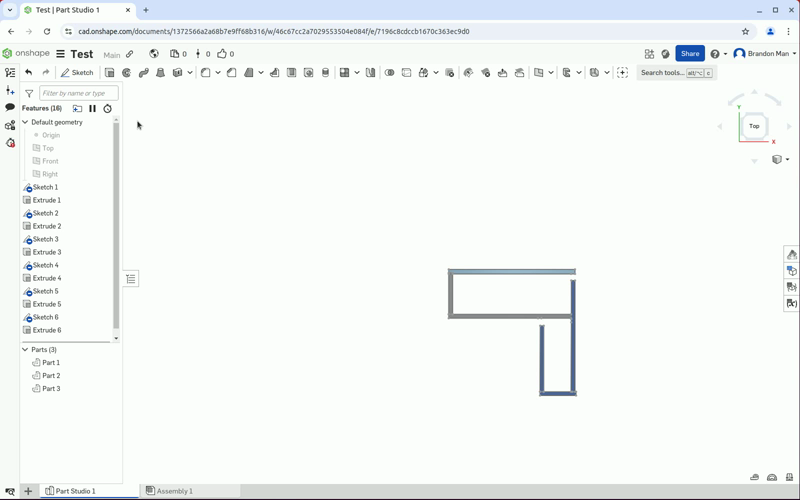
key(up, 3)
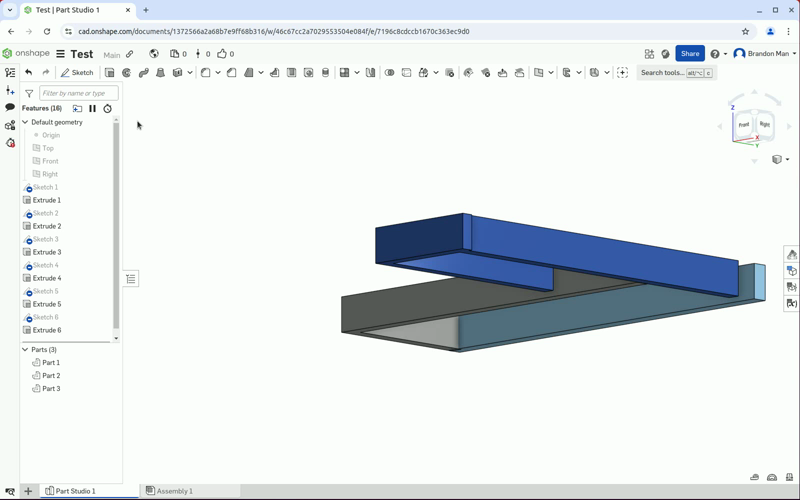
key(left, 3)
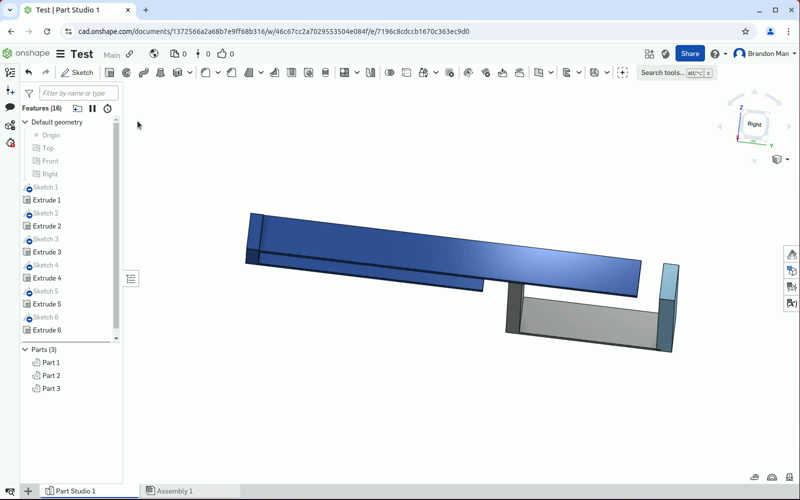
key(right, 3)
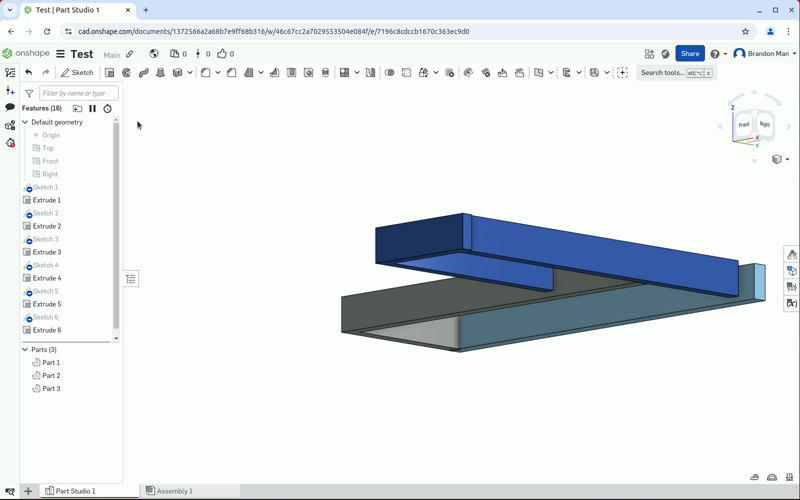
key(down, 3)
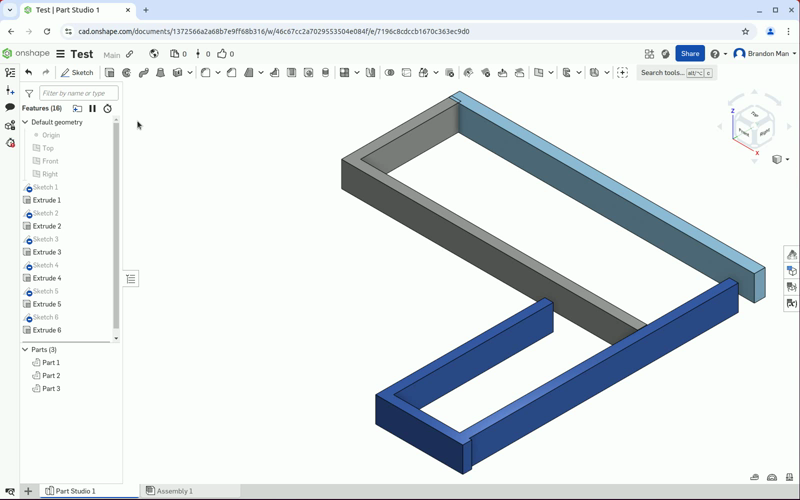
mouse_move(69, 189)
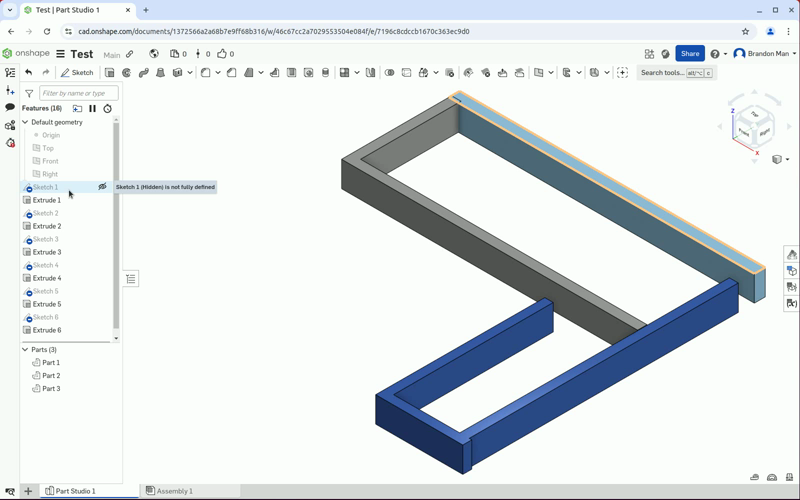
click(69, 189)